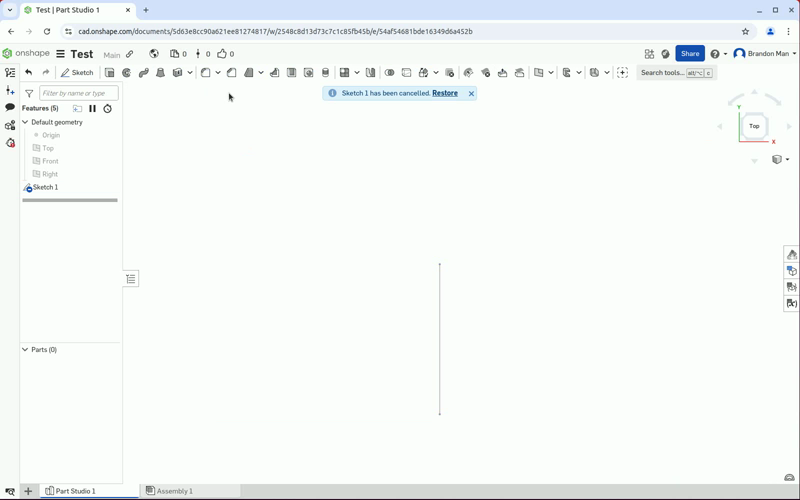
key(shift+h)
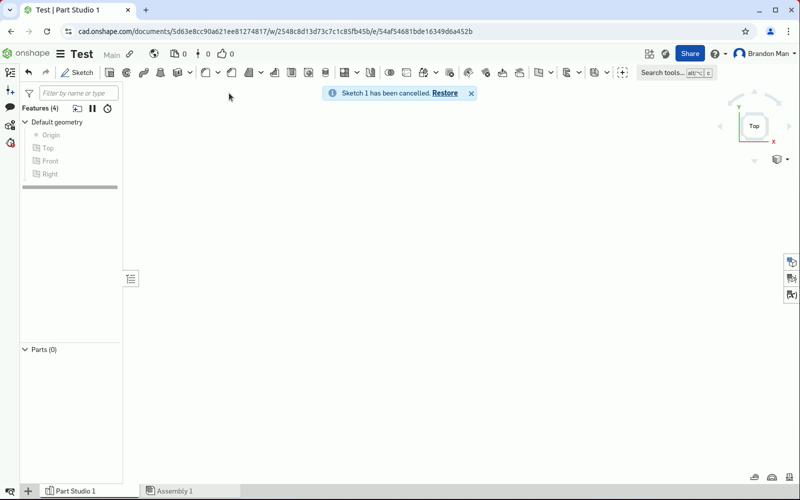
mouse_move(73, 352)
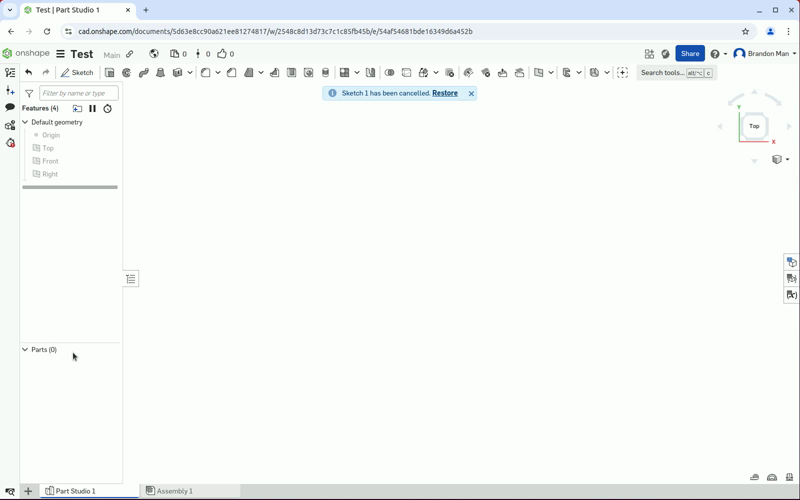
key(y)
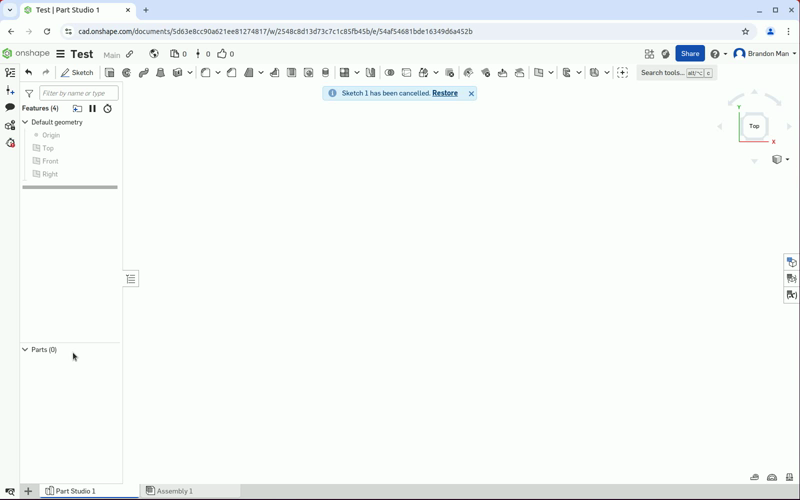
key(shift+p)
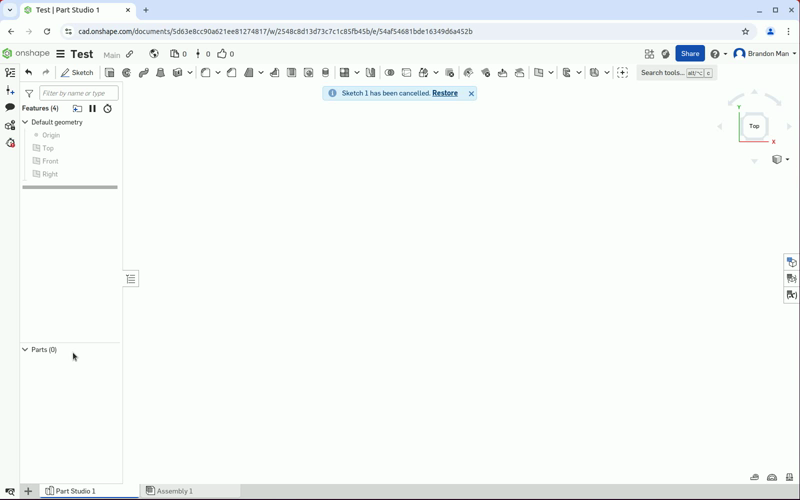
key(space)
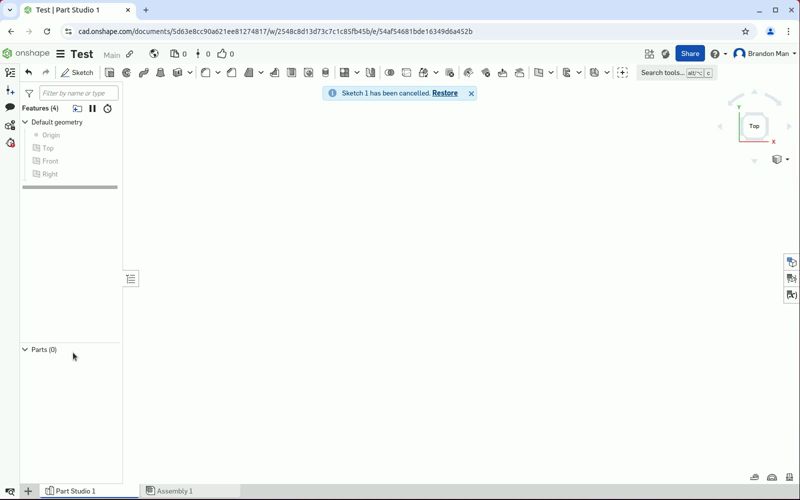
key_down(shift)
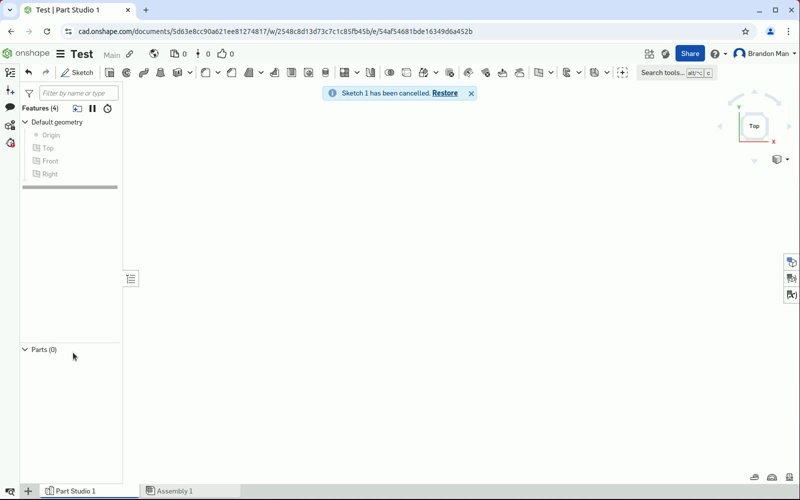
key(up)
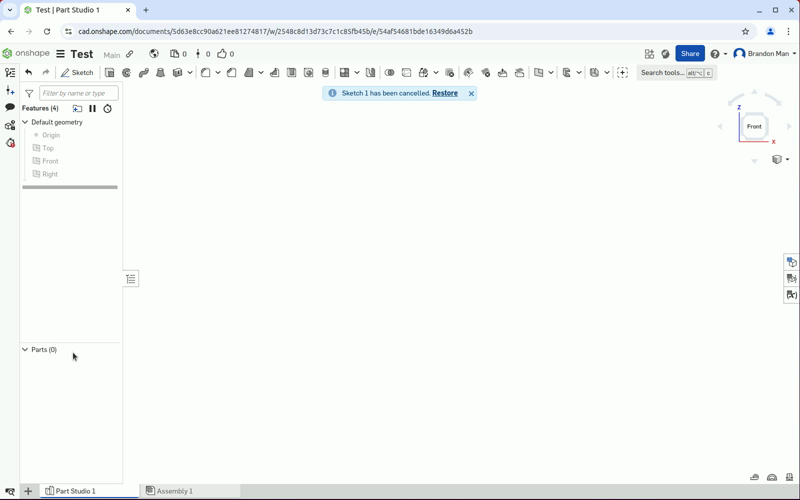
key_up(shift)
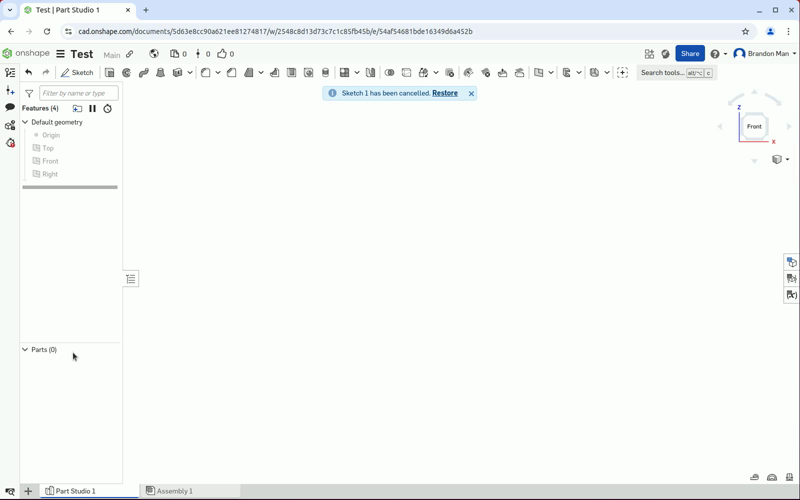
mouse_move(73, 352)
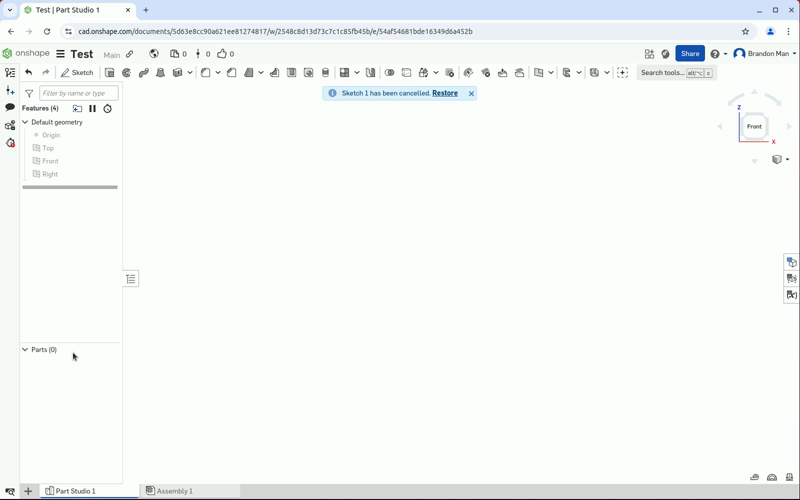
key(shift+y)
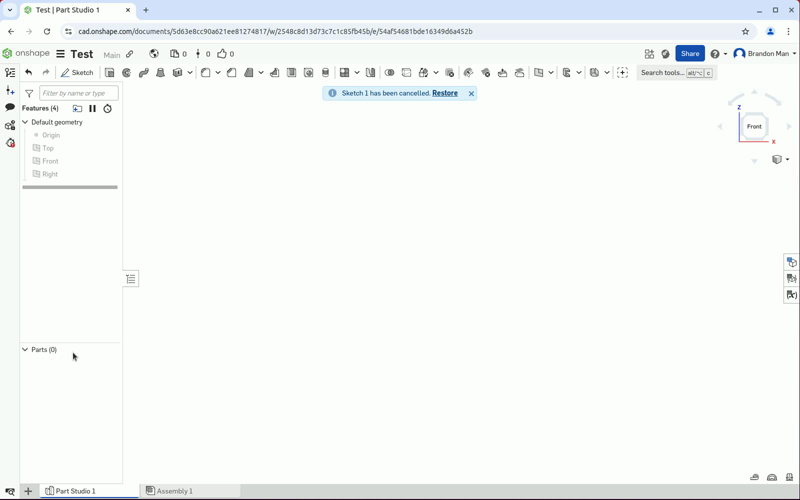
key(shift+s)
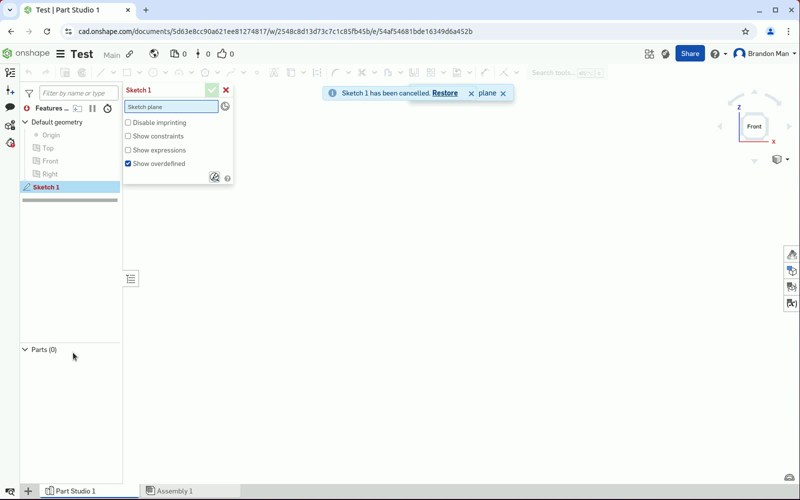
mouse_move(73, 163)
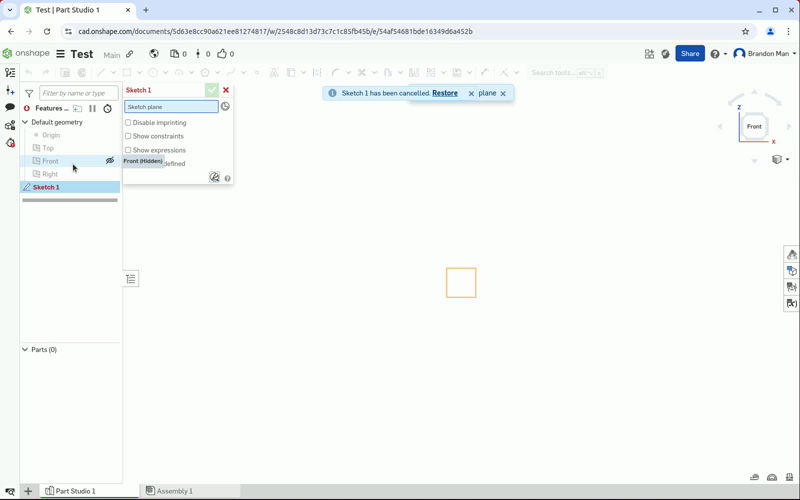
click(73, 163)
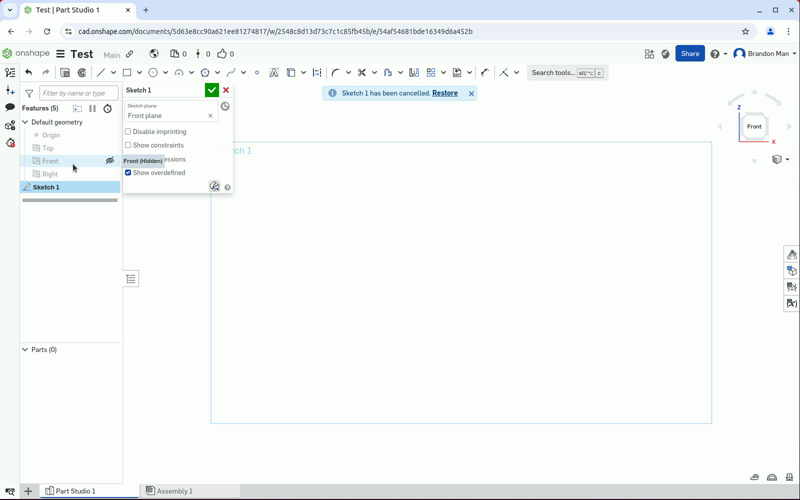
mouse_move(73, 352)
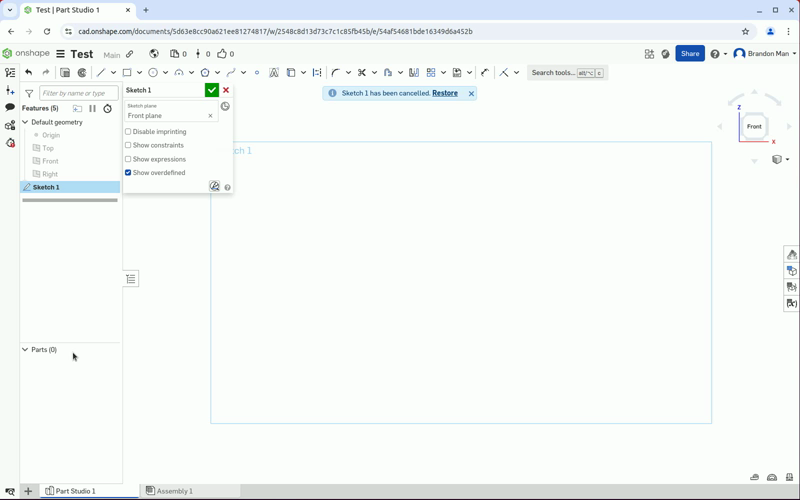
key(y)
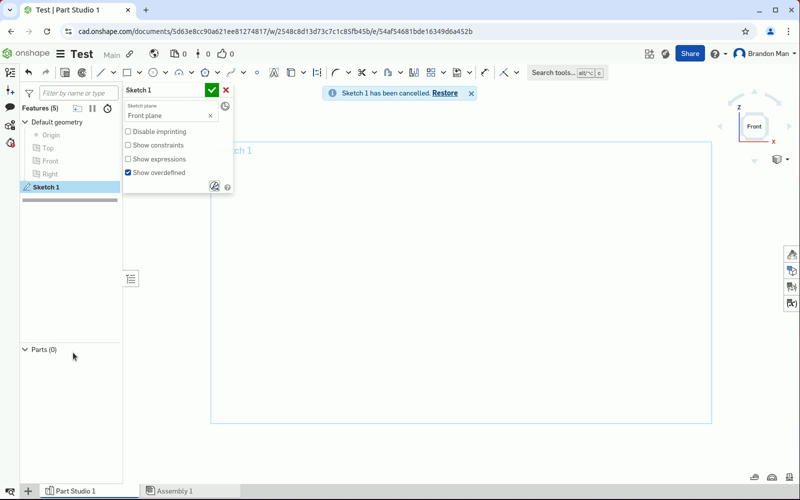
key(l)
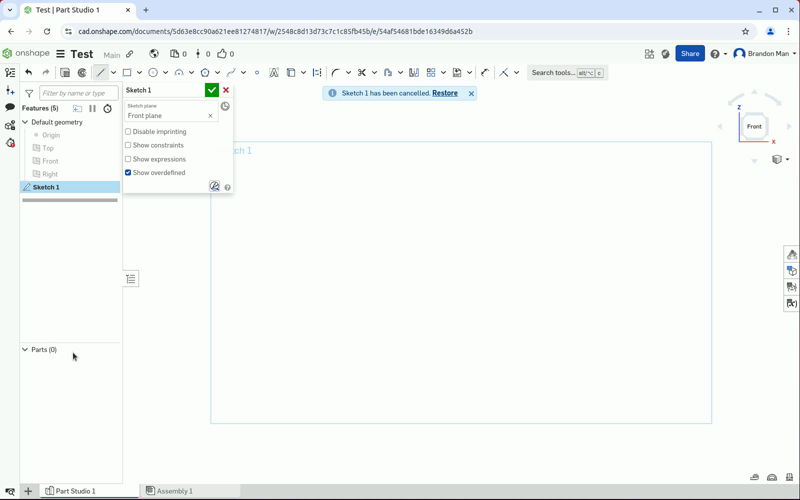
key_down(shift)
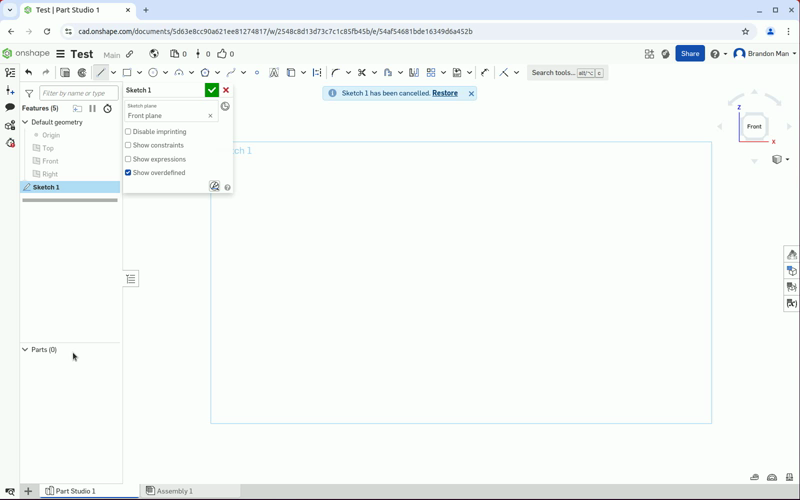
mouse_move(348, 282)
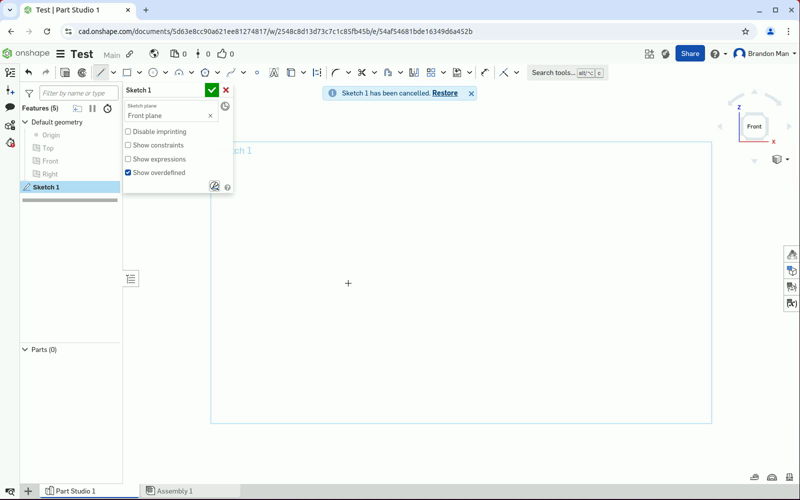
click(348, 282)
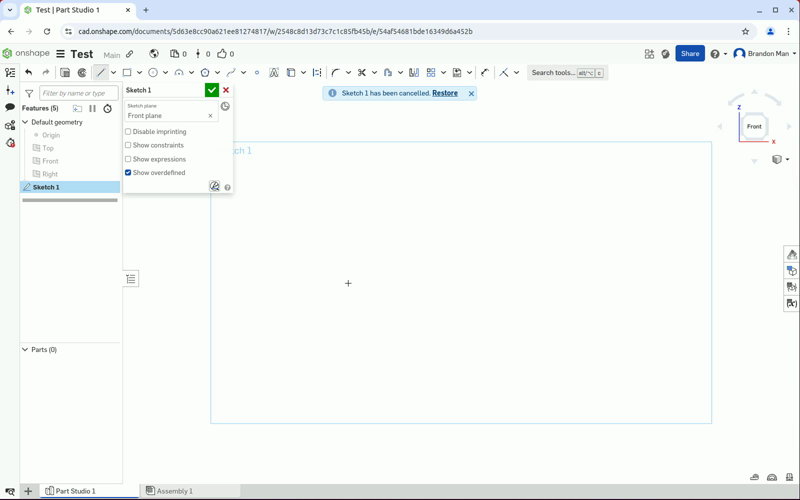
key_up(shift)
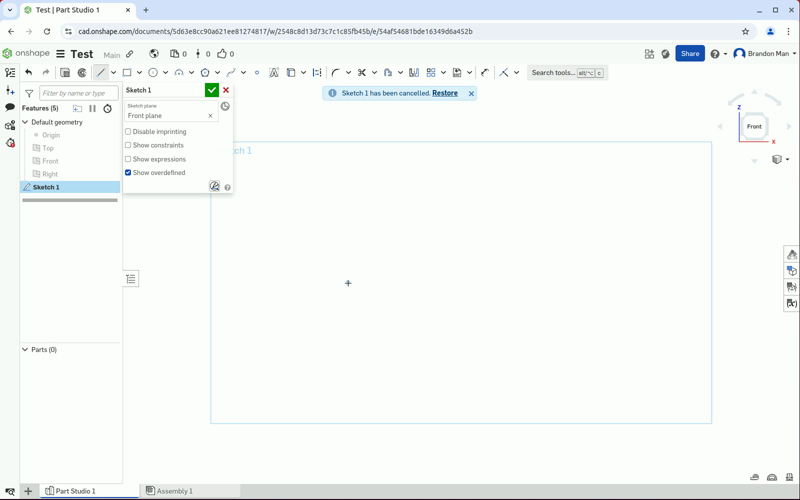
key_down(shift)
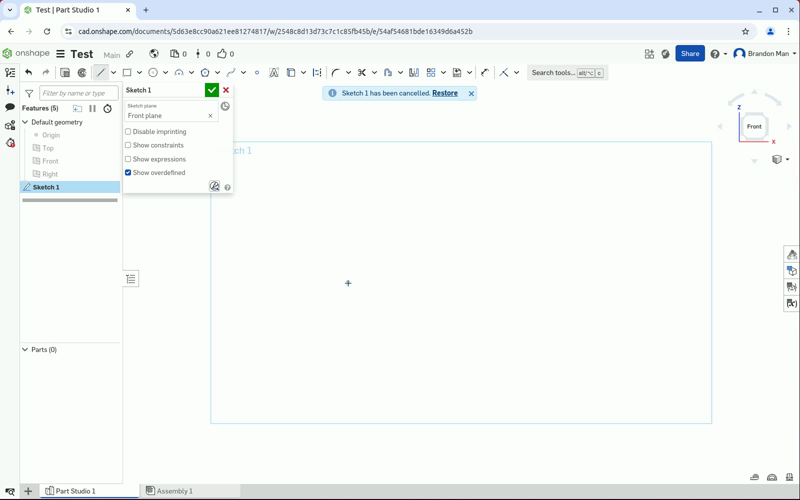
mouse_move(378, 282)
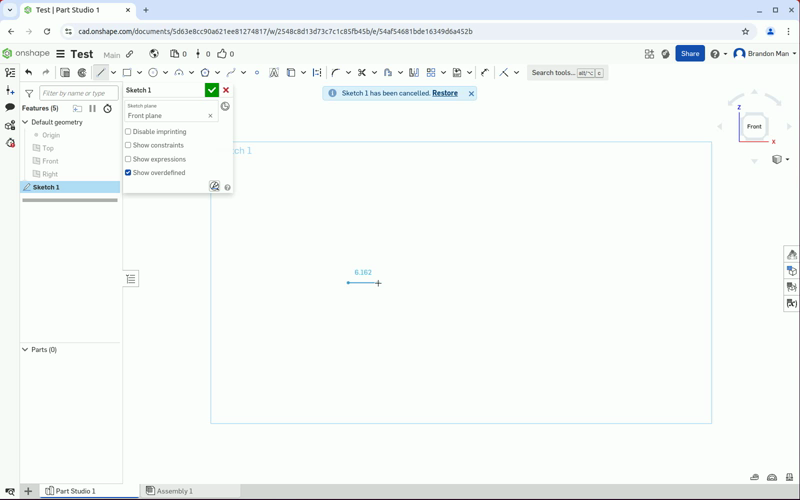
mouse_move(353, 282)
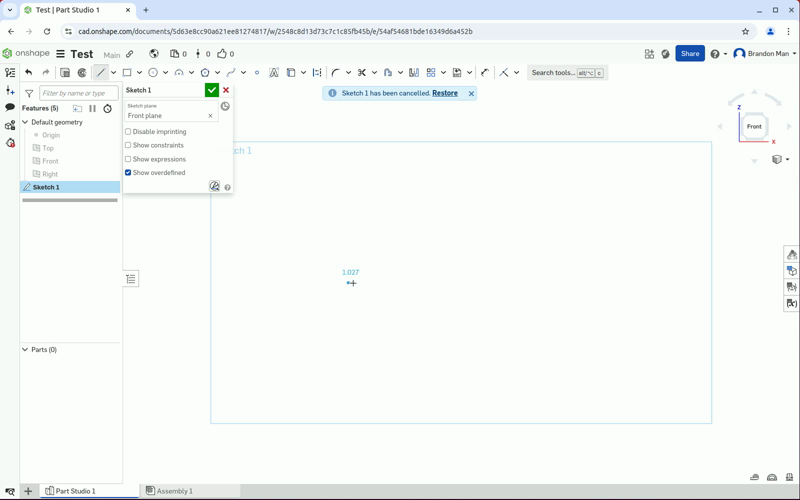
scroll(6)
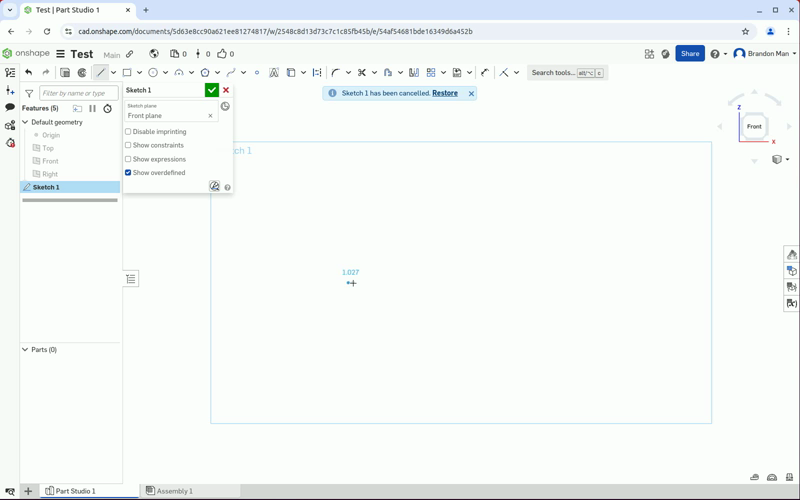
scroll(6)
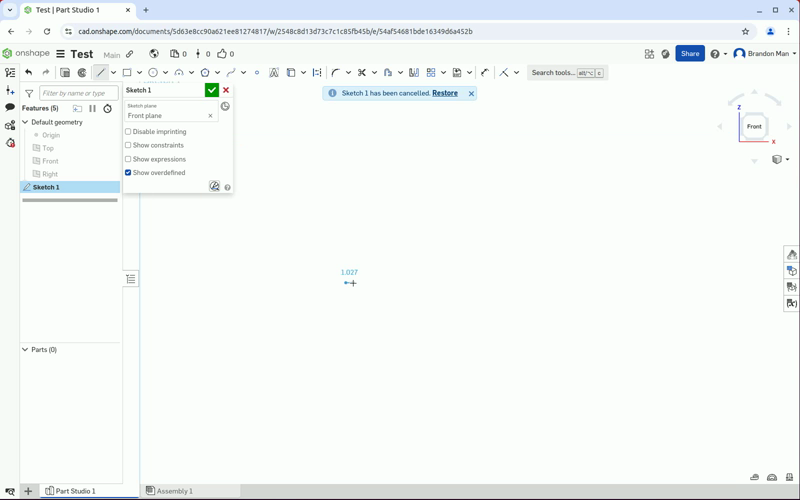
scroll(6)
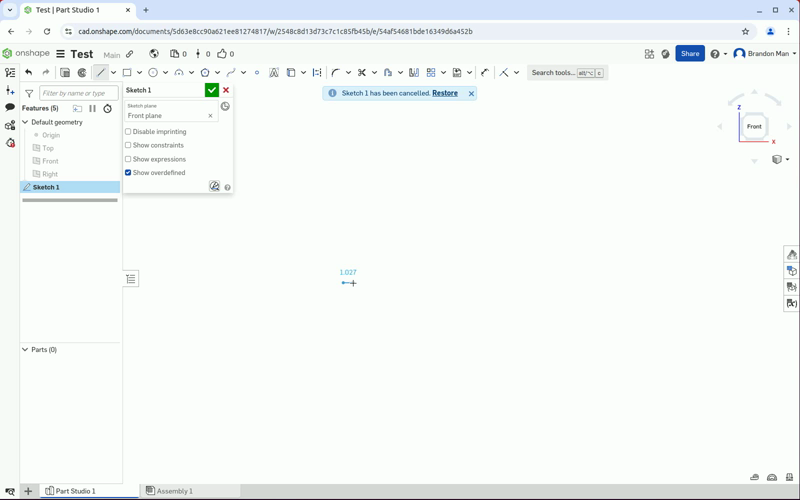
scroll(6)
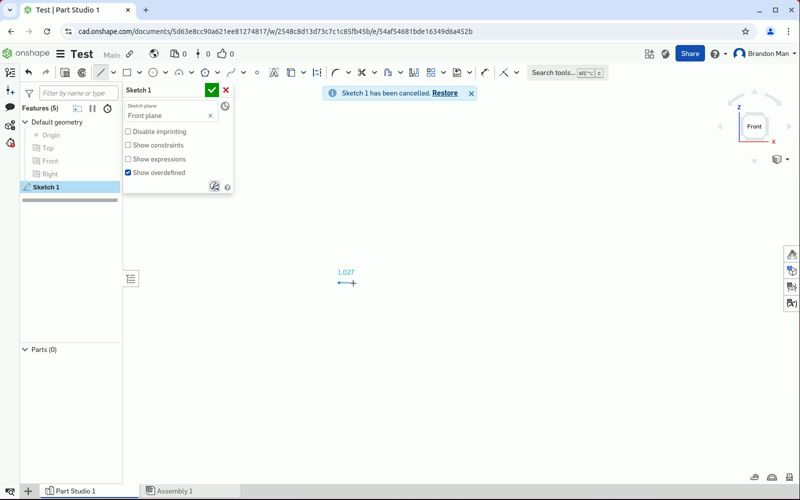
scroll(6)
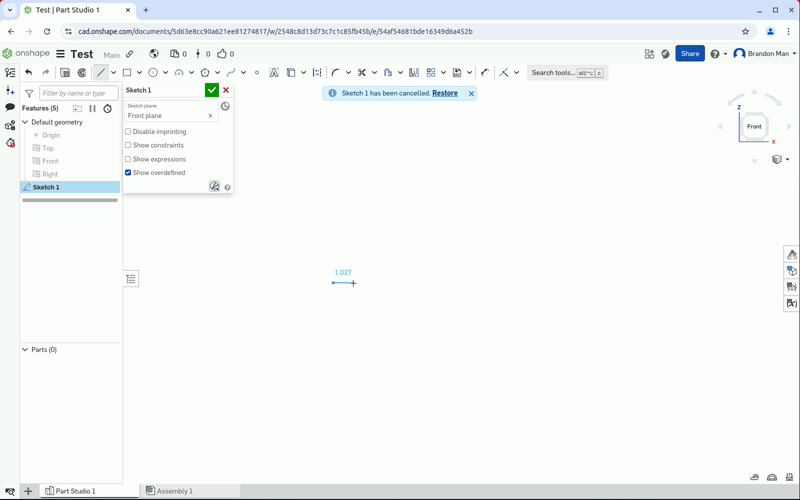
scroll(6)
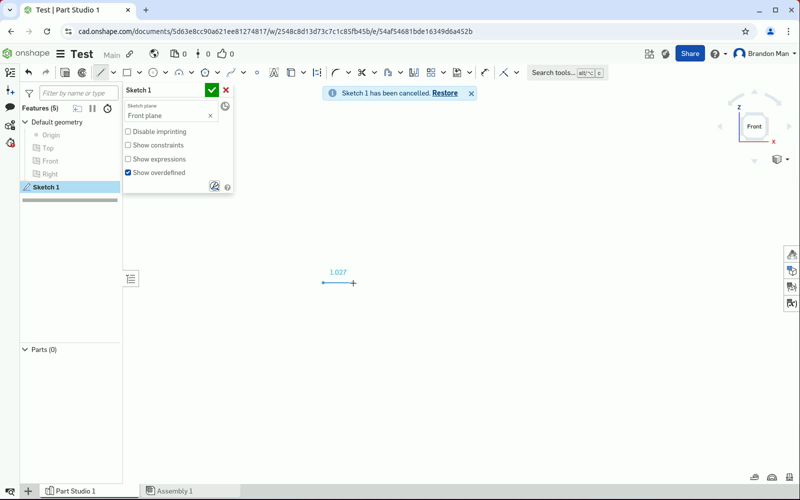
scroll(6)
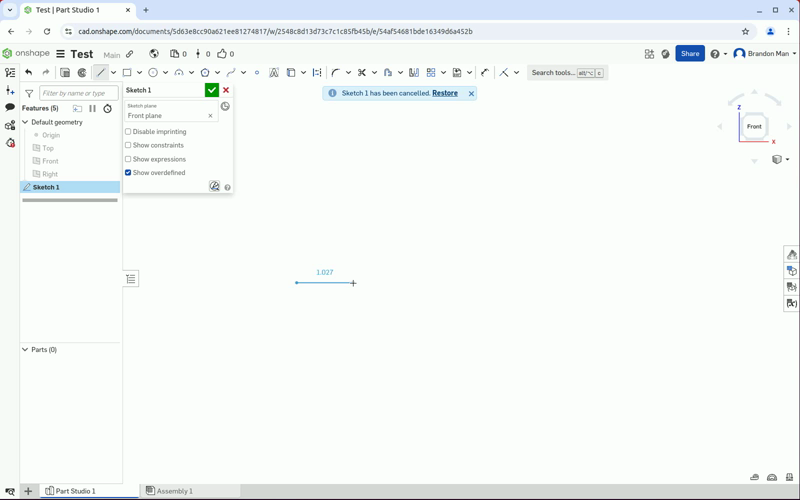
click(353, 282)
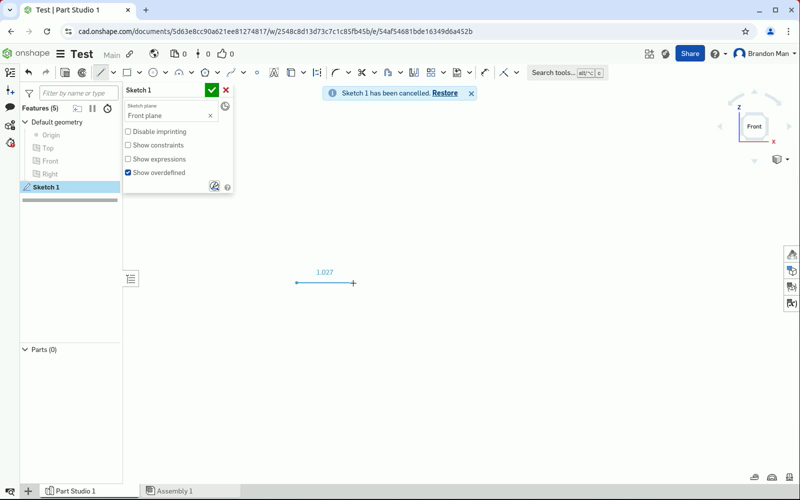
scroll(-6)
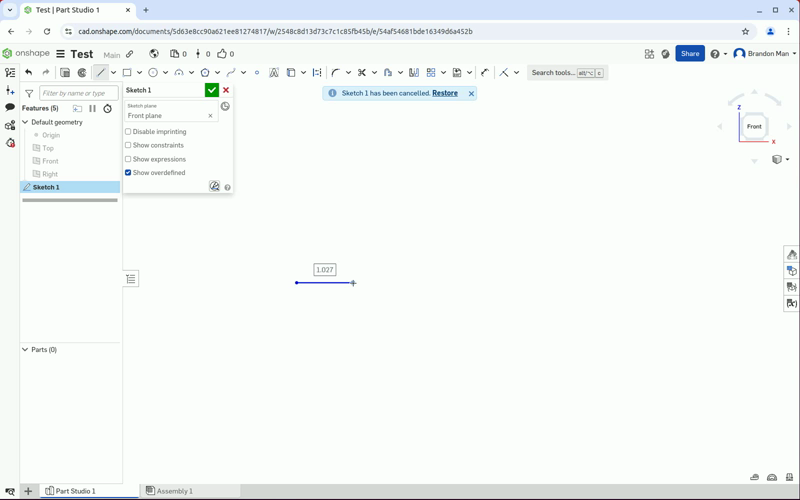
scroll(-6)
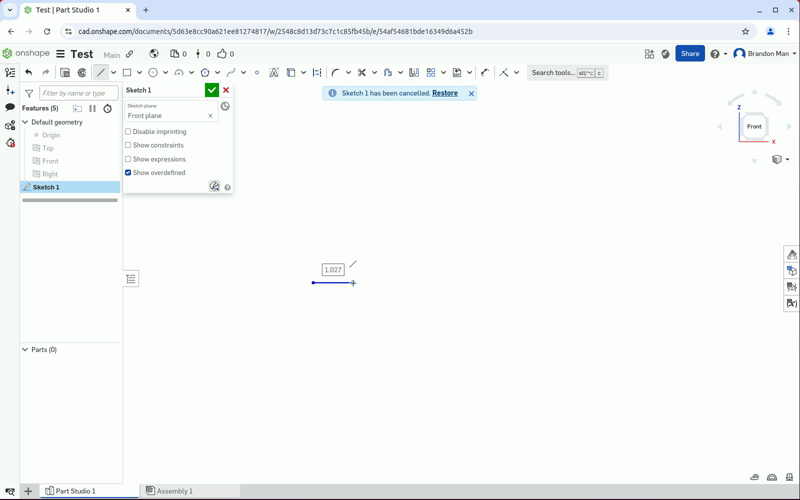
scroll(-6)
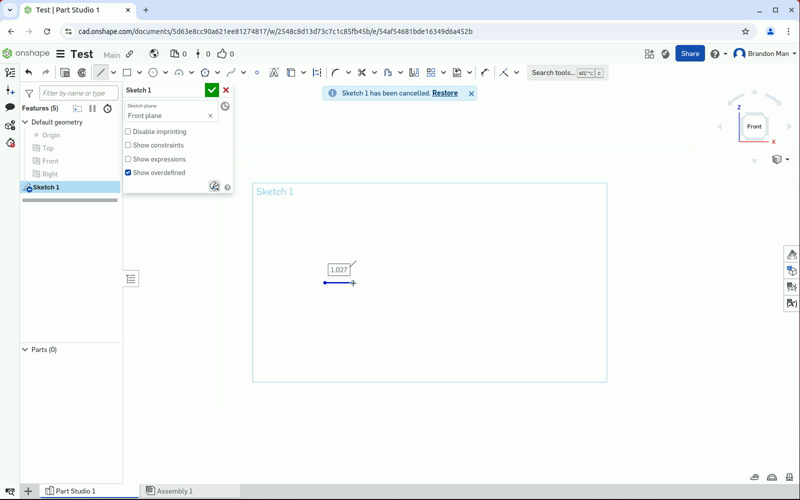
scroll(-6)
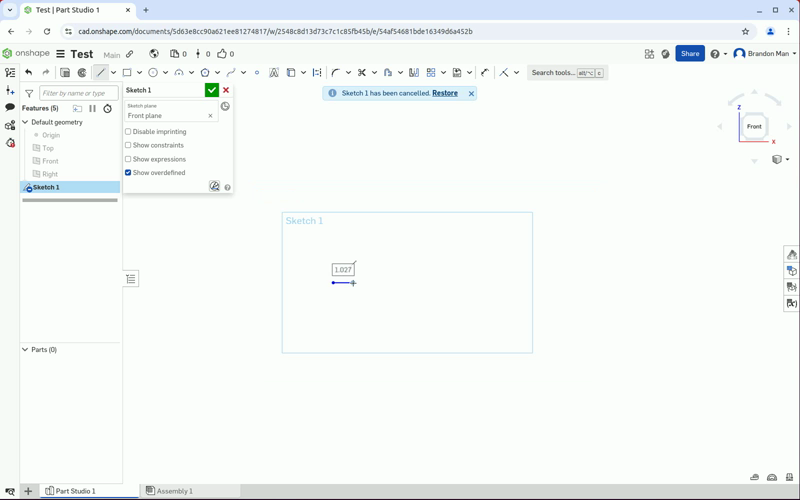
scroll(-6)
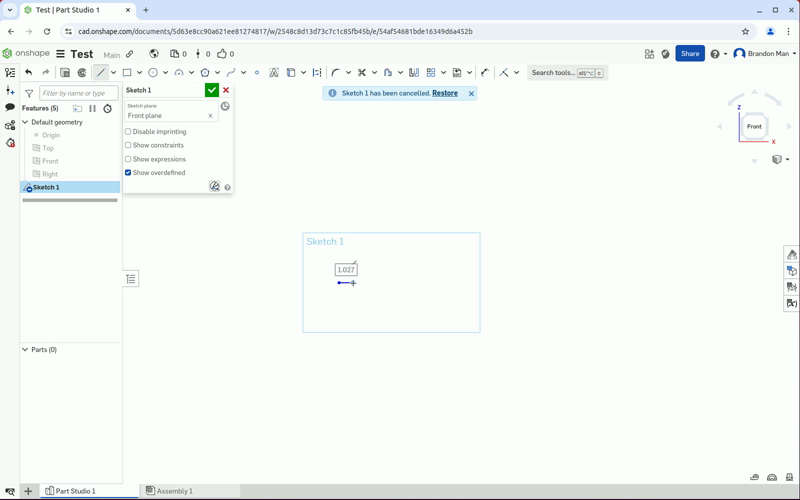
scroll(-6)
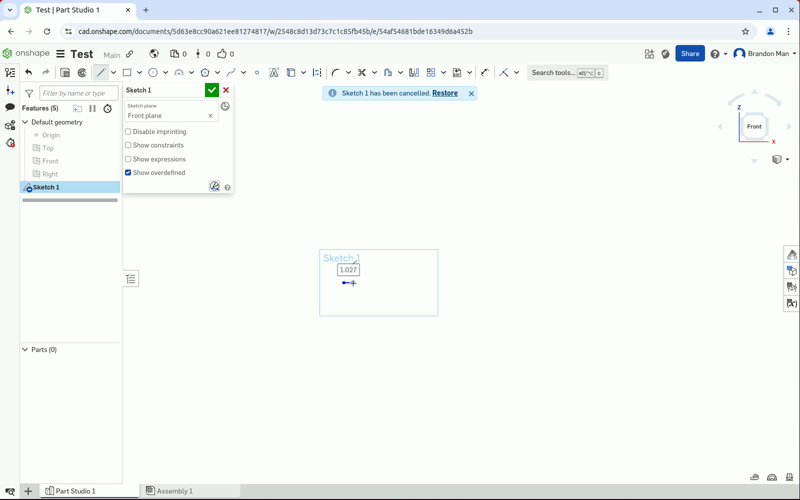
scroll(-6)
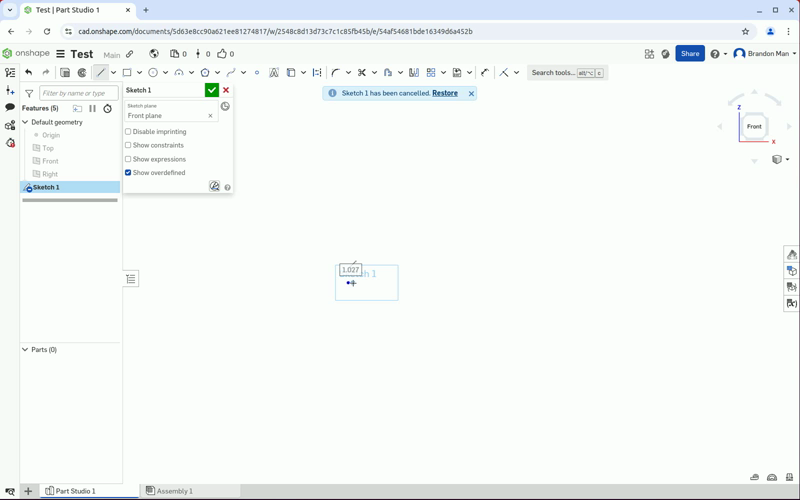
key_up(shift)
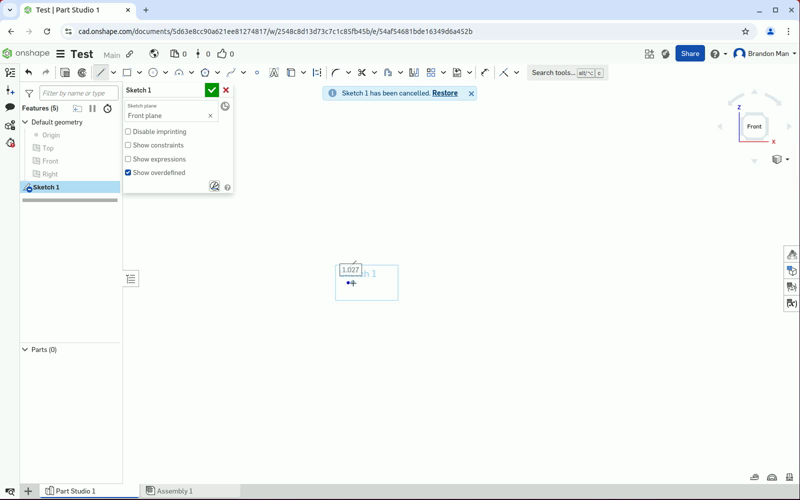
key_down(shift)
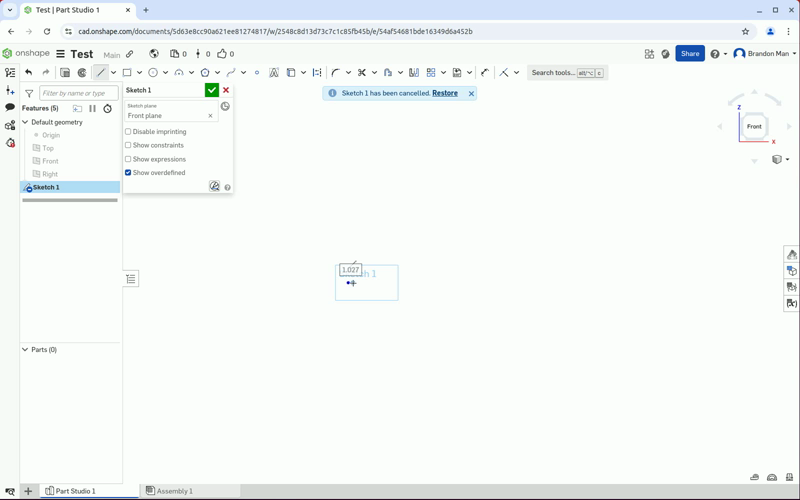
mouse_move(353, 188)
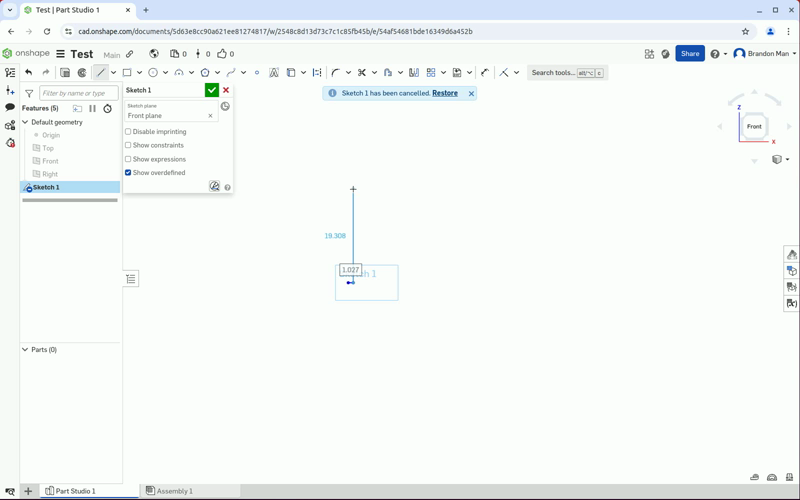
click(353, 188)
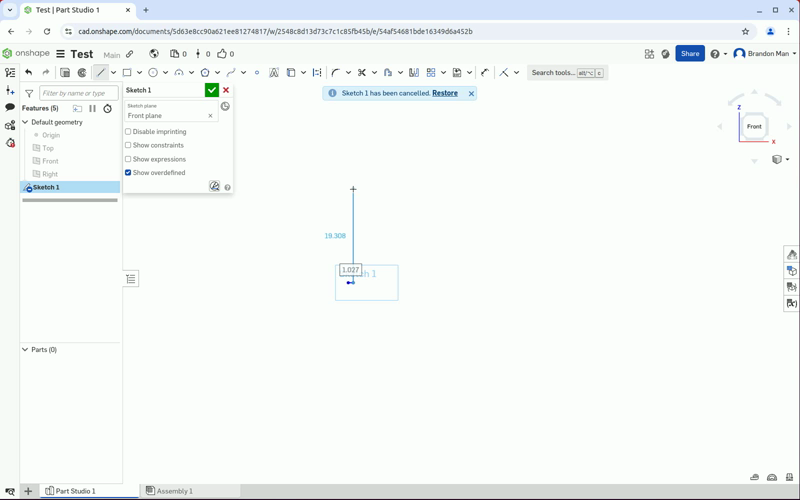
key_up(shift)
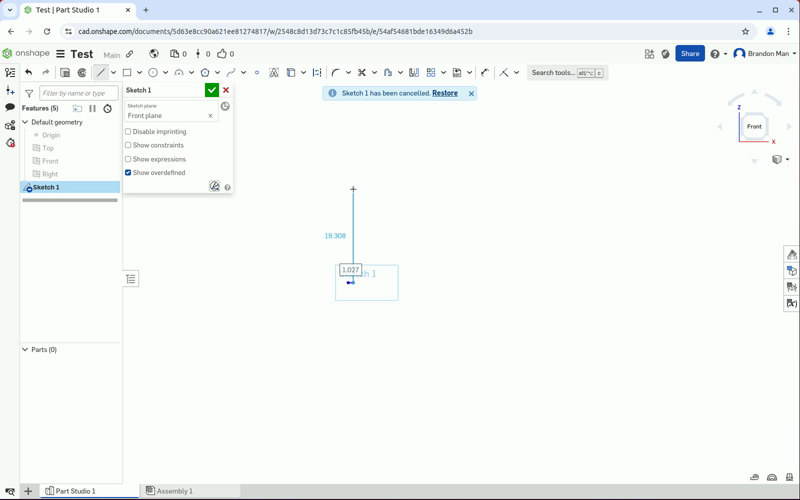
key(esc)
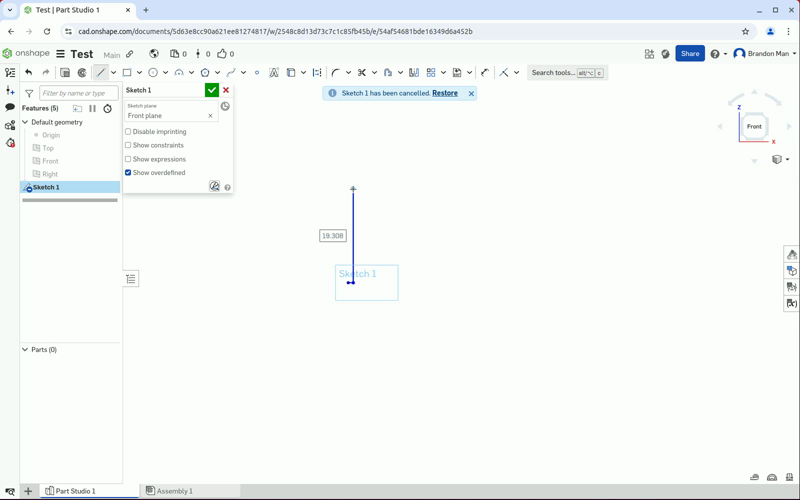
key(a)
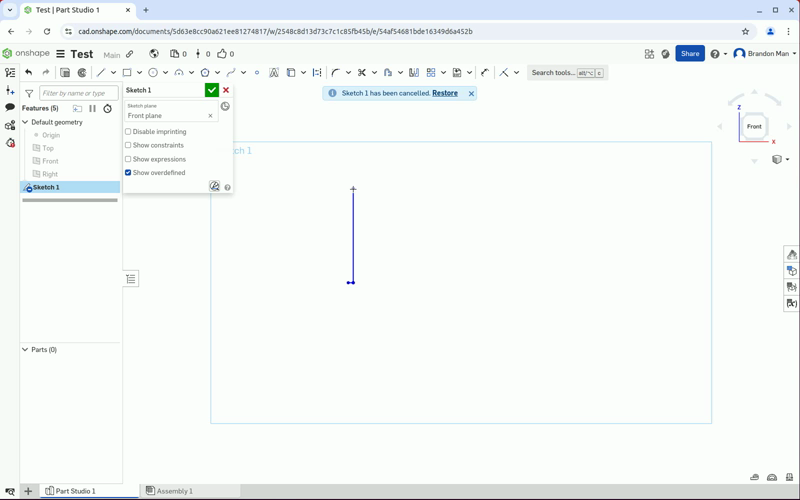
mouse_move(353, 188)
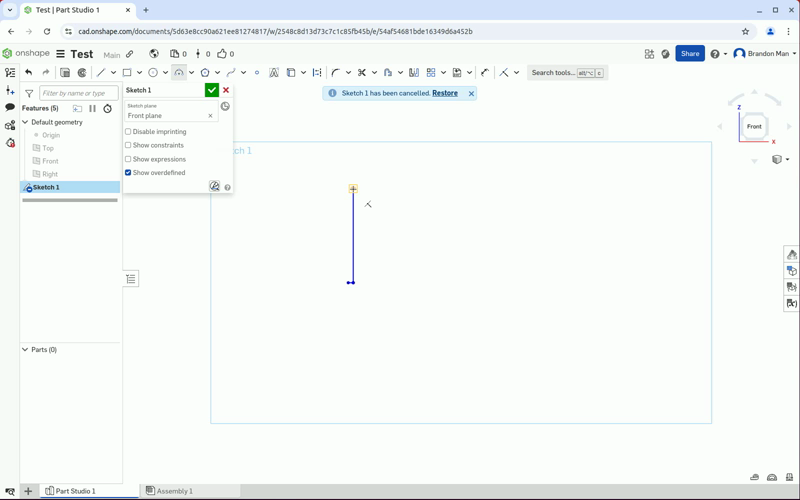
click(353, 188)
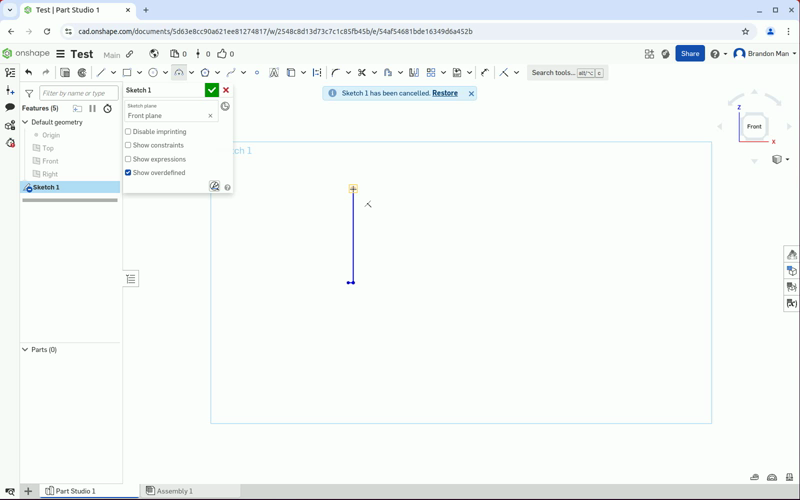
key_down(shift)
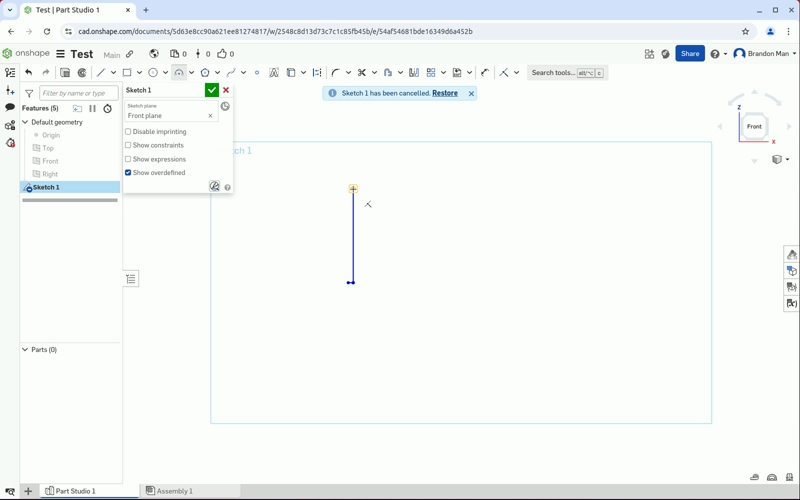
mouse_move(367, 177)
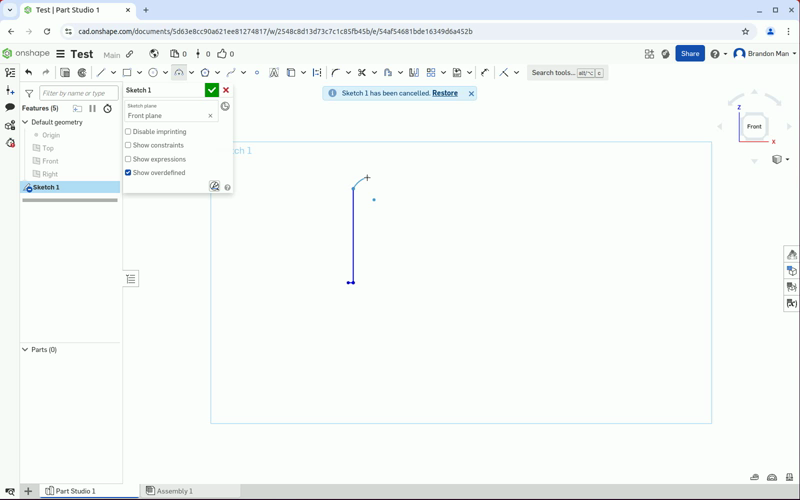
click(367, 177)
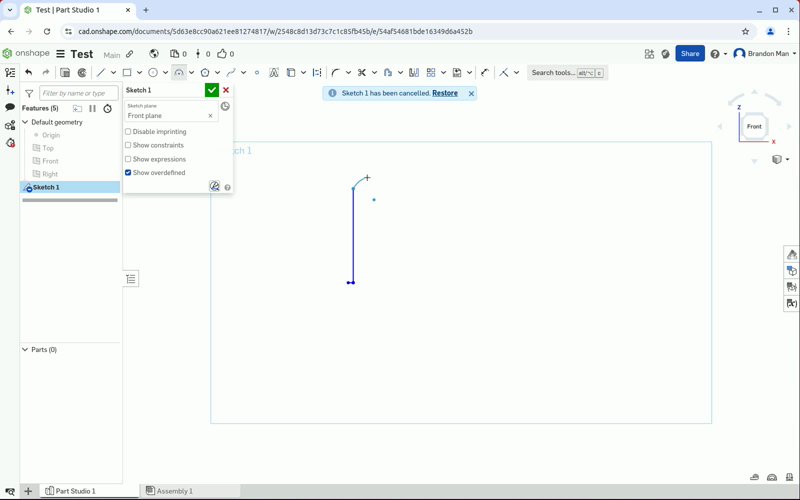
mouse_move(357, 179)
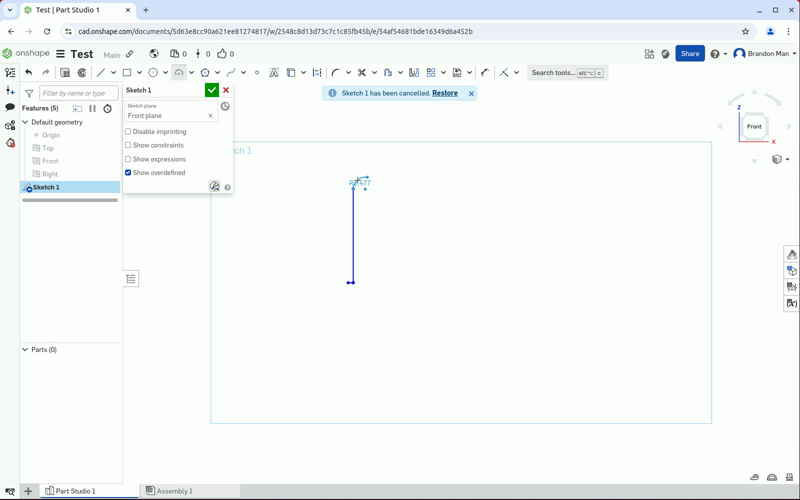
click(357, 179)
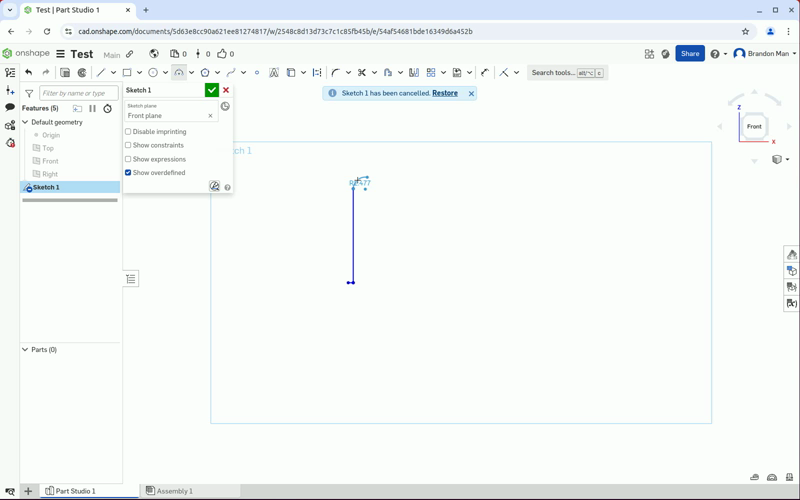
key_up(shift)
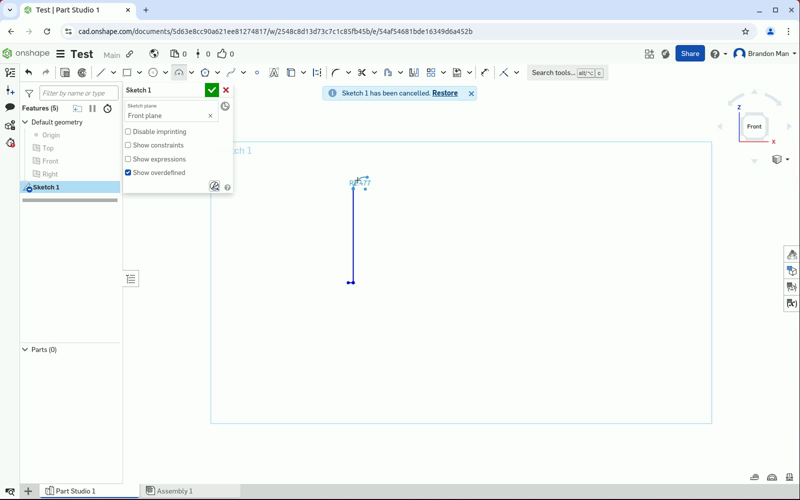
key(esc)
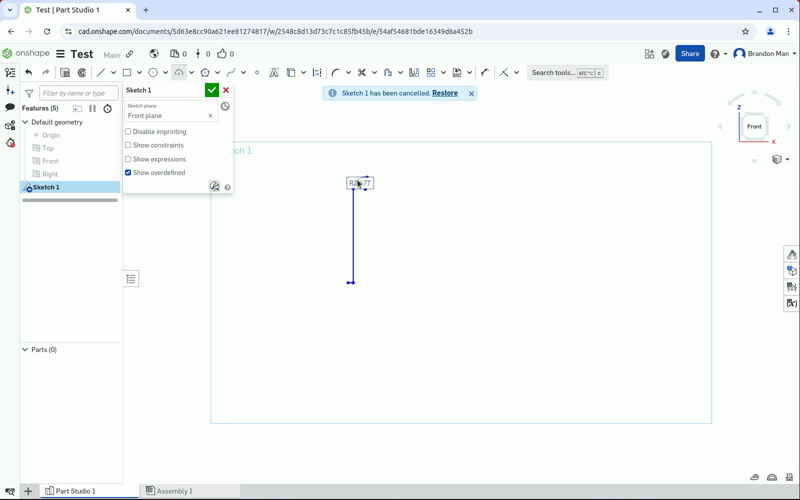
key(l)
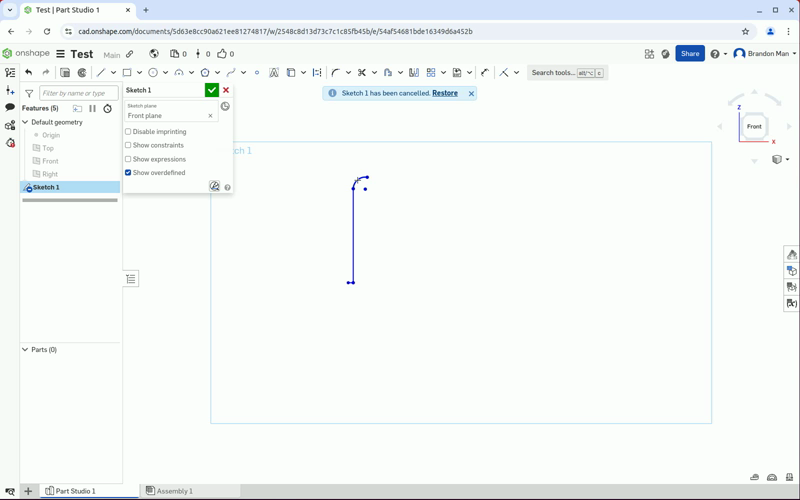
mouse_move(367, 177)
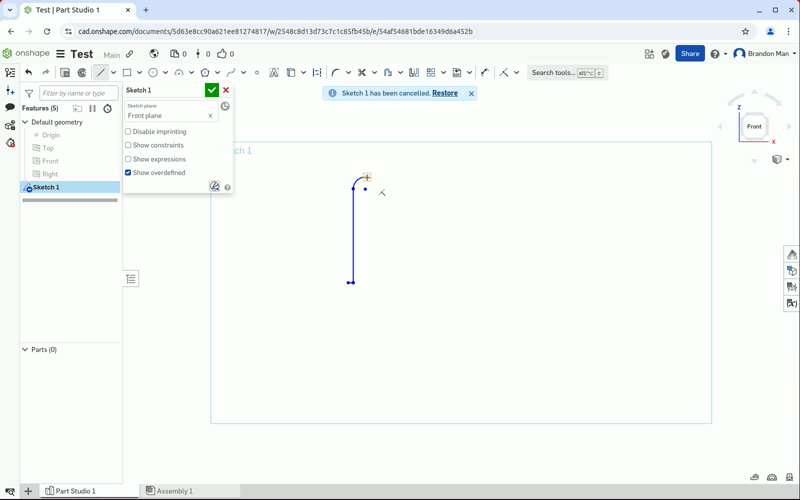
click(367, 177)
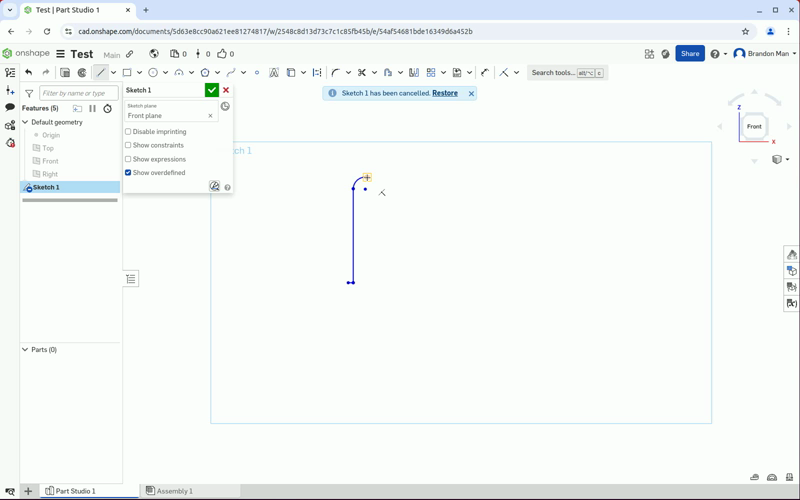
key_down(shift)
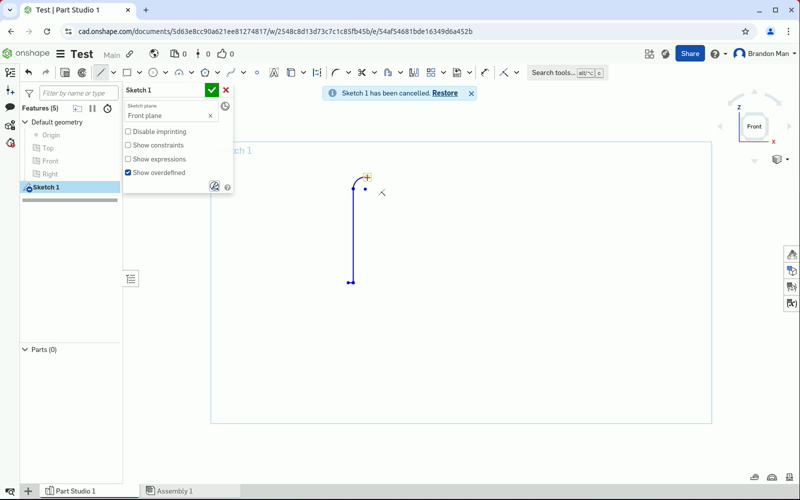
mouse_move(553, 177)
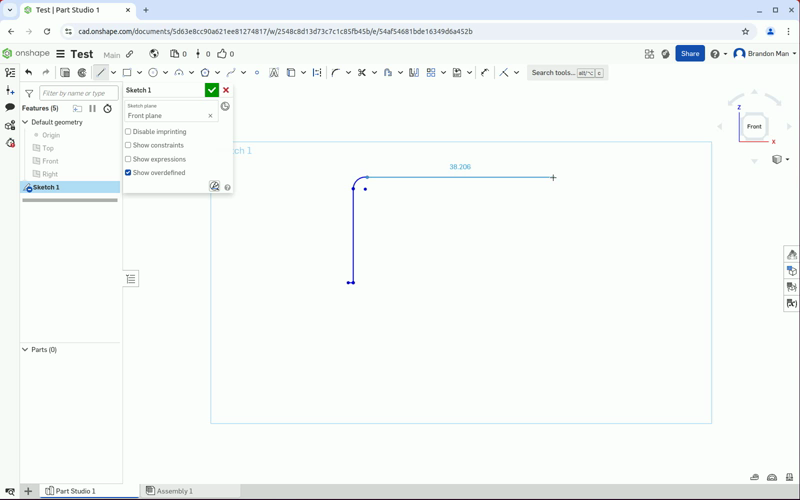
click(553, 177)
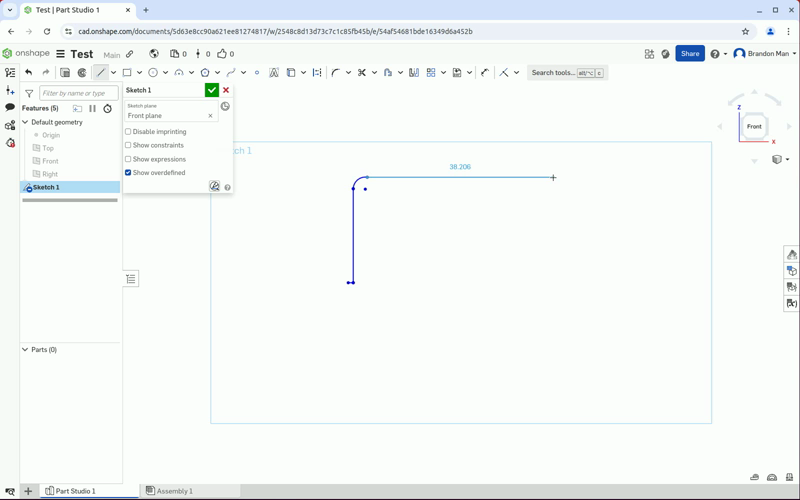
key_up(shift)
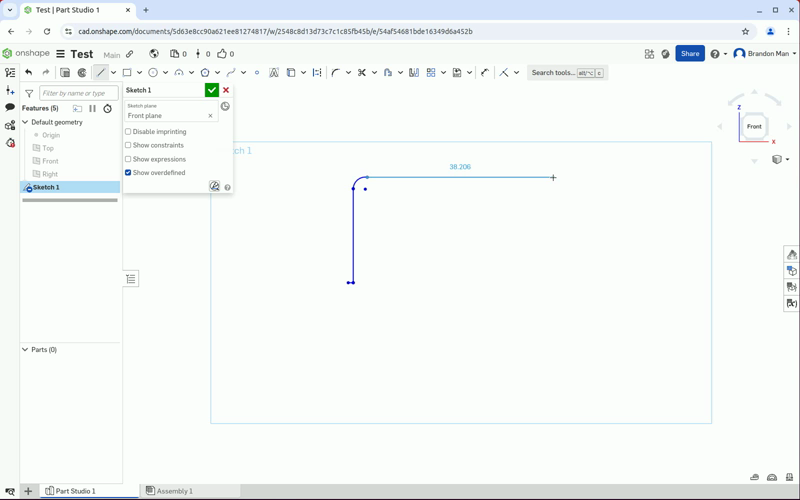
key(esc)
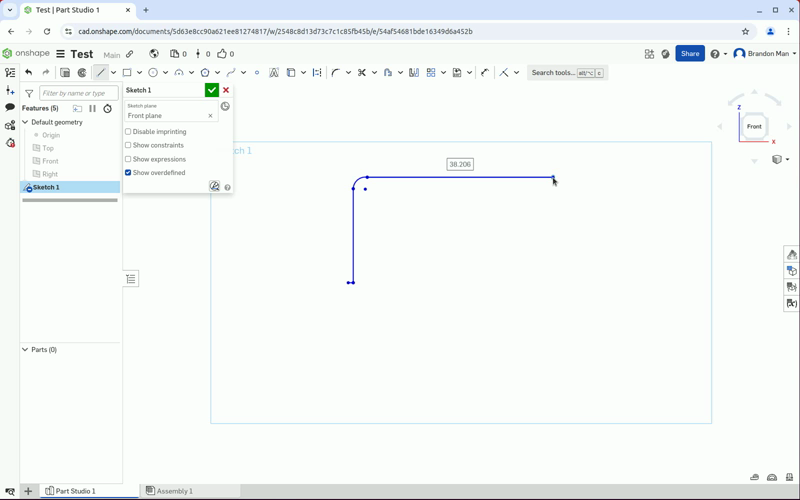
key(a)
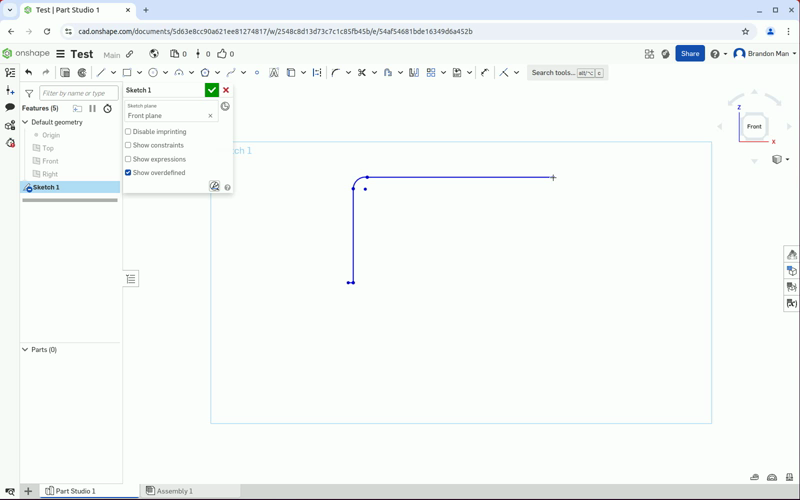
mouse_move(553, 177)
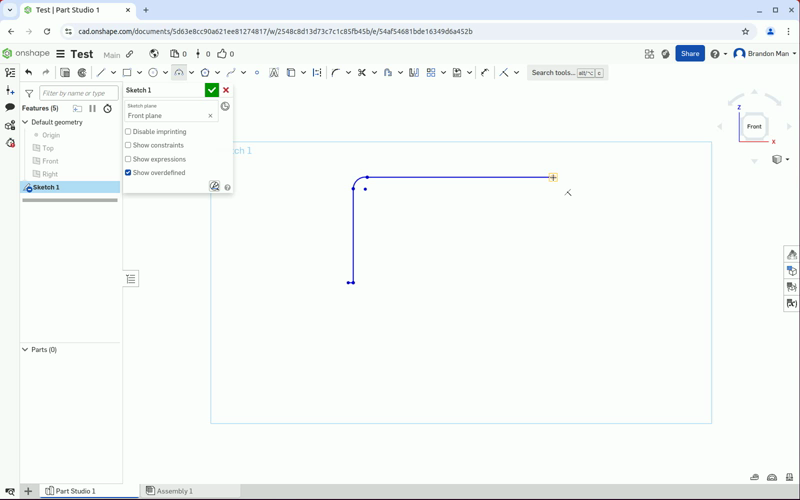
click(553, 177)
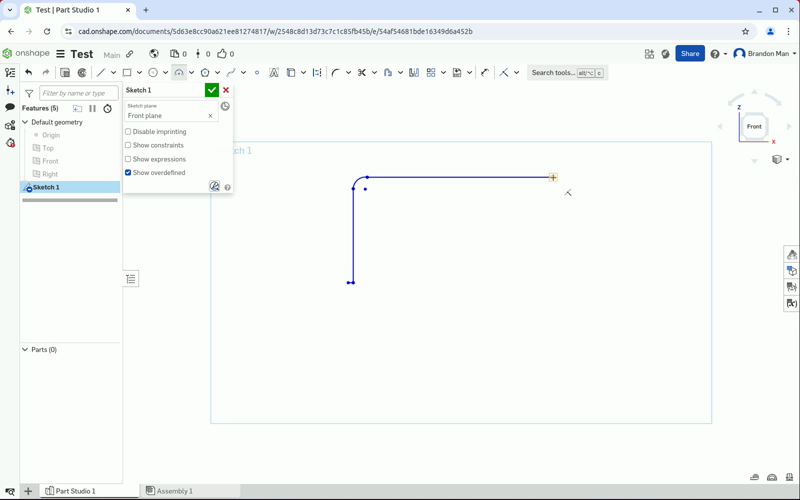
key_down(shift)
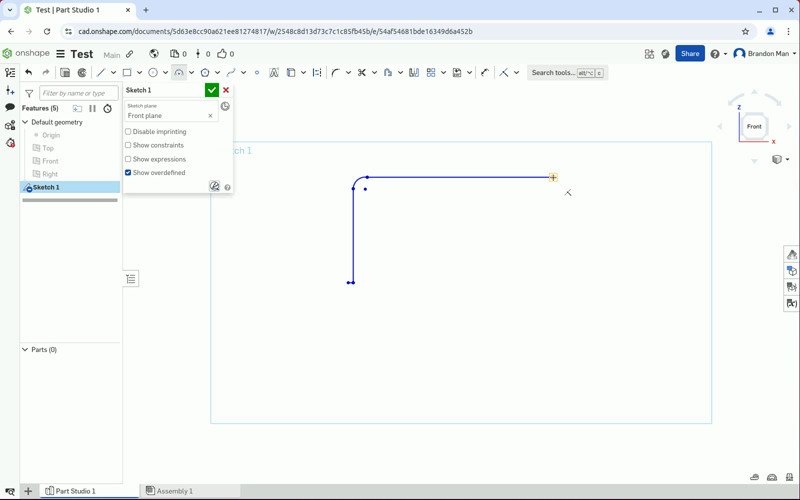
mouse_move(567, 188)
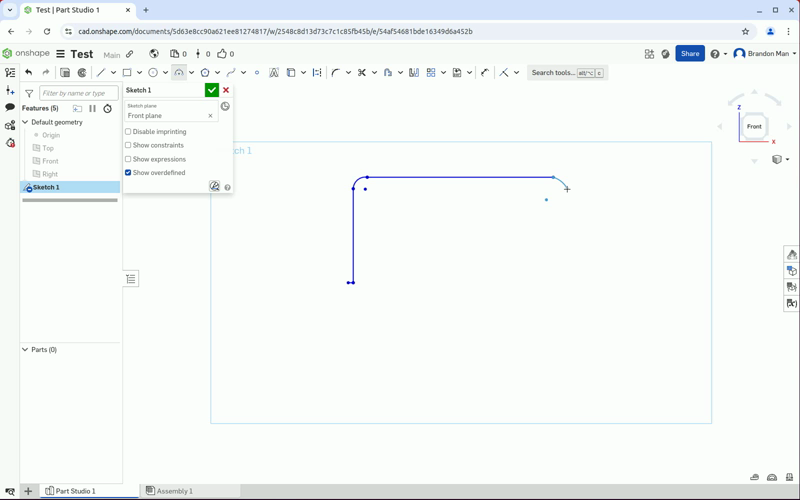
click(567, 188)
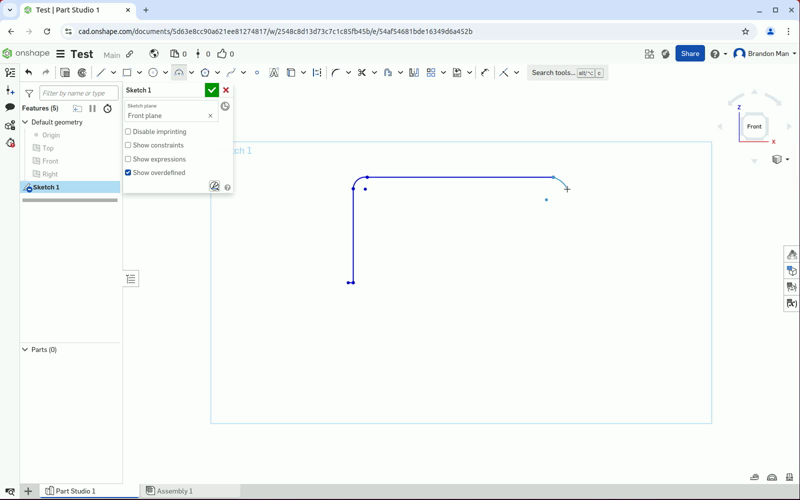
mouse_move(562, 179)
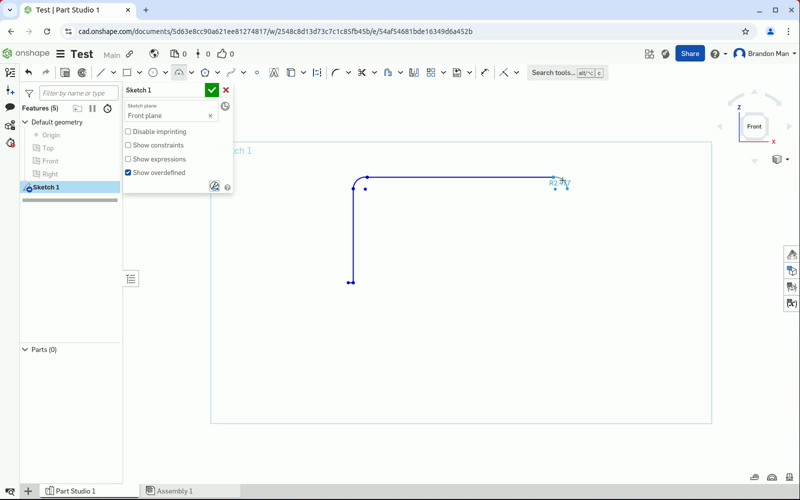
click(562, 179)
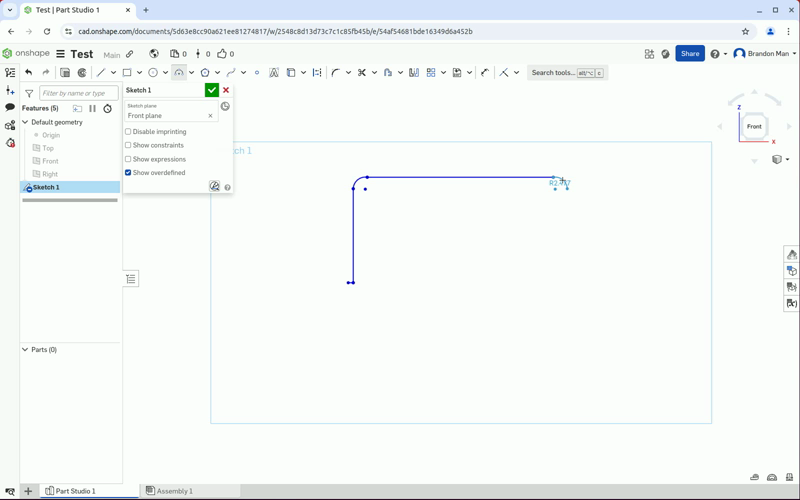
key_up(shift)
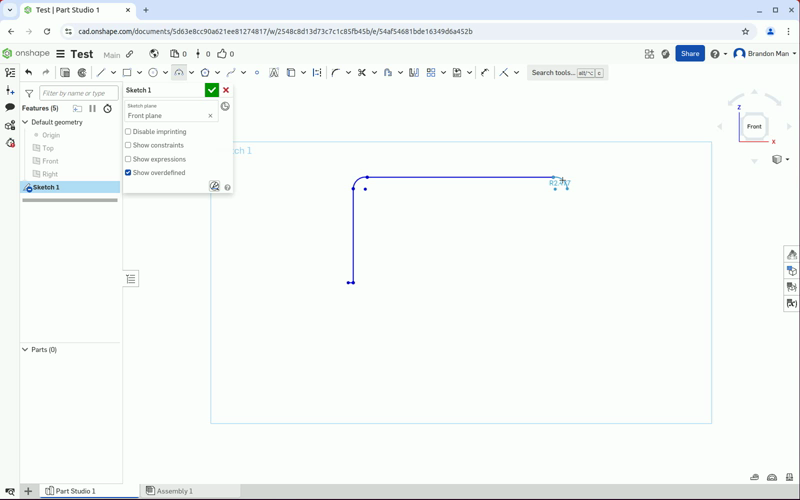
key(esc)
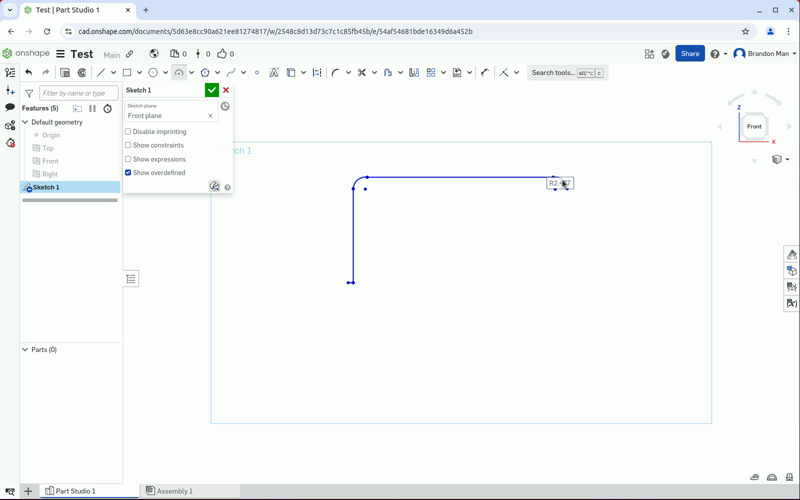
key(l)
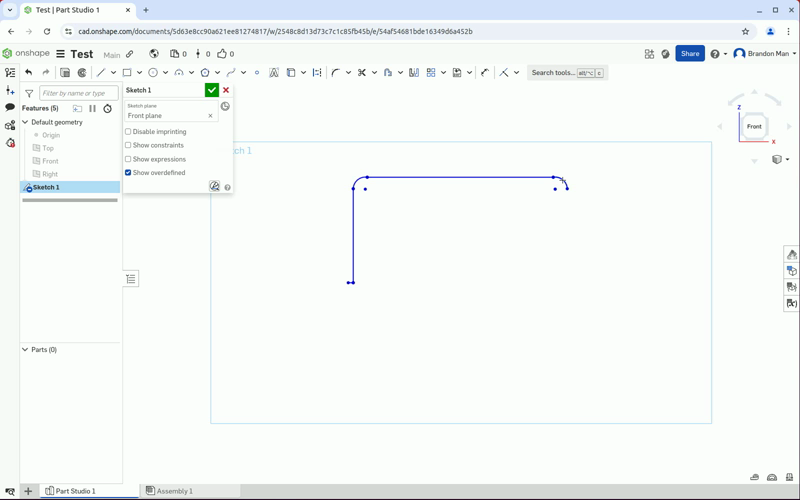
mouse_move(567, 188)
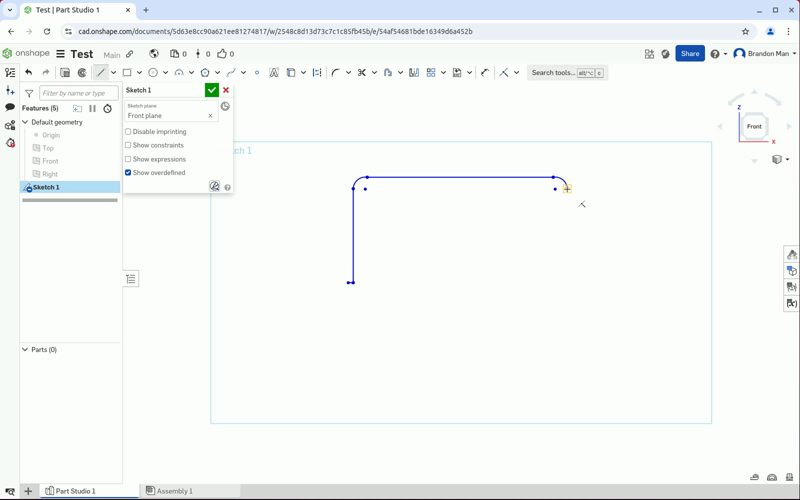
click(567, 188)
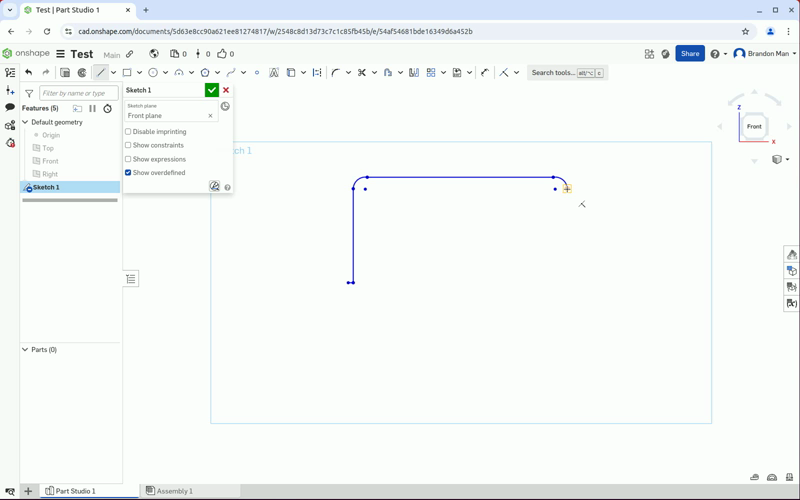
key_down(shift)
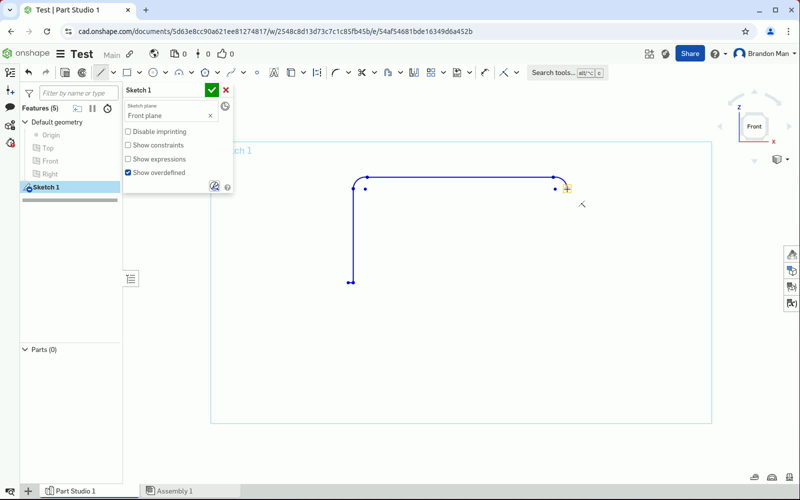
mouse_move(567, 282)
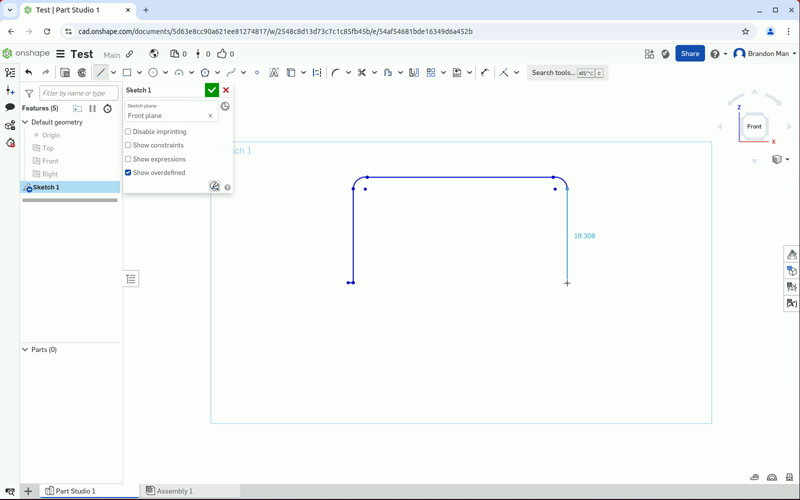
click(567, 282)
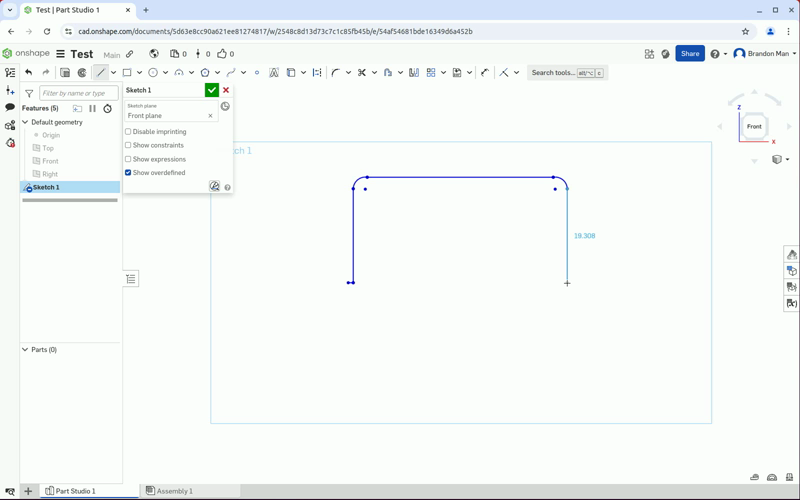
key_up(shift)
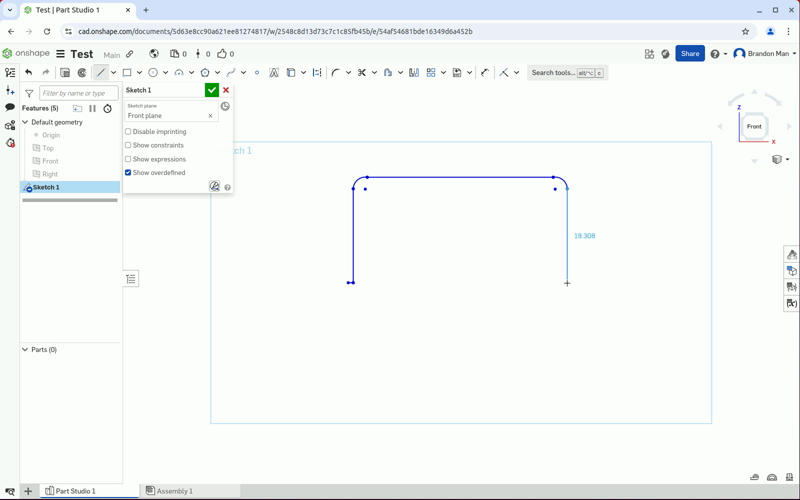
key_down(shift)
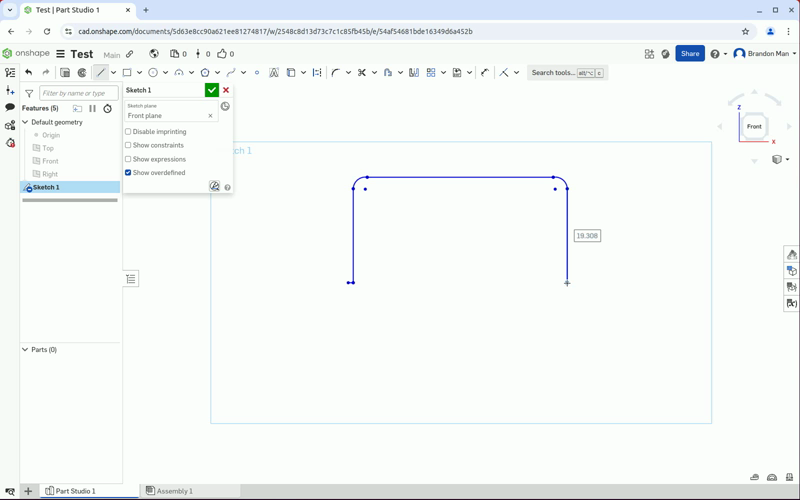
mouse_move(589, 282)
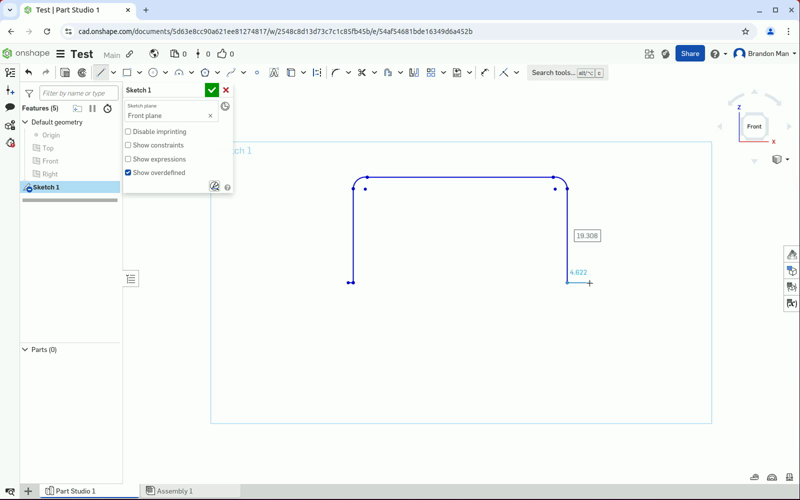
mouse_move(572, 282)
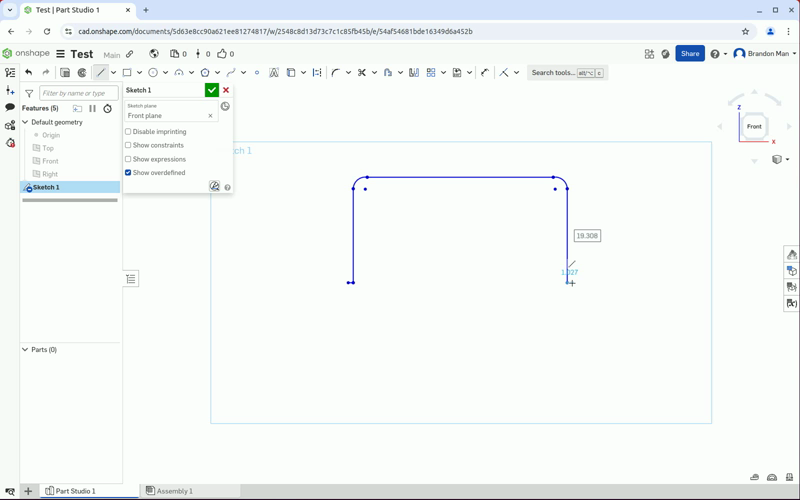
scroll(6)
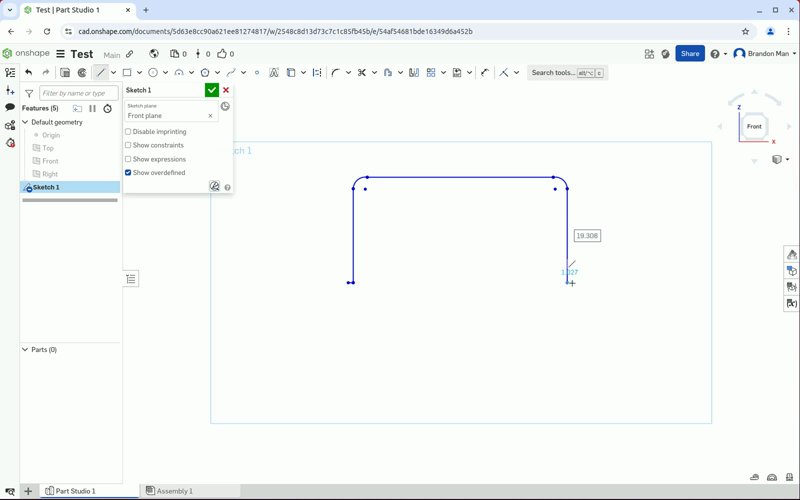
scroll(6)
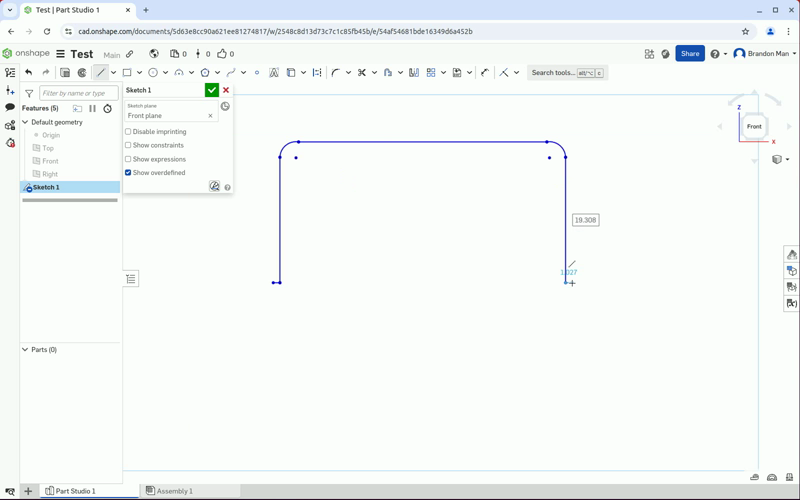
scroll(6)
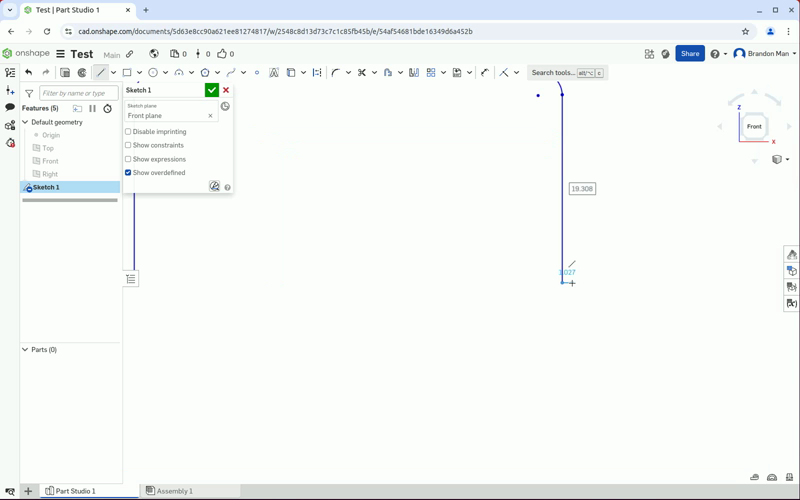
scroll(6)
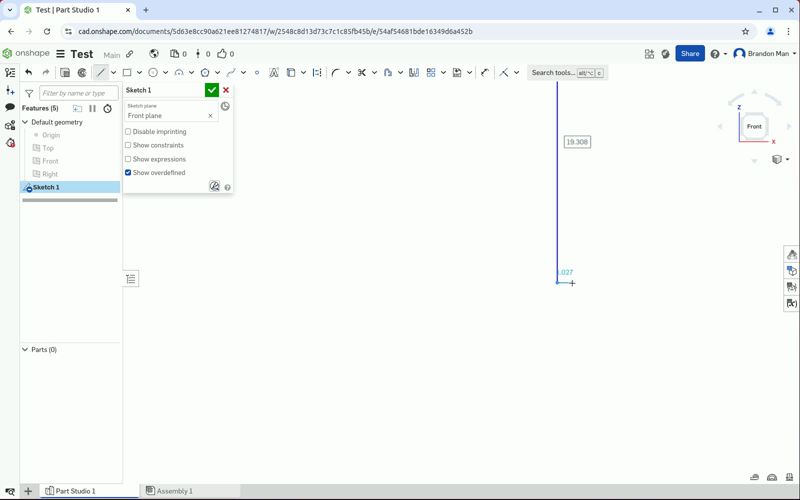
scroll(6)
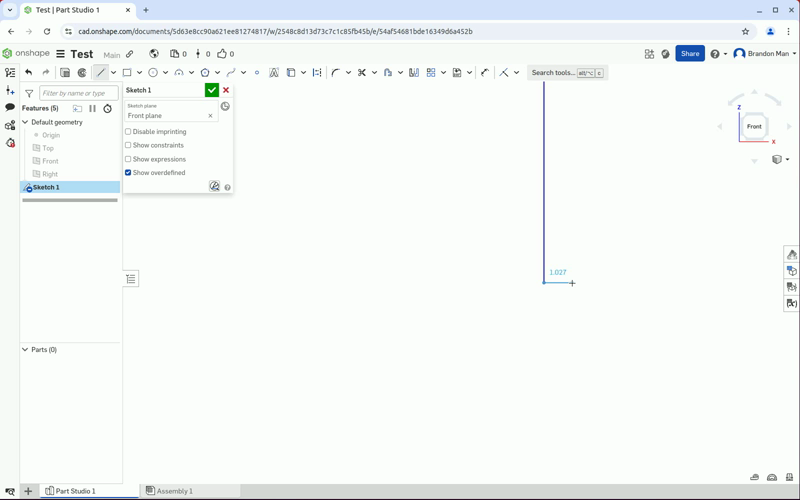
scroll(6)
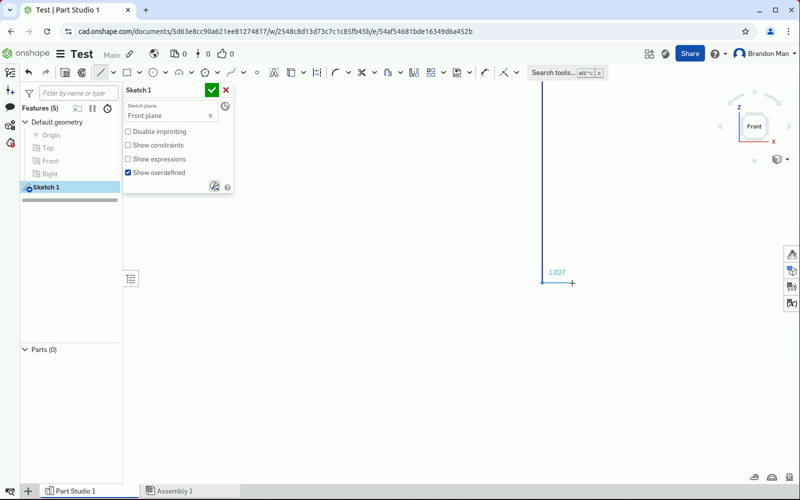
scroll(6)
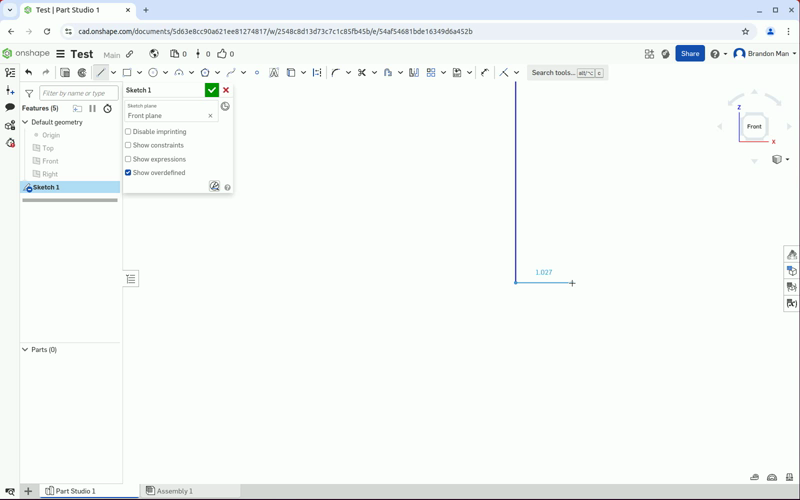
click(572, 282)
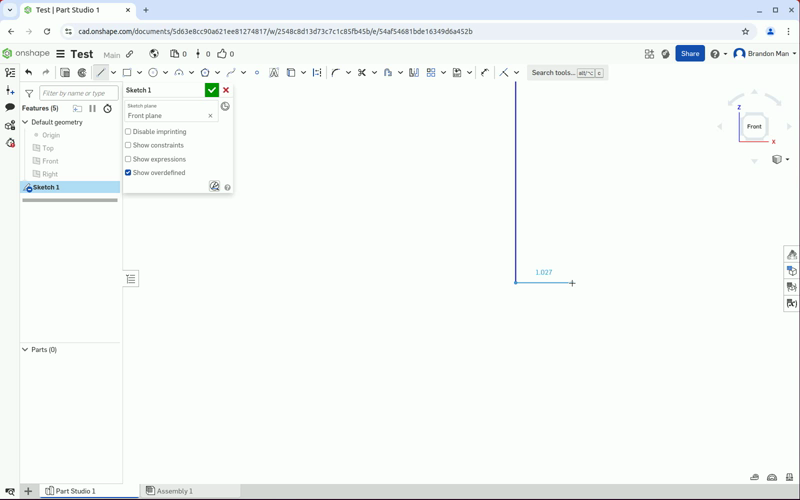
scroll(-6)
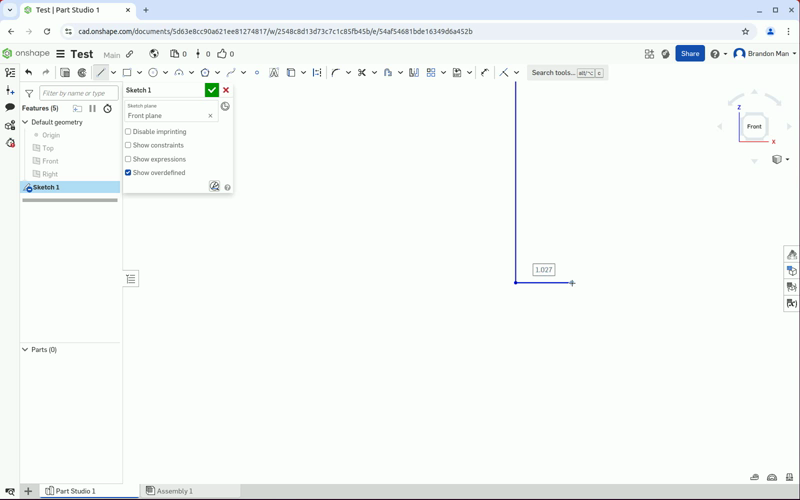
scroll(-6)
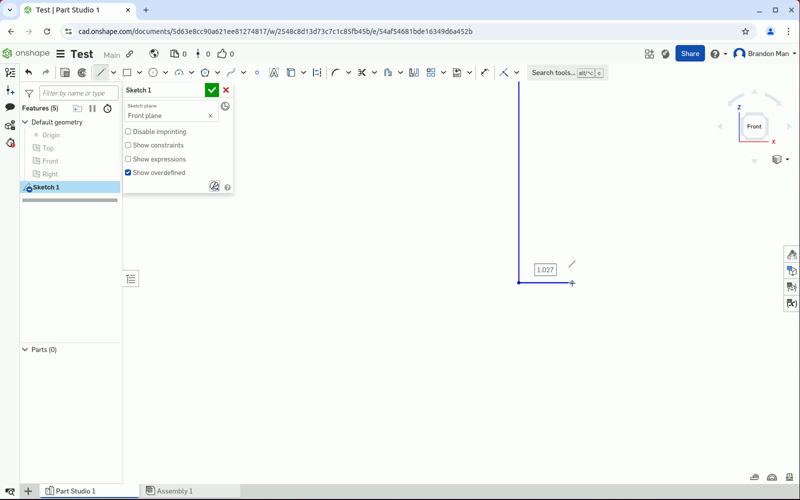
scroll(-6)
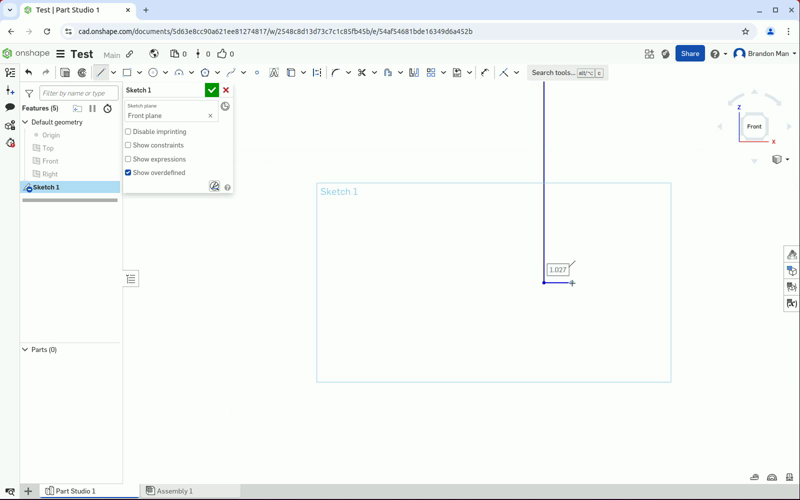
scroll(-6)
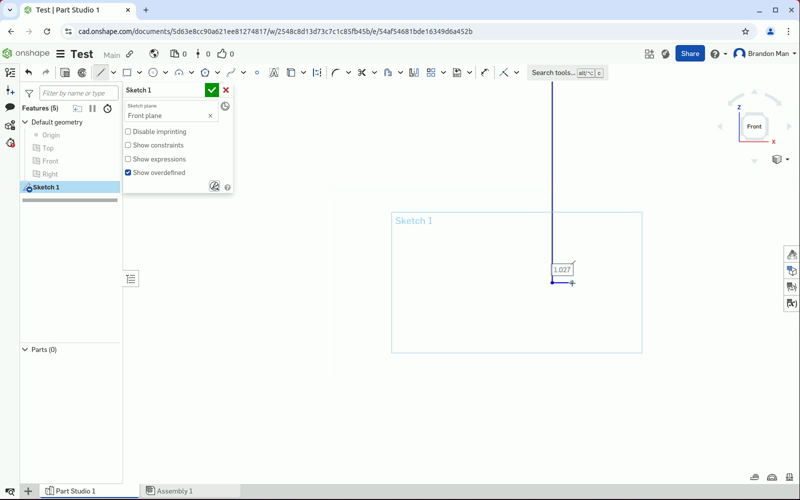
scroll(-6)
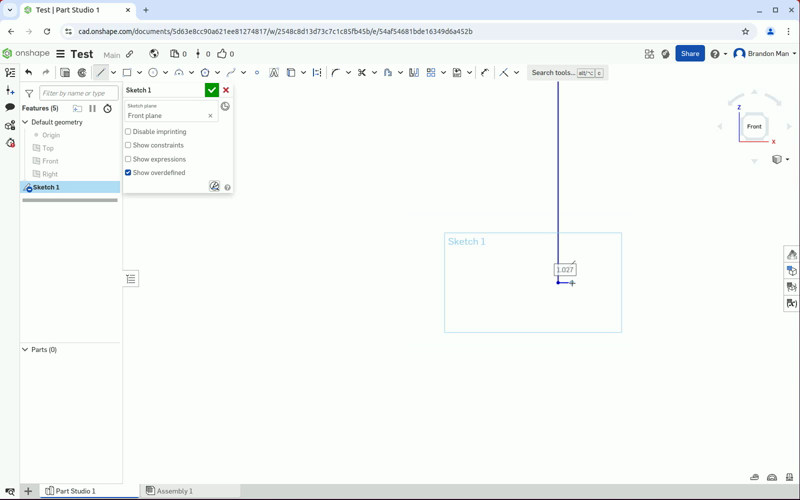
scroll(-6)
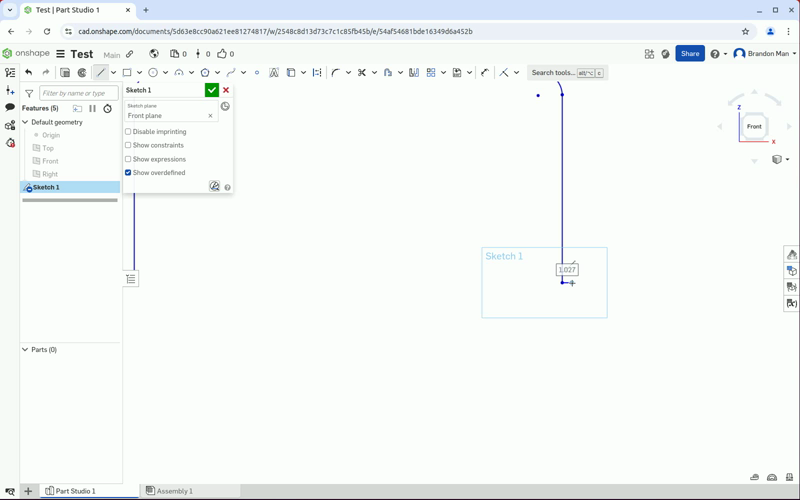
scroll(-6)
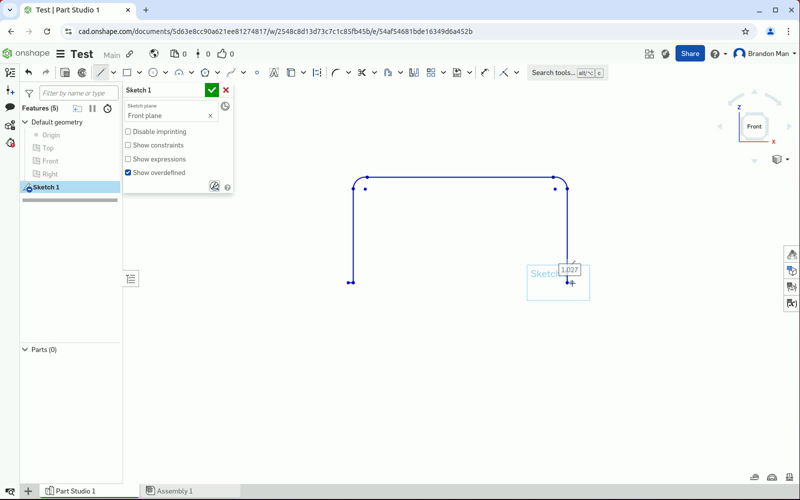
key_up(shift)
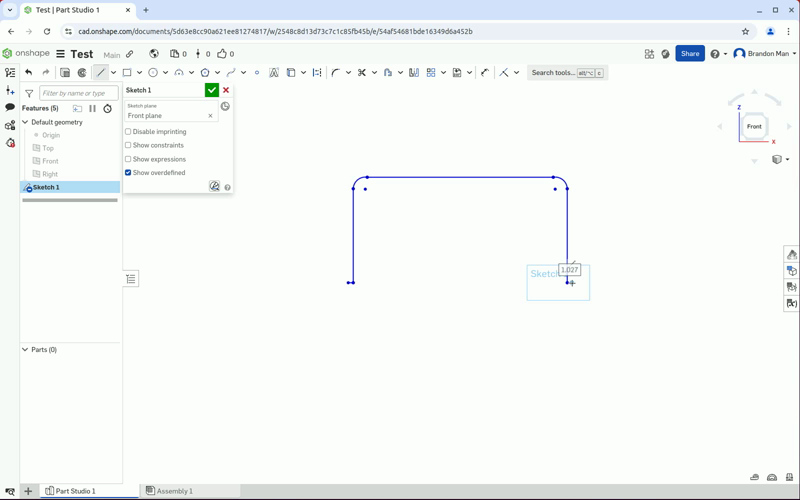
key_down(shift)
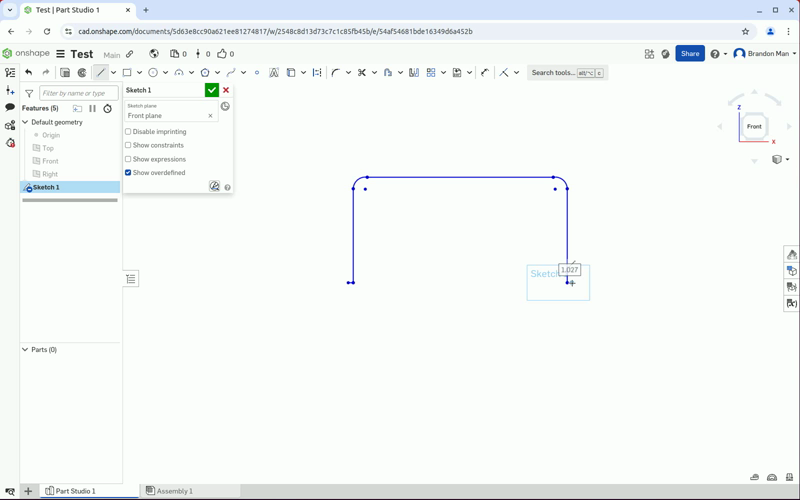
mouse_move(572, 188)
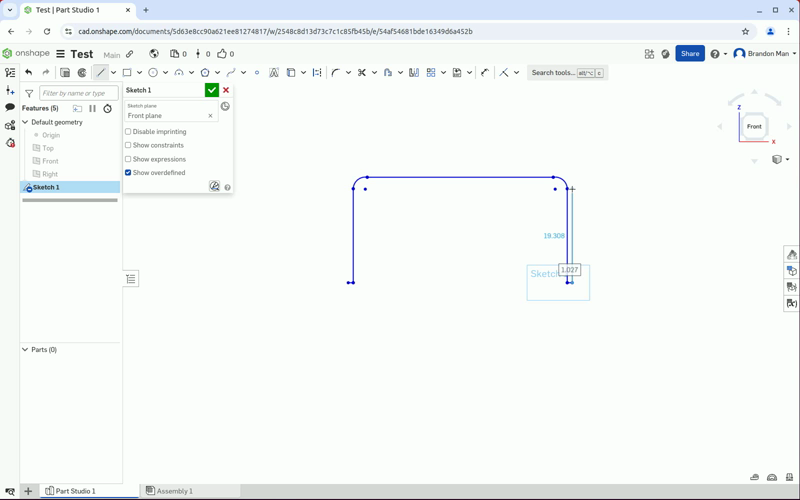
click(572, 188)
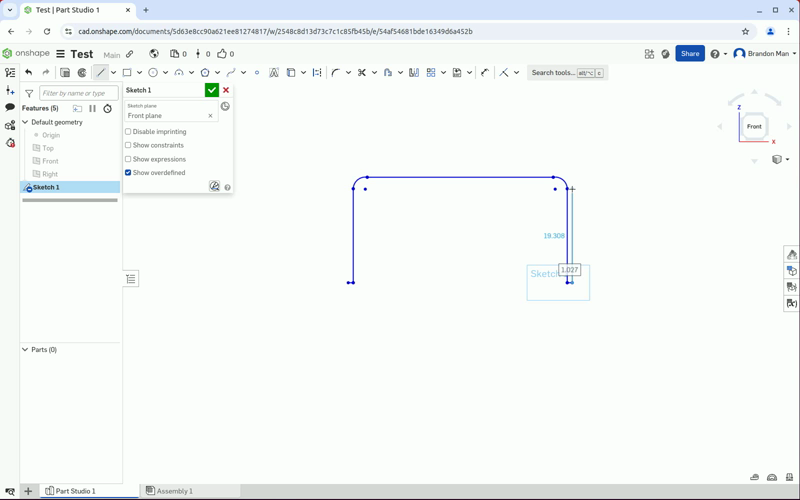
key_up(shift)
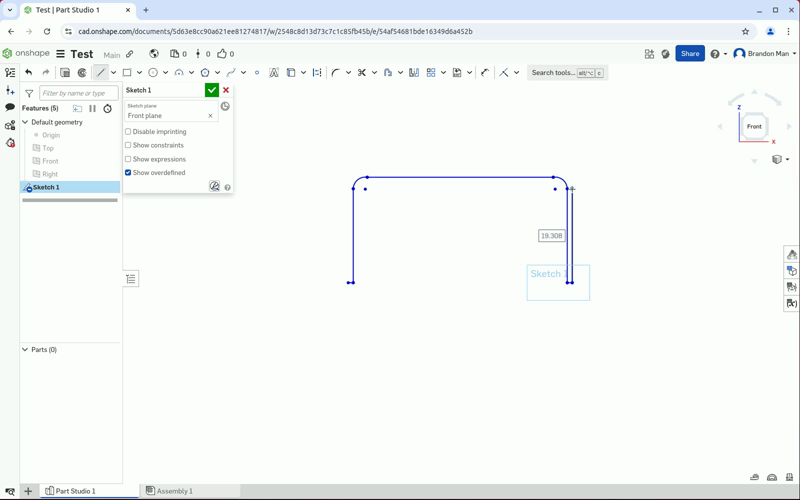
key(esc)
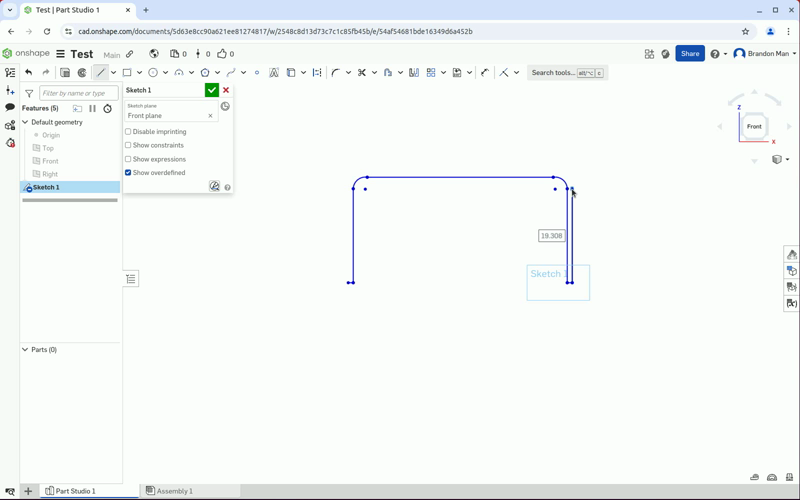
key(a)
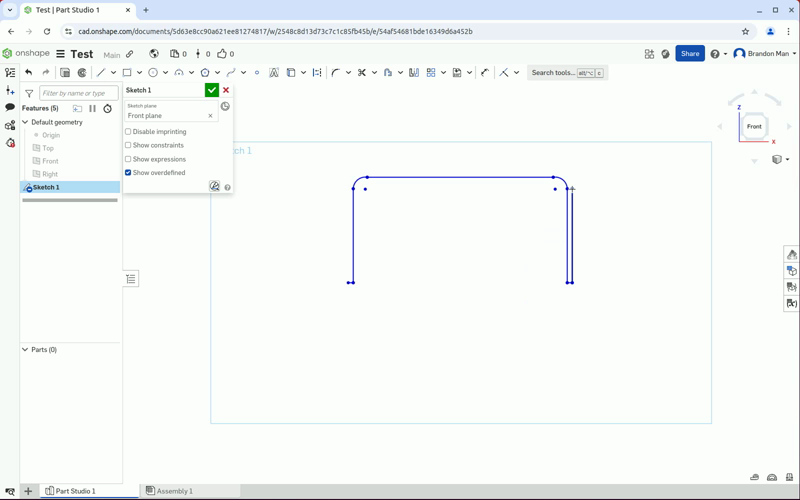
mouse_move(572, 188)
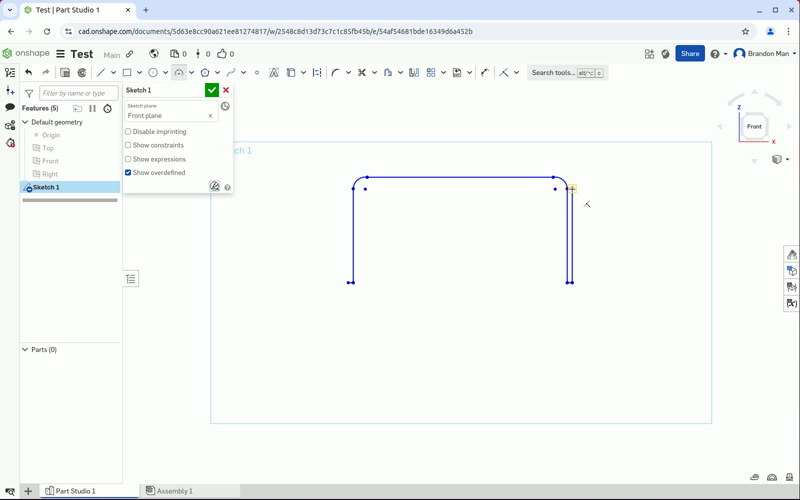
click(572, 188)
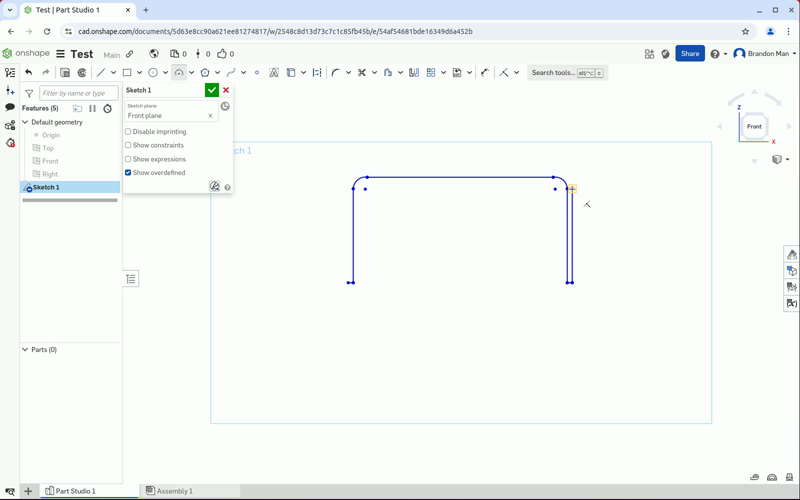
key_down(shift)
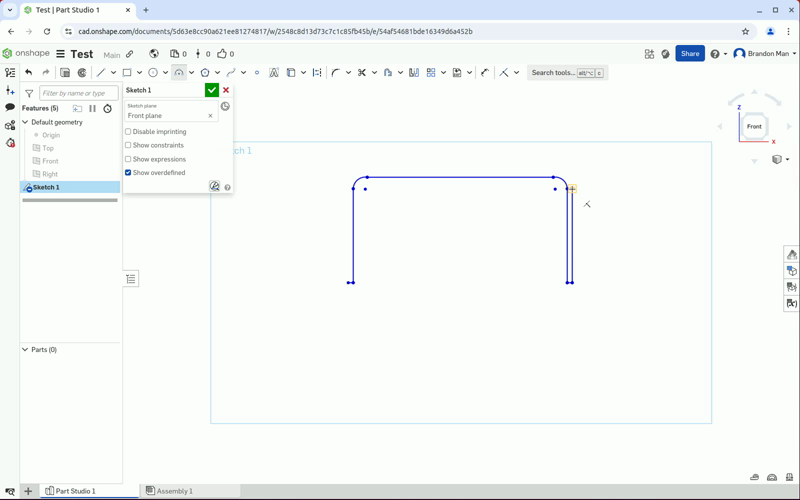
mouse_move(553, 172)
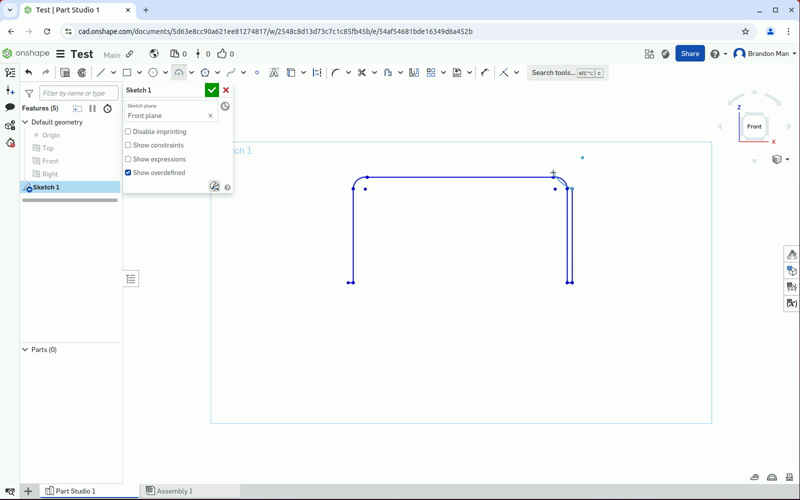
click(553, 172)
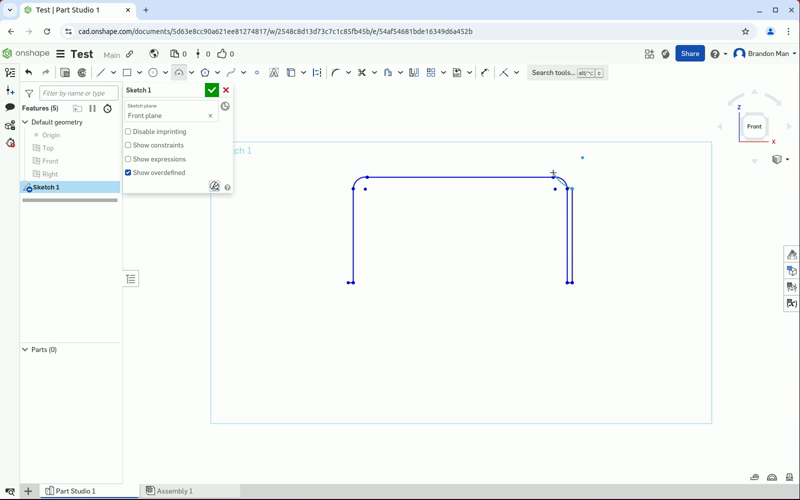
mouse_move(566, 176)
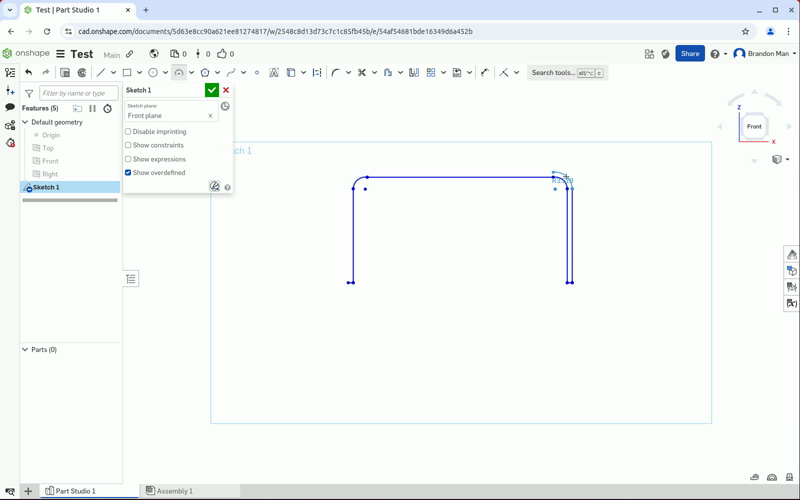
click(566, 176)
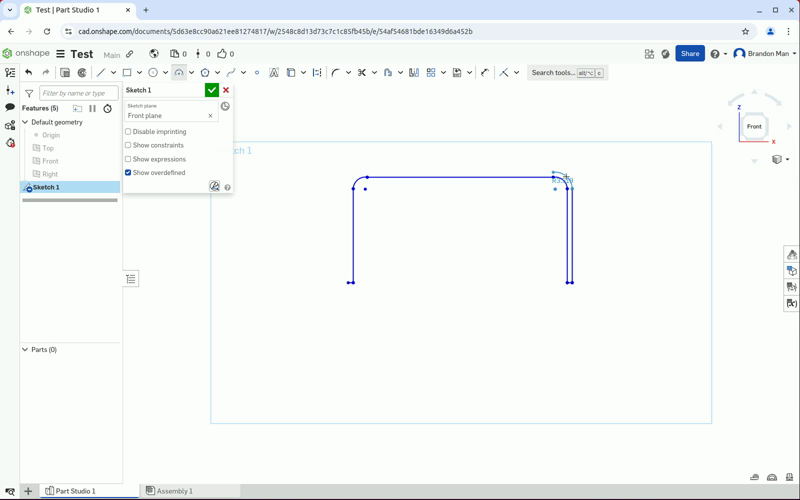
key_up(shift)
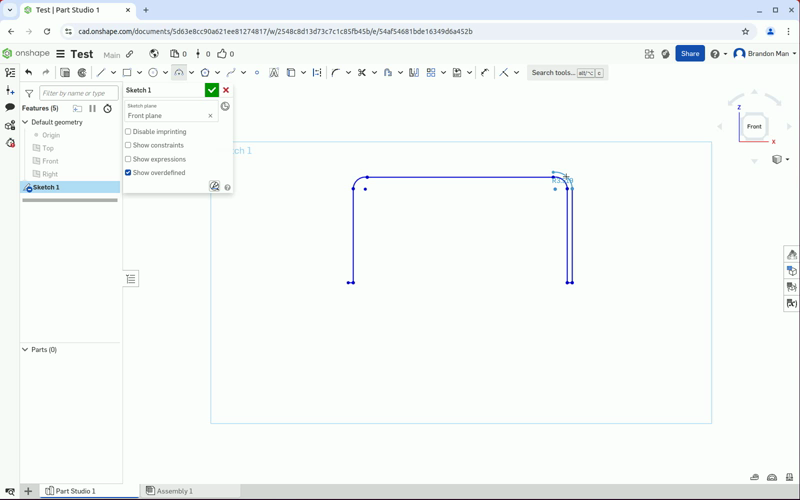
key(esc)
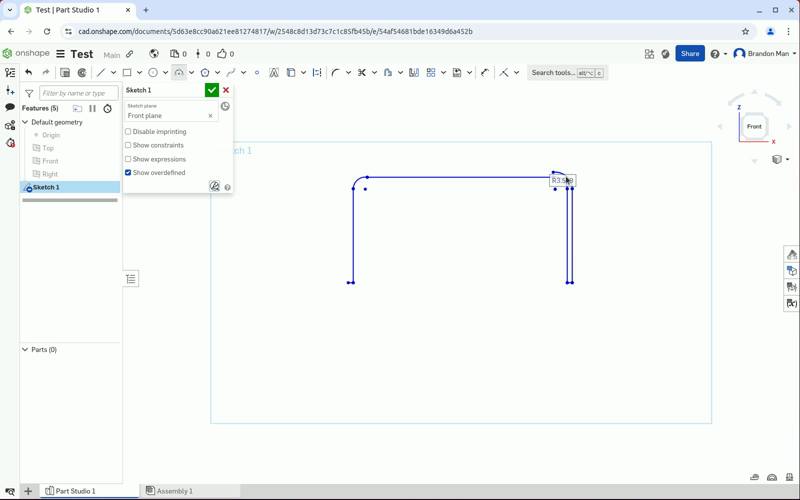
key(l)
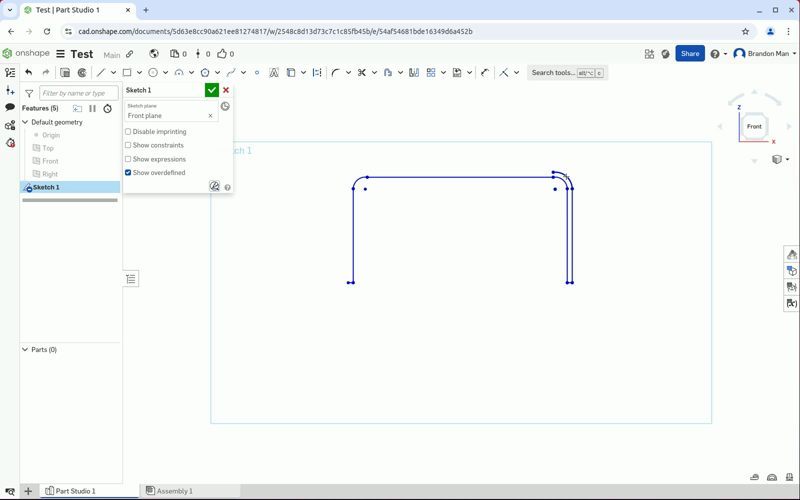
mouse_move(553, 172)
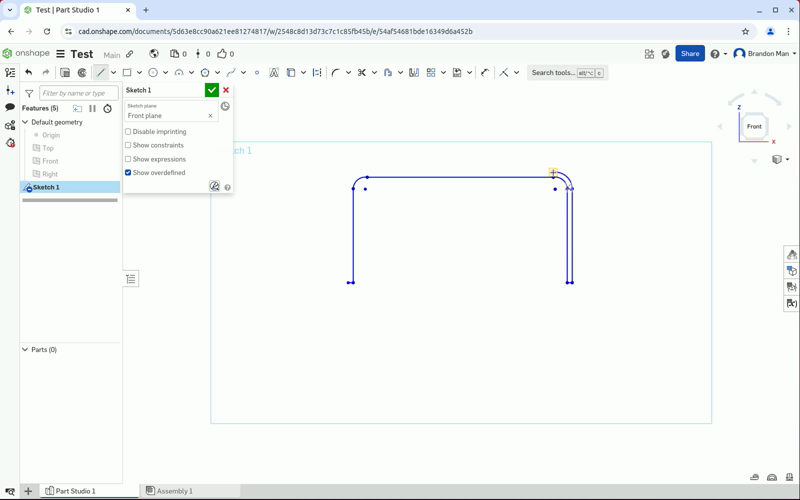
click(553, 172)
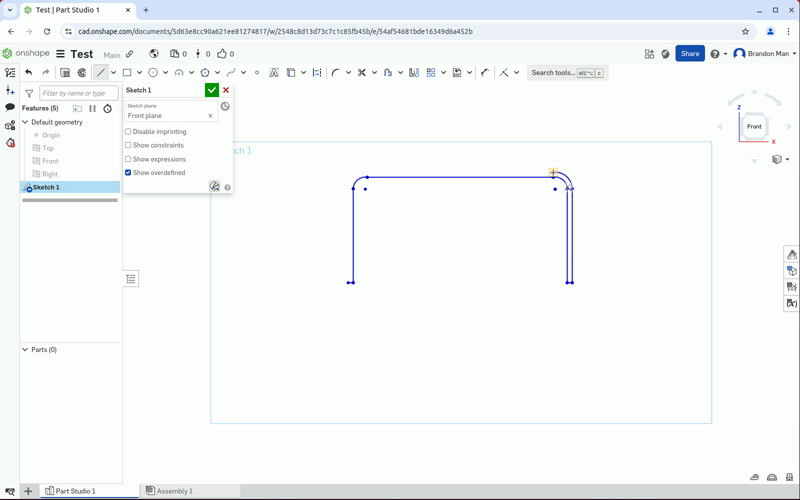
key_down(shift)
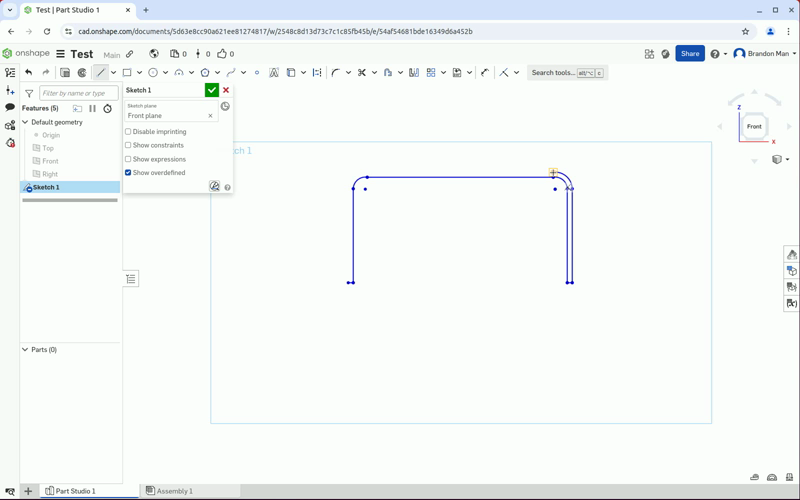
mouse_move(367, 172)
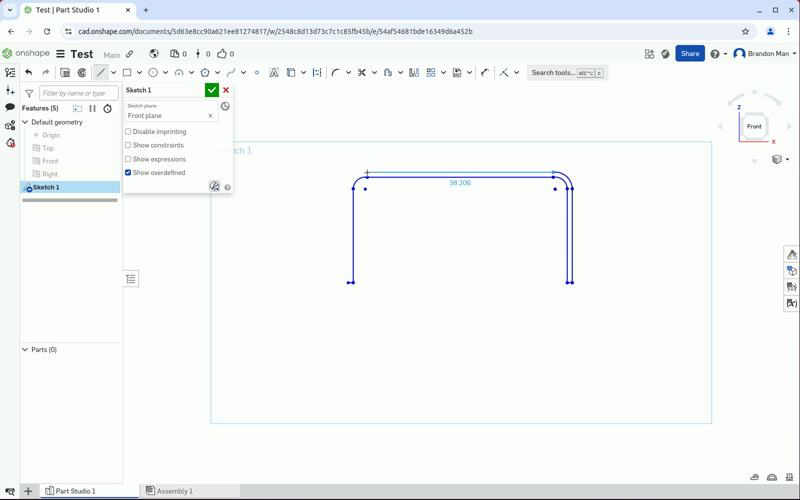
click(367, 172)
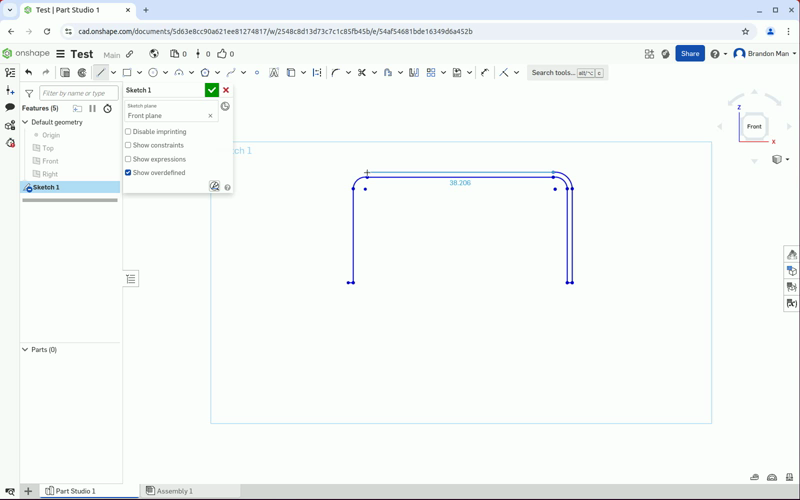
key_up(shift)
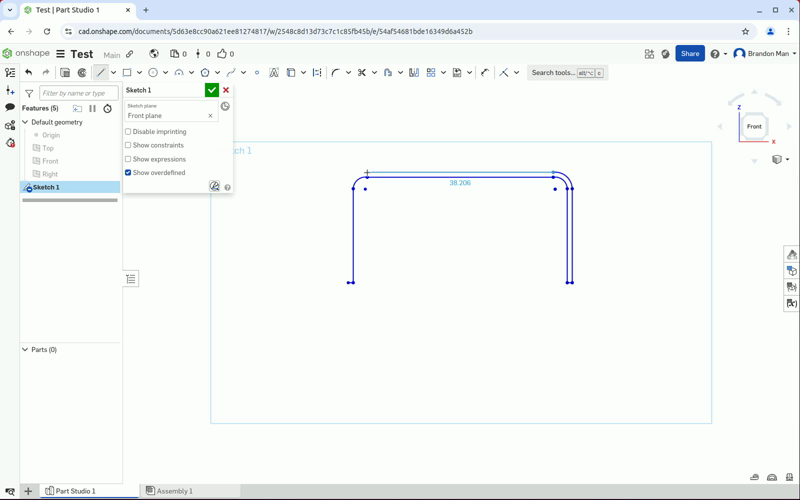
key(esc)
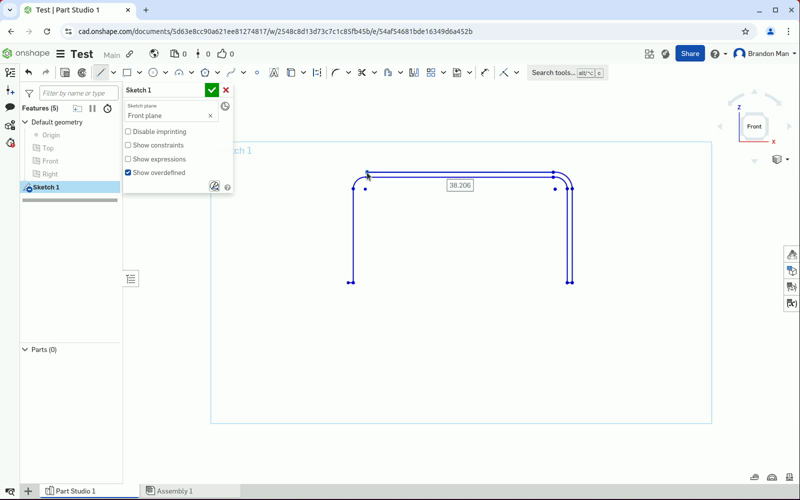
key(a)
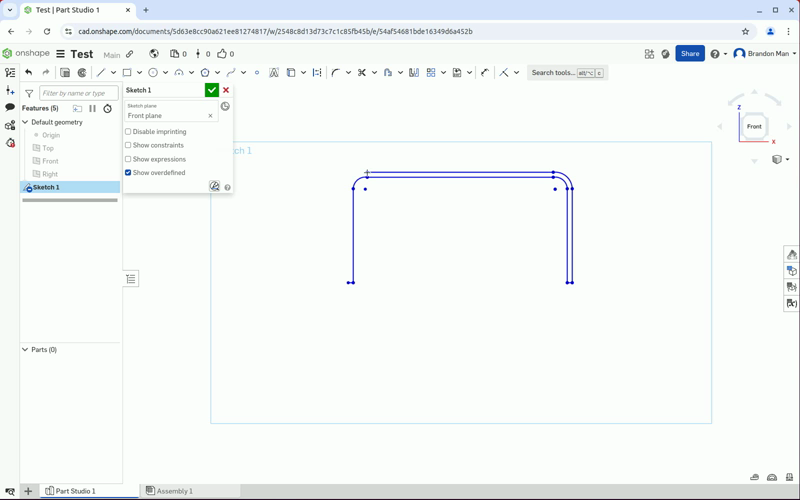
mouse_move(367, 172)
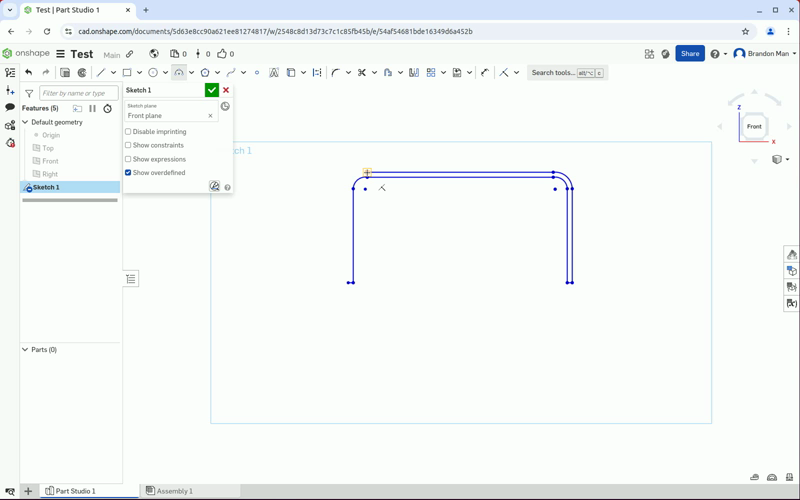
click(367, 172)
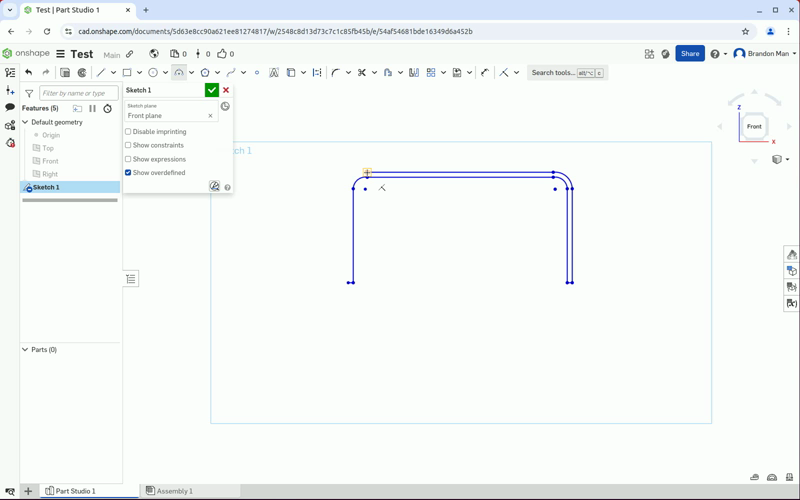
key_down(shift)
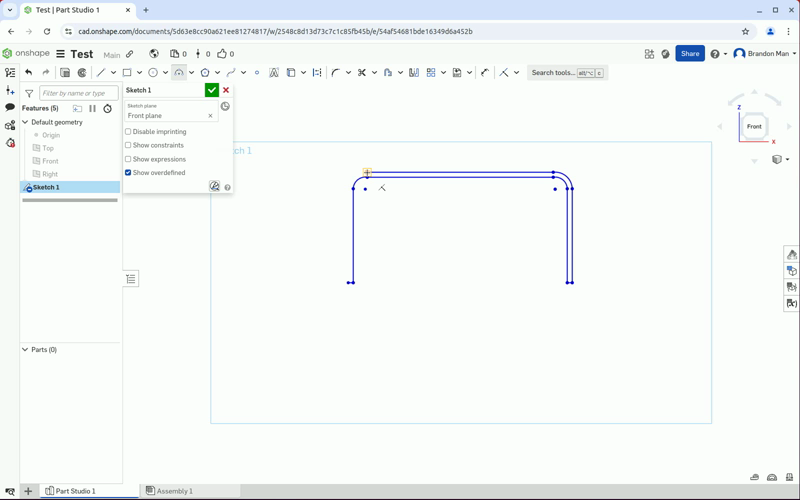
mouse_move(348, 188)
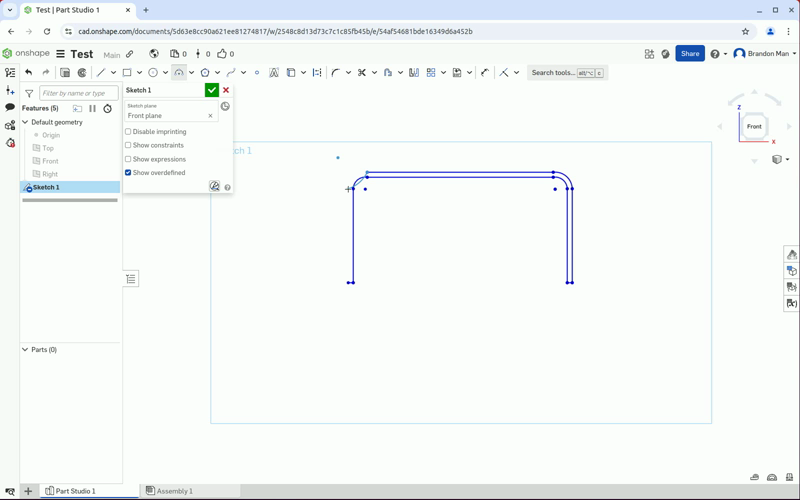
click(348, 188)
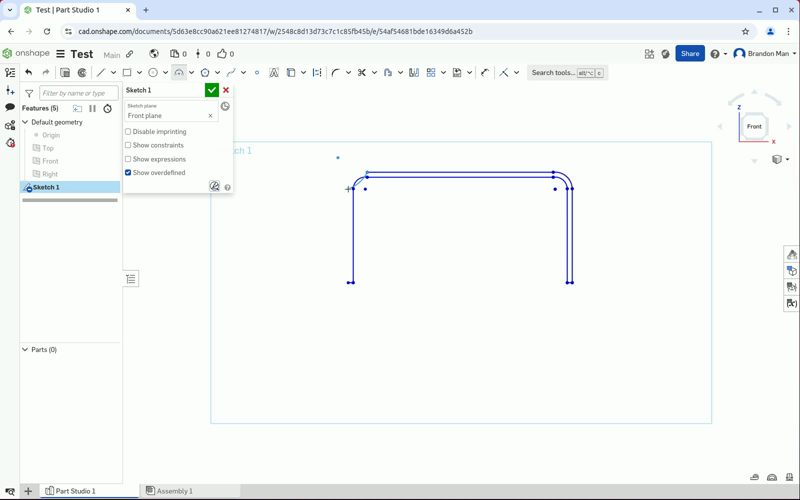
mouse_move(354, 176)
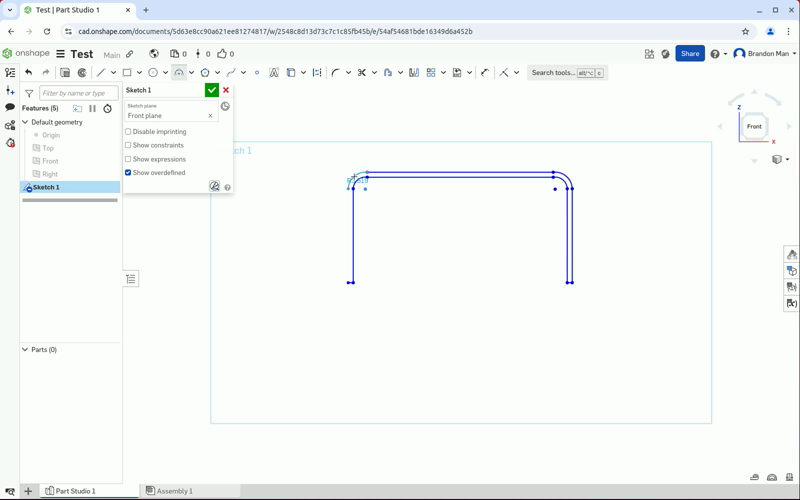
click(354, 176)
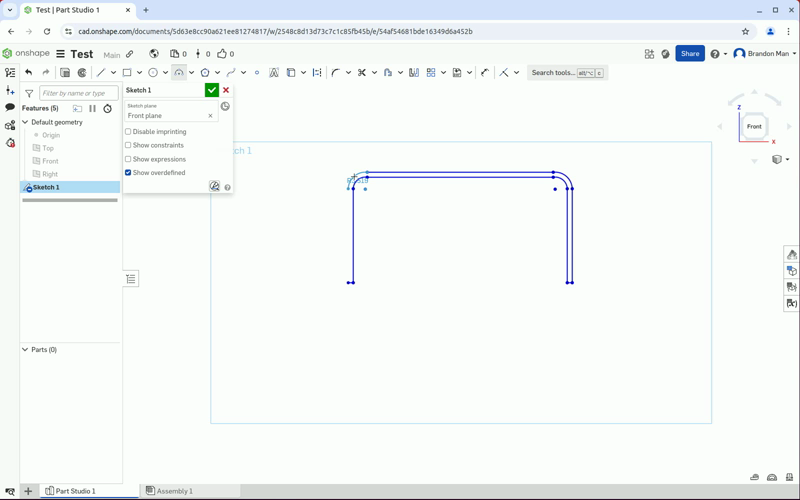
key_up(shift)
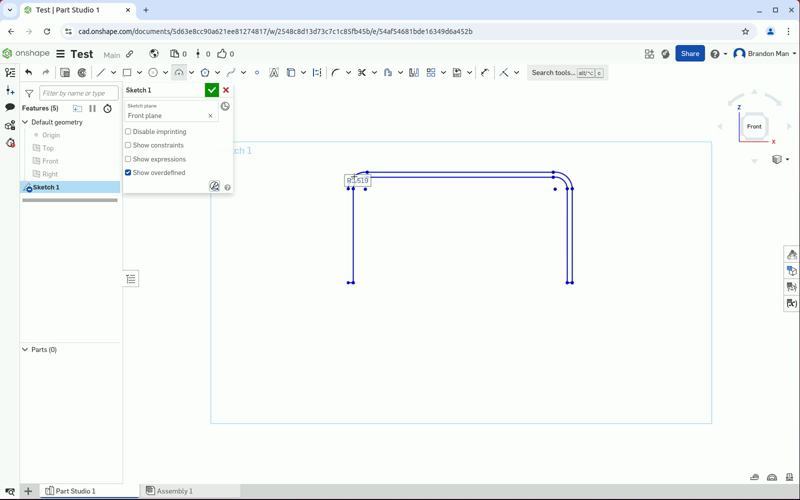
key(esc)
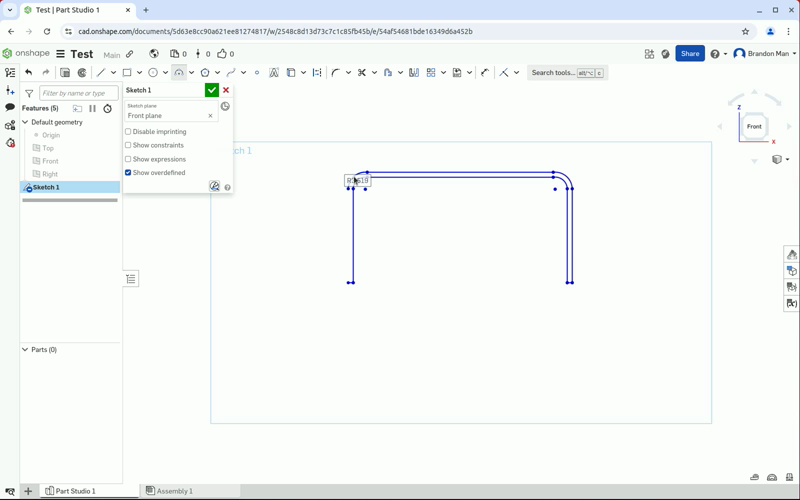
key(l)
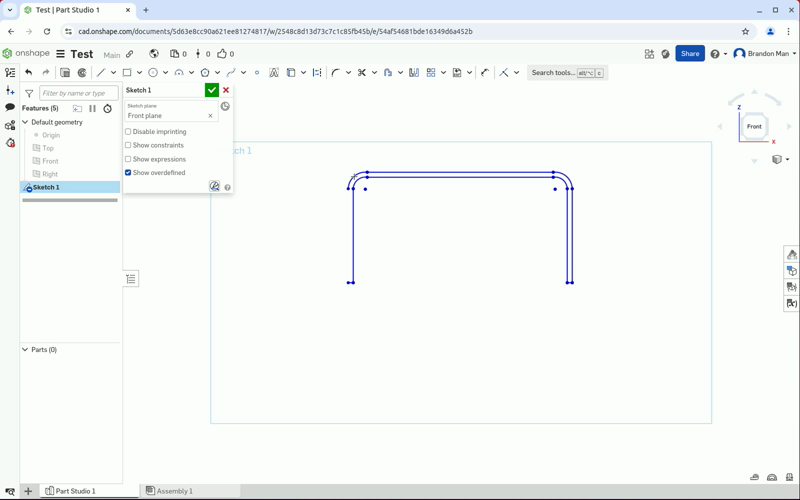
mouse_move(348, 188)
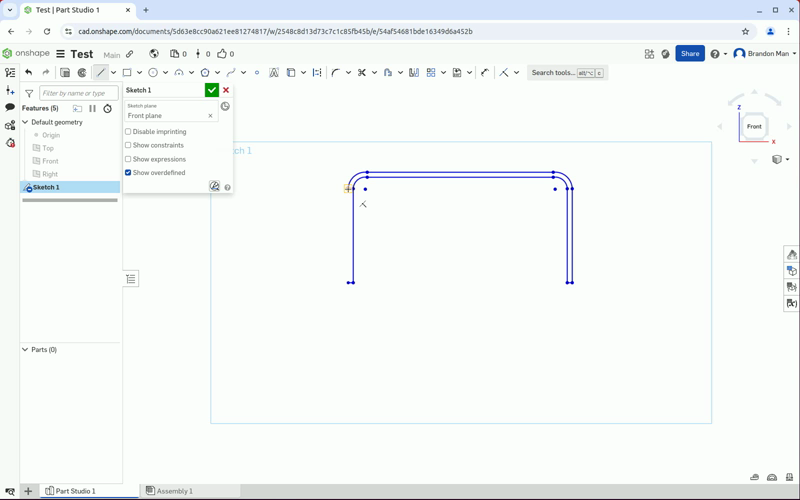
click(348, 188)
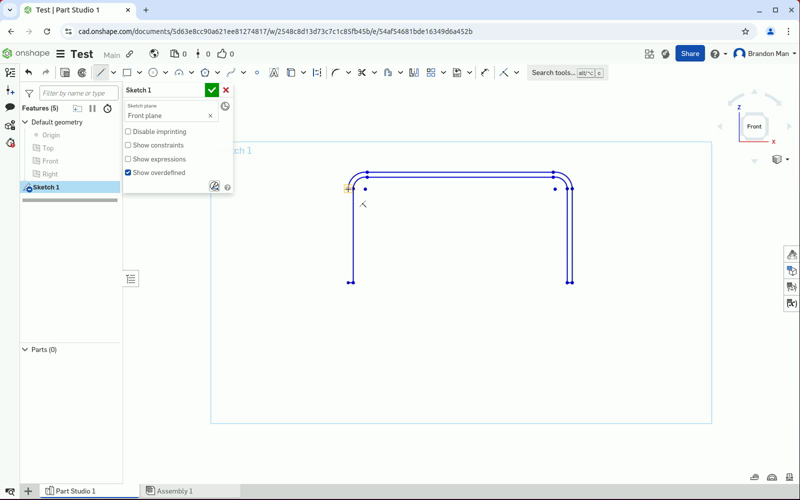
key_down(shift)
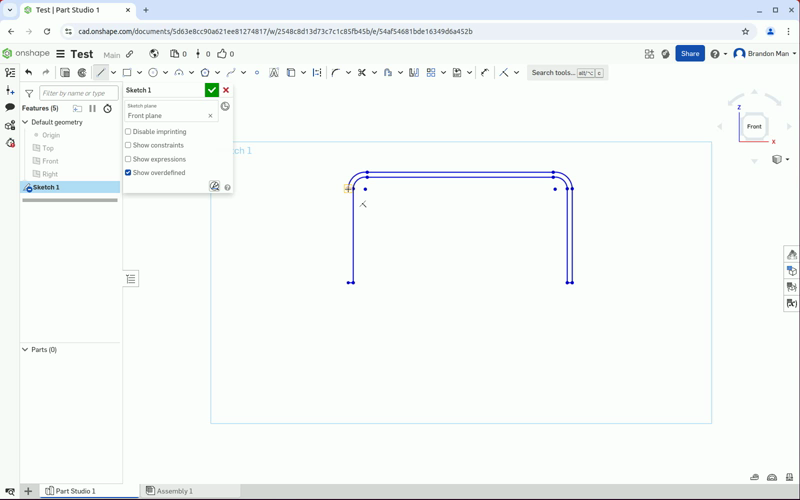
mouse_move(348, 282)
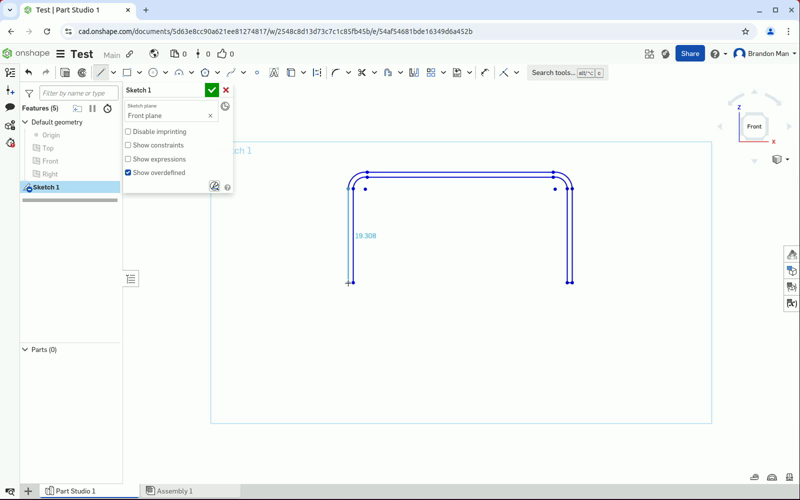
key_up(shift)
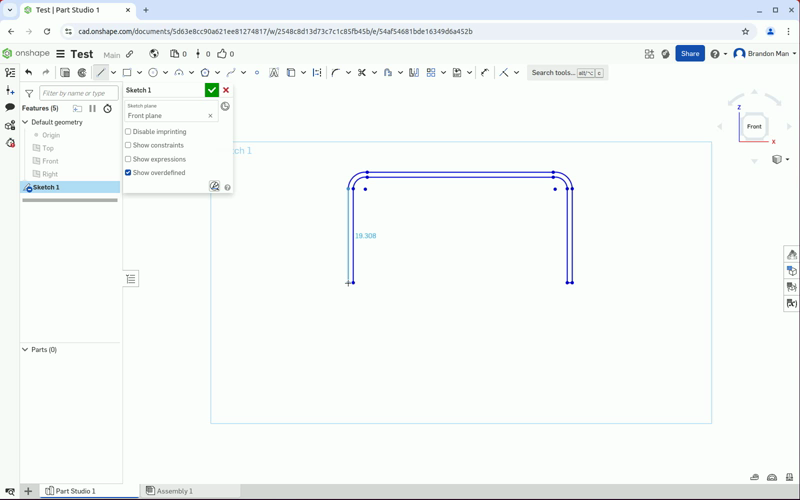
click(348, 282)
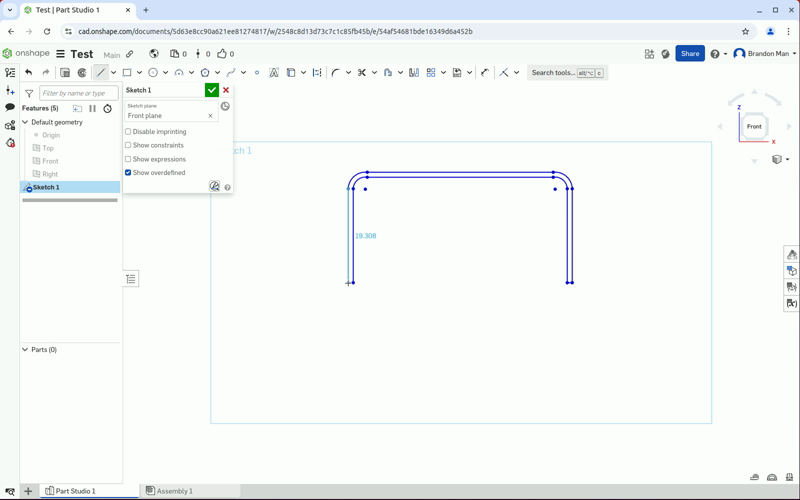
key(esc)
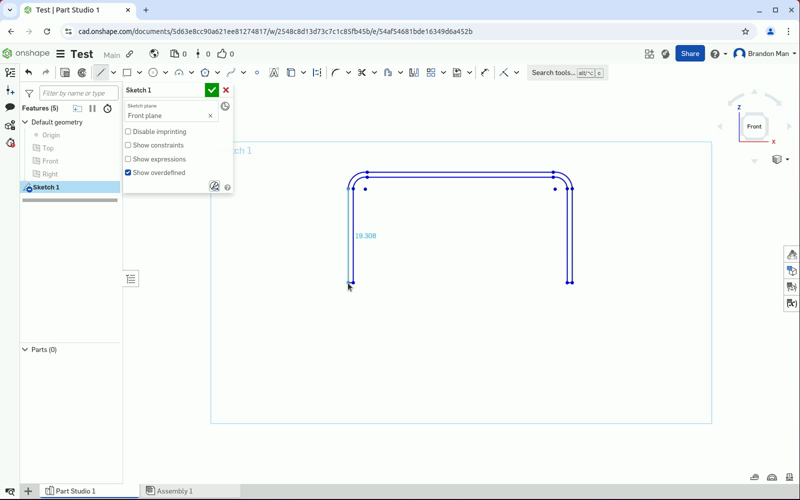
mouse_move(350, 258)
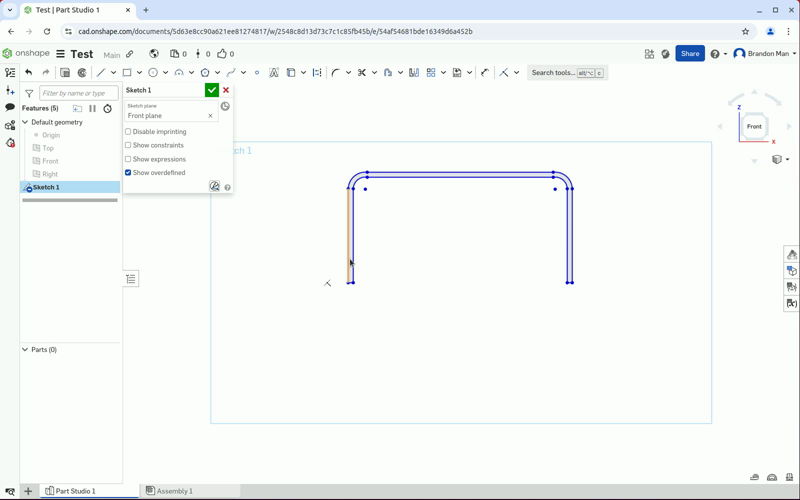
click(350, 258)
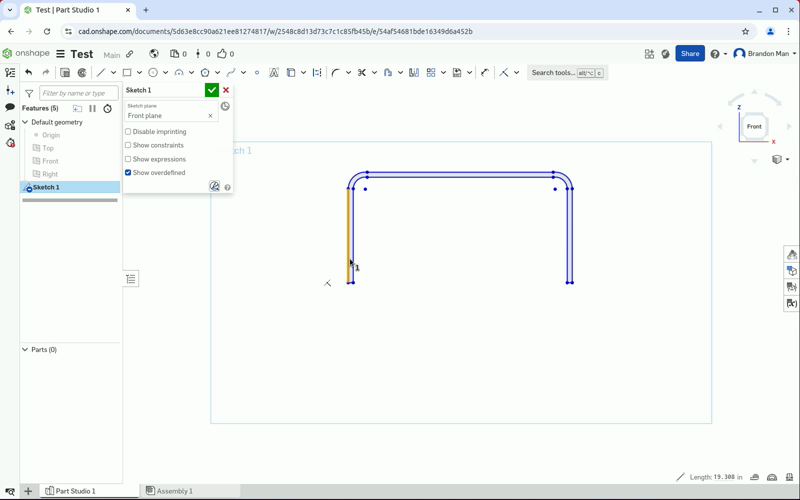
mouse_move(73, 352)
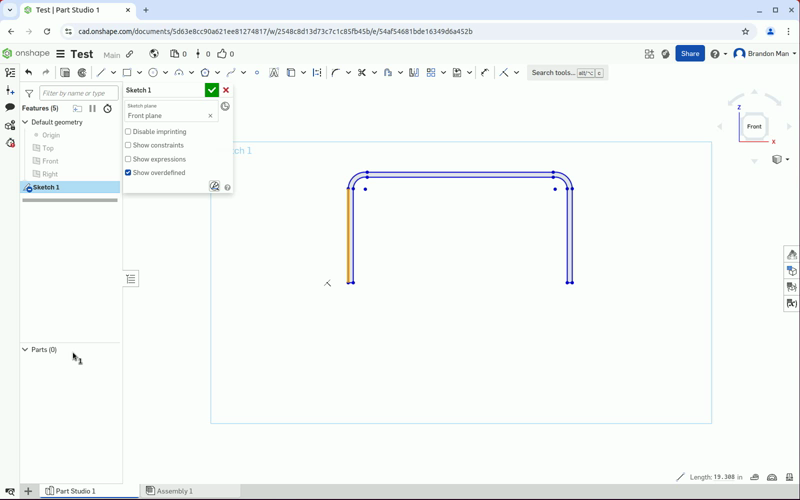
key(shift+y)
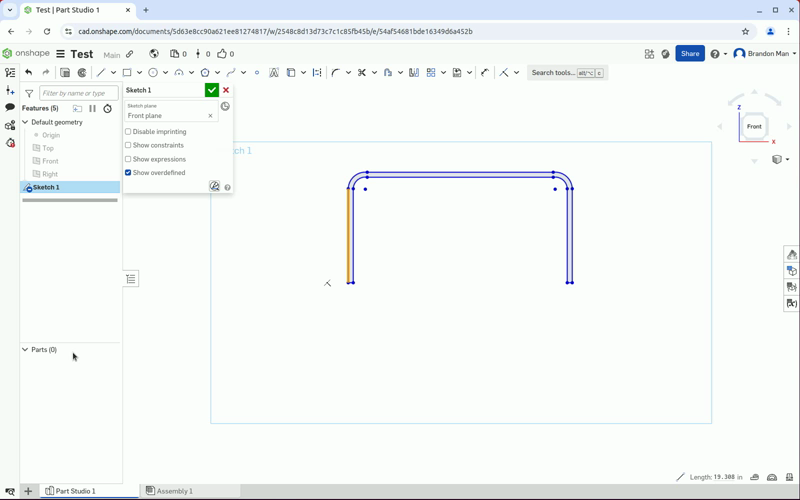
key(shift+e)
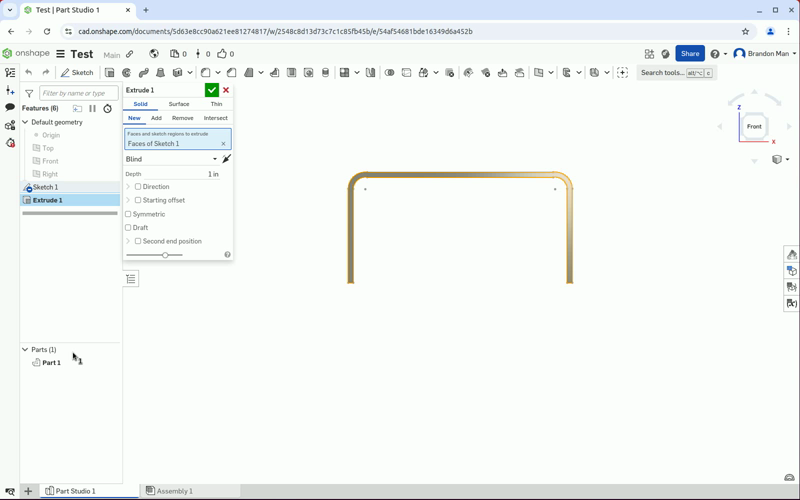
mouse_move(143, 106)
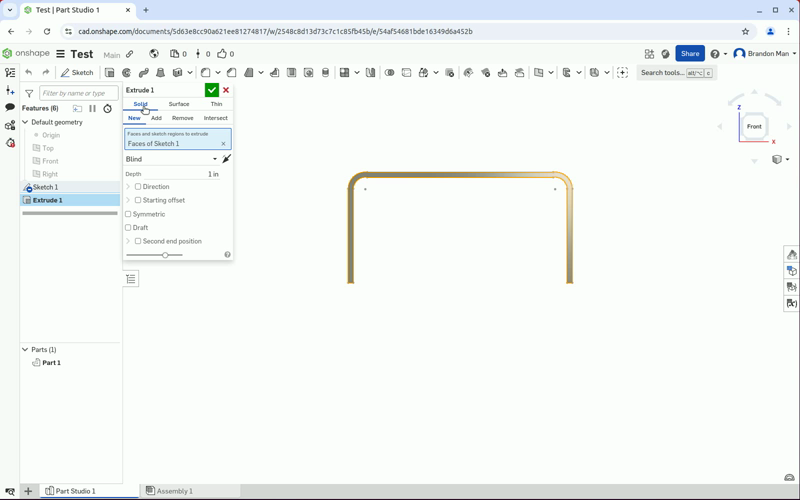
click(143, 106)
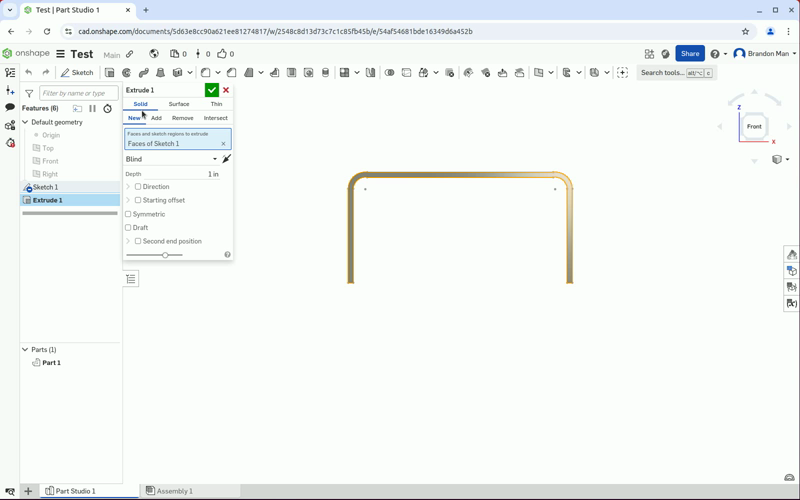
mouse_move(137, 120)
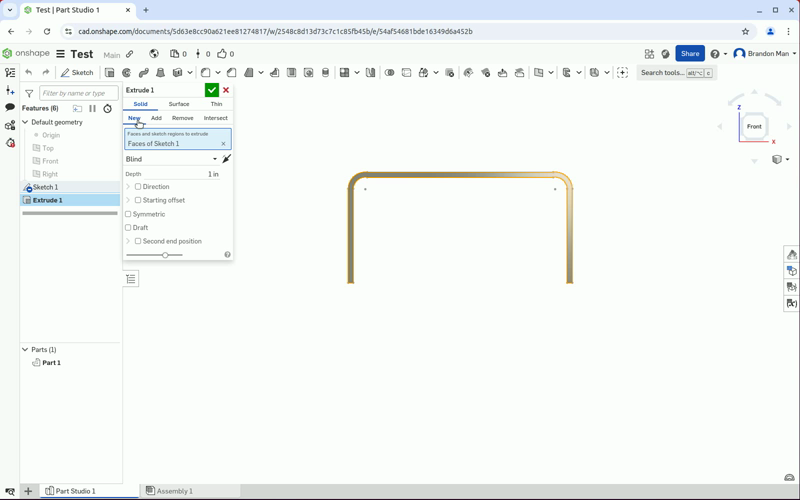
click(137, 120)
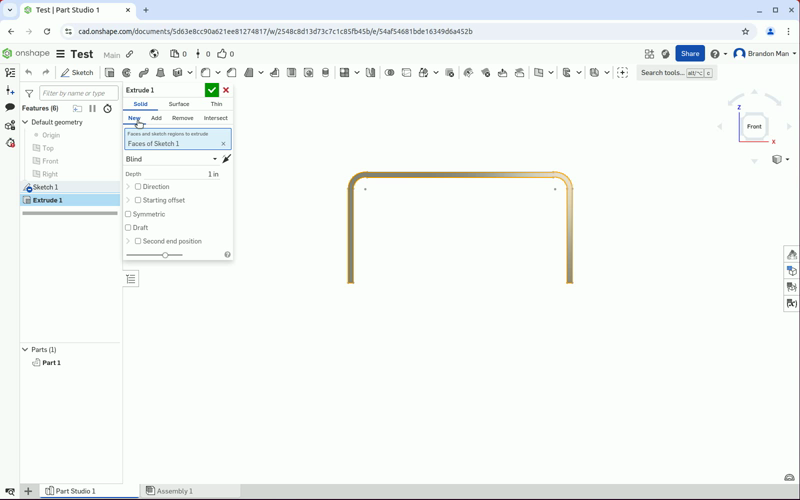
key(tab, 4)
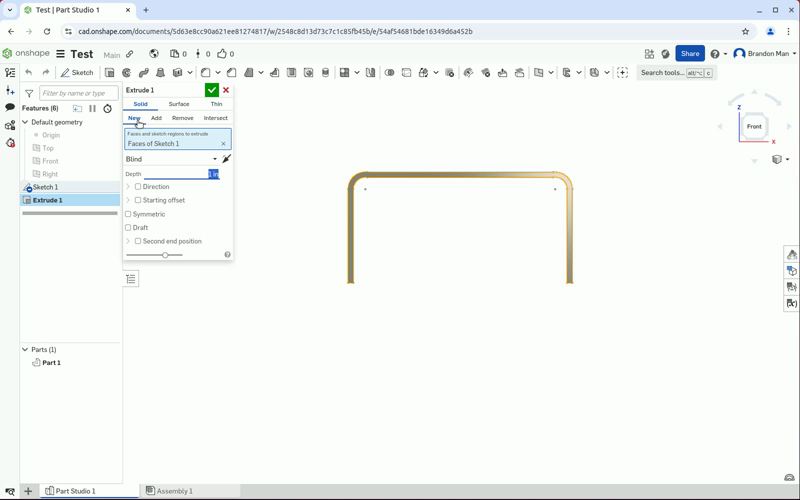
text(7.703)
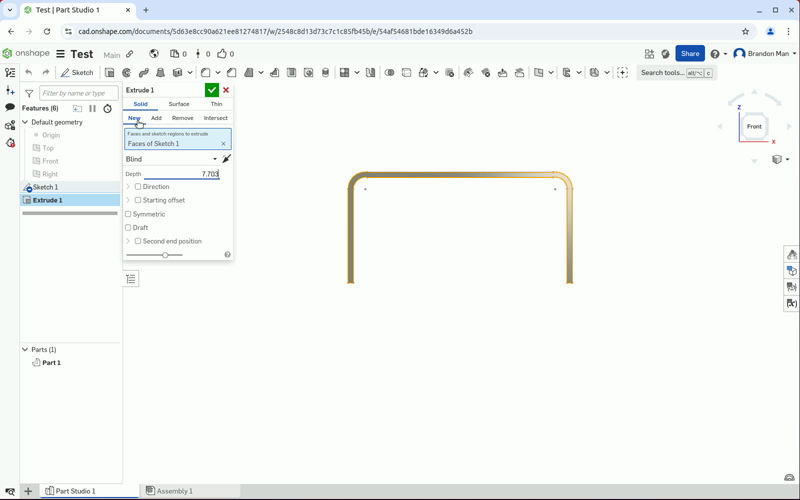
key(enter)
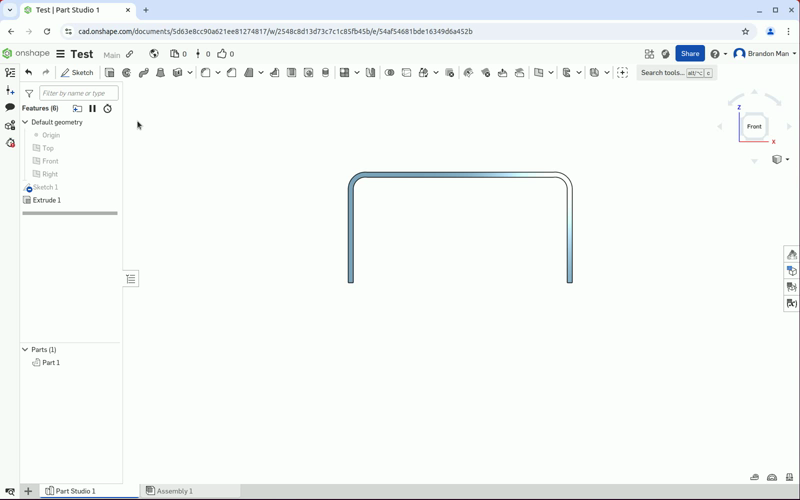
key(shift+h)
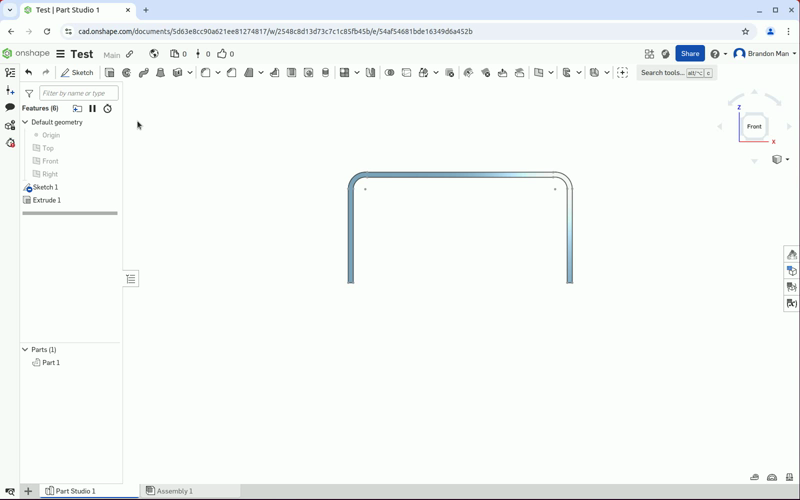
key(shift+h)
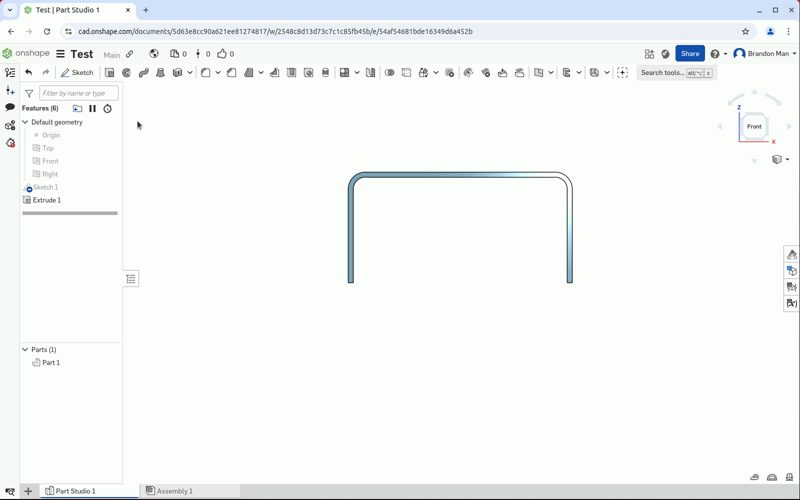
mouse_move(73, 189)
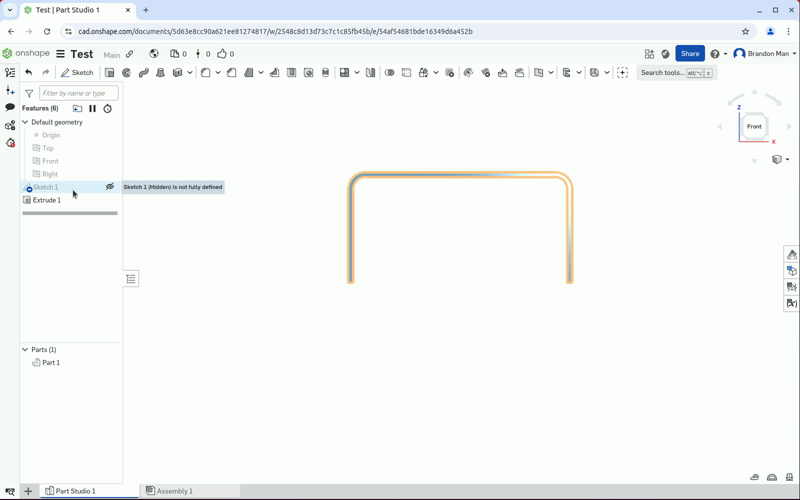
click(73, 189)
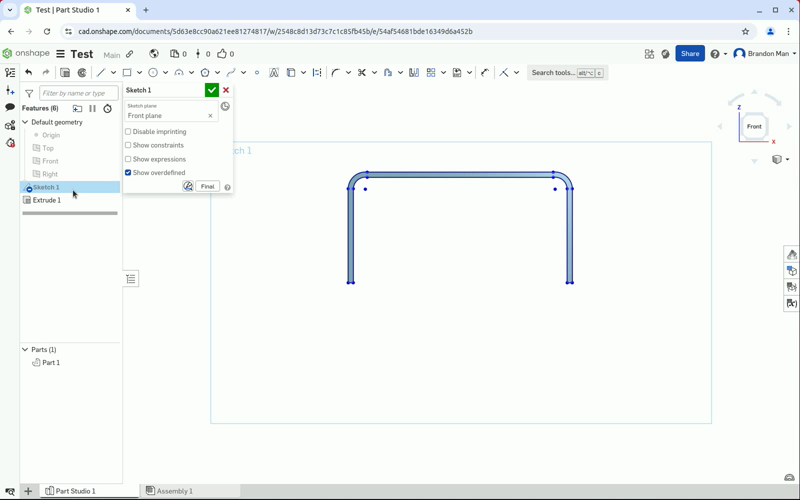
mouse_move(229, 92)
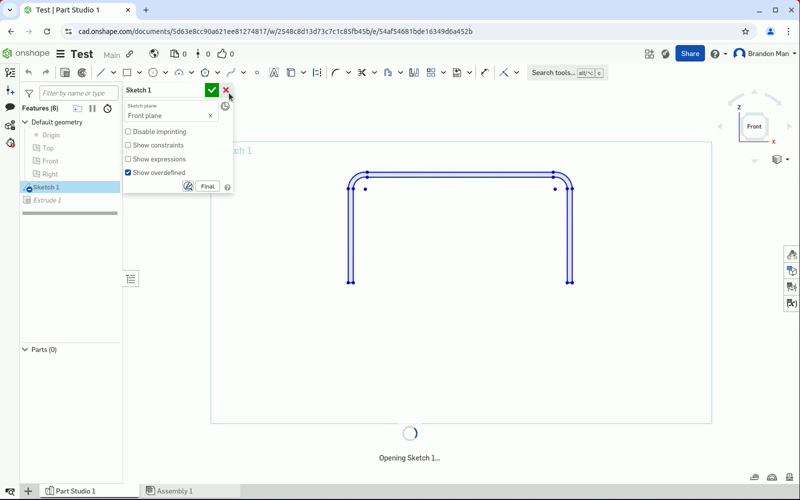
click(229, 92)
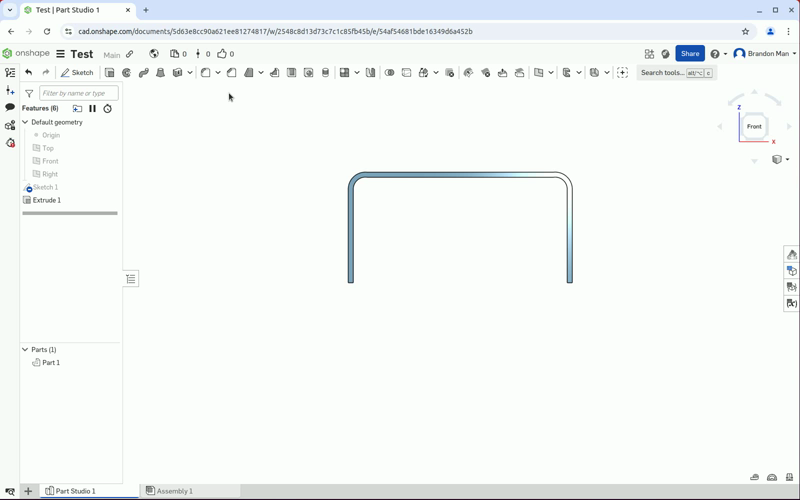
mouse_move(73, 352)
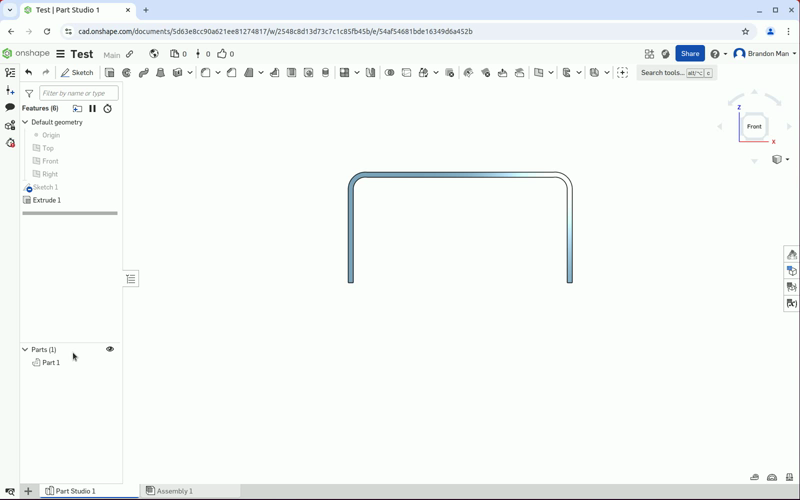
key(y)
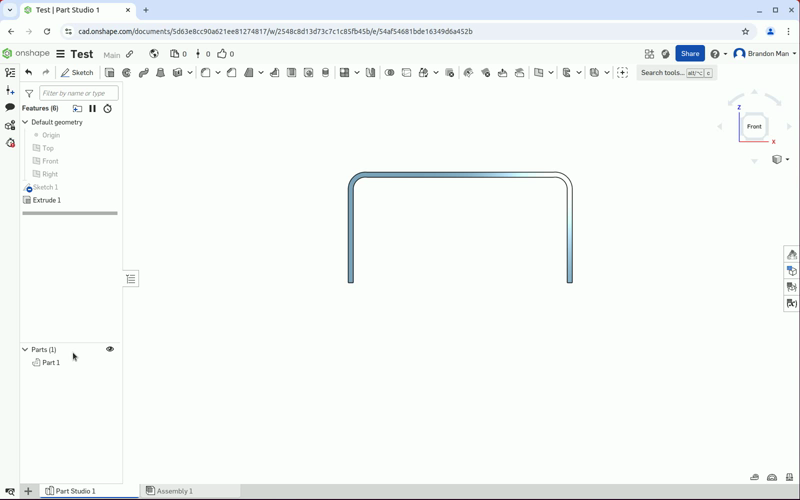
key(shift+p)
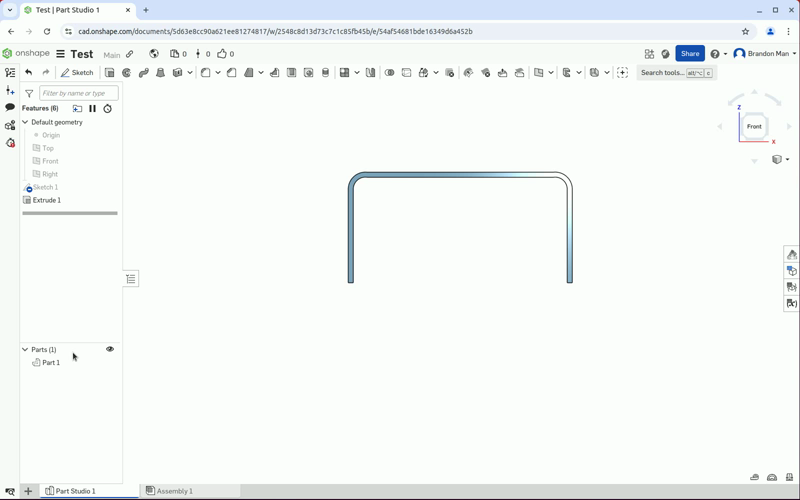
key(space)
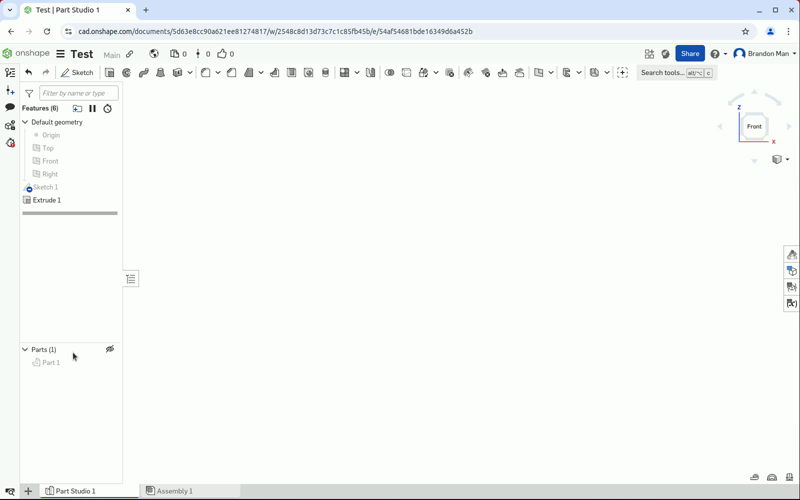
key_down(shift)
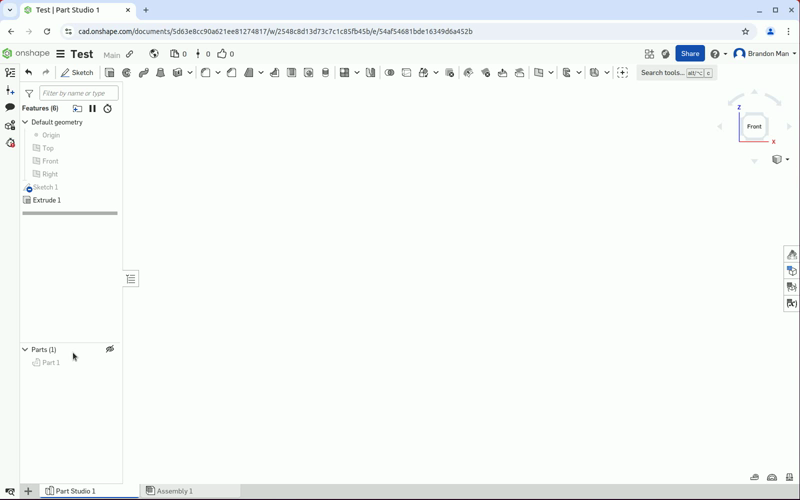
key(down)
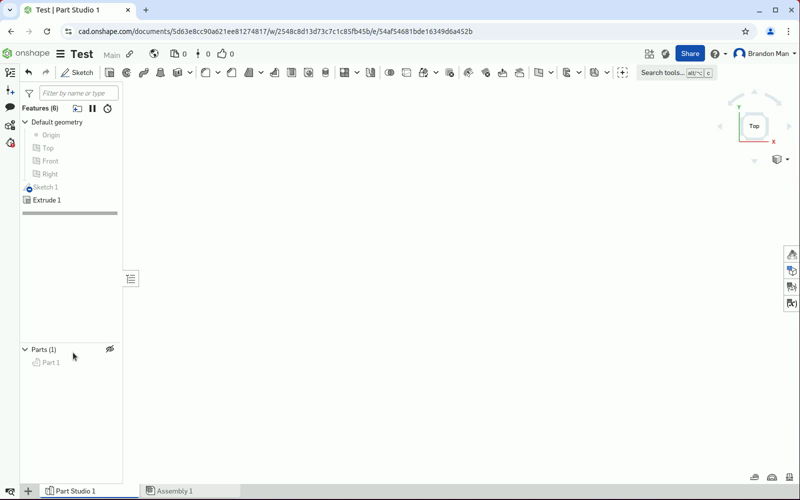
key_up(shift)
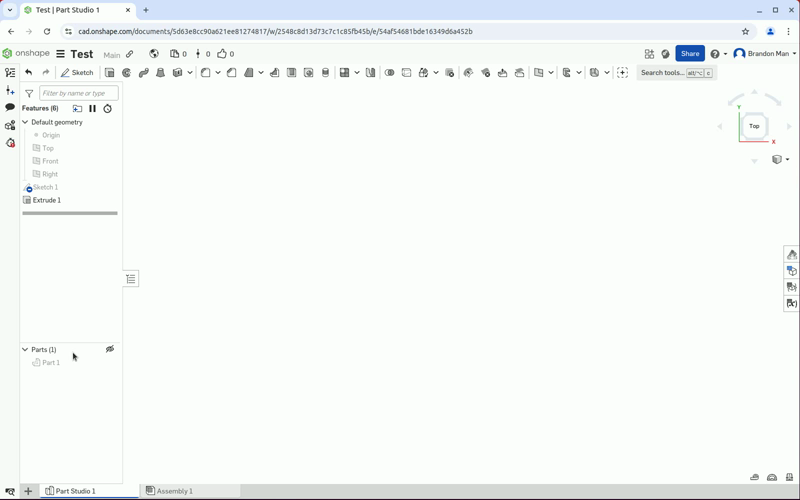
mouse_move(73, 352)
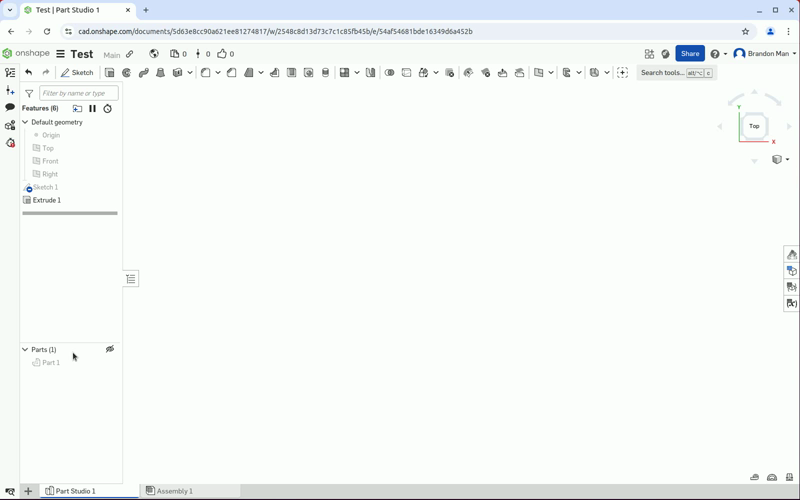
key(shift+y)
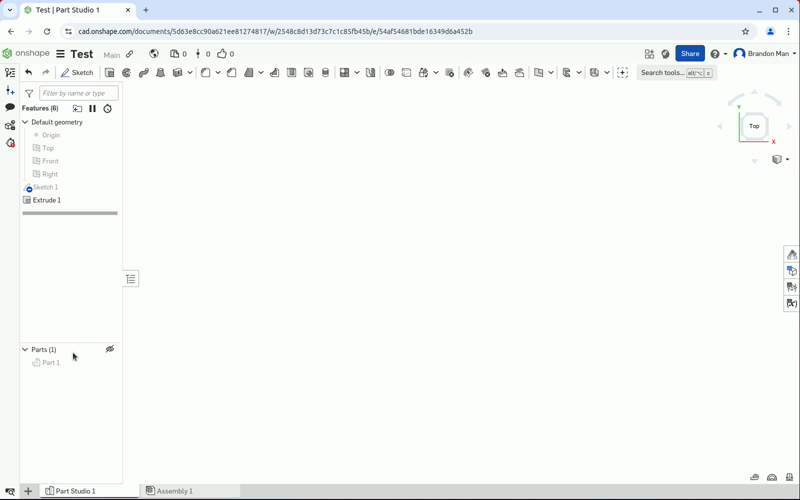
key(shift+s)
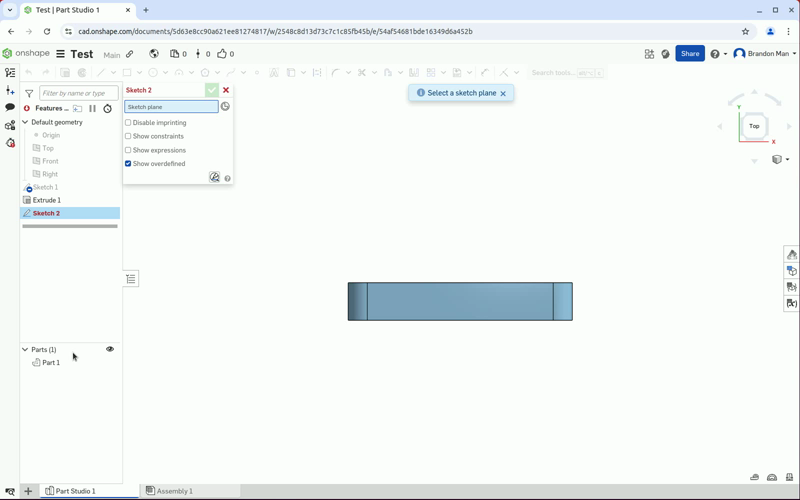
mouse_move(73, 150)
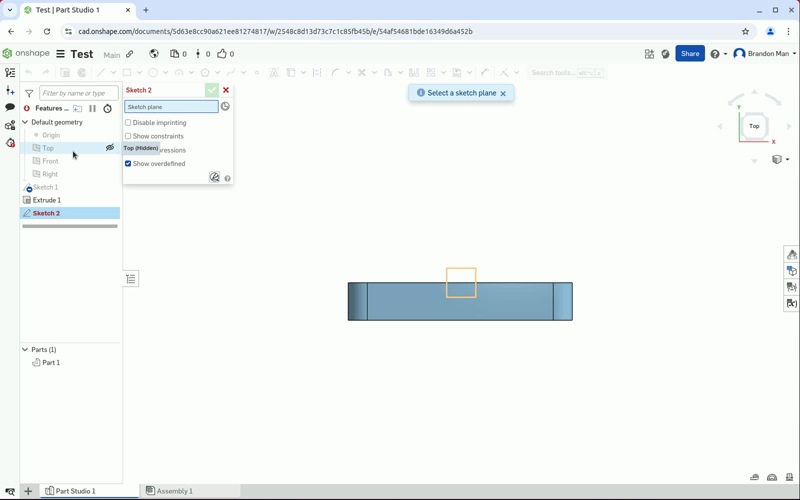
click(73, 150)
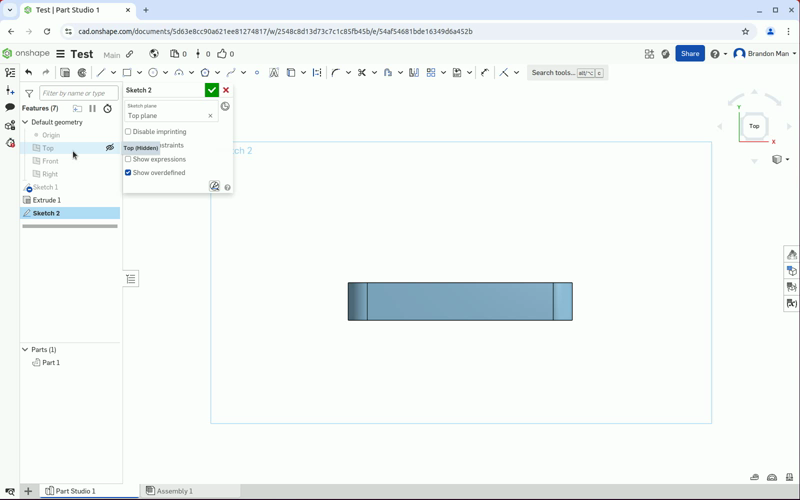
mouse_move(73, 352)
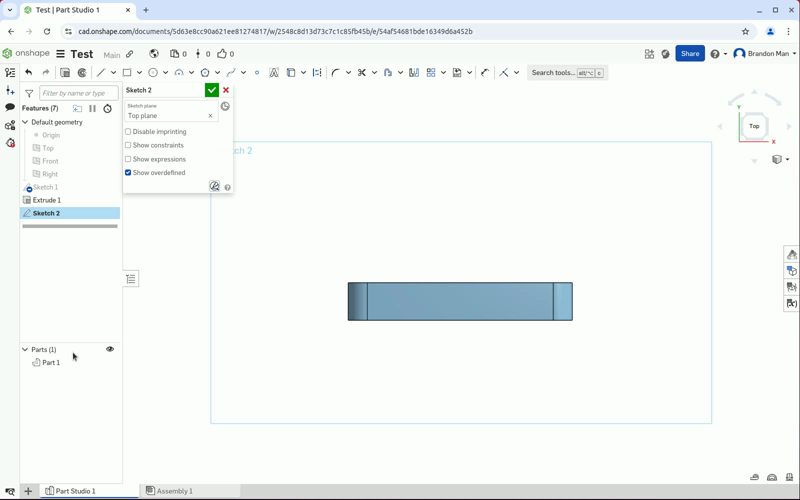
key(y)
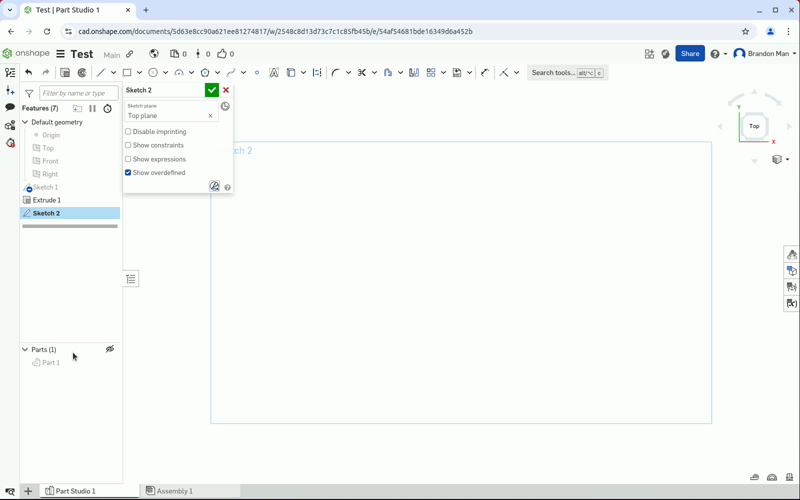
key(a)
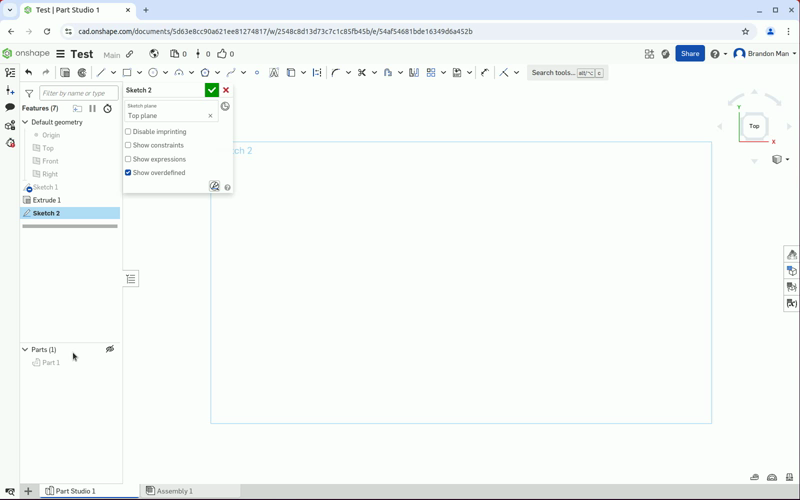
key_down(shift)
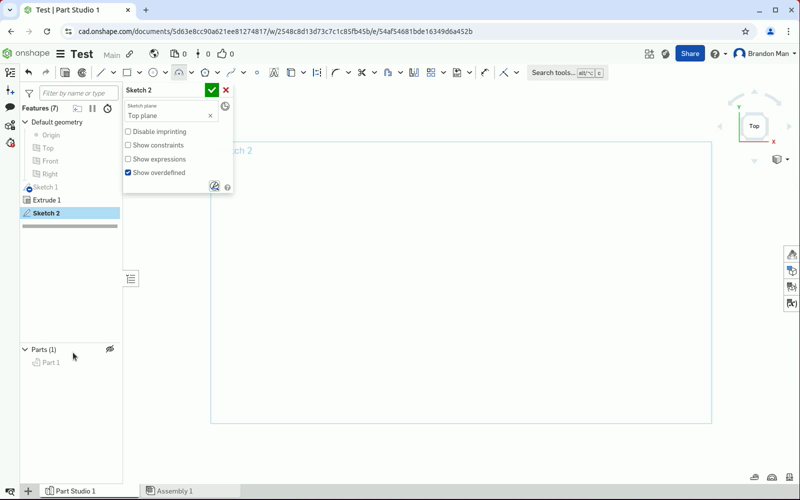
mouse_move(520, 395)
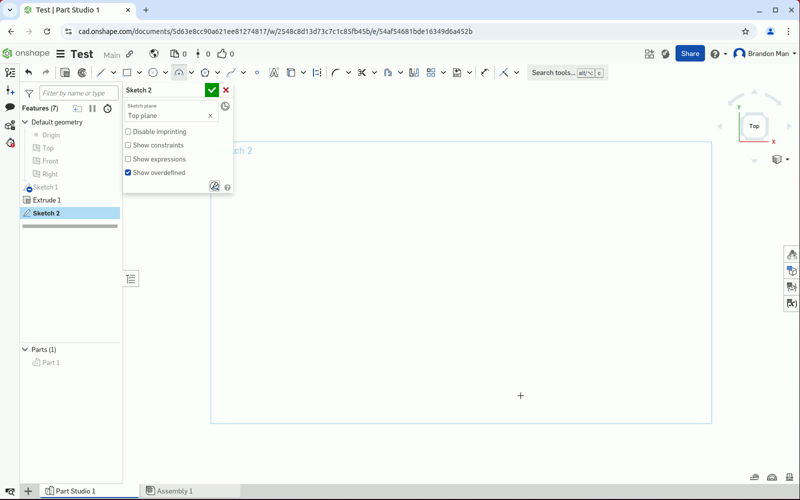
click(520, 395)
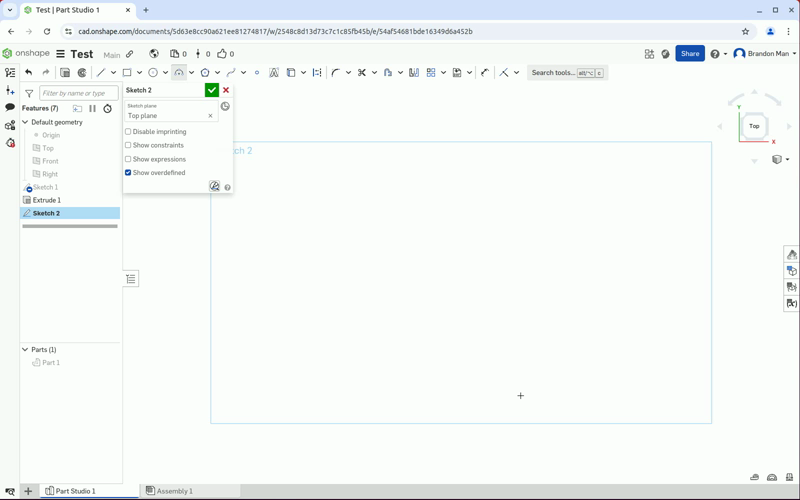
key_up(shift)
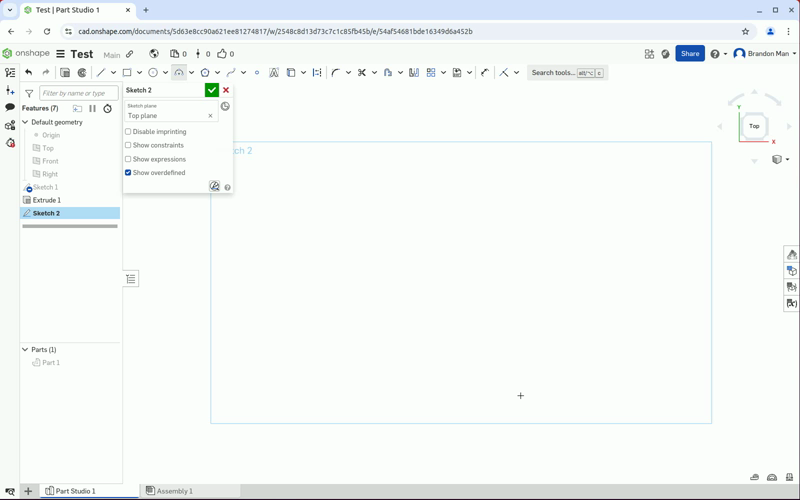
key_down(shift)
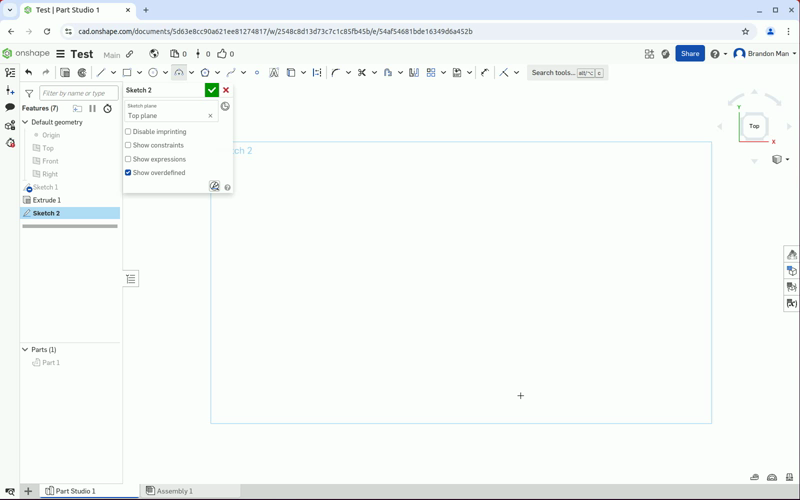
mouse_move(574, 342)
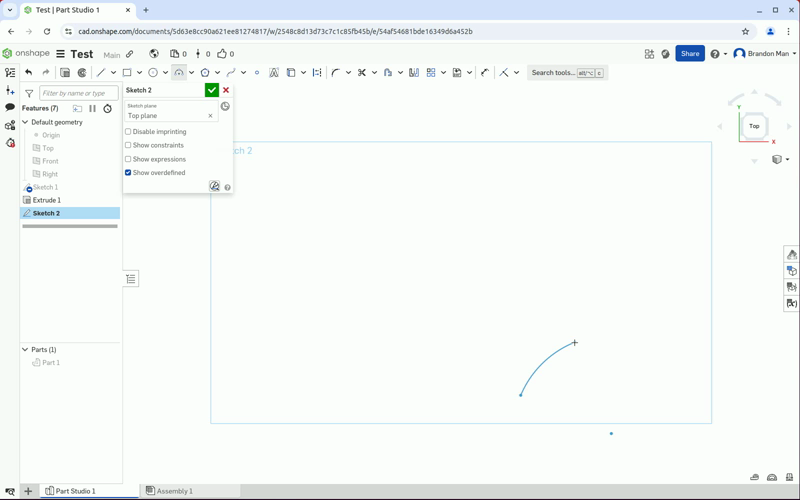
click(574, 342)
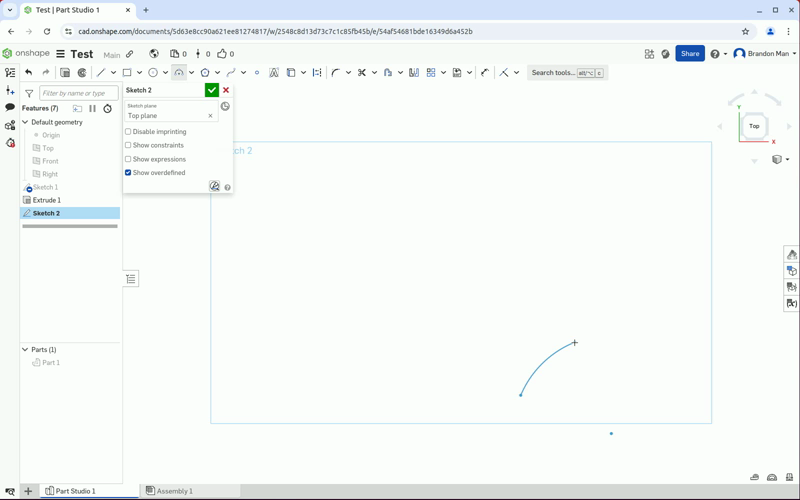
mouse_move(558, 380)
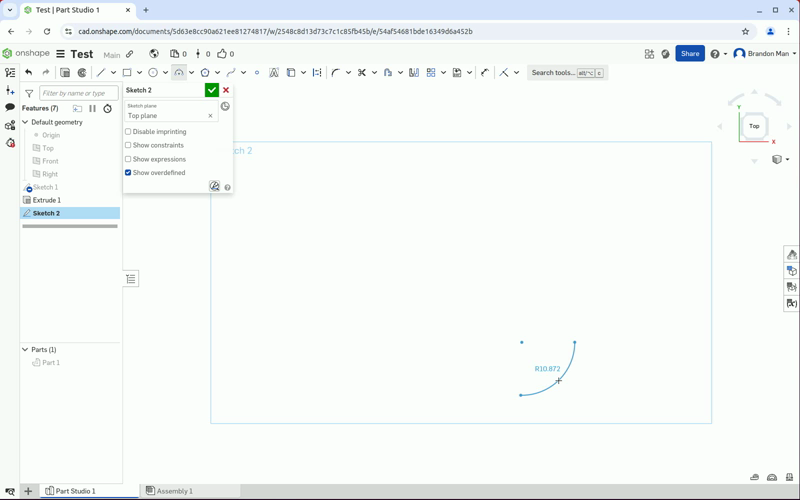
click(558, 380)
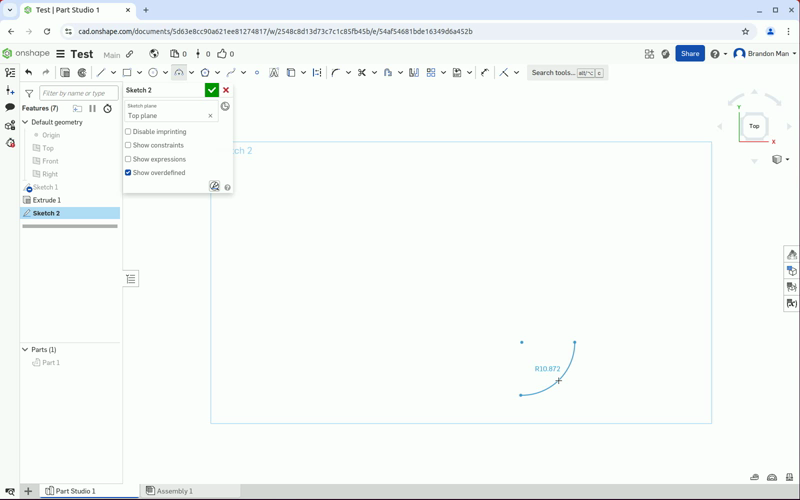
key_up(shift)
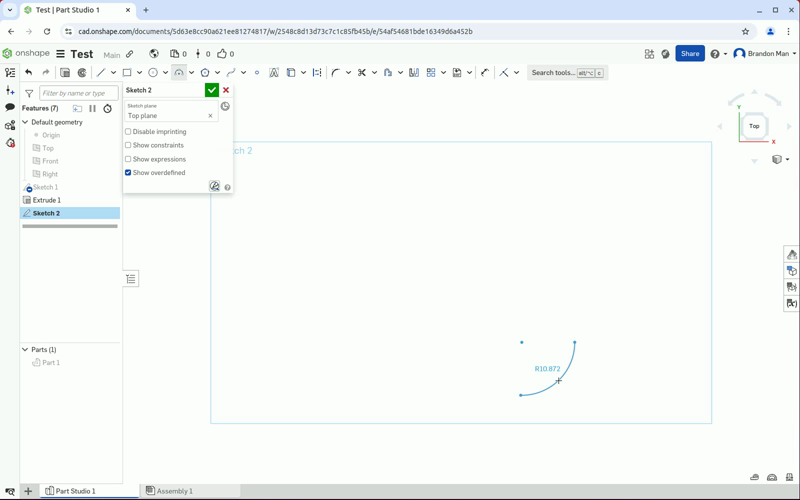
key(esc)
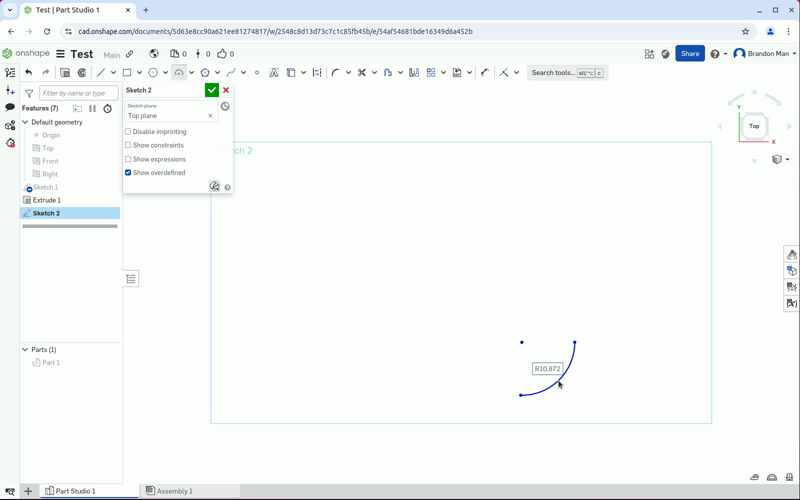
key(l)
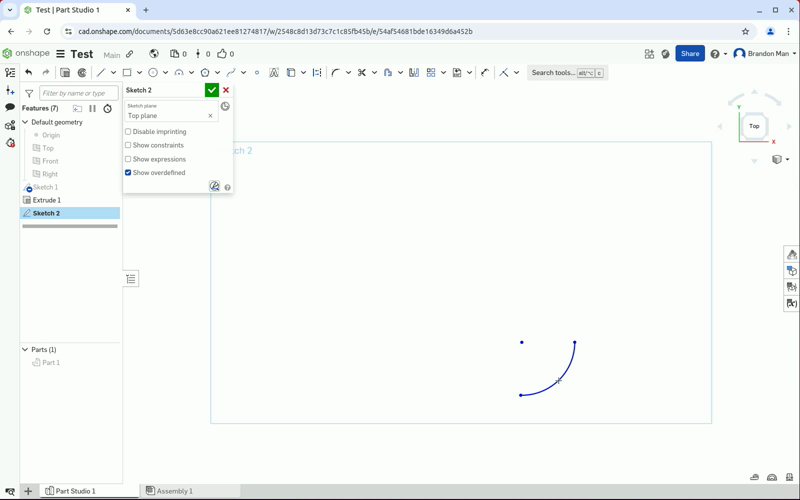
mouse_move(574, 342)
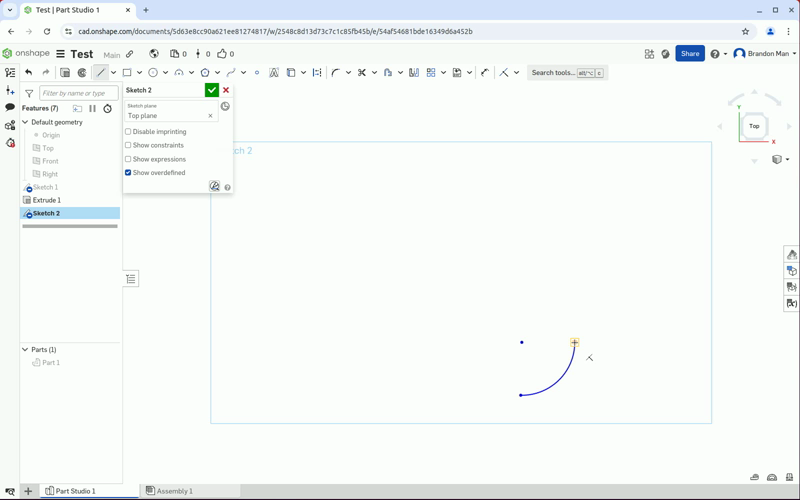
click(574, 342)
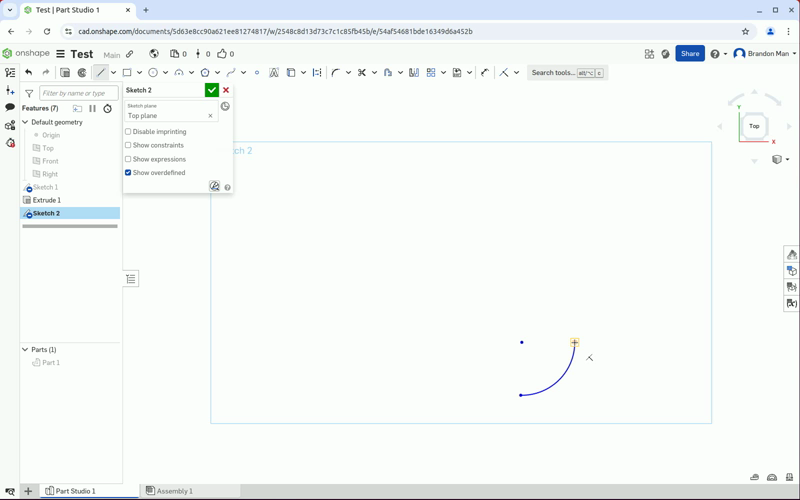
key_down(shift)
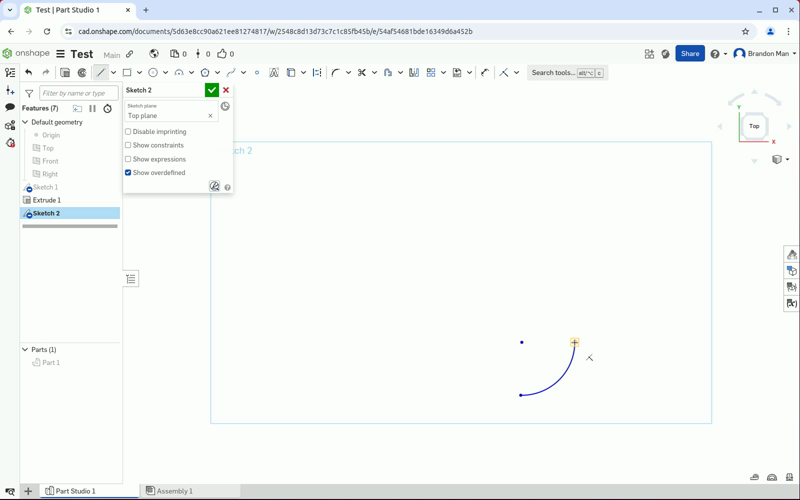
mouse_move(589, 342)
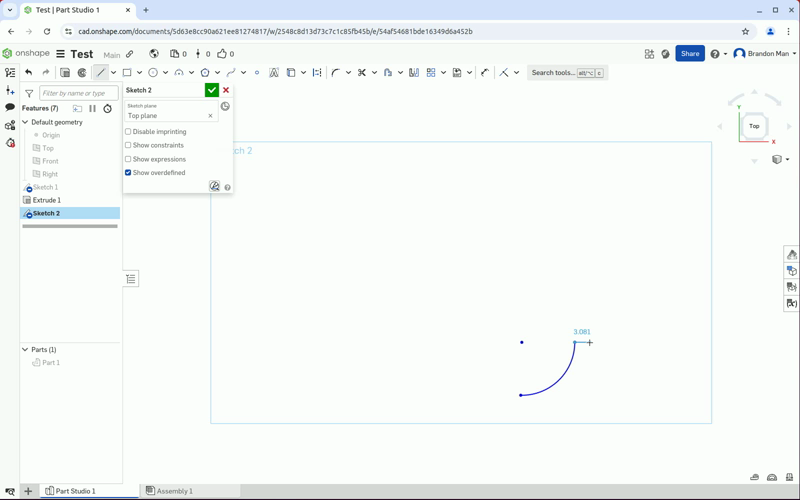
mouse_move(574, 320)
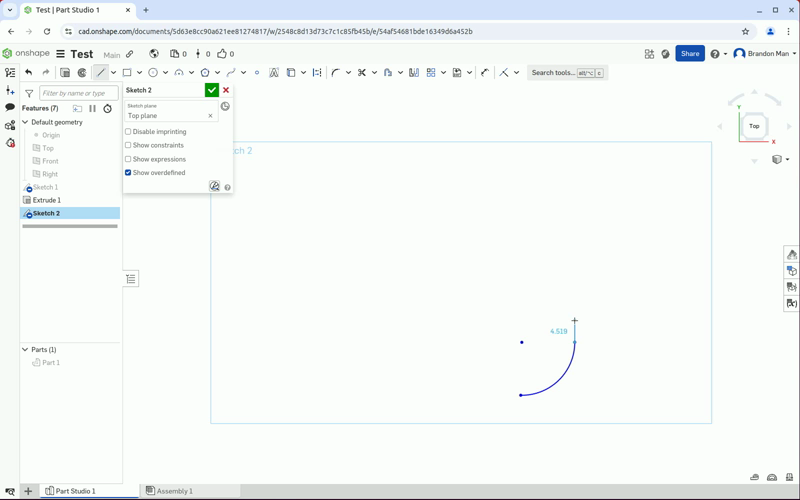
click(574, 320)
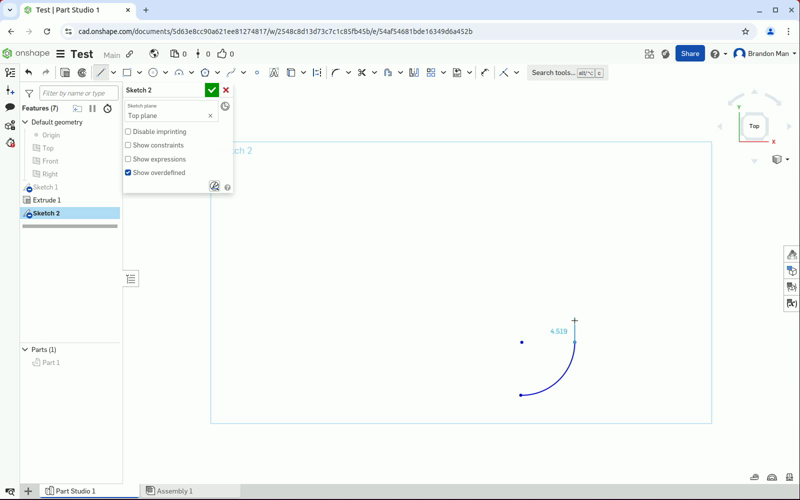
key_up(shift)
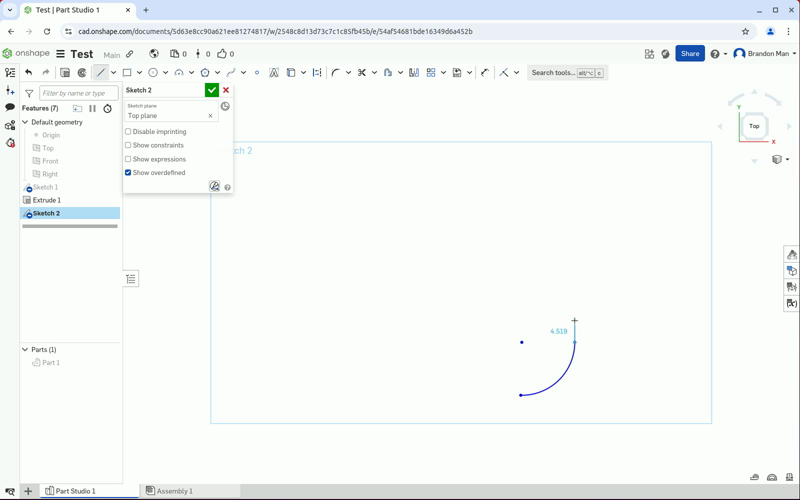
key_down(shift)
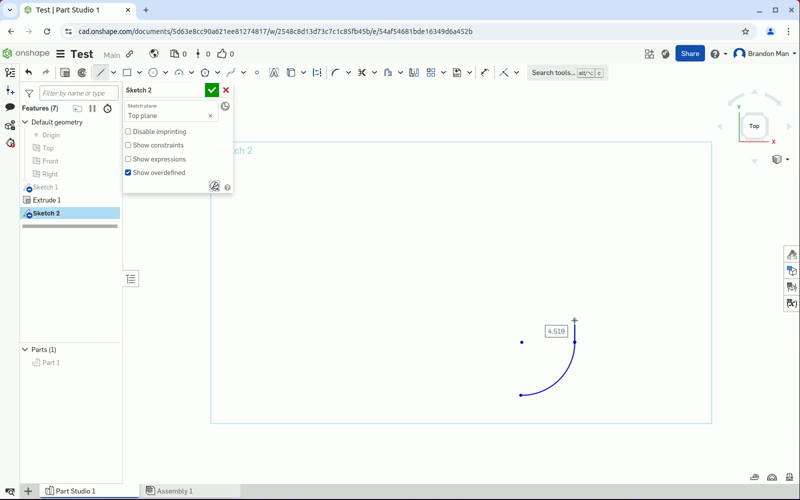
mouse_move(589, 320)
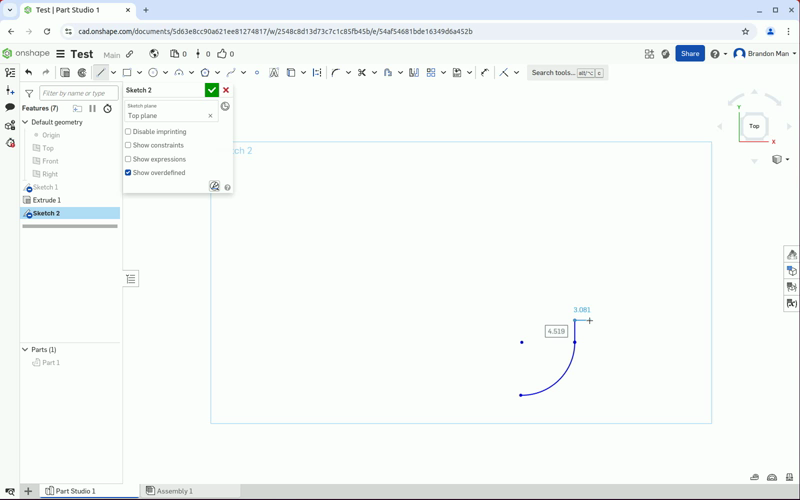
mouse_move(569, 320)
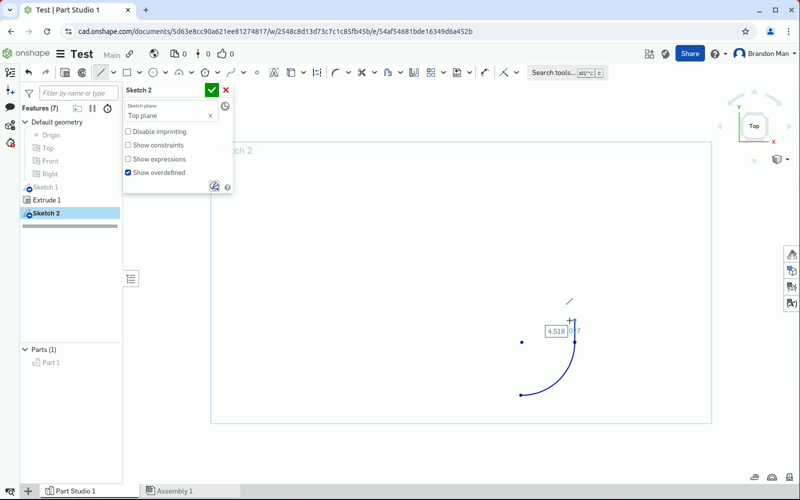
scroll(6)
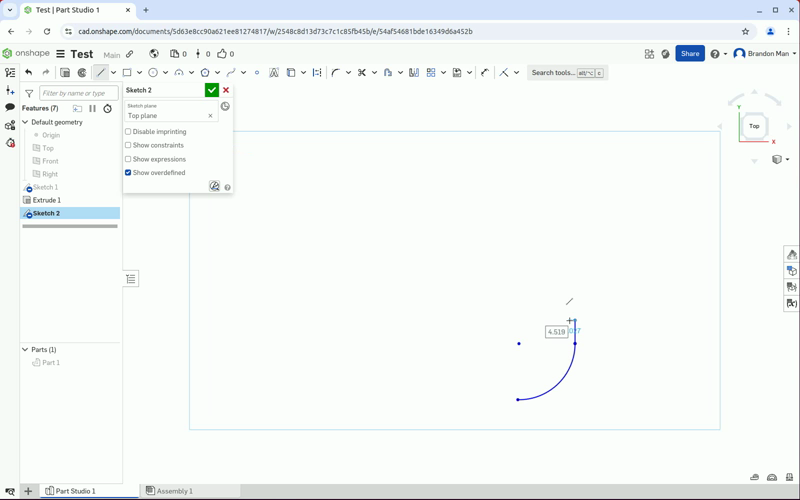
scroll(6)
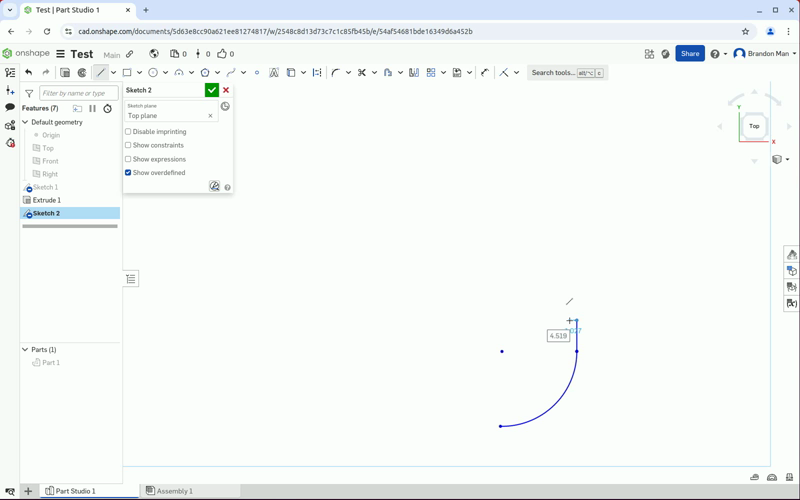
scroll(6)
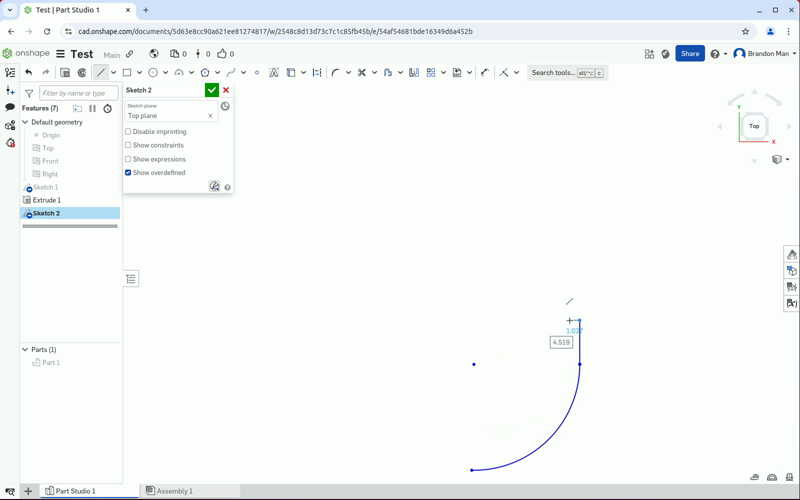
scroll(6)
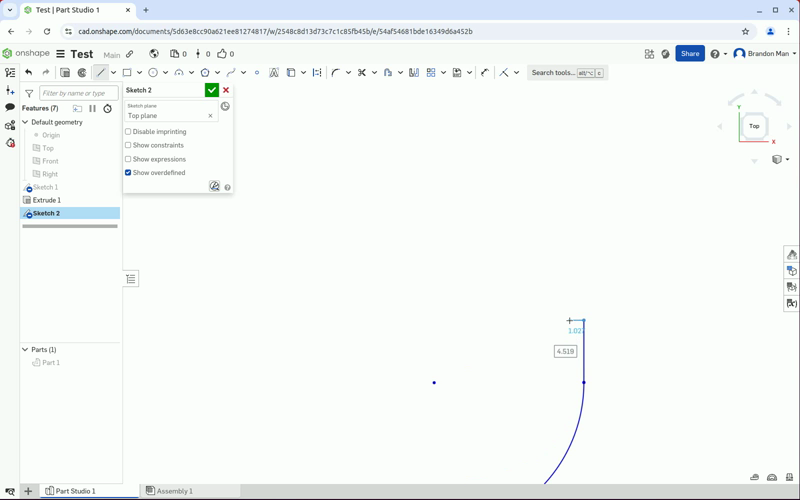
scroll(6)
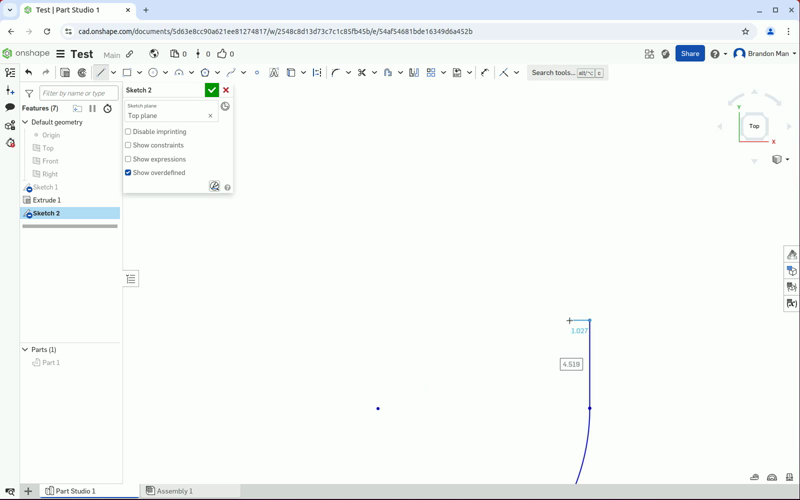
scroll(6)
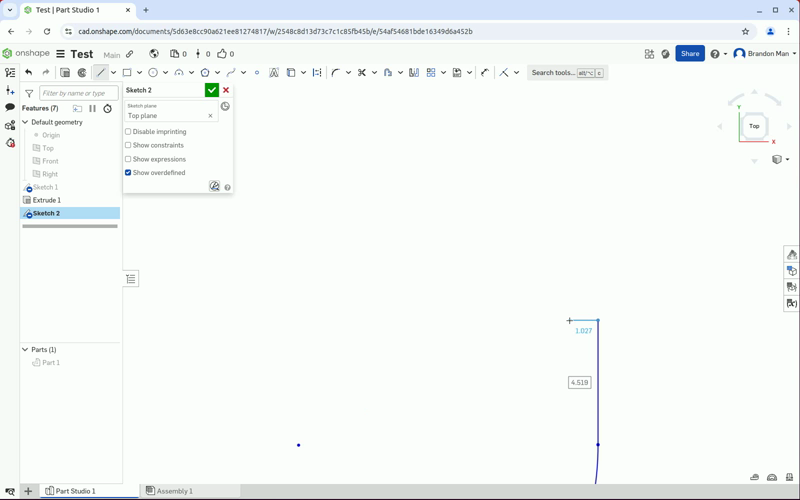
scroll(6)
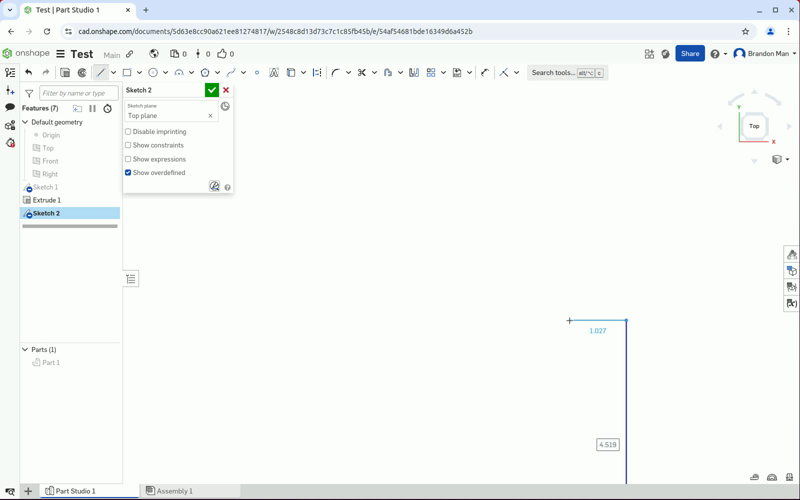
click(569, 320)
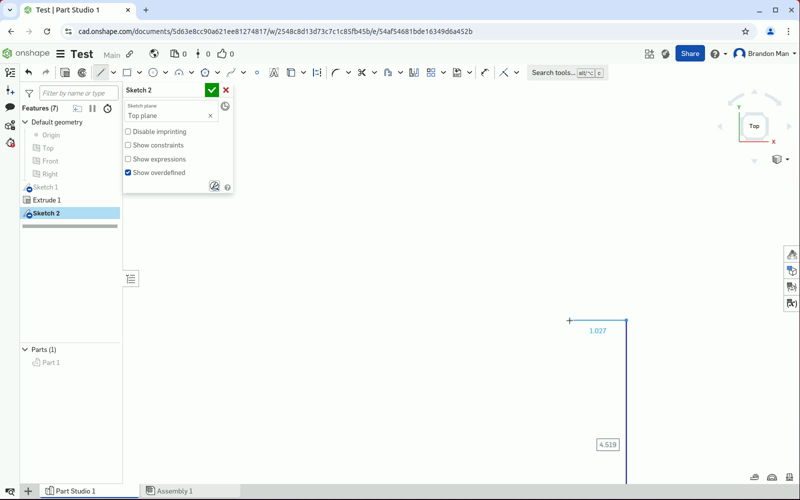
scroll(-6)
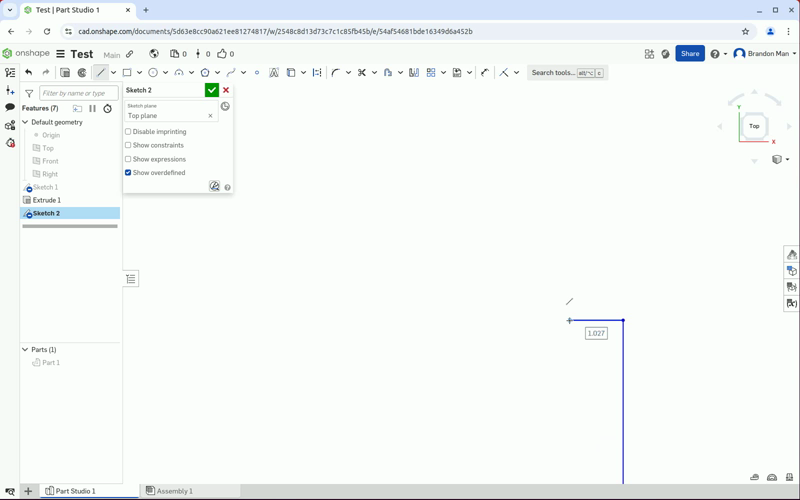
scroll(-6)
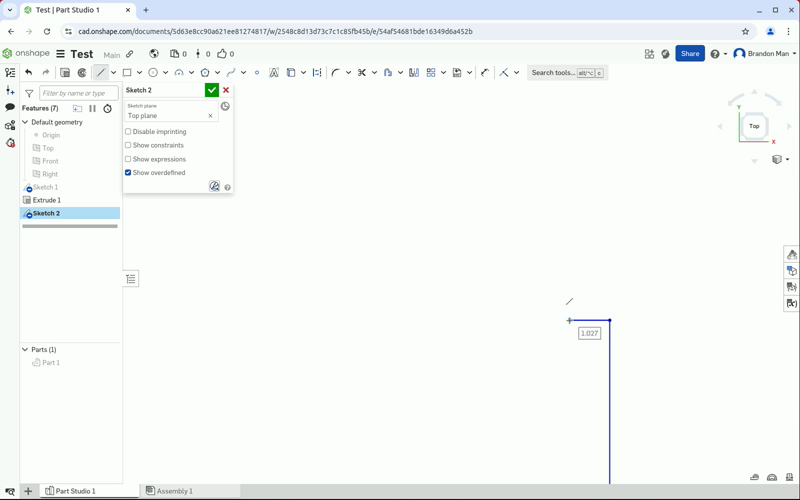
scroll(-6)
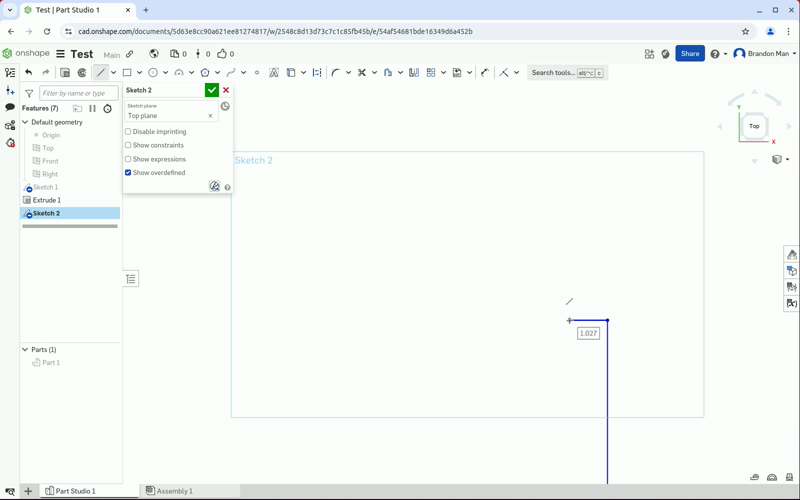
scroll(-6)
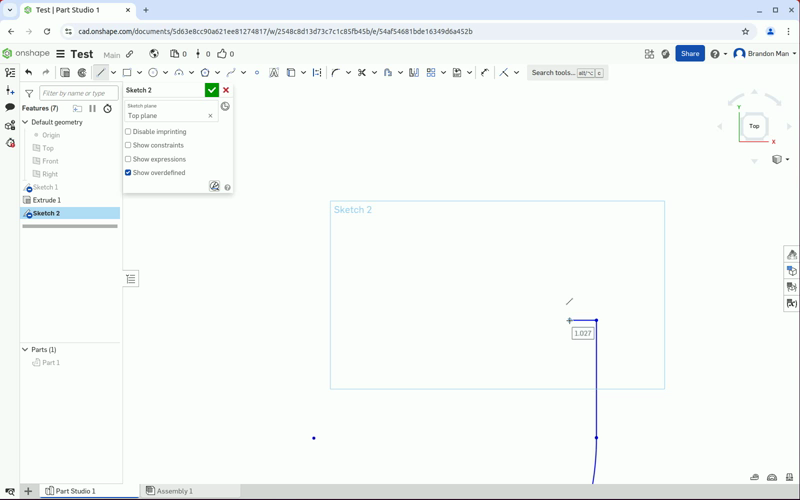
scroll(-6)
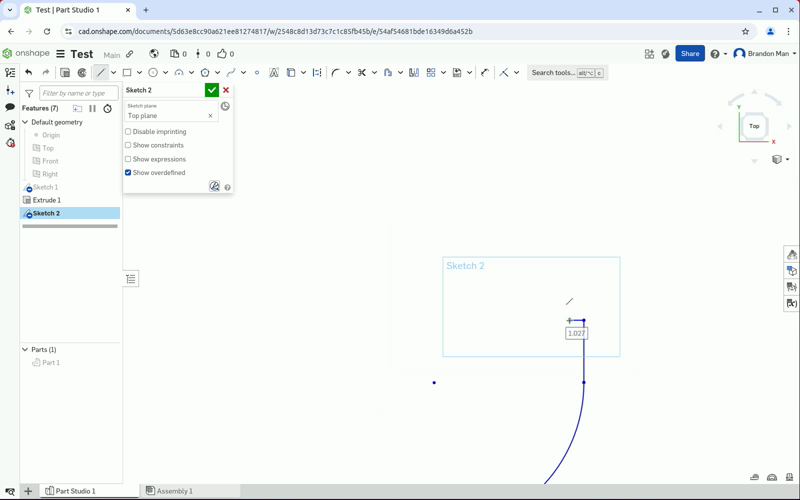
scroll(-6)
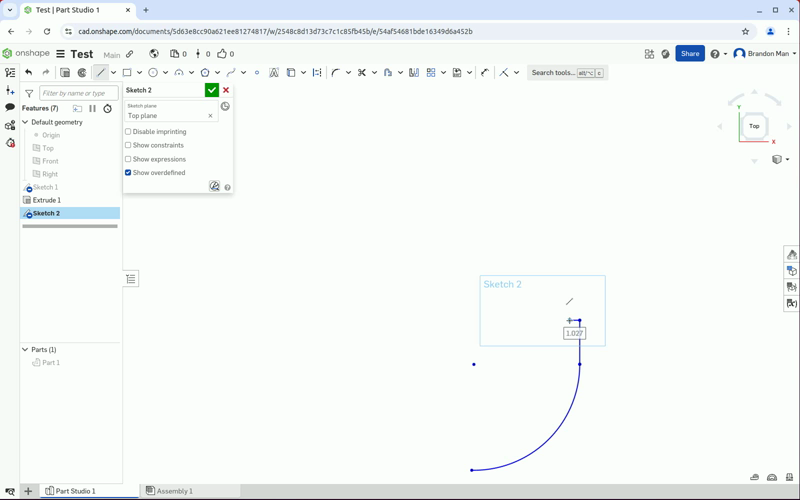
scroll(-6)
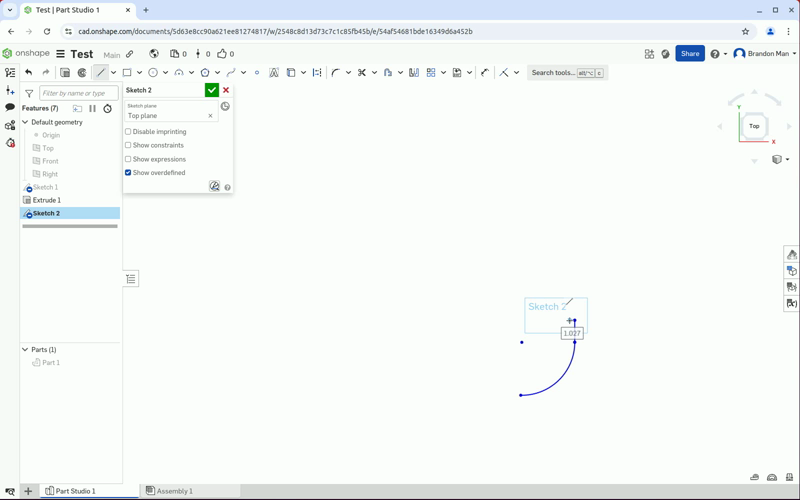
key_up(shift)
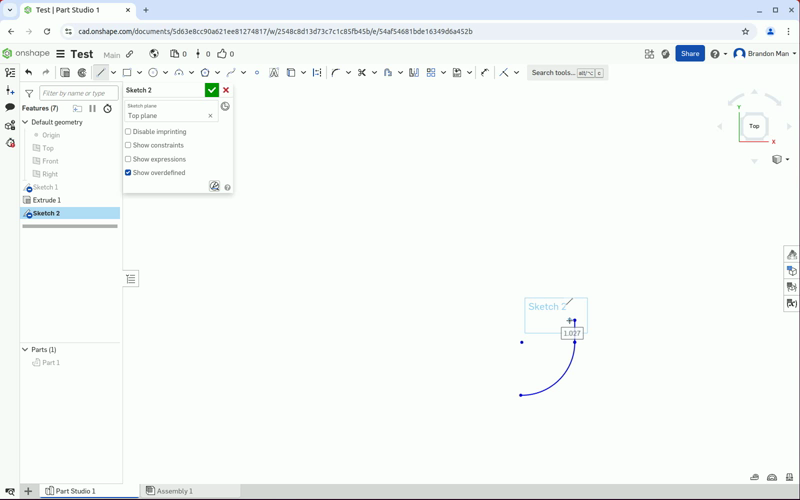
key_down(shift)
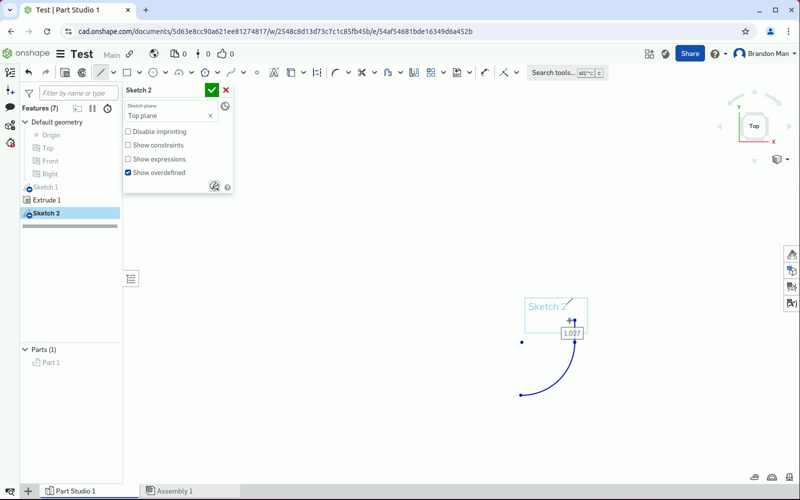
mouse_move(589, 320)
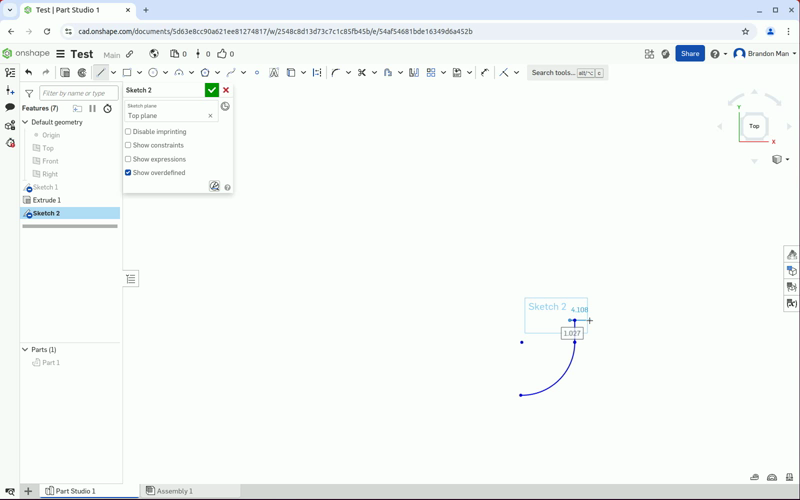
mouse_move(569, 342)
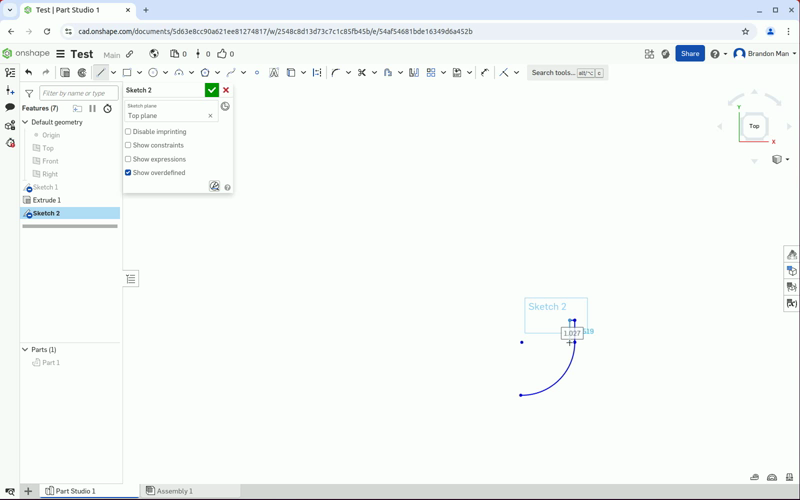
click(569, 342)
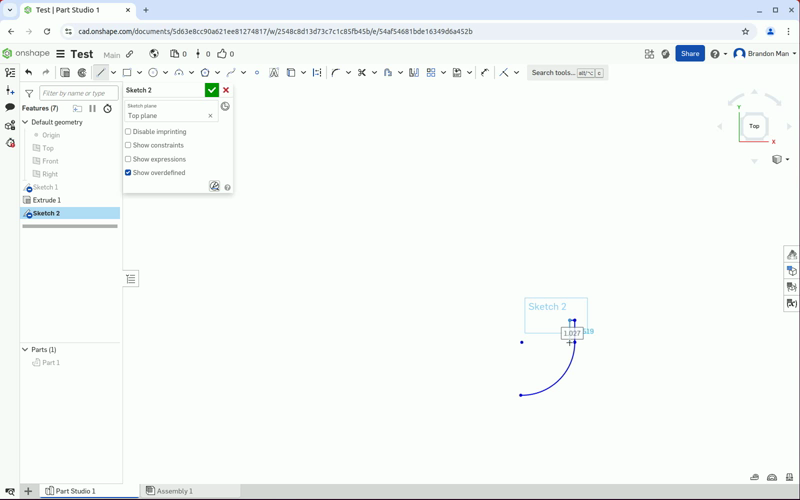
key_up(shift)
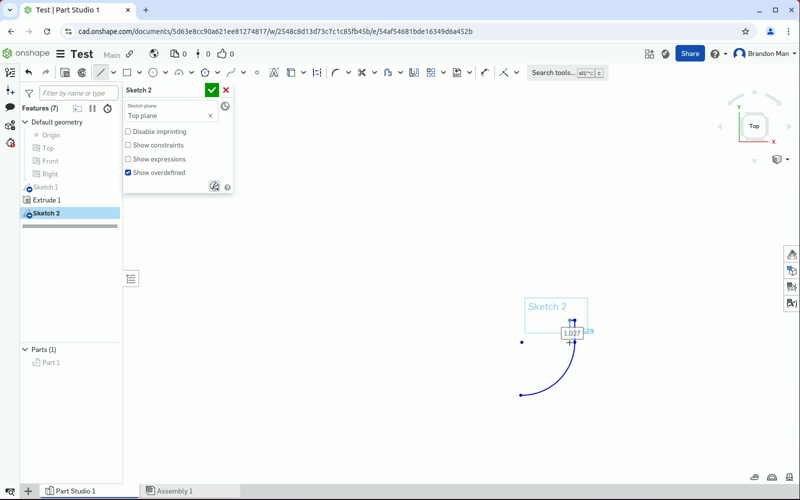
key(esc)
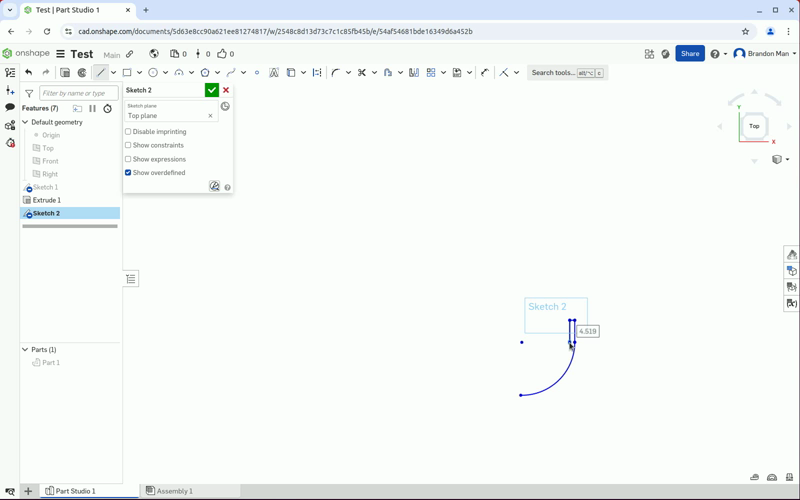
key(a)
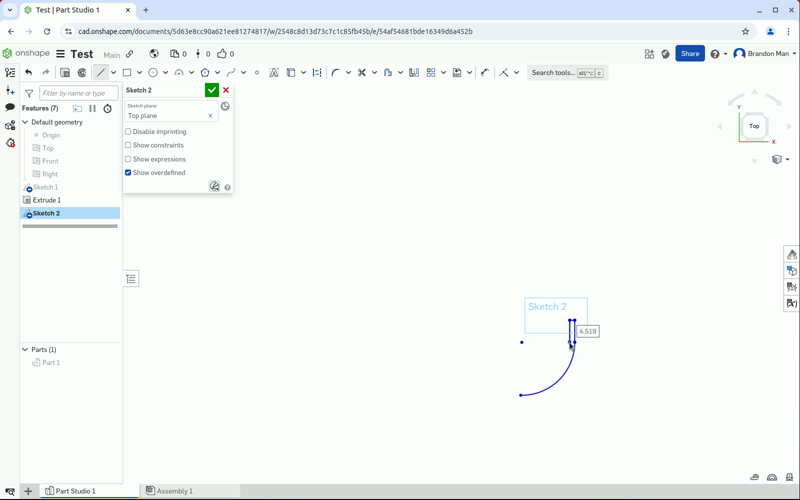
mouse_move(569, 342)
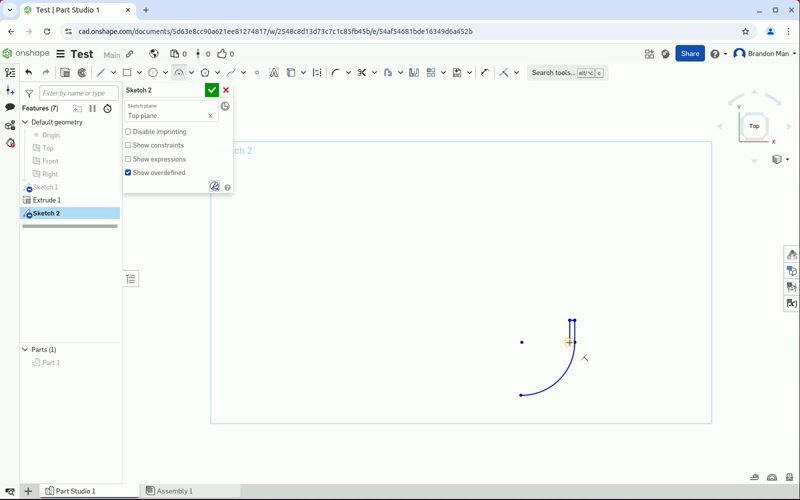
click(569, 342)
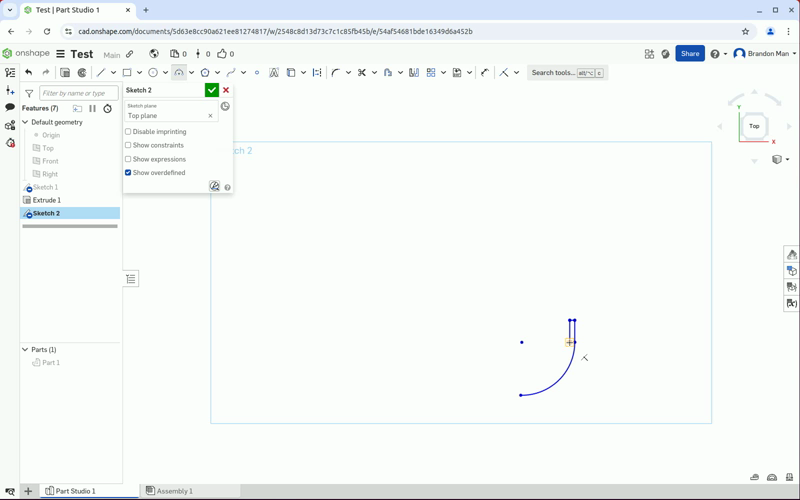
key_down(shift)
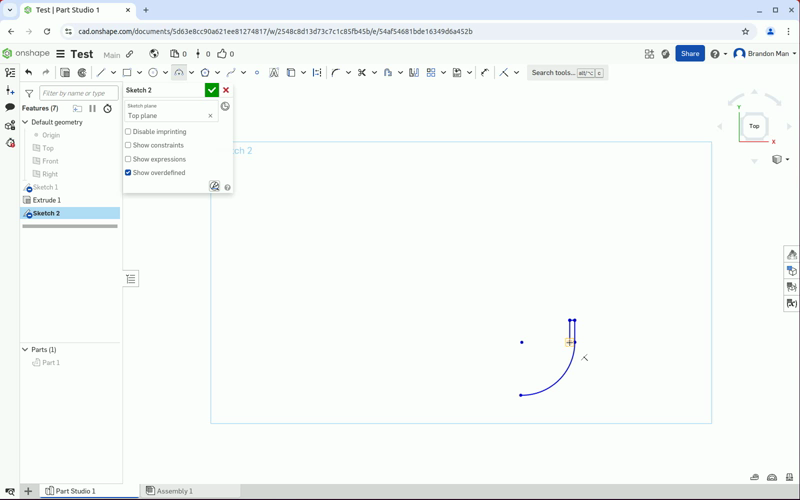
mouse_move(520, 391)
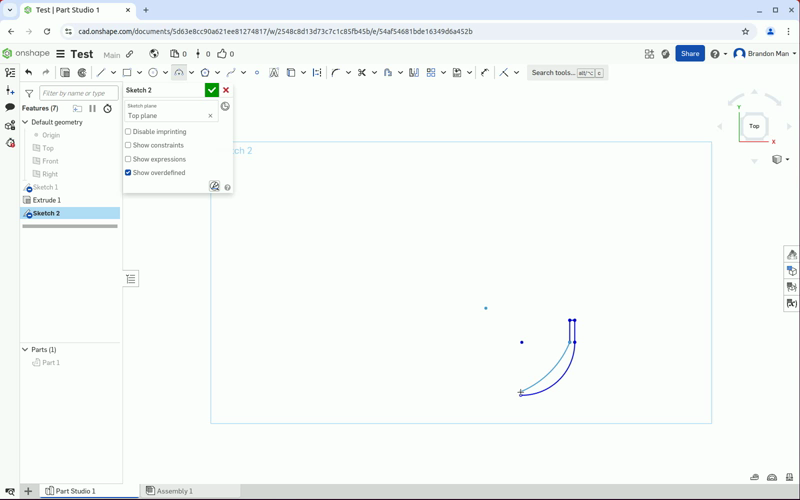
scroll(6)
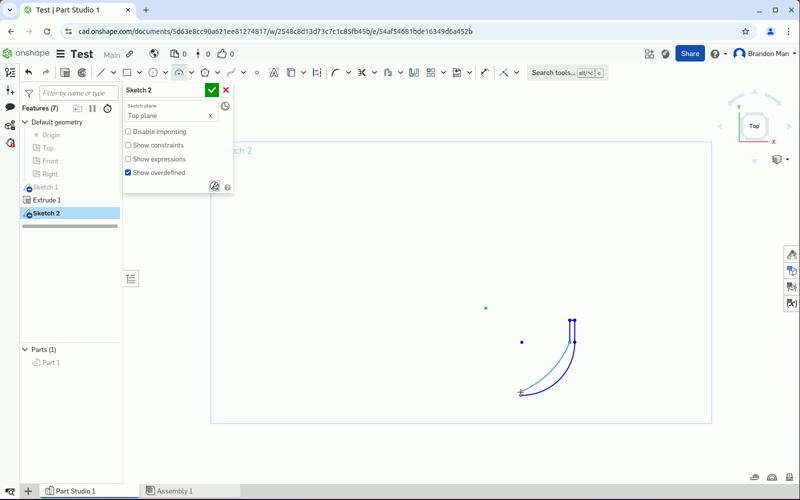
scroll(6)
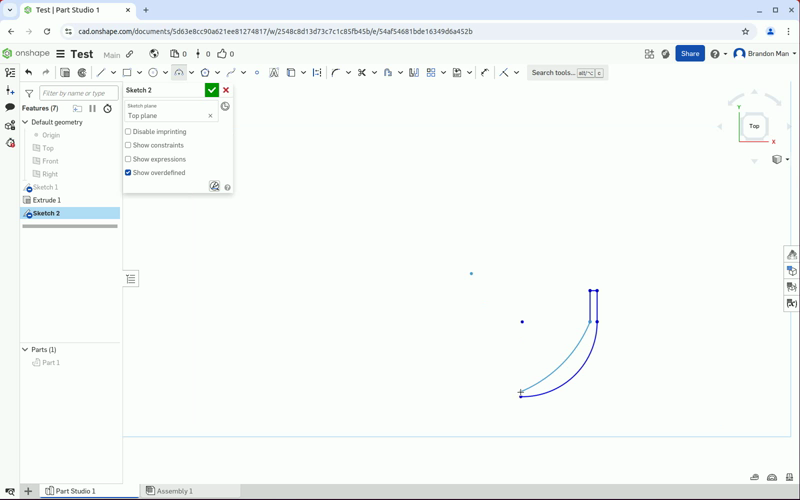
scroll(6)
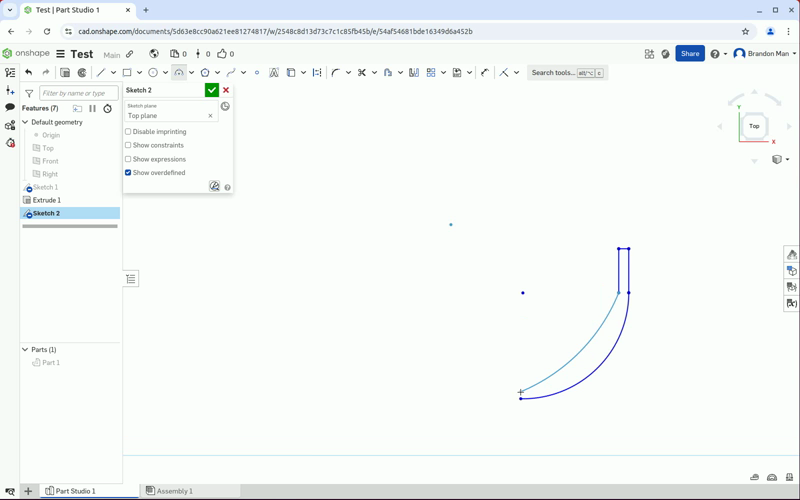
scroll(6)
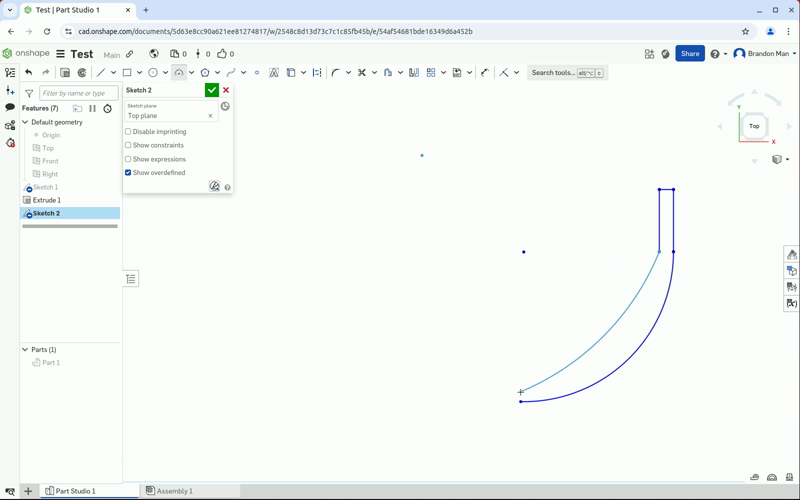
scroll(6)
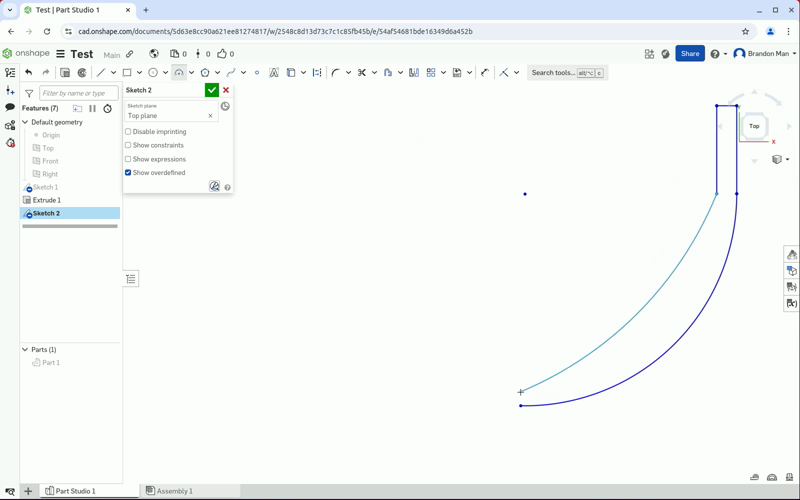
scroll(6)
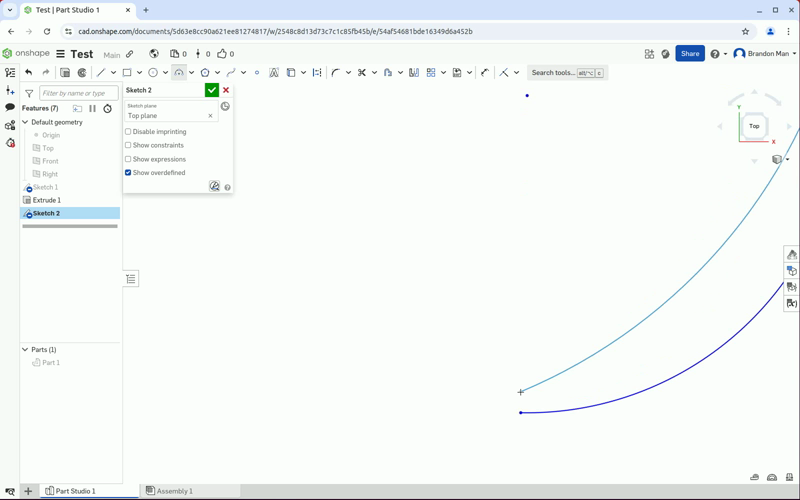
scroll(6)
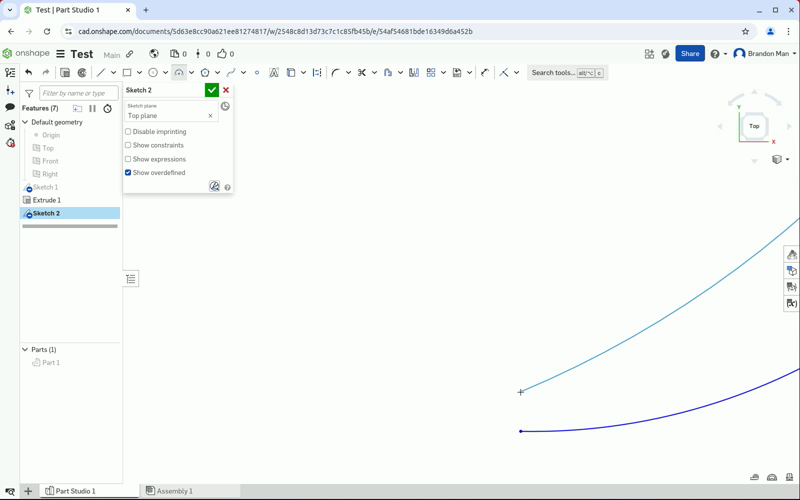
click(520, 391)
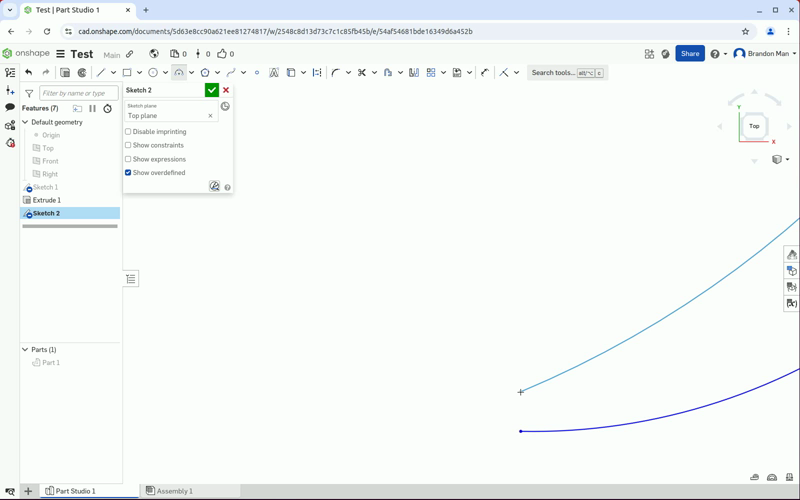
scroll(-6)
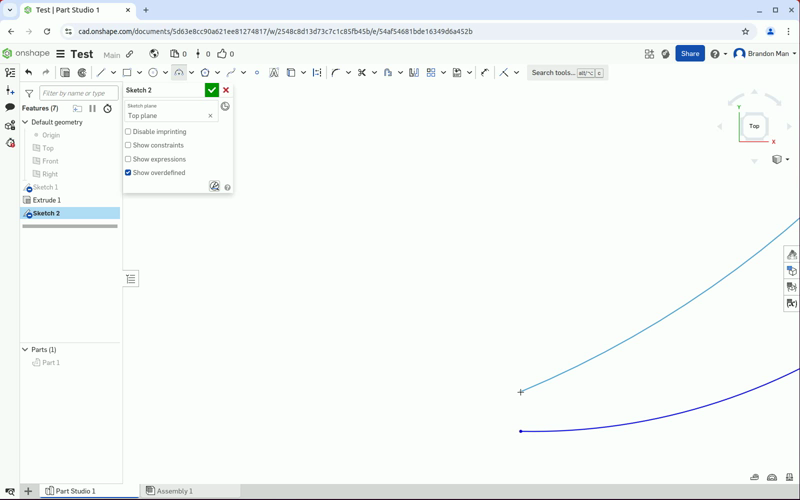
scroll(-6)
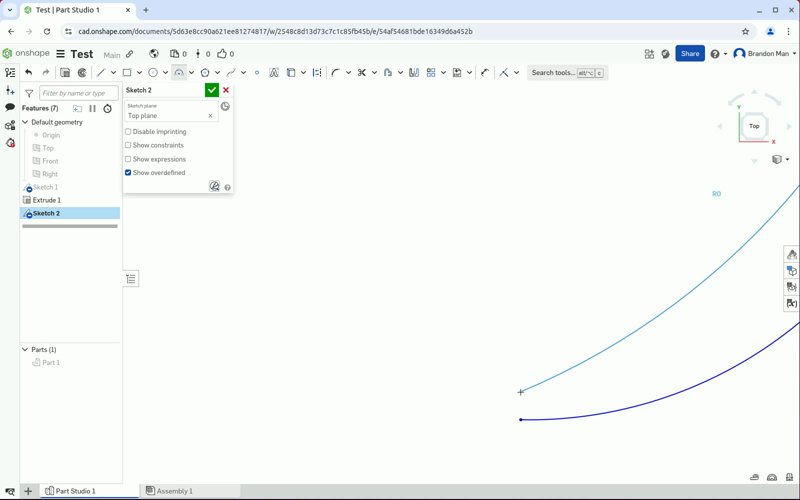
scroll(-6)
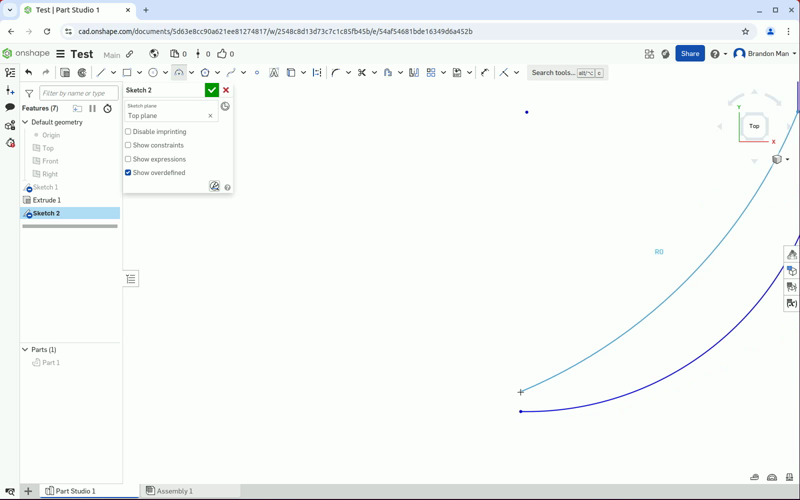
scroll(-6)
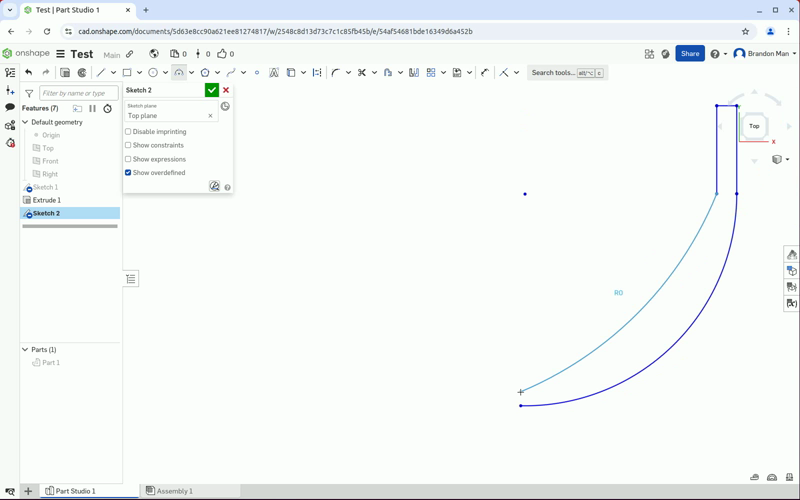
scroll(-6)
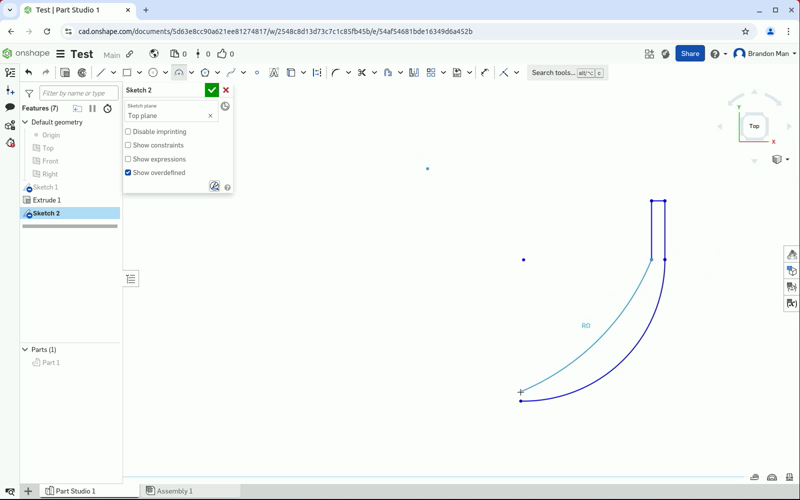
scroll(-6)
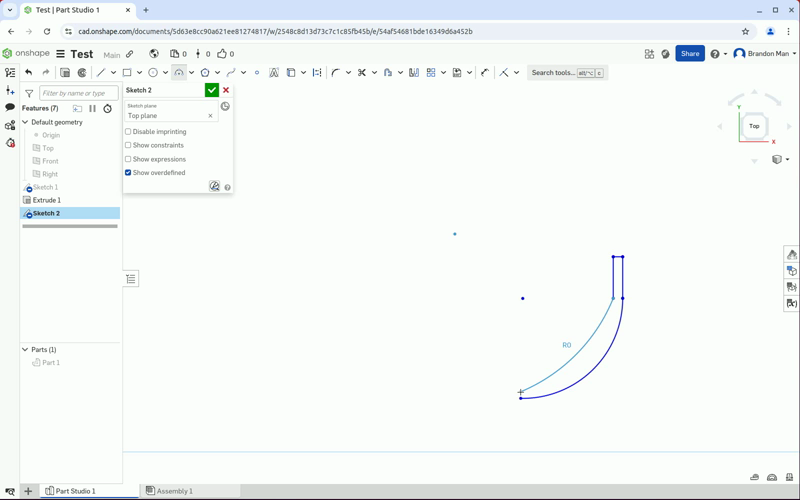
scroll(-6)
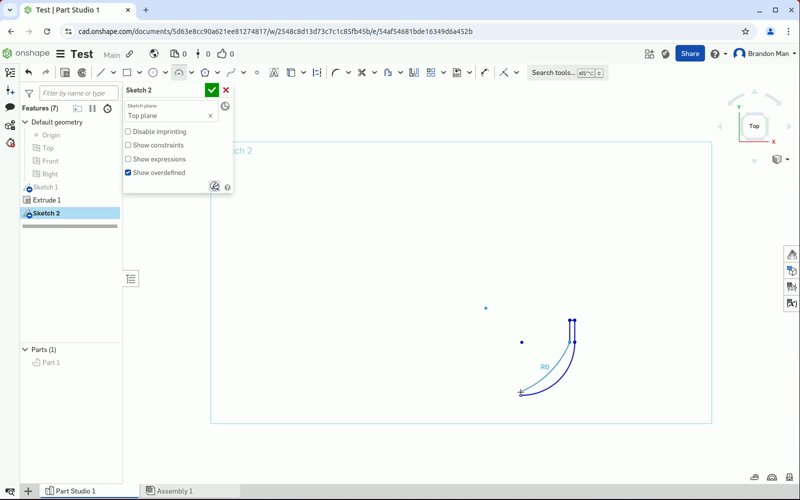
mouse_move(555, 377)
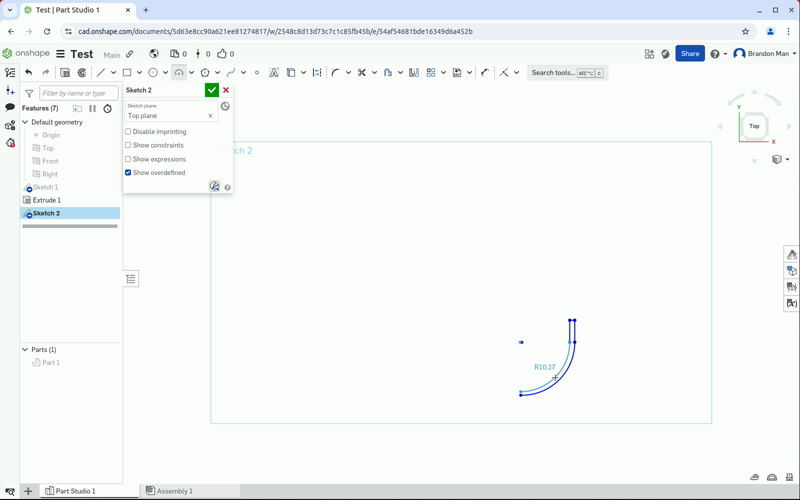
scroll(6)
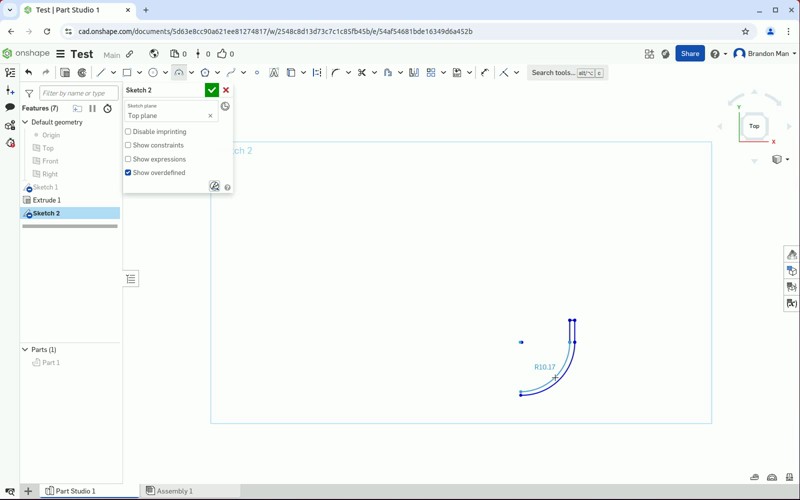
scroll(6)
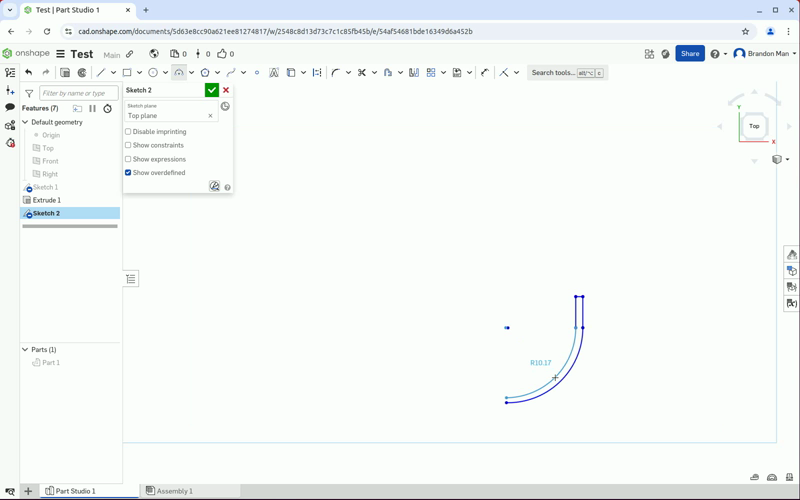
scroll(6)
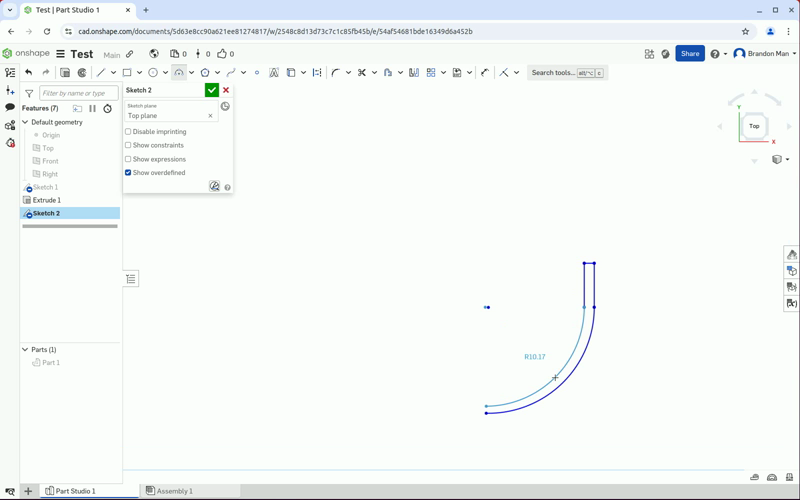
scroll(6)
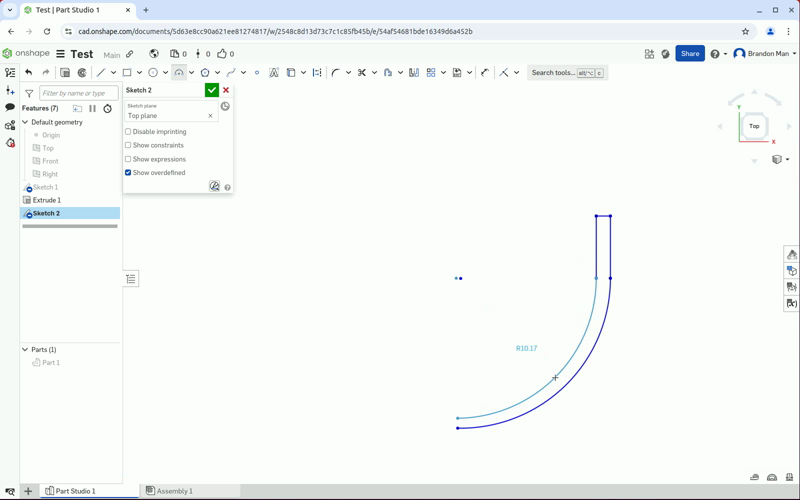
scroll(6)
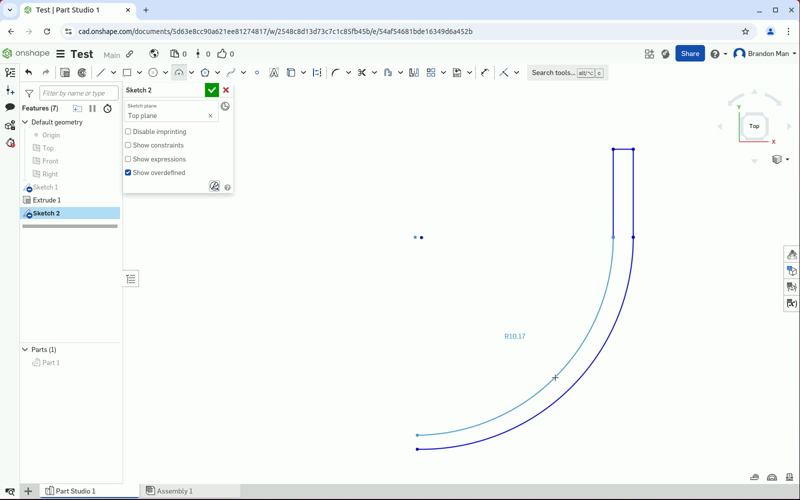
scroll(6)
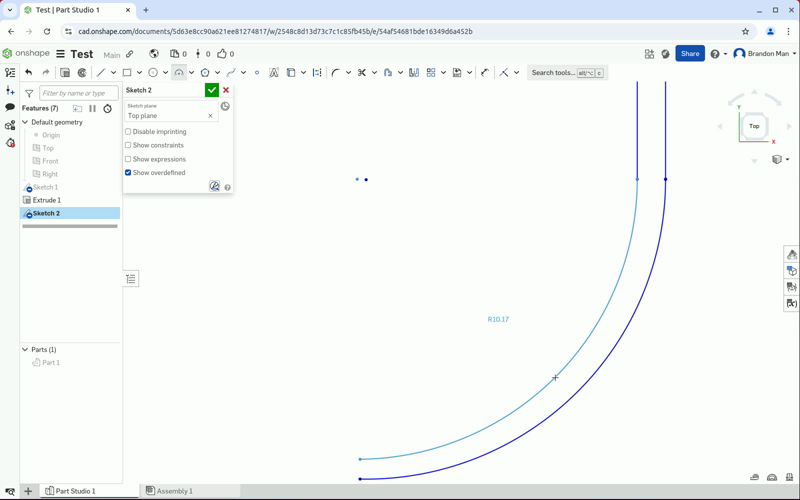
scroll(6)
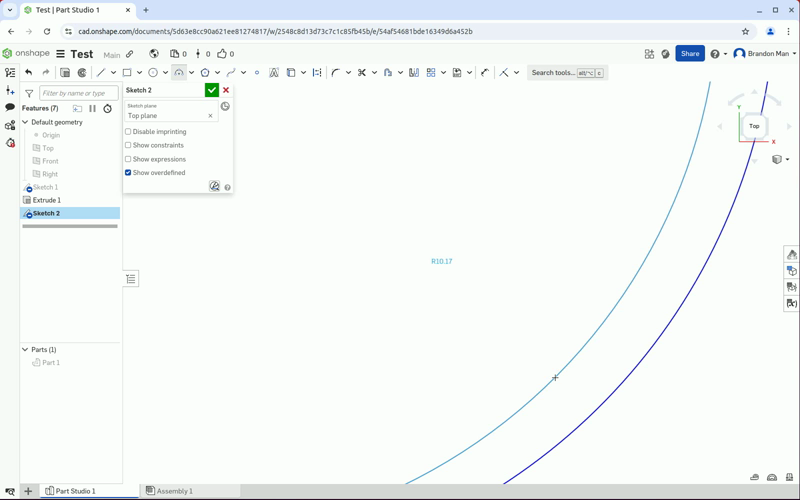
click(555, 377)
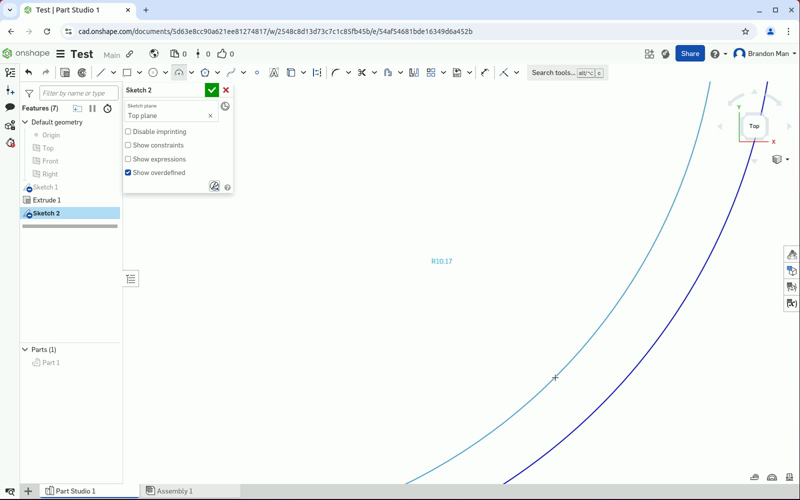
scroll(-6)
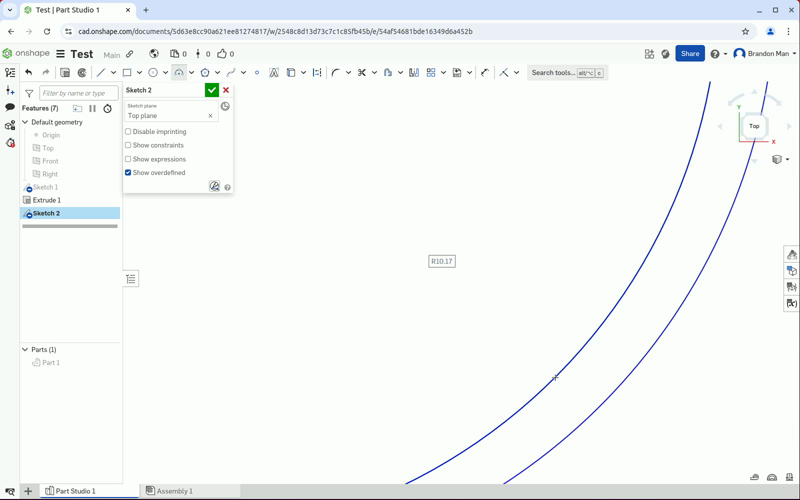
scroll(-6)
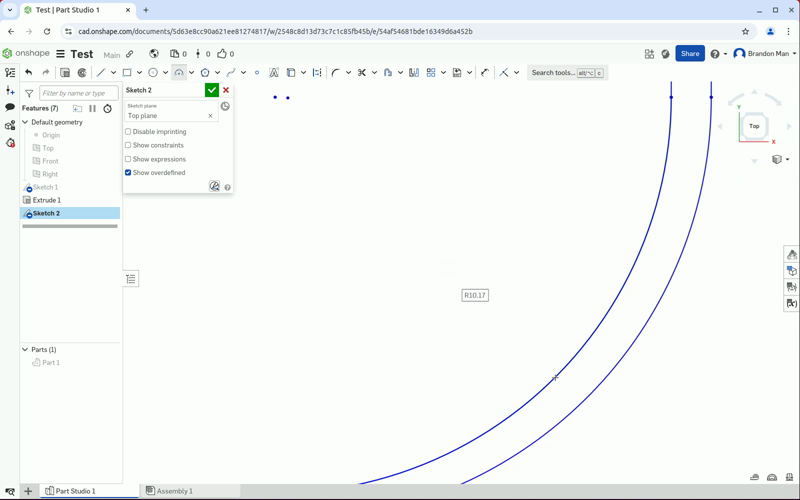
scroll(-6)
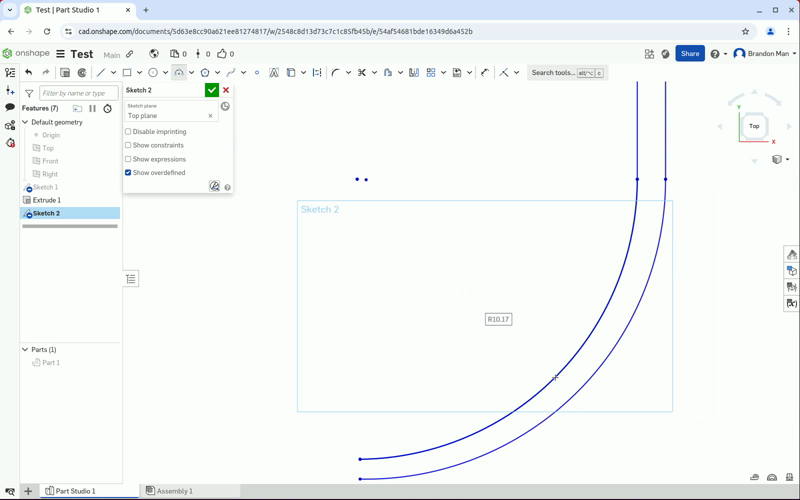
scroll(-6)
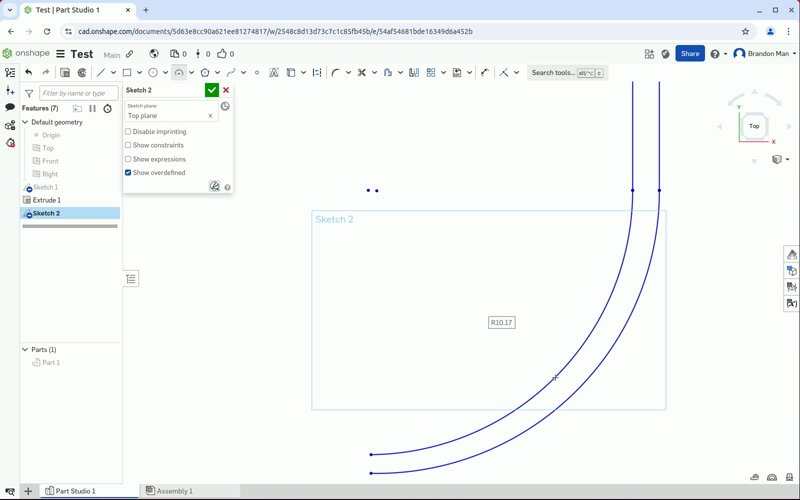
scroll(-6)
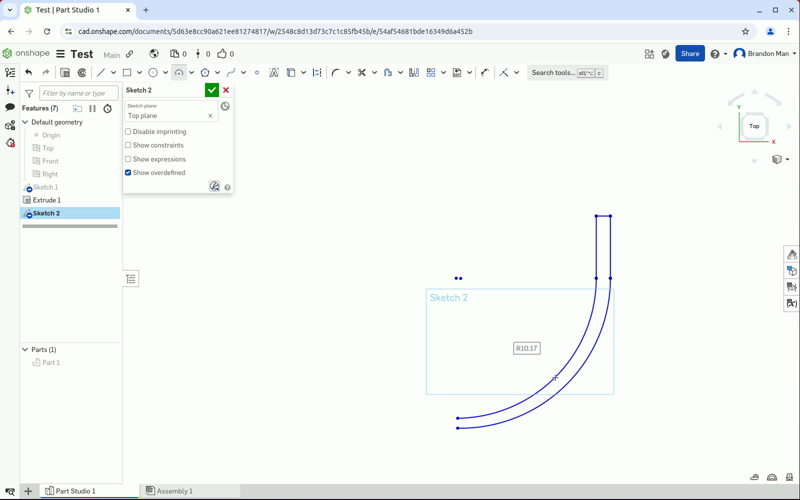
scroll(-6)
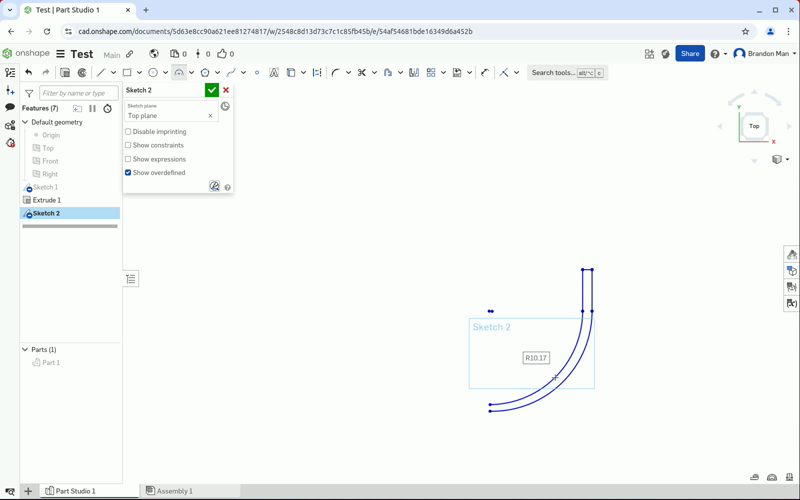
scroll(-6)
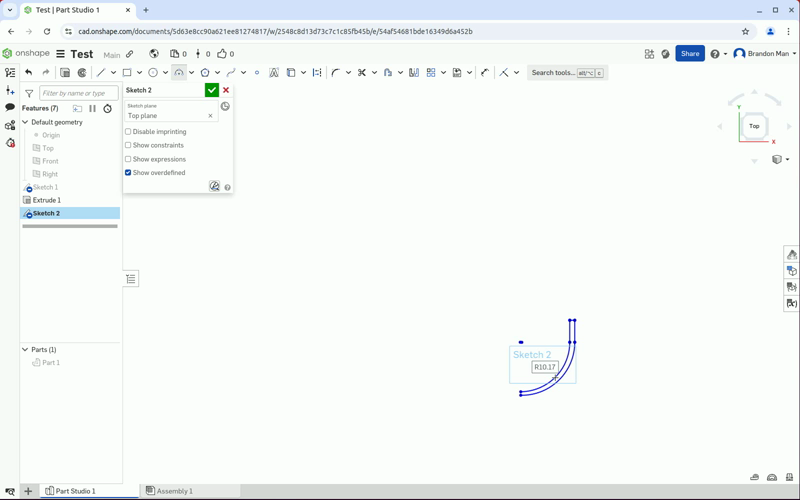
key_up(shift)
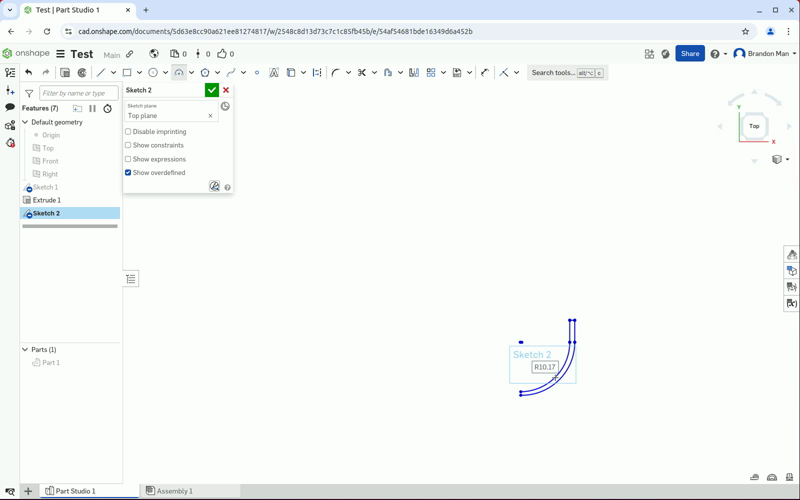
key(esc)
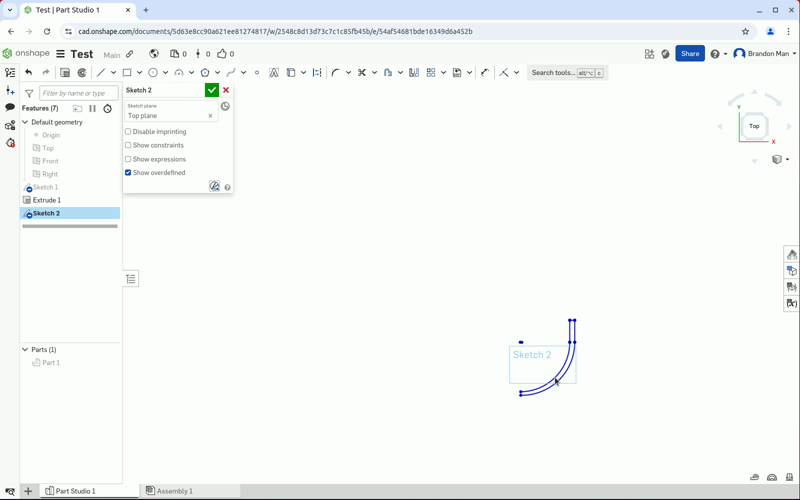
key(l)
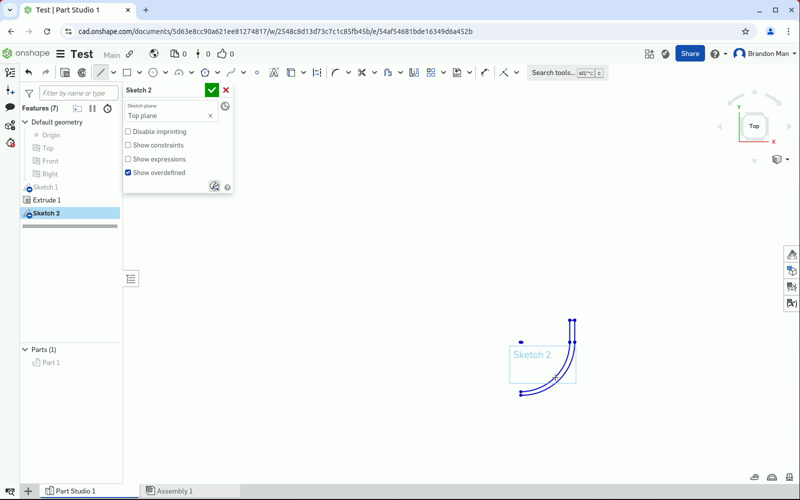
mouse_move(520, 391)
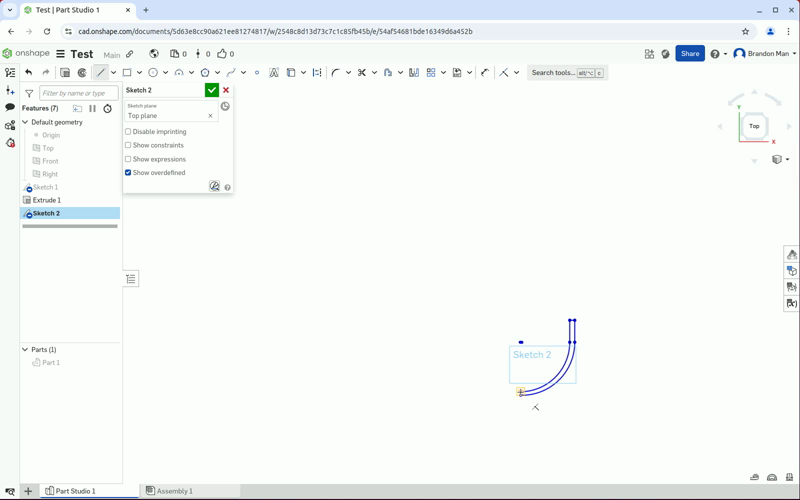
scroll(6)
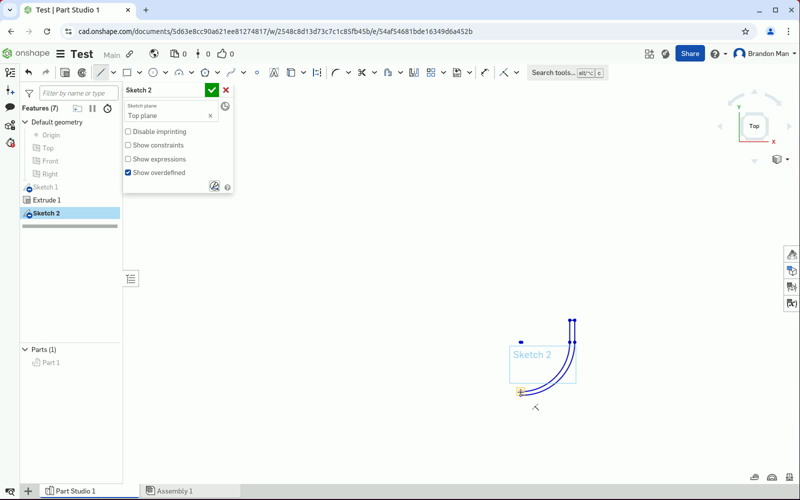
scroll(6)
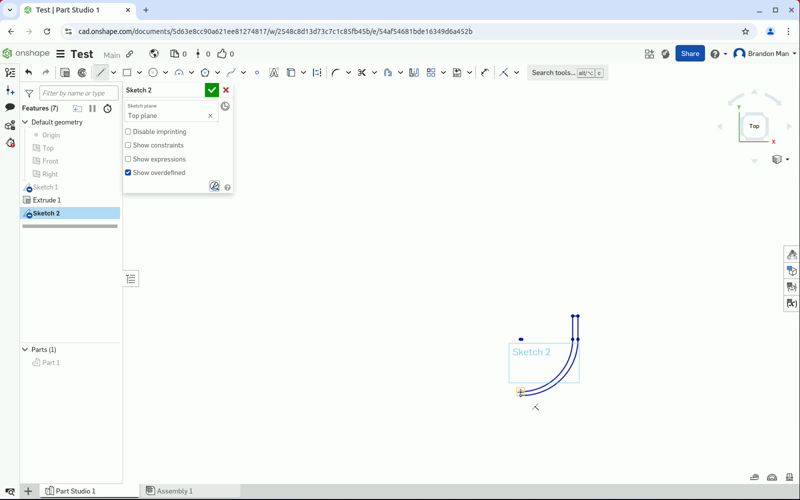
scroll(6)
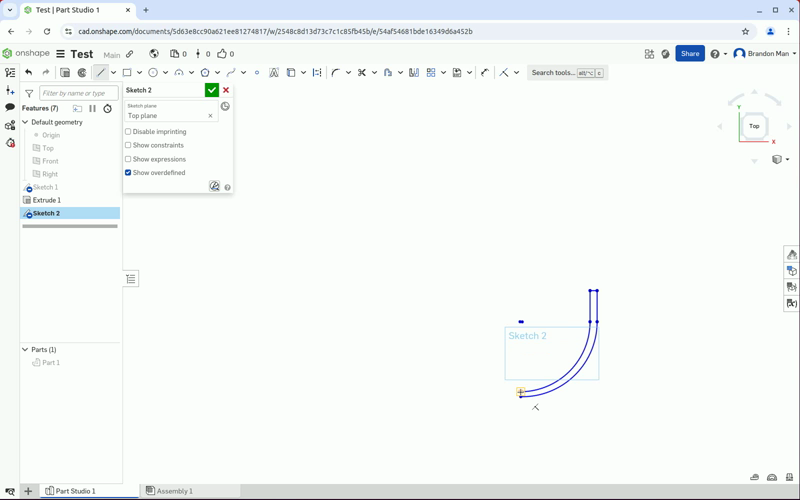
scroll(6)
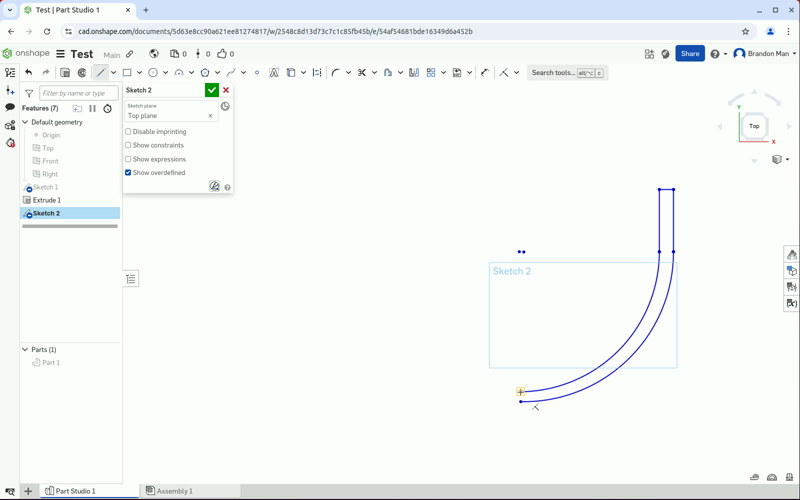
scroll(6)
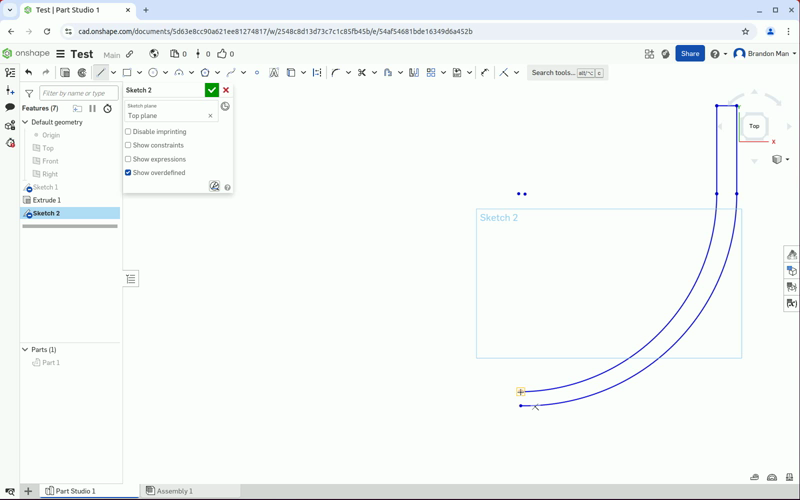
scroll(6)
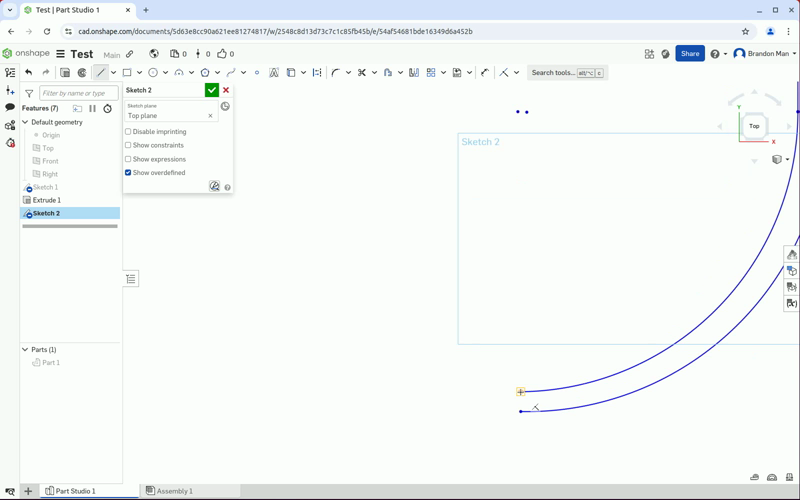
scroll(6)
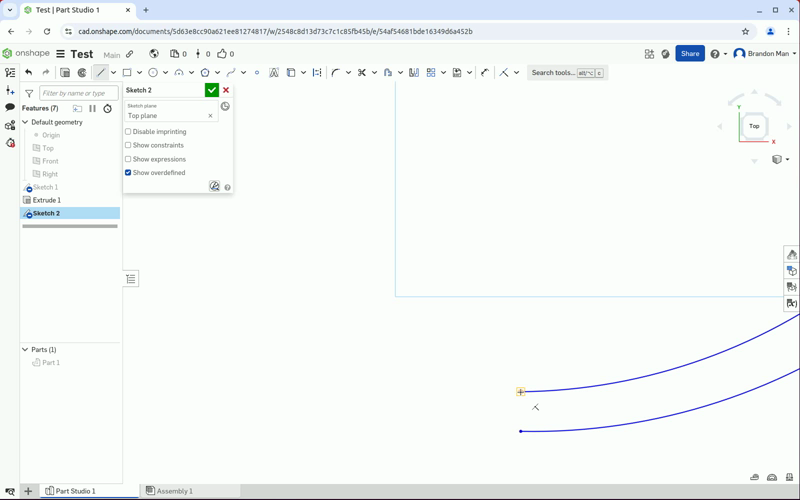
click(520, 391)
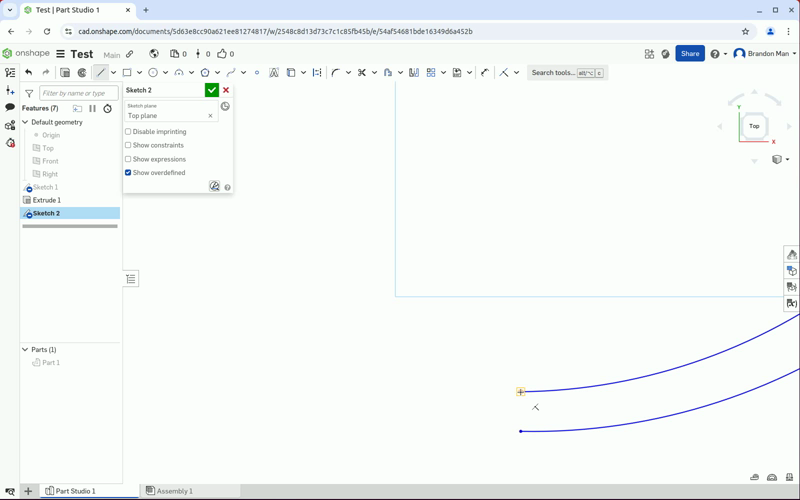
scroll(-6)
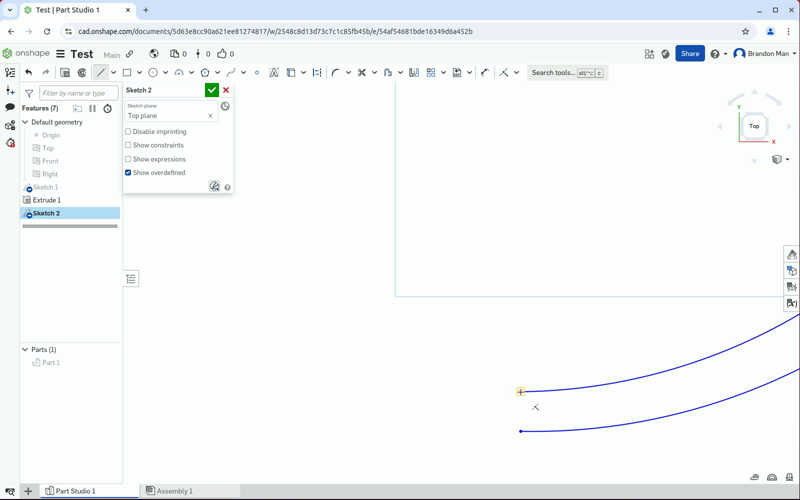
scroll(-6)
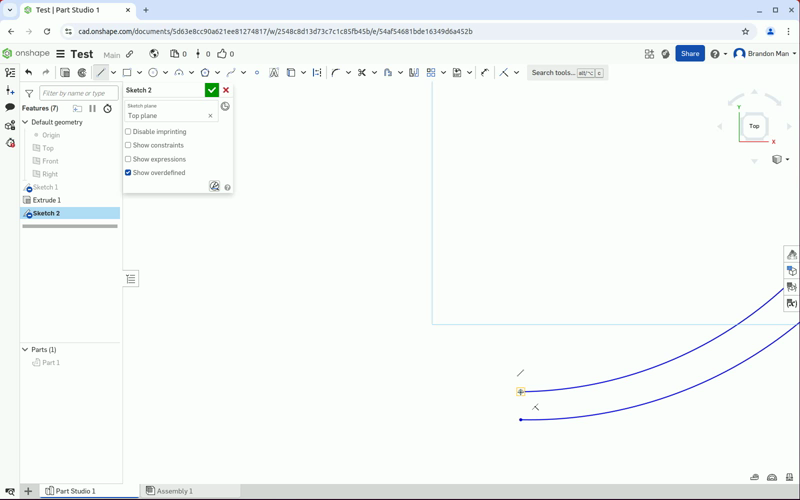
scroll(-6)
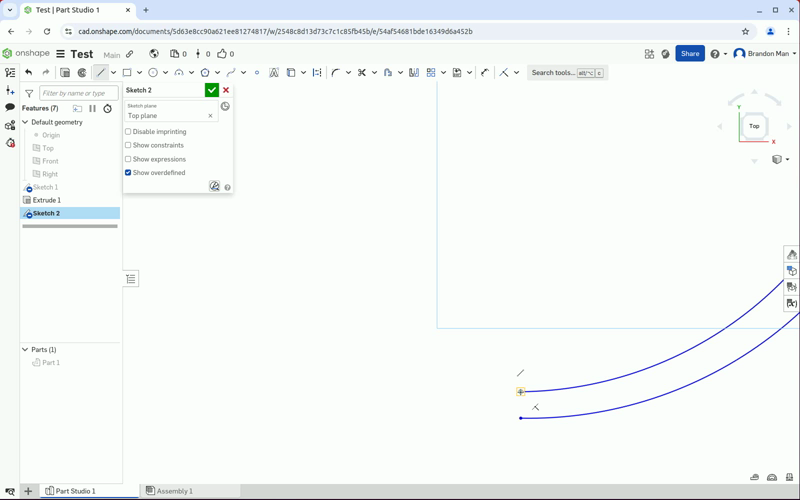
scroll(-6)
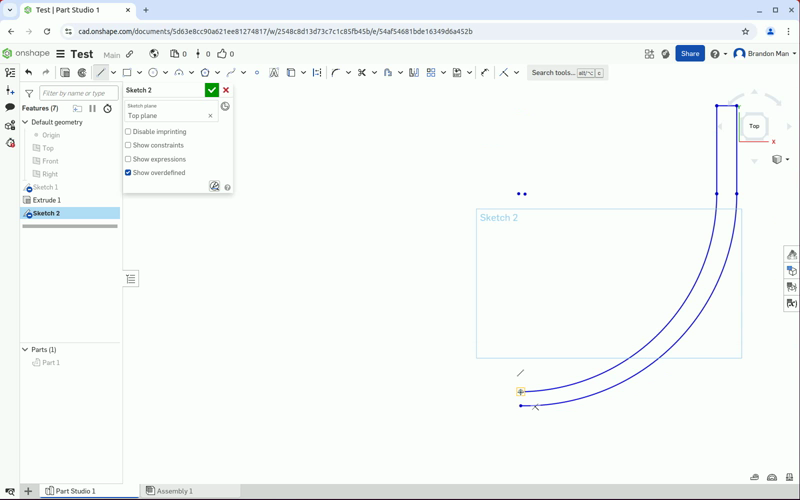
scroll(-6)
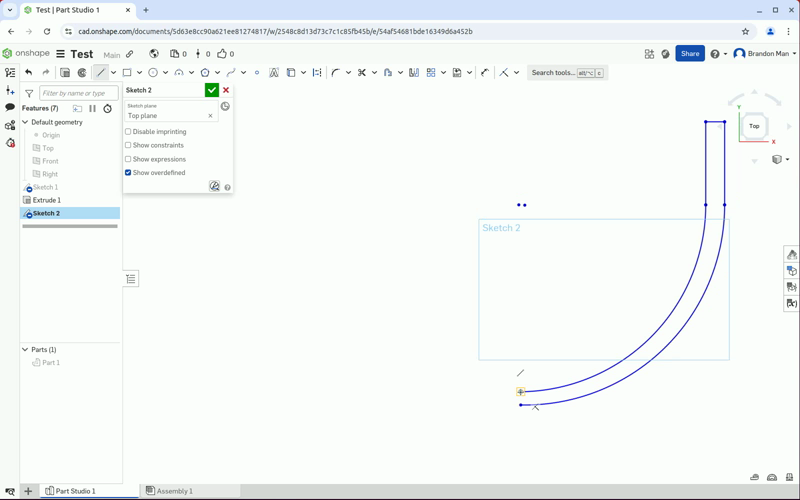
scroll(-6)
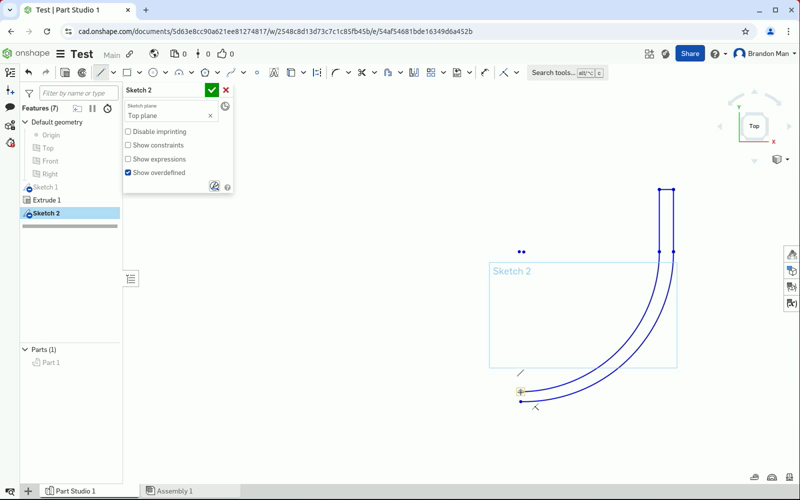
scroll(-6)
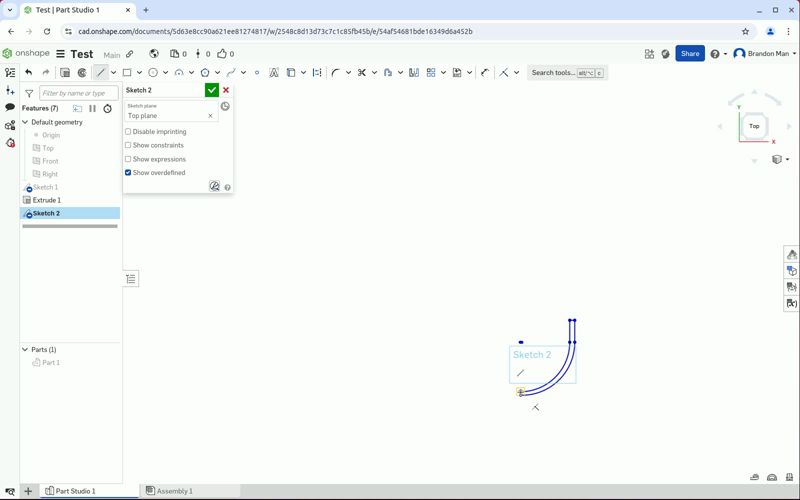
mouse_move(550, 391)
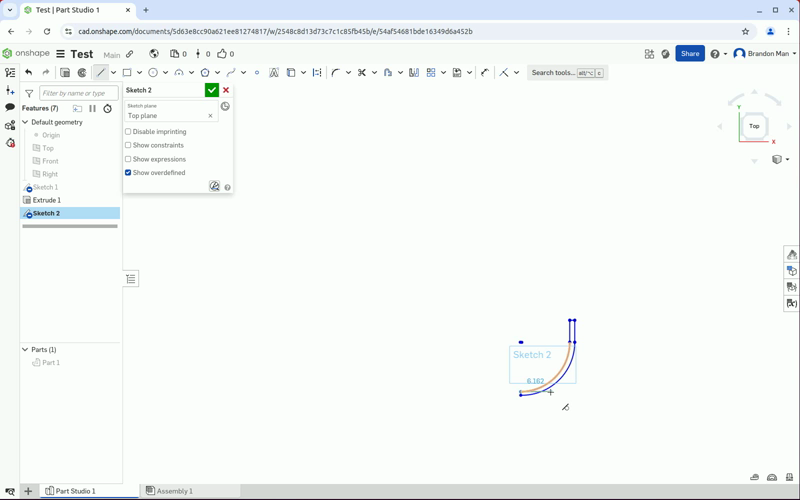
key_down(shift)
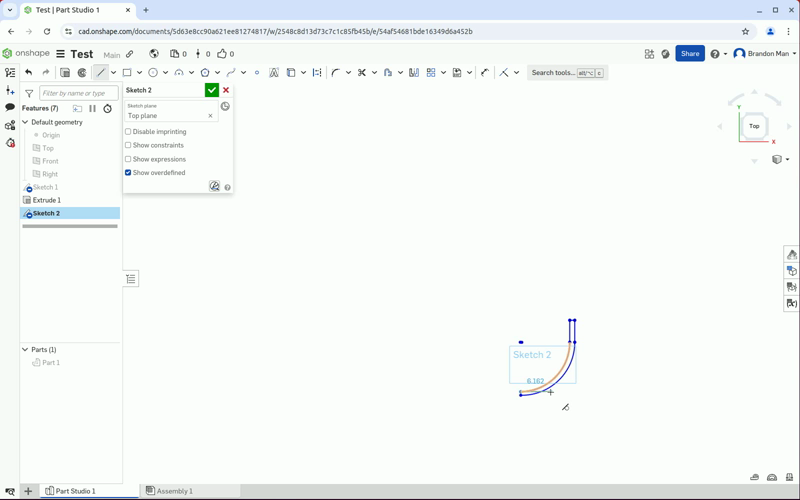
mouse_move(520, 395)
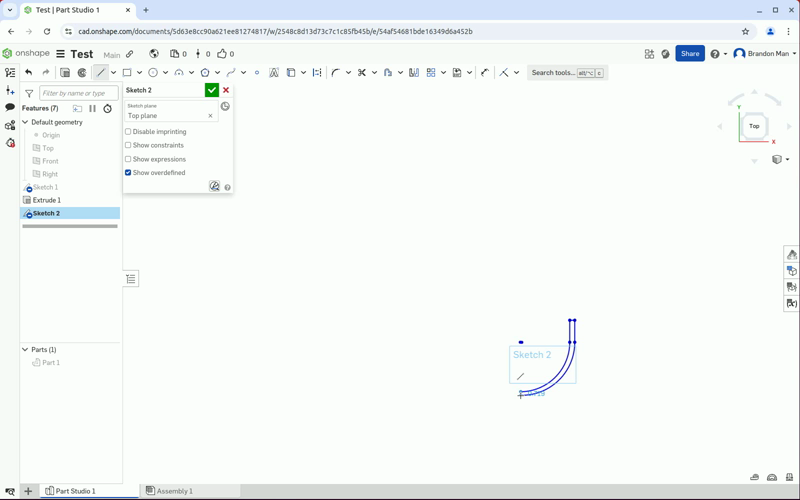
scroll(6)
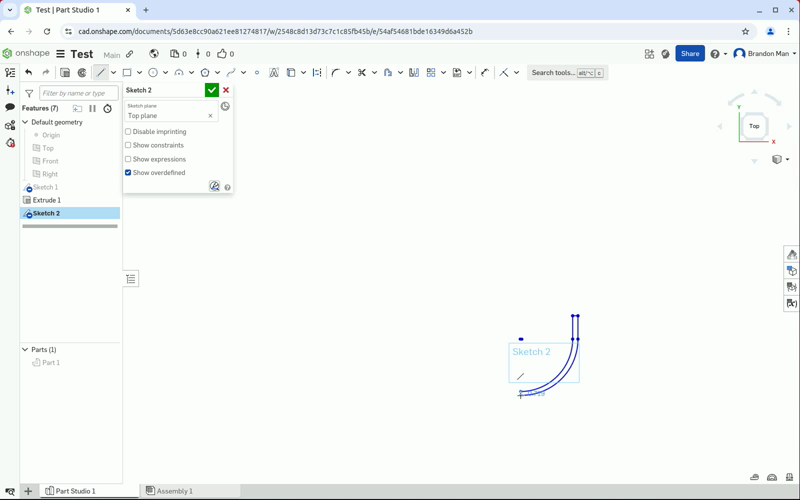
scroll(6)
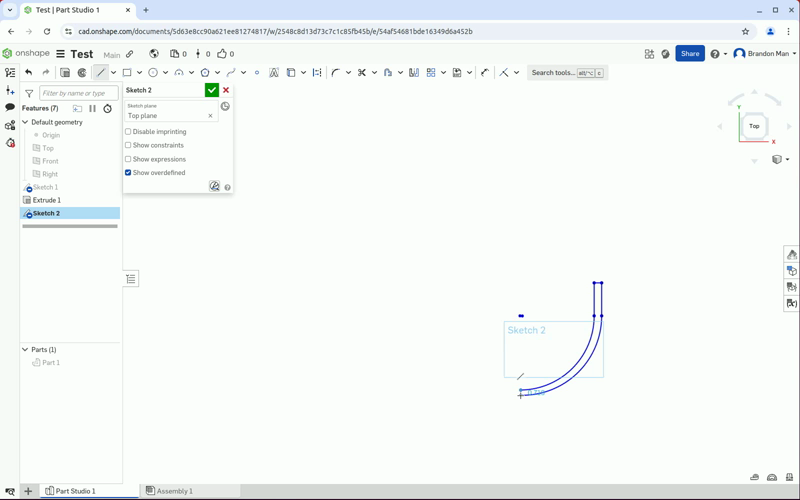
scroll(6)
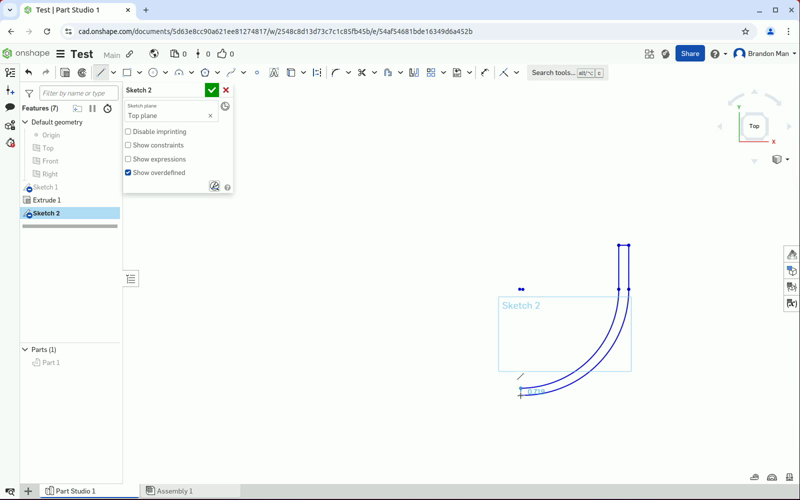
scroll(6)
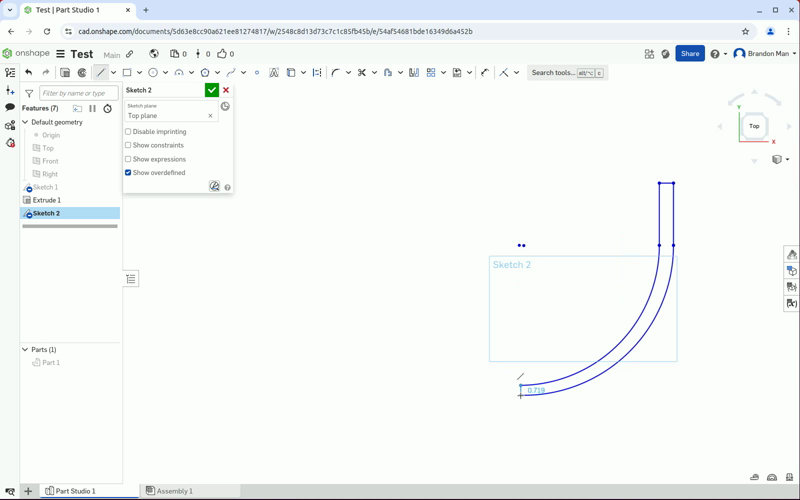
scroll(6)
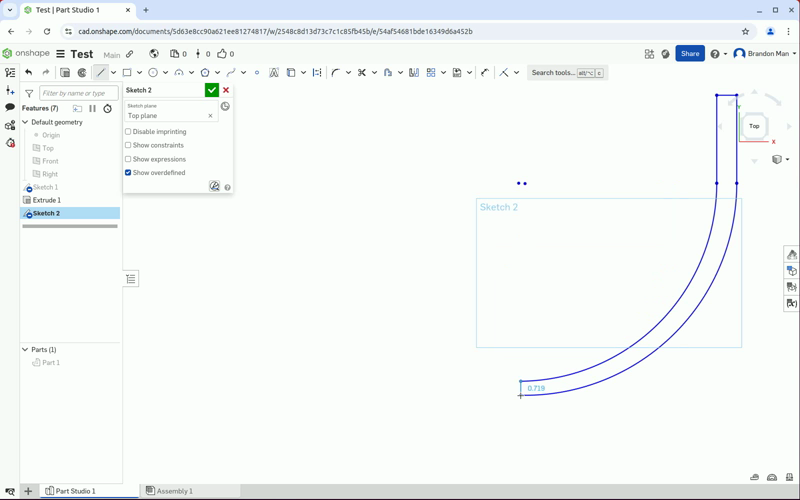
scroll(6)
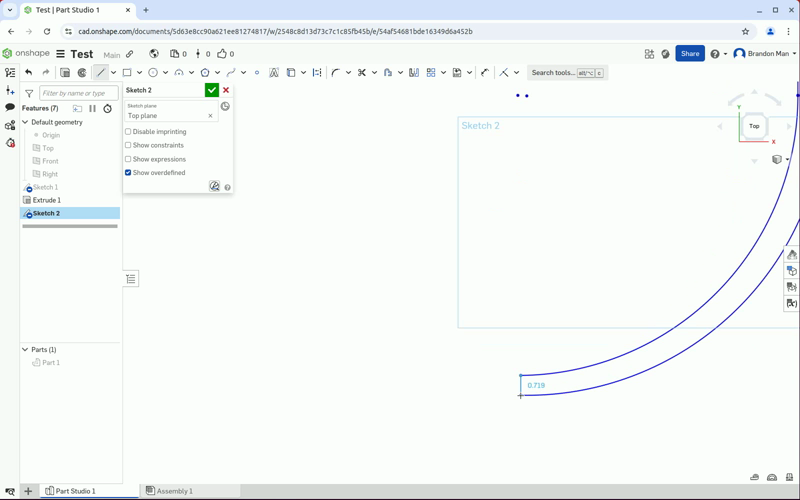
scroll(6)
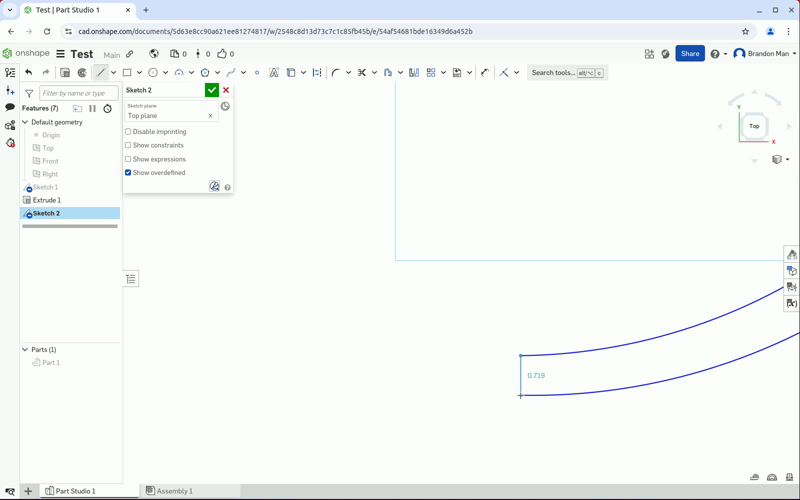
key_up(shift)
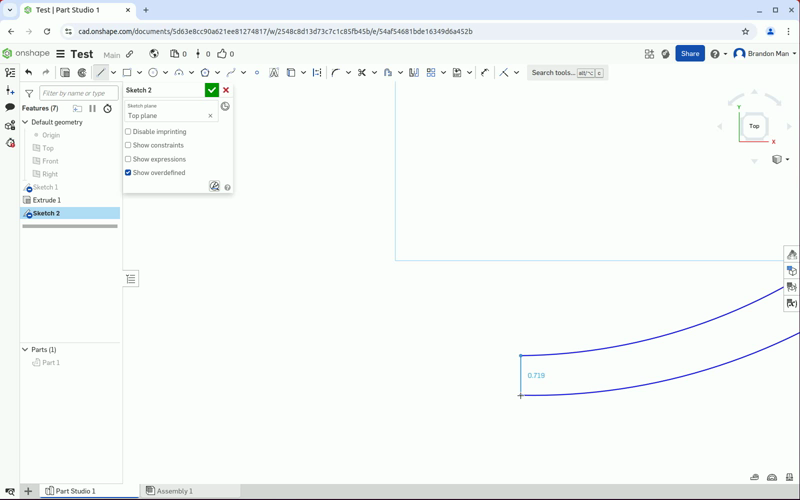
click(520, 395)
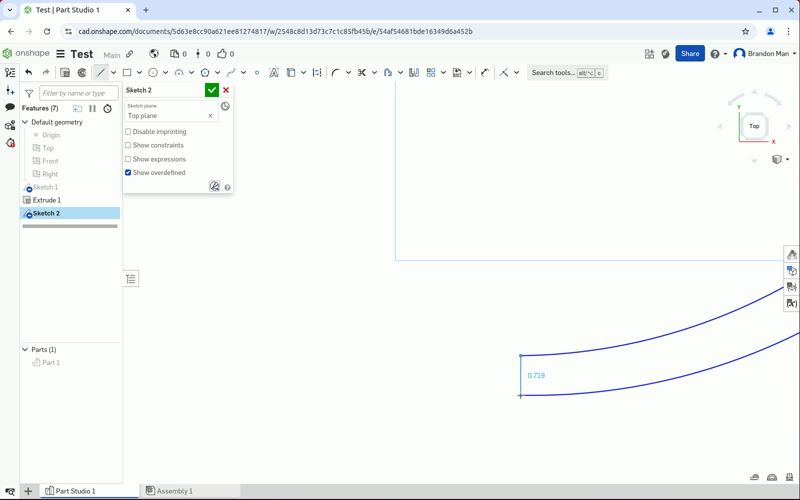
scroll(-6)
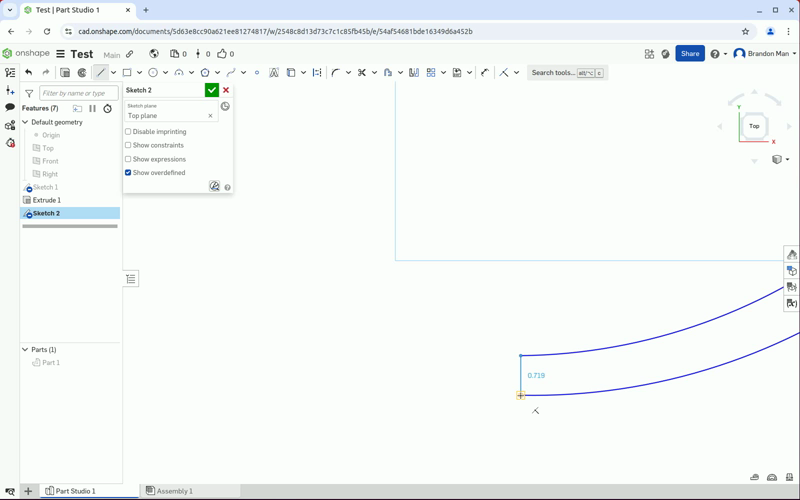
scroll(-6)
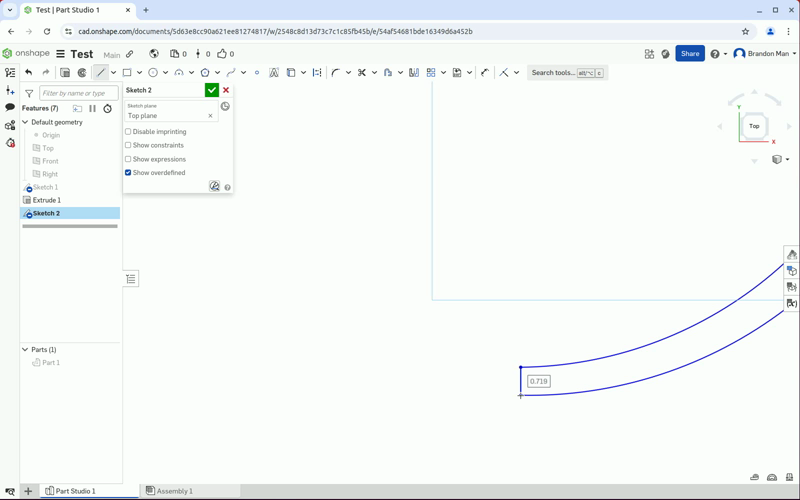
scroll(-6)
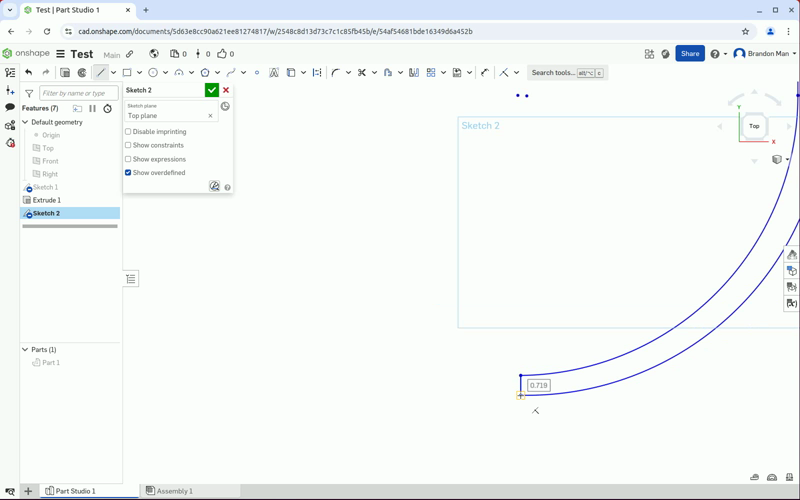
scroll(-6)
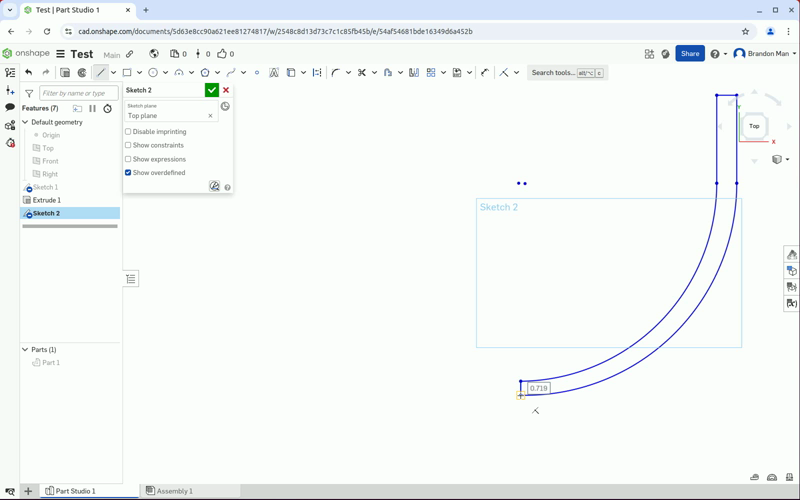
scroll(-6)
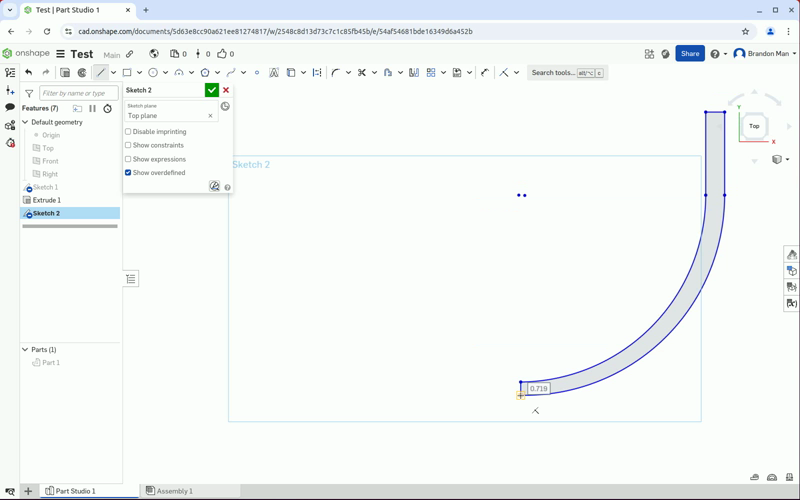
scroll(-6)
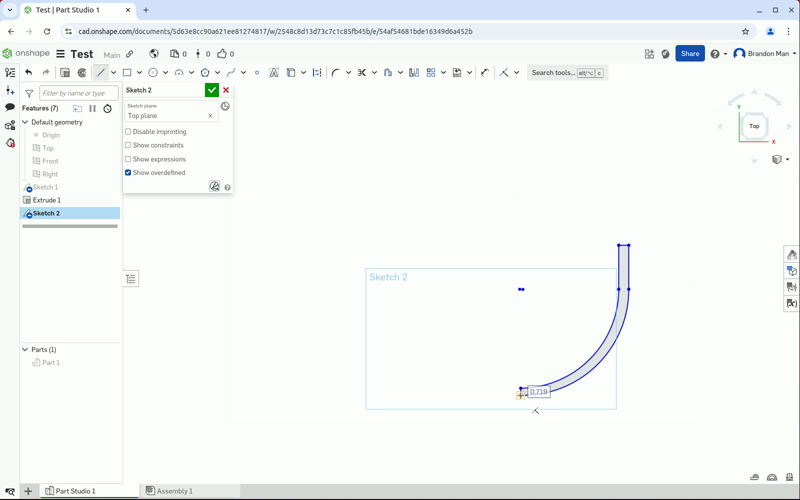
scroll(-6)
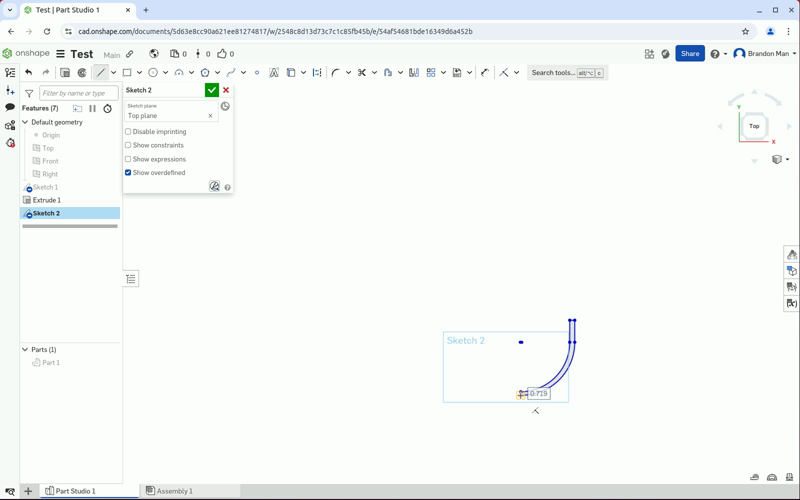
key(esc)
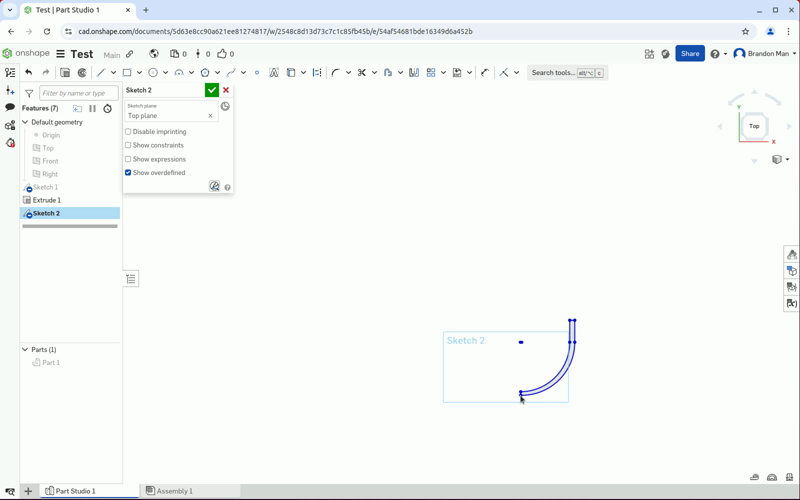
mouse_move(568, 354)
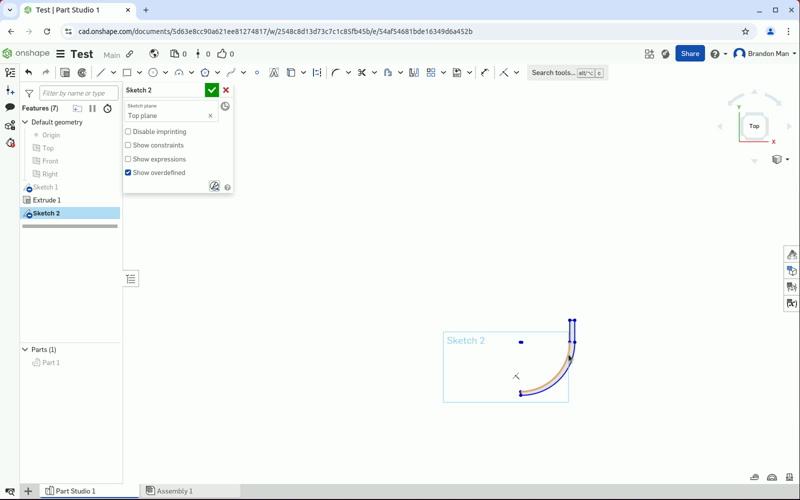
scroll(6)
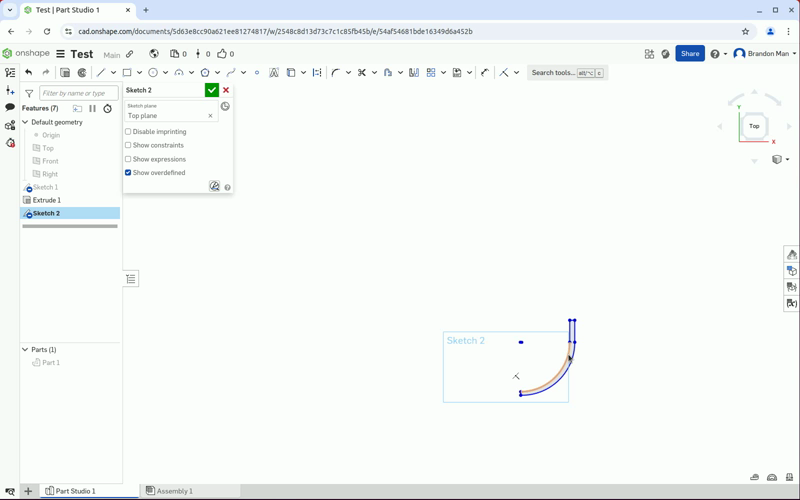
scroll(6)
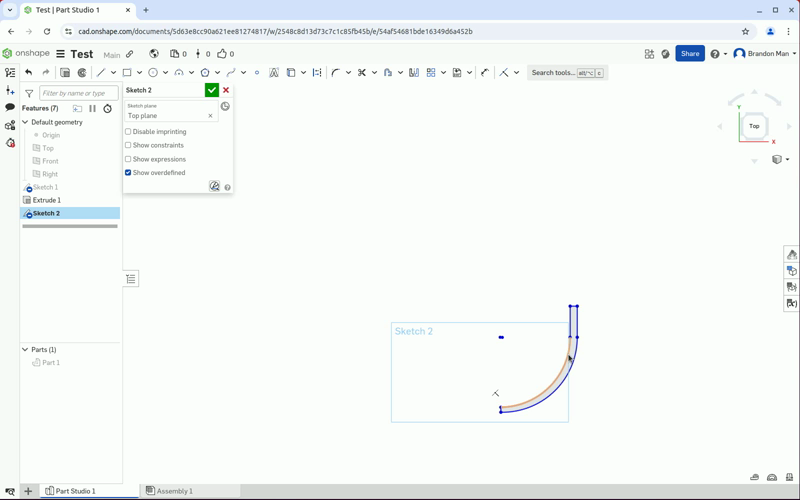
scroll(6)
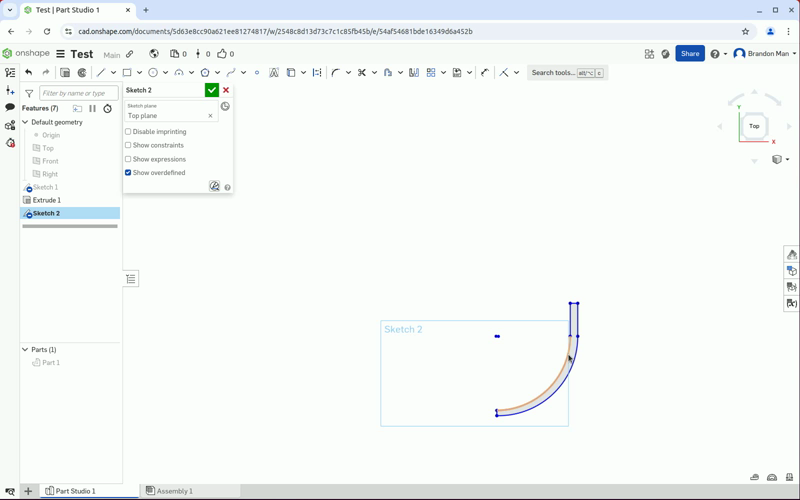
scroll(6)
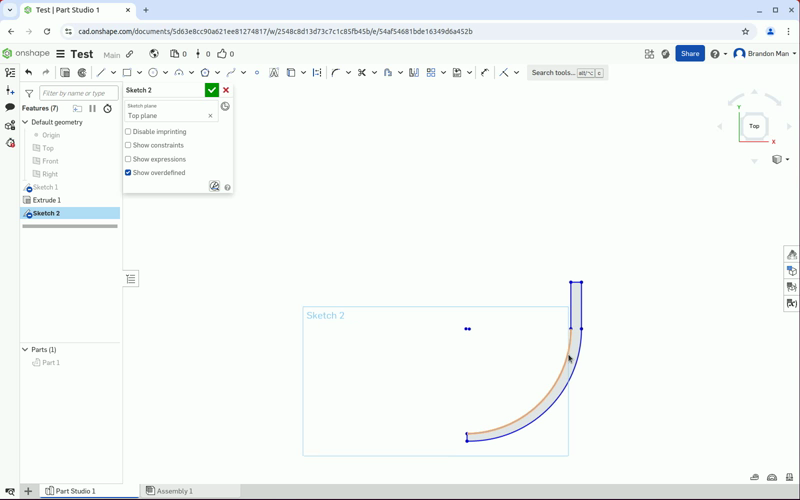
scroll(6)
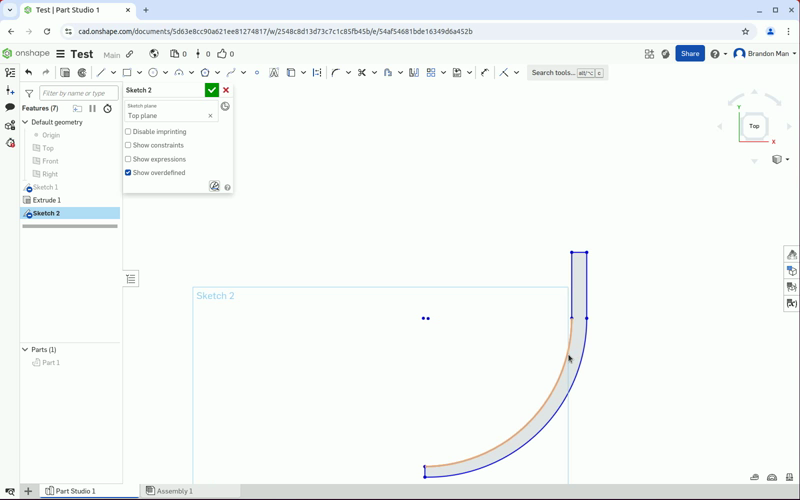
scroll(6)
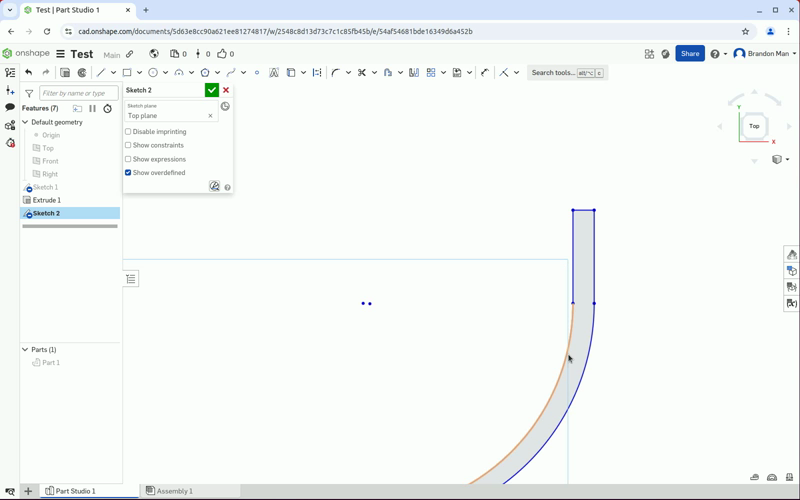
scroll(6)
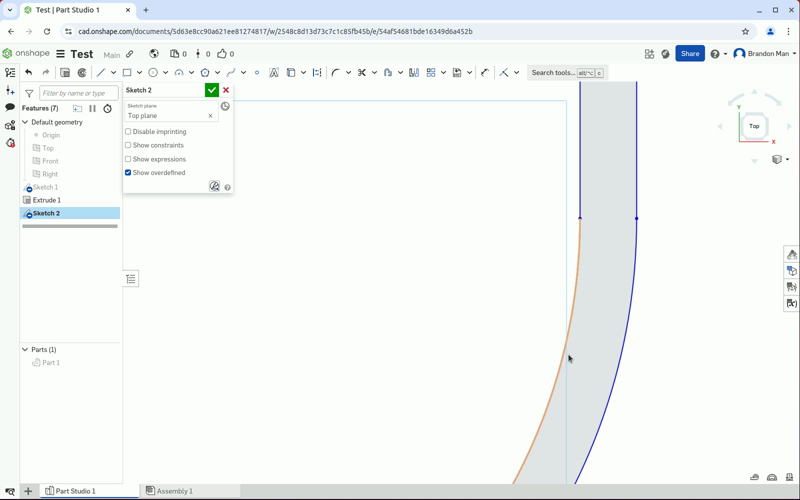
click(568, 354)
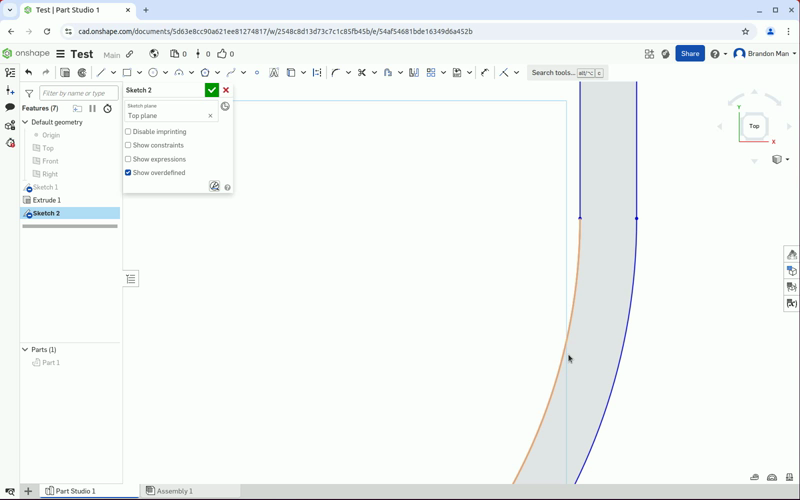
scroll(-6)
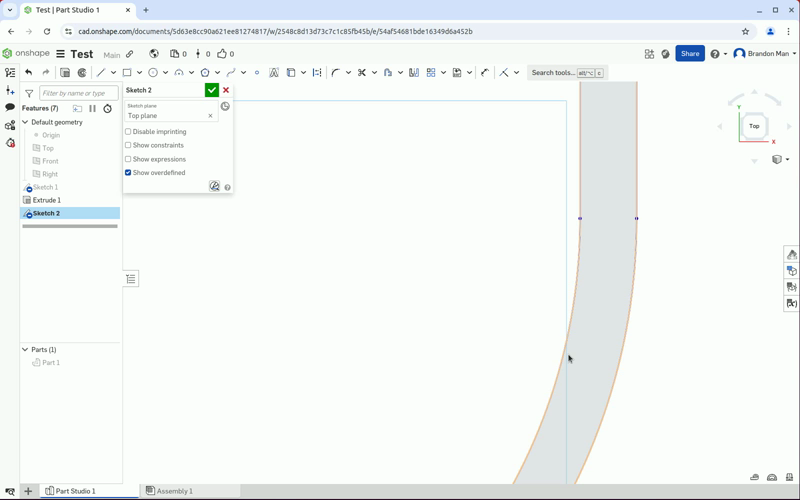
scroll(-6)
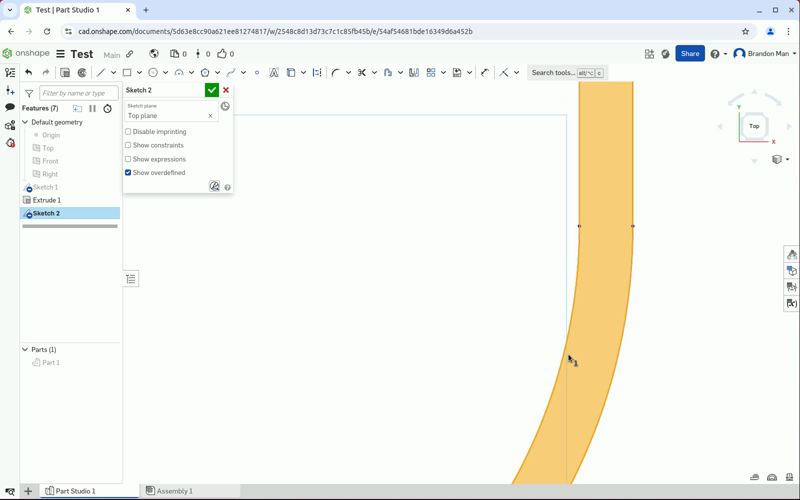
scroll(-6)
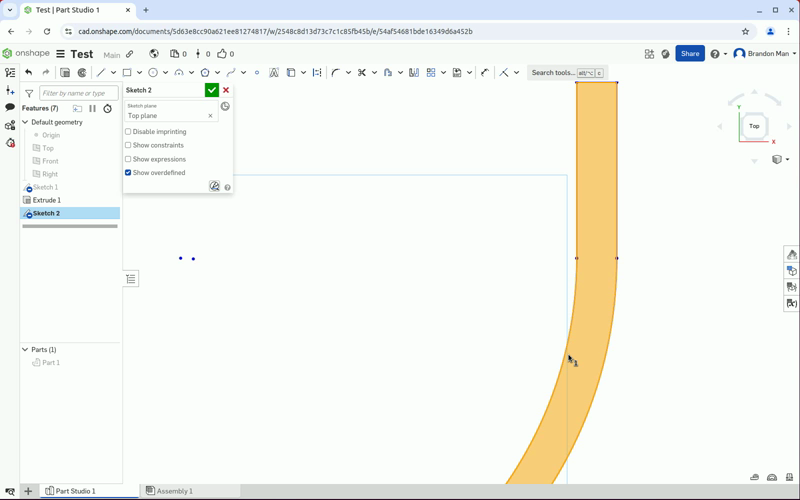
scroll(-6)
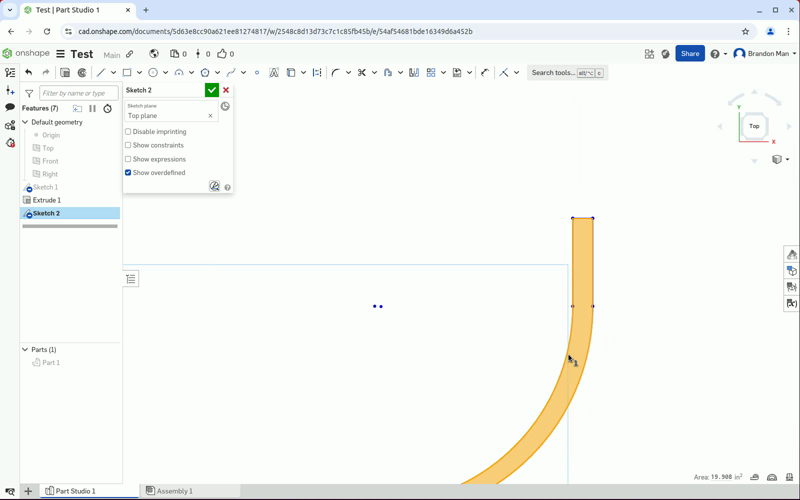
scroll(-6)
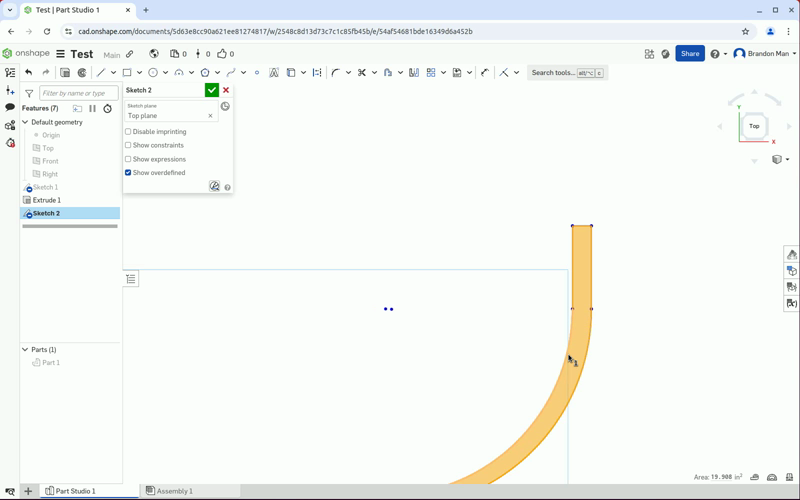
scroll(-6)
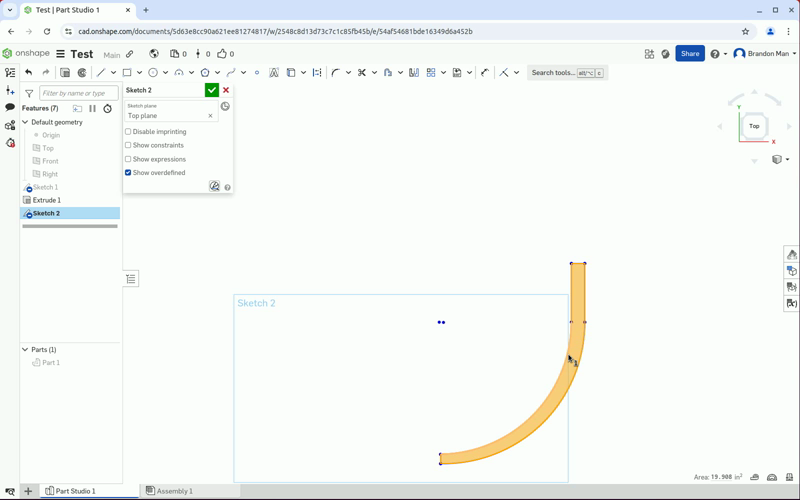
scroll(-6)
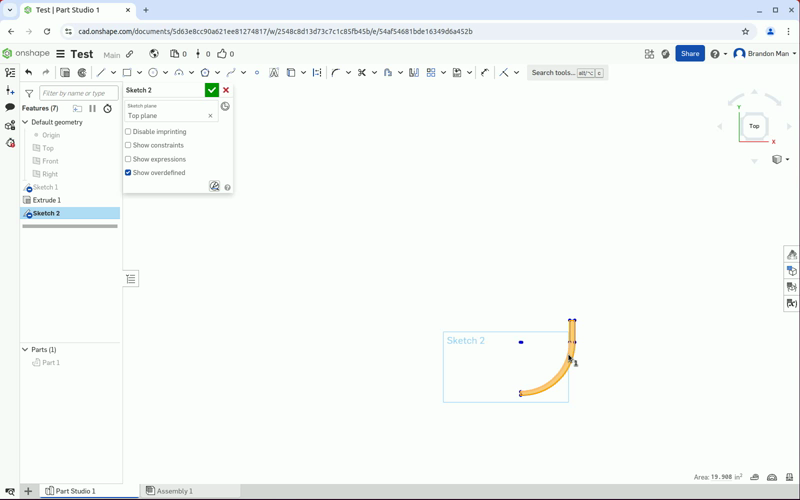
mouse_move(73, 352)
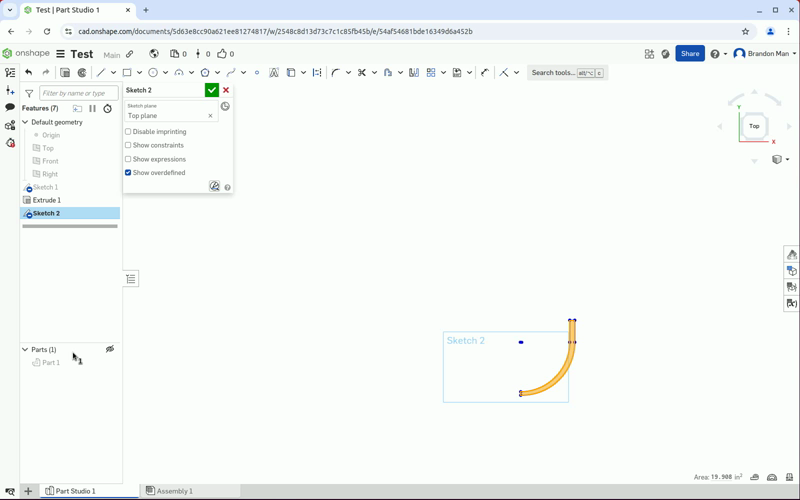
key(shift+y)
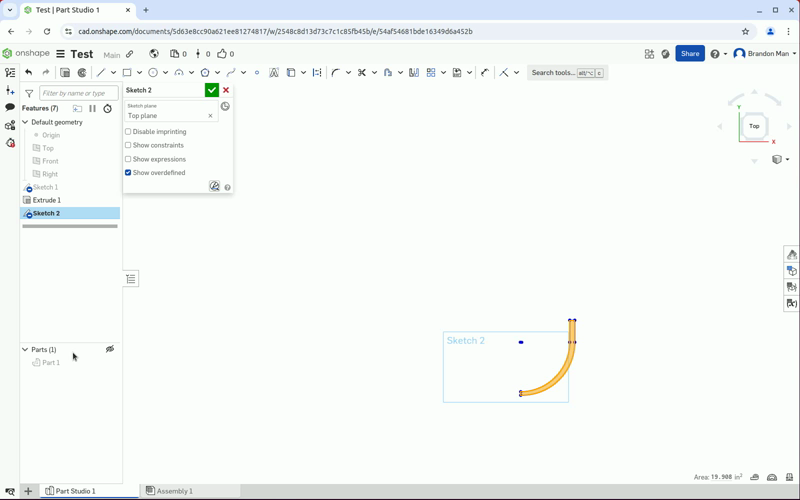
key(shift+e)
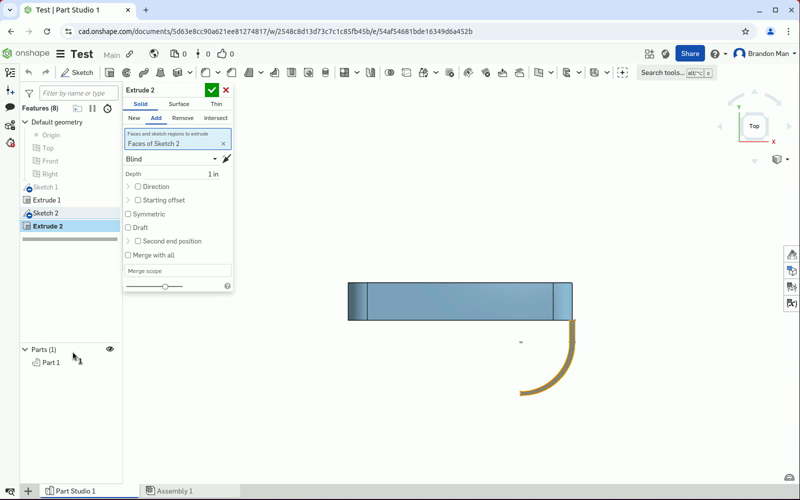
mouse_move(143, 106)
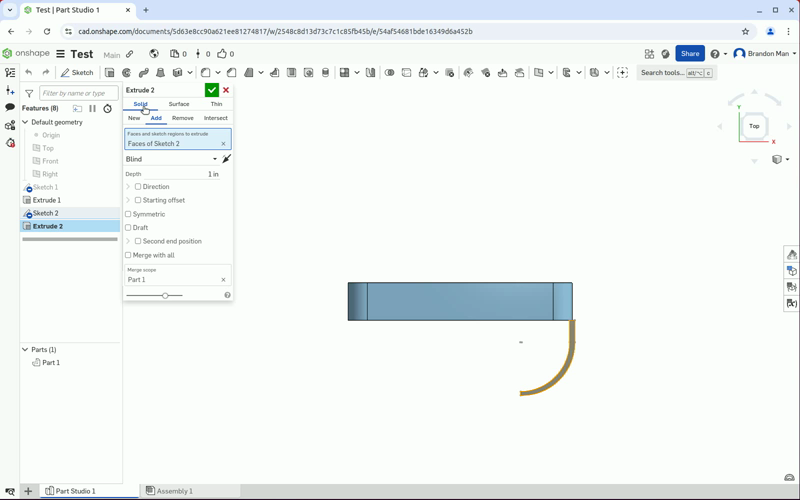
click(143, 106)
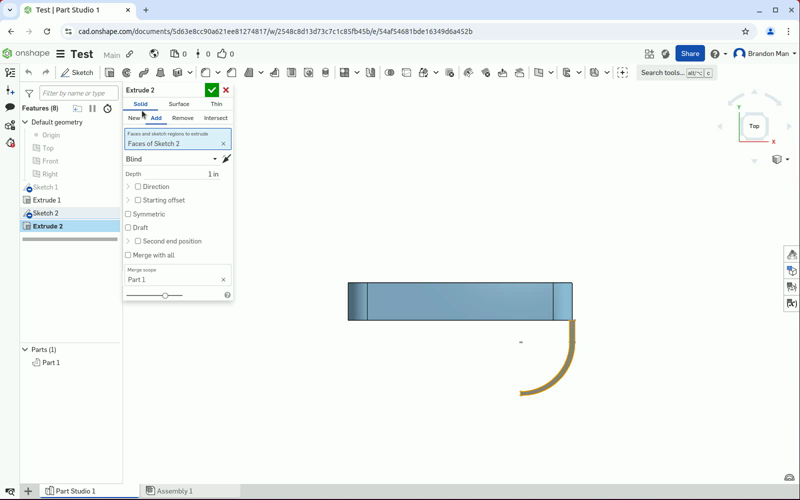
mouse_move(137, 120)
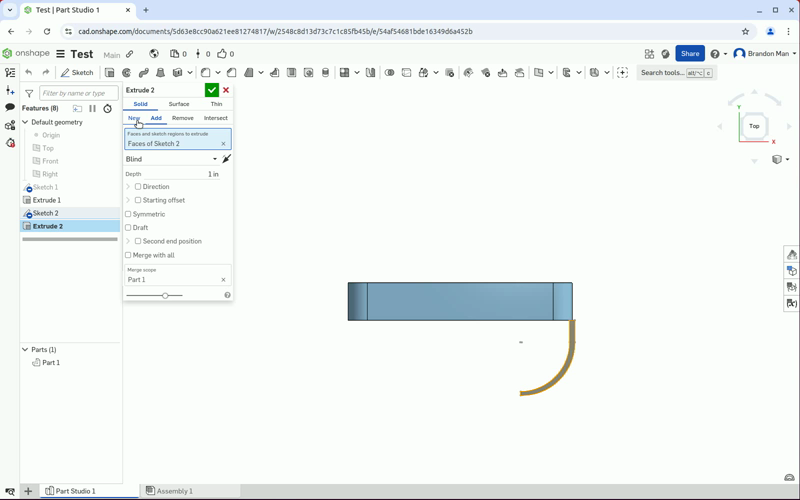
click(137, 120)
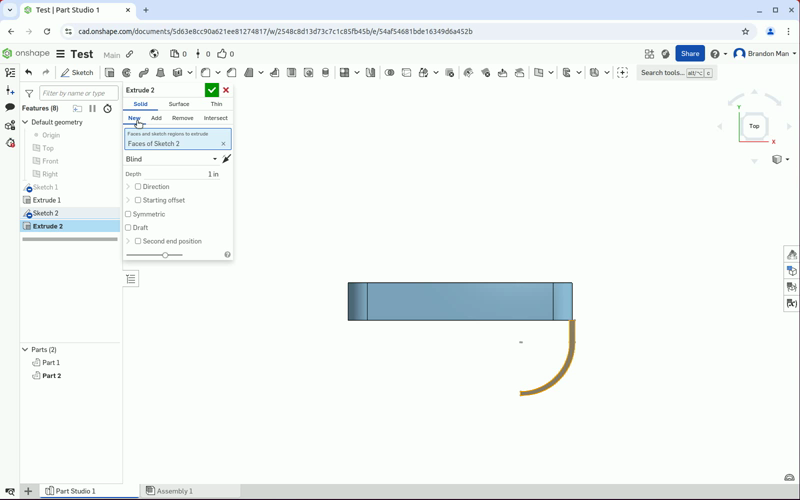
key(tab, 4)
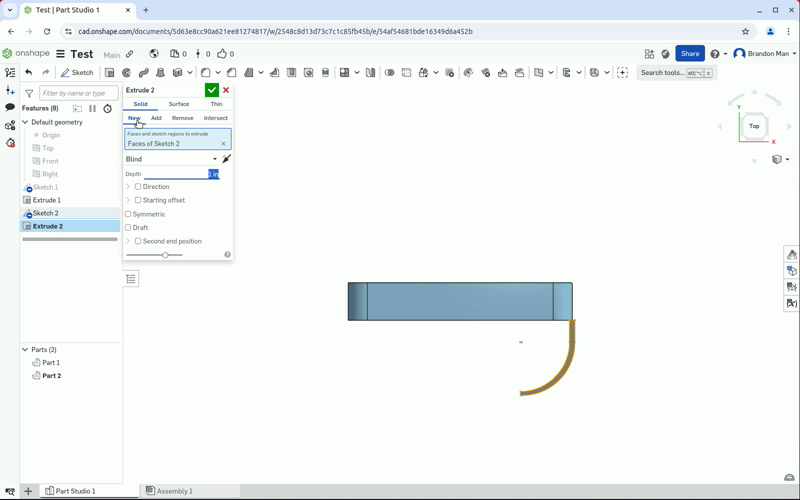
text(7.703)
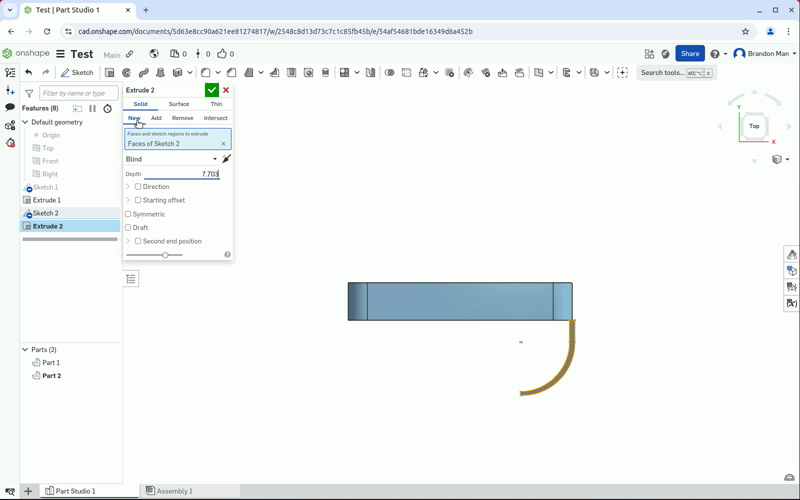
key(enter)
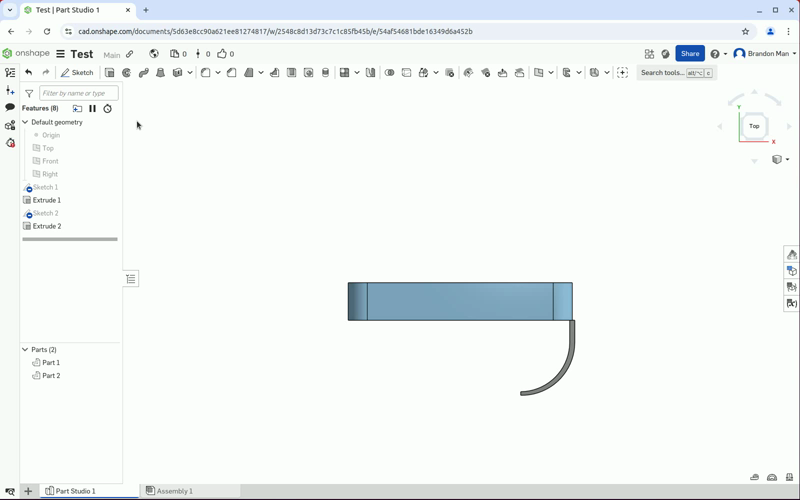
key(shift+h)
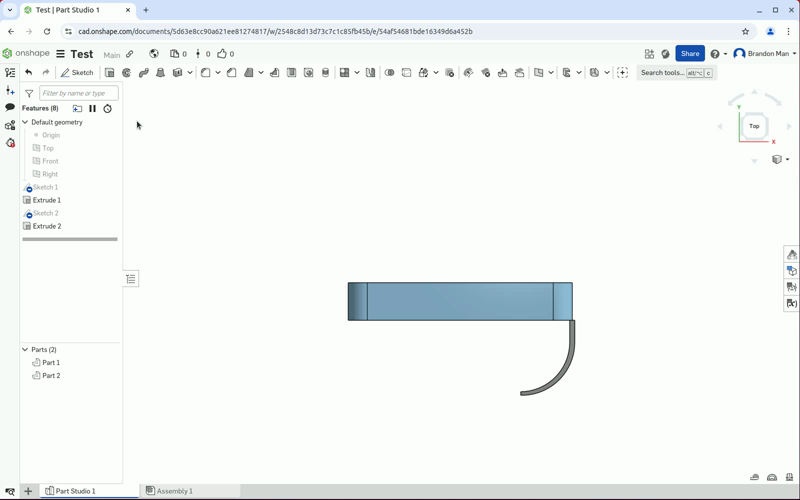
key(shift+h)
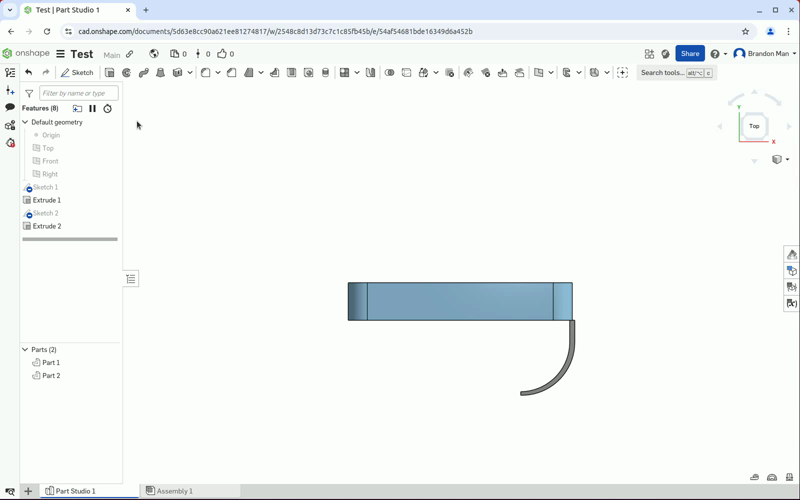
mouse_move(73, 189)
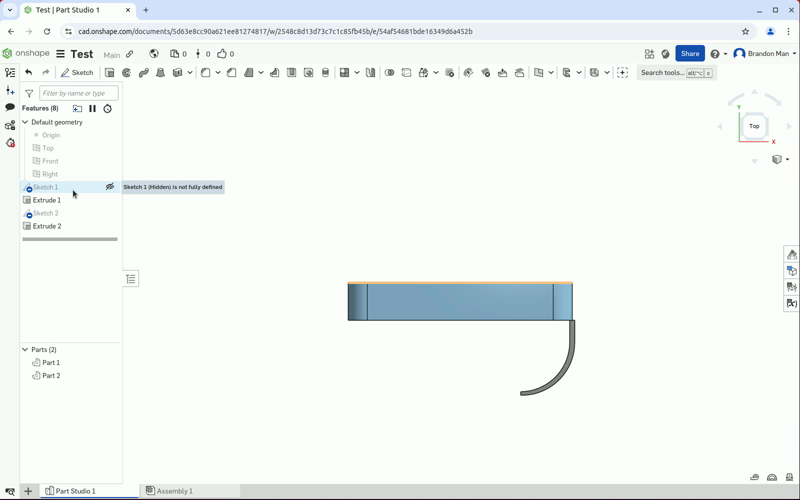
click(73, 189)
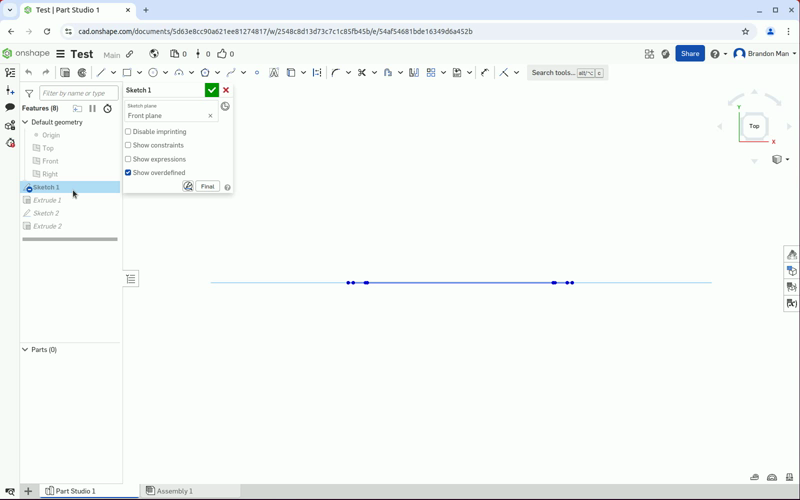
mouse_move(229, 92)
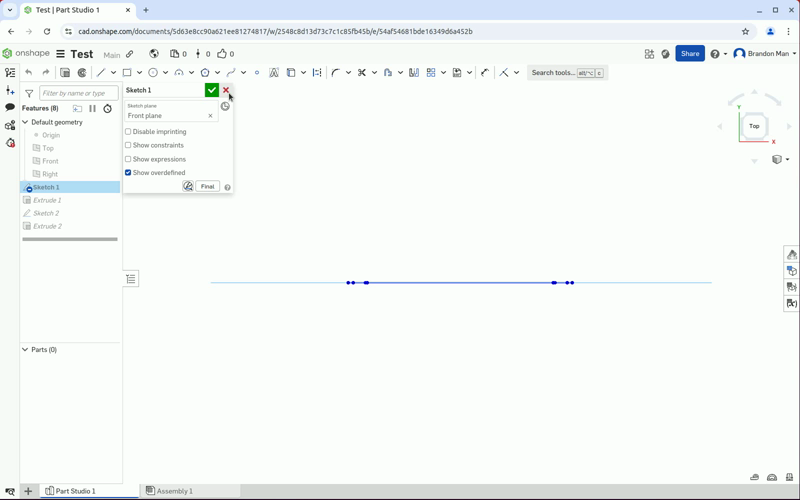
click(229, 92)
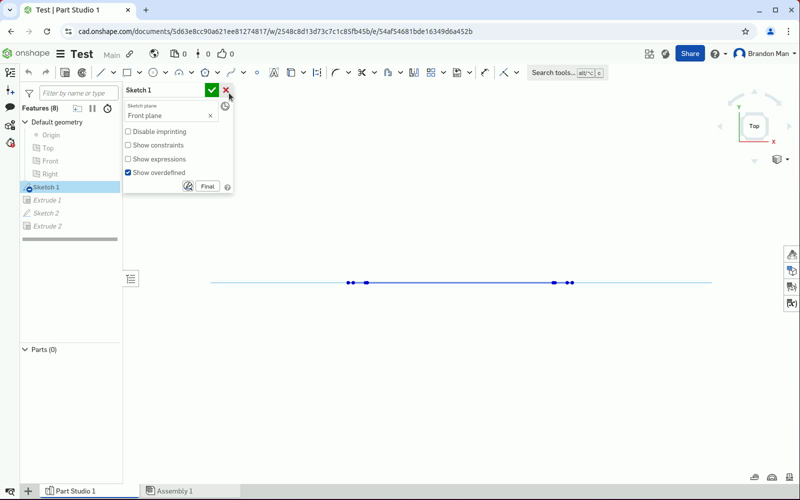
key(shift+s)
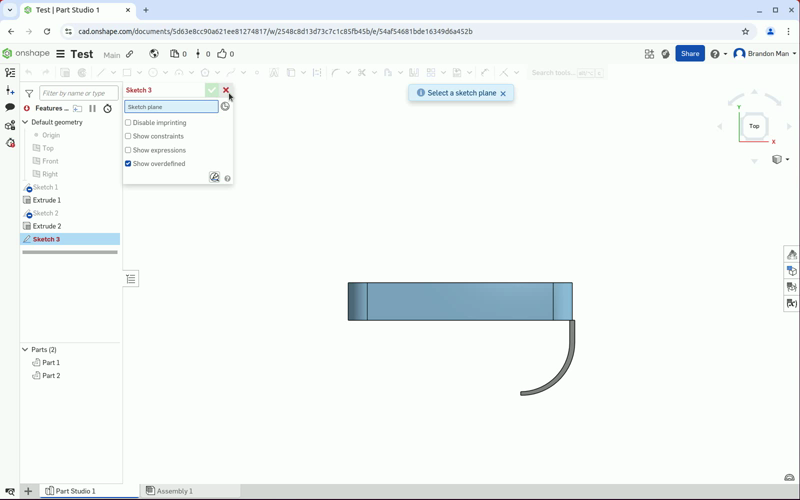
mouse_move(73, 150)
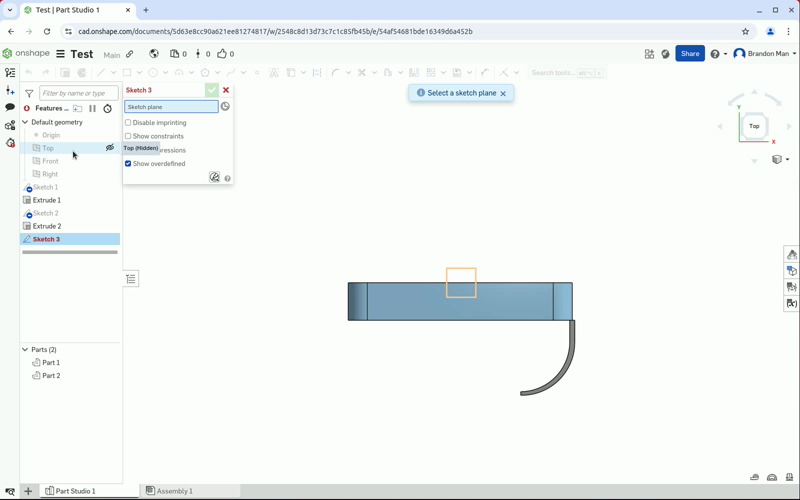
click(73, 150)
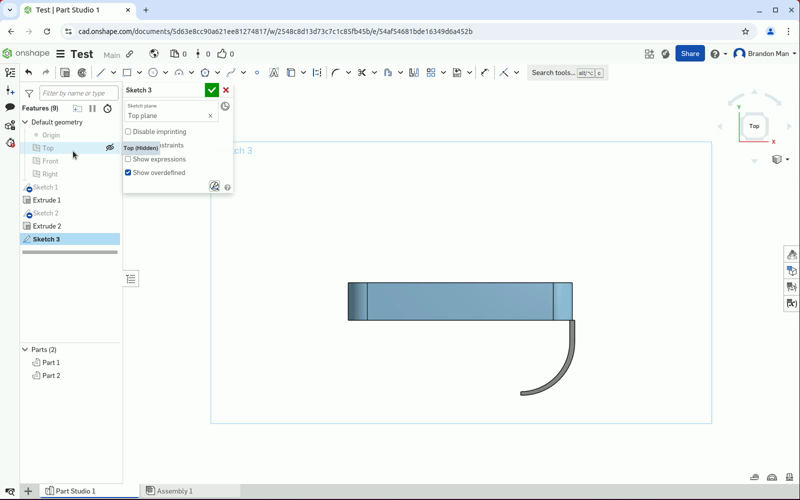
mouse_move(73, 352)
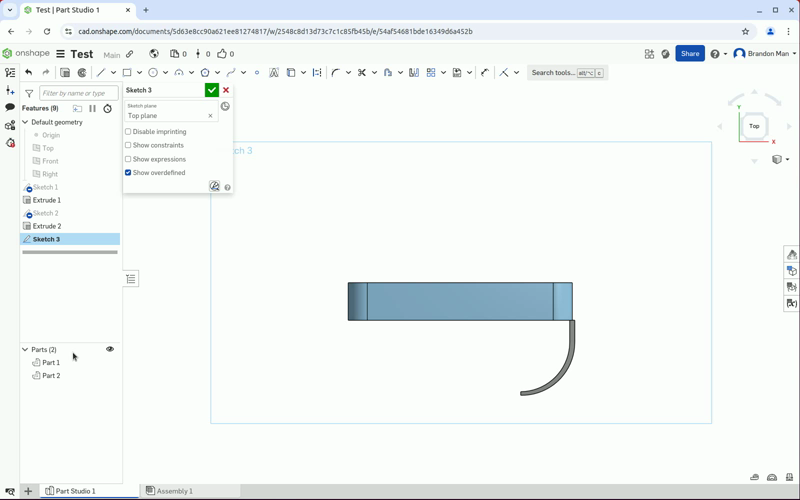
key(y)
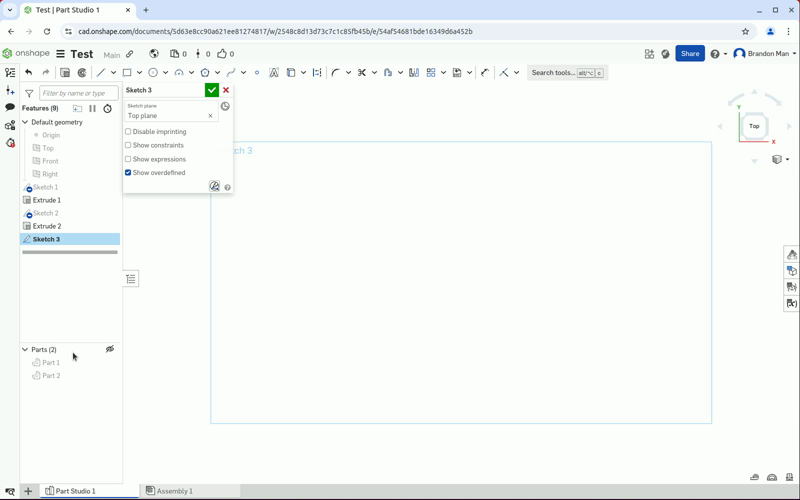
key(a)
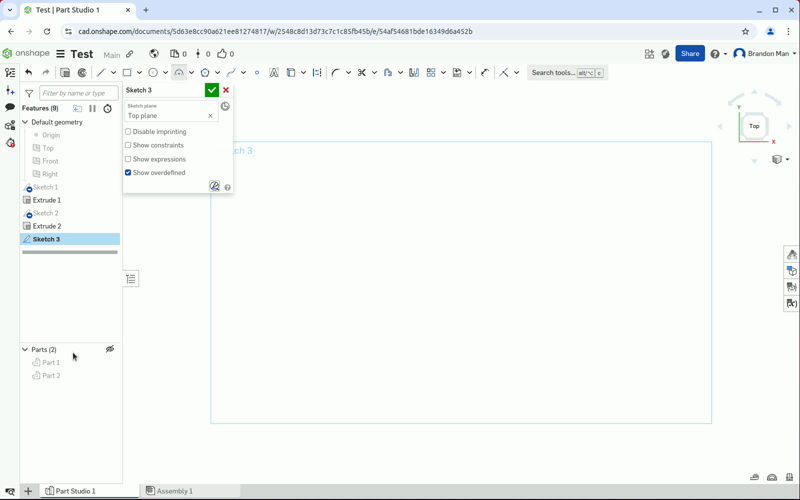
key_down(shift)
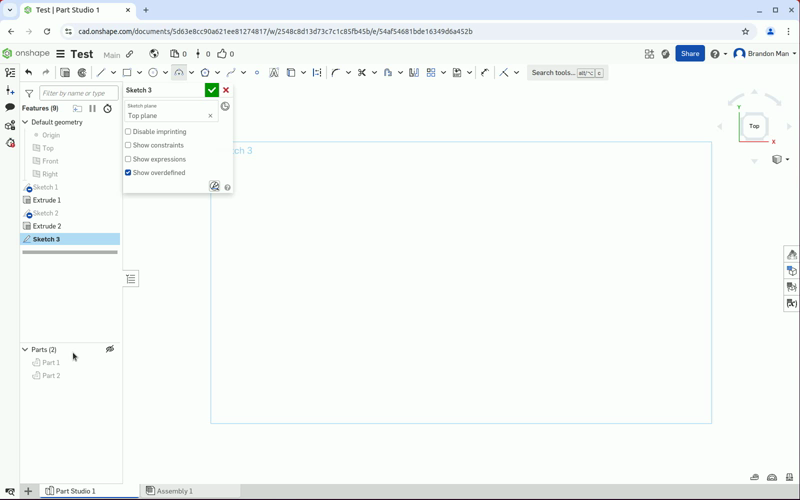
mouse_move(348, 342)
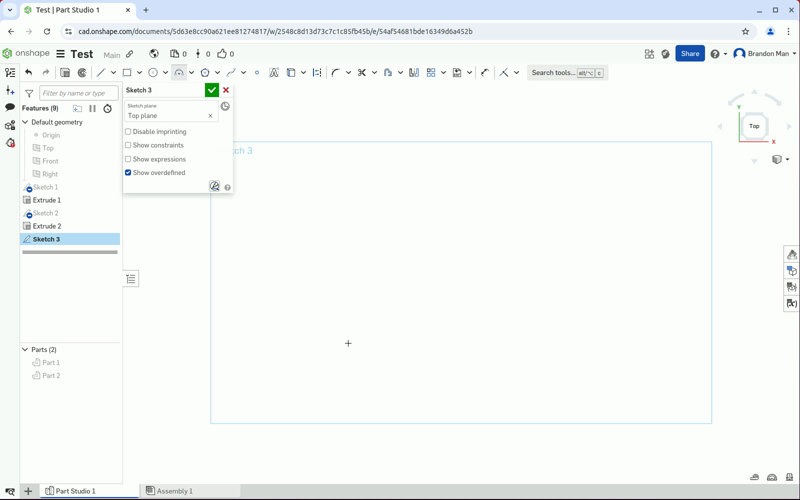
click(348, 342)
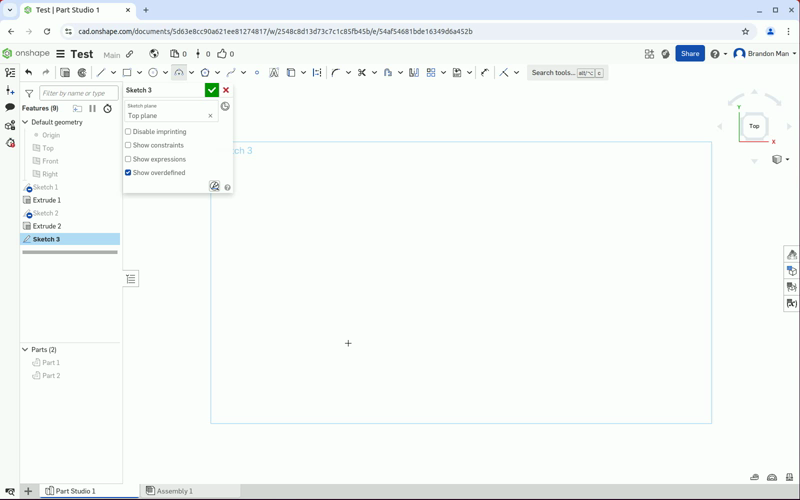
key_up(shift)
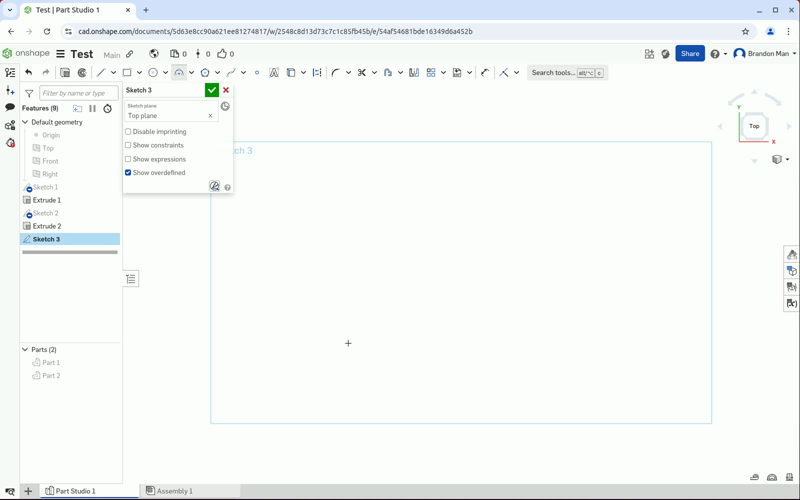
key_down(shift)
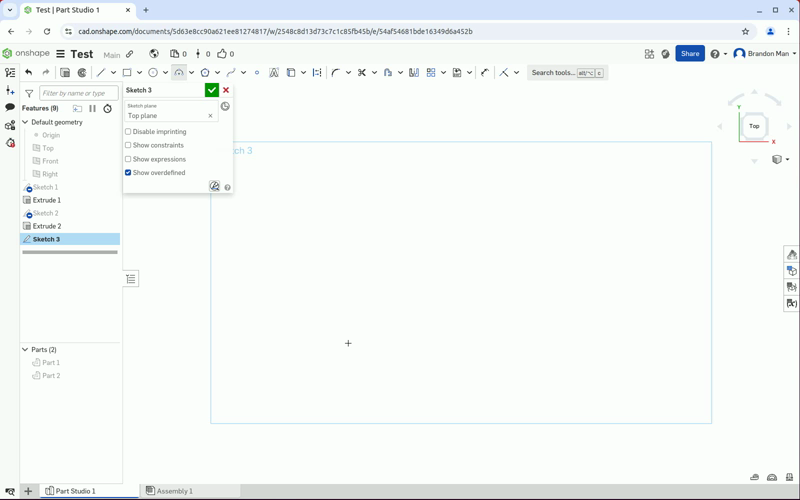
mouse_move(401, 396)
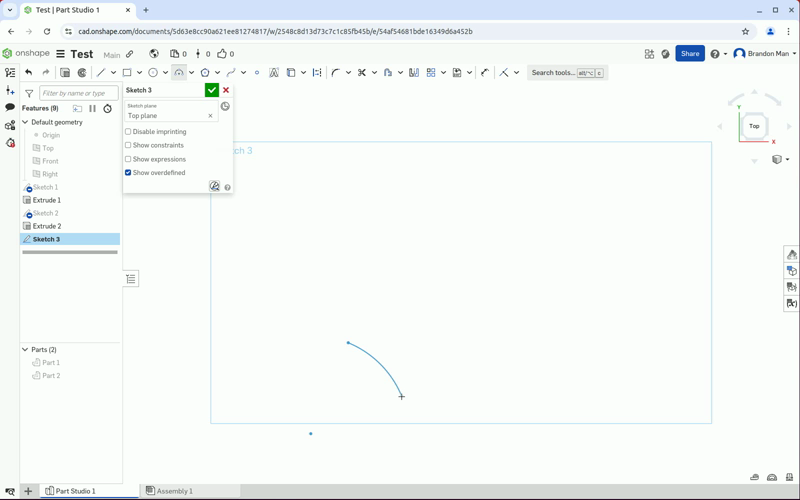
click(401, 396)
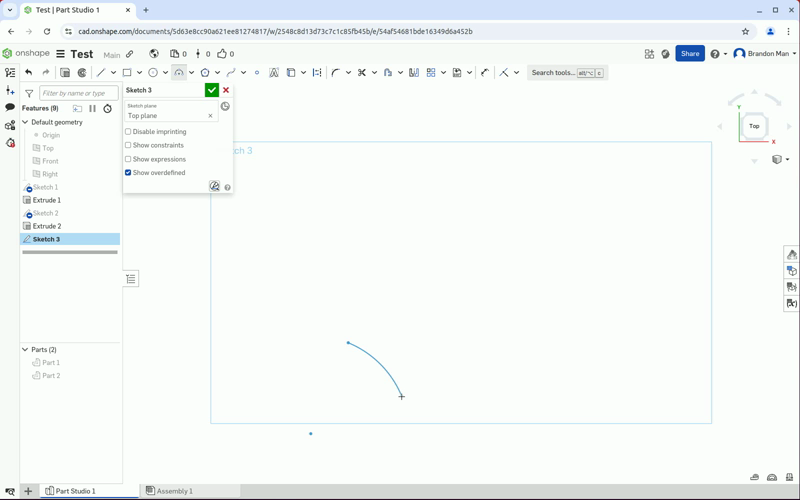
mouse_move(363, 380)
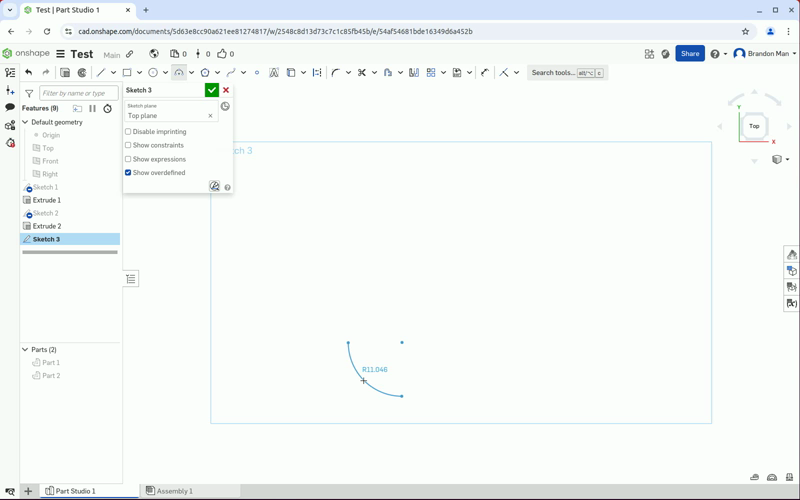
click(363, 380)
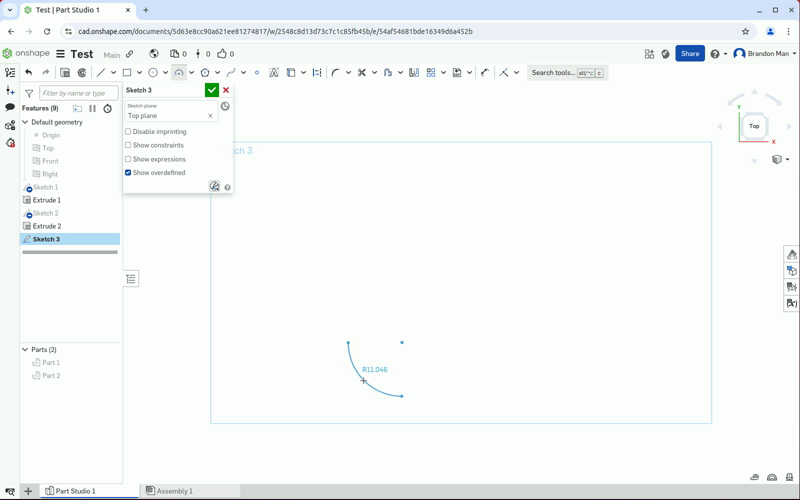
key_up(shift)
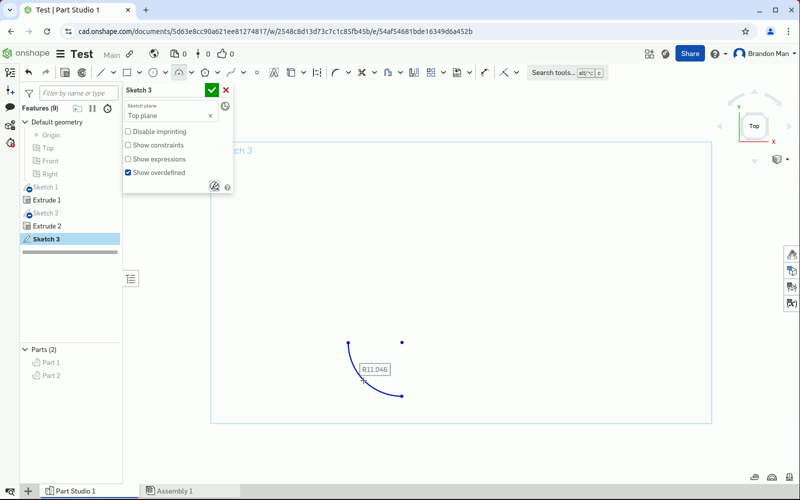
key(esc)
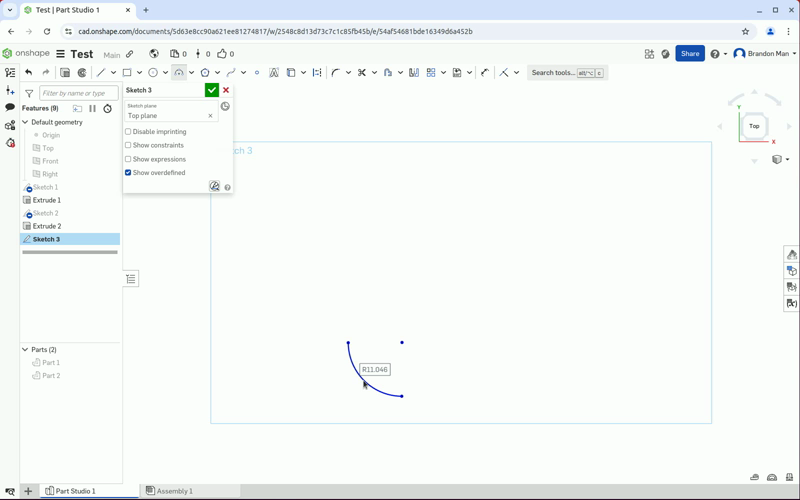
key(l)
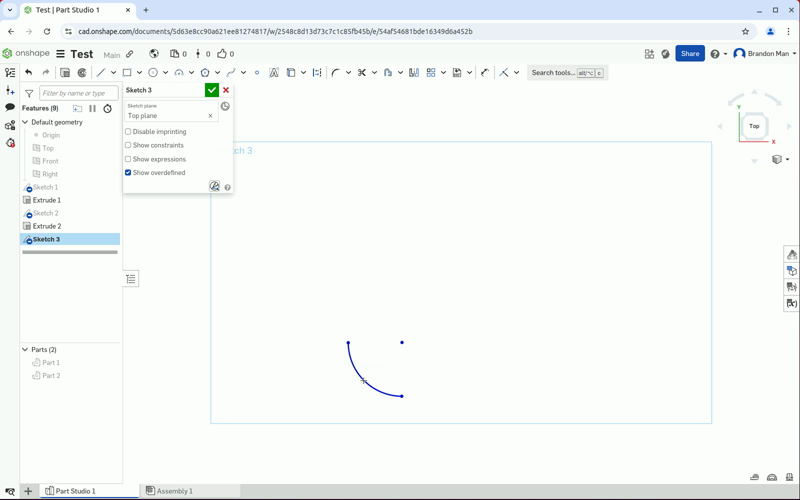
mouse_move(401, 396)
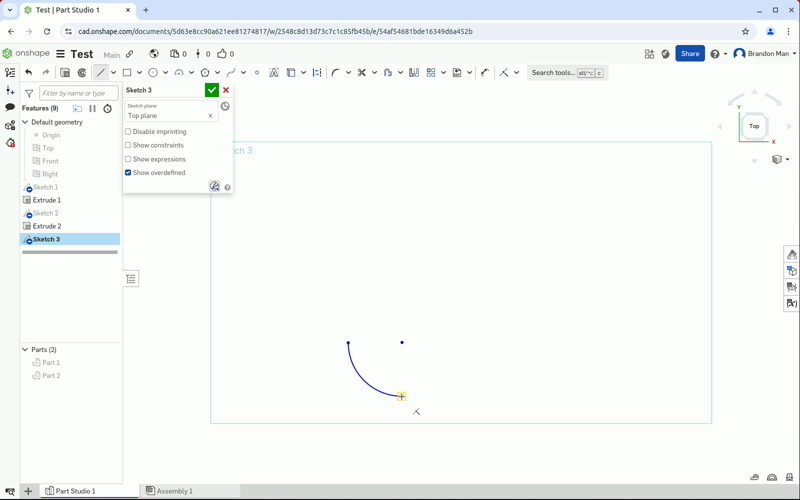
click(401, 396)
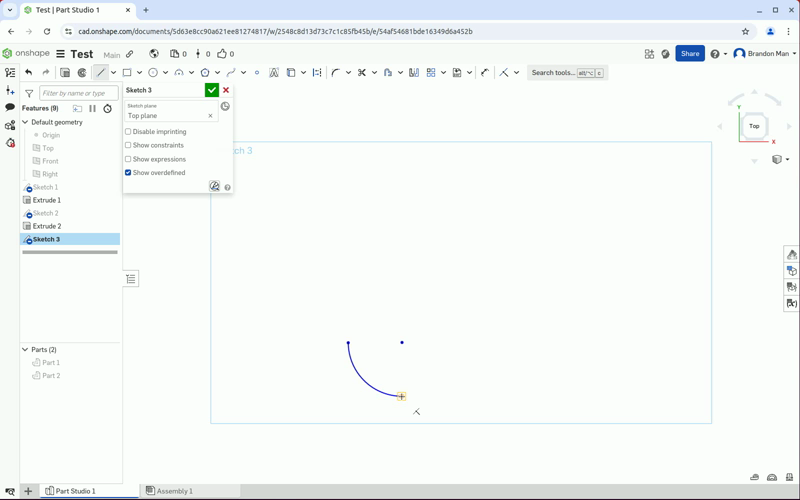
key_down(shift)
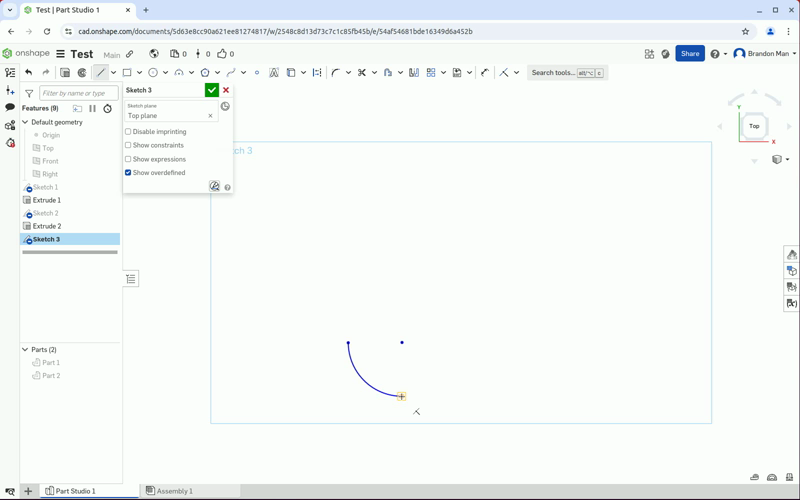
mouse_move(431, 396)
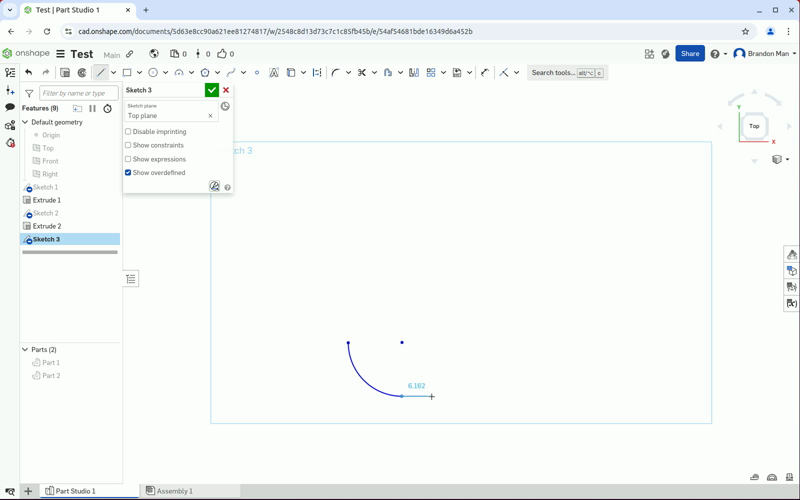
mouse_move(401, 391)
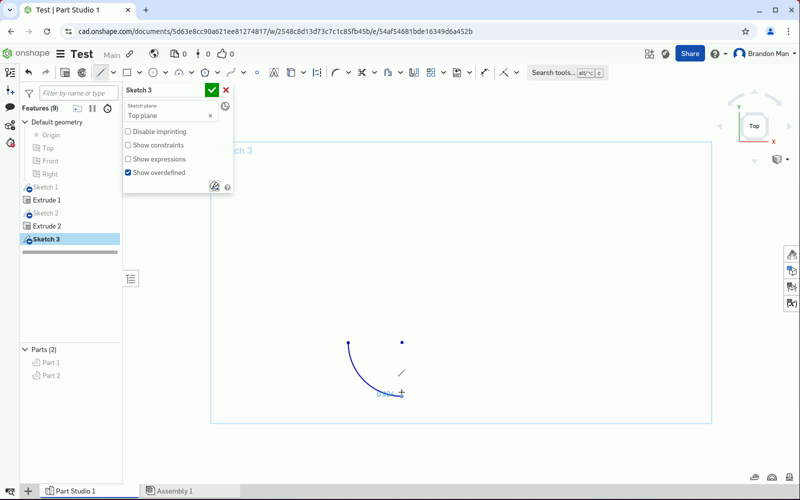
scroll(6)
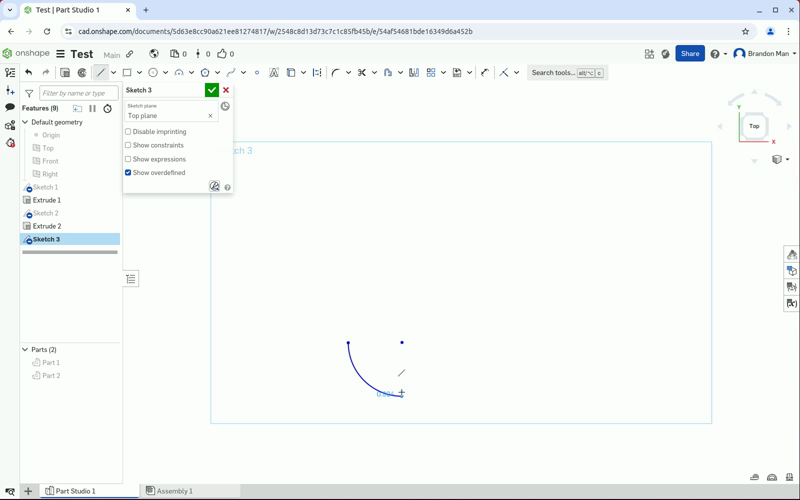
scroll(6)
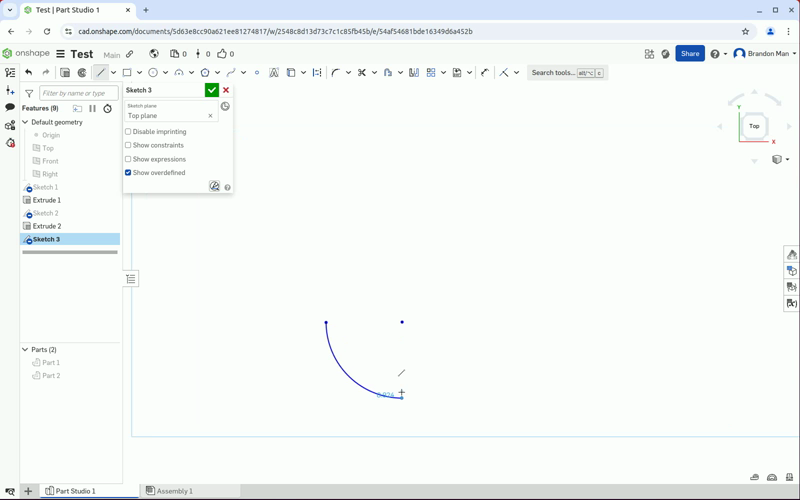
scroll(6)
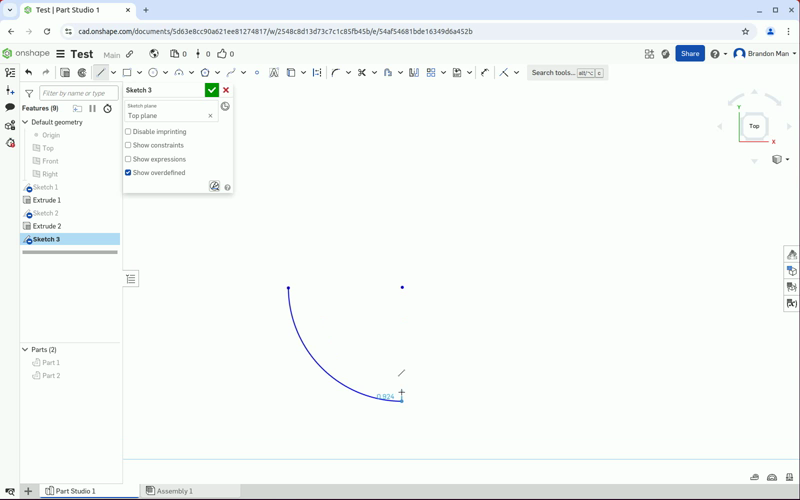
scroll(6)
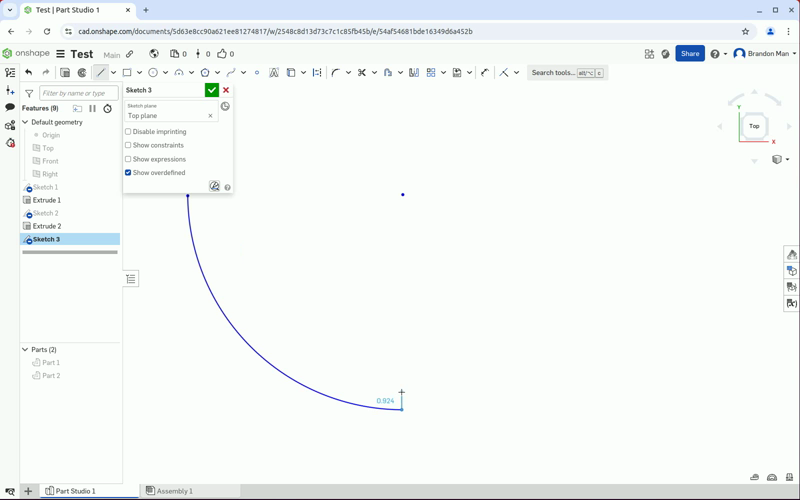
scroll(6)
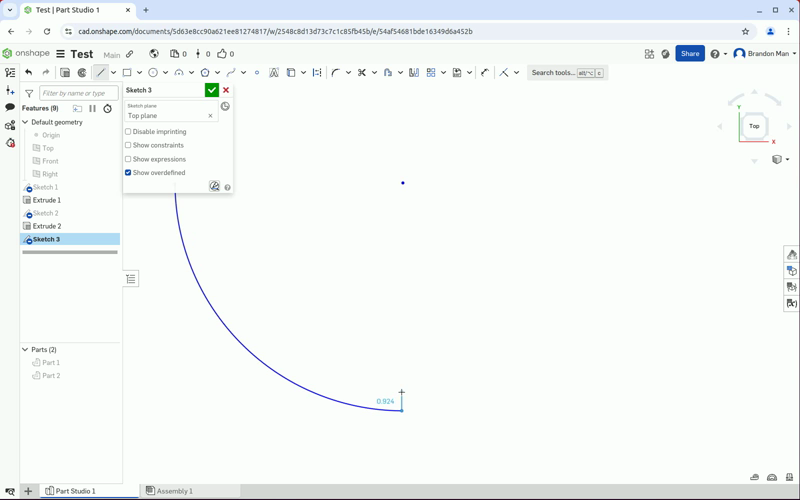
scroll(6)
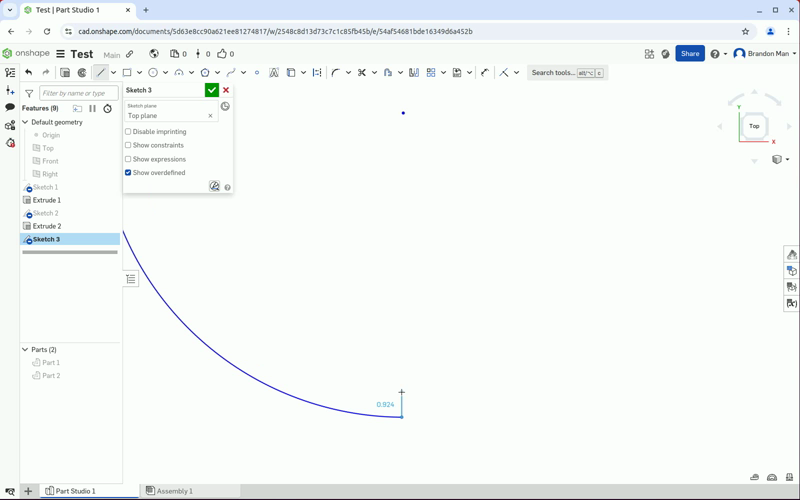
scroll(6)
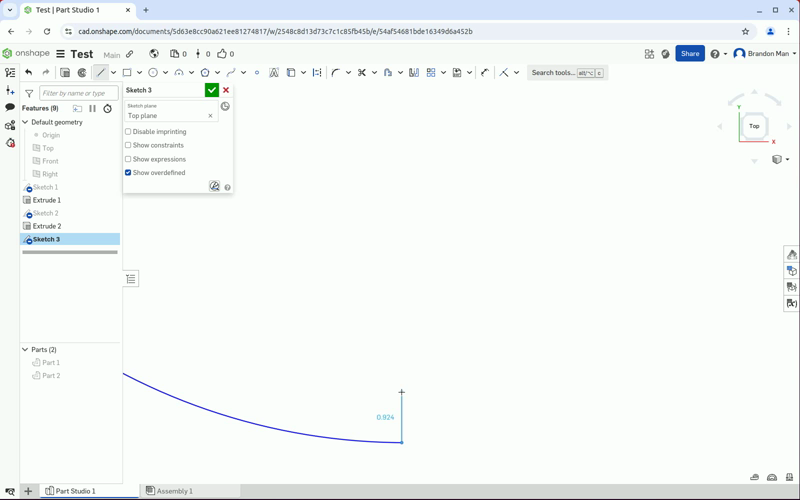
click(401, 391)
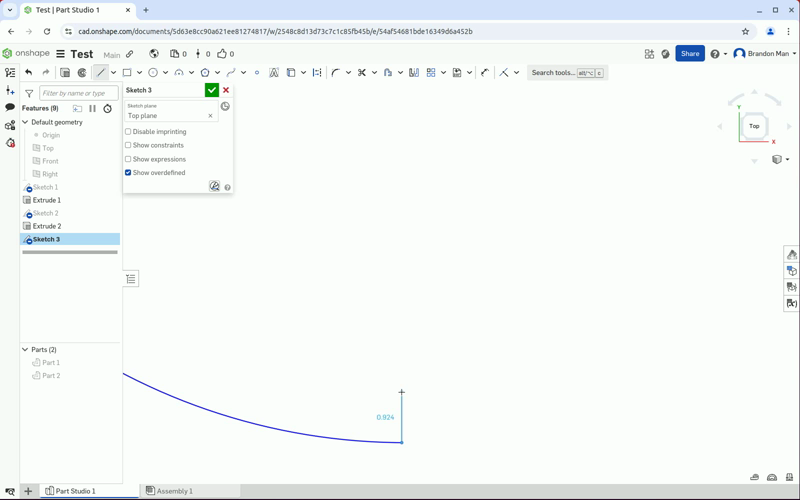
scroll(-6)
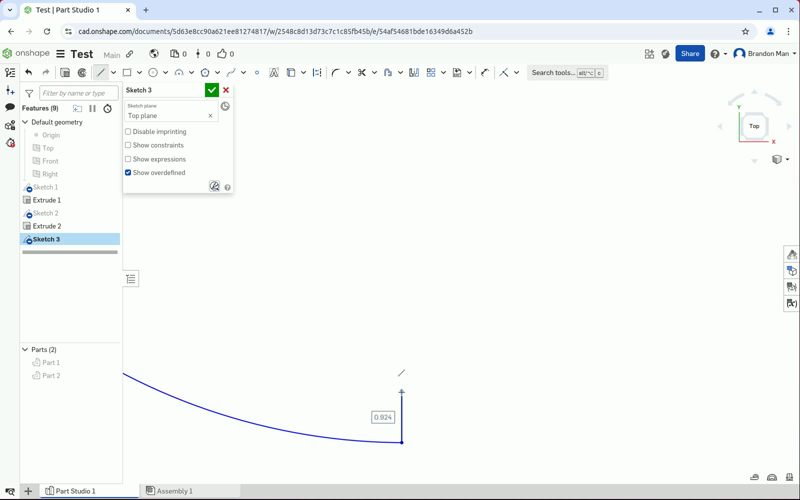
scroll(-6)
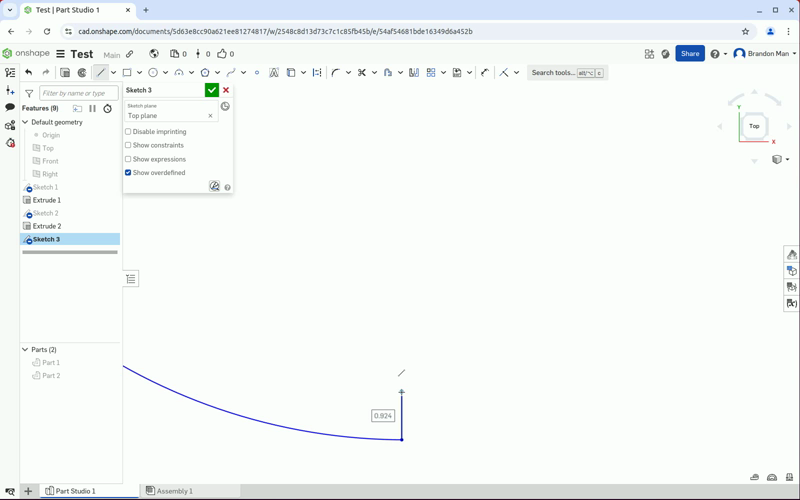
scroll(-6)
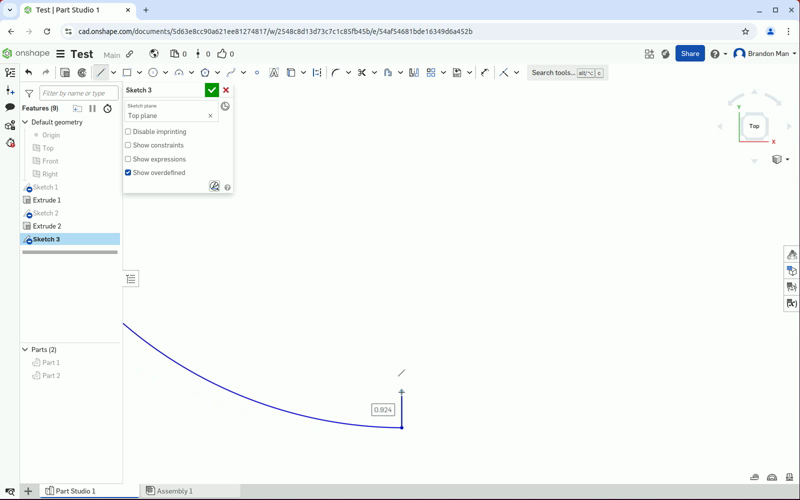
scroll(-6)
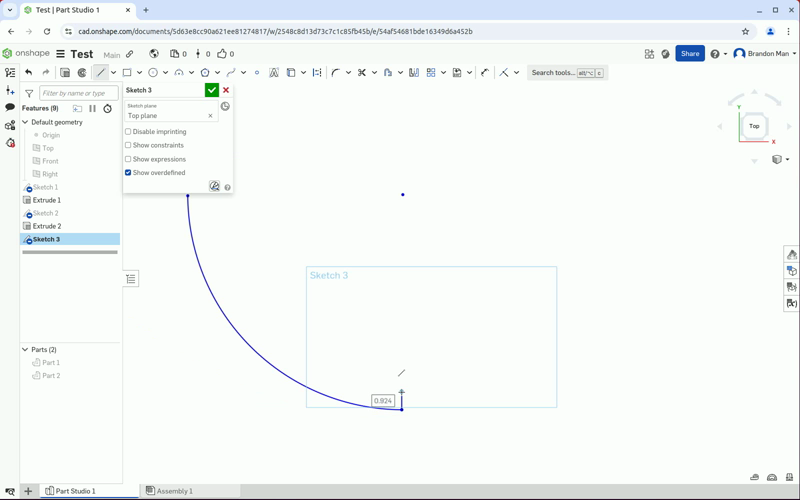
scroll(-6)
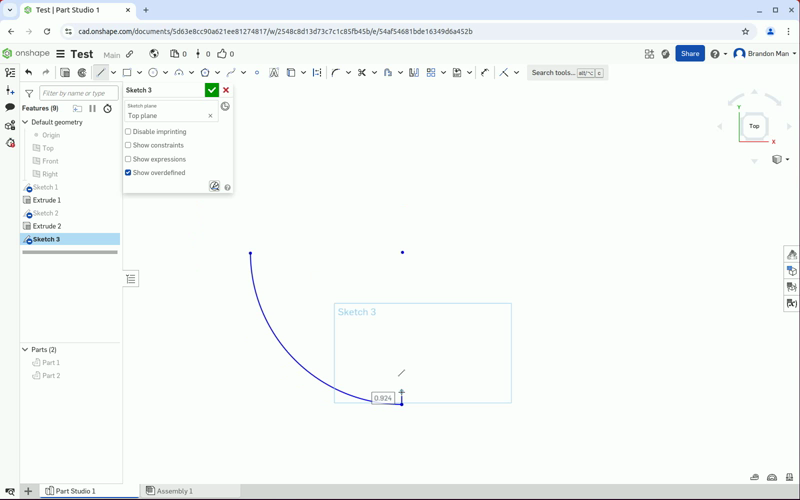
scroll(-6)
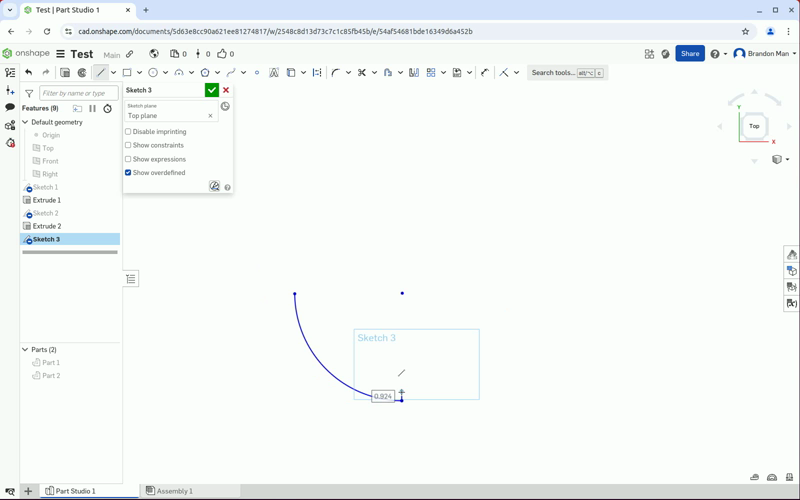
scroll(-6)
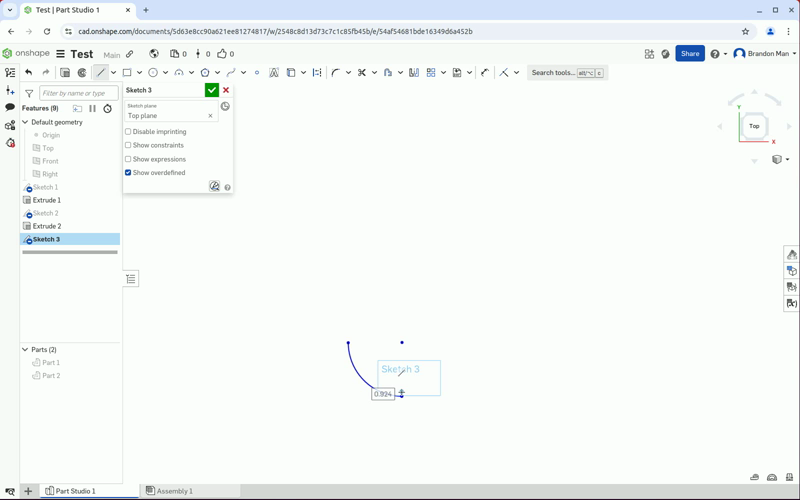
key_up(shift)
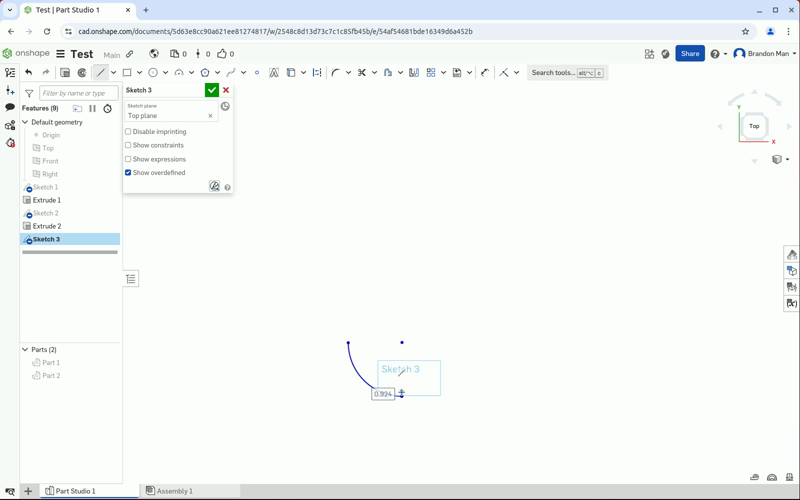
key(esc)
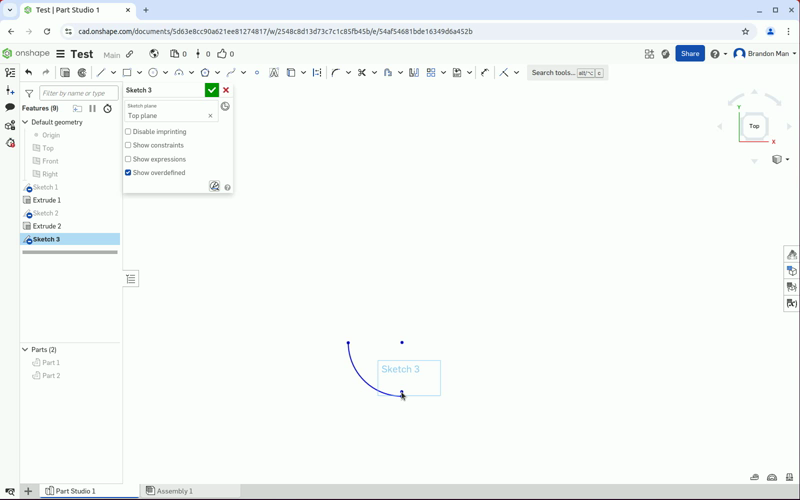
key(a)
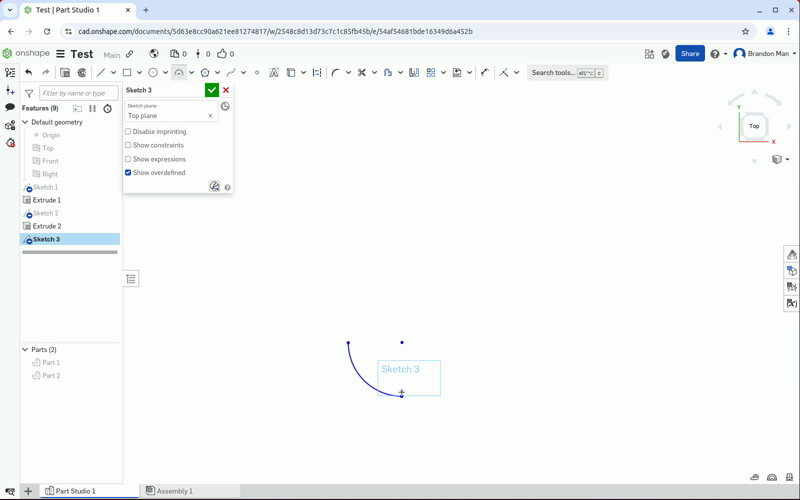
mouse_move(401, 391)
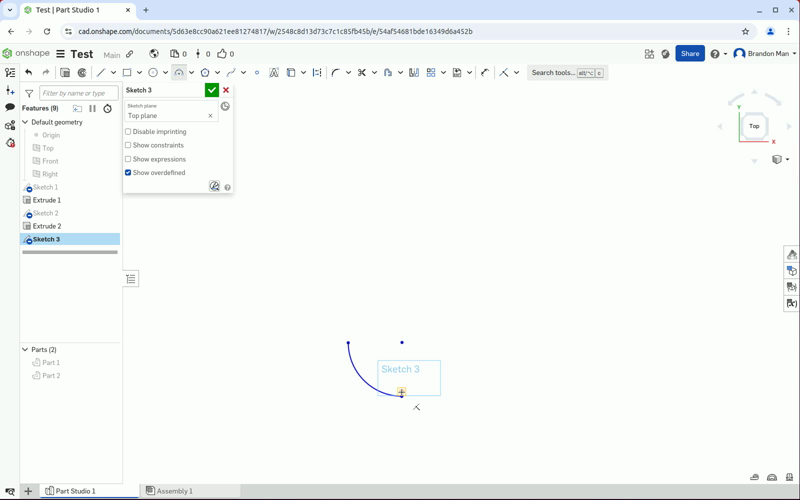
click(401, 391)
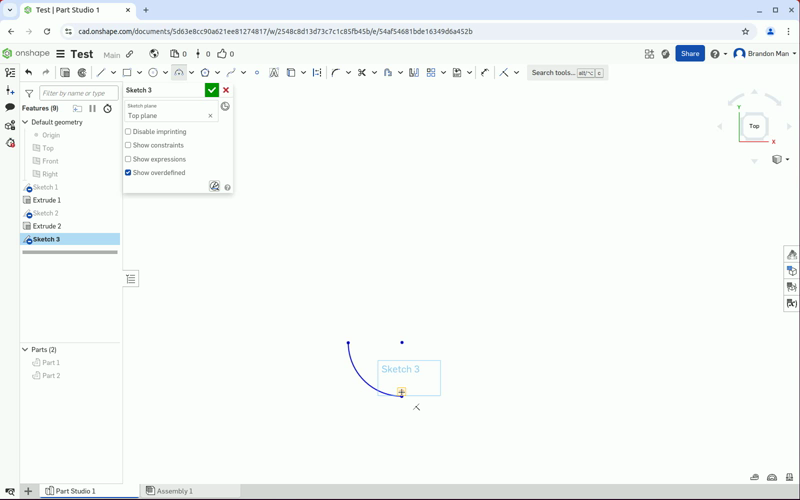
key_down(shift)
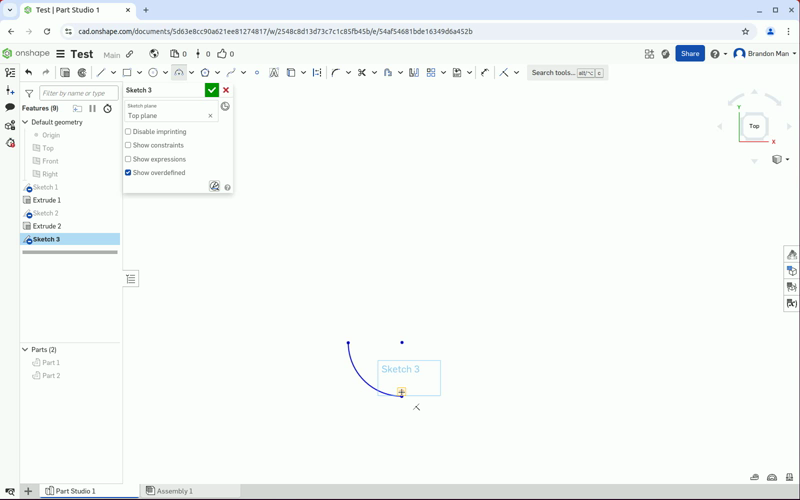
mouse_move(352, 342)
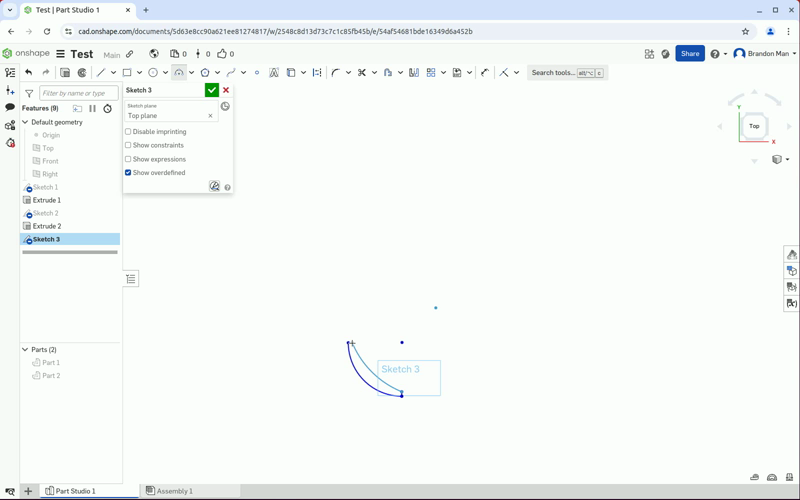
scroll(6)
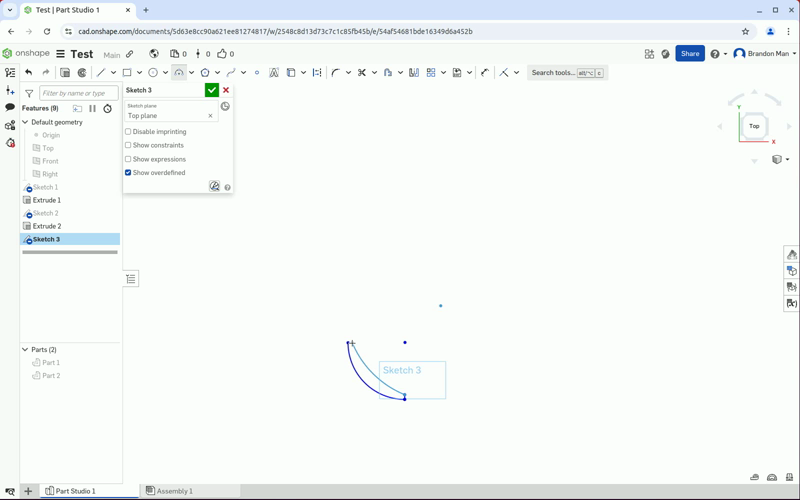
scroll(6)
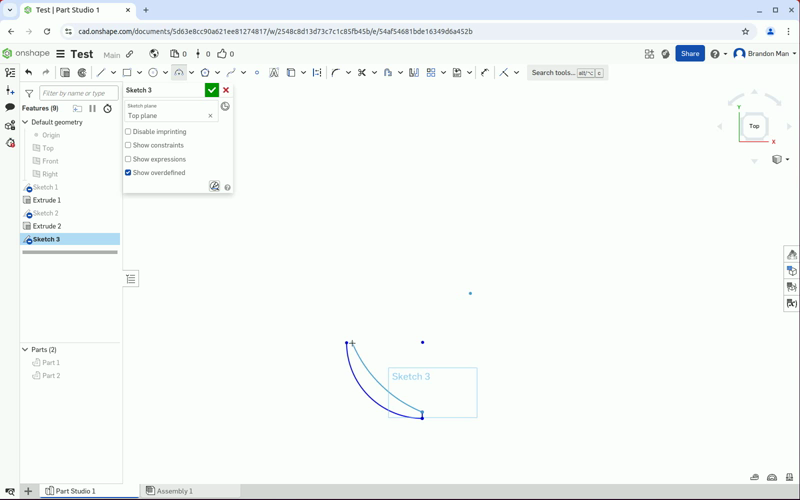
scroll(6)
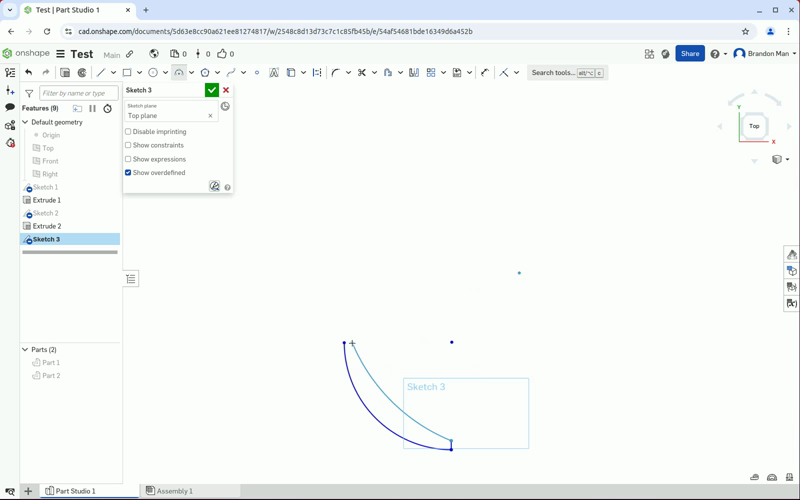
scroll(6)
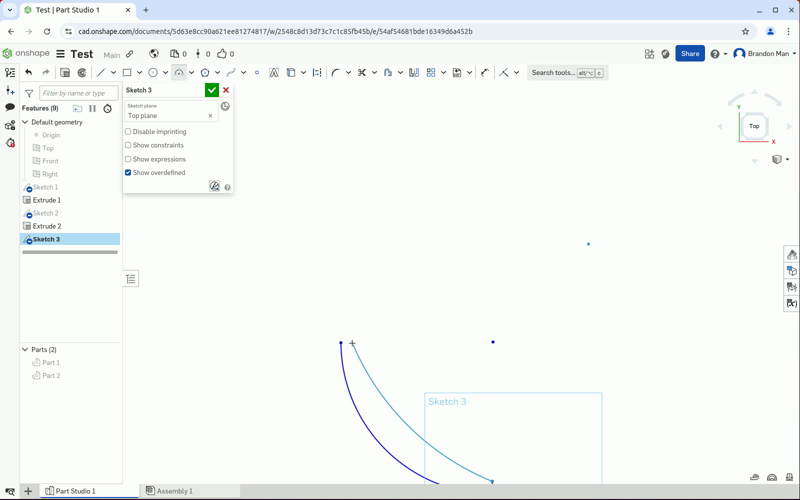
scroll(6)
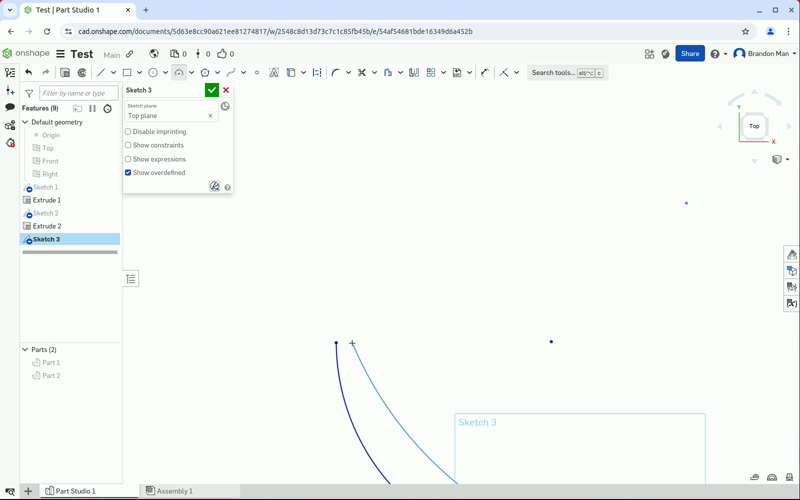
scroll(6)
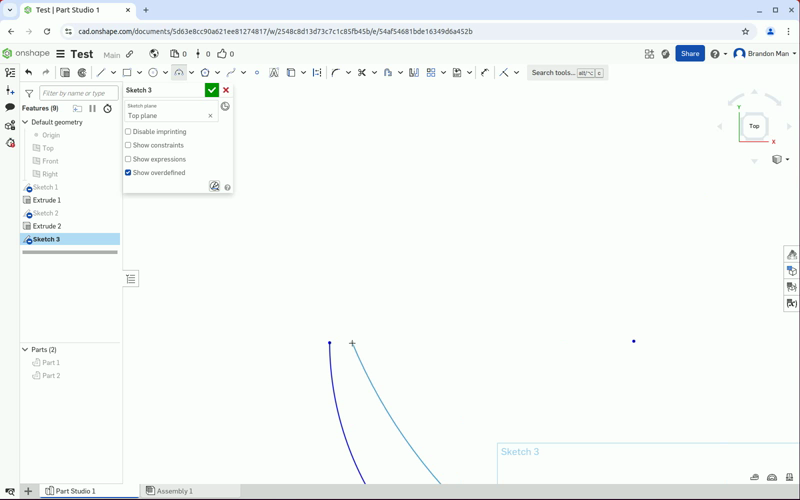
scroll(6)
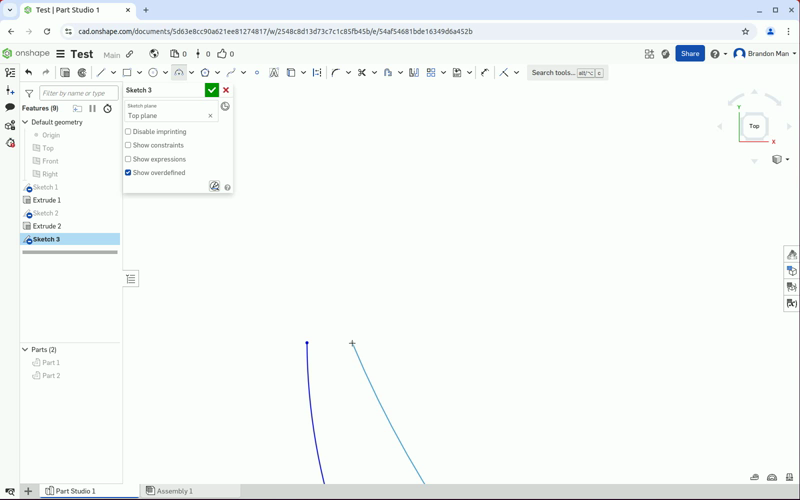
click(352, 342)
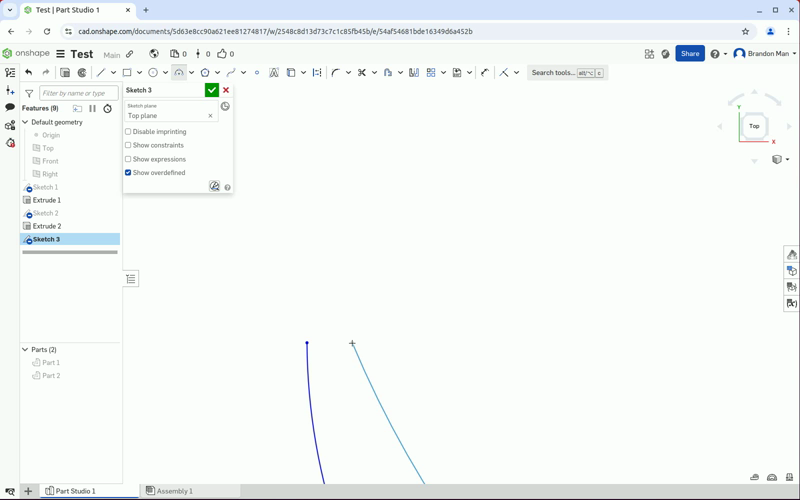
scroll(-6)
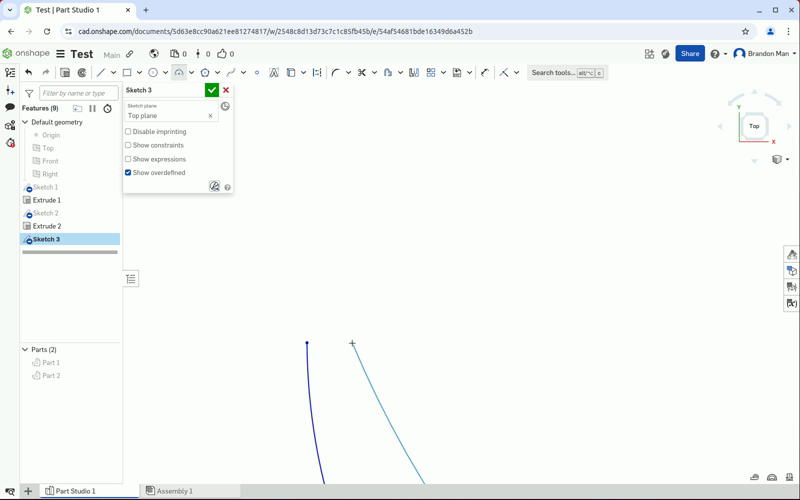
scroll(-6)
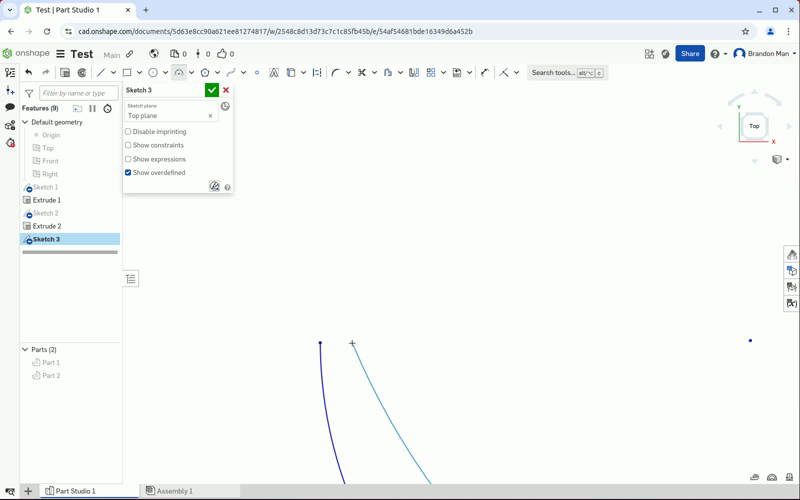
scroll(-6)
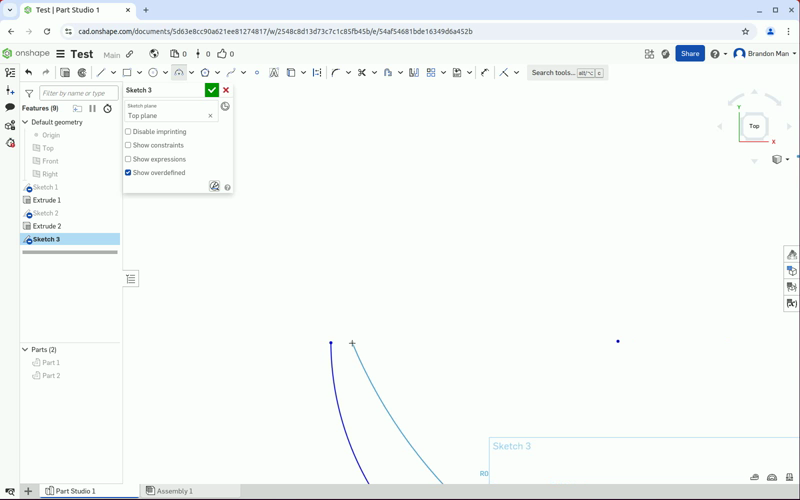
scroll(-6)
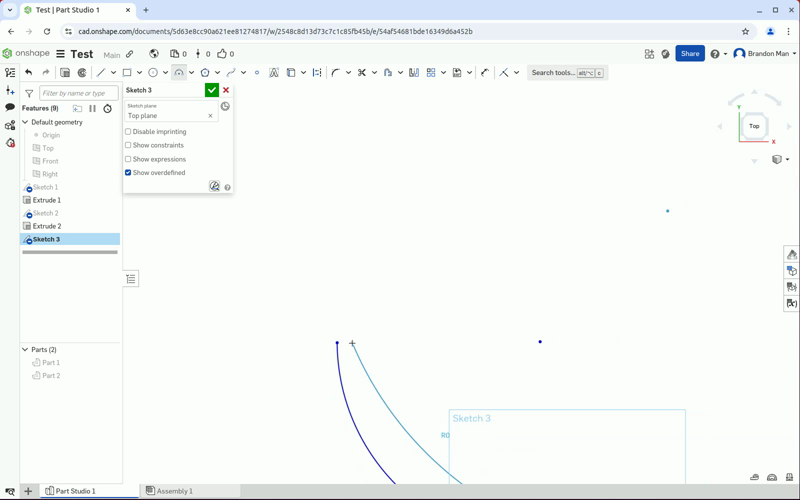
scroll(-6)
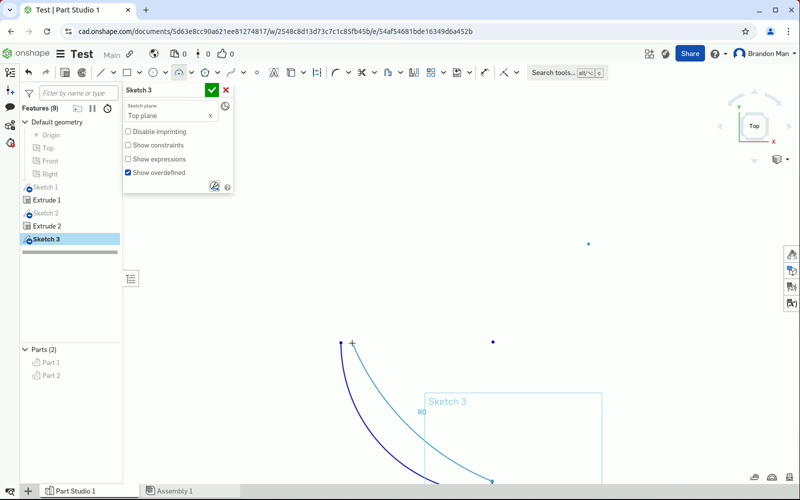
scroll(-6)
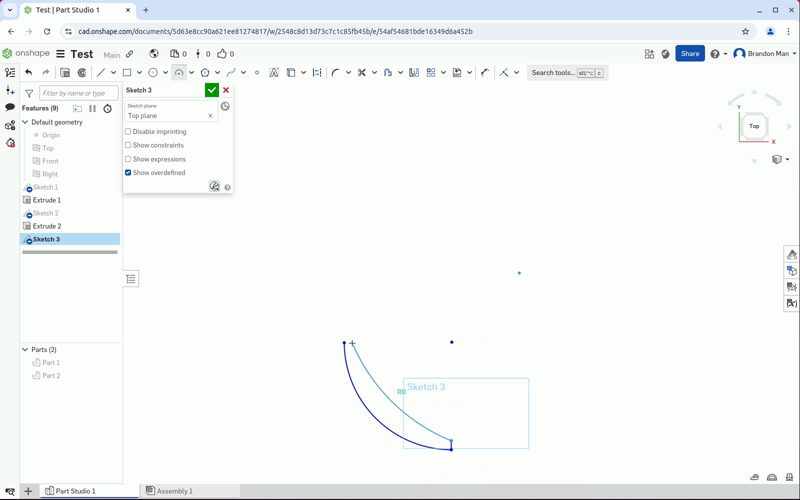
scroll(-6)
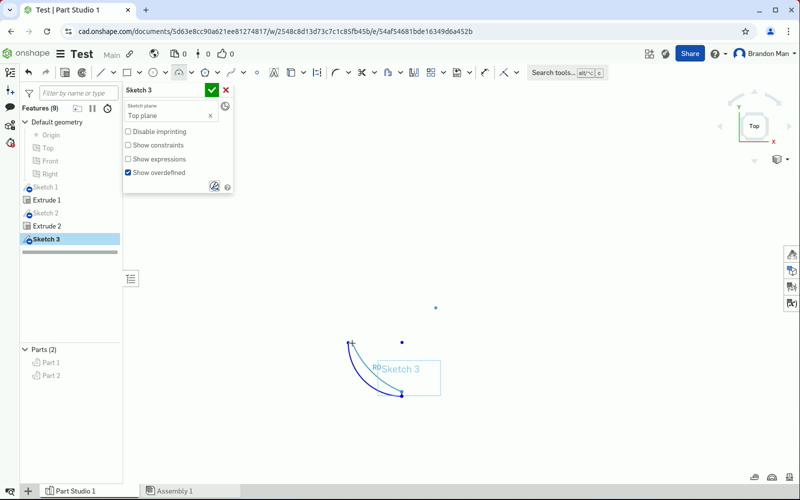
mouse_move(366, 377)
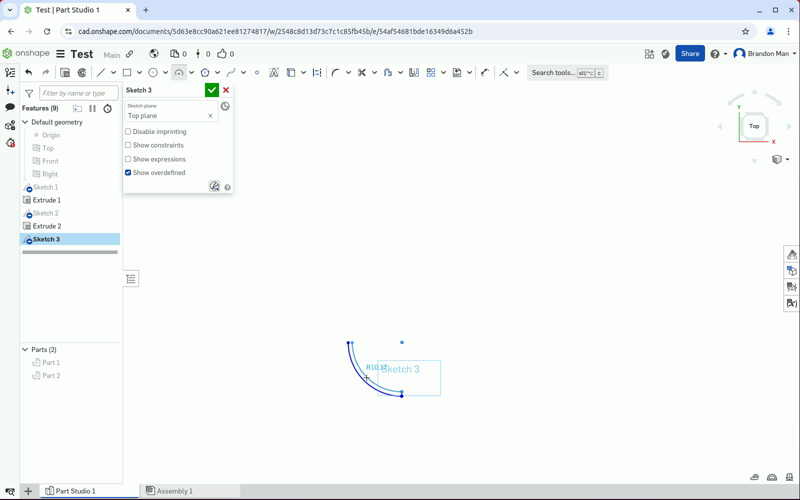
scroll(6)
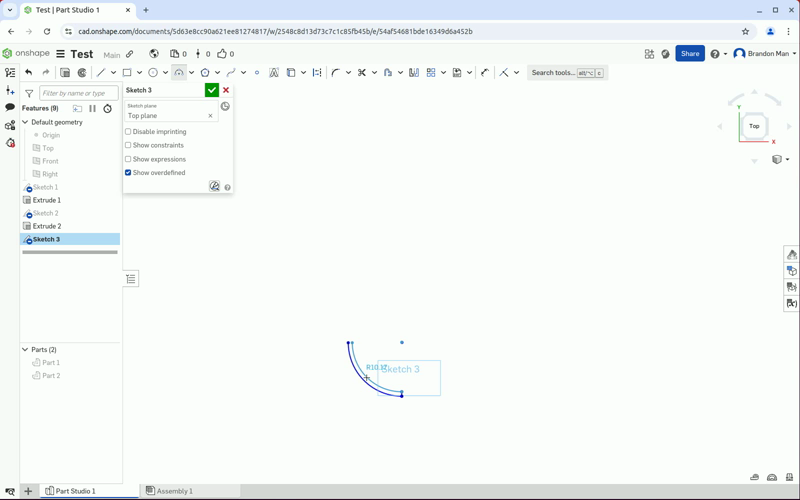
scroll(6)
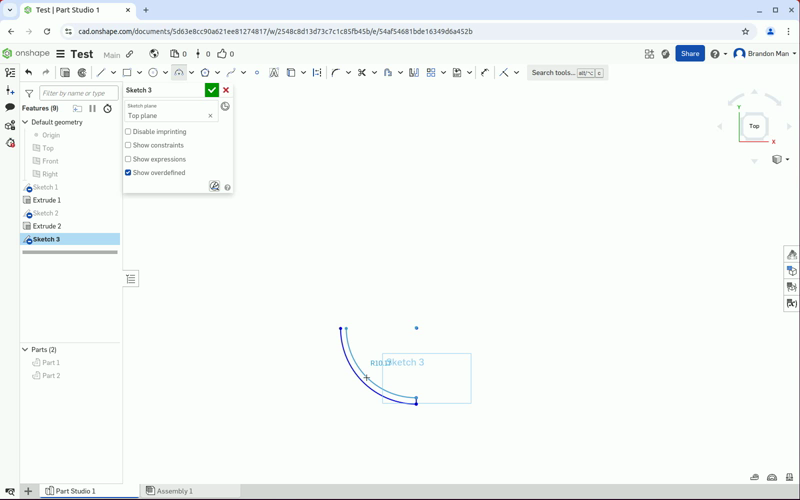
scroll(6)
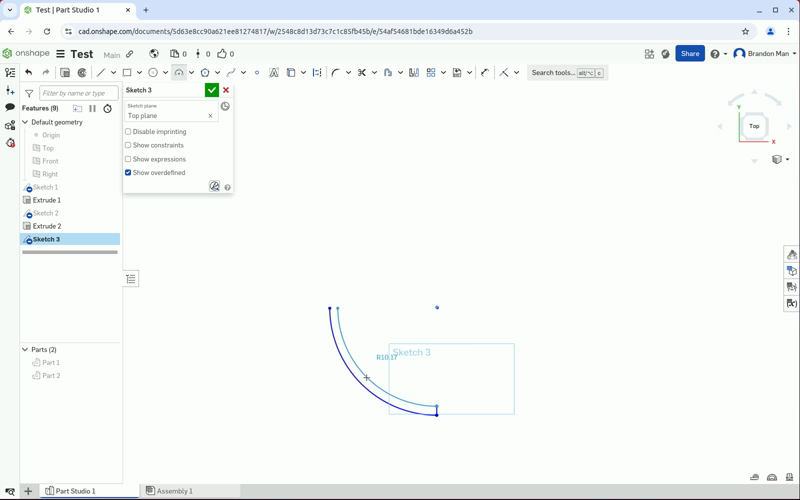
scroll(6)
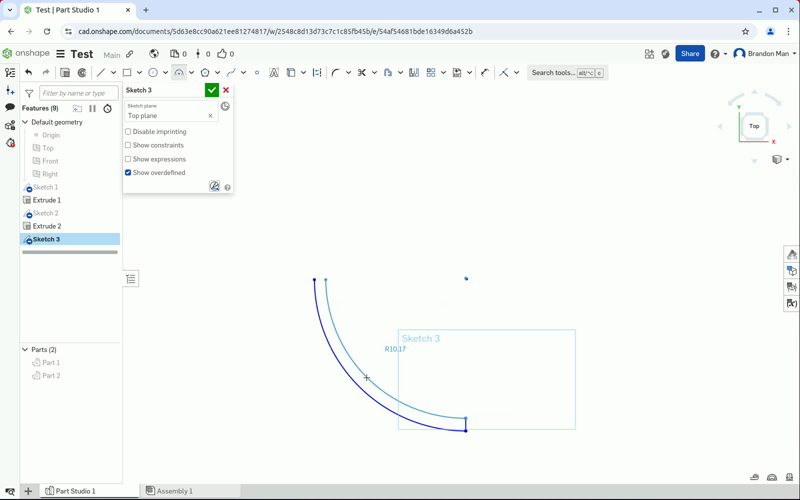
scroll(6)
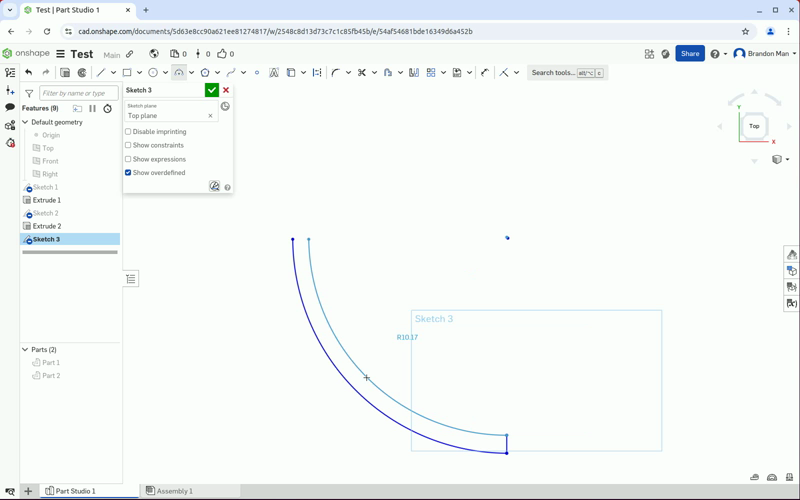
scroll(6)
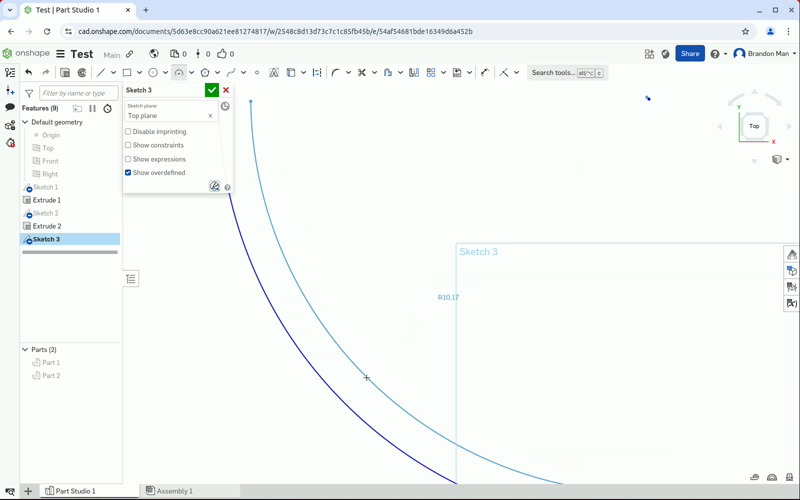
scroll(6)
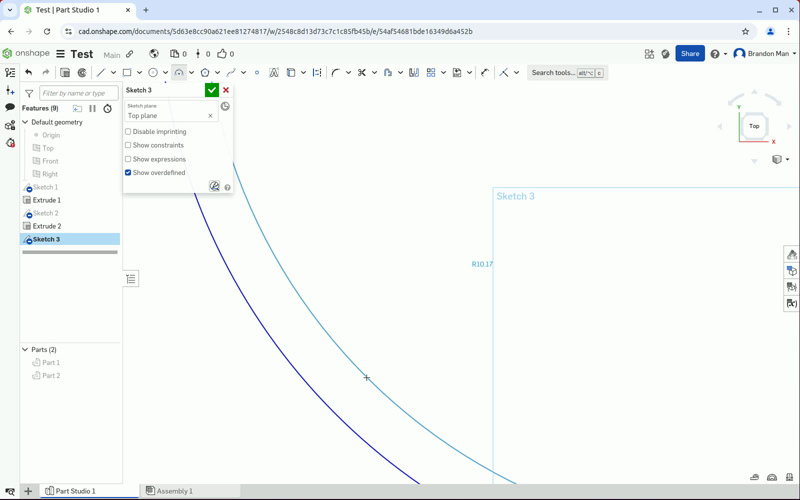
click(366, 377)
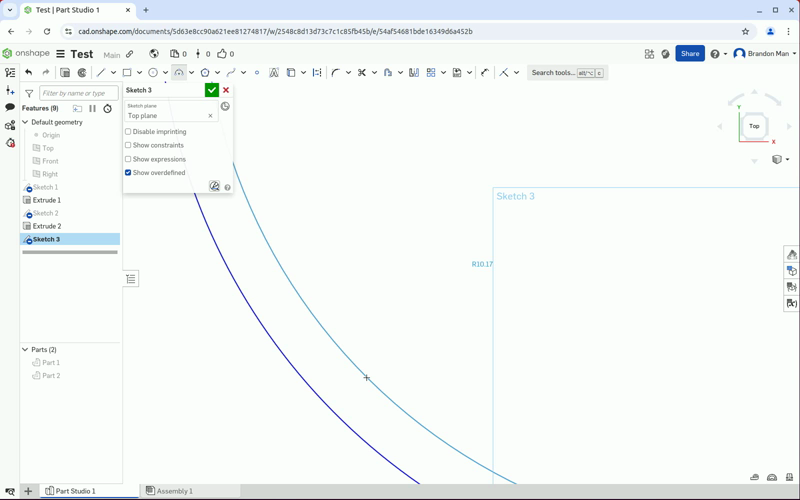
scroll(-6)
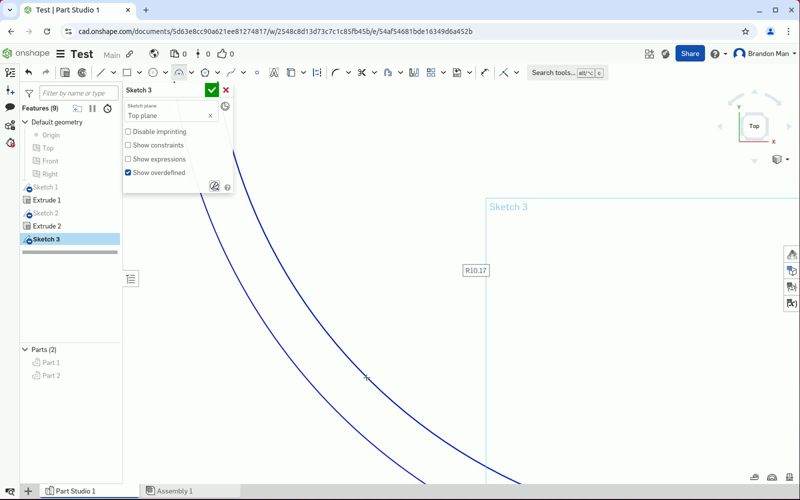
scroll(-6)
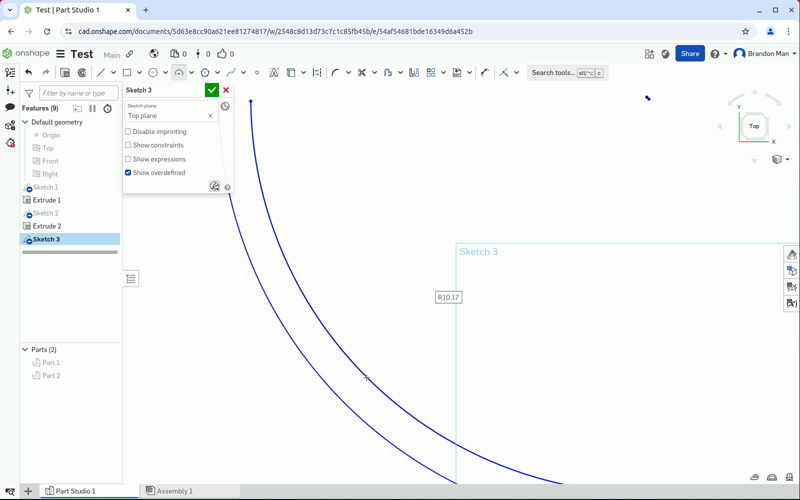
scroll(-6)
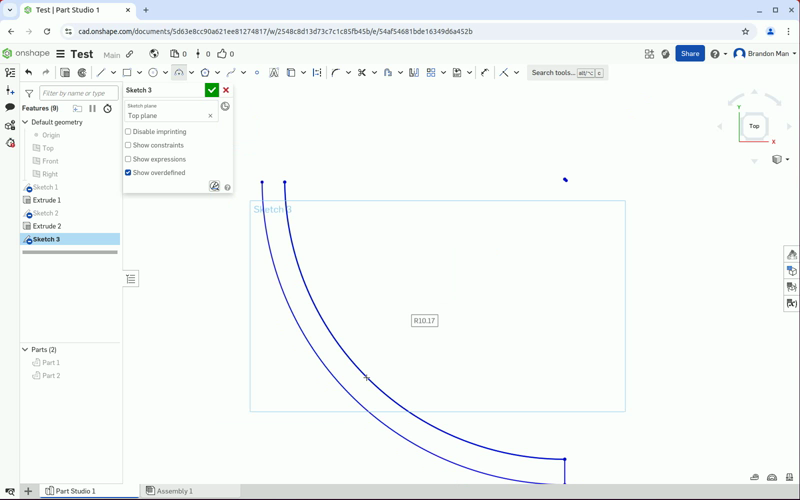
scroll(-6)
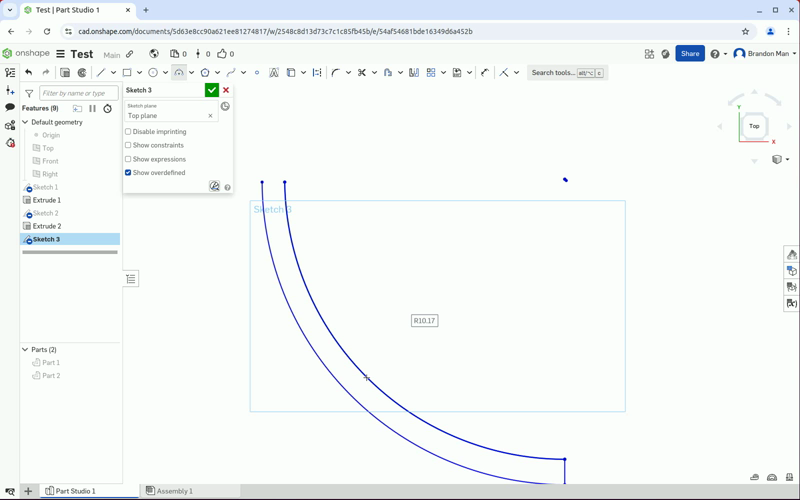
scroll(-6)
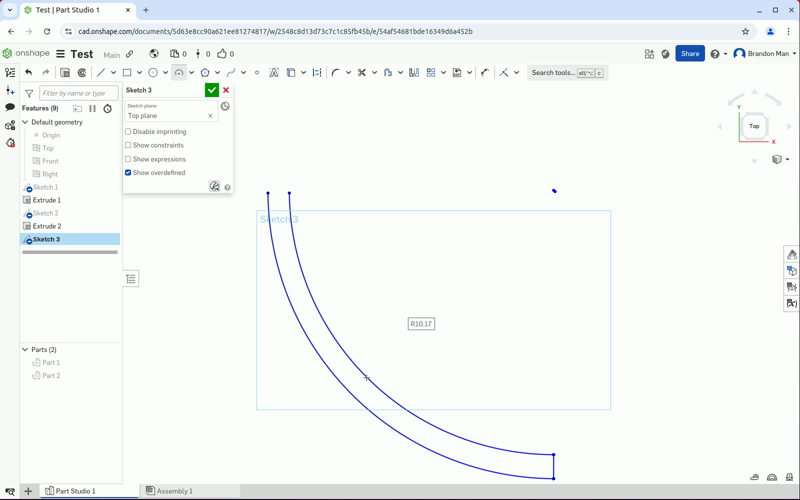
scroll(-6)
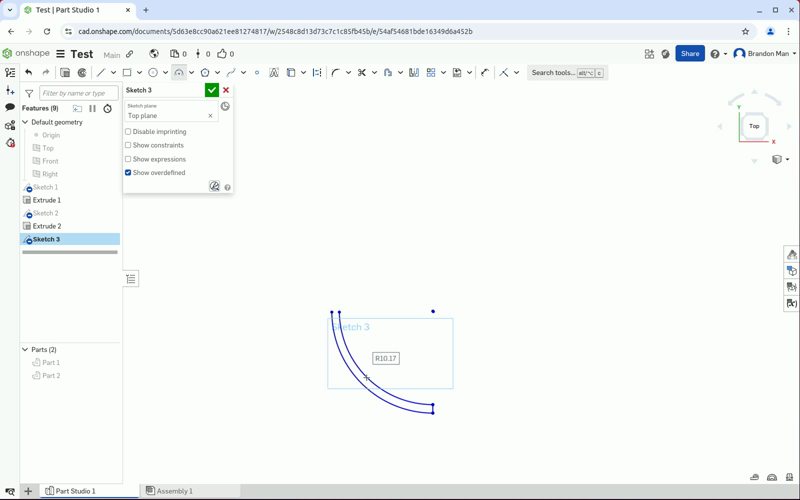
scroll(-6)
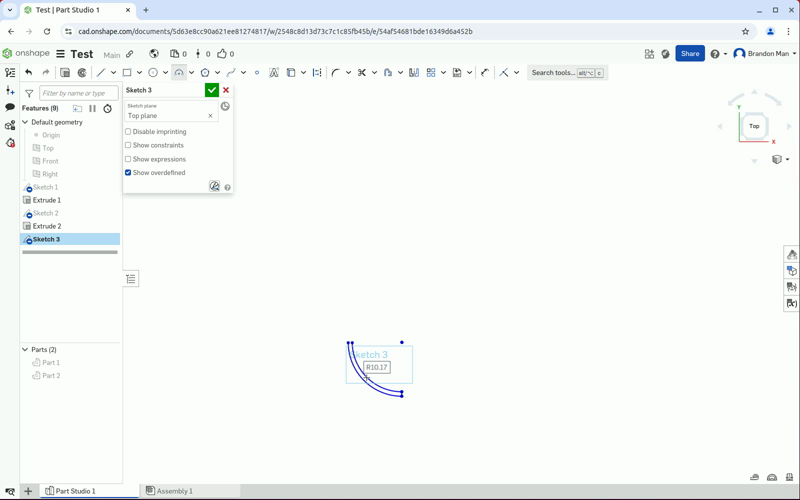
key_up(shift)
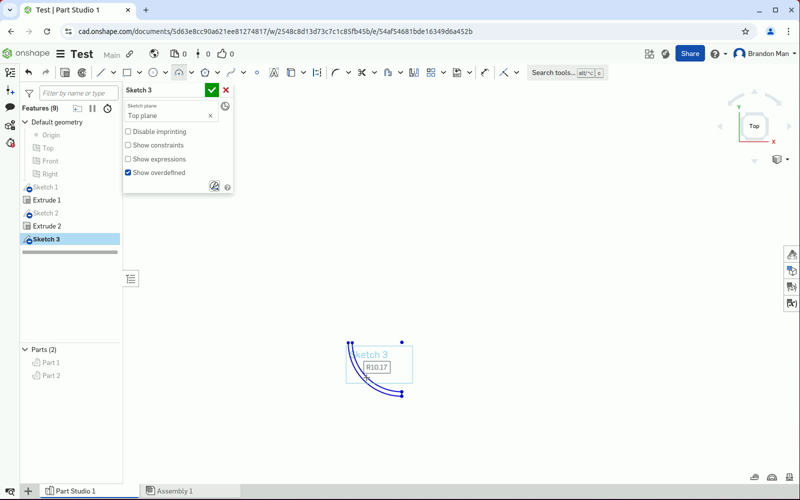
key(esc)
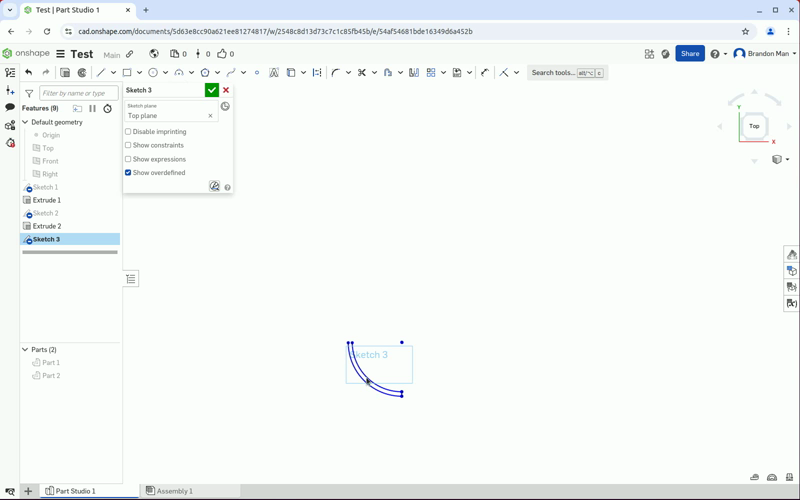
key(l)
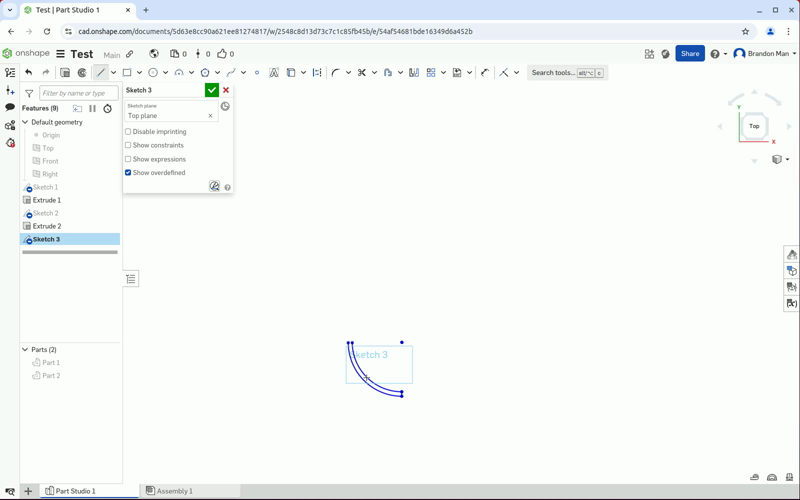
mouse_move(352, 342)
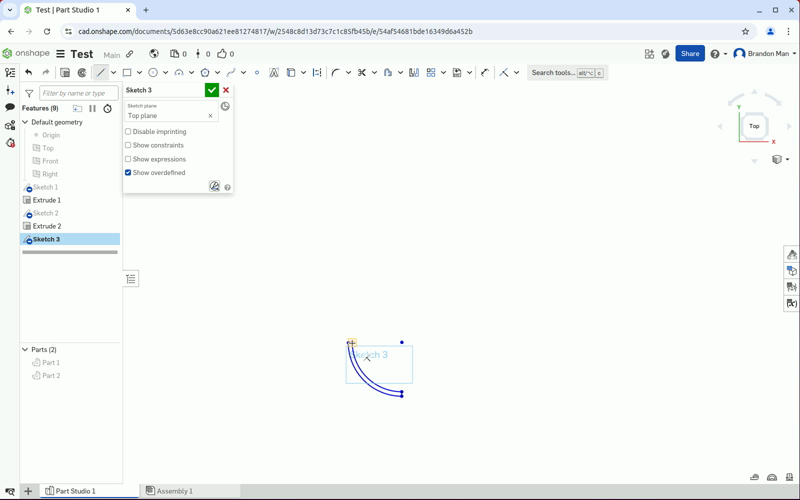
scroll(6)
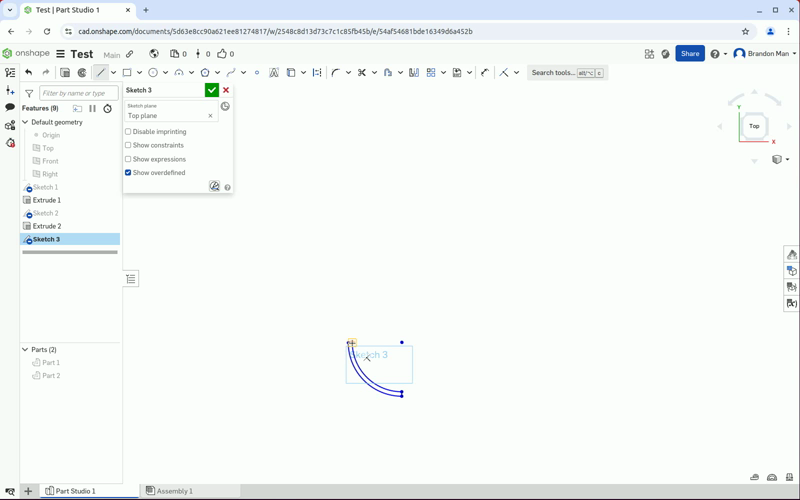
scroll(6)
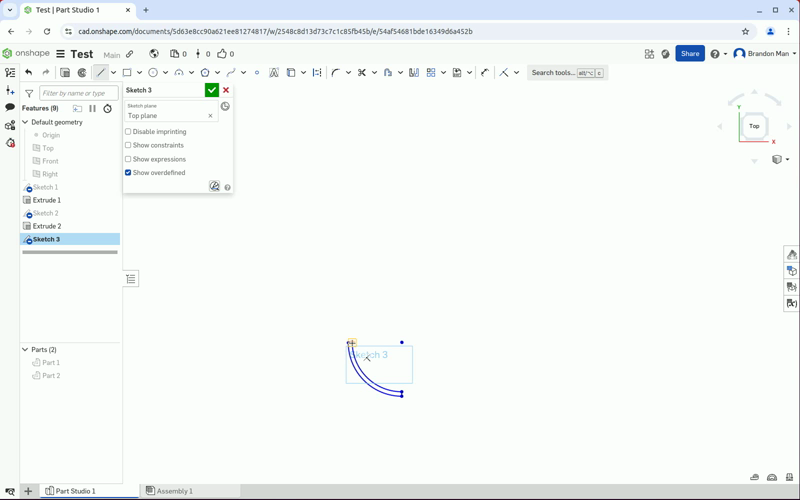
scroll(6)
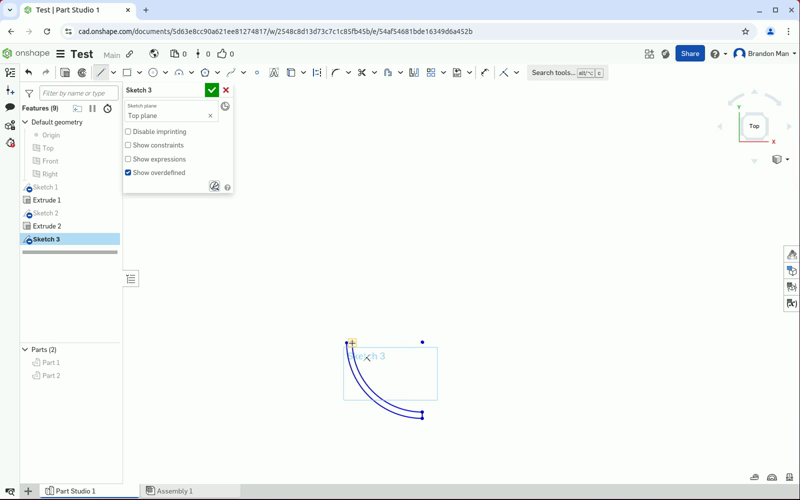
scroll(6)
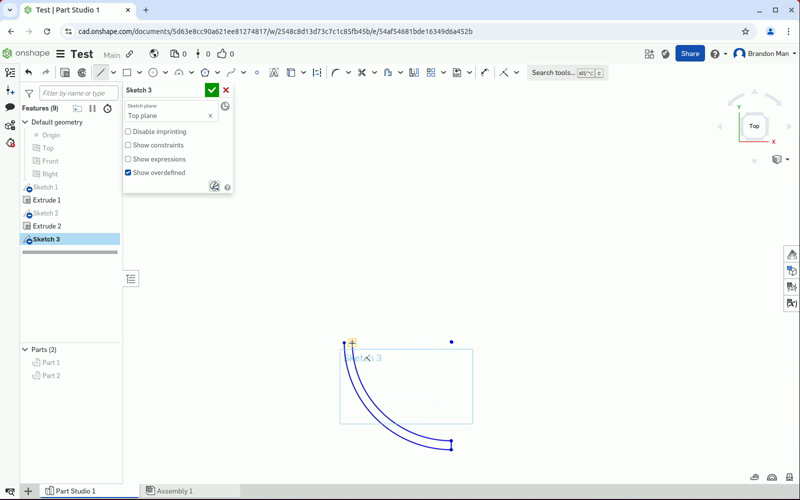
scroll(6)
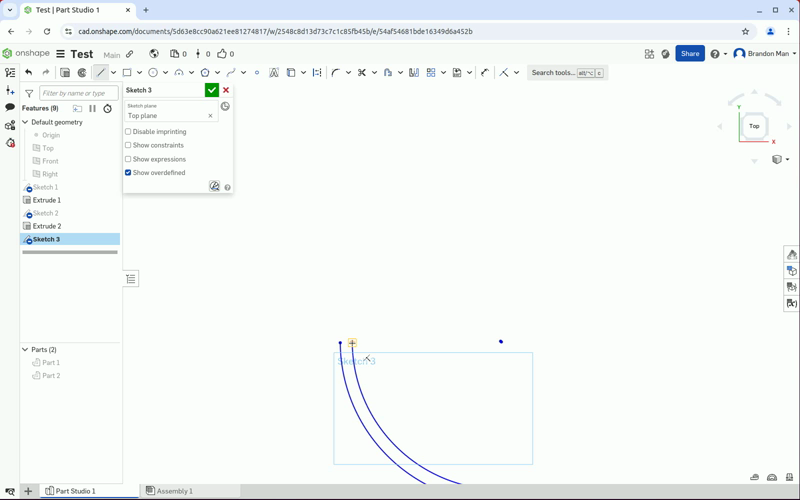
scroll(6)
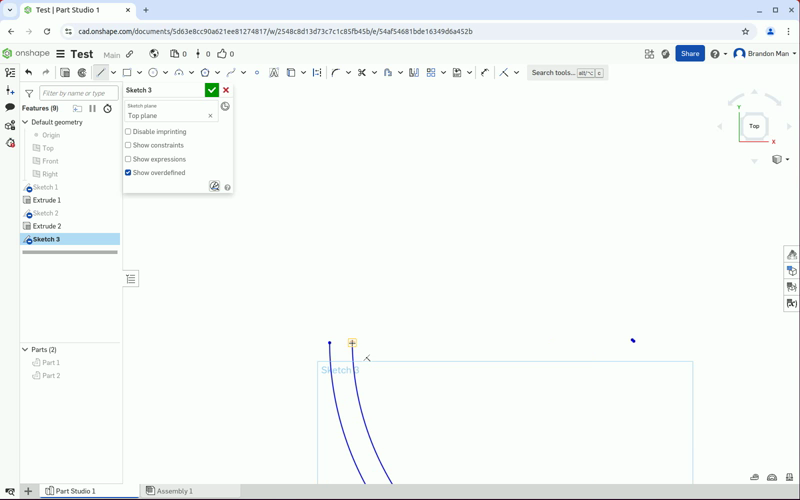
scroll(6)
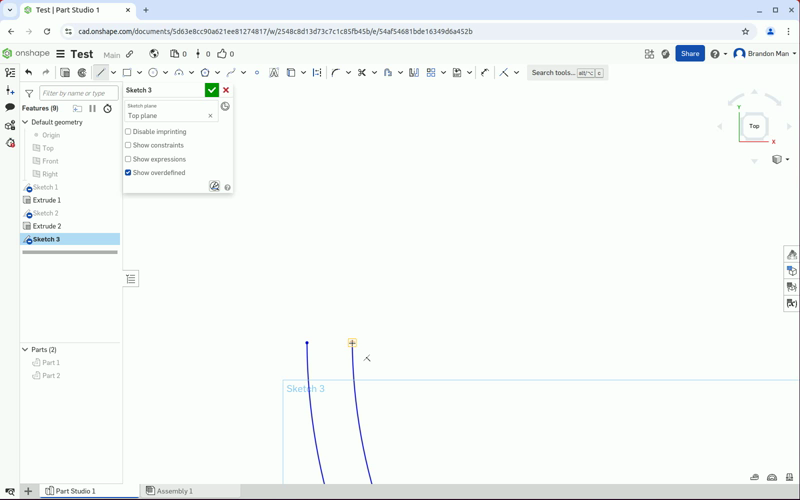
click(352, 342)
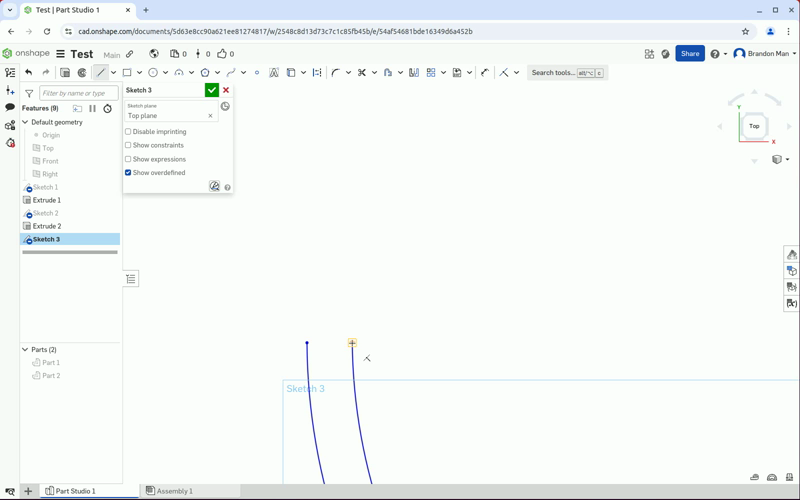
scroll(-6)
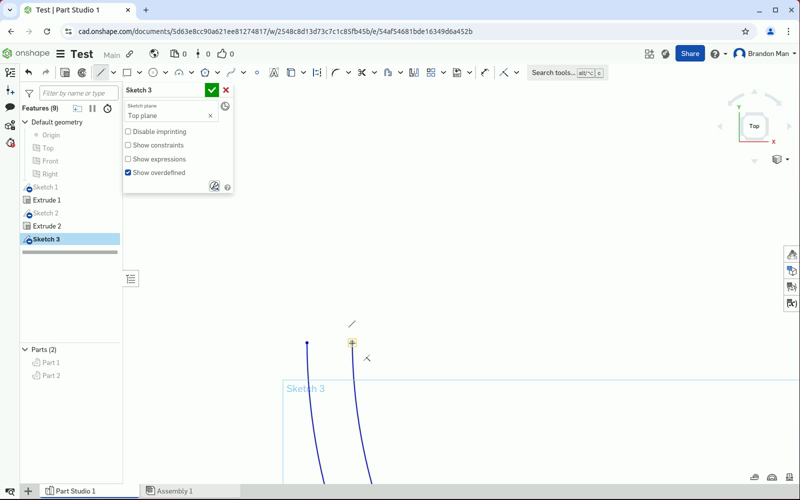
scroll(-6)
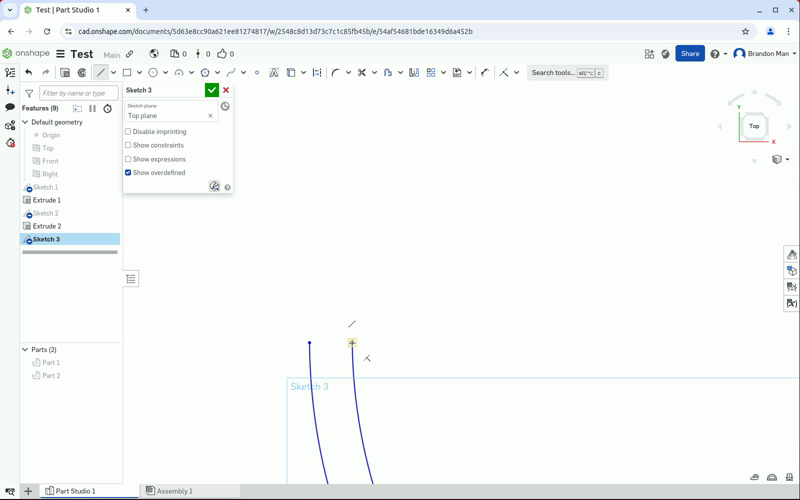
scroll(-6)
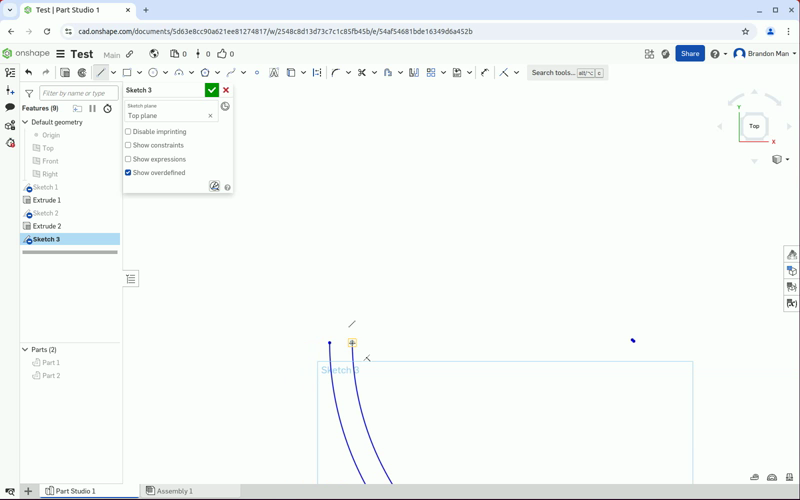
scroll(-6)
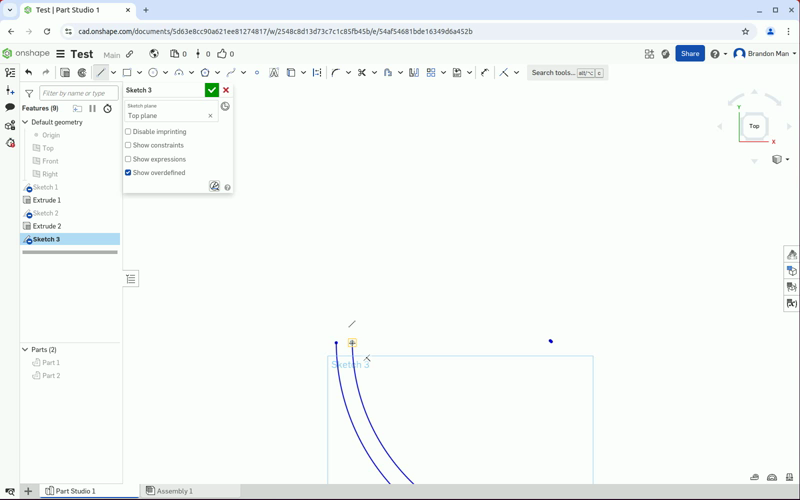
scroll(-6)
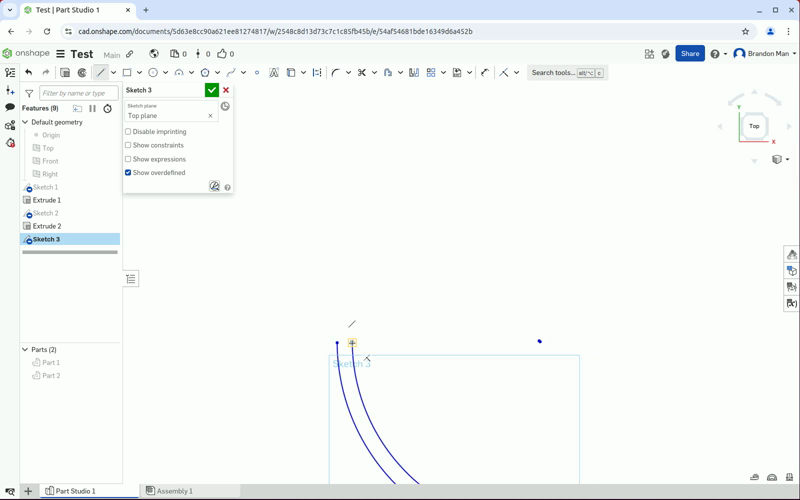
scroll(-6)
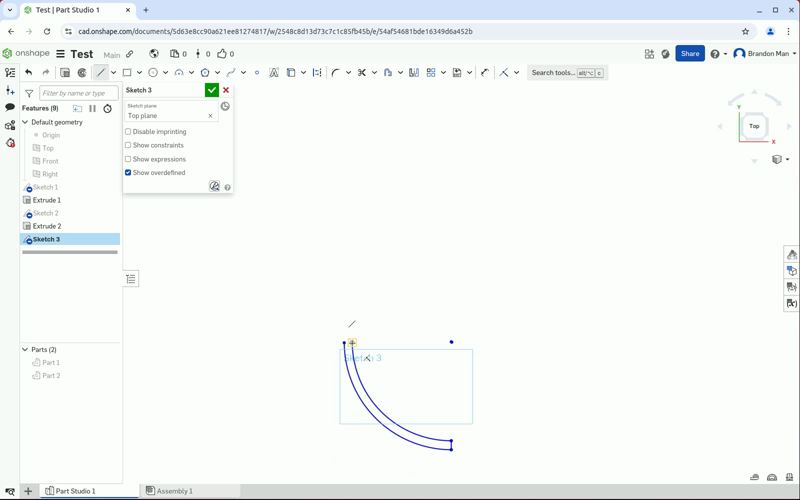
scroll(-6)
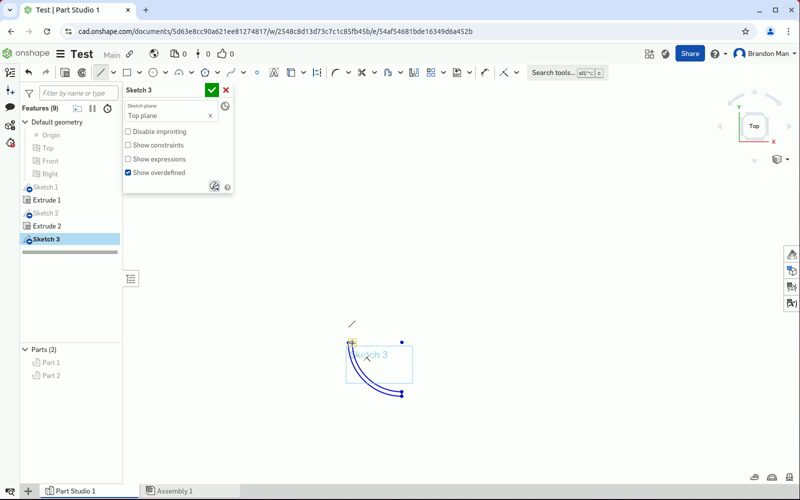
key_down(shift)
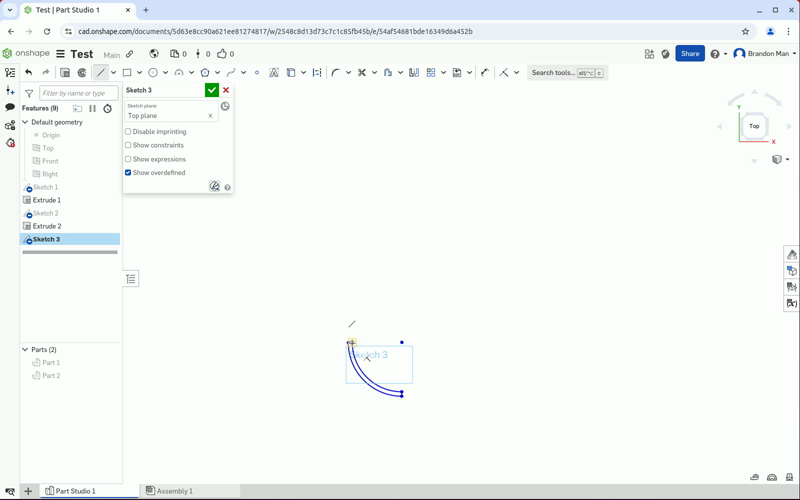
mouse_move(382, 342)
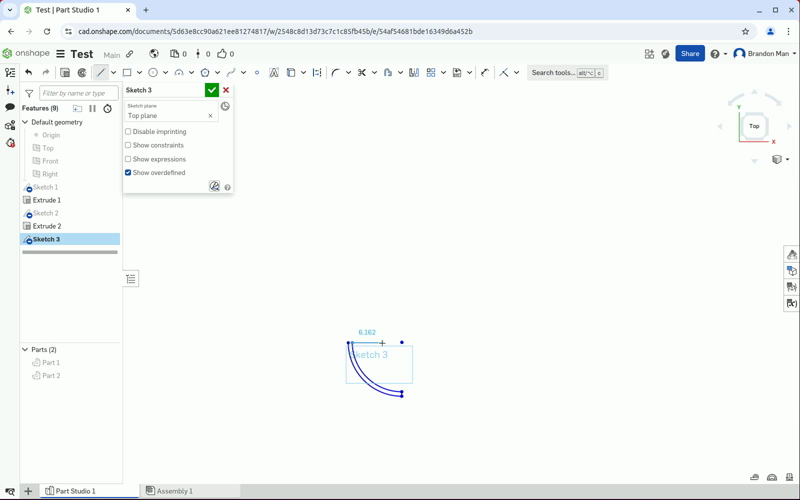
mouse_move(352, 320)
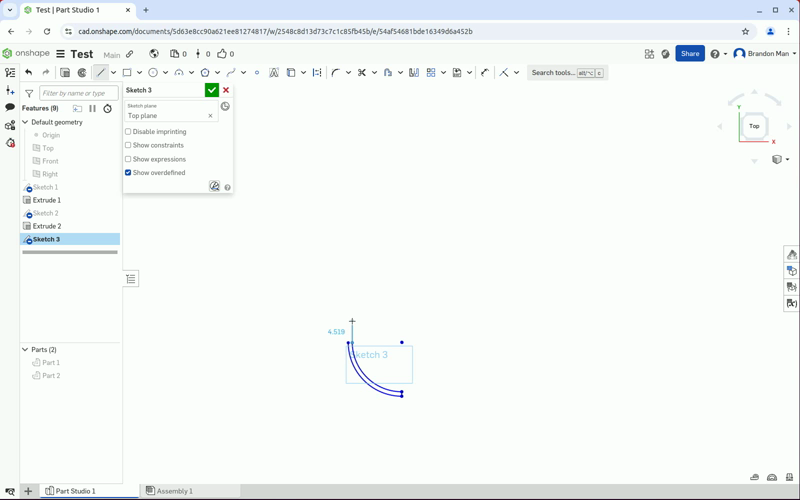
click(352, 320)
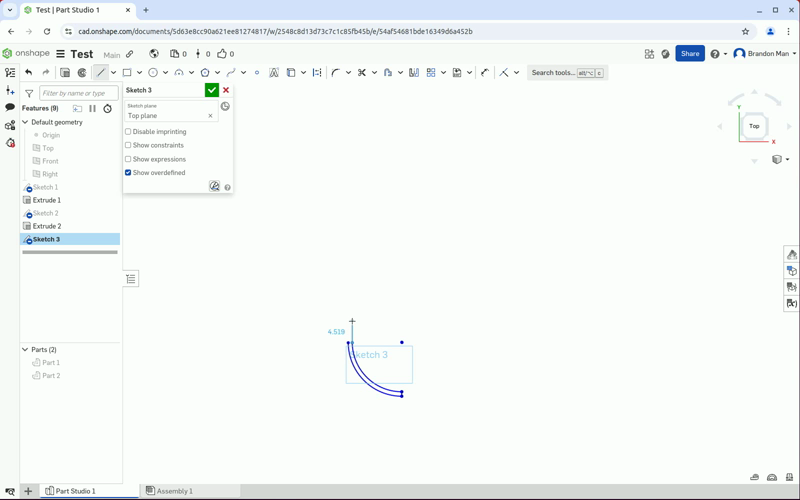
key_up(shift)
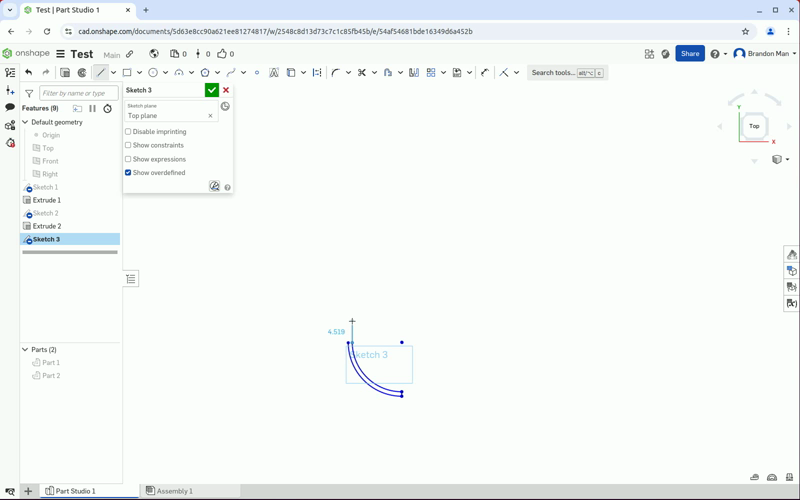
key_down(shift)
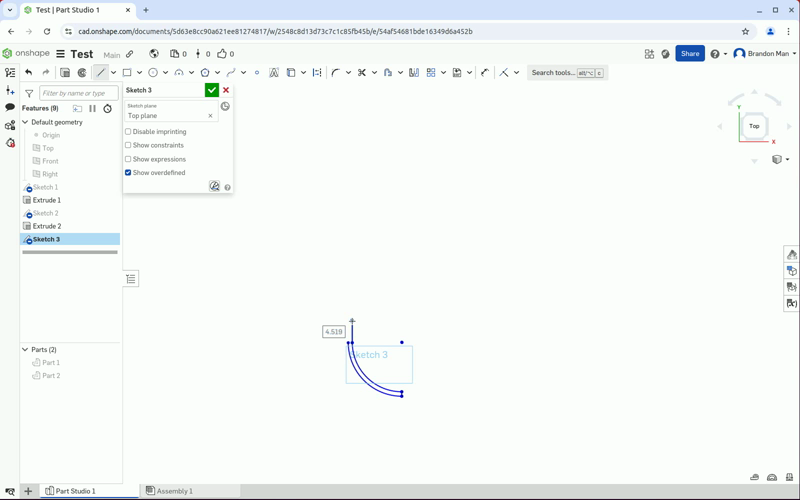
mouse_move(382, 320)
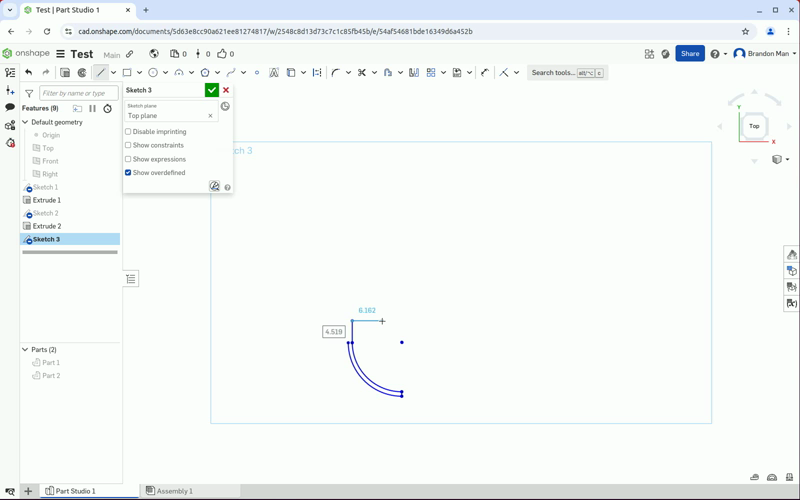
mouse_move(348, 320)
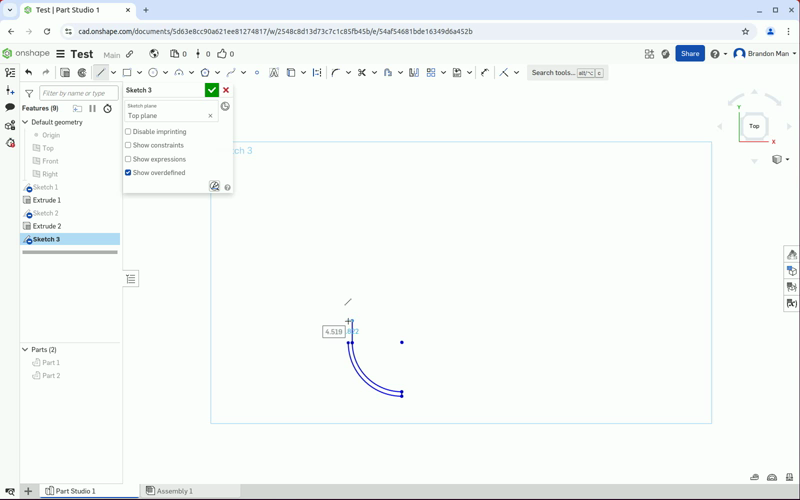
scroll(6)
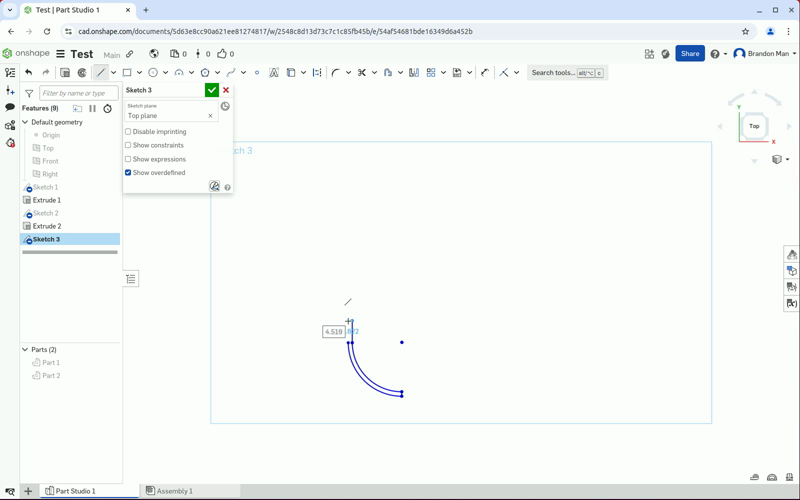
scroll(6)
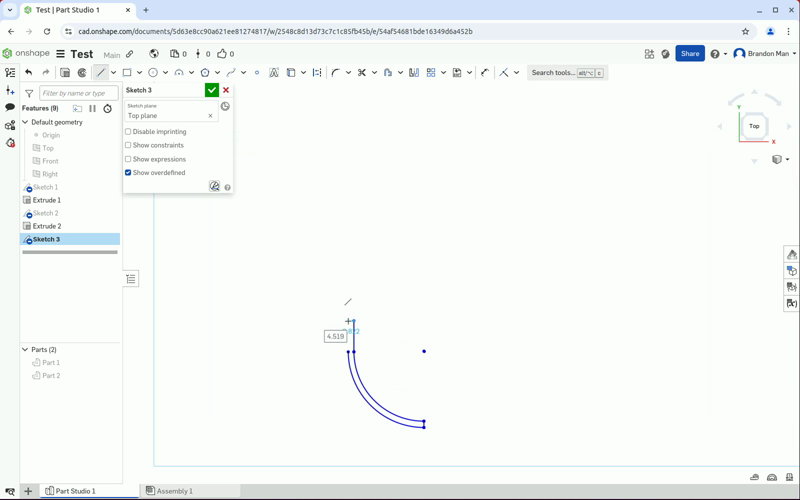
scroll(6)
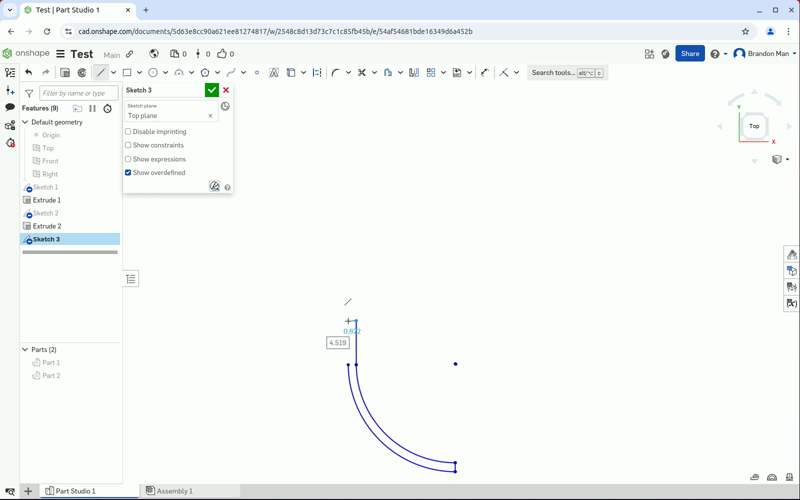
scroll(6)
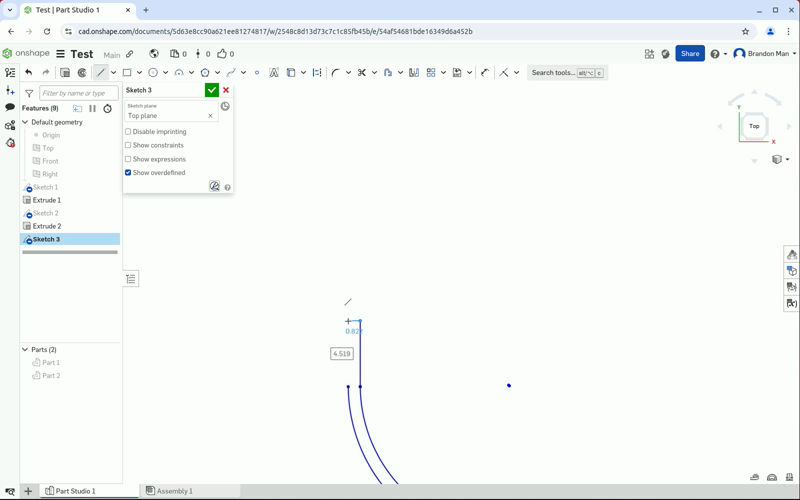
scroll(6)
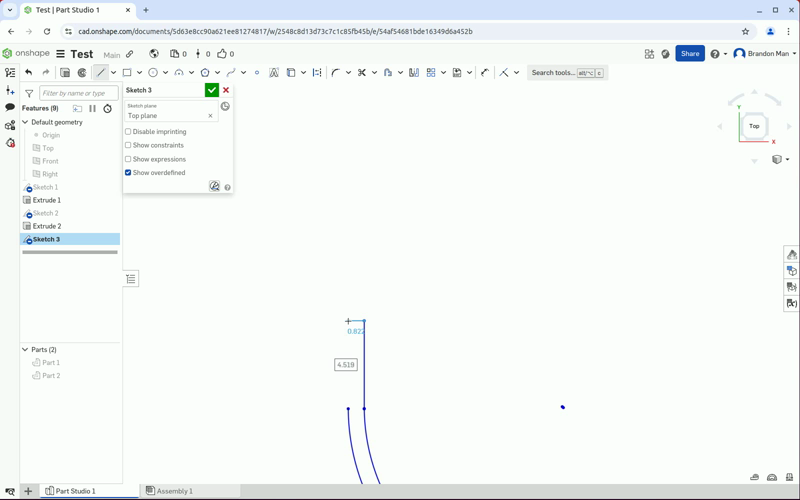
scroll(6)
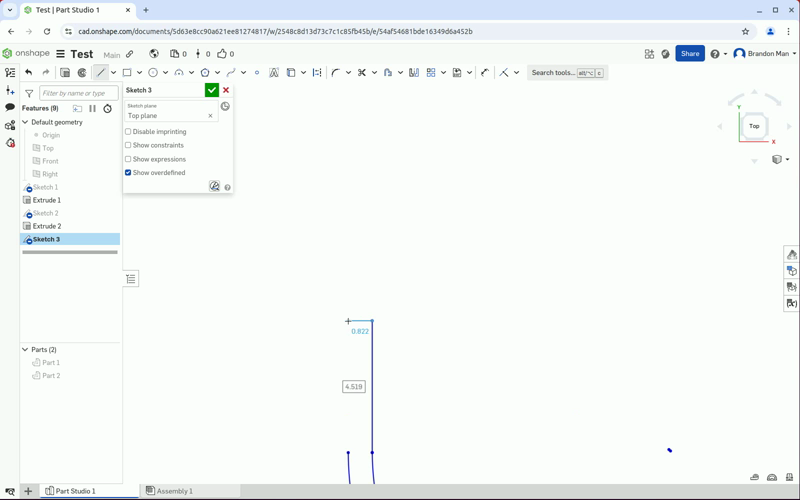
scroll(6)
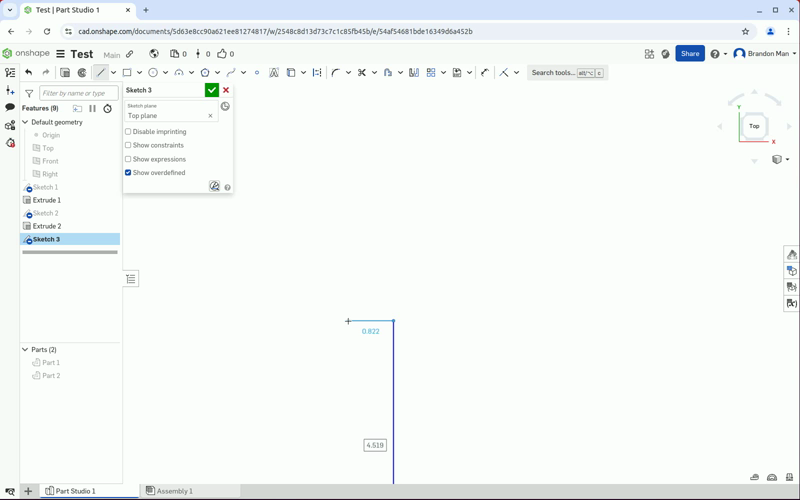
click(348, 320)
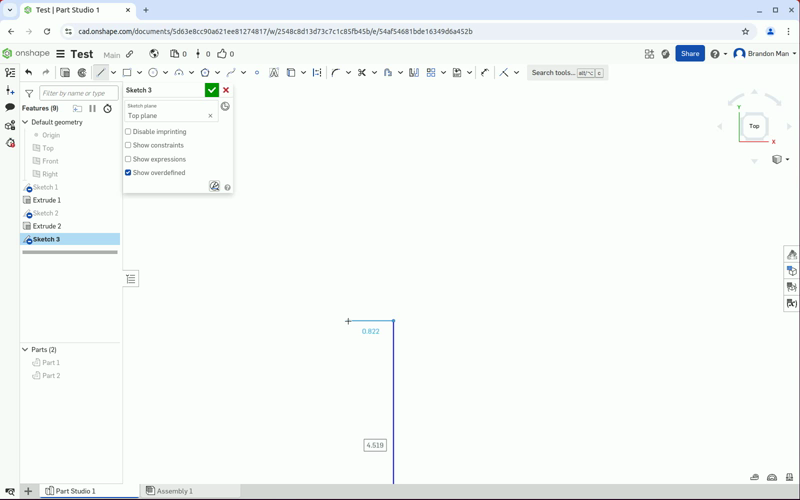
scroll(-6)
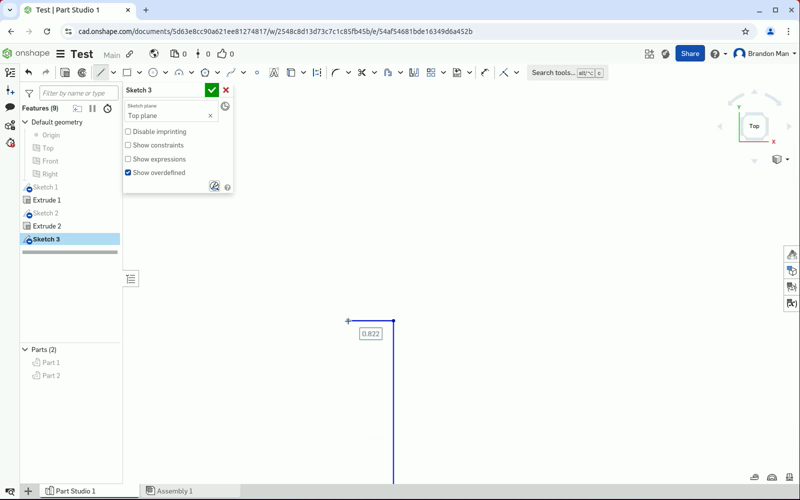
scroll(-6)
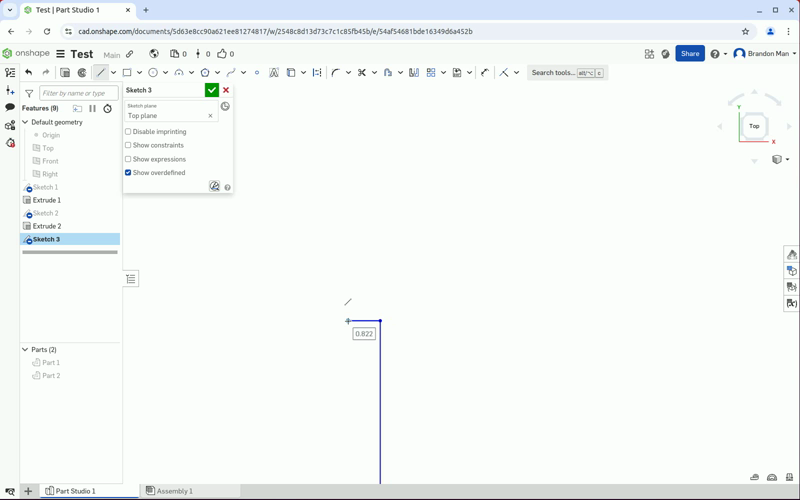
scroll(-6)
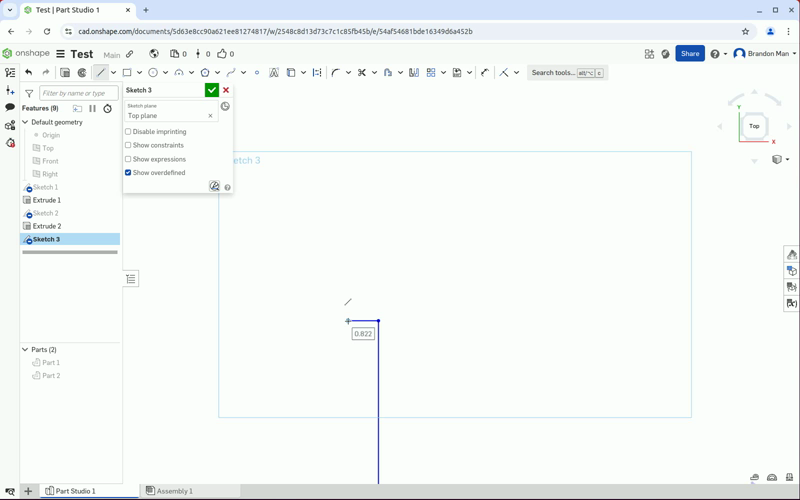
scroll(-6)
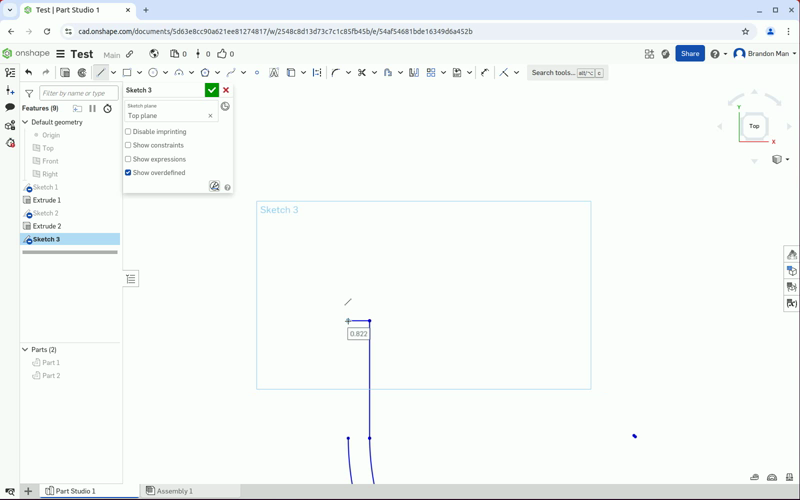
scroll(-6)
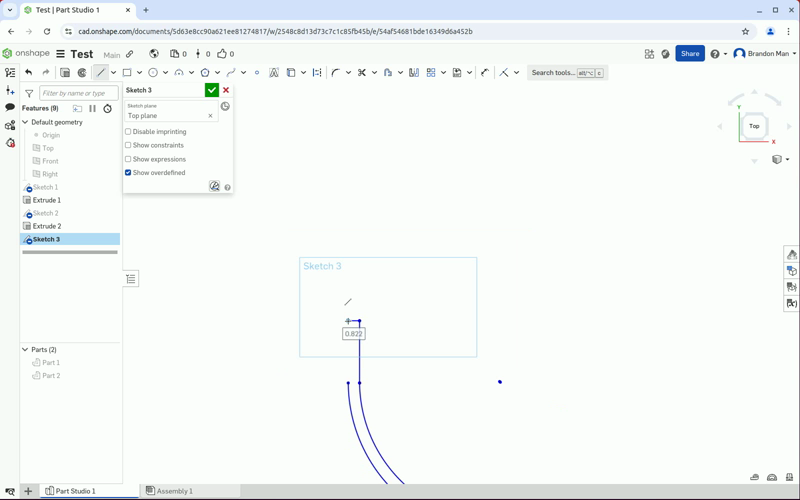
scroll(-6)
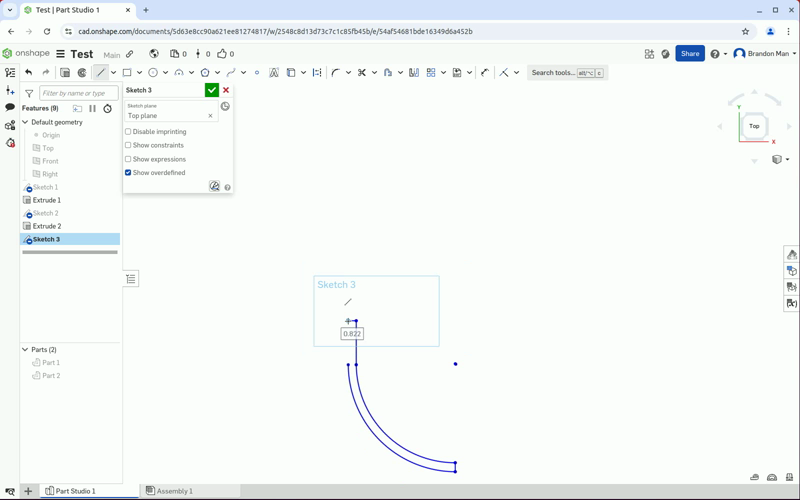
scroll(-6)
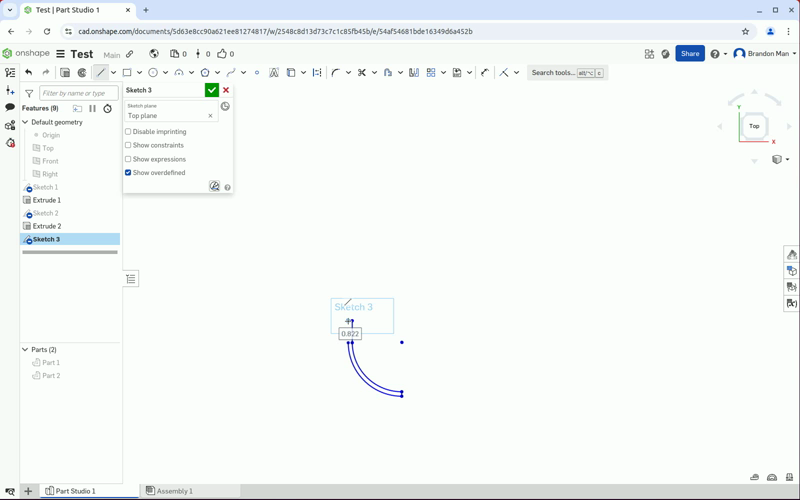
key_up(shift)
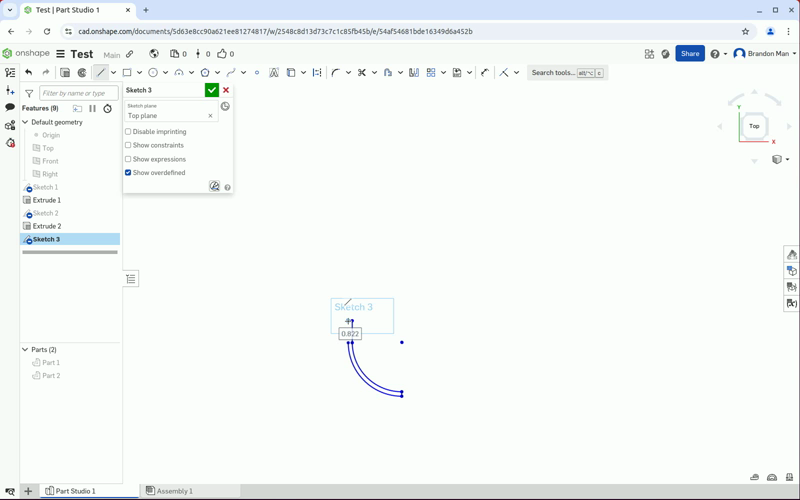
mouse_move(378, 320)
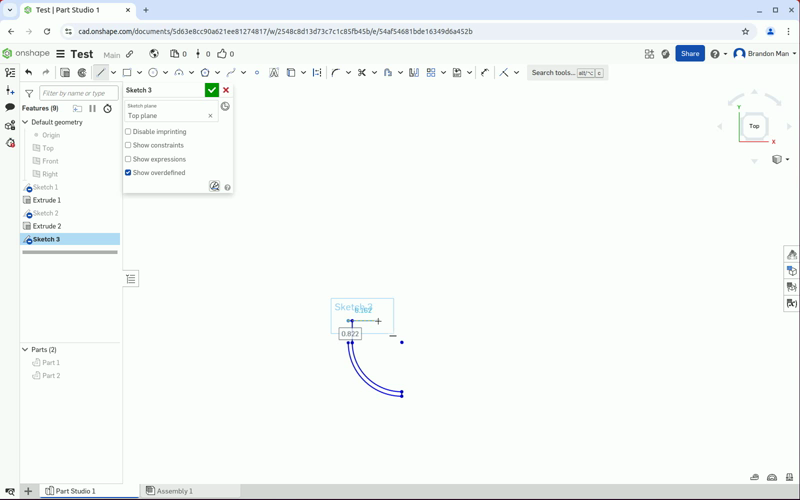
key_down(shift)
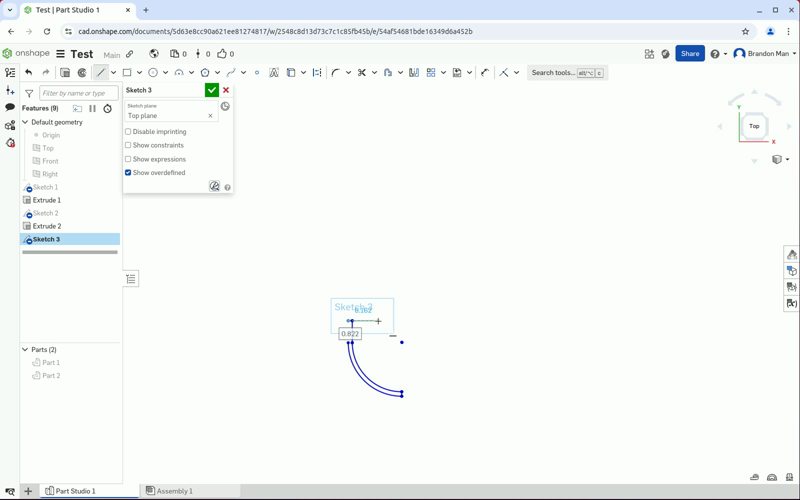
mouse_move(348, 342)
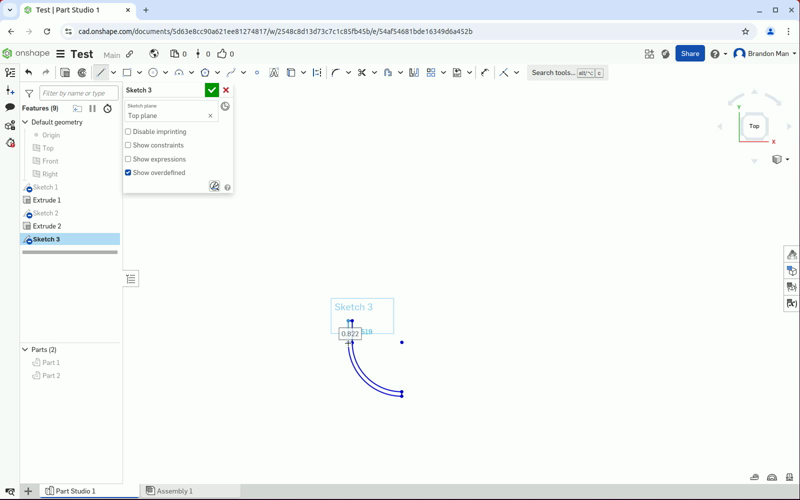
scroll(6)
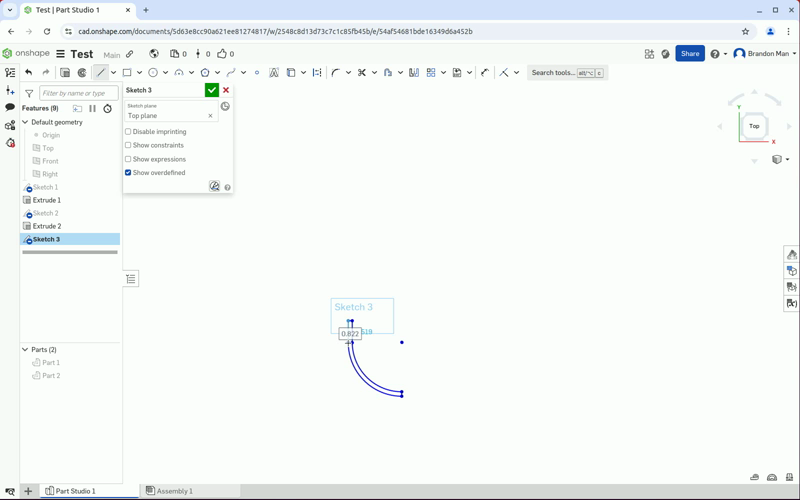
scroll(6)
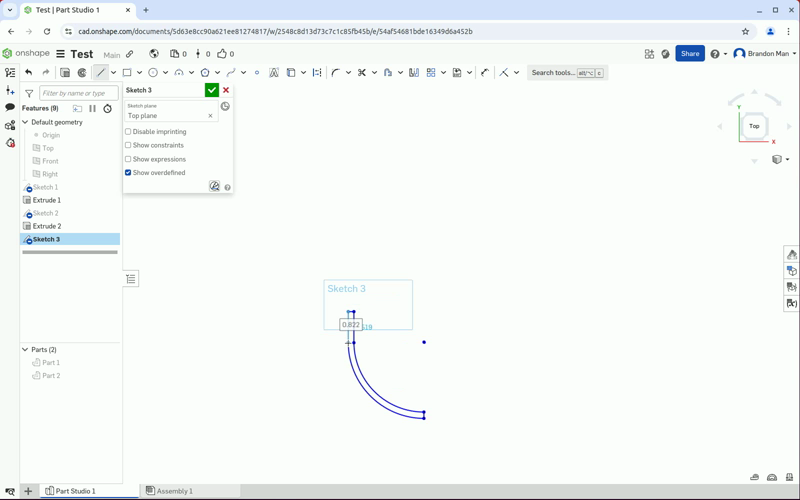
scroll(6)
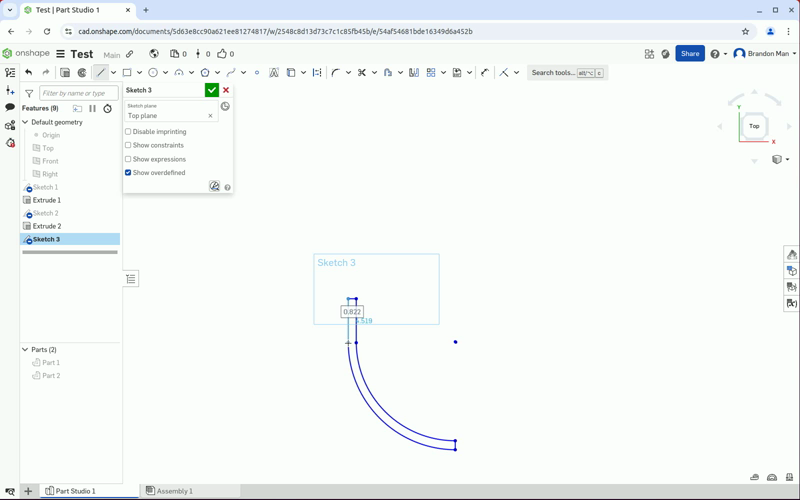
scroll(6)
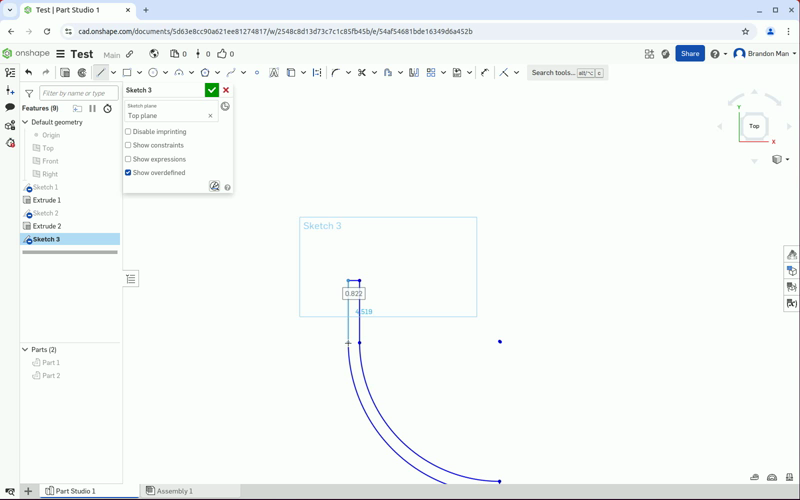
scroll(6)
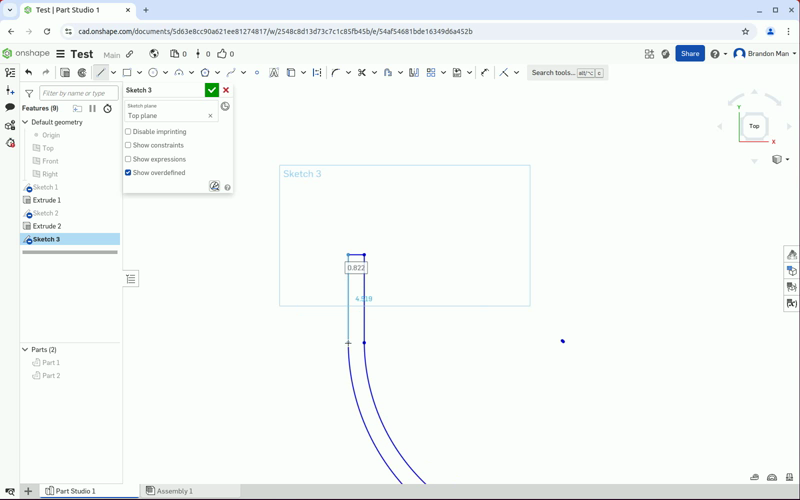
scroll(6)
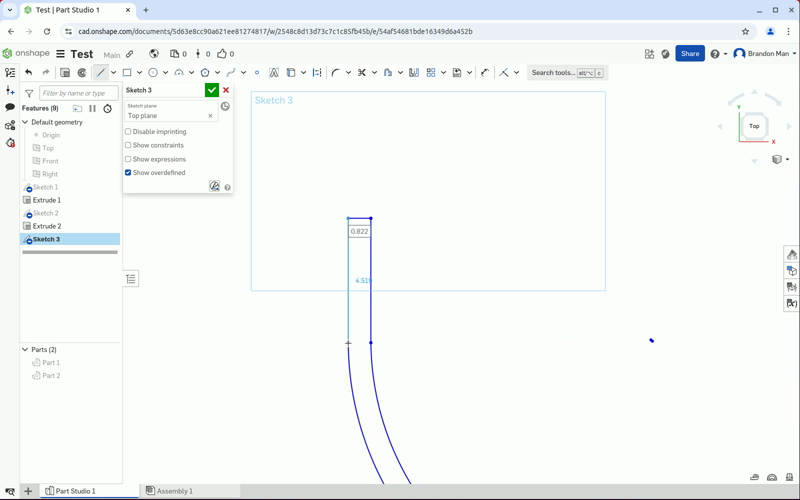
scroll(6)
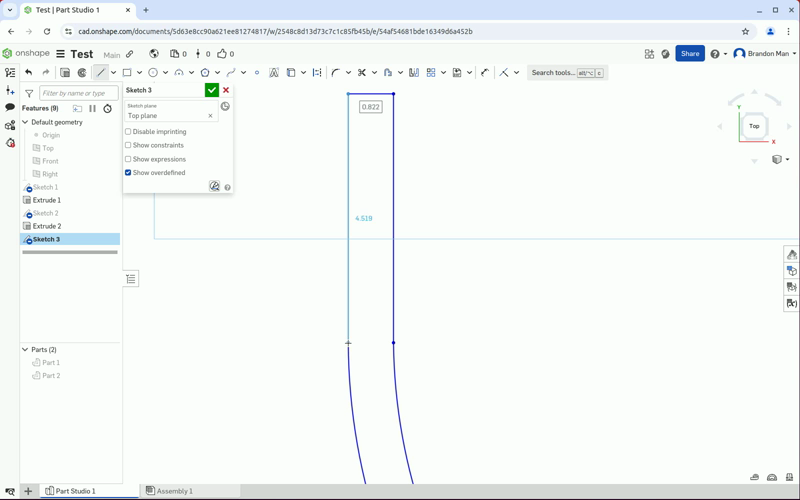
key_up(shift)
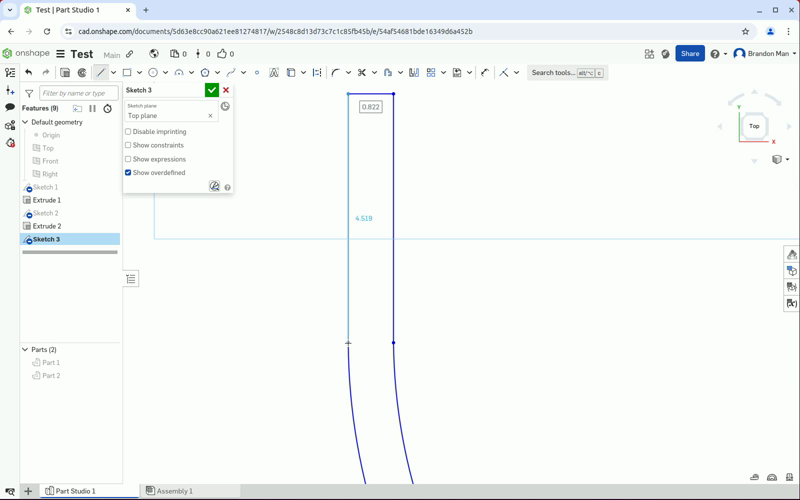
click(348, 342)
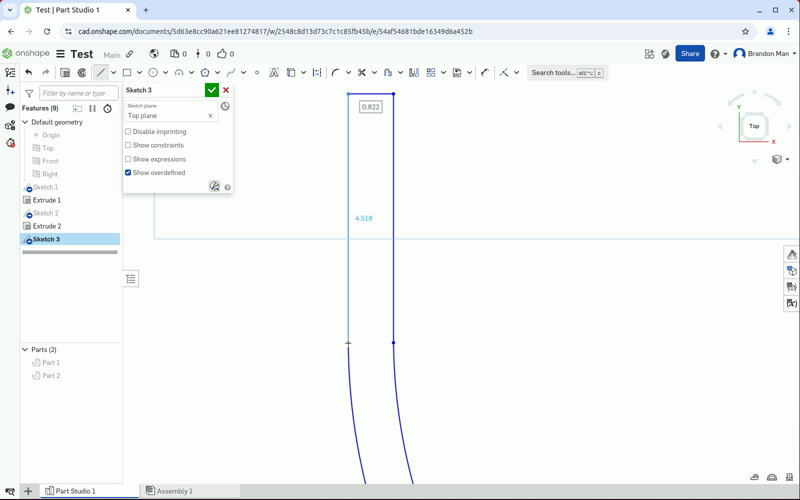
scroll(-6)
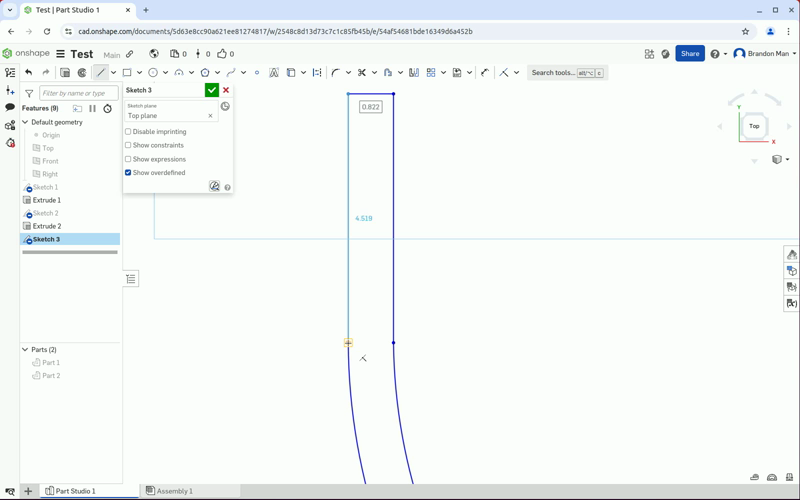
scroll(-6)
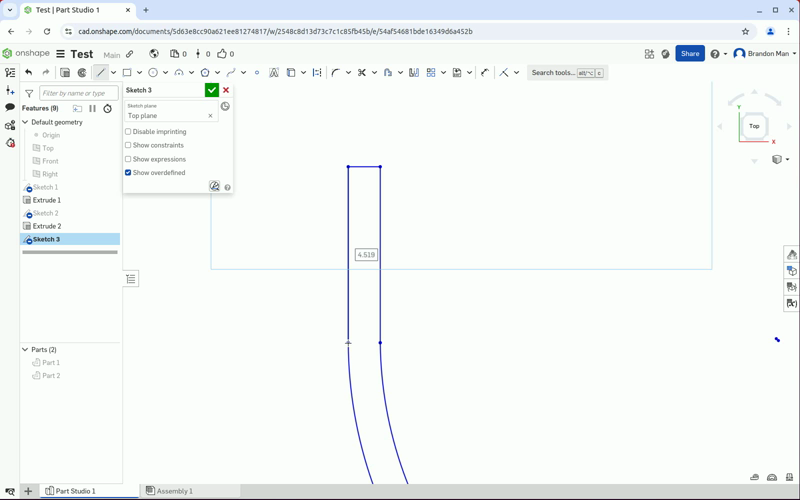
scroll(-6)
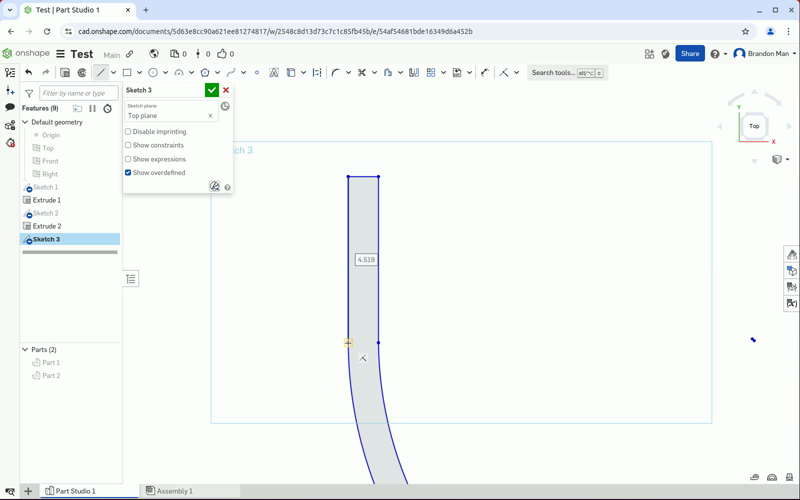
scroll(-6)
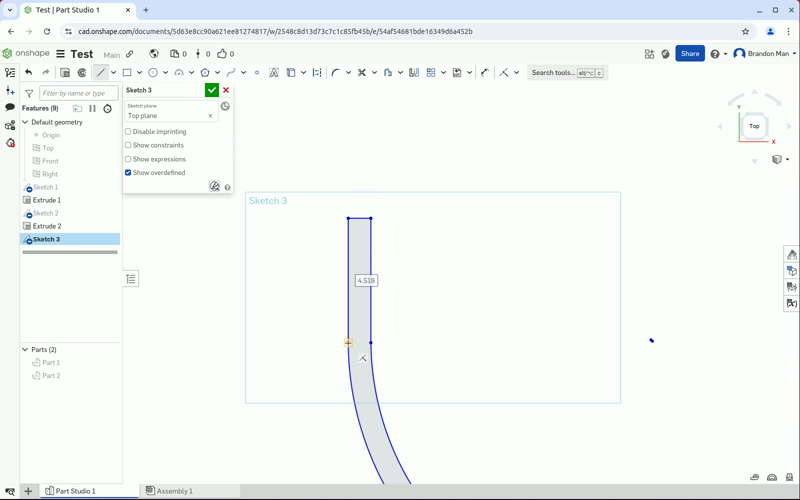
scroll(-6)
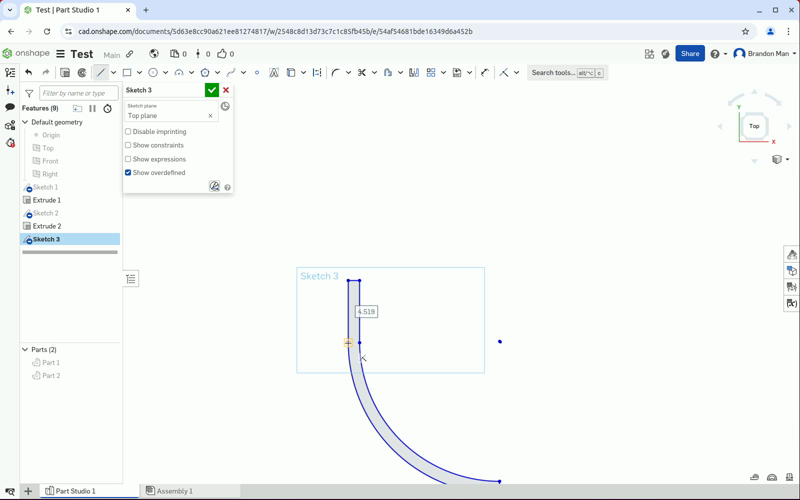
scroll(-6)
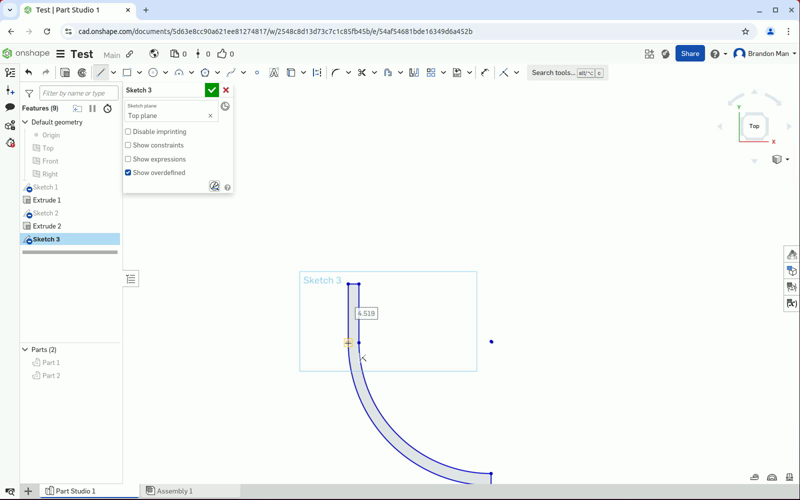
scroll(-6)
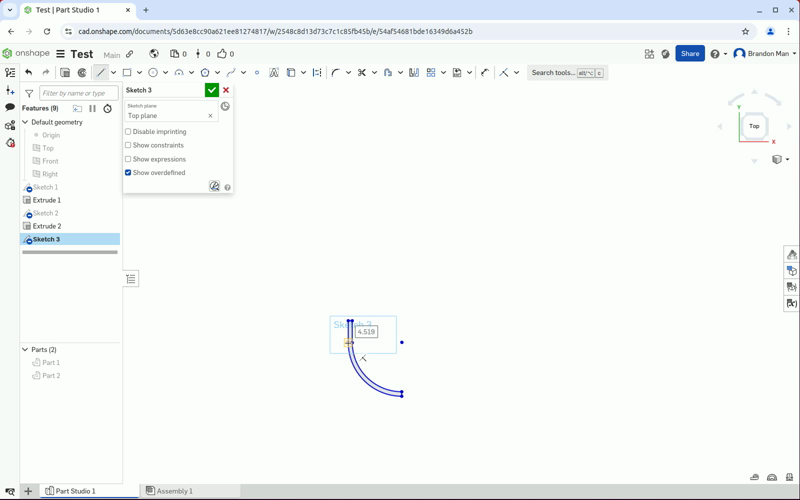
key(esc)
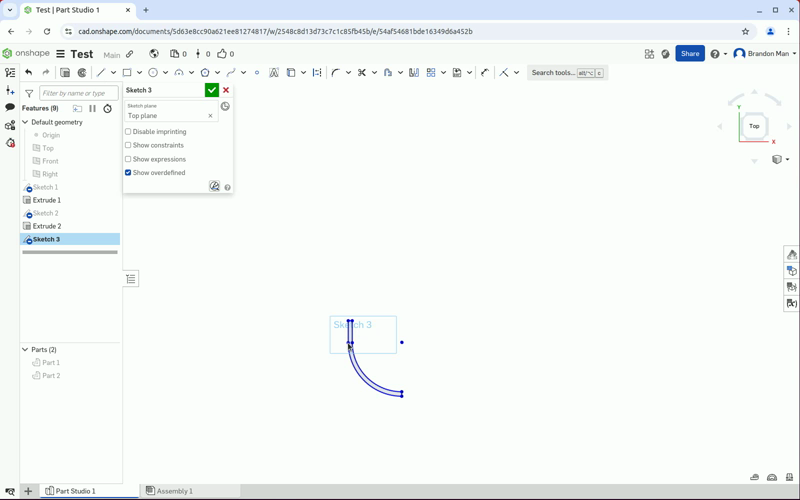
mouse_move(395, 393)
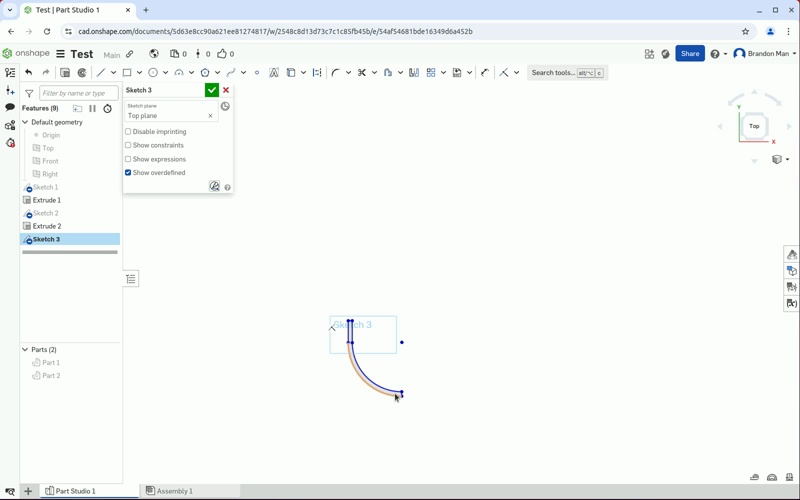
scroll(6)
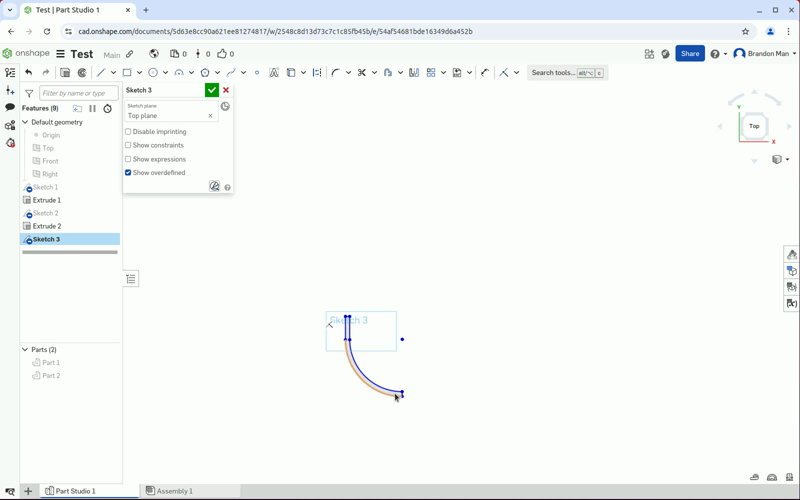
scroll(6)
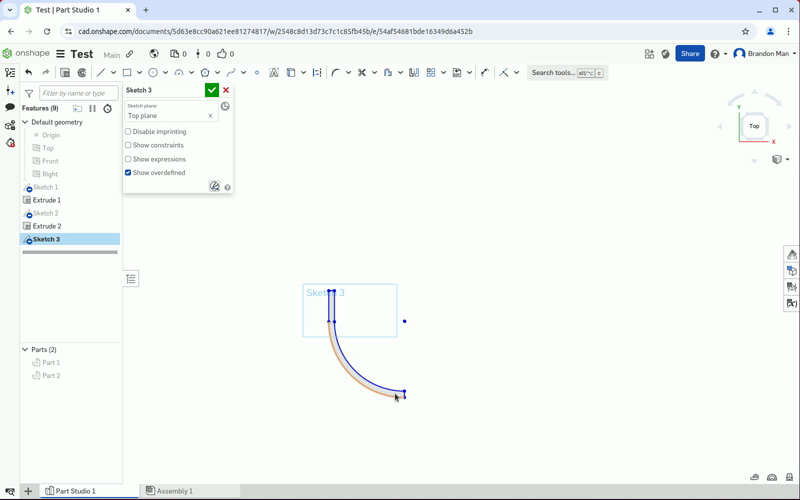
scroll(6)
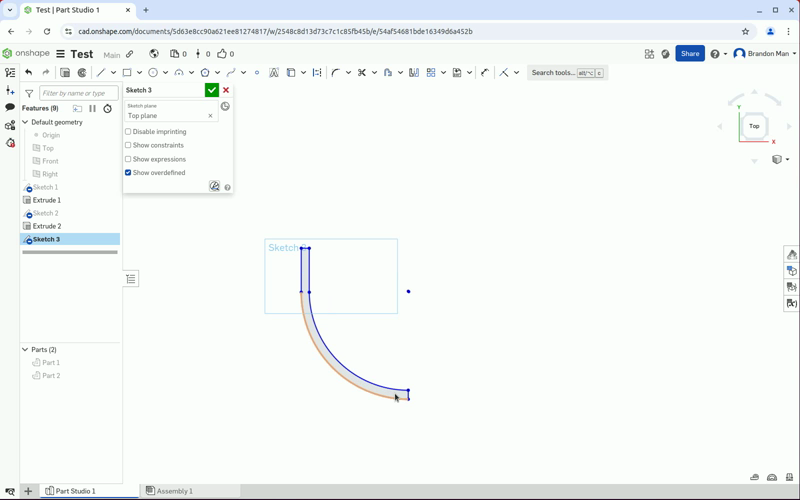
scroll(6)
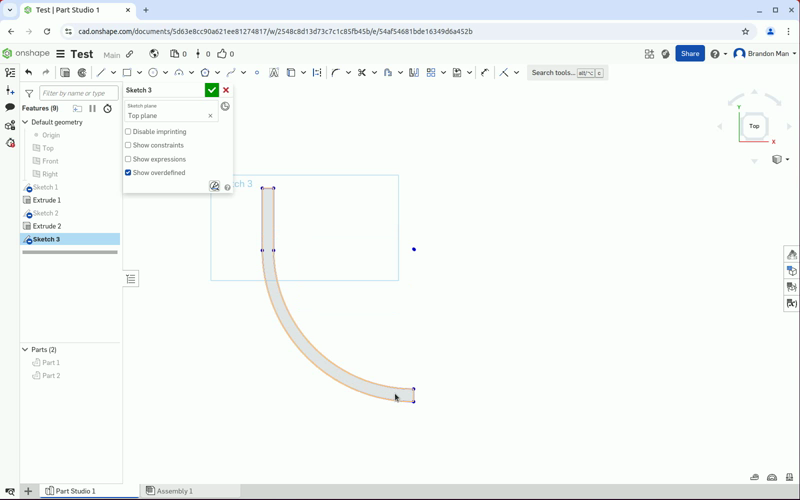
scroll(6)
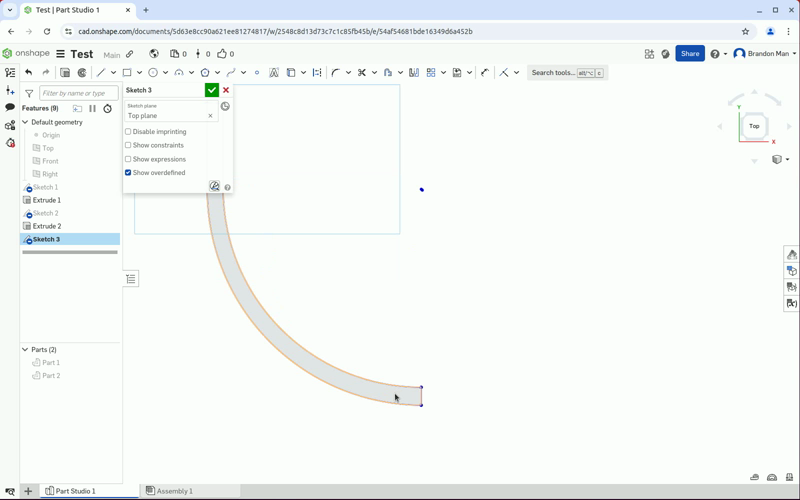
scroll(6)
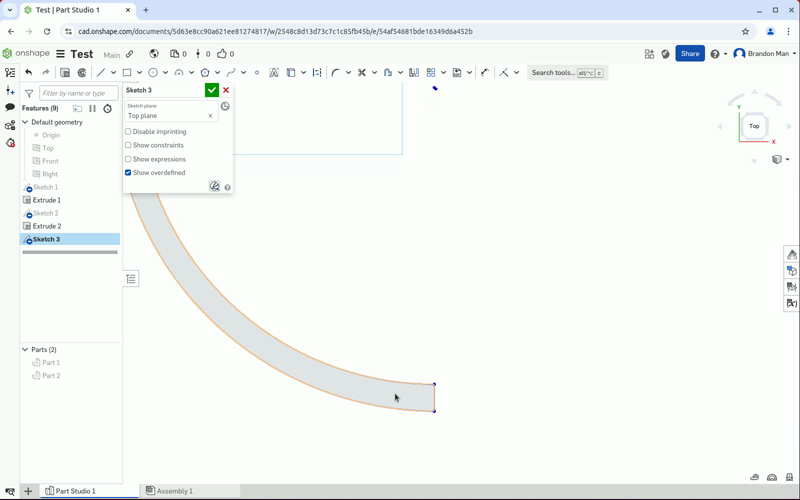
scroll(6)
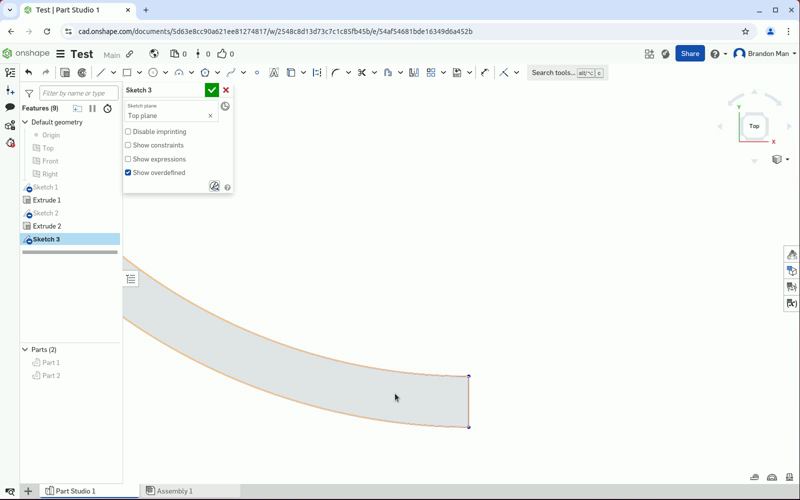
click(395, 393)
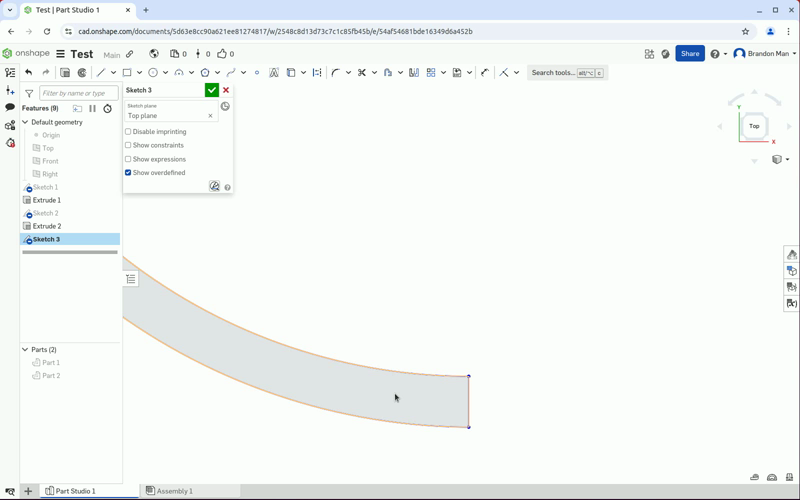
scroll(-6)
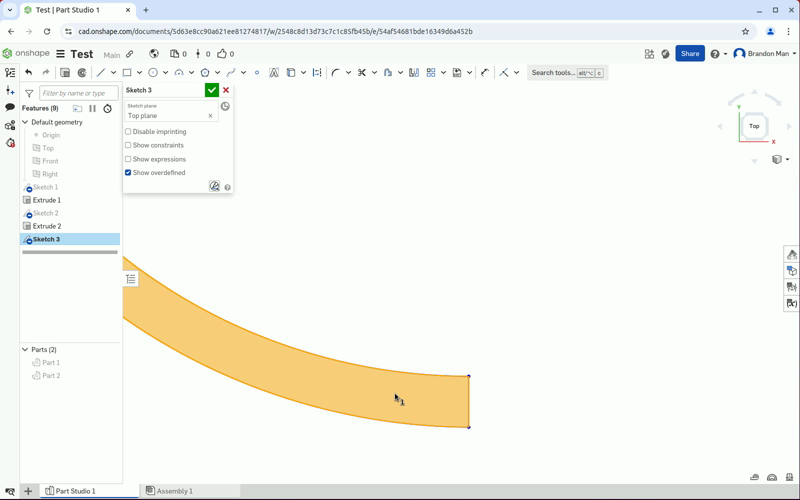
scroll(-6)
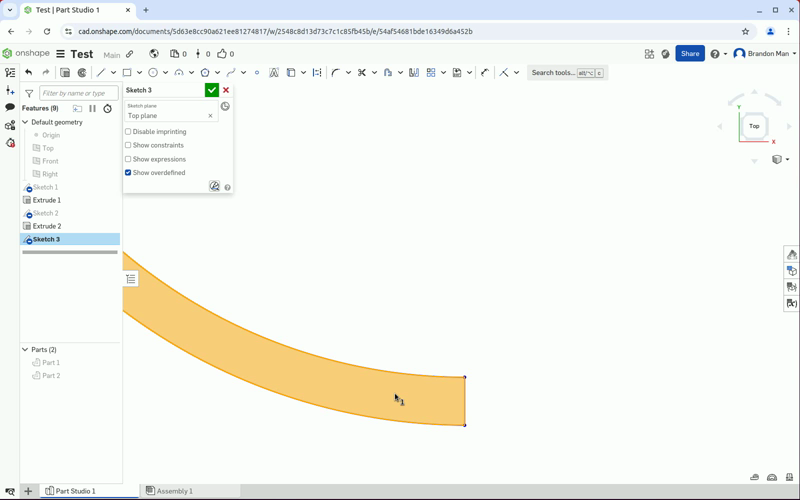
scroll(-6)
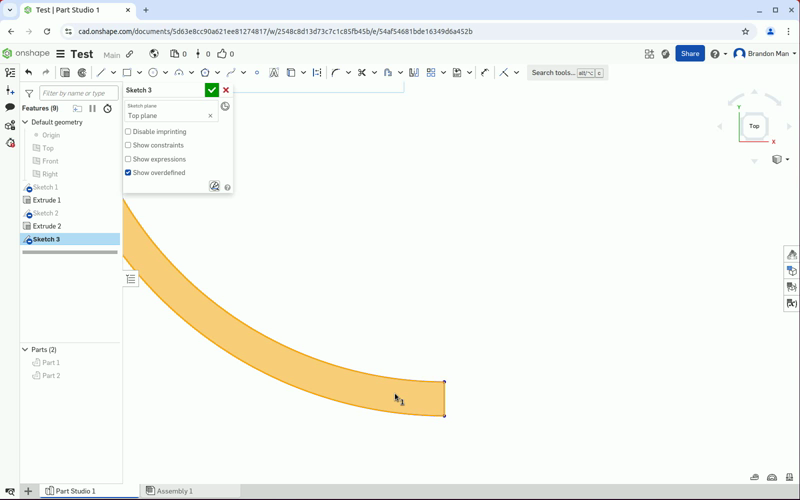
scroll(-6)
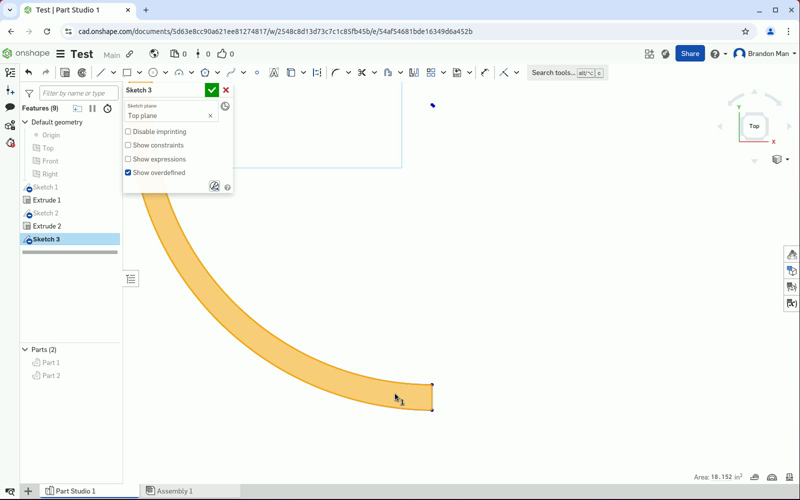
scroll(-6)
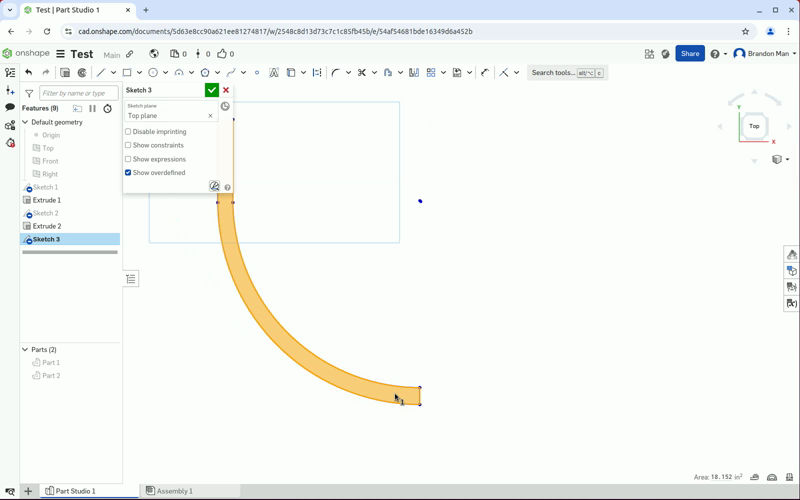
scroll(-6)
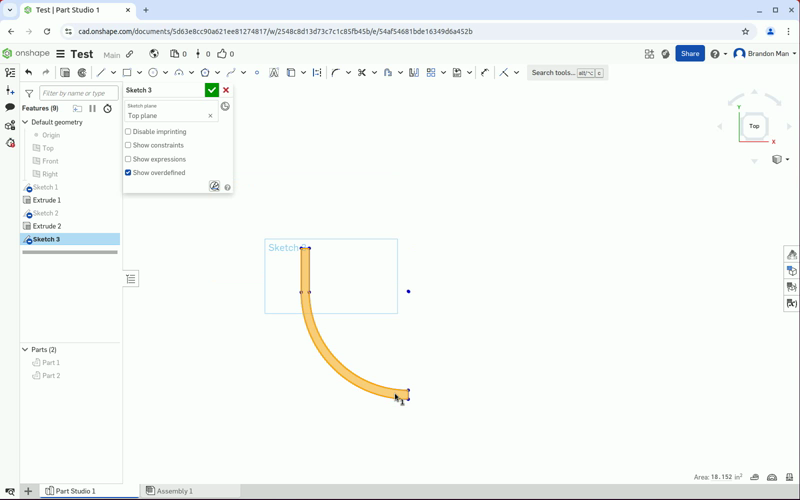
scroll(-6)
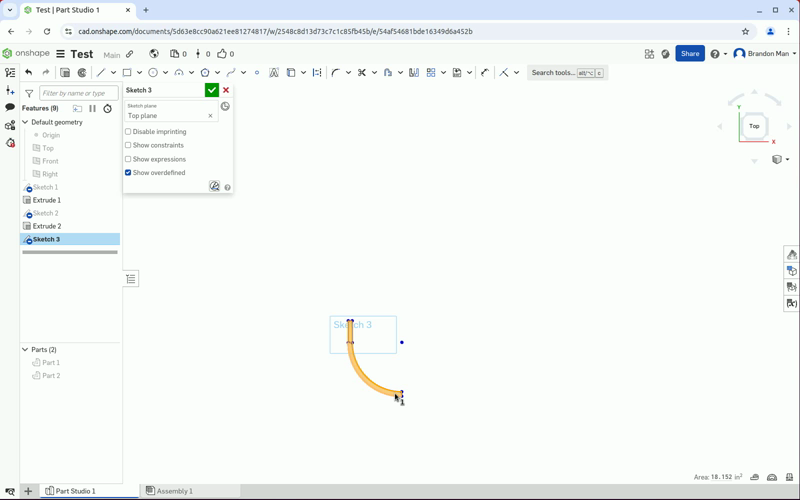
mouse_move(73, 352)
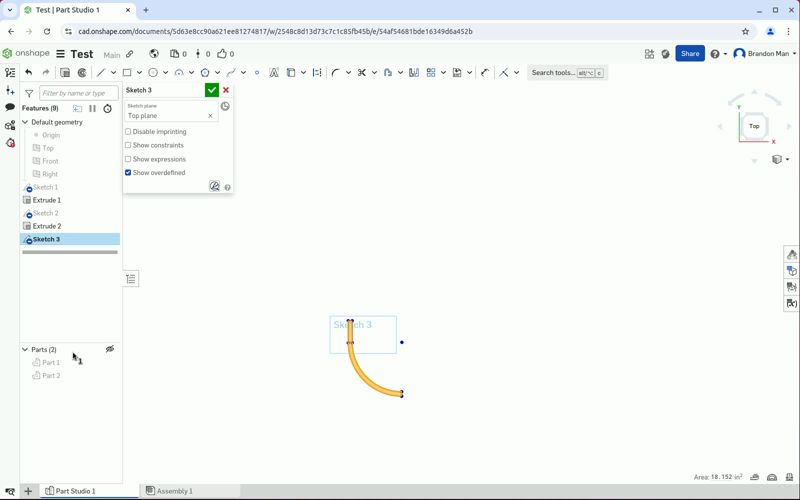
key(shift+y)
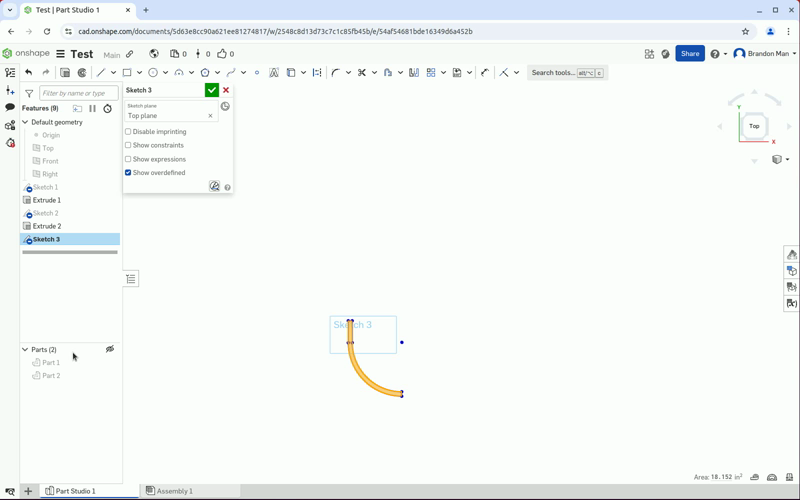
key(shift+e)
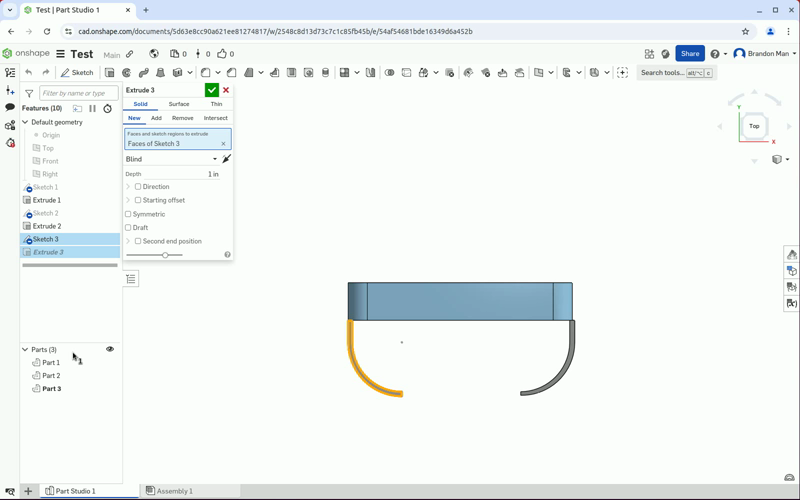
mouse_move(143, 106)
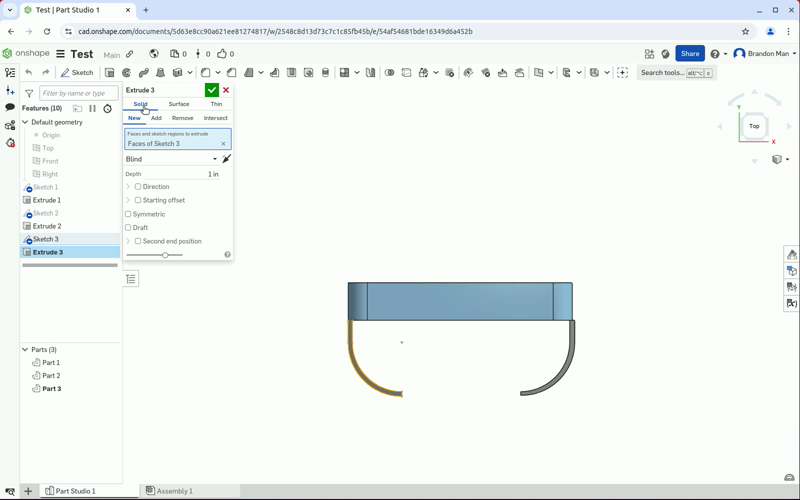
click(143, 106)
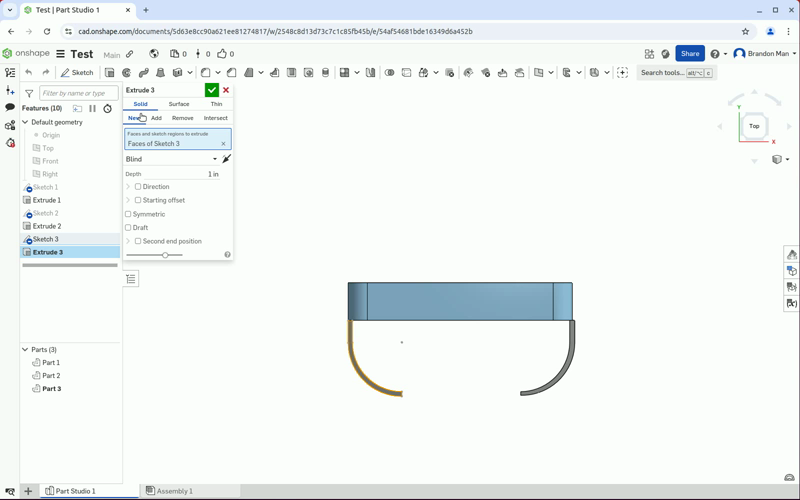
mouse_move(137, 120)
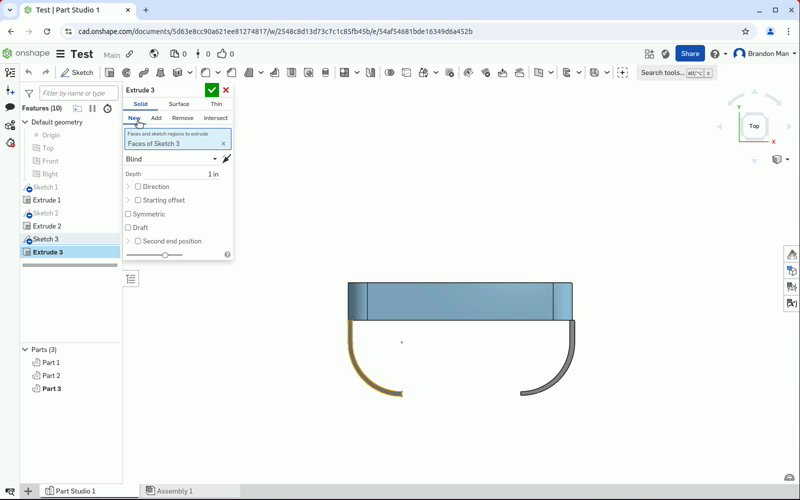
click(137, 120)
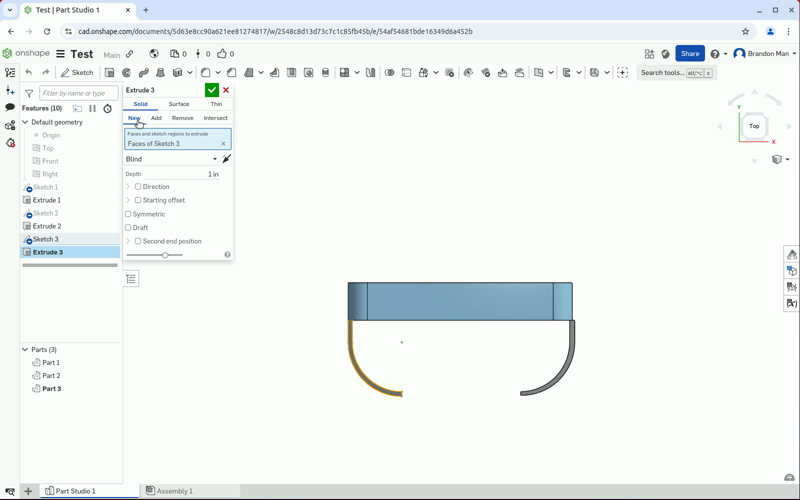
key(tab, 4)
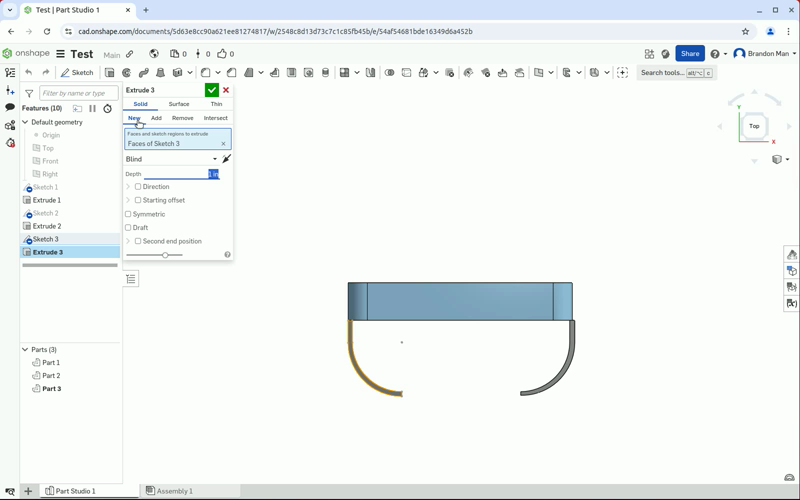
text(7.703)
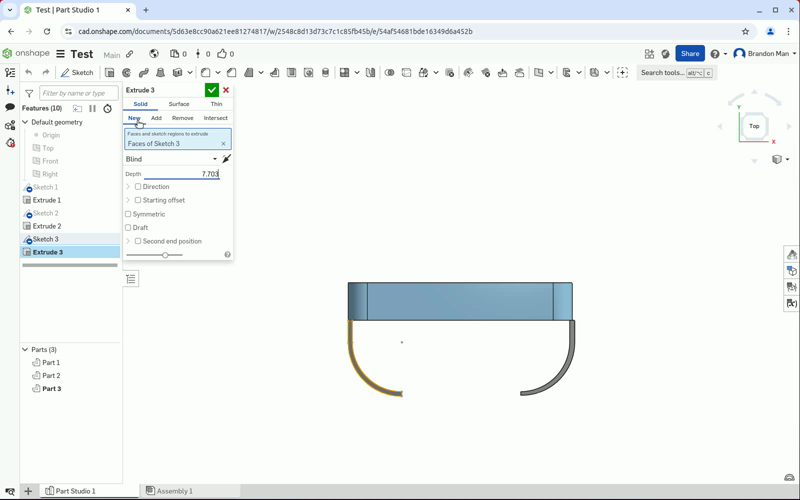
key(enter)
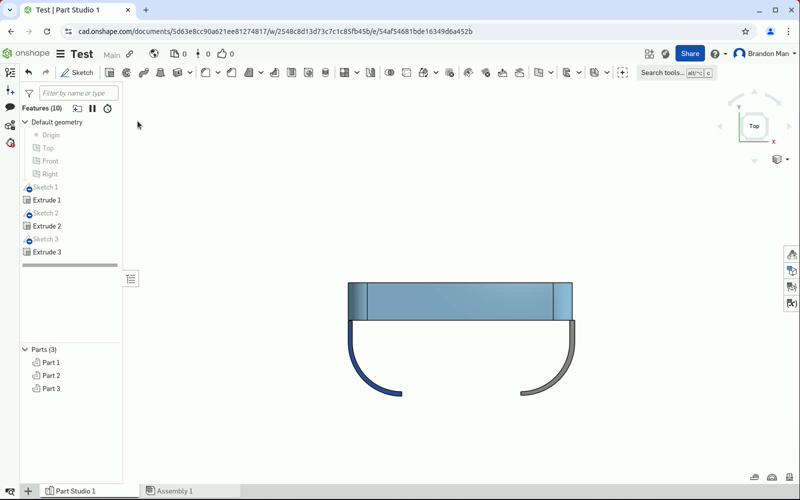
key(shift+h)
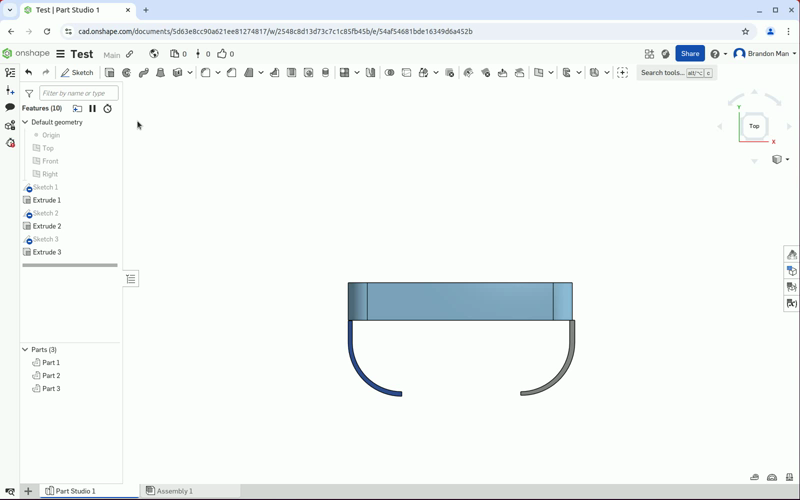
key(shift+h)
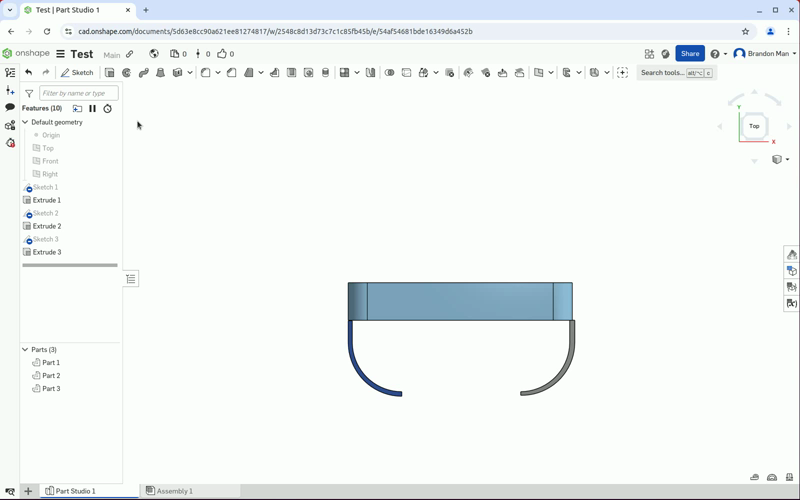
mouse_move(73, 189)
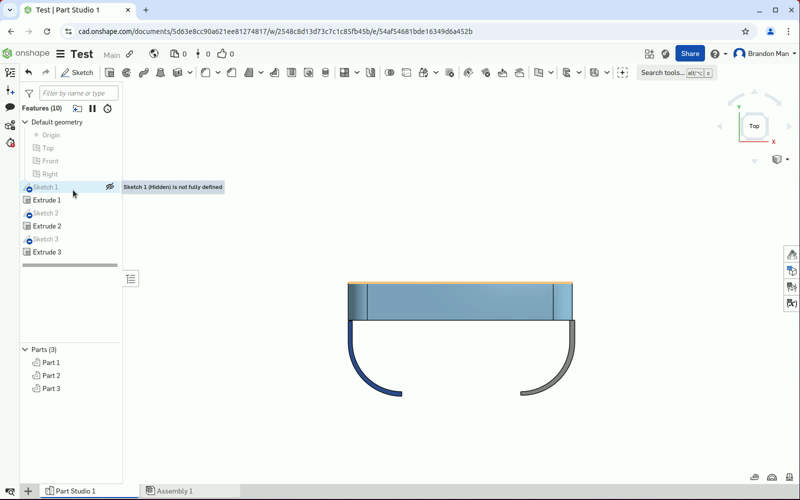
click(73, 189)
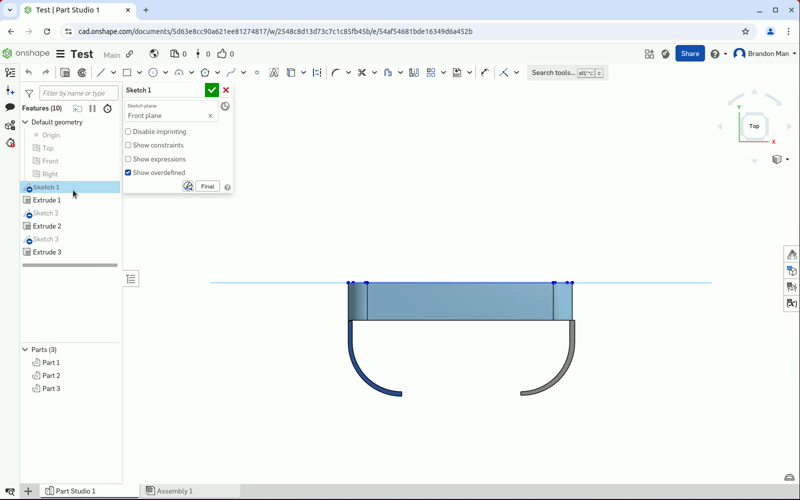
mouse_move(229, 92)
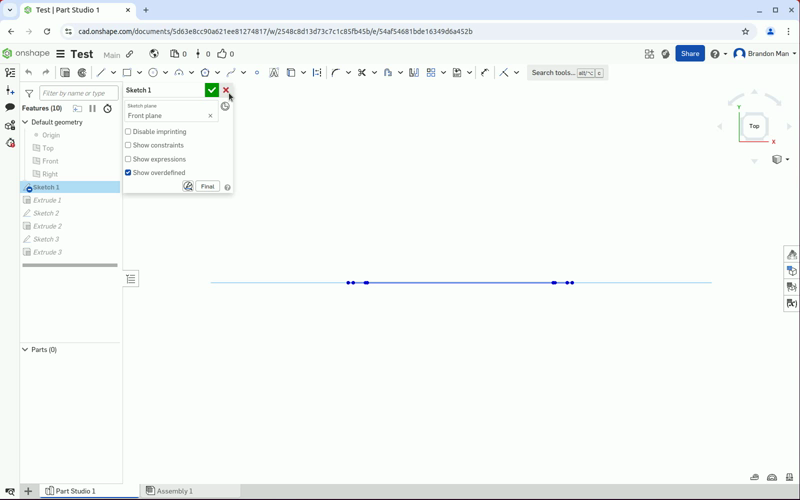
click(229, 92)
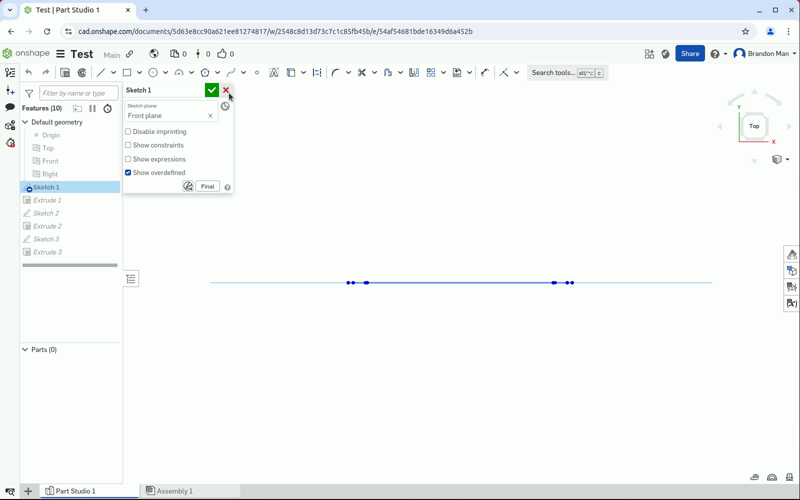
key(shift+s)
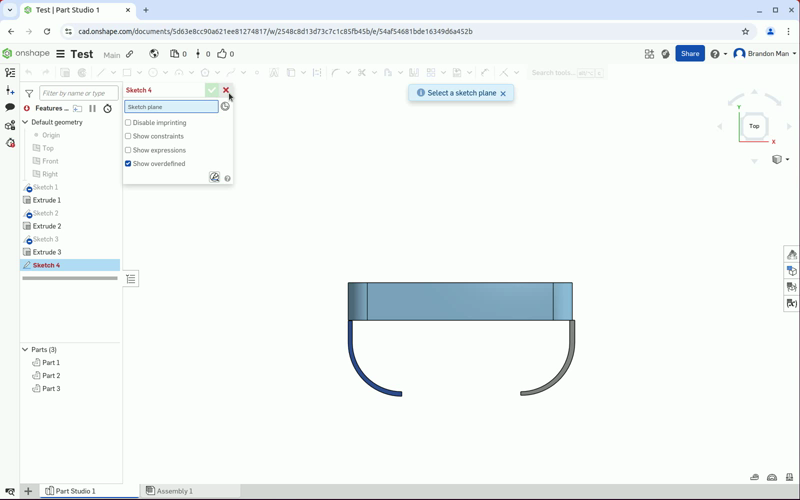
mouse_move(73, 150)
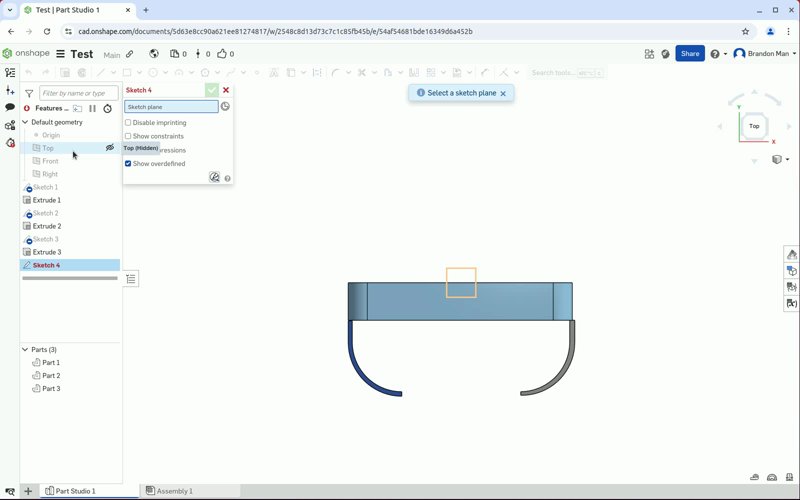
click(73, 150)
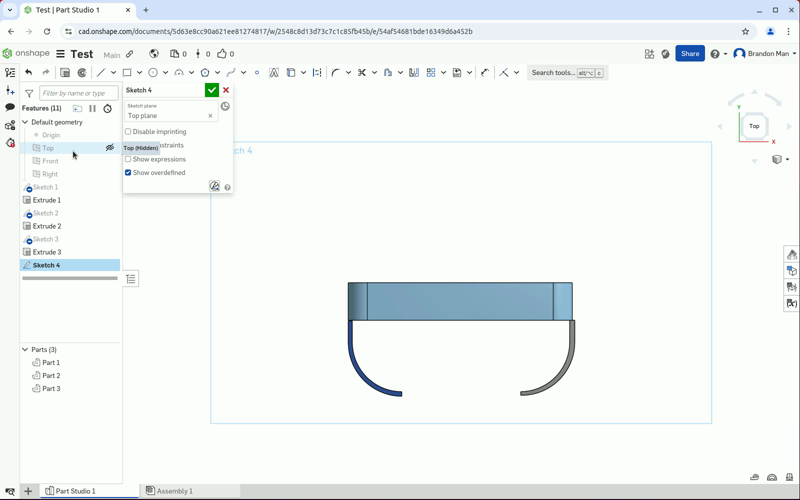
mouse_move(73, 352)
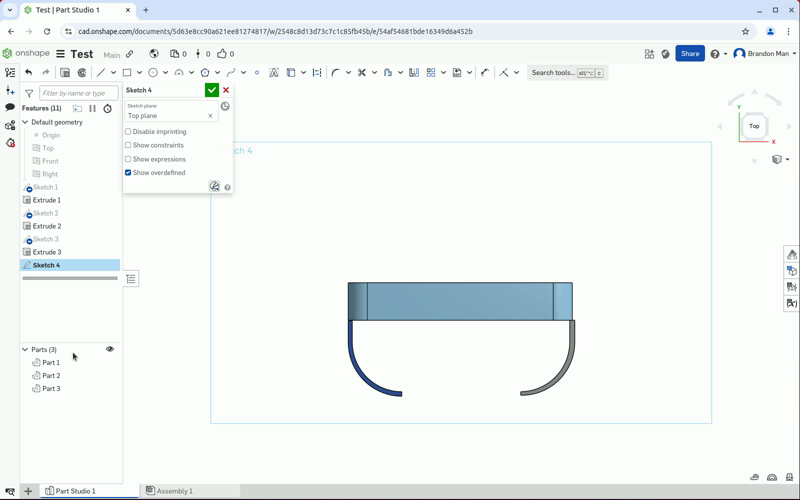
key(y)
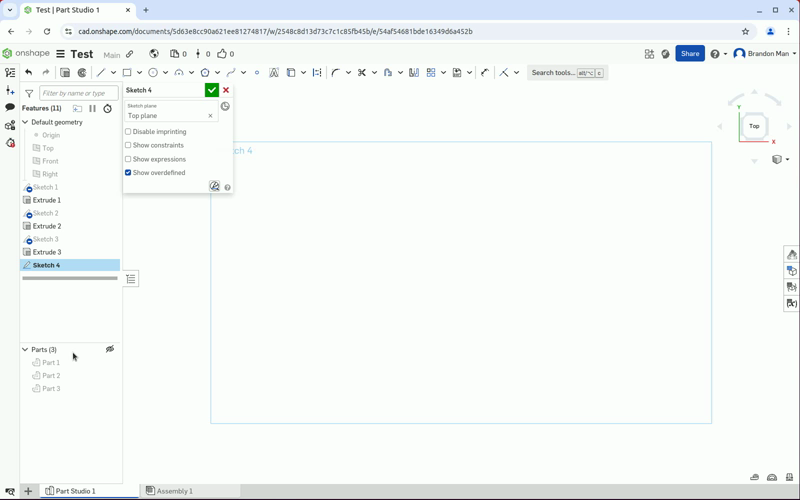
key(a)
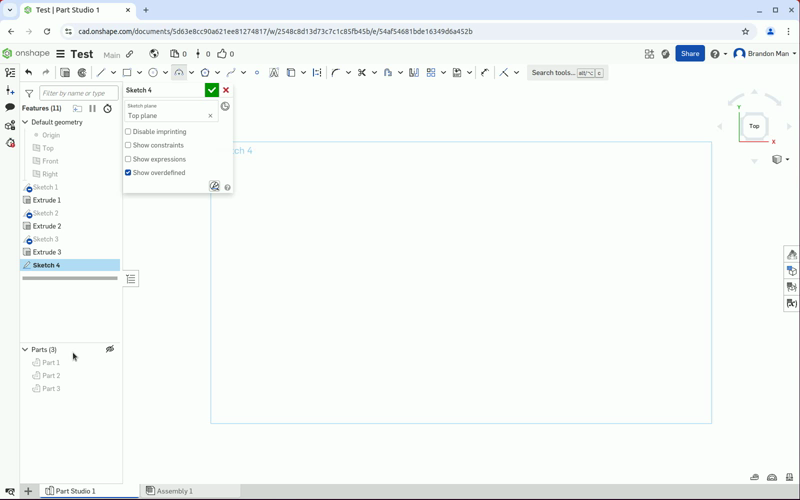
key_down(shift)
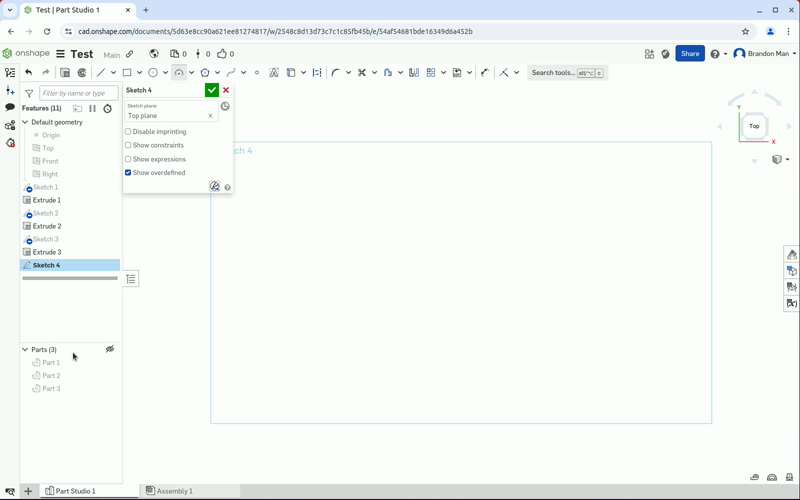
mouse_move(485, 393)
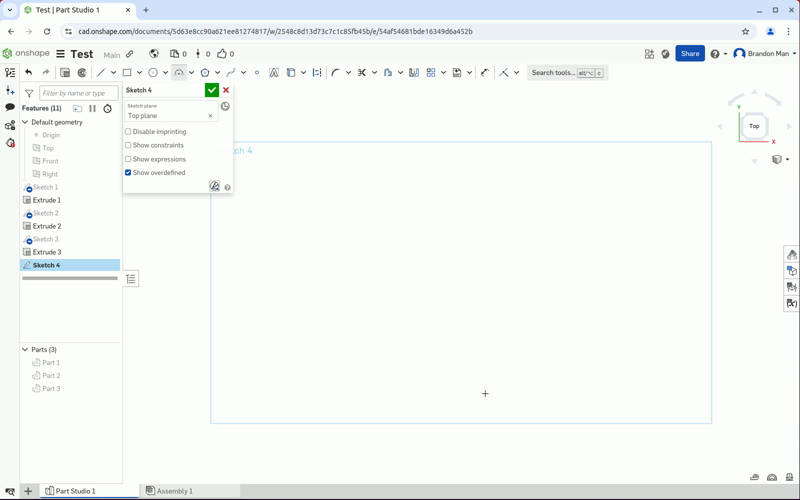
click(485, 393)
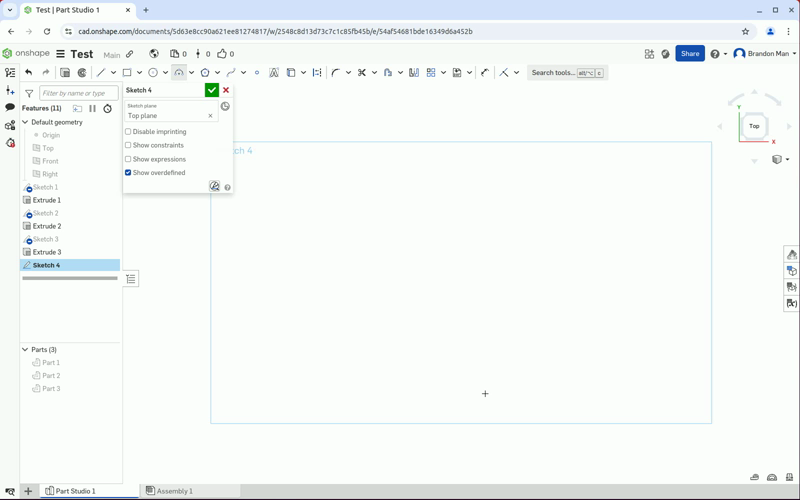
key_up(shift)
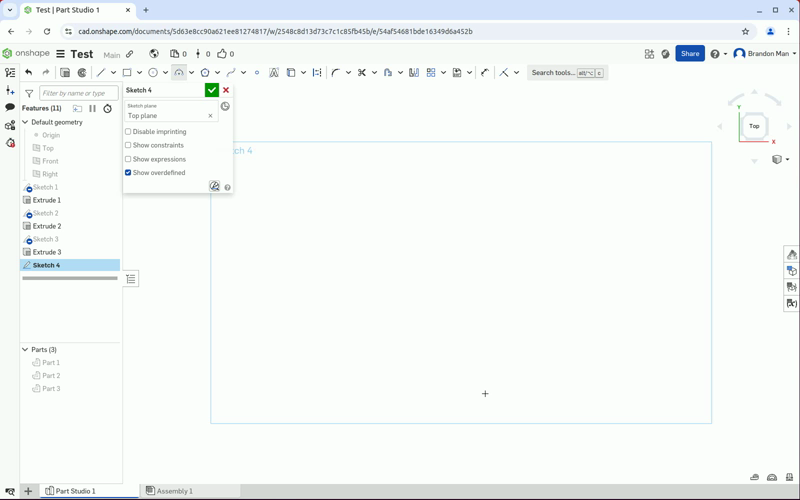
key_down(shift)
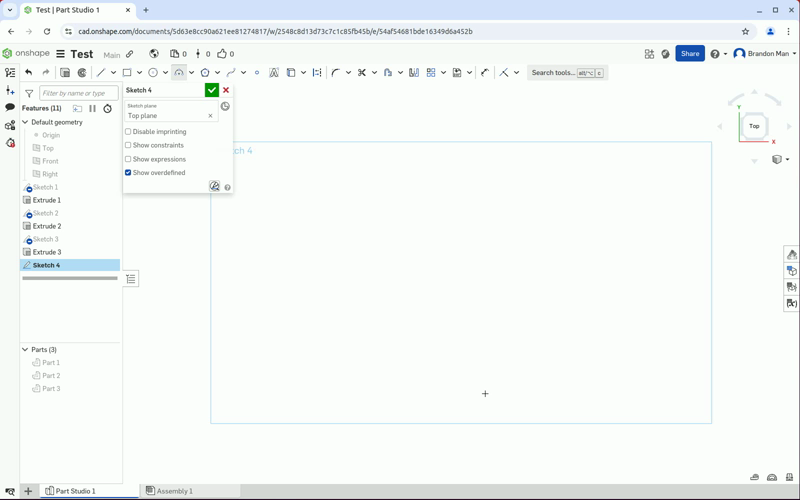
mouse_move(552, 372)
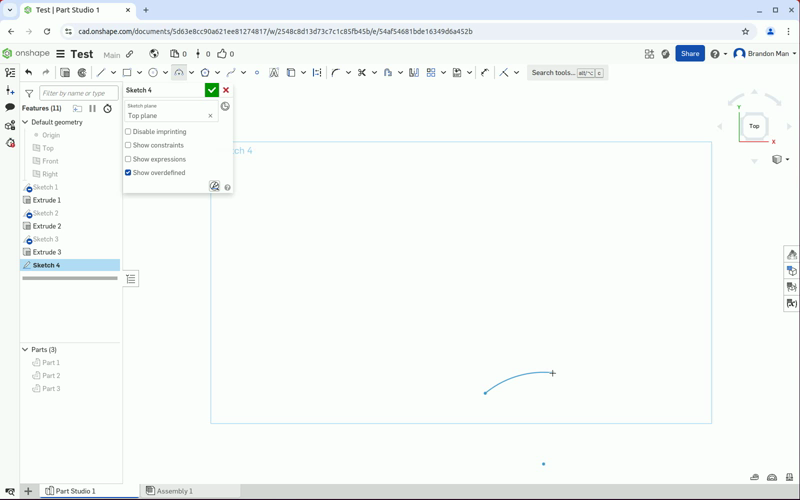
click(552, 372)
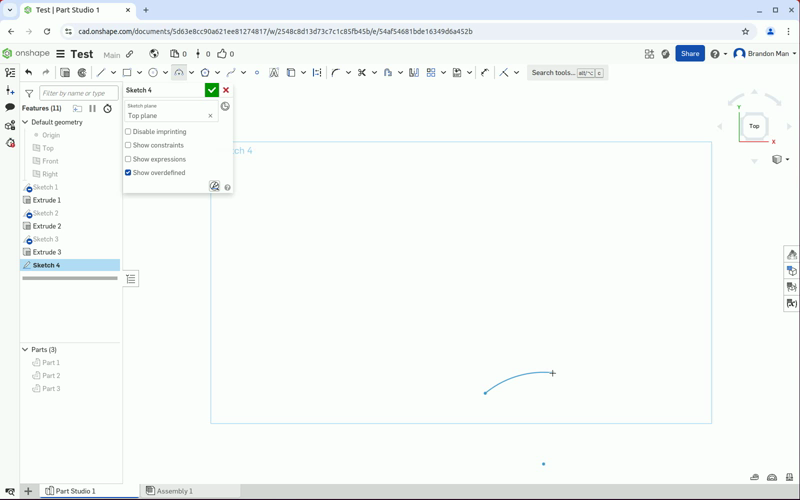
mouse_move(519, 385)
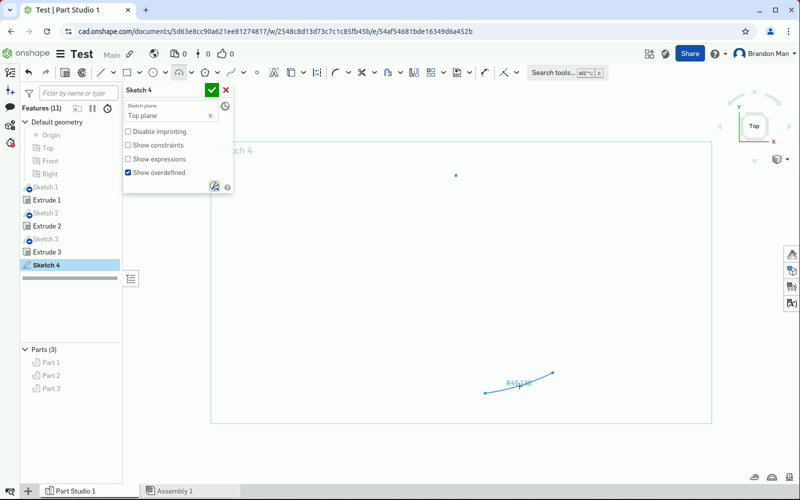
click(519, 385)
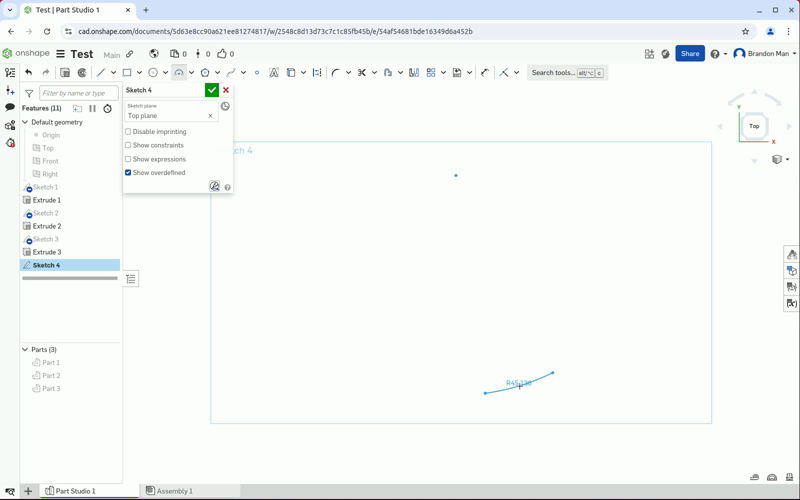
key_up(shift)
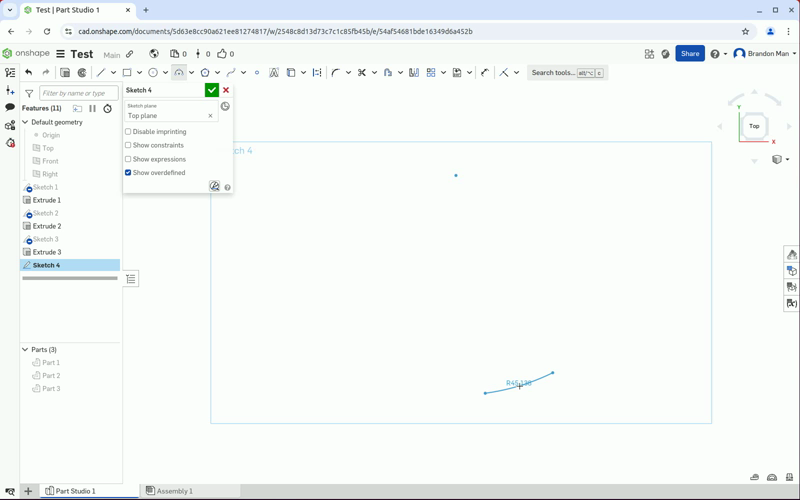
key(esc)
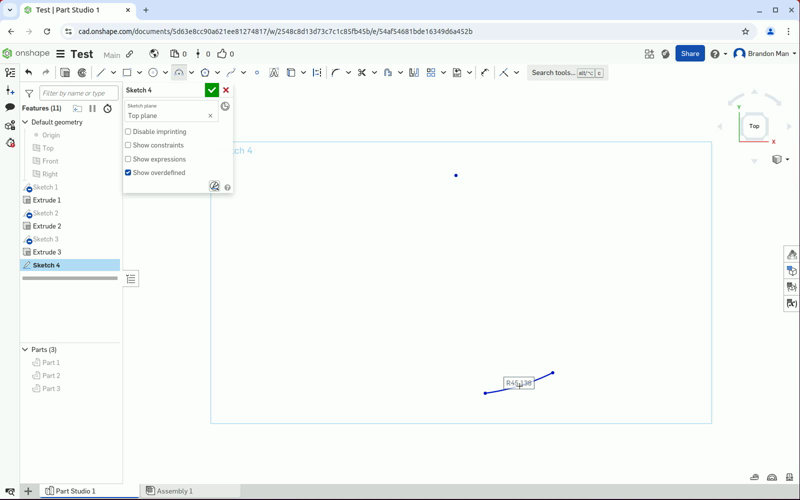
key(l)
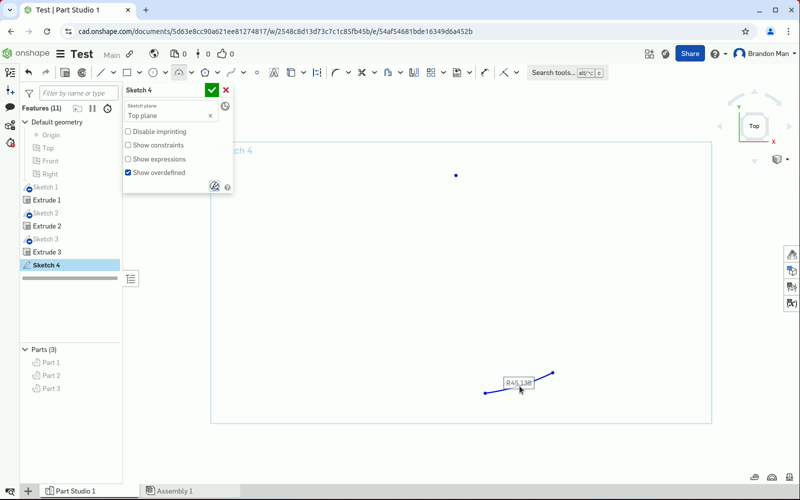
mouse_move(552, 372)
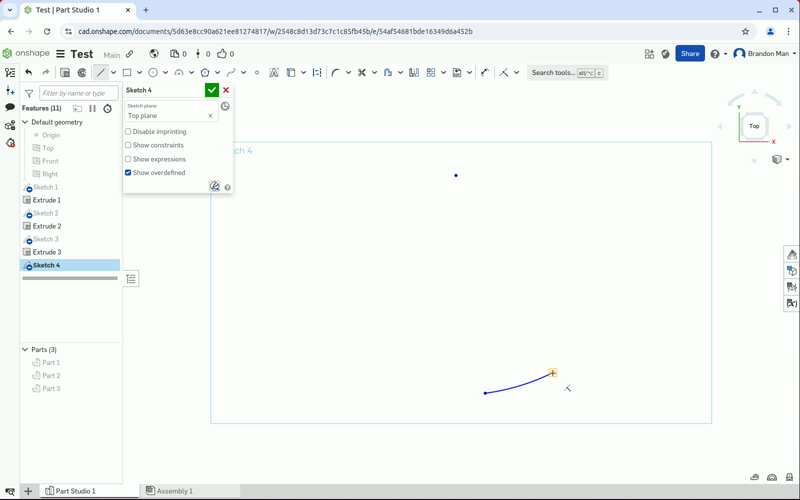
click(552, 372)
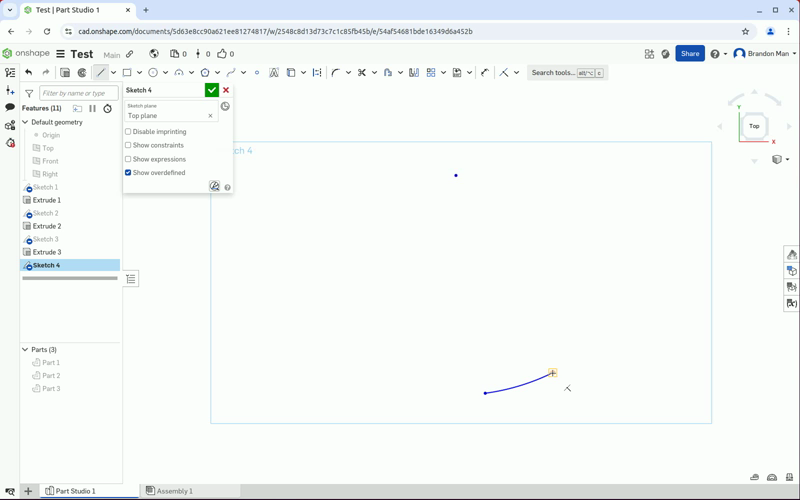
key_down(shift)
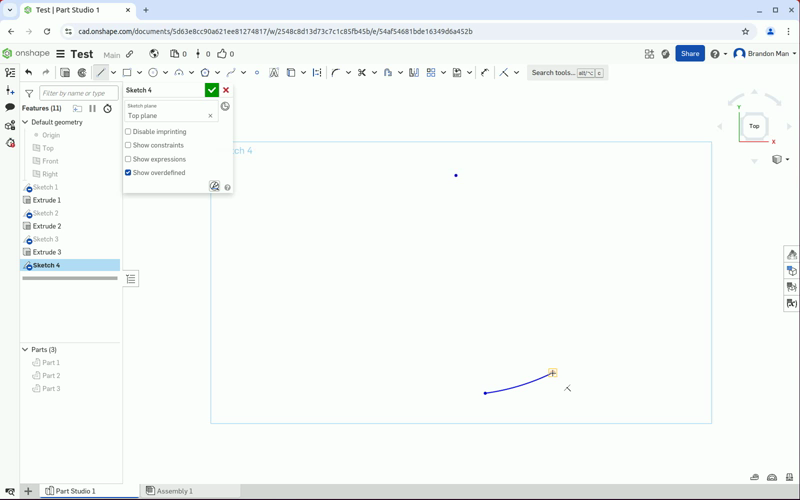
mouse_move(582, 372)
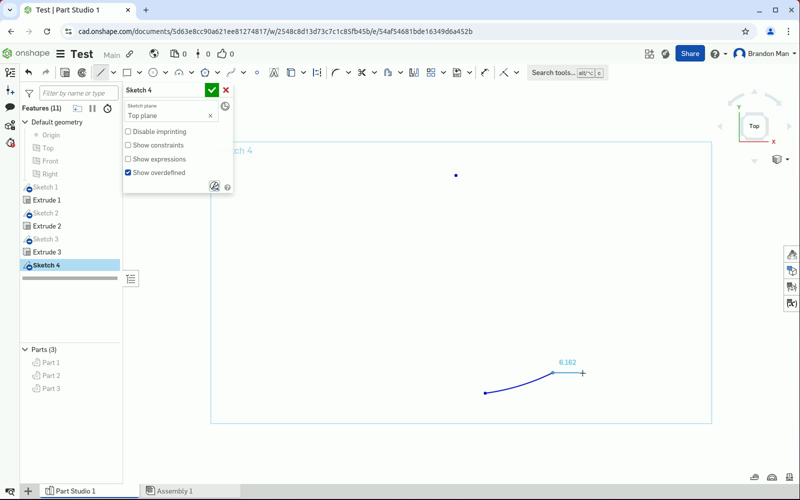
mouse_move(552, 371)
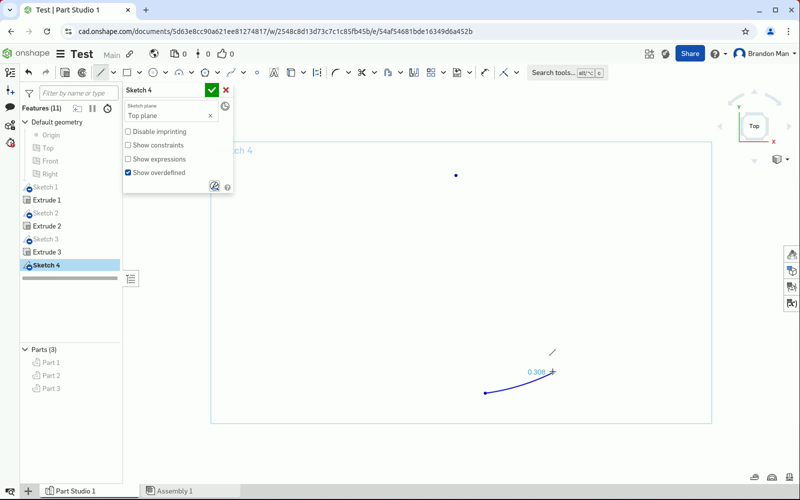
scroll(6)
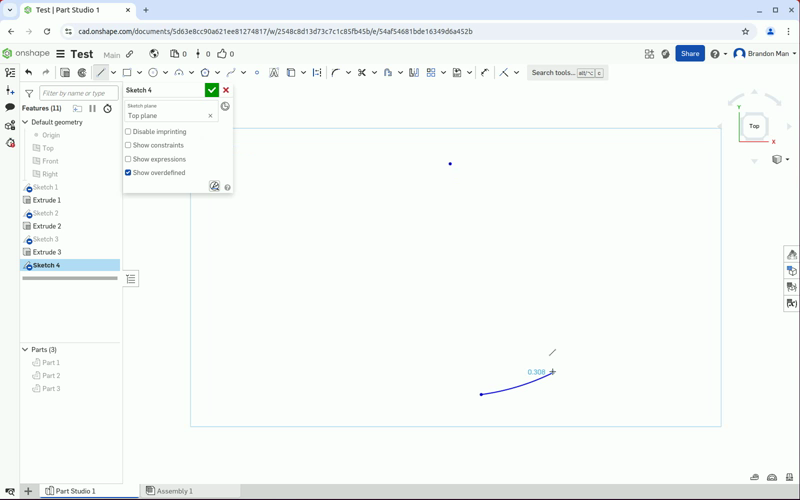
scroll(6)
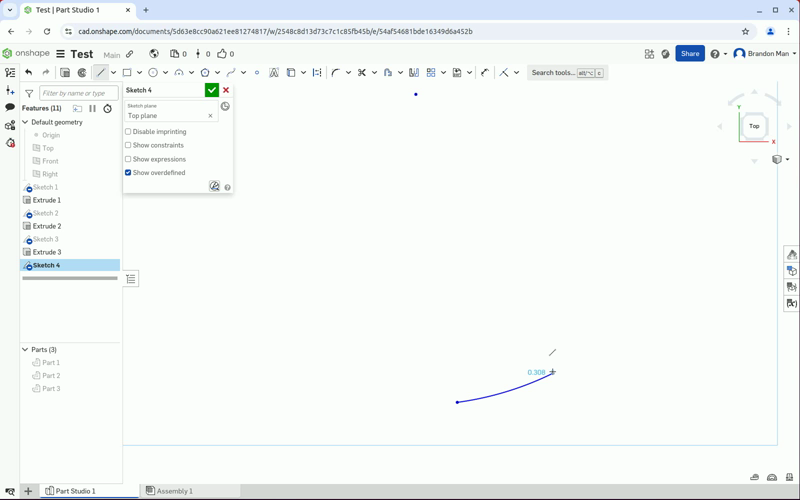
scroll(6)
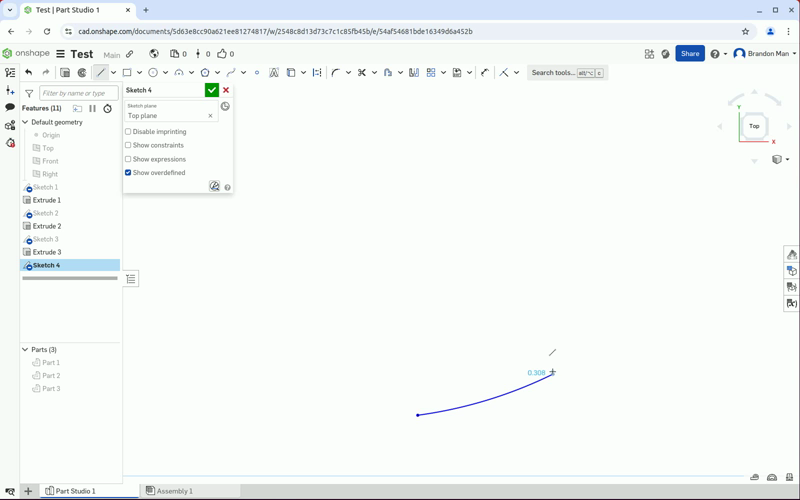
scroll(6)
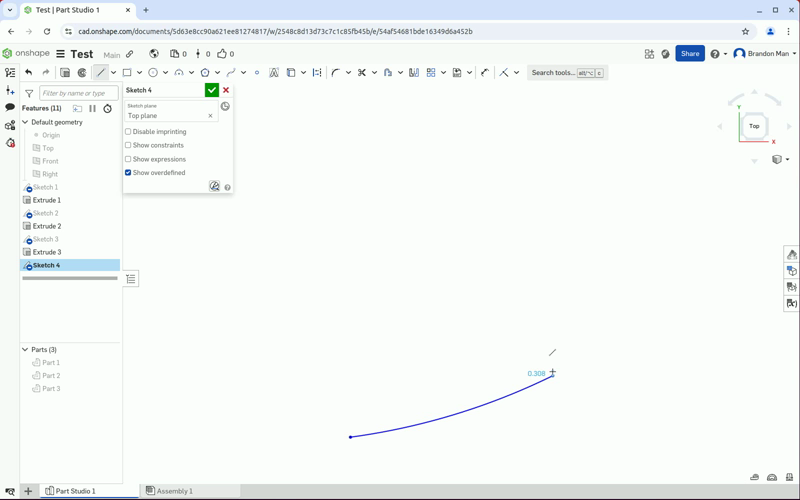
scroll(6)
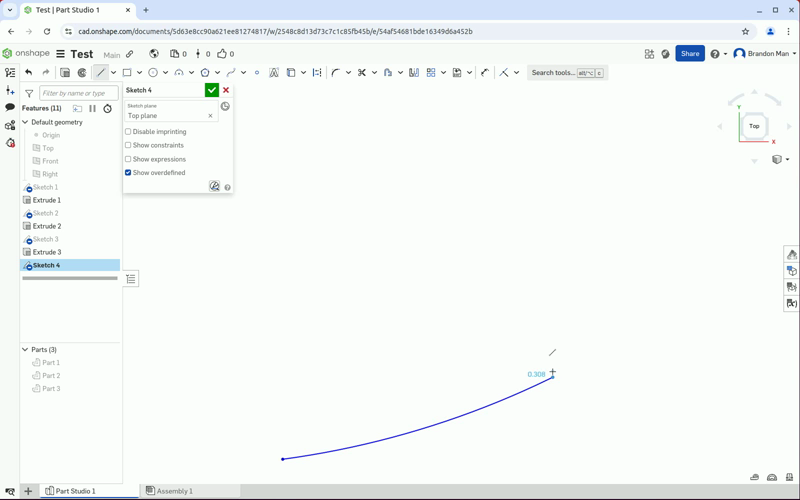
scroll(6)
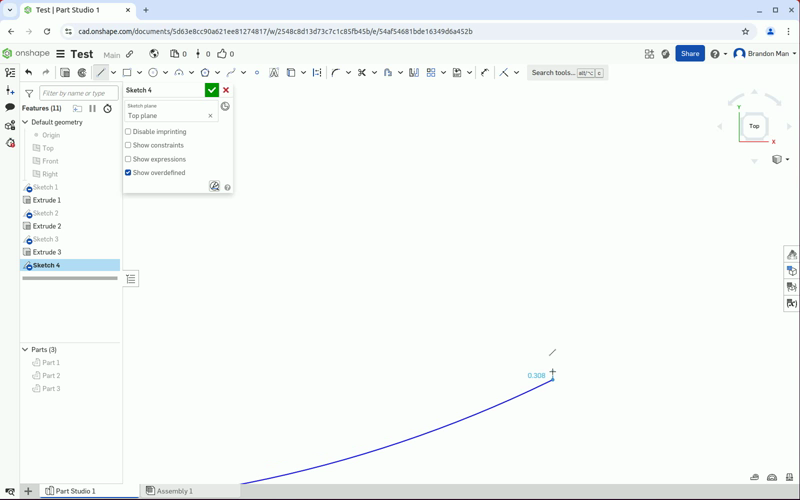
scroll(6)
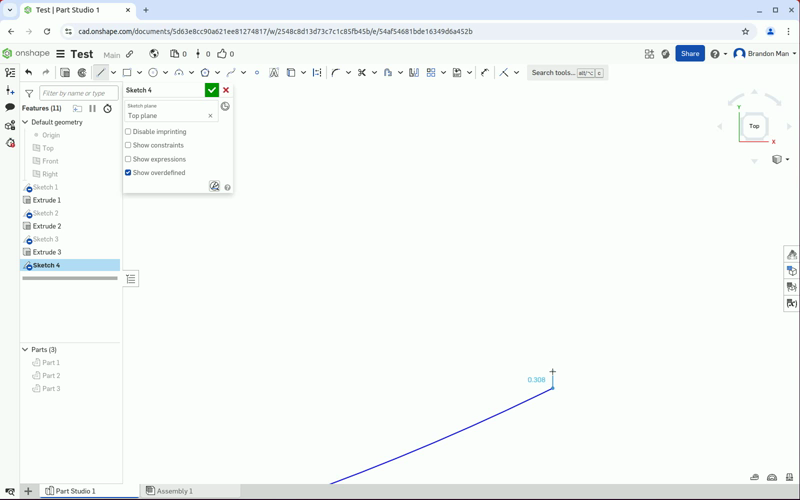
click(552, 371)
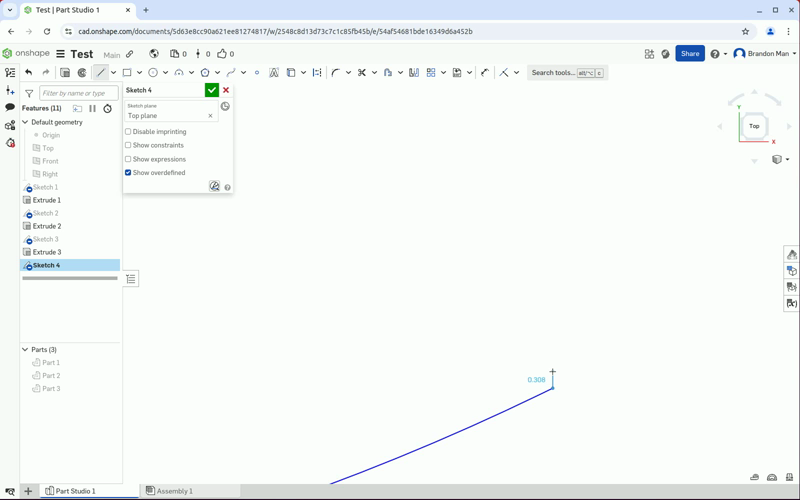
scroll(-6)
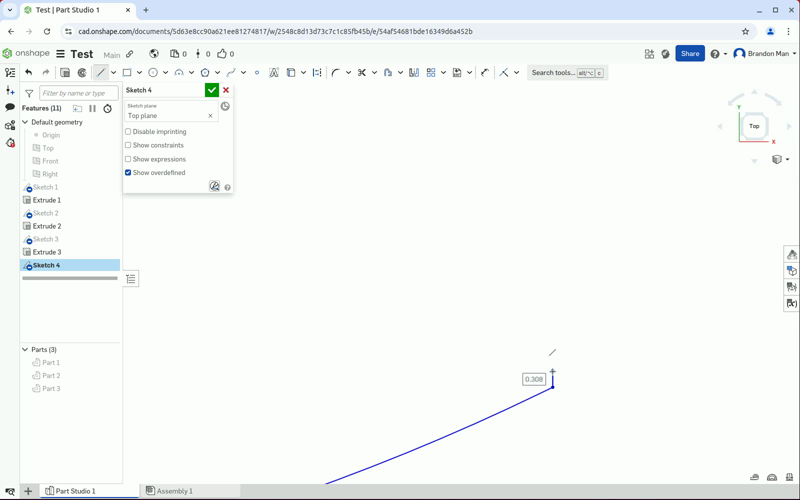
scroll(-6)
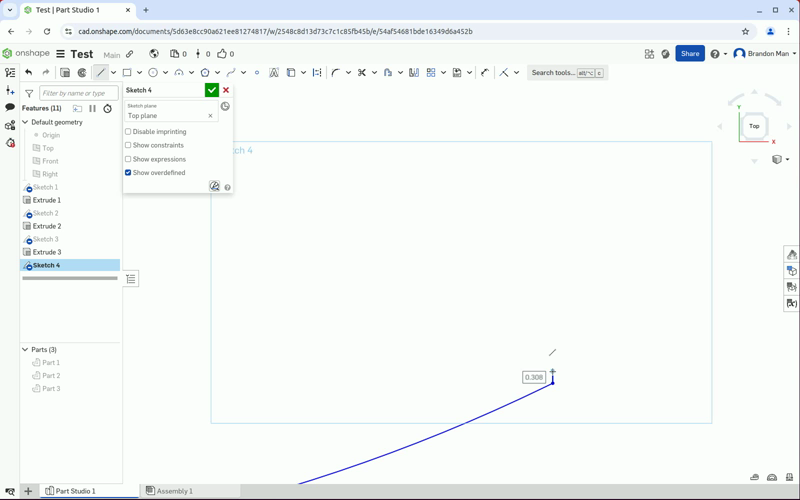
scroll(-6)
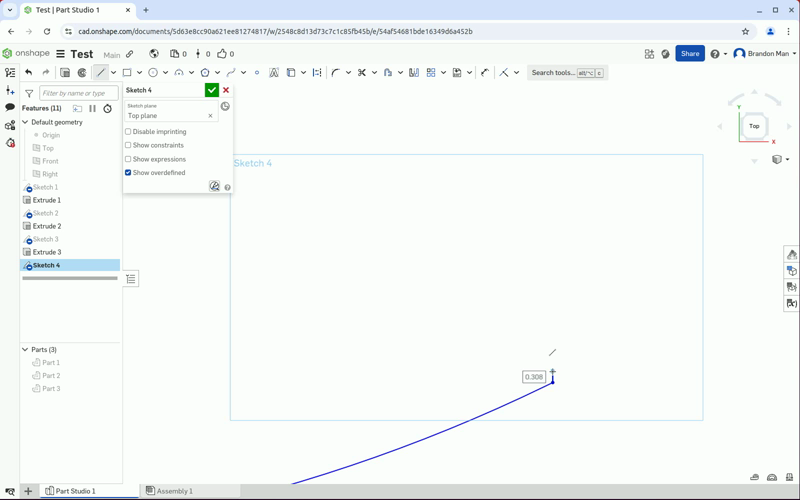
scroll(-6)
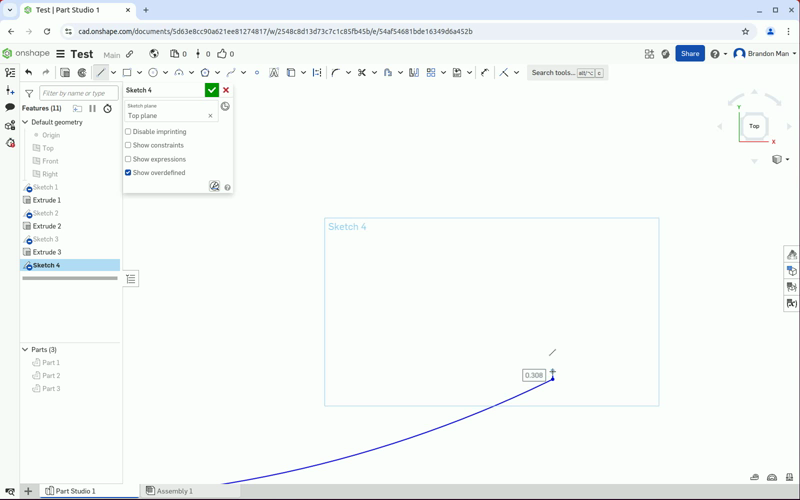
scroll(-6)
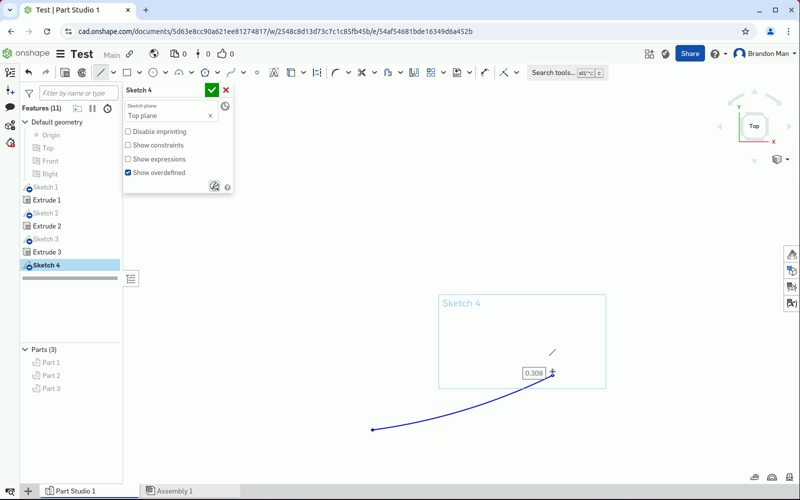
scroll(-6)
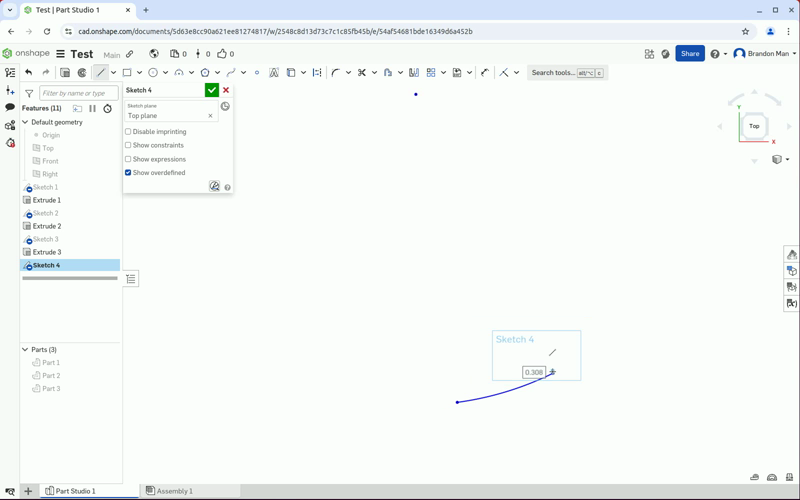
scroll(-6)
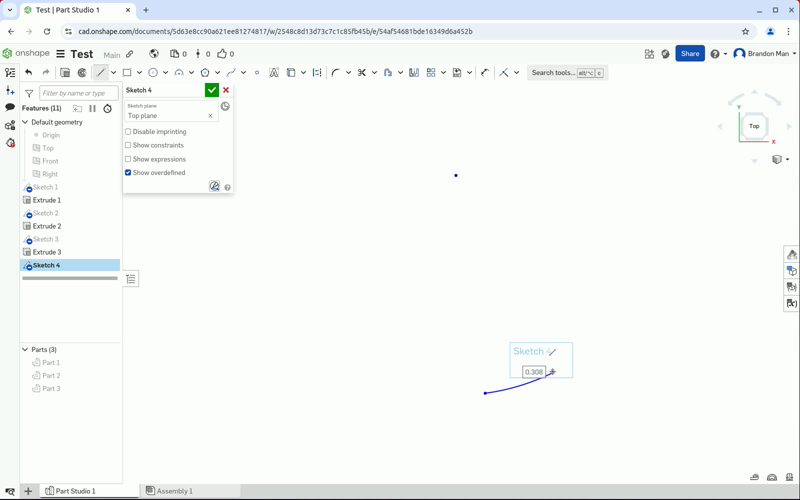
key_up(shift)
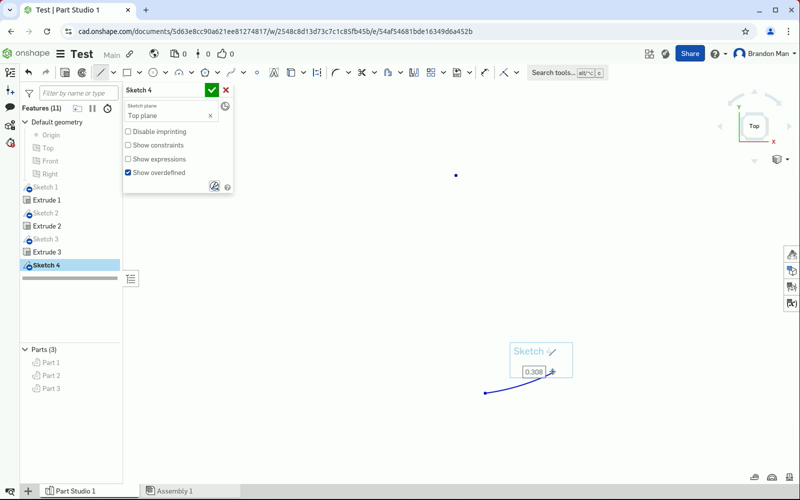
key(esc)
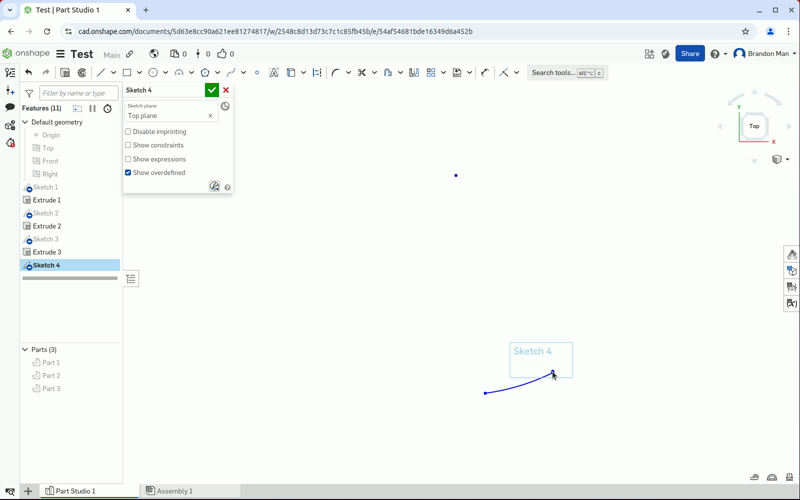
key(a)
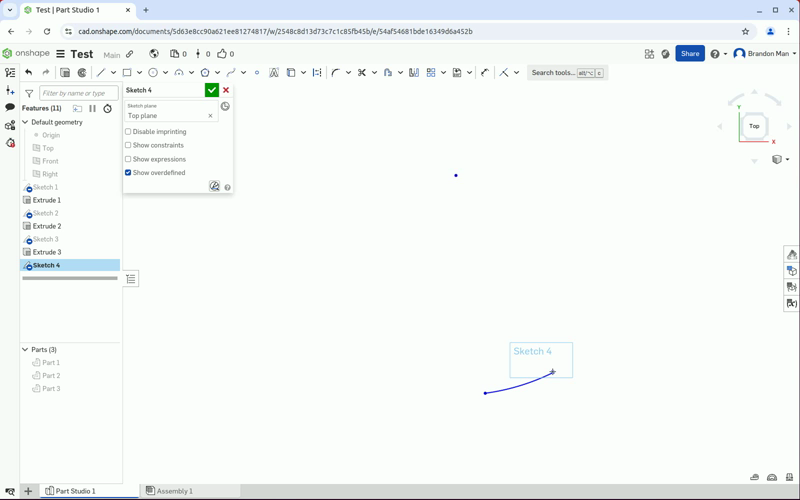
mouse_move(552, 371)
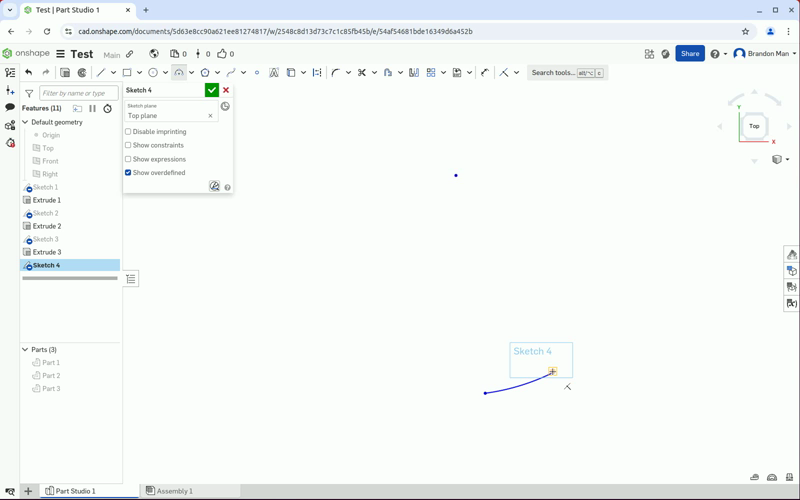
scroll(6)
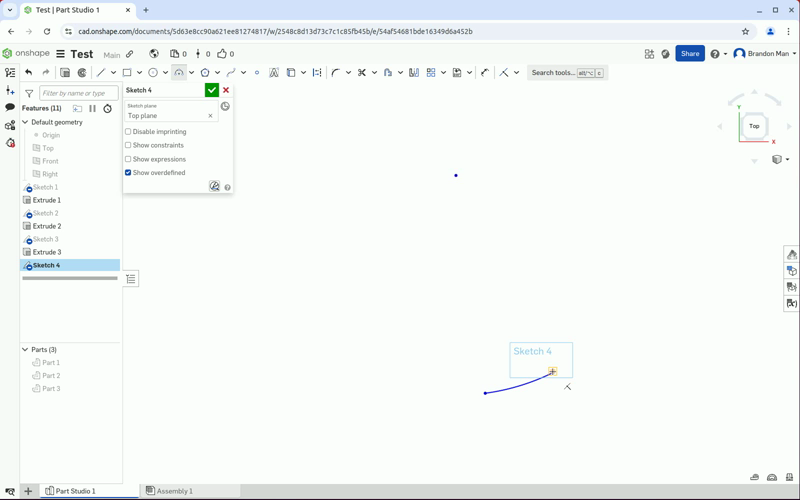
scroll(6)
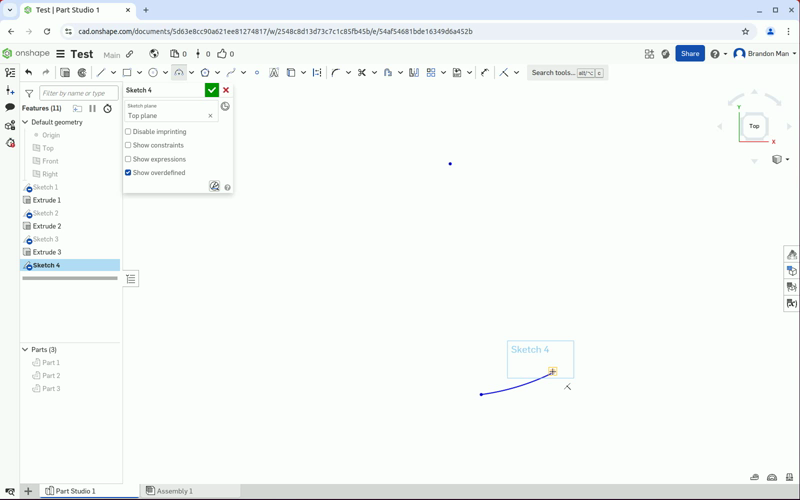
scroll(6)
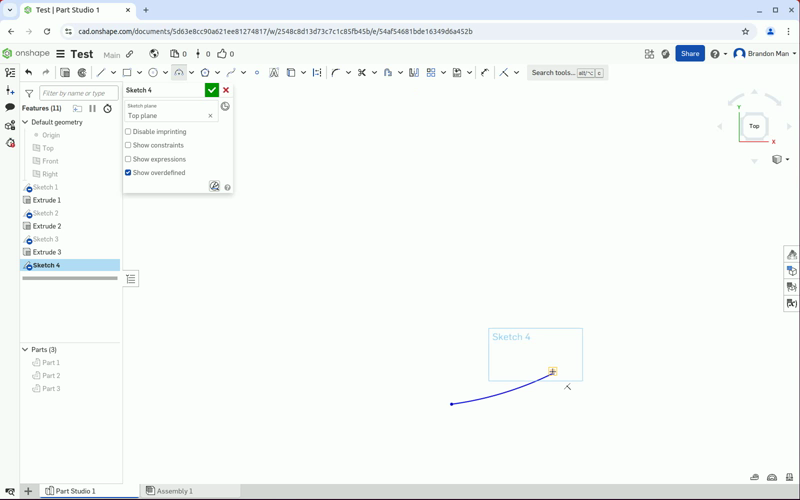
scroll(6)
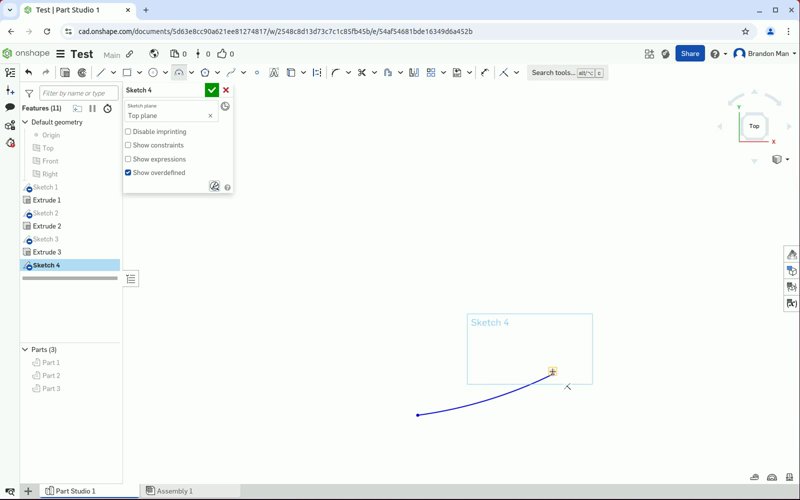
scroll(6)
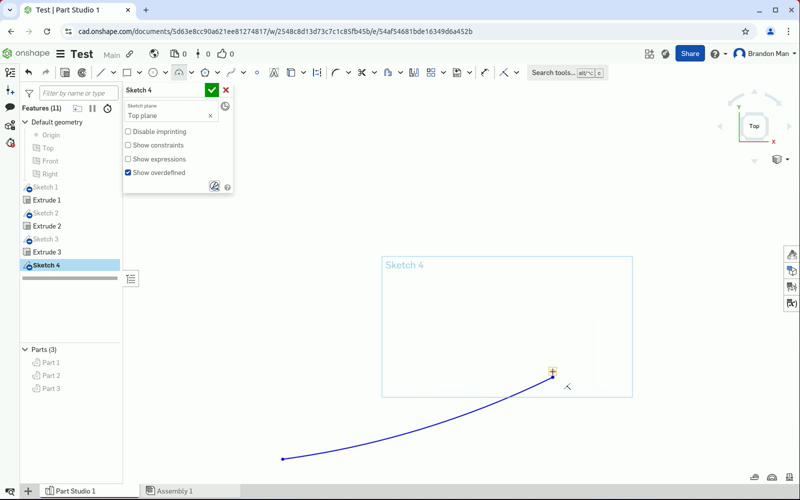
scroll(6)
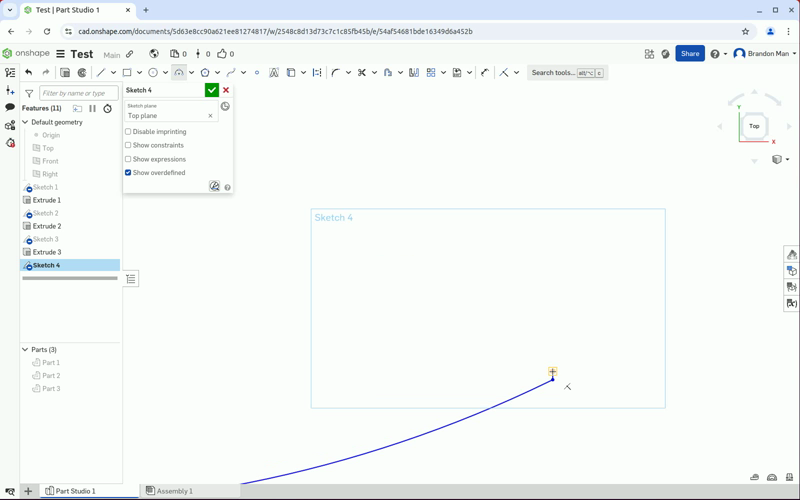
scroll(6)
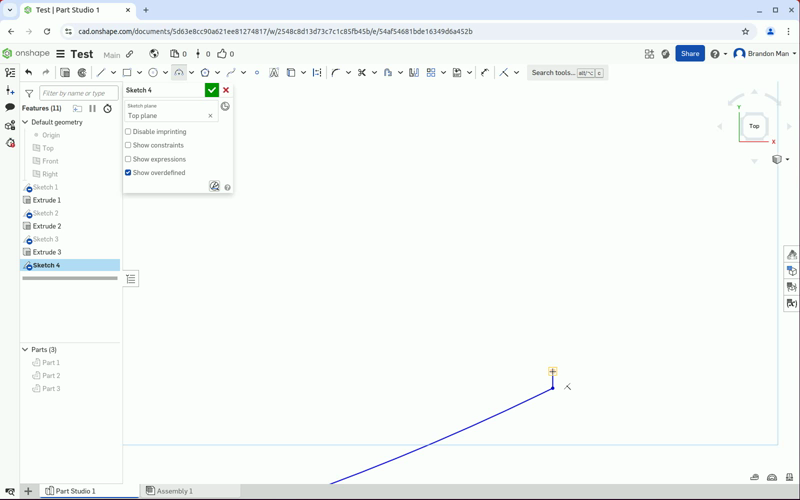
click(552, 371)
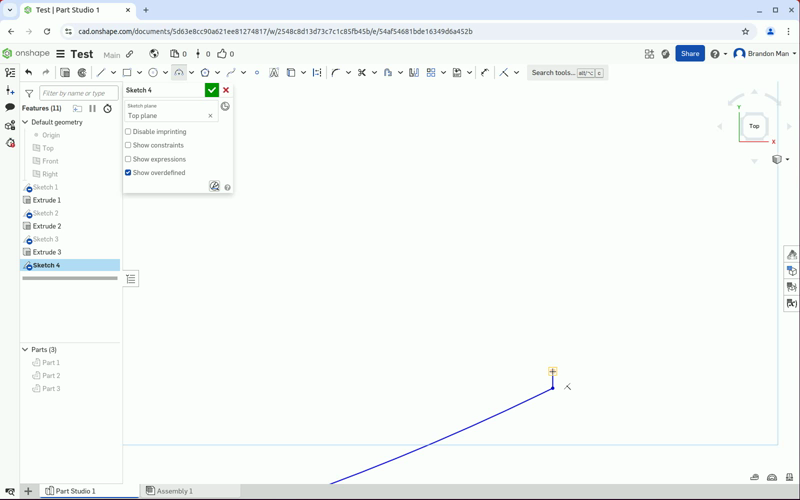
scroll(-6)
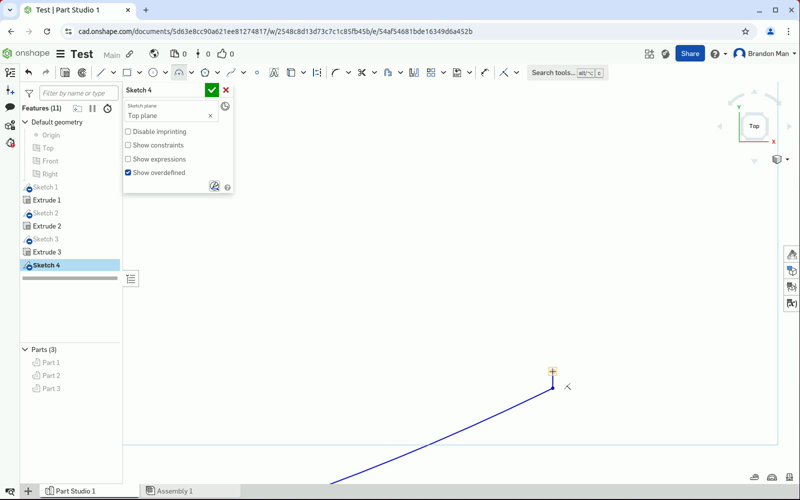
scroll(-6)
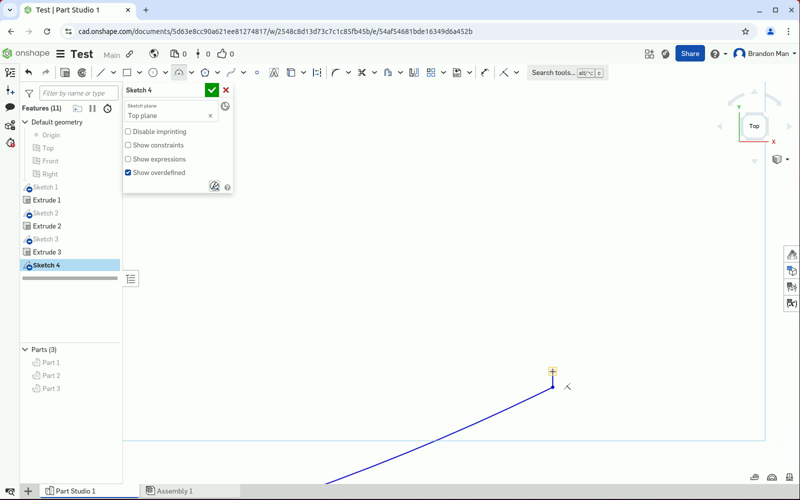
scroll(-6)
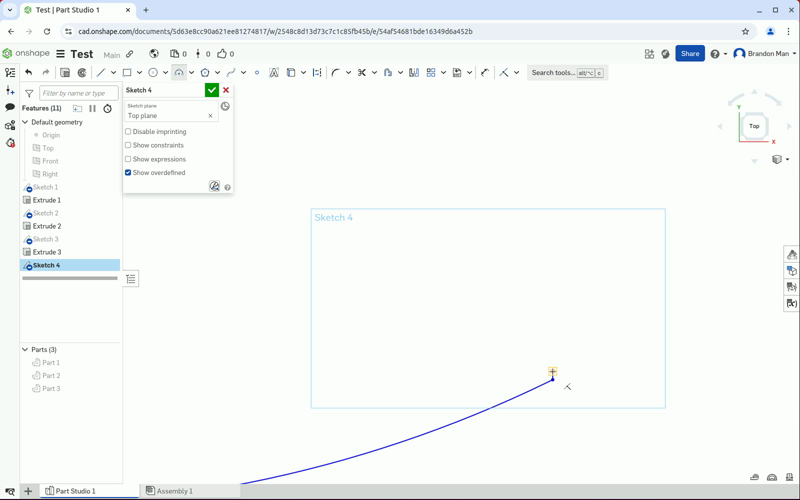
scroll(-6)
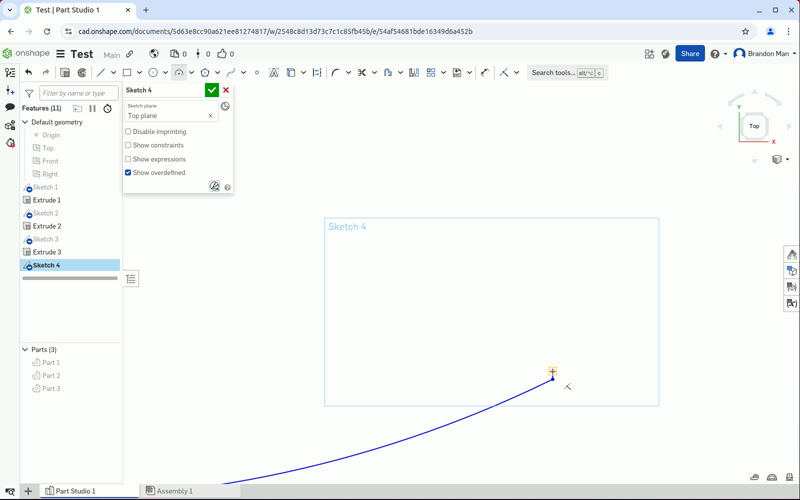
scroll(-6)
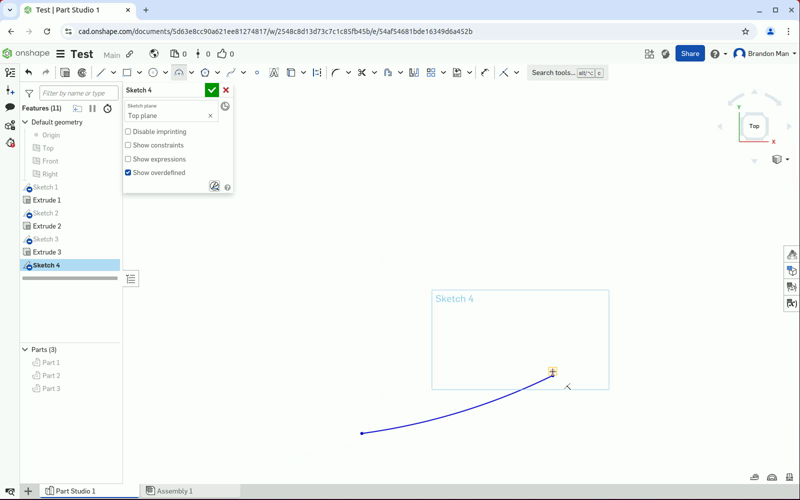
scroll(-6)
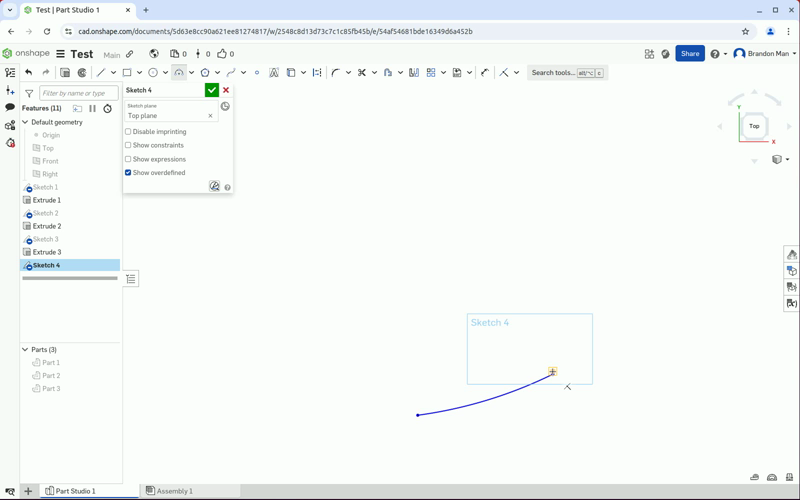
scroll(-6)
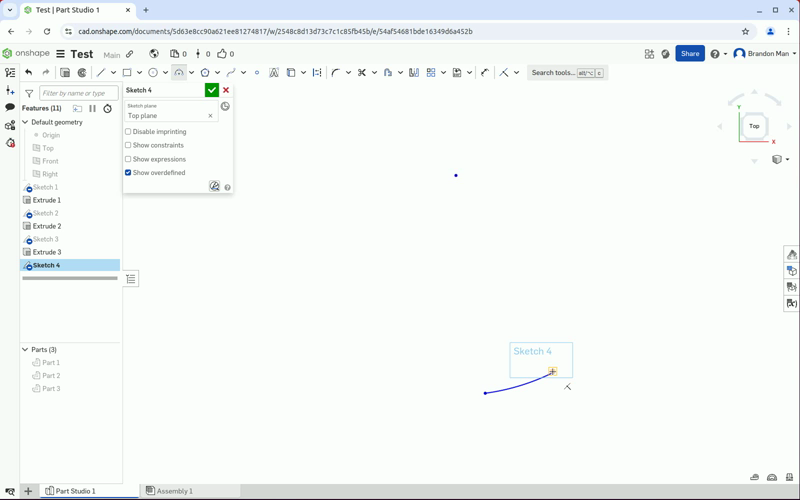
key_down(shift)
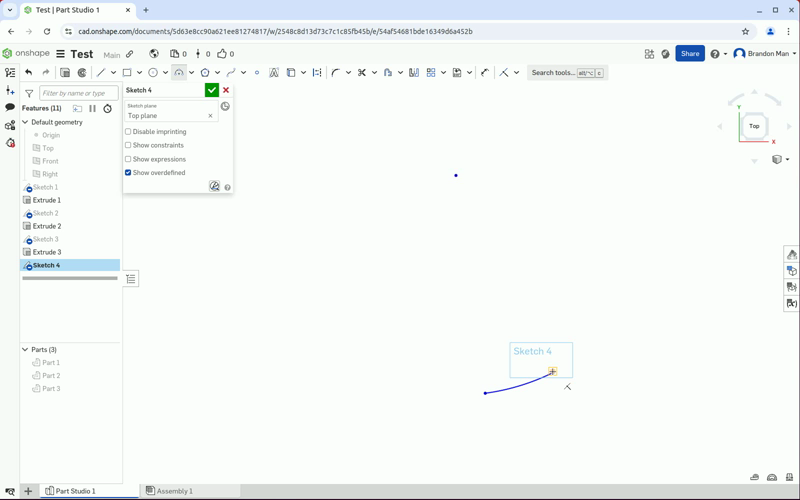
mouse_move(485, 391)
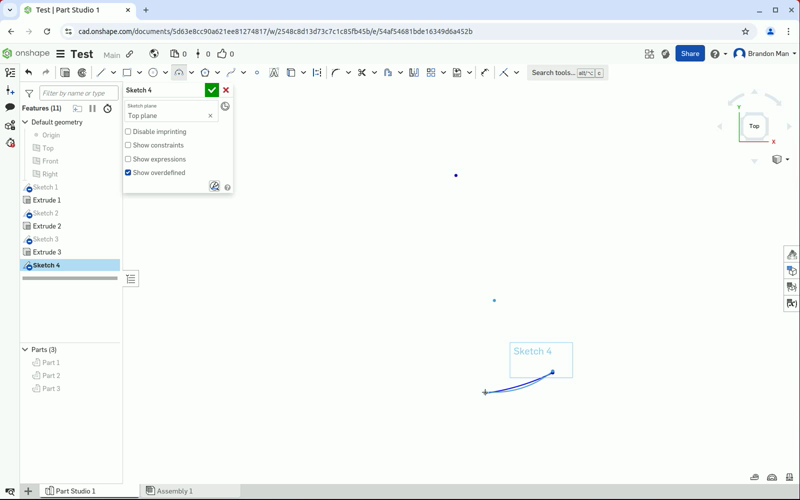
scroll(6)
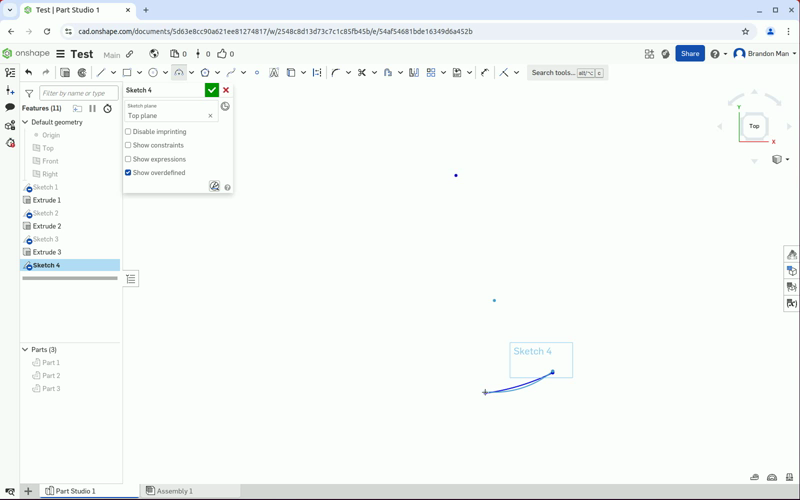
scroll(6)
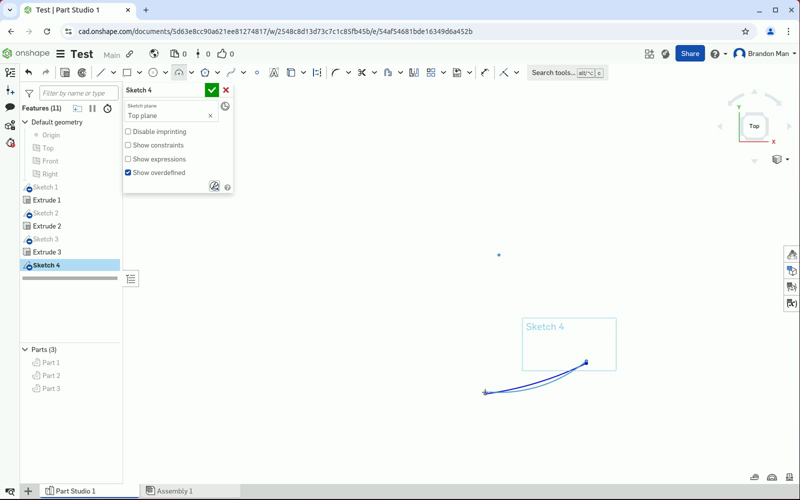
scroll(6)
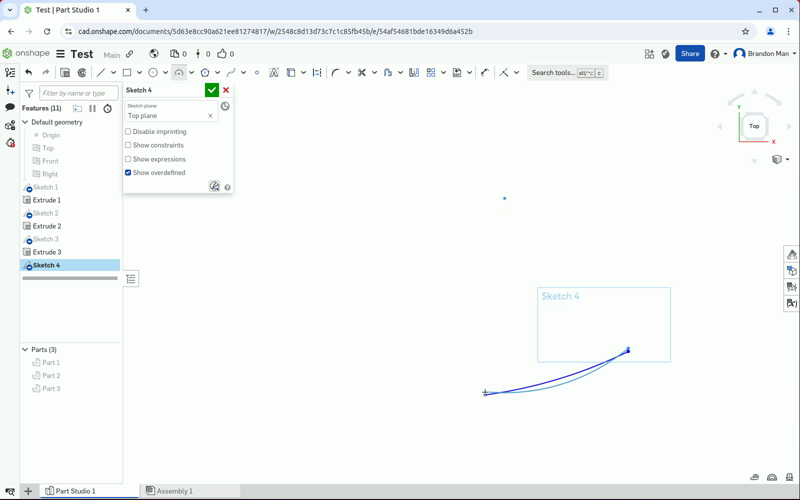
scroll(6)
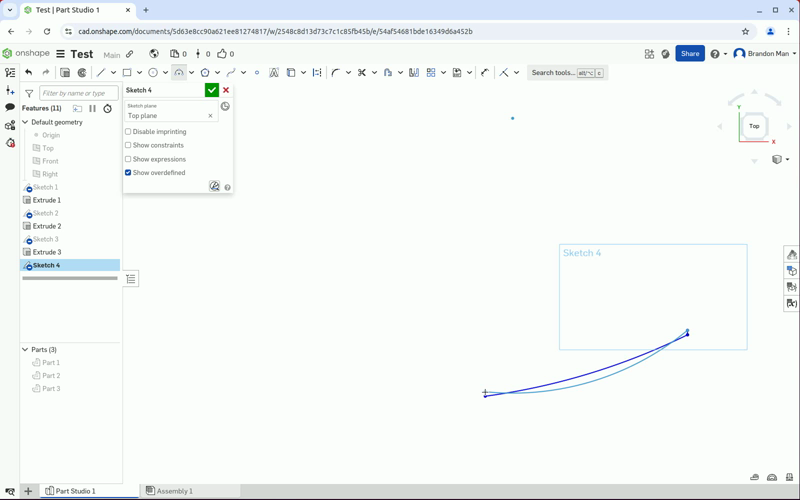
scroll(6)
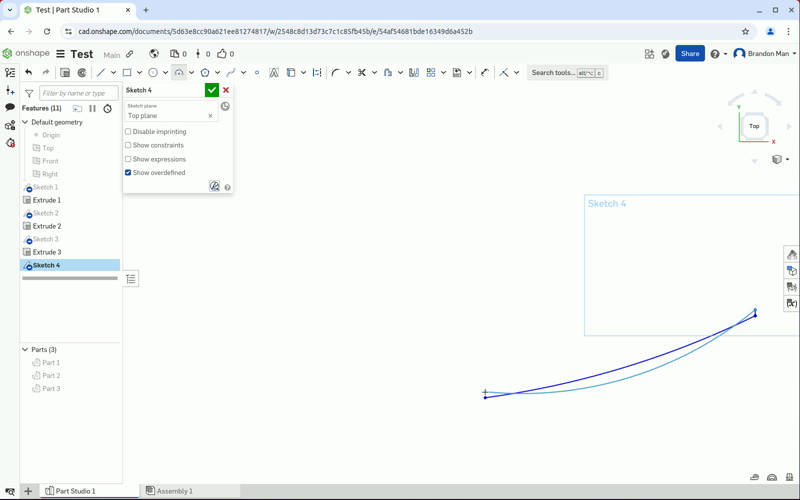
scroll(6)
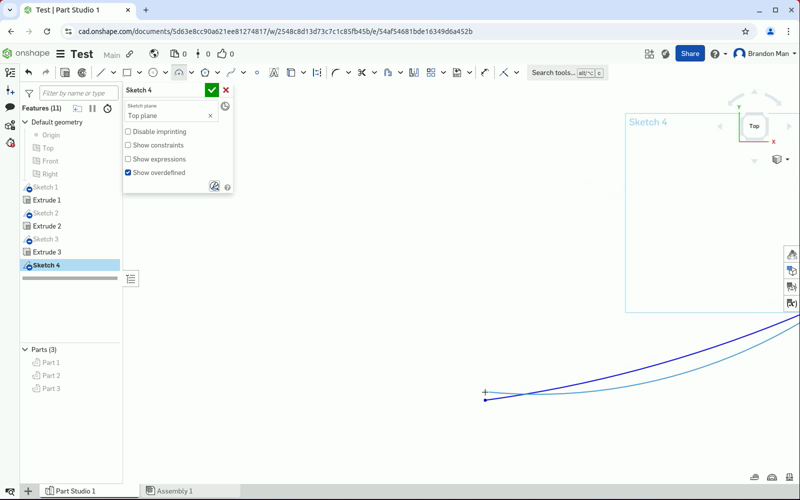
scroll(6)
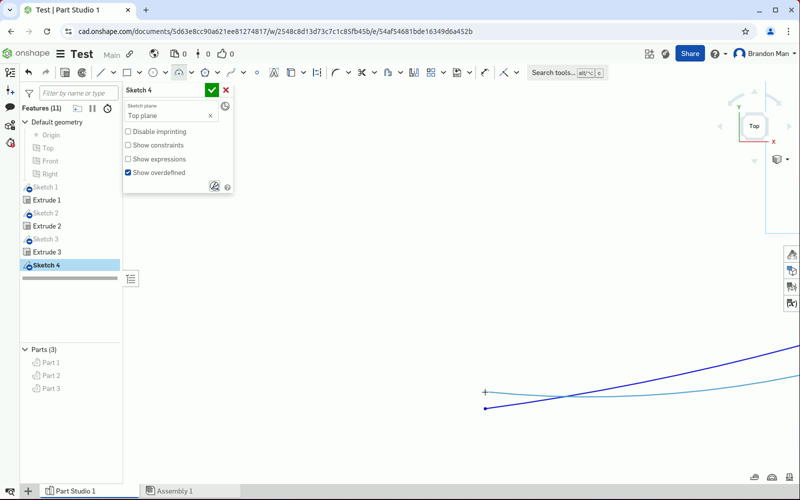
click(485, 391)
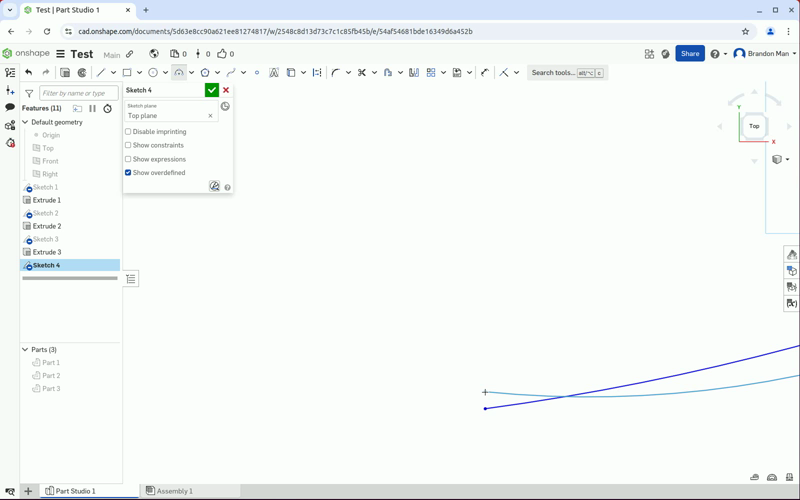
scroll(-6)
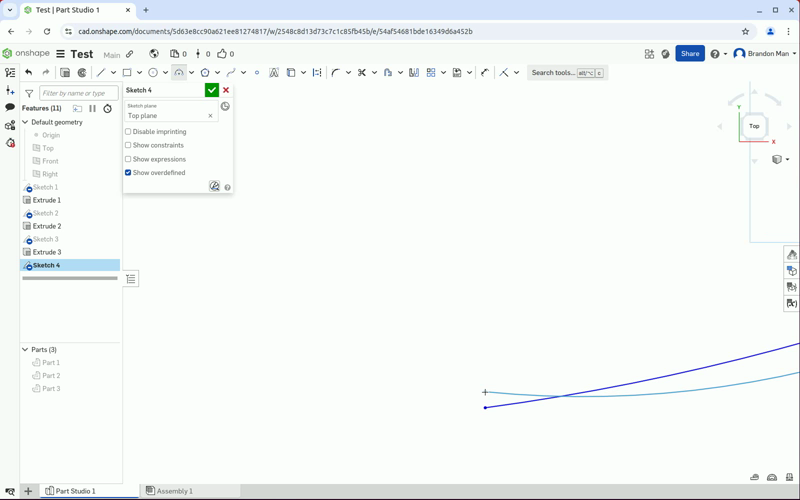
scroll(-6)
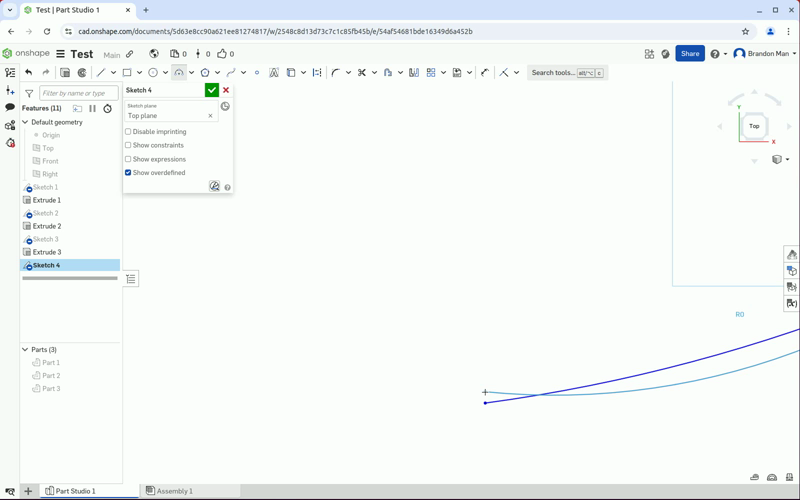
scroll(-6)
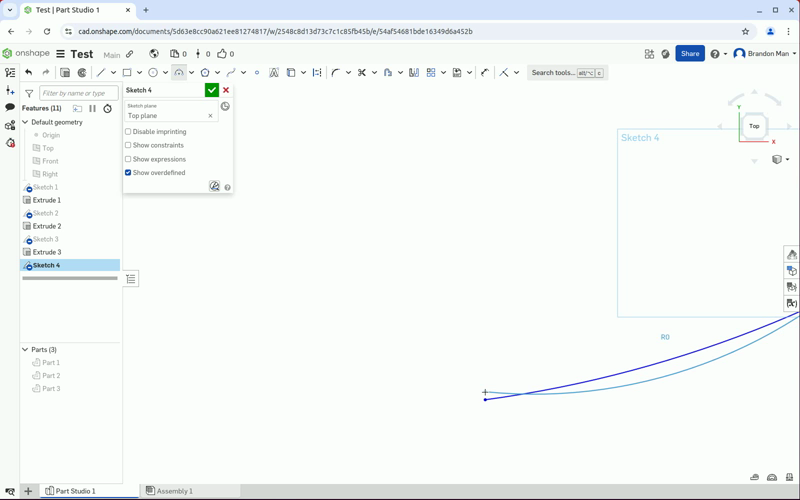
scroll(-6)
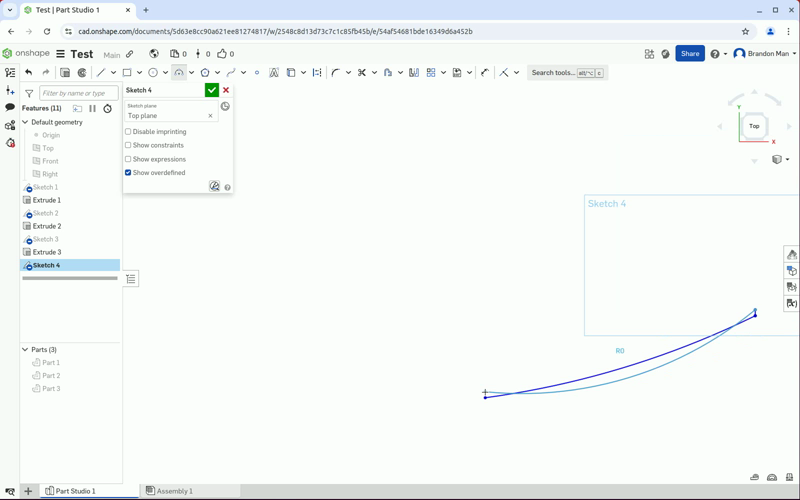
scroll(-6)
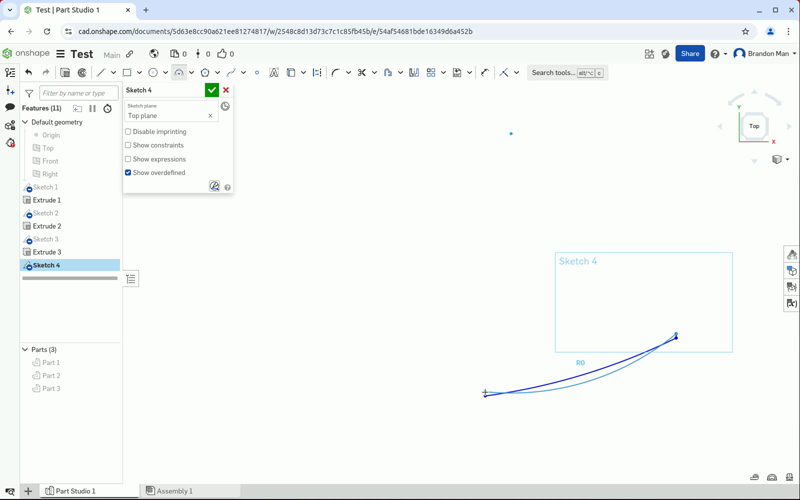
scroll(-6)
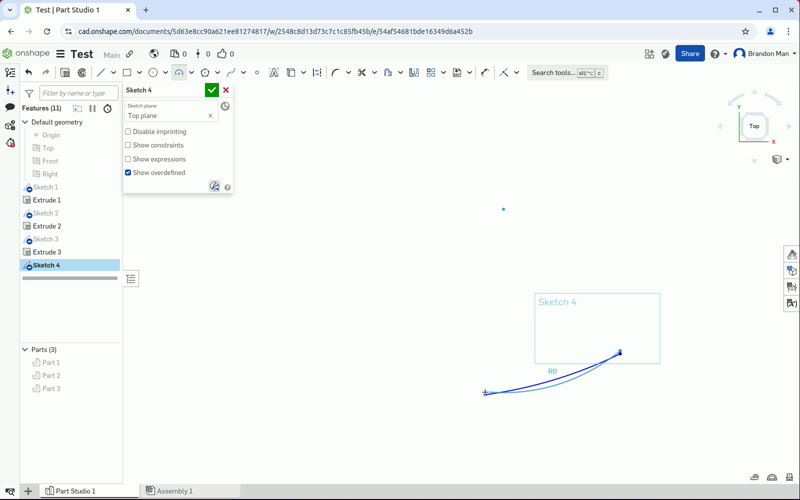
scroll(-6)
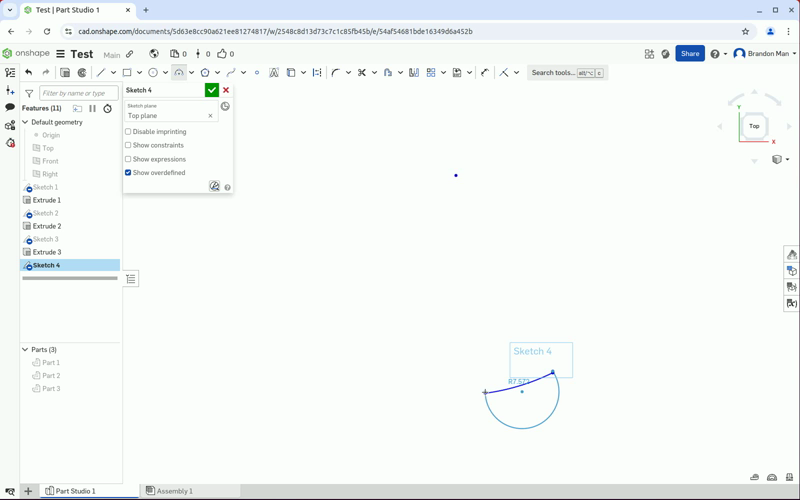
mouse_move(519, 384)
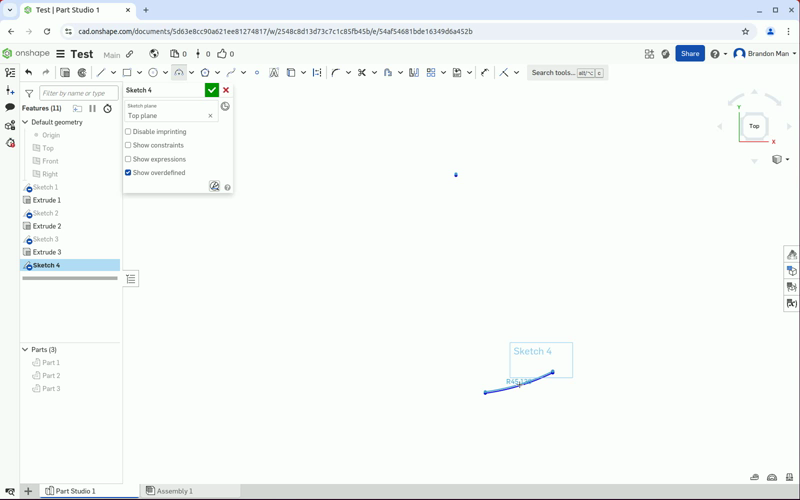
scroll(6)
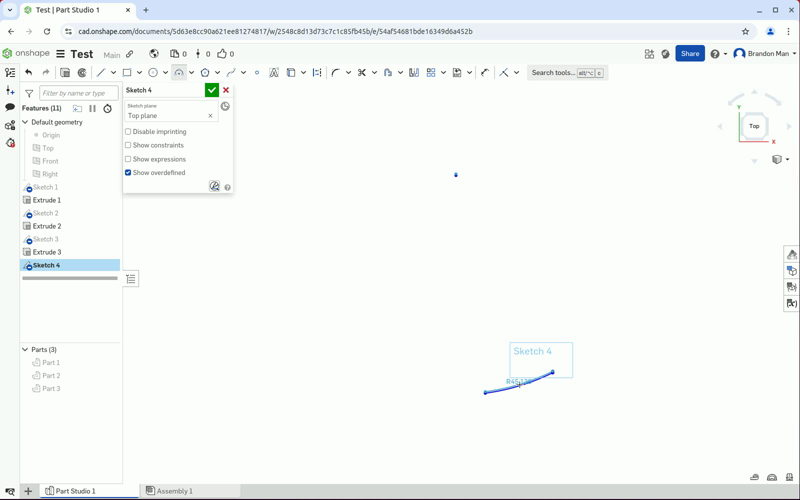
scroll(6)
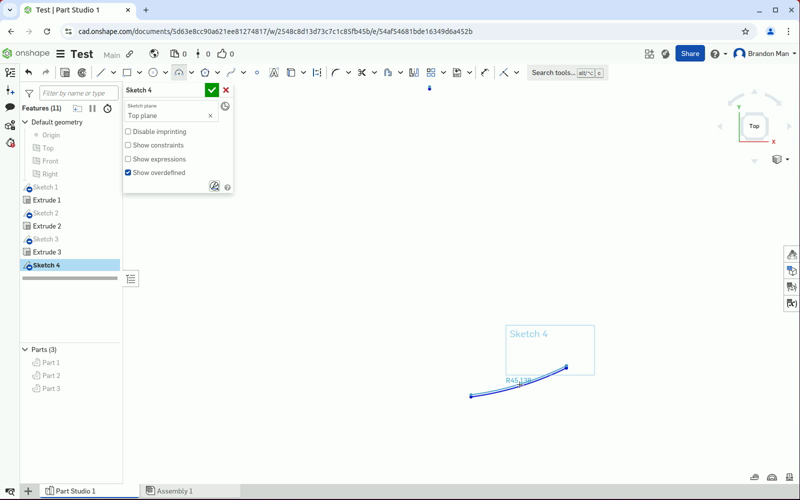
scroll(6)
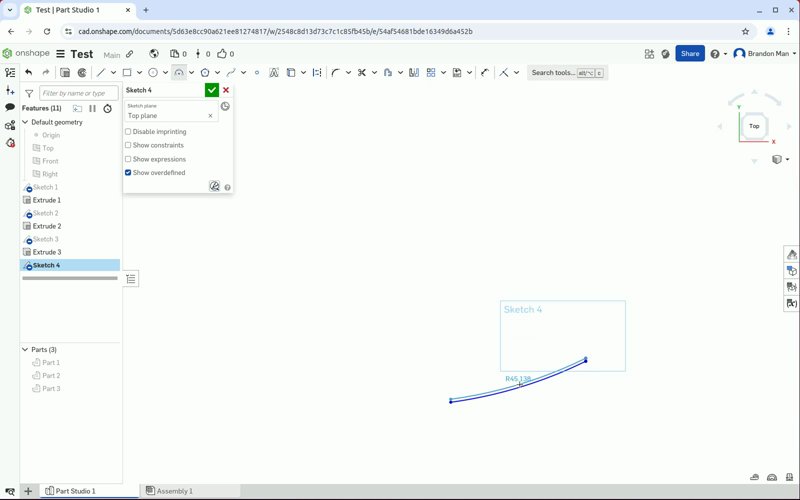
scroll(6)
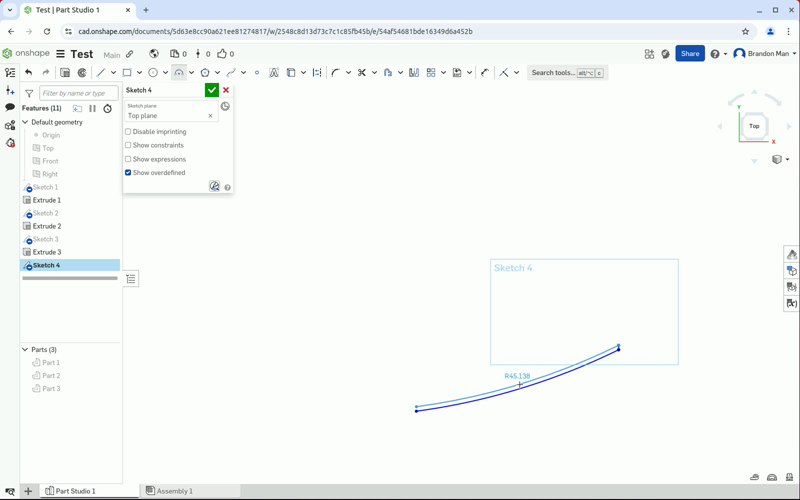
scroll(6)
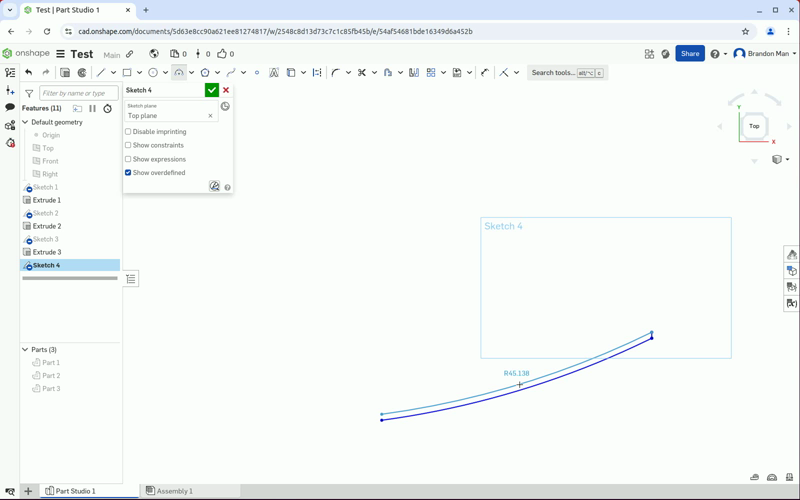
scroll(6)
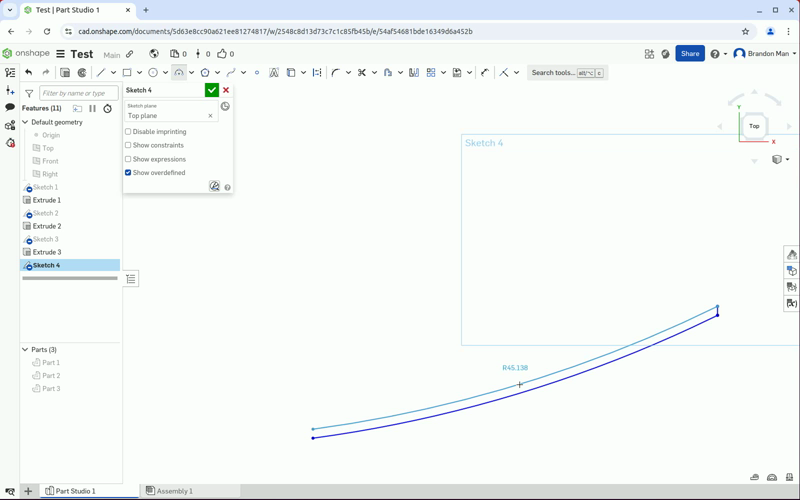
scroll(6)
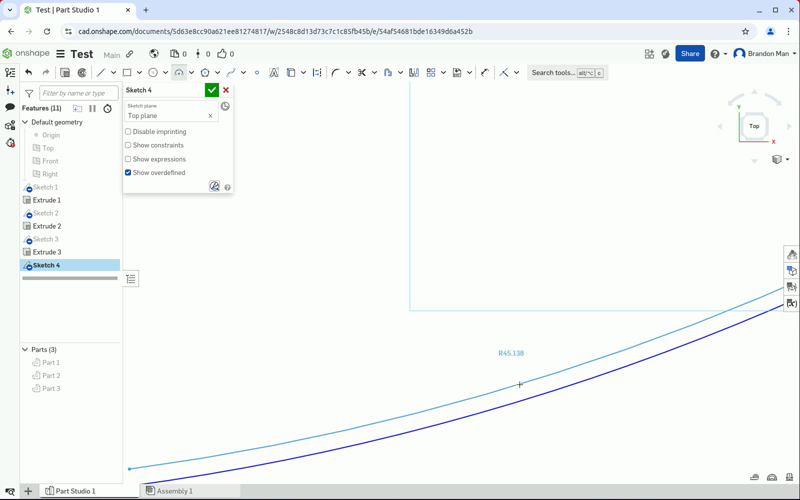
click(519, 384)
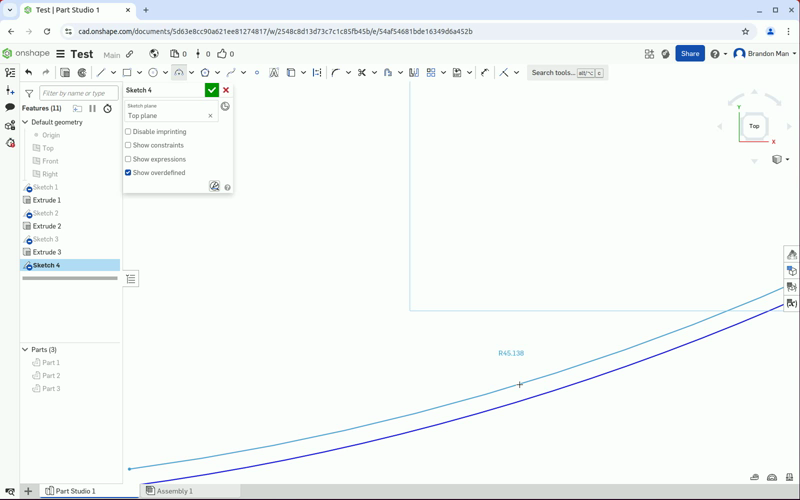
scroll(-6)
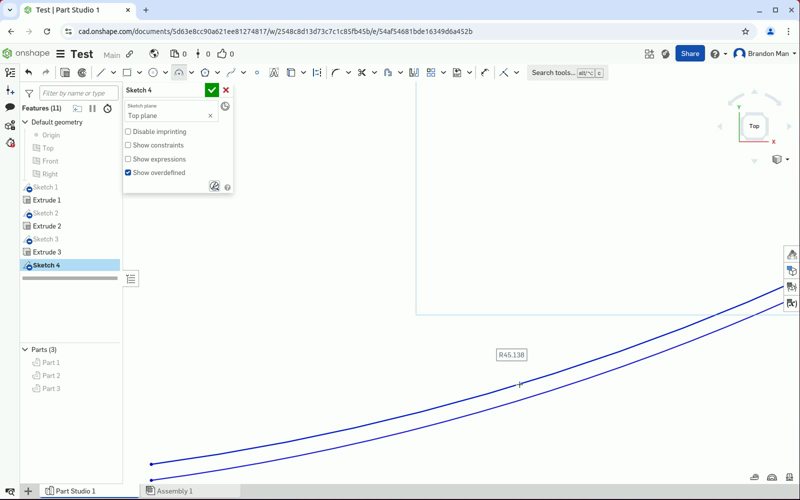
scroll(-6)
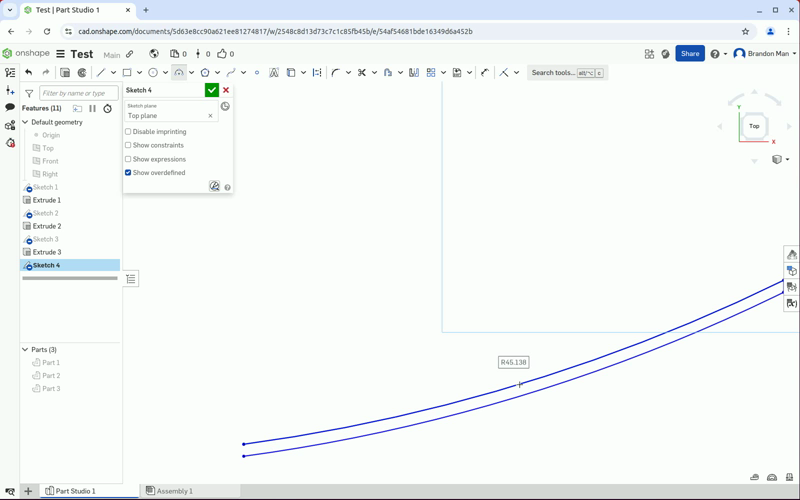
scroll(-6)
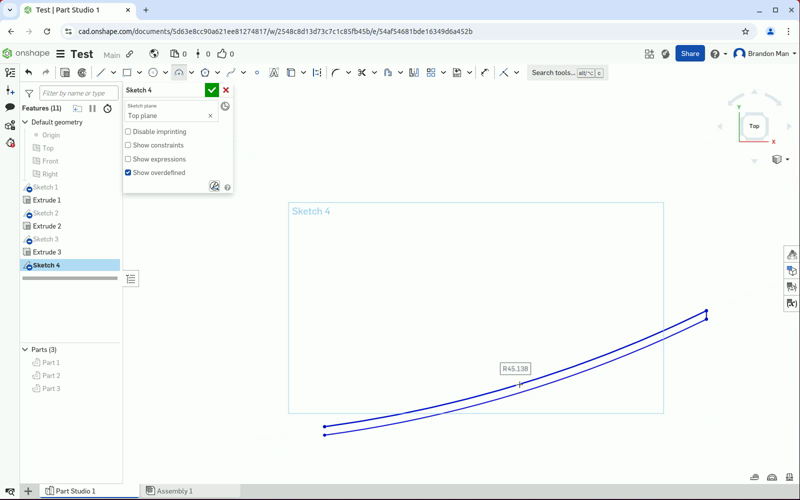
scroll(-6)
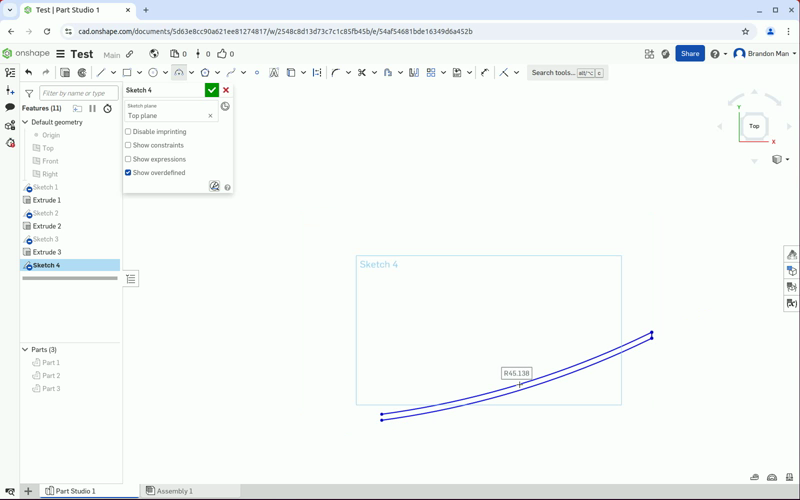
scroll(-6)
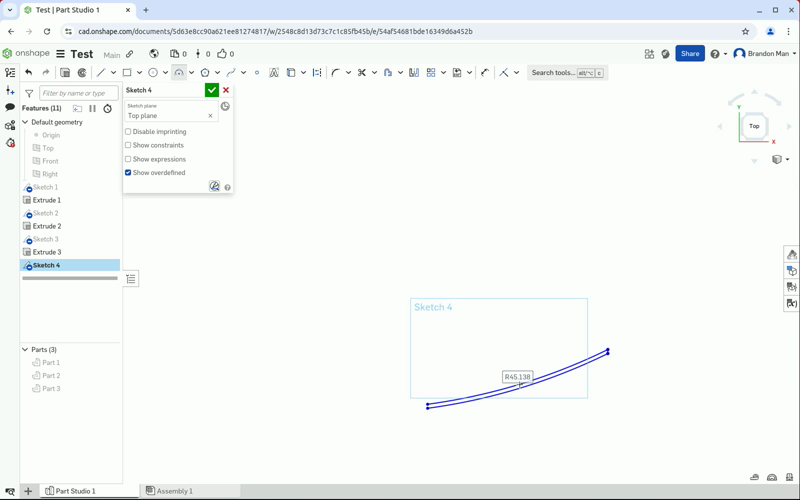
scroll(-6)
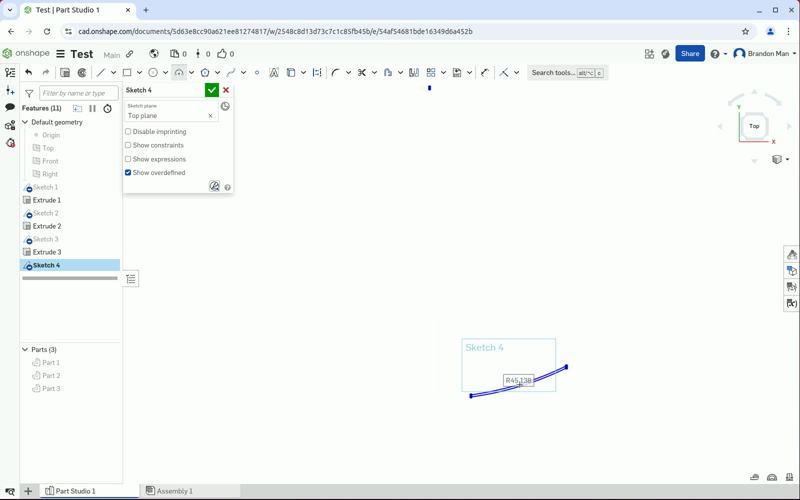
scroll(-6)
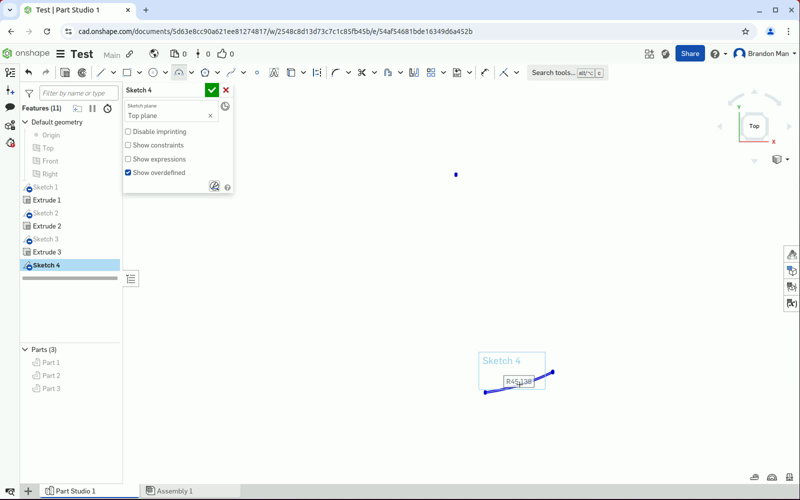
key_up(shift)
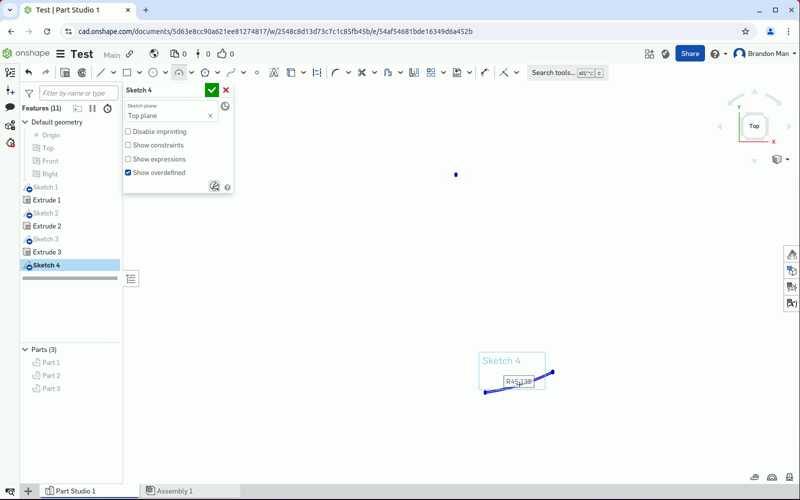
key(esc)
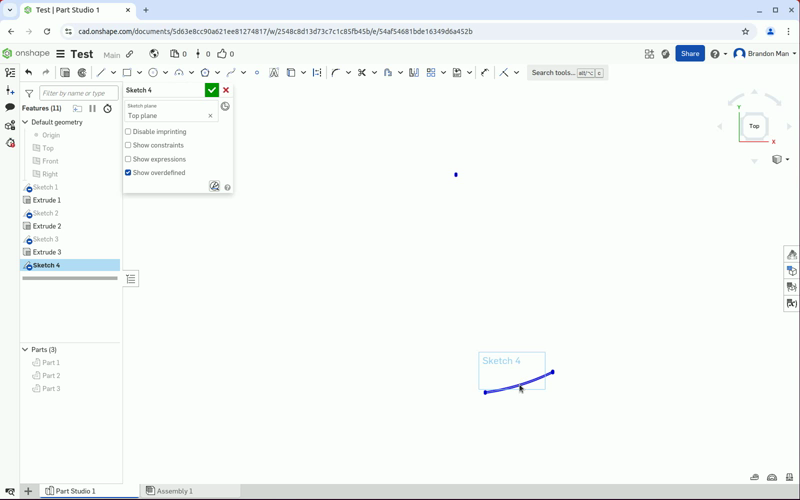
key(l)
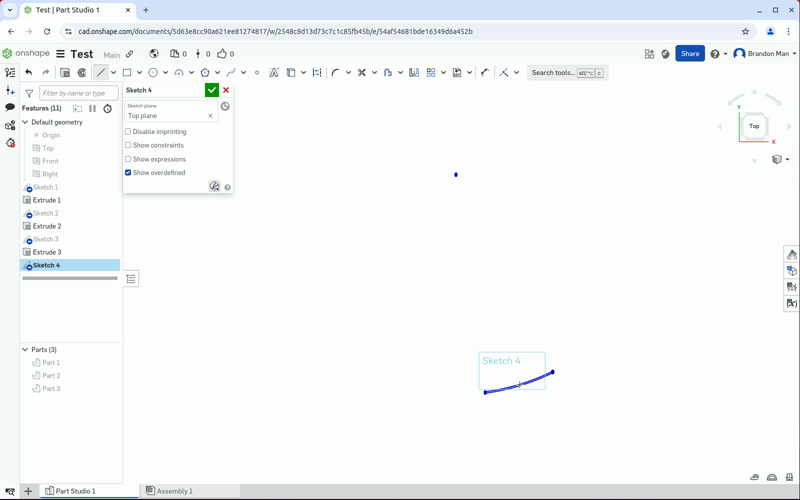
mouse_move(485, 391)
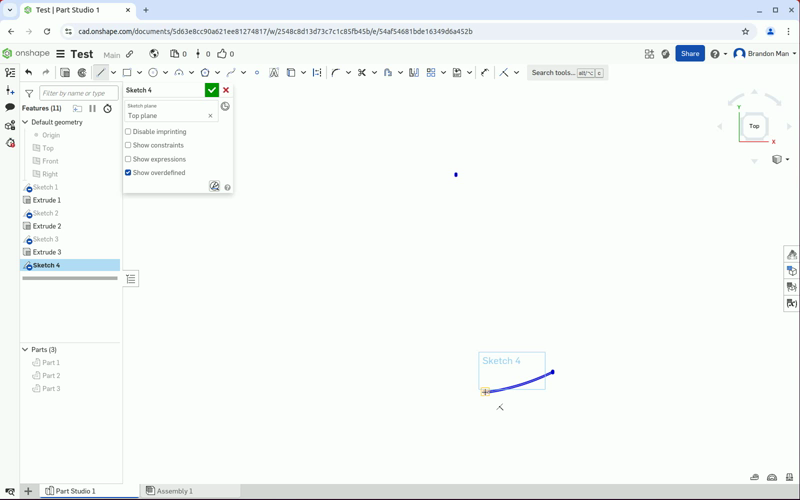
scroll(6)
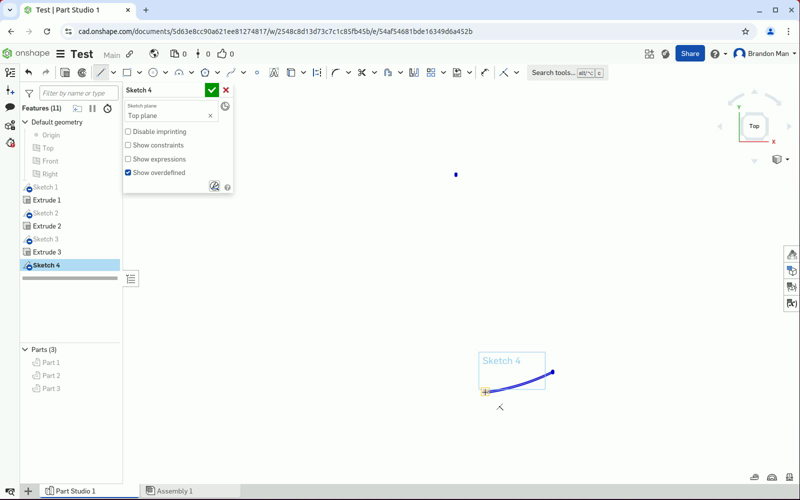
scroll(6)
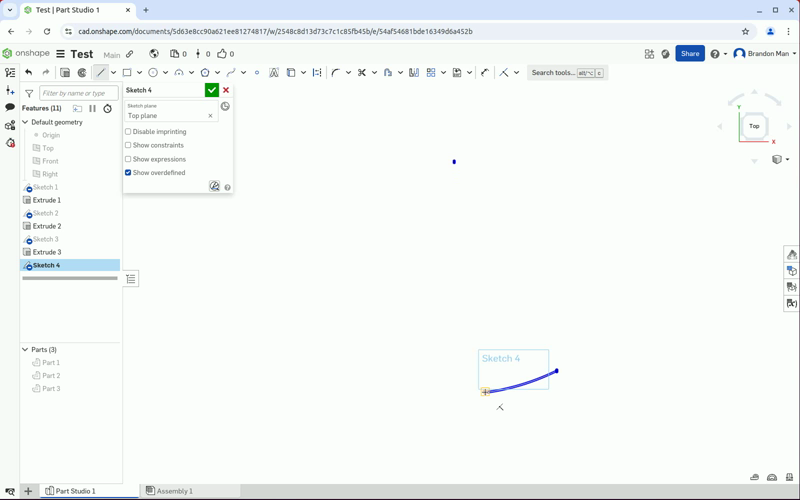
scroll(6)
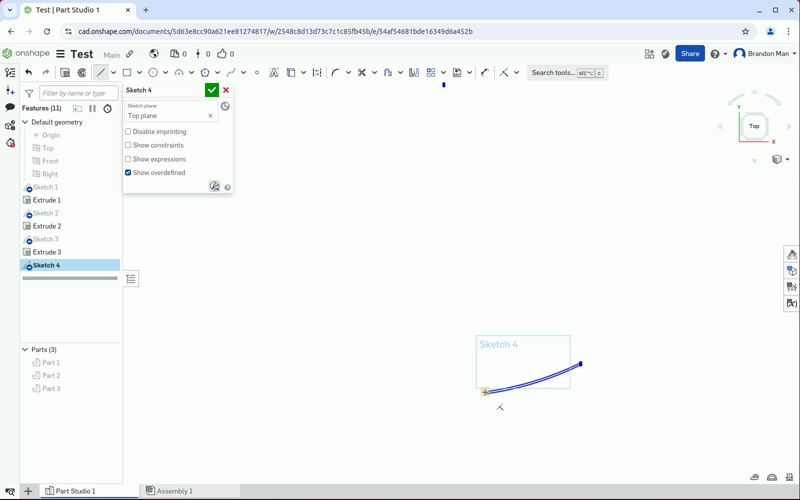
scroll(6)
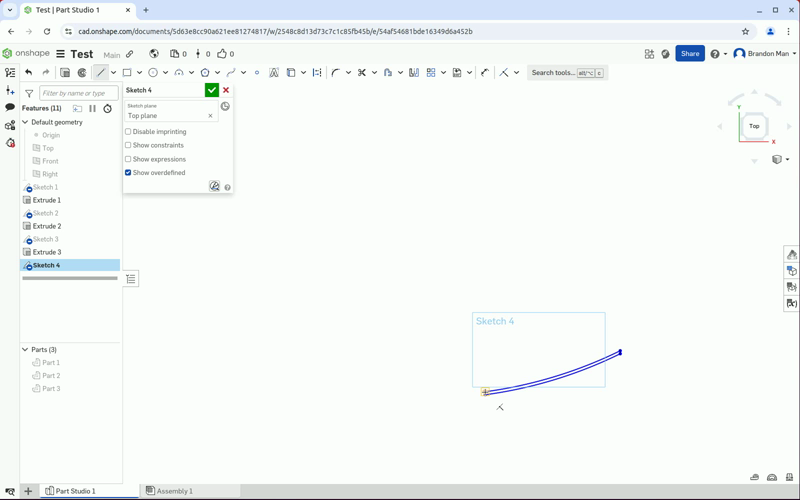
scroll(6)
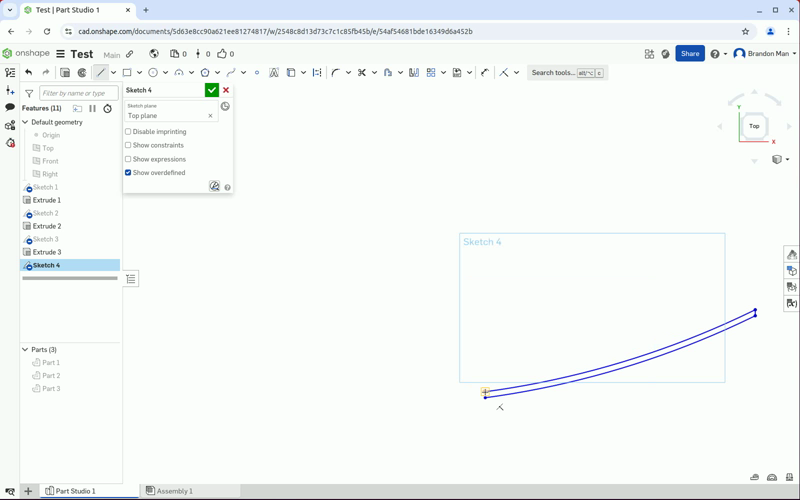
scroll(6)
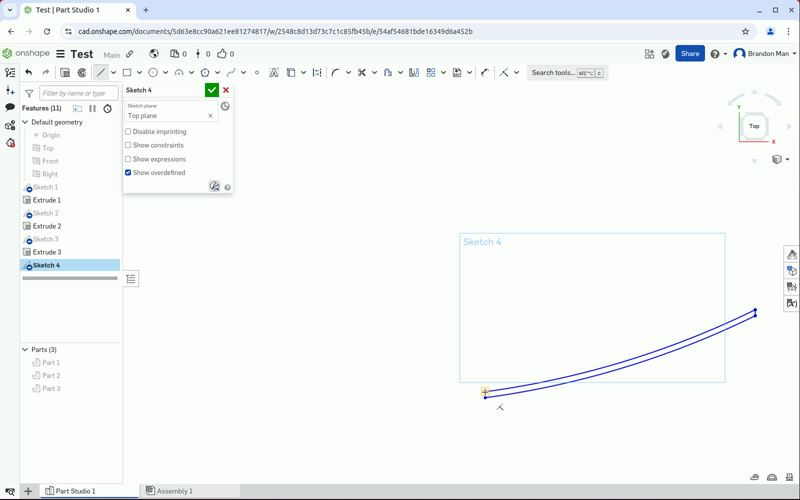
scroll(6)
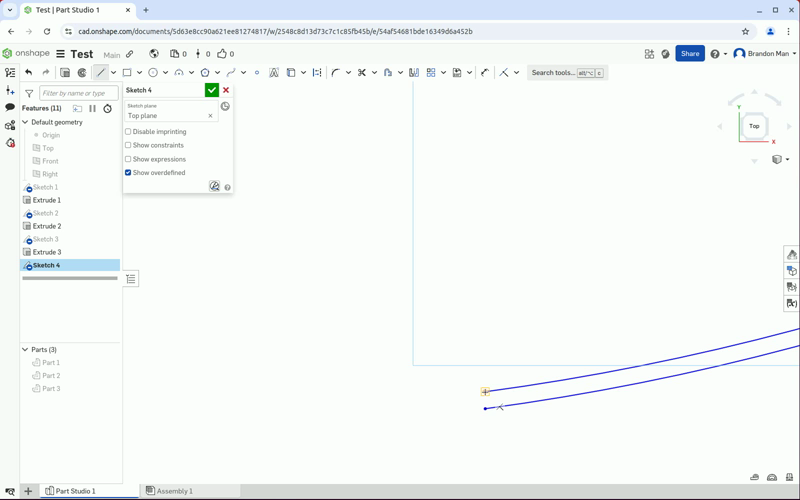
click(485, 391)
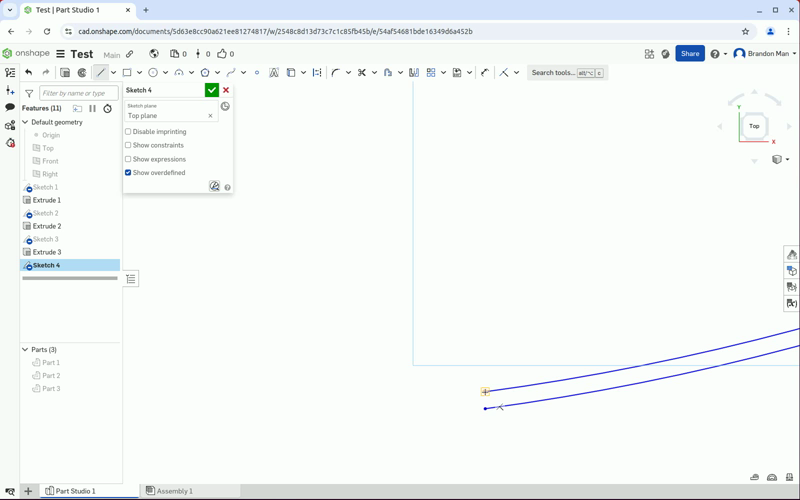
scroll(-6)
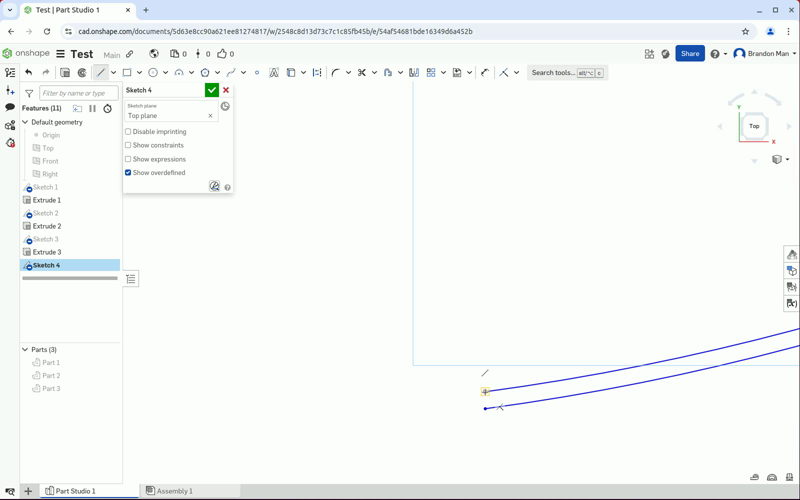
scroll(-6)
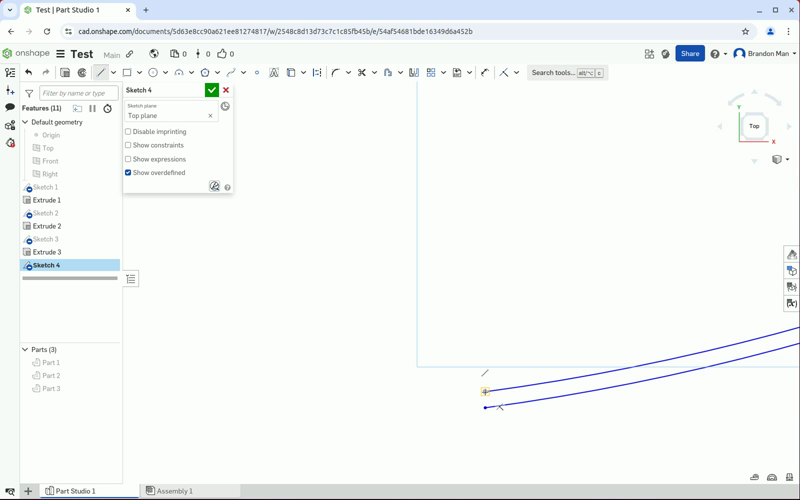
scroll(-6)
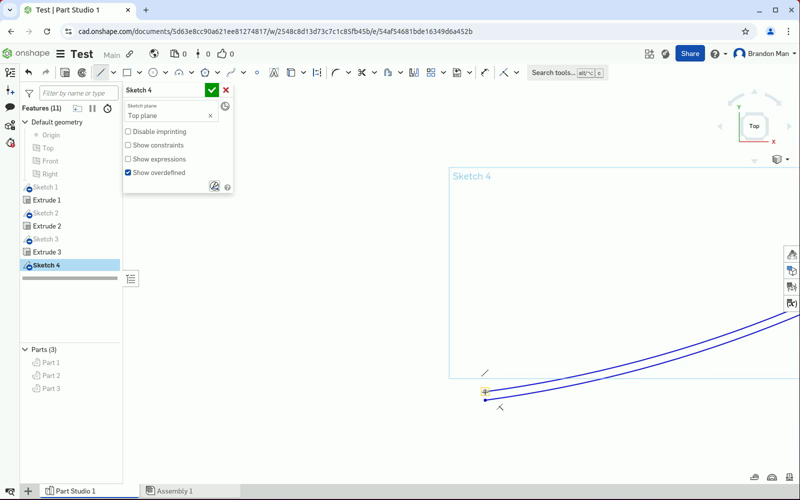
scroll(-6)
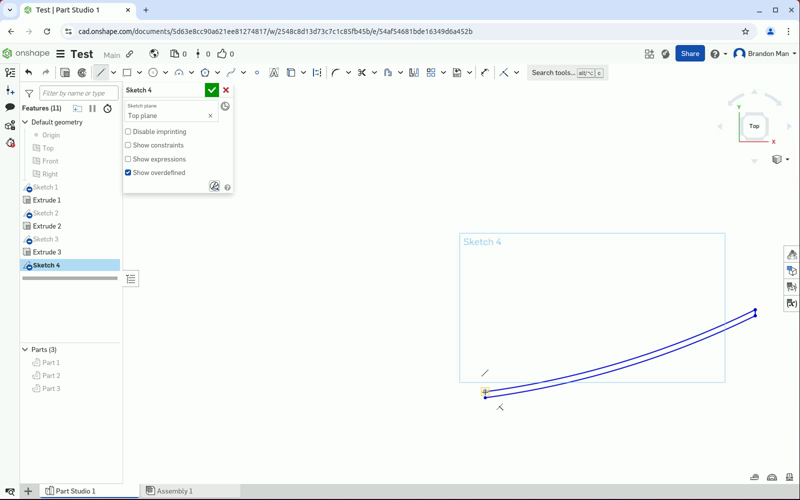
scroll(-6)
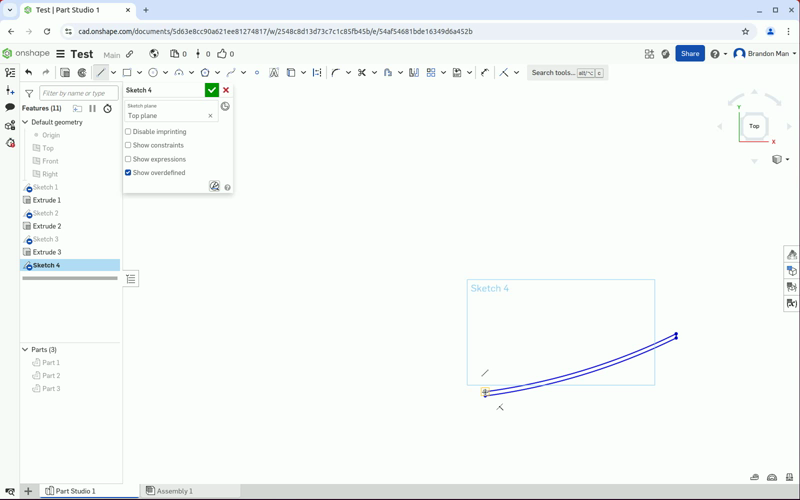
scroll(-6)
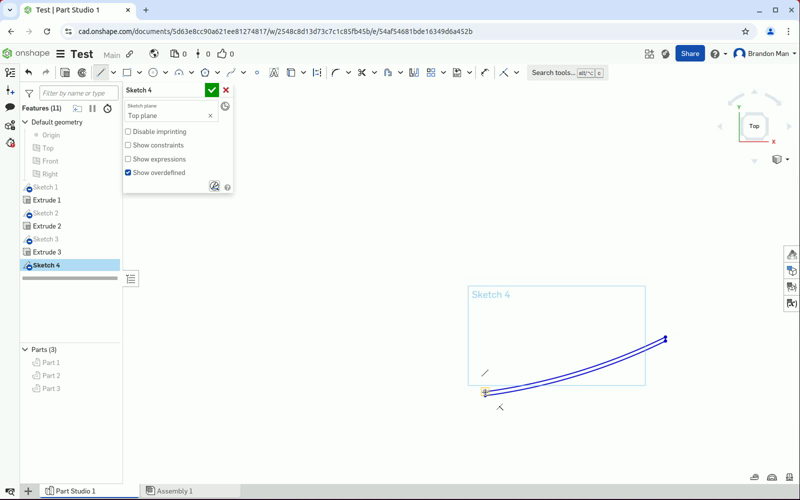
scroll(-6)
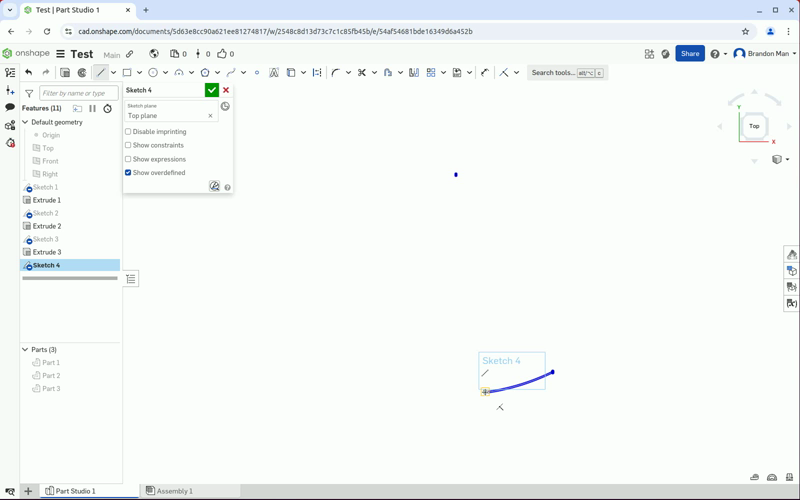
mouse_move(515, 391)
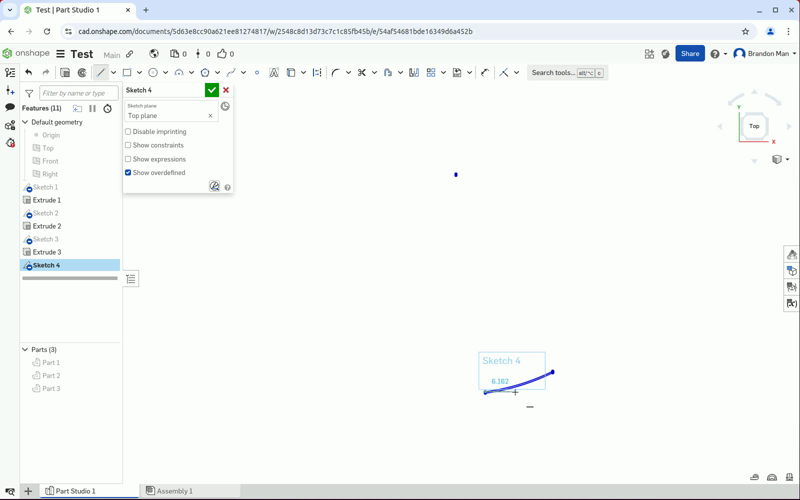
key_down(shift)
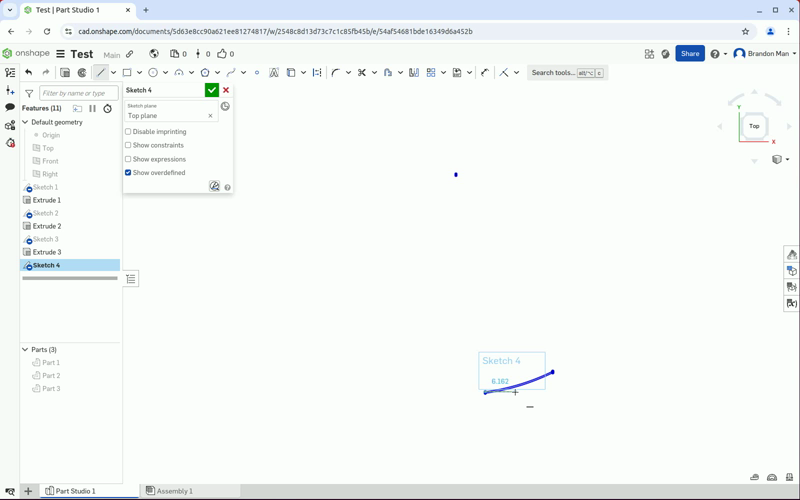
mouse_move(485, 393)
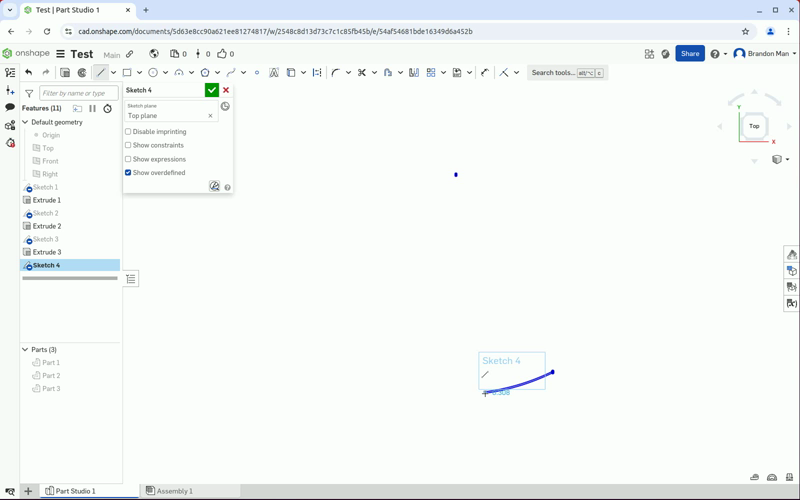
scroll(6)
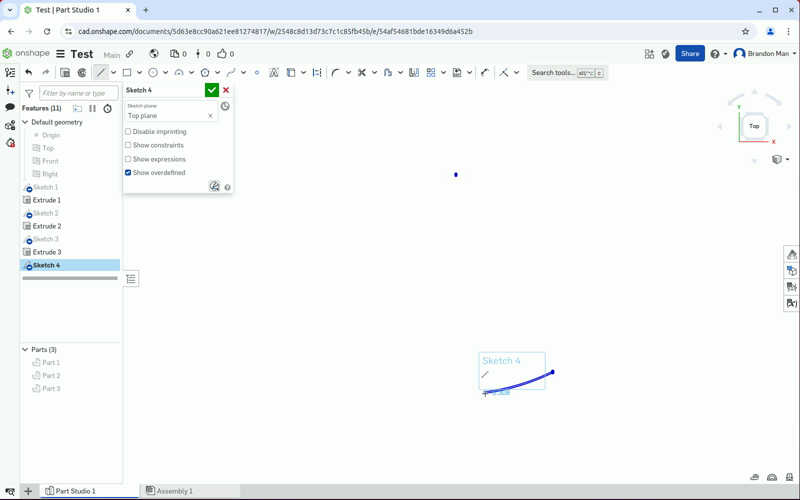
scroll(6)
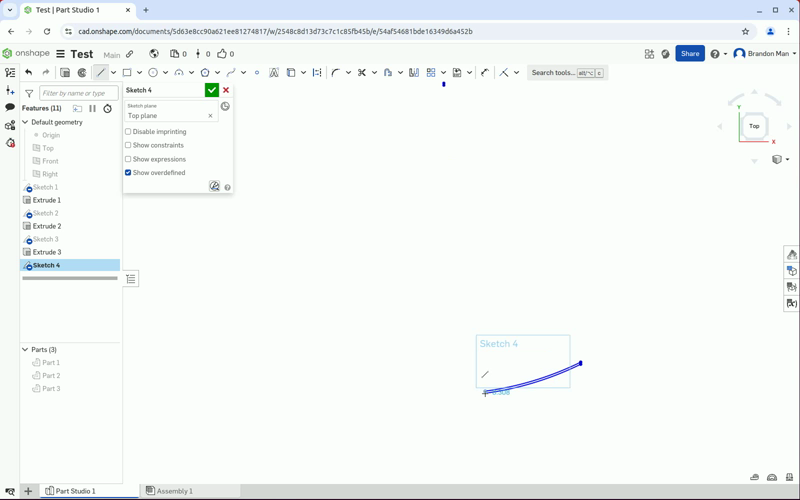
scroll(6)
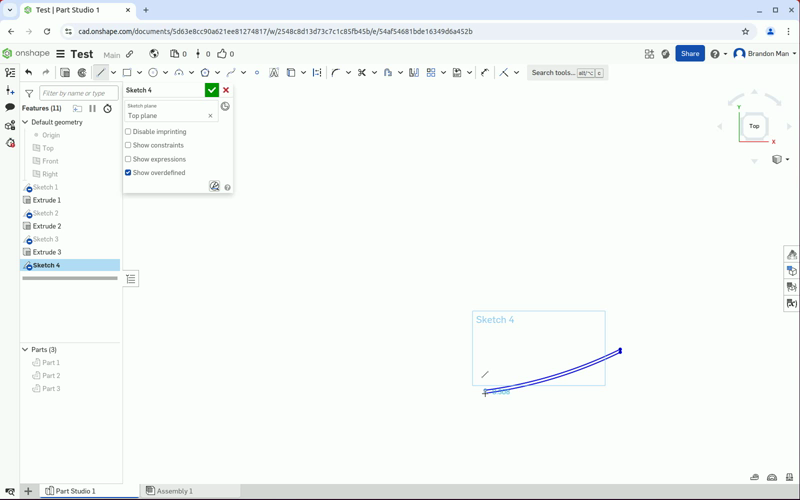
scroll(6)
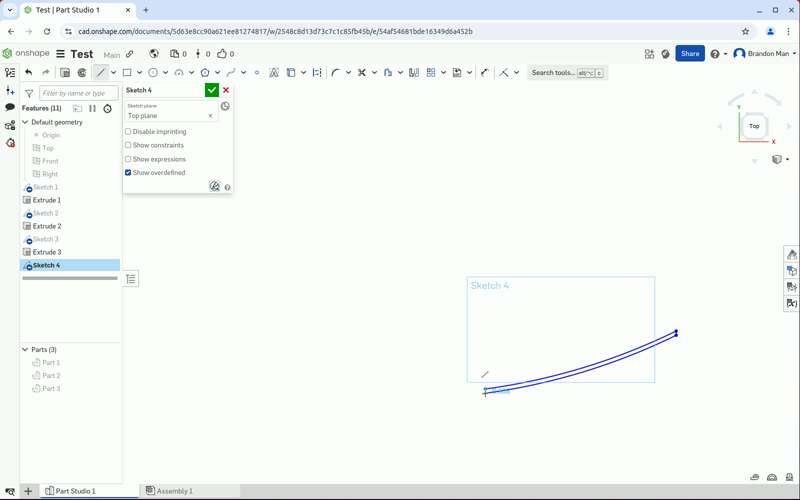
scroll(6)
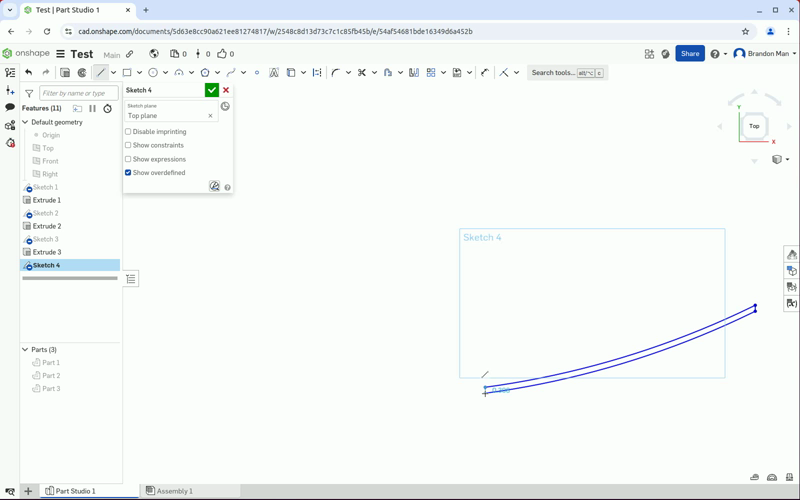
scroll(6)
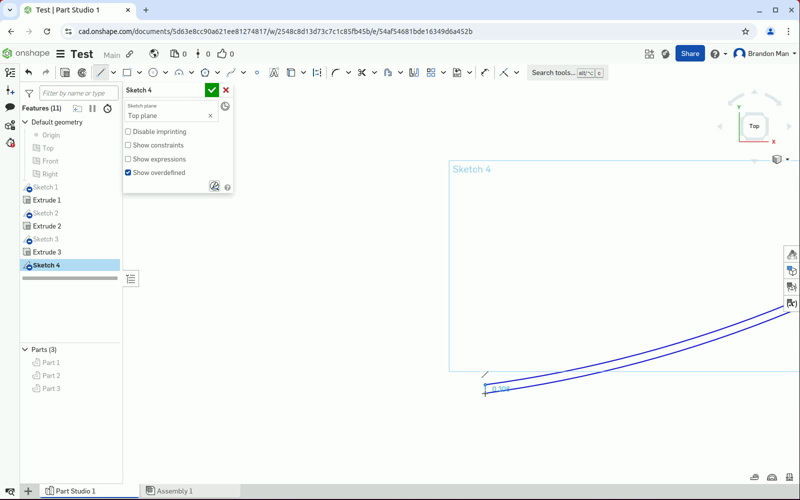
scroll(6)
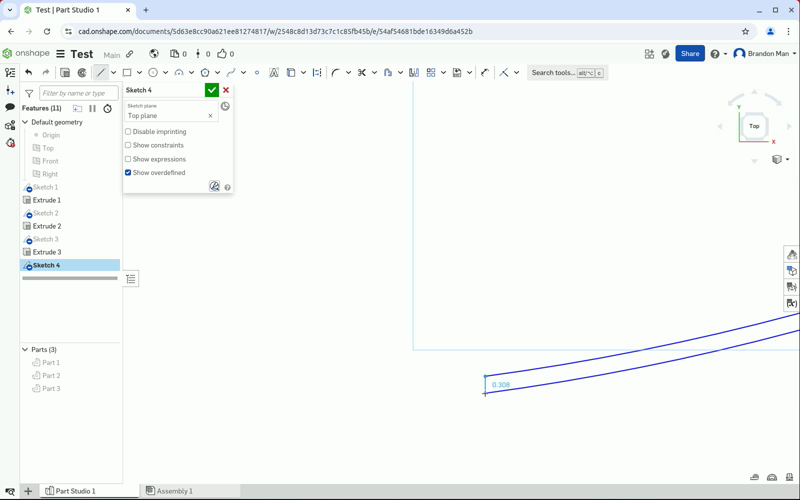
key_up(shift)
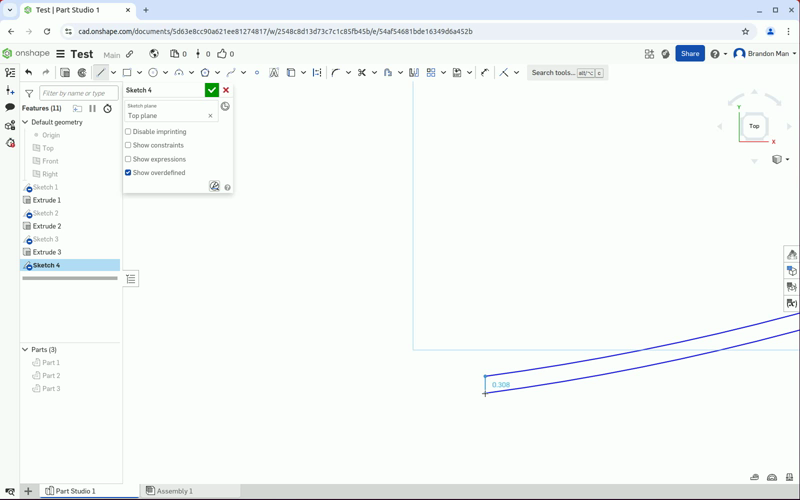
click(485, 393)
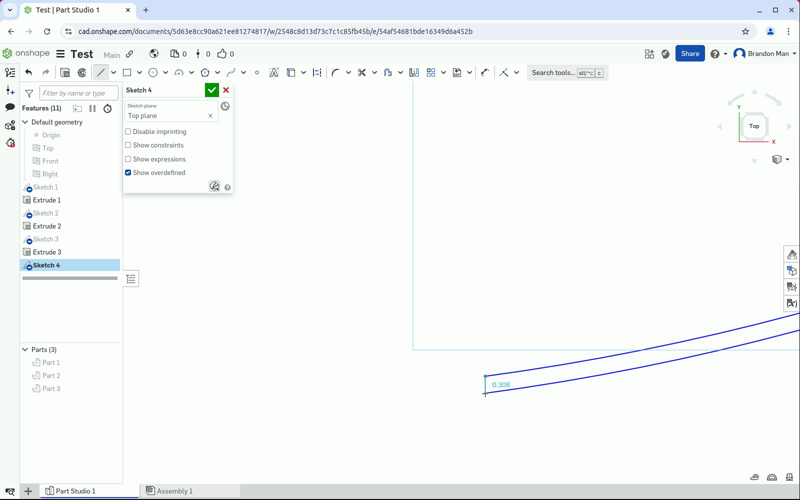
scroll(-6)
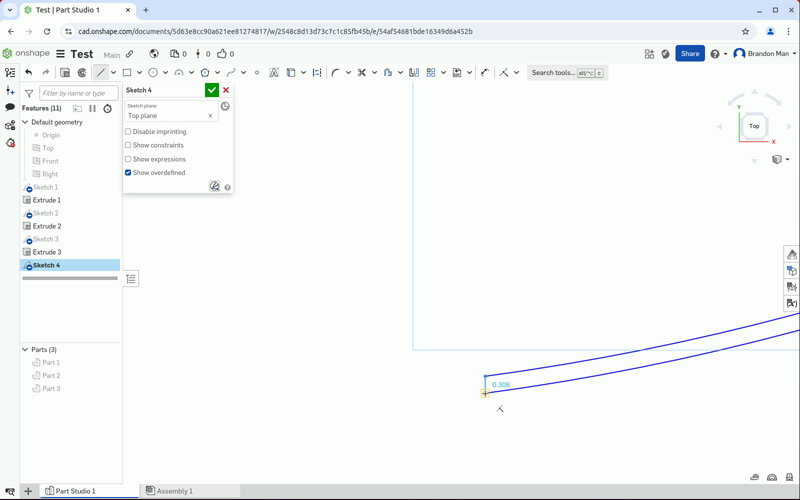
scroll(-6)
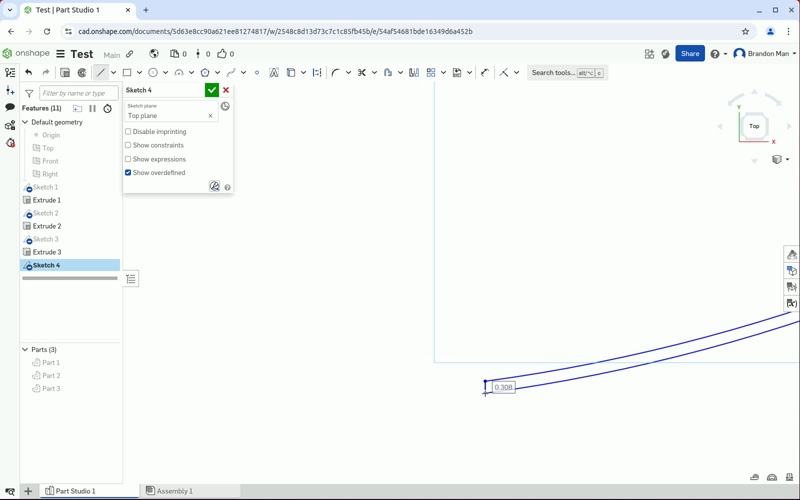
scroll(-6)
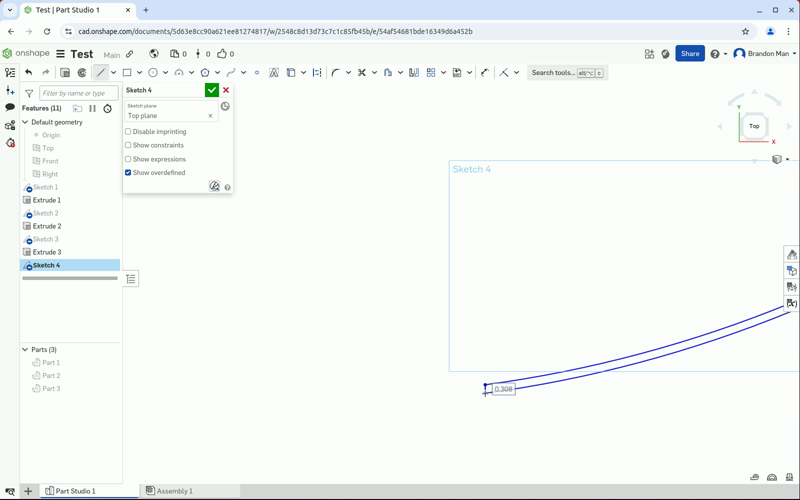
scroll(-6)
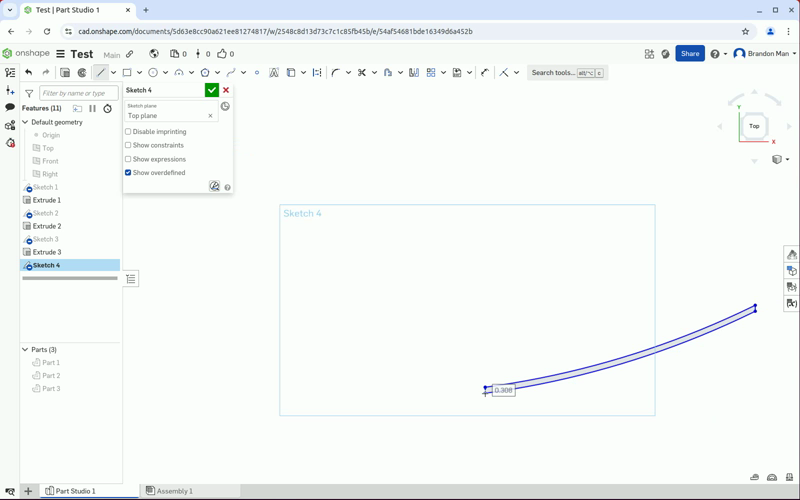
scroll(-6)
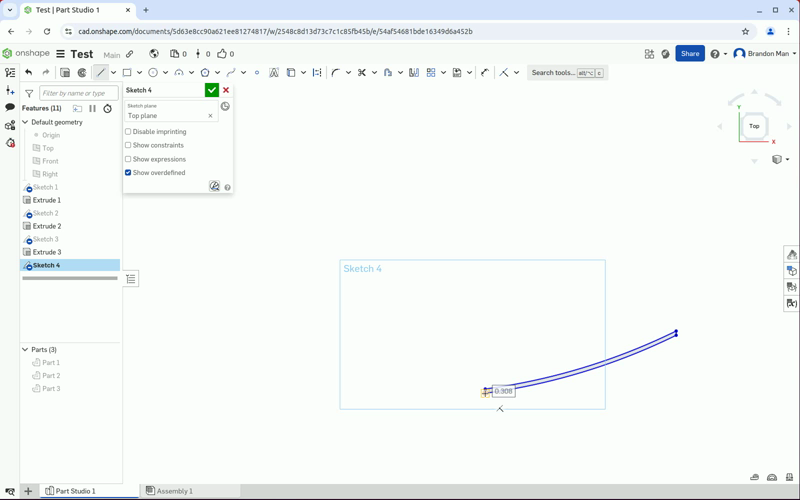
scroll(-6)
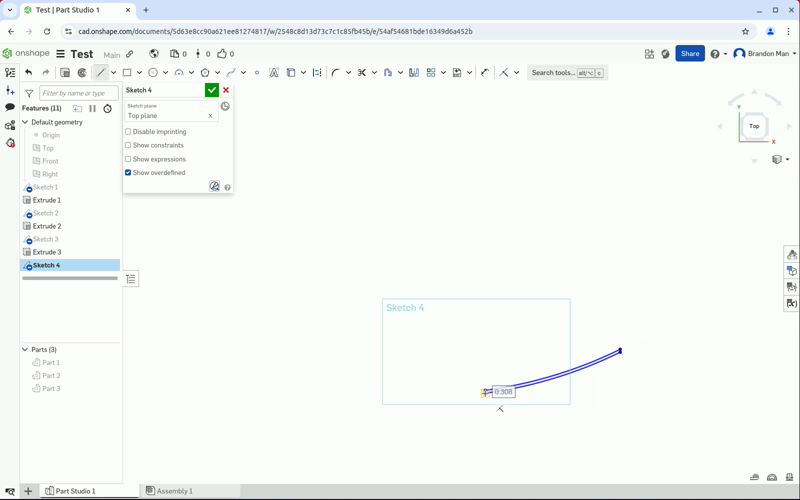
scroll(-6)
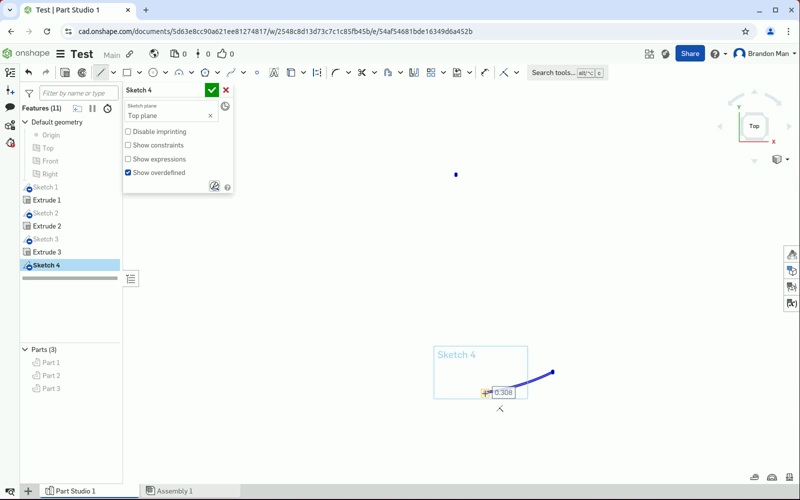
key(esc)
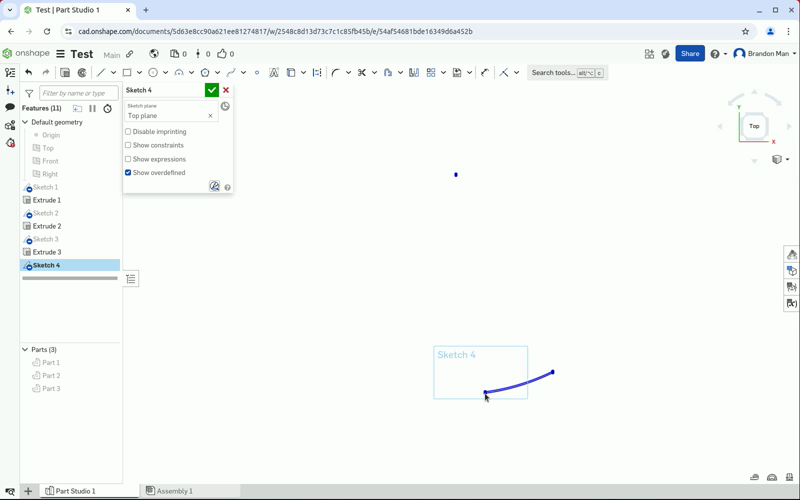
mouse_move(512, 387)
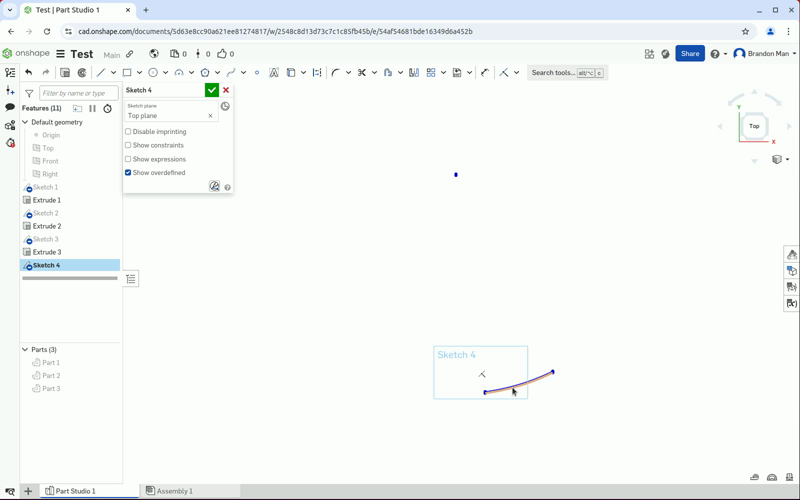
scroll(6)
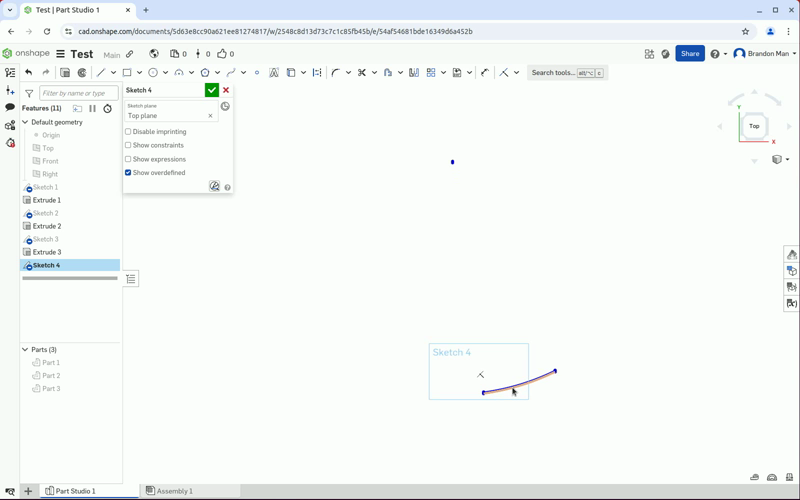
scroll(6)
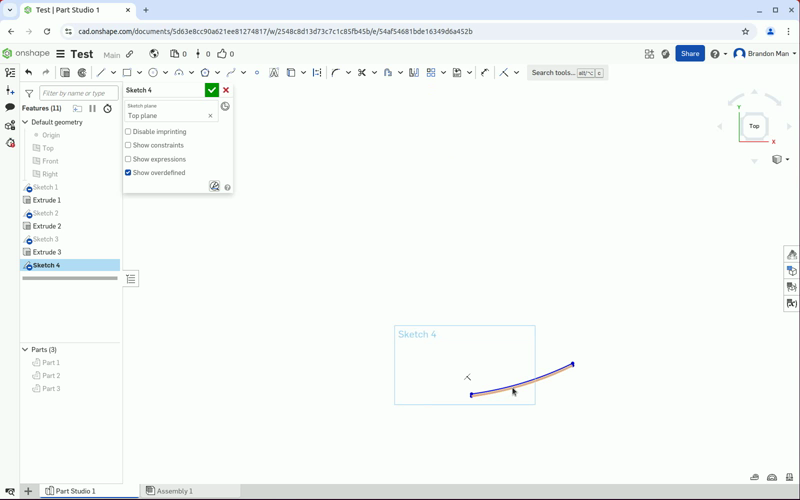
scroll(6)
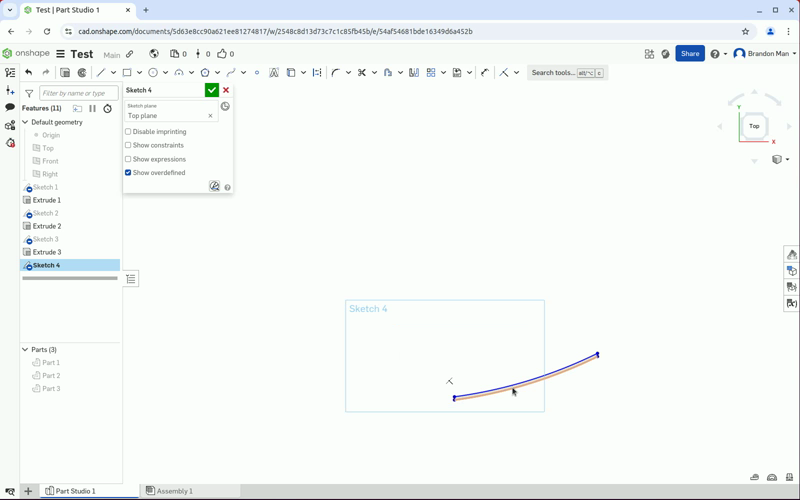
scroll(6)
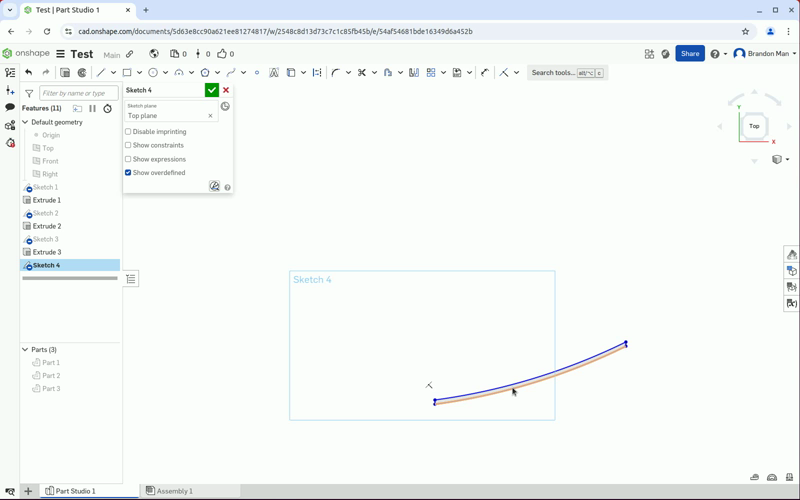
scroll(6)
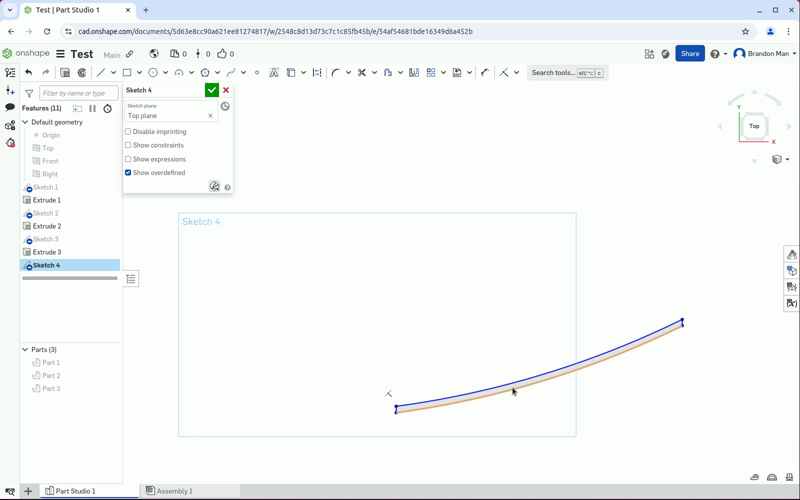
scroll(6)
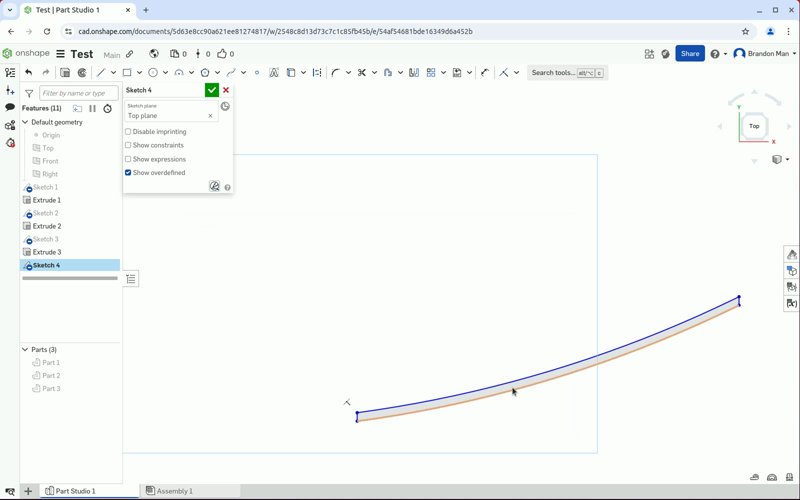
scroll(6)
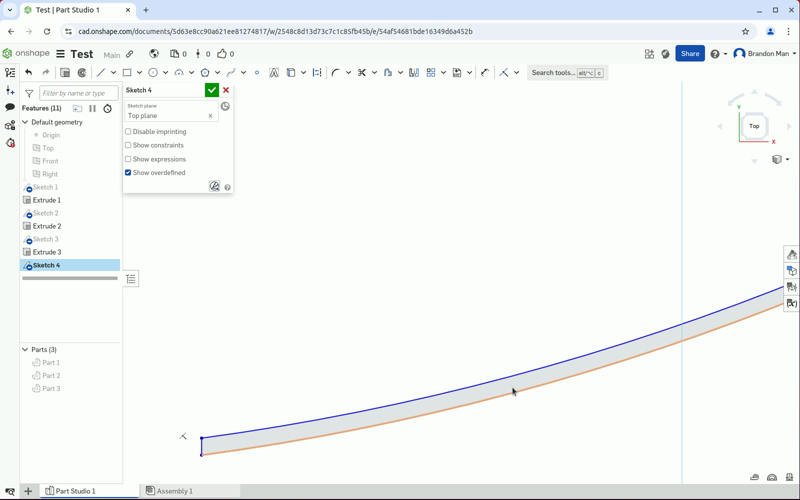
click(512, 387)
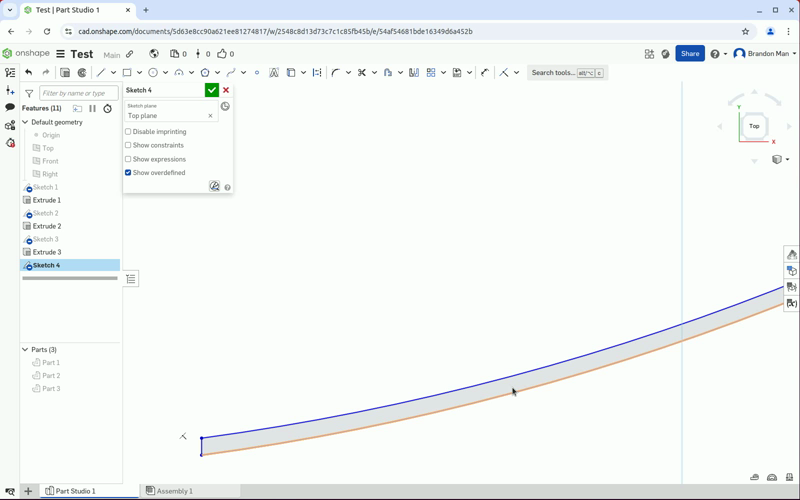
scroll(-6)
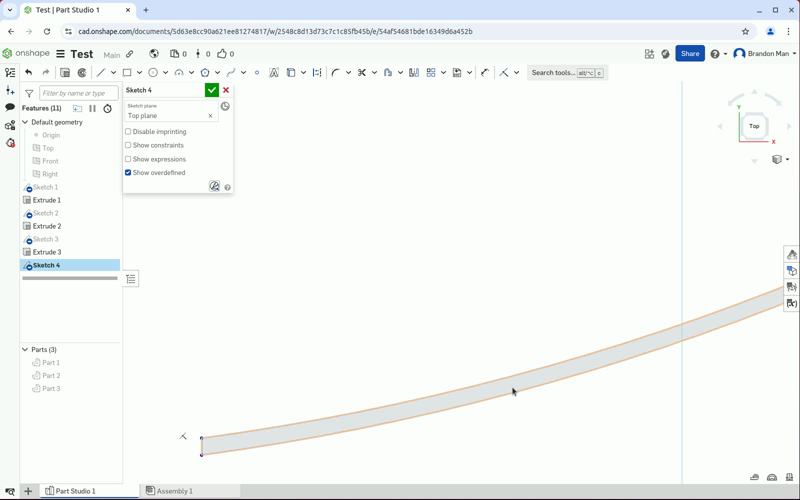
scroll(-6)
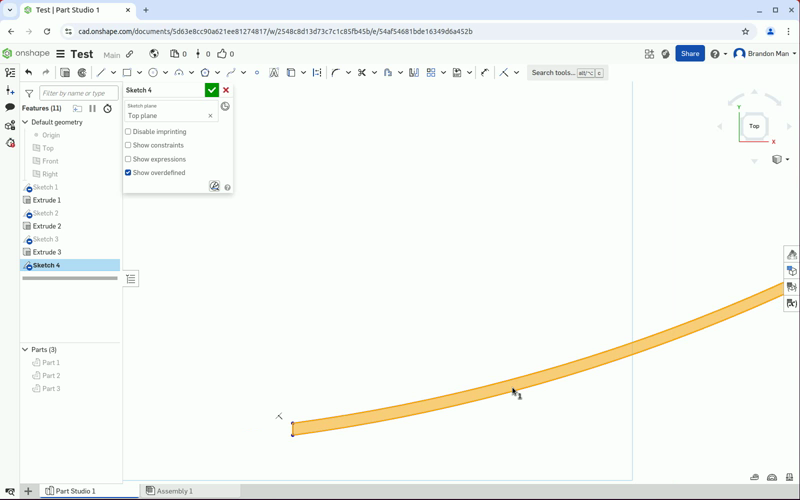
scroll(-6)
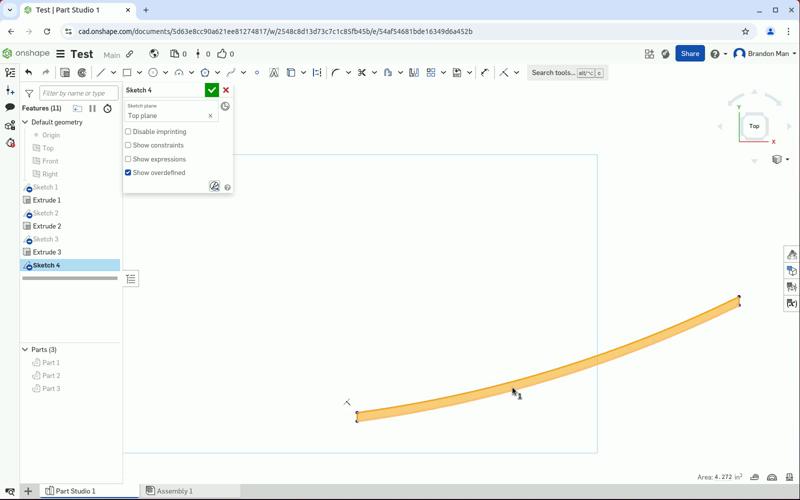
scroll(-6)
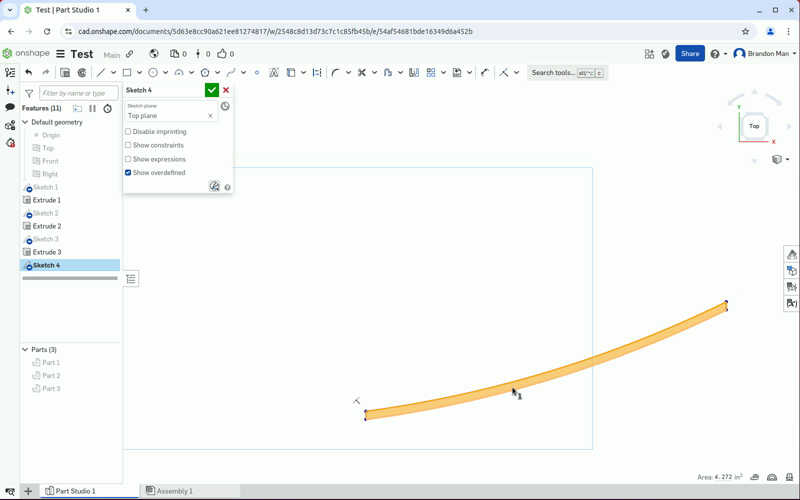
scroll(-6)
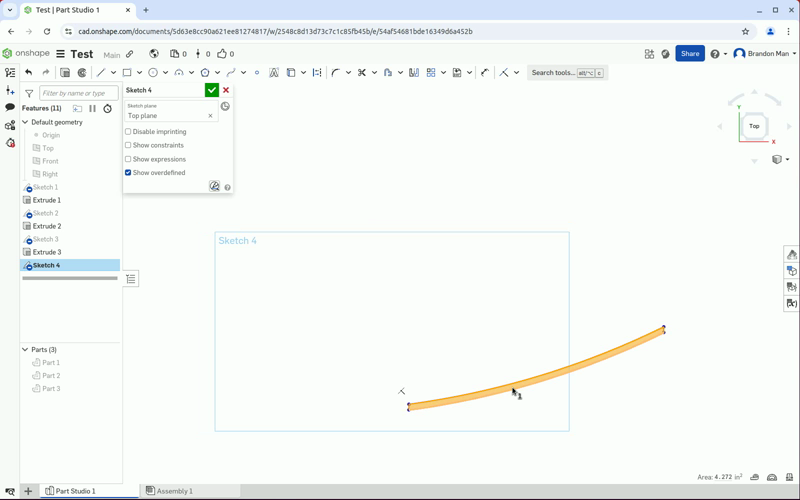
scroll(-6)
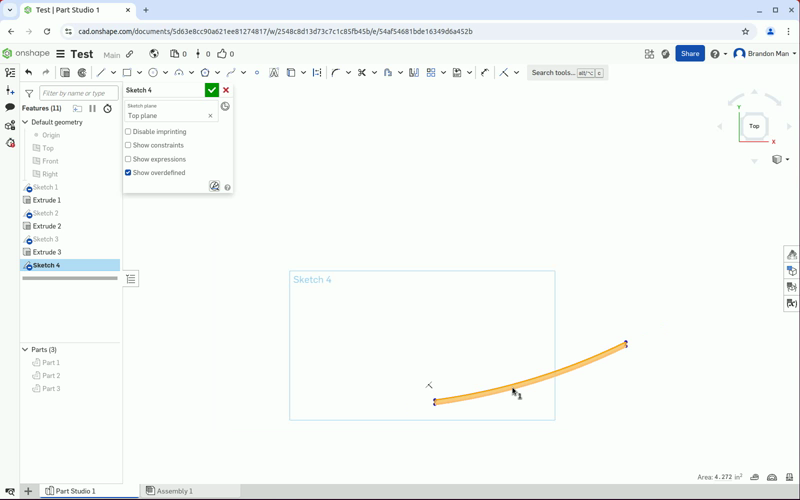
scroll(-6)
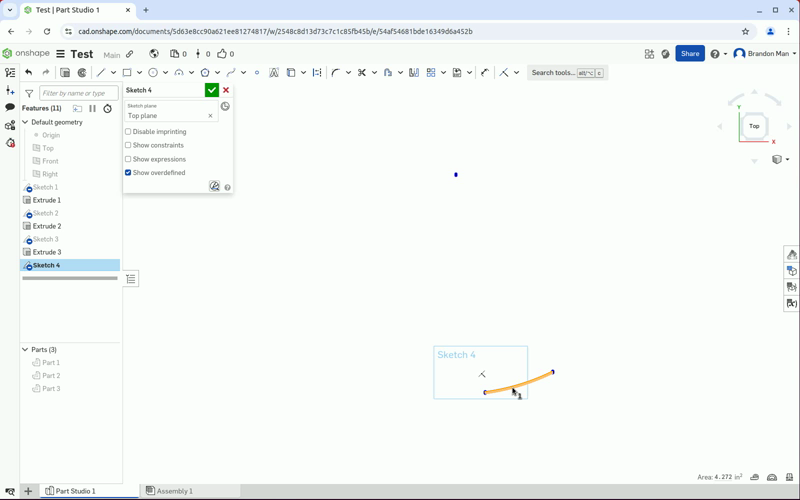
mouse_move(73, 352)
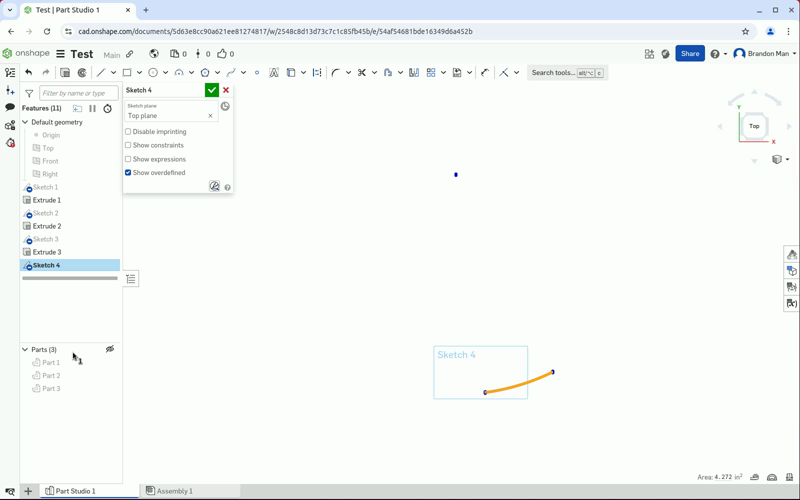
key(shift+y)
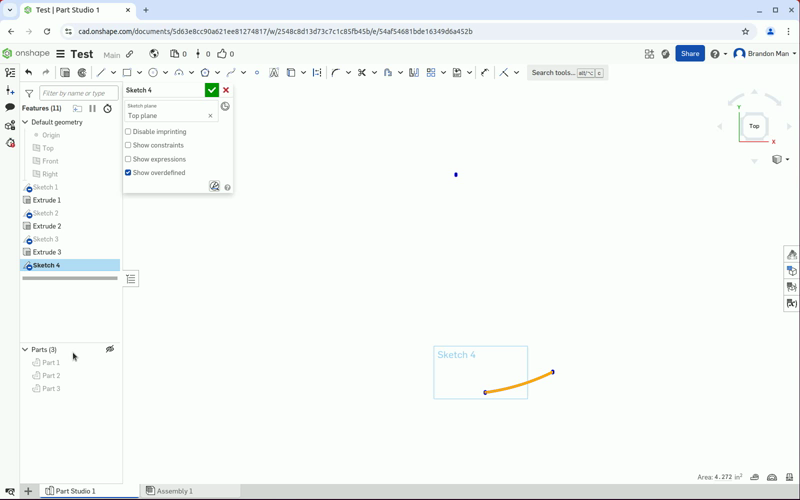
key(shift+e)
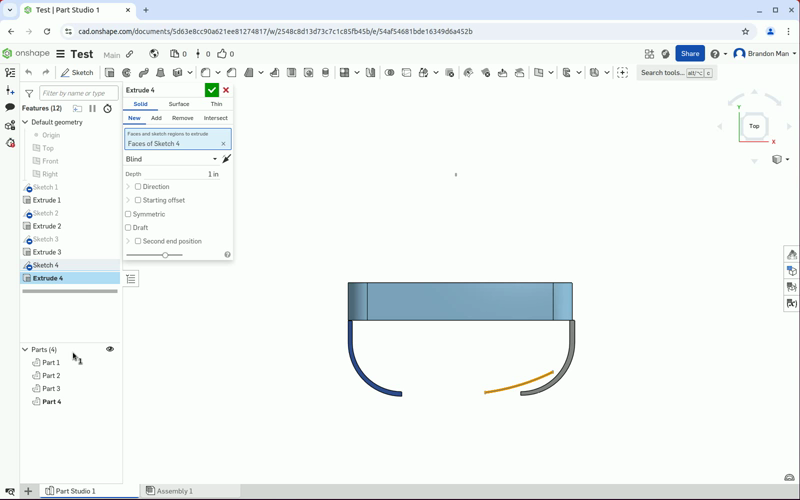
mouse_move(143, 106)
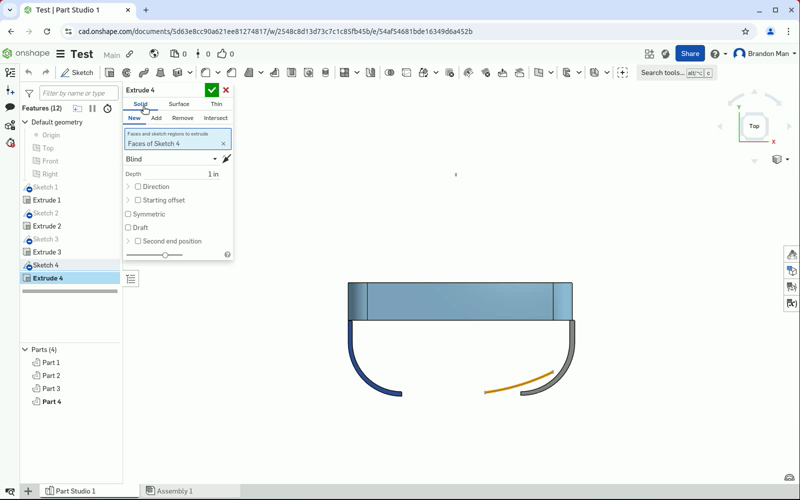
click(143, 106)
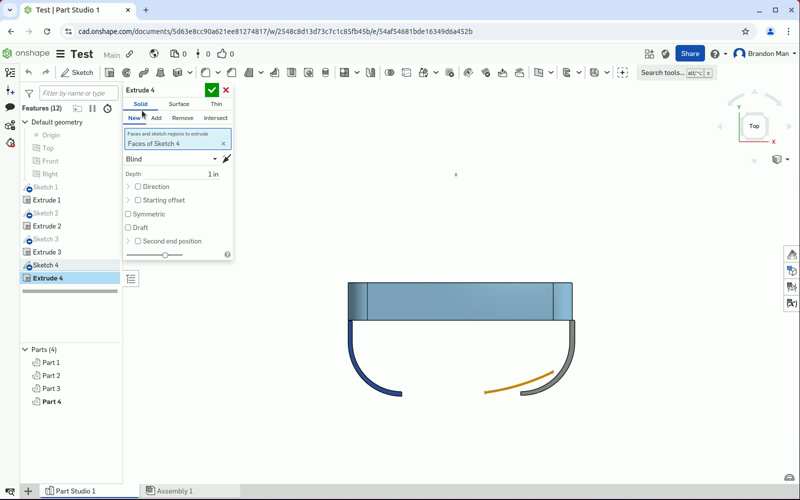
mouse_move(137, 120)
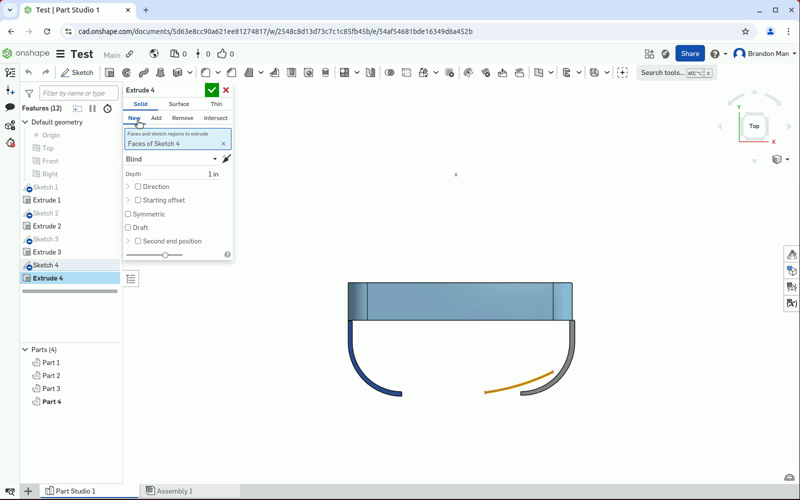
click(137, 120)
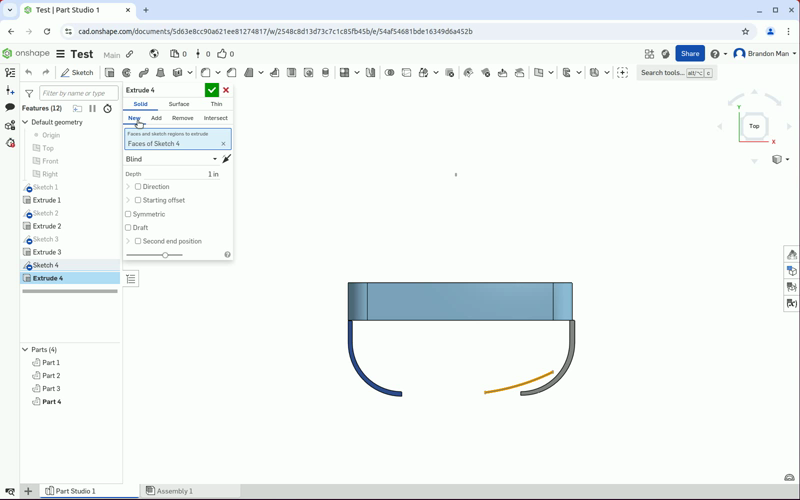
key(tab, 4)
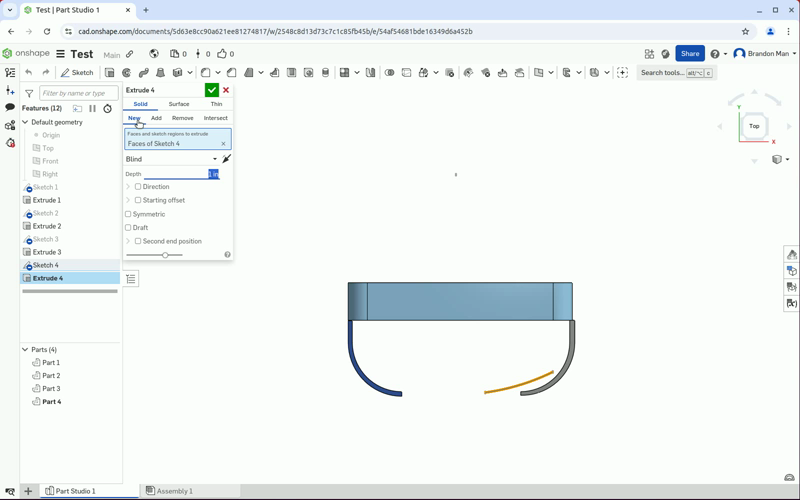
text(11.554)
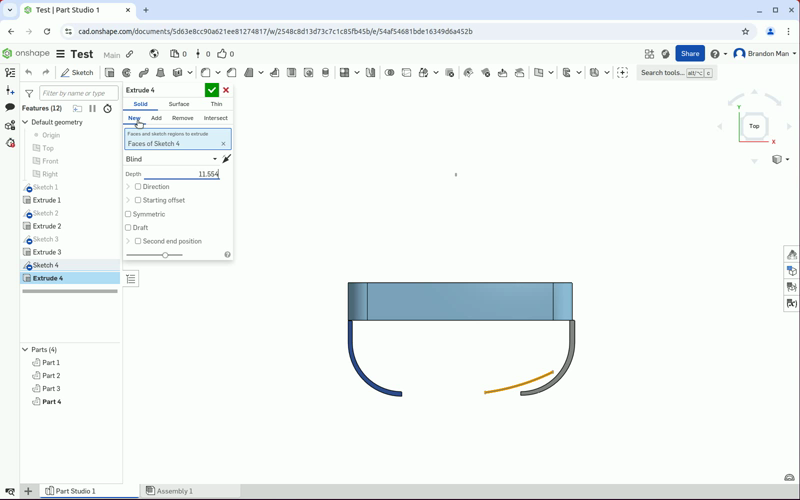
key(tab, 3)
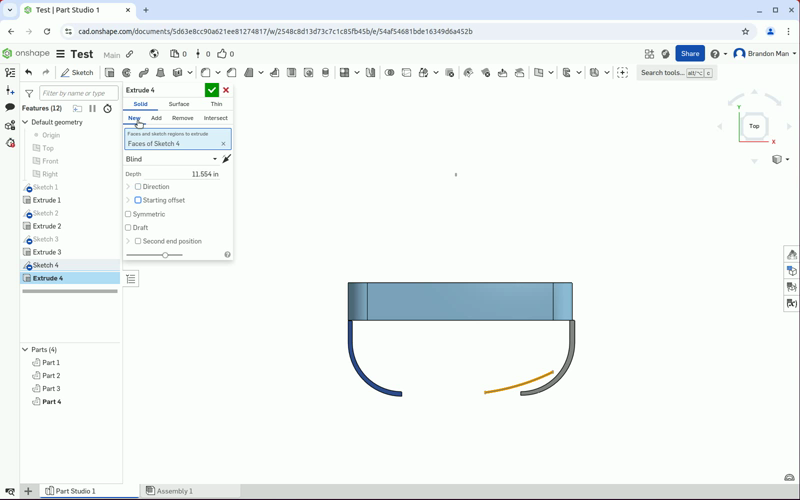
key(tab, 2)
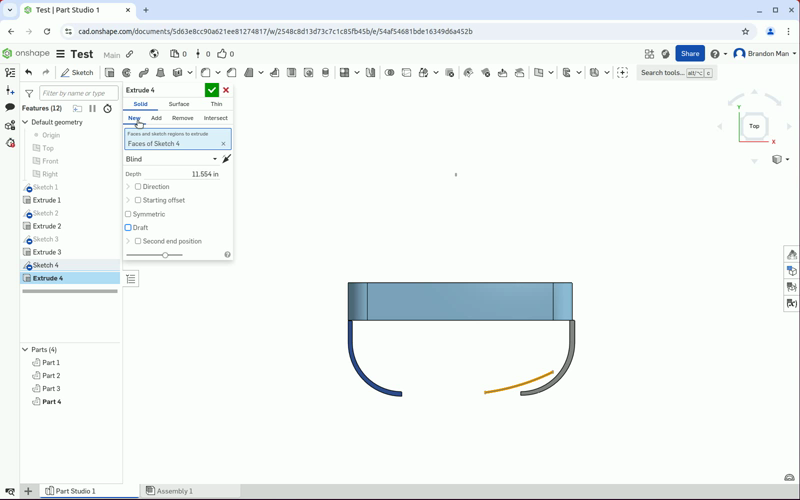
key(space)
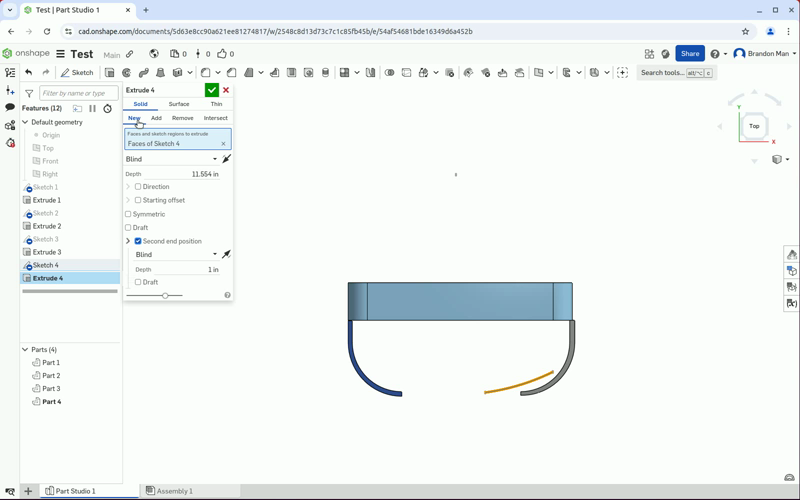
key(tab, 3)
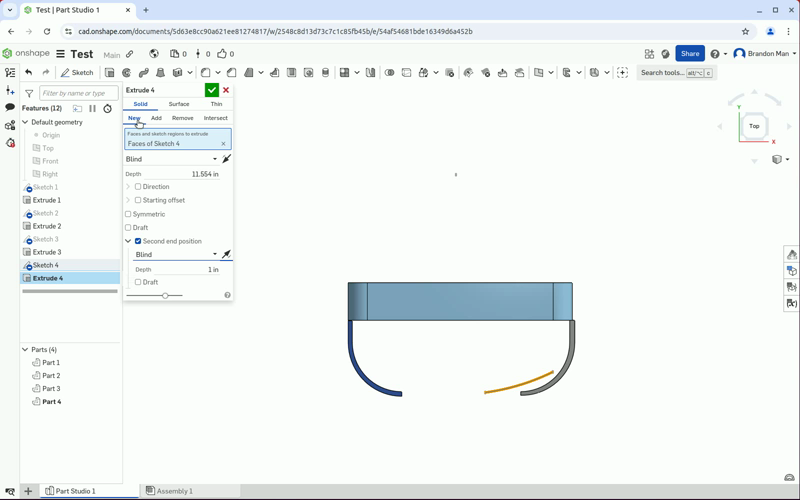
text(1.444)
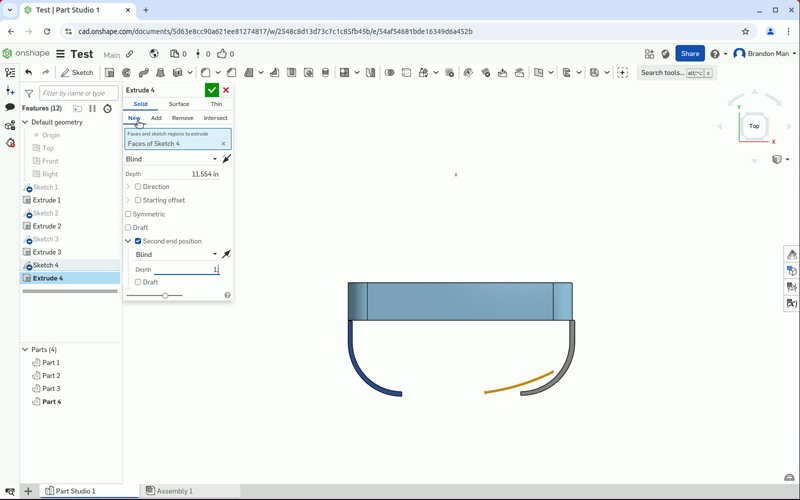
key(enter)
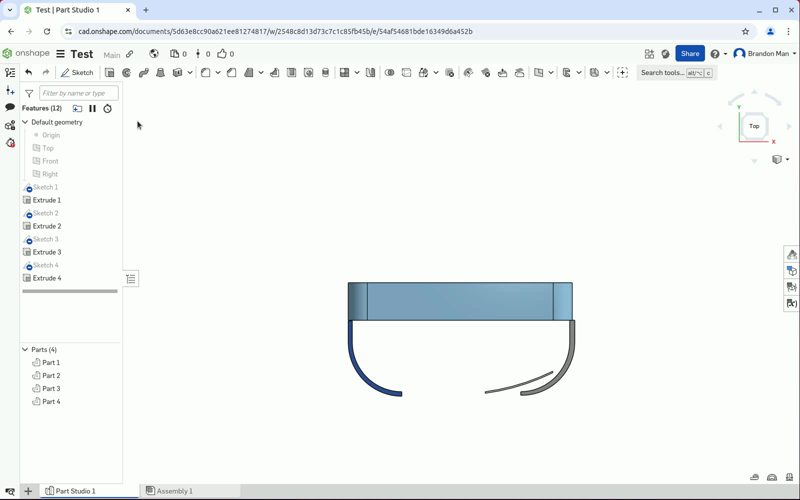
key(shift+h)
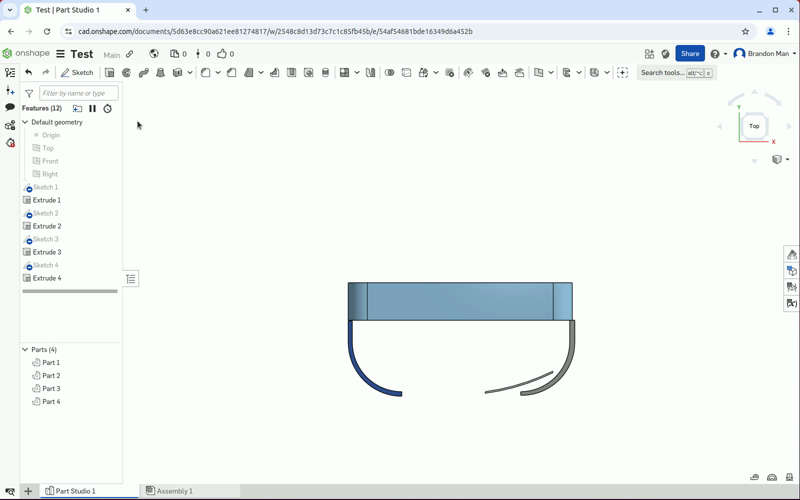
key(shift+h)
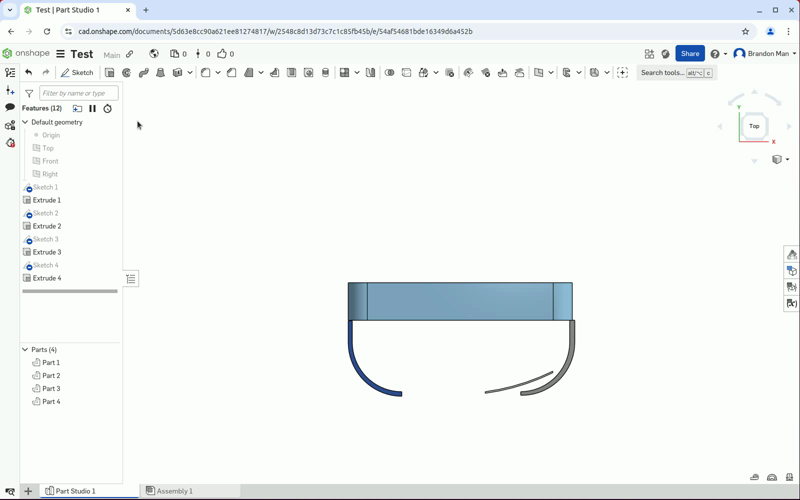
mouse_move(73, 189)
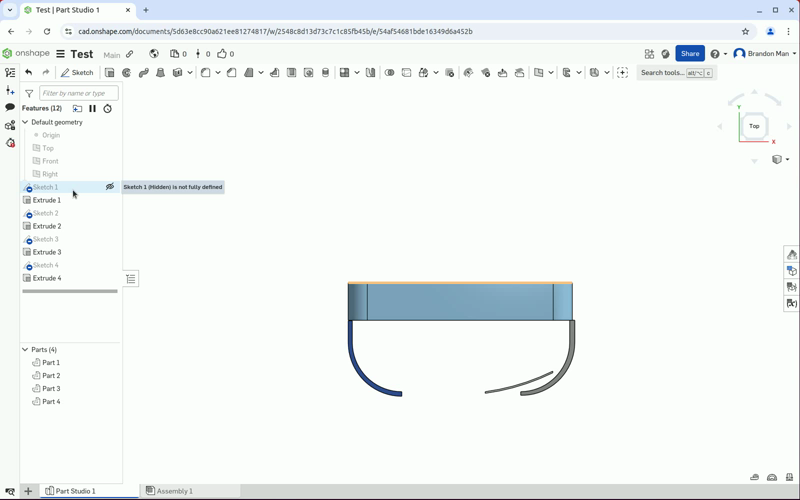
click(73, 189)
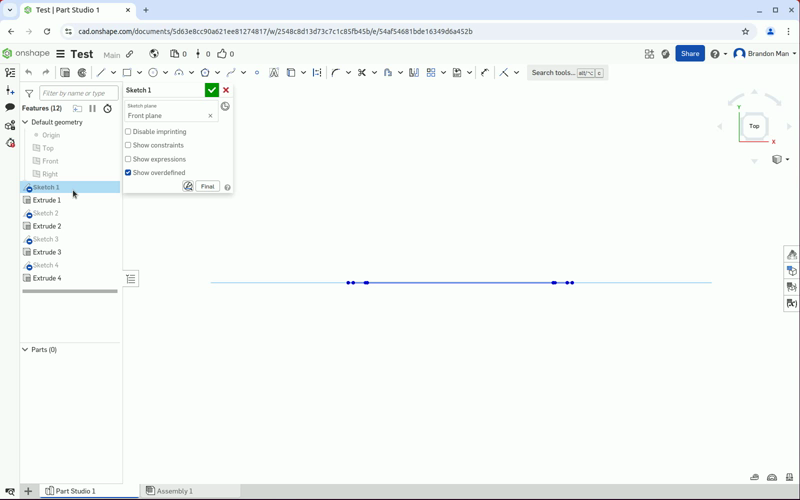
mouse_move(229, 92)
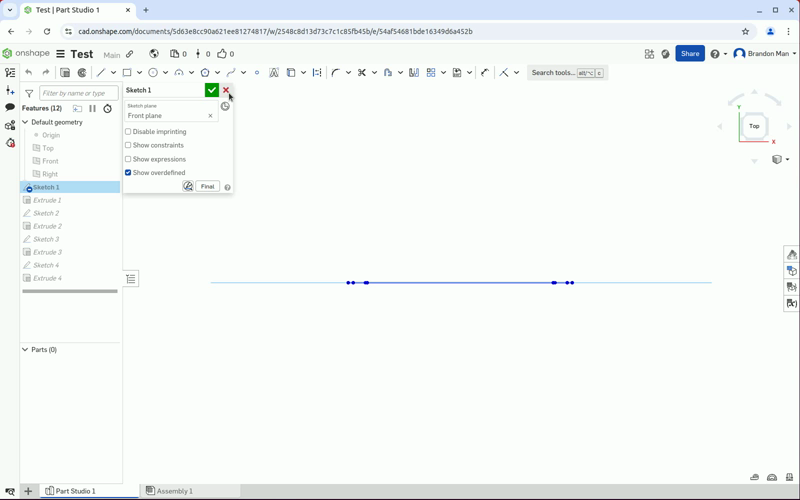
click(229, 92)
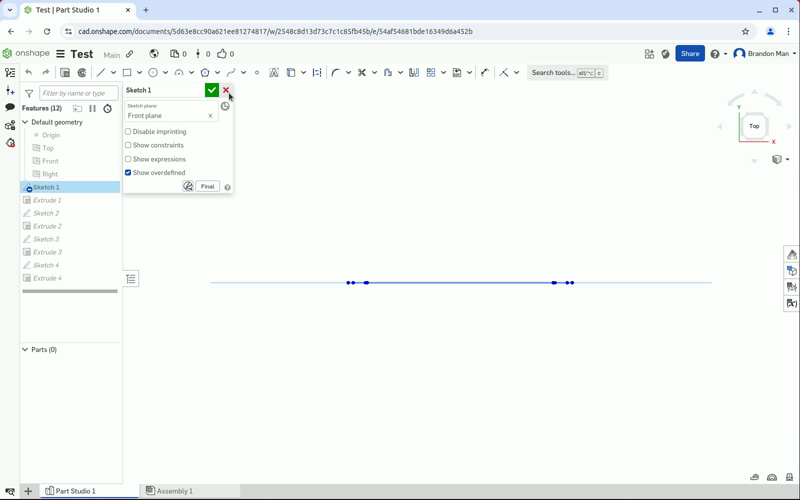
key(shift+s)
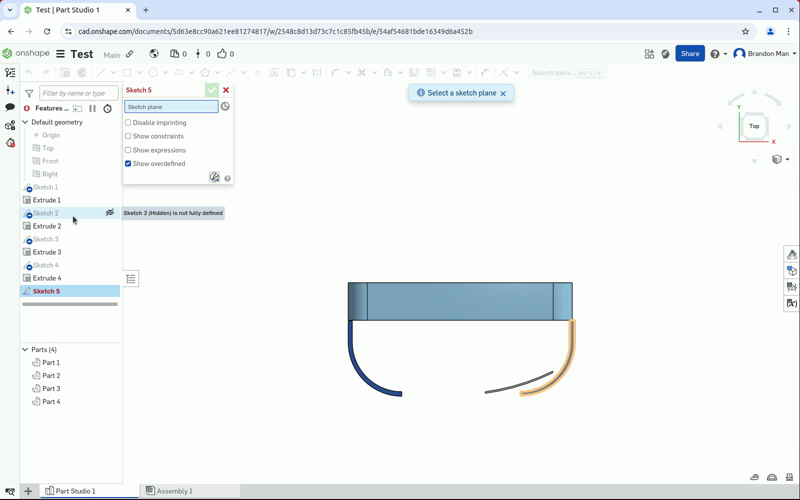
scroll(3)
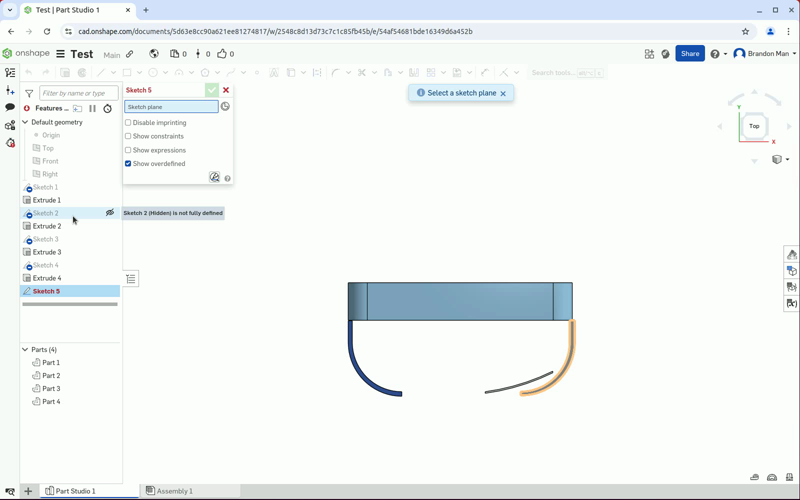
mouse_move(73, 150)
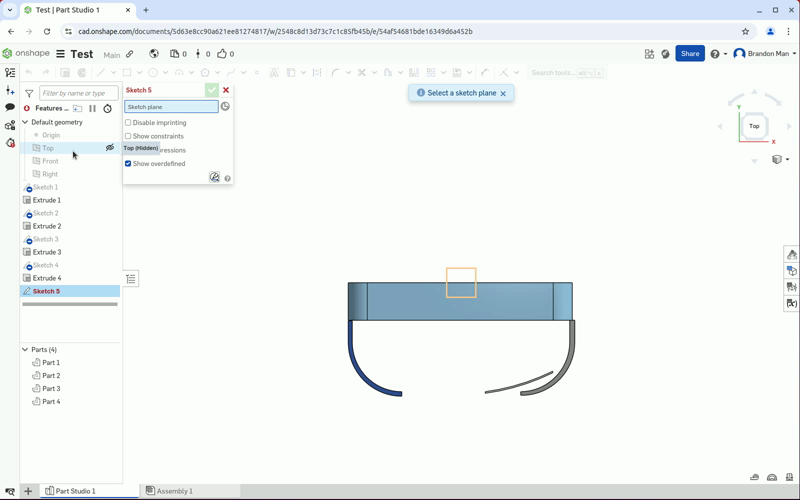
click(73, 150)
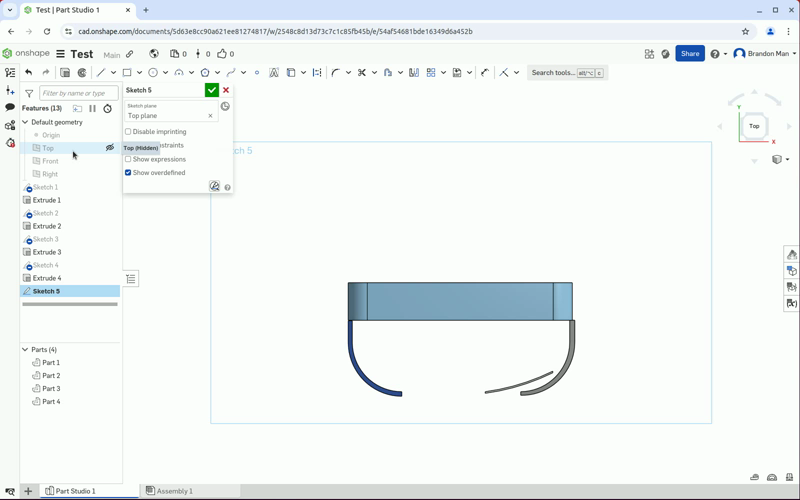
mouse_move(73, 352)
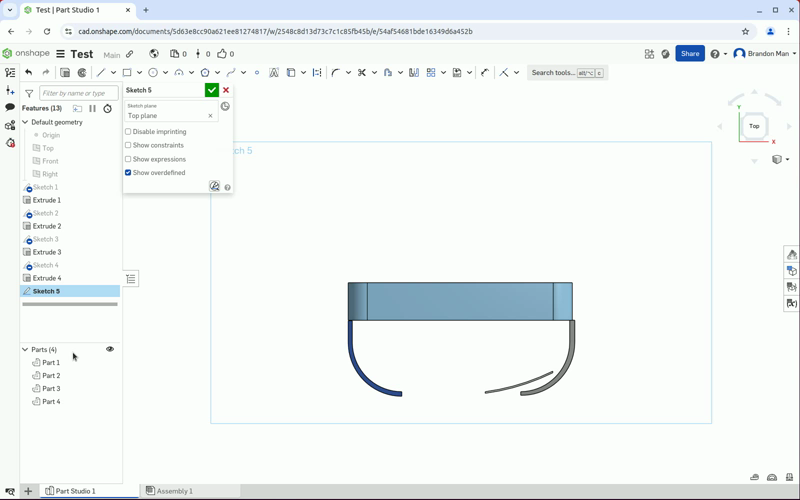
key(y)
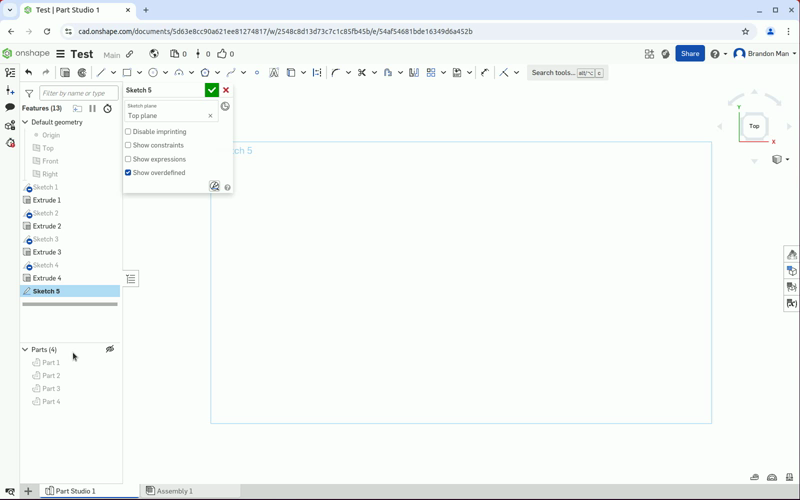
key(a)
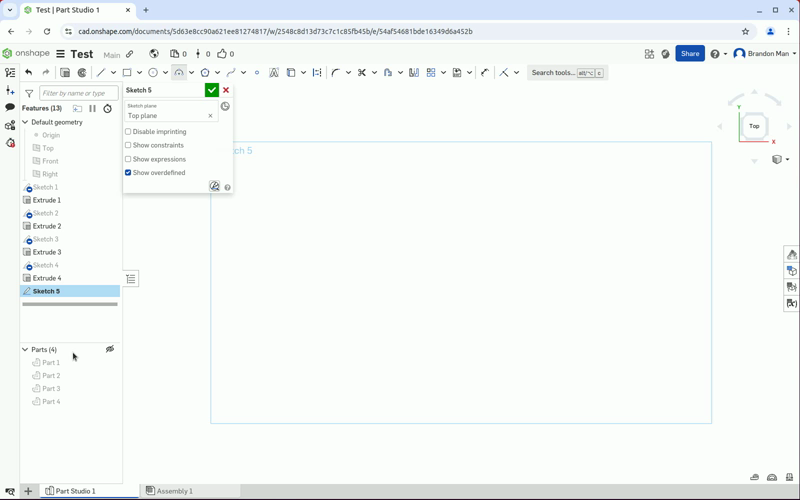
key_down(shift)
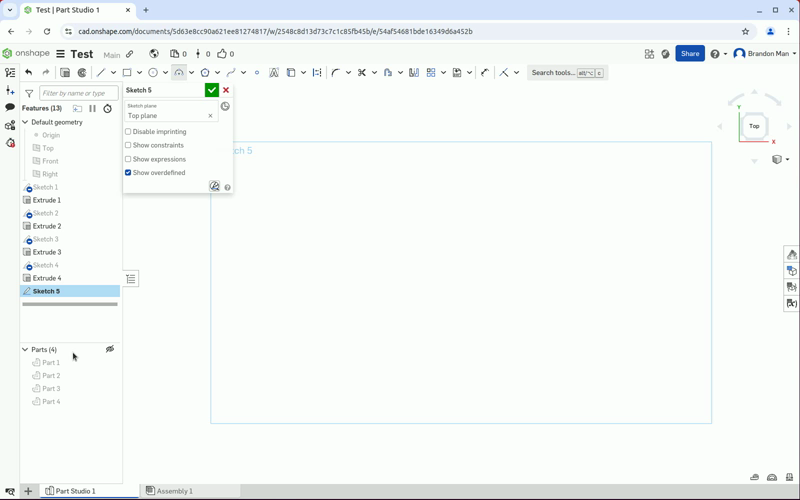
mouse_move(375, 375)
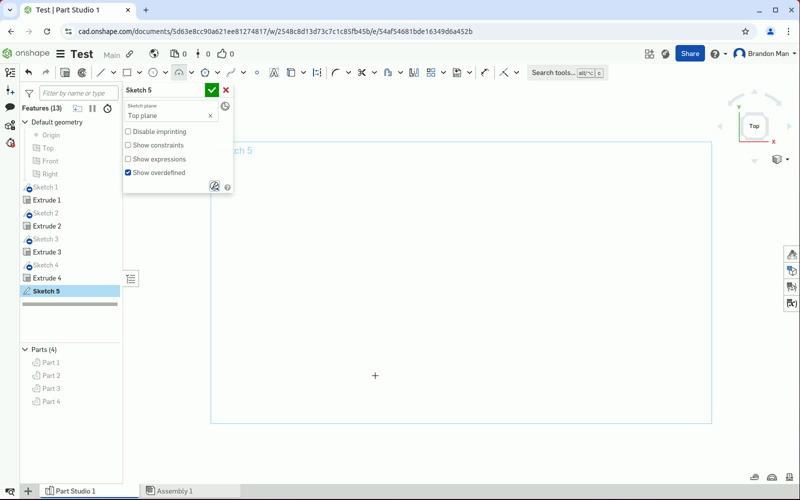
click(375, 375)
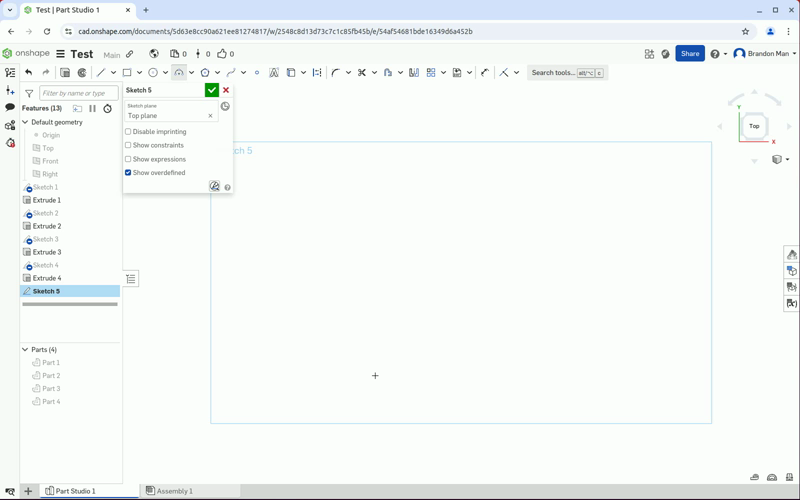
key_up(shift)
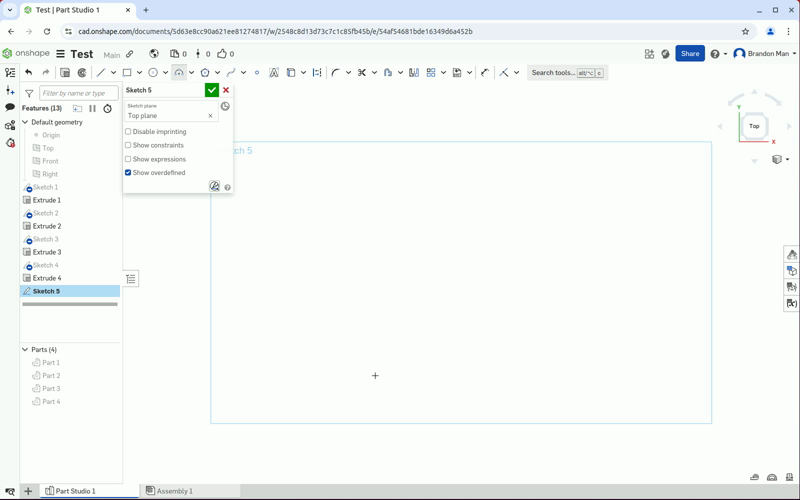
key_down(shift)
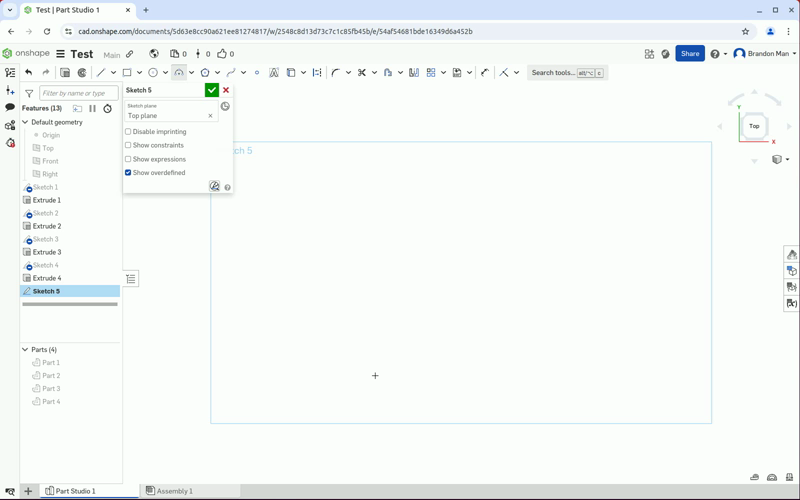
mouse_move(436, 393)
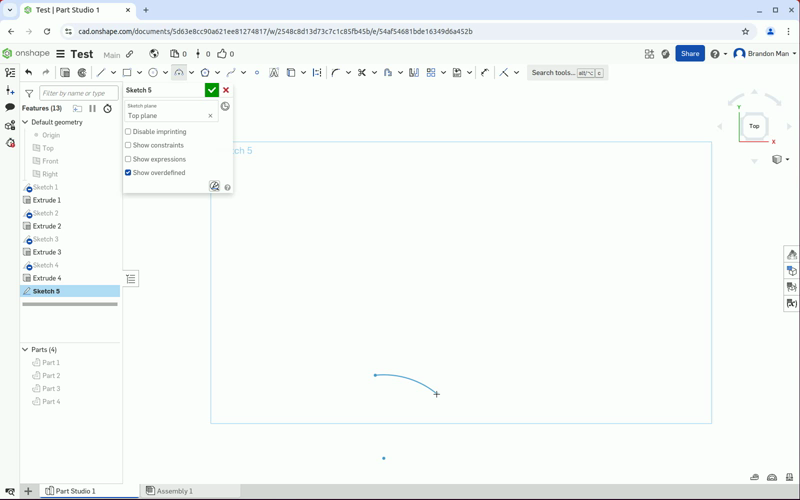
click(436, 393)
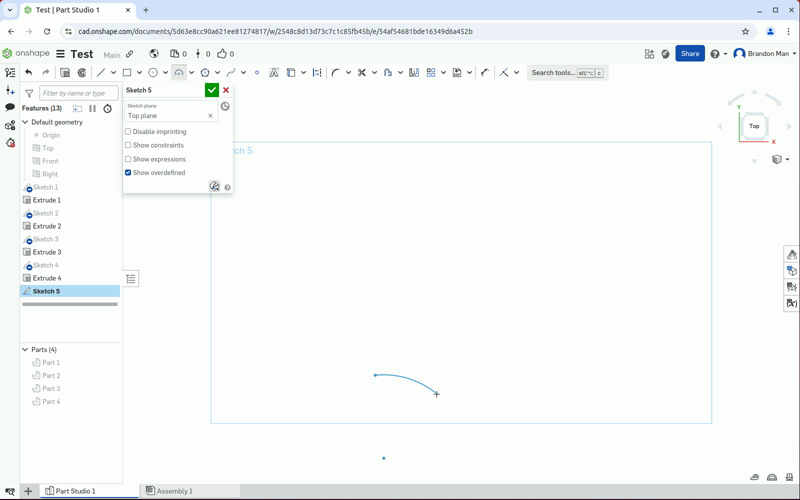
mouse_move(405, 387)
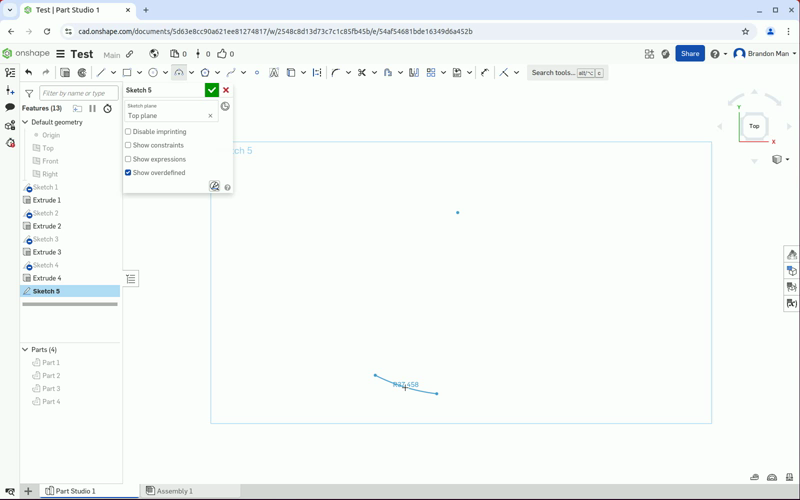
click(405, 387)
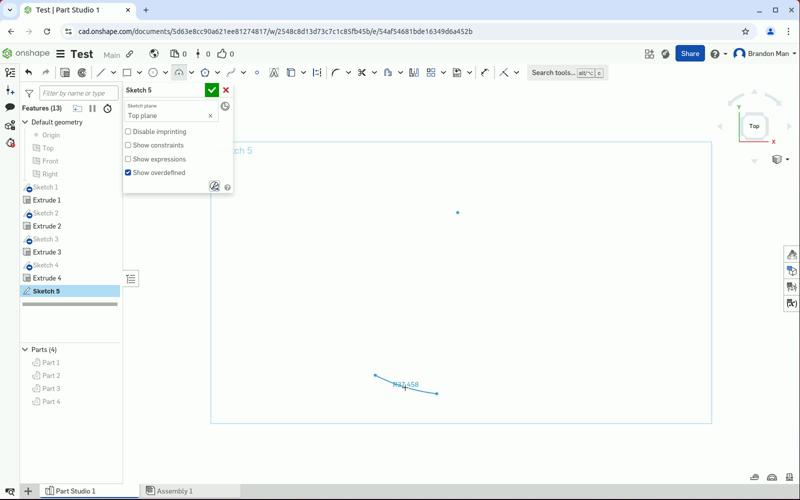
key_up(shift)
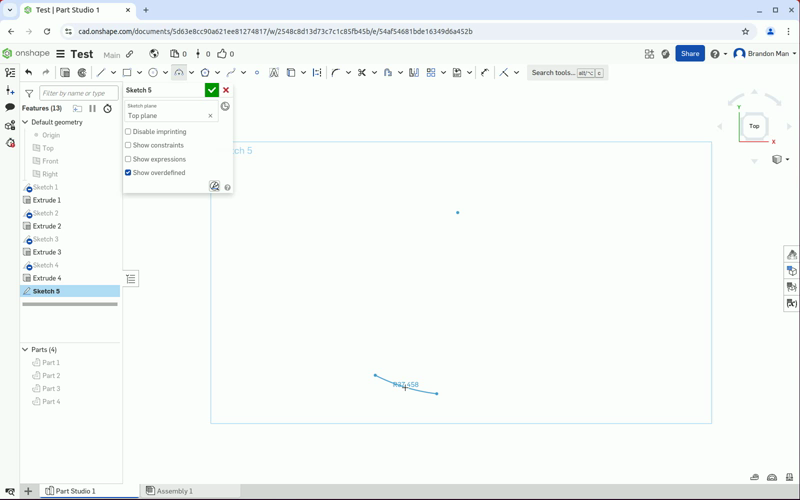
key(esc)
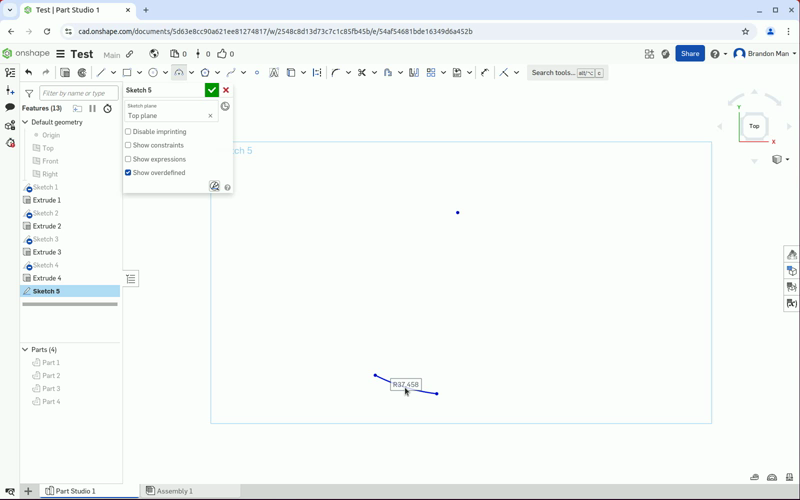
key(l)
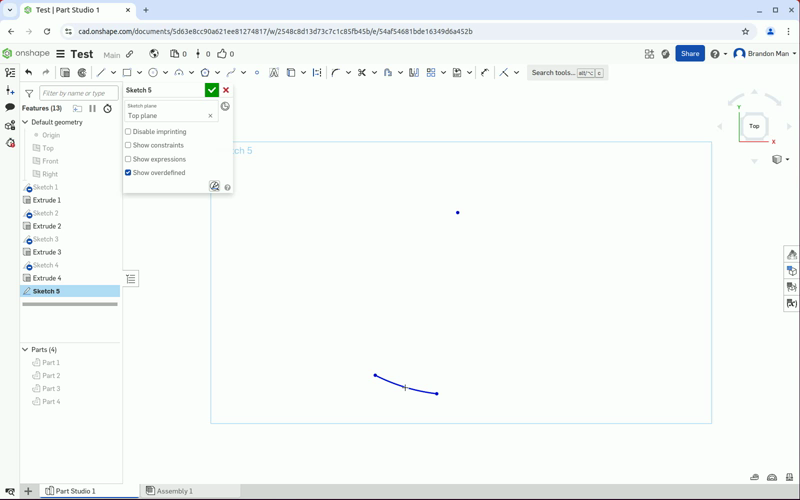
mouse_move(436, 393)
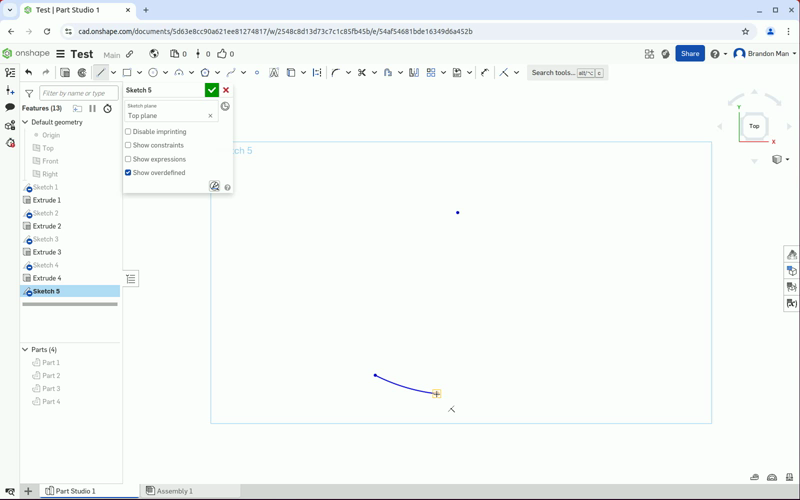
click(436, 393)
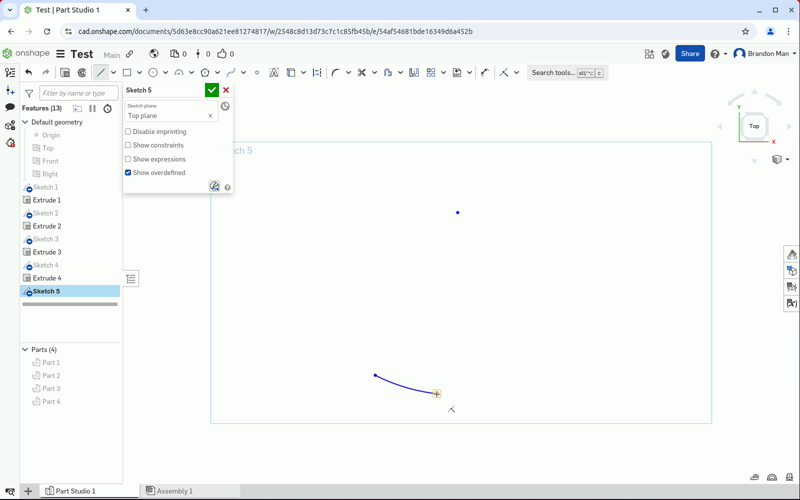
key_down(shift)
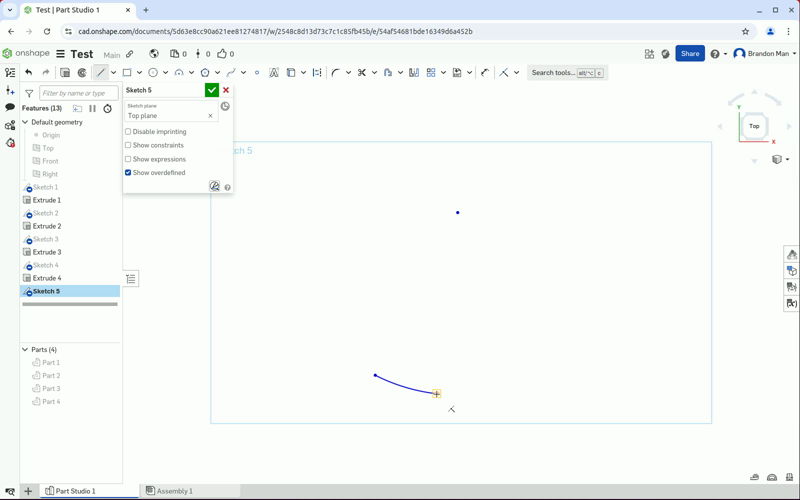
mouse_move(466, 393)
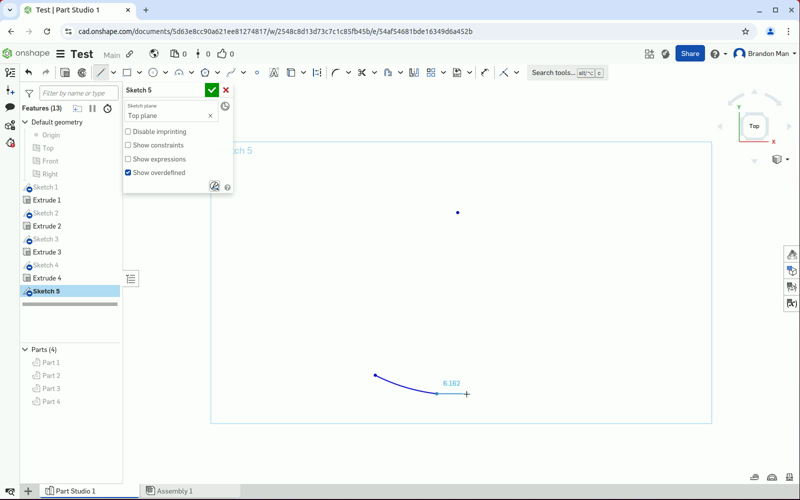
mouse_move(436, 391)
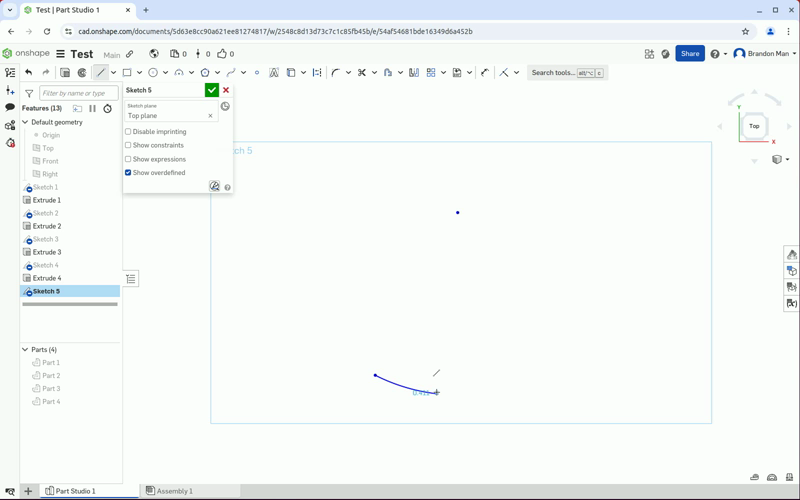
scroll(6)
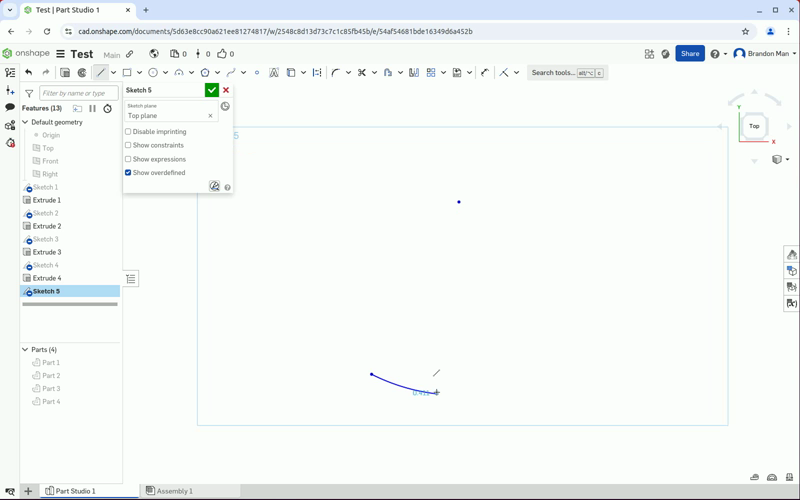
scroll(6)
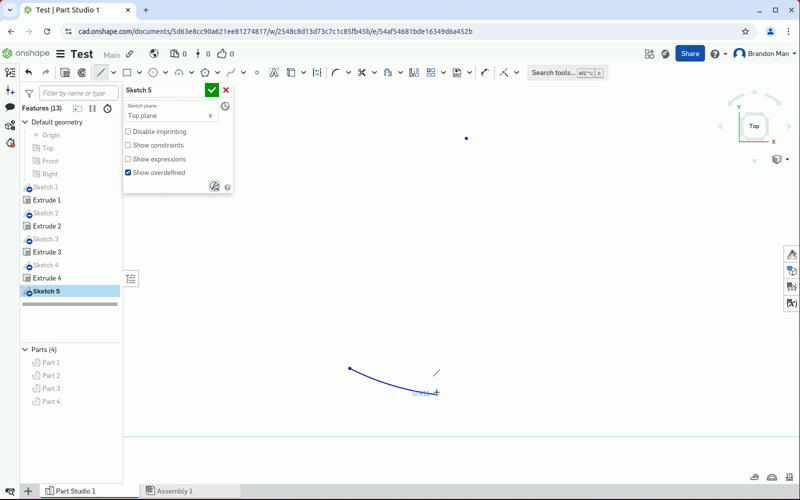
scroll(6)
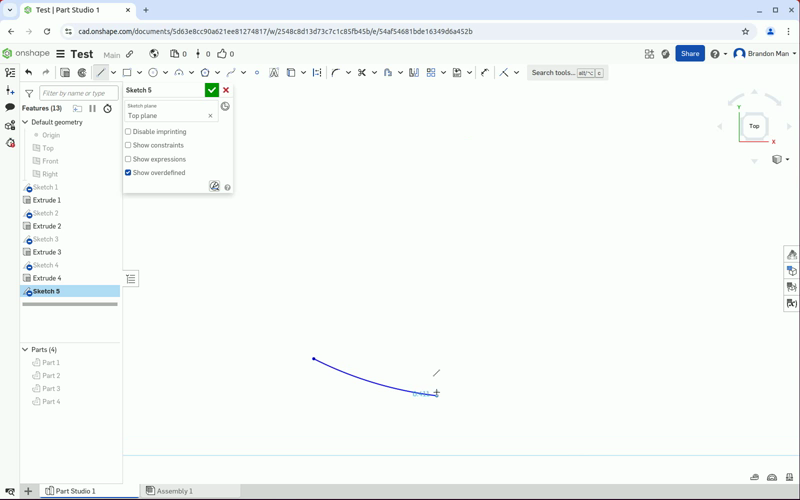
scroll(6)
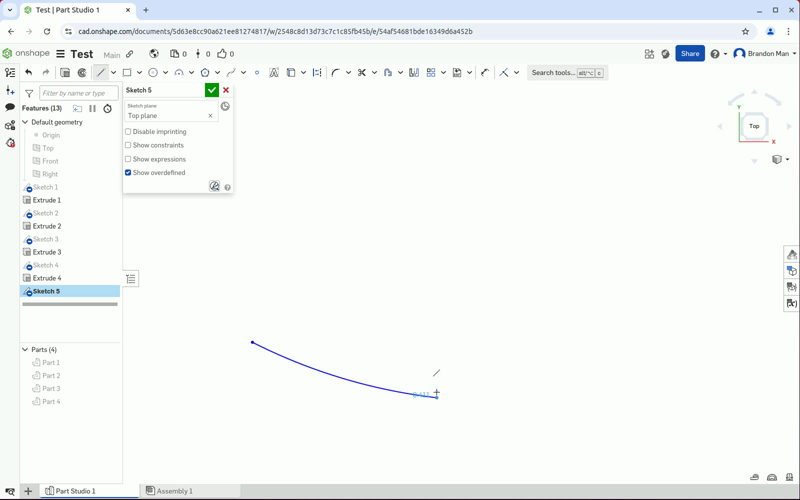
scroll(6)
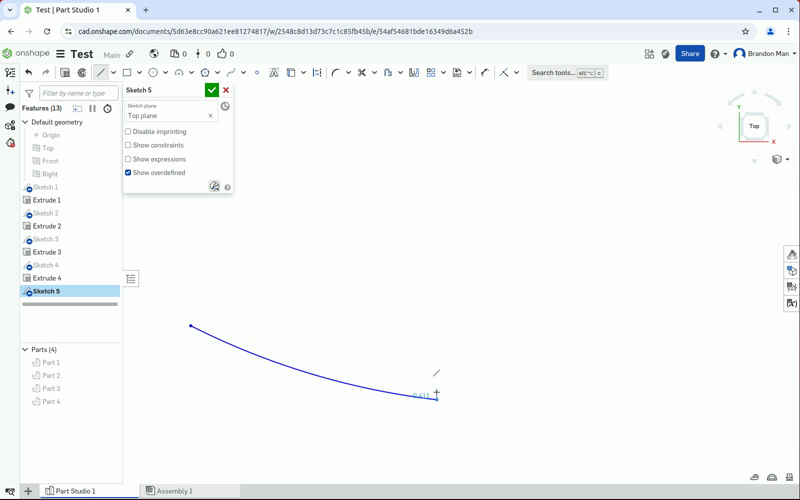
scroll(6)
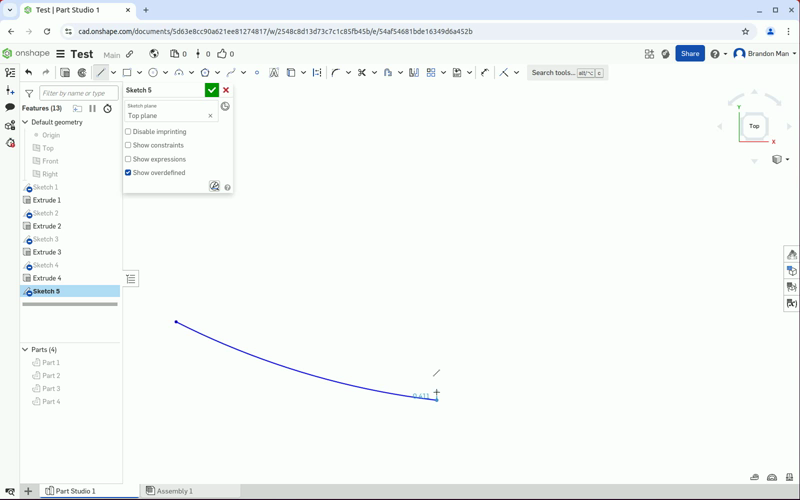
scroll(6)
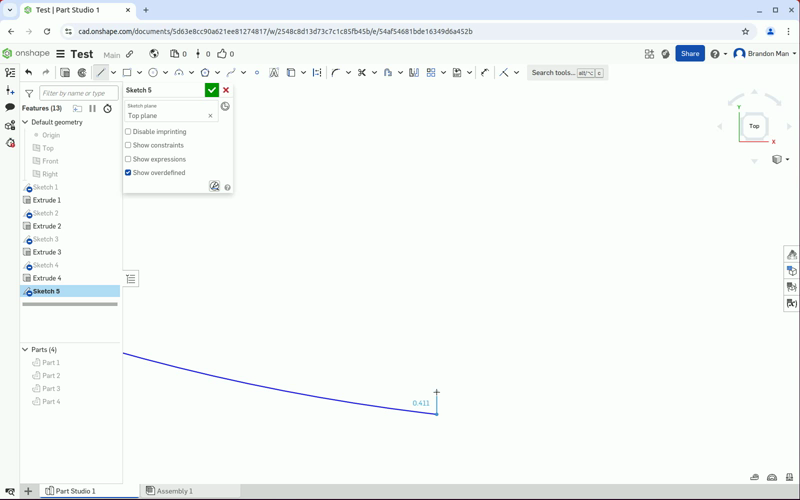
click(436, 391)
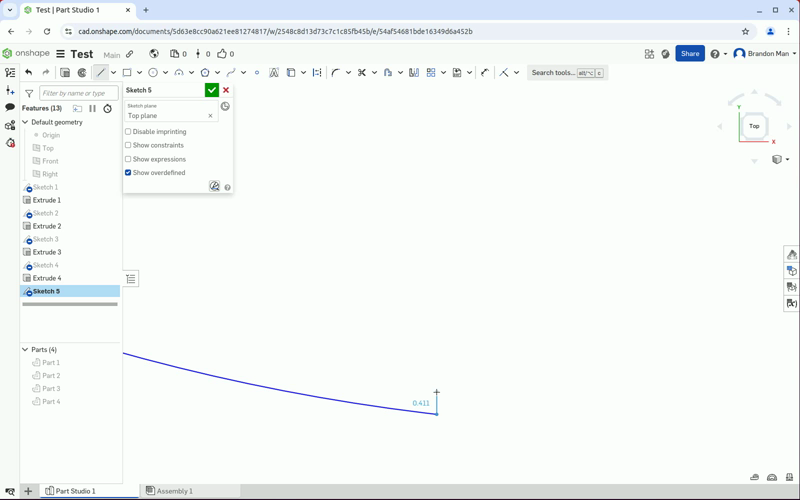
scroll(-6)
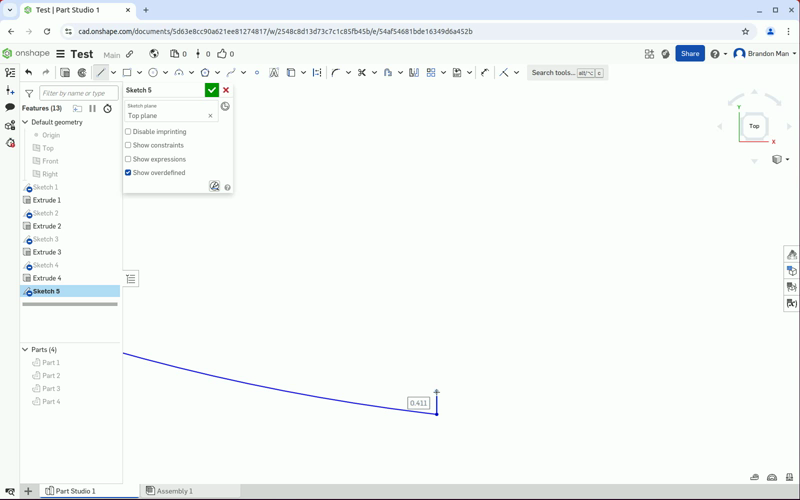
scroll(-6)
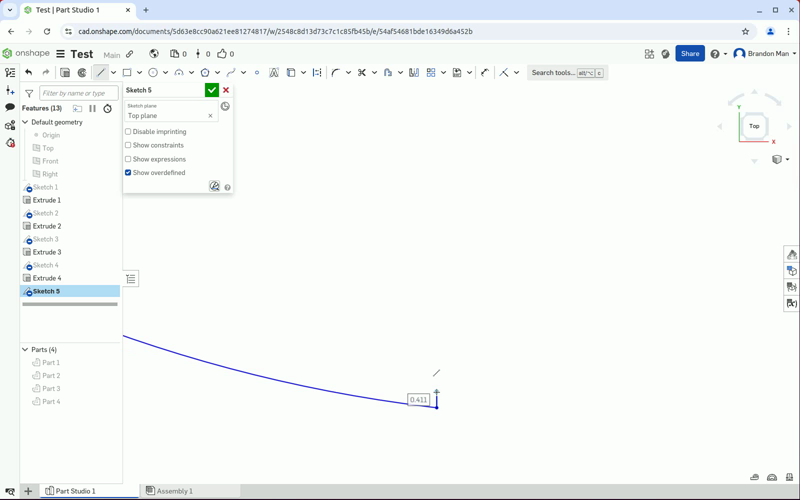
scroll(-6)
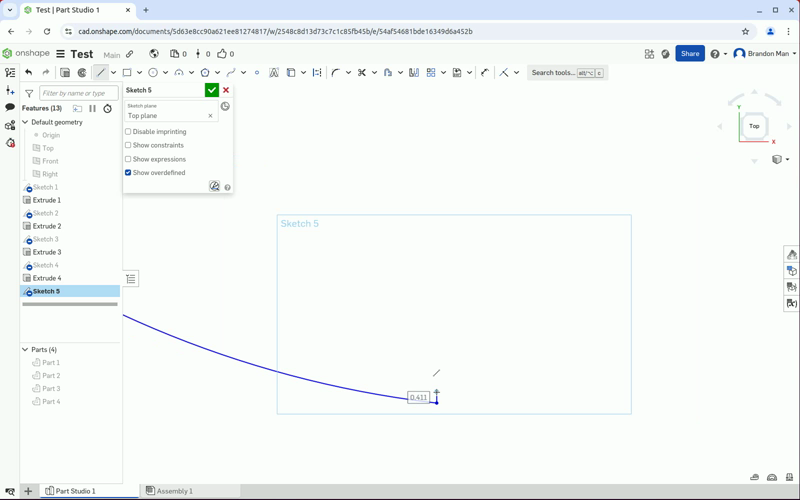
scroll(-6)
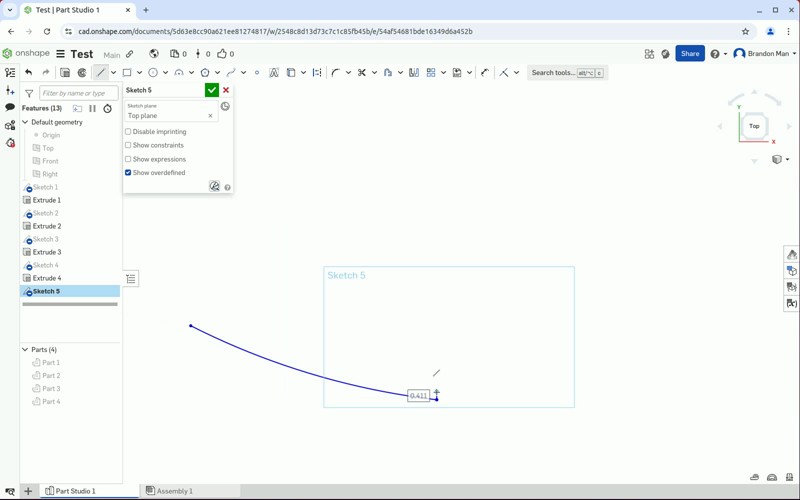
scroll(-6)
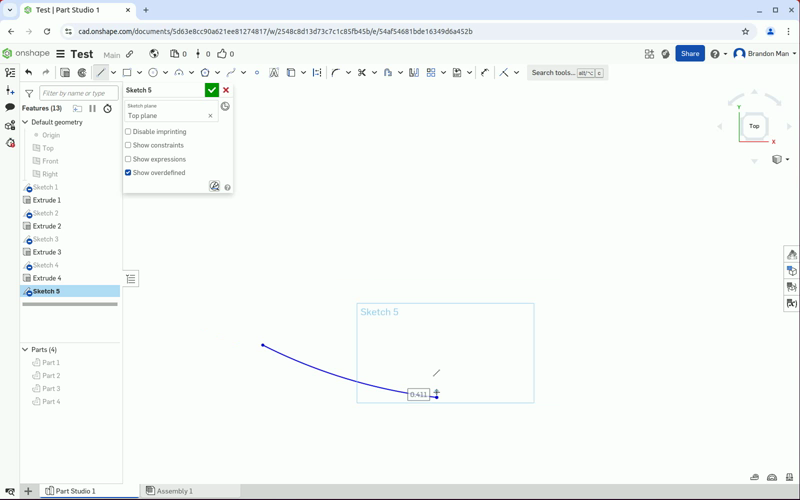
scroll(-6)
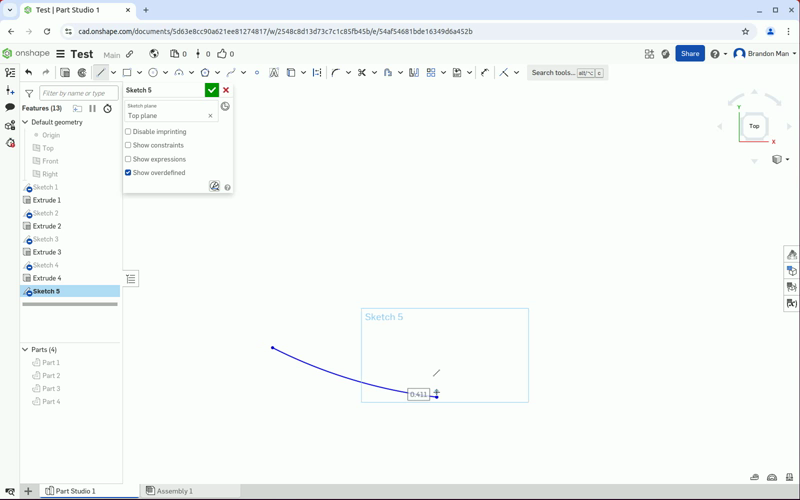
scroll(-6)
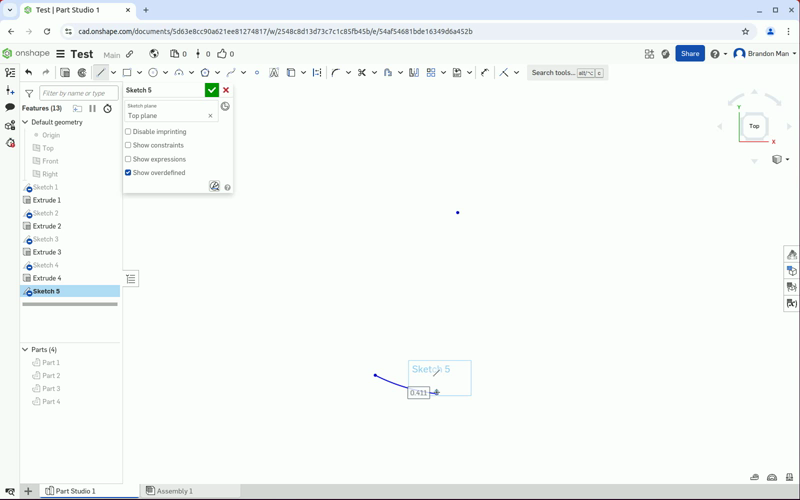
key_up(shift)
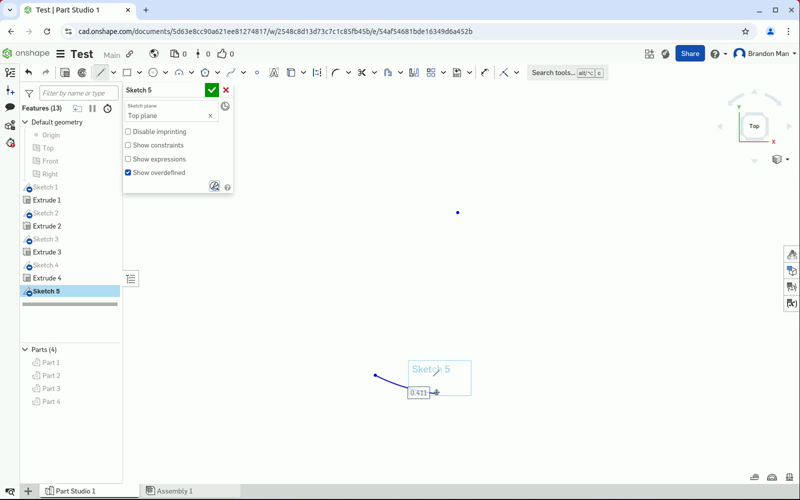
key(esc)
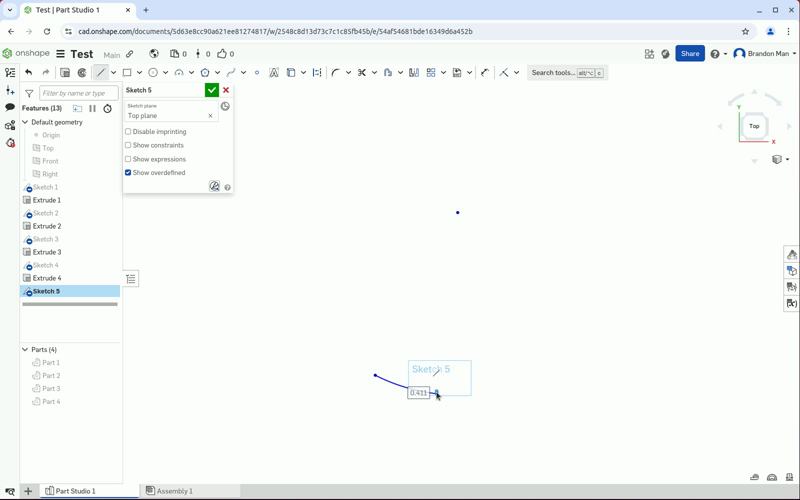
key(a)
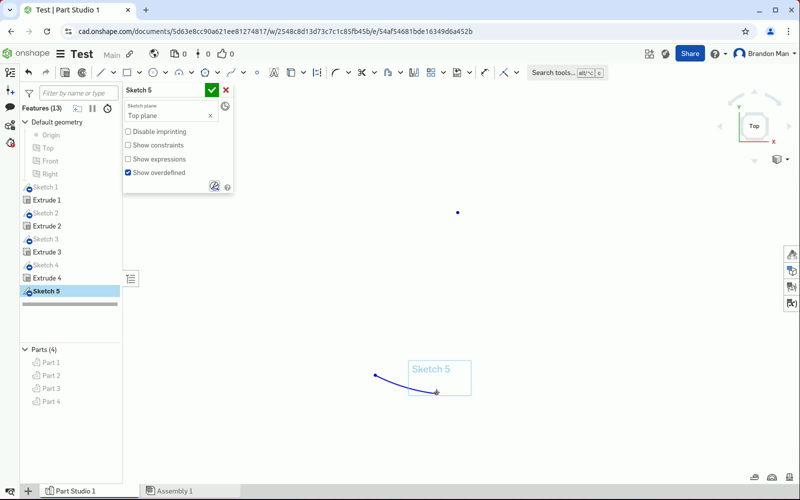
mouse_move(436, 391)
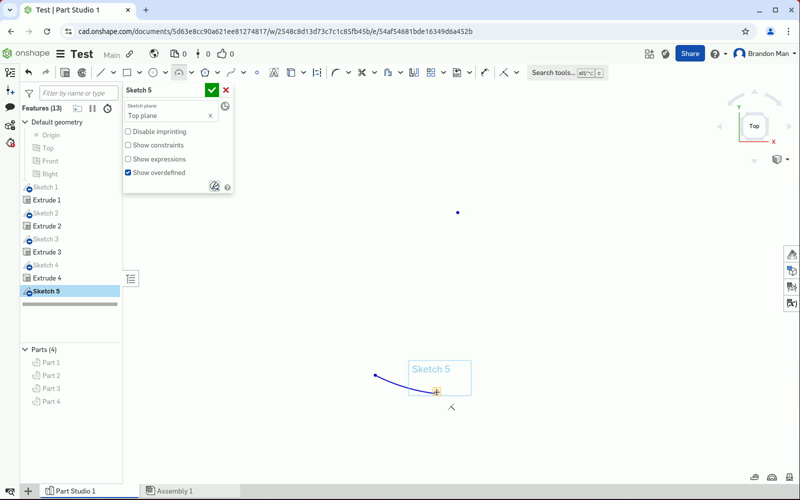
scroll(6)
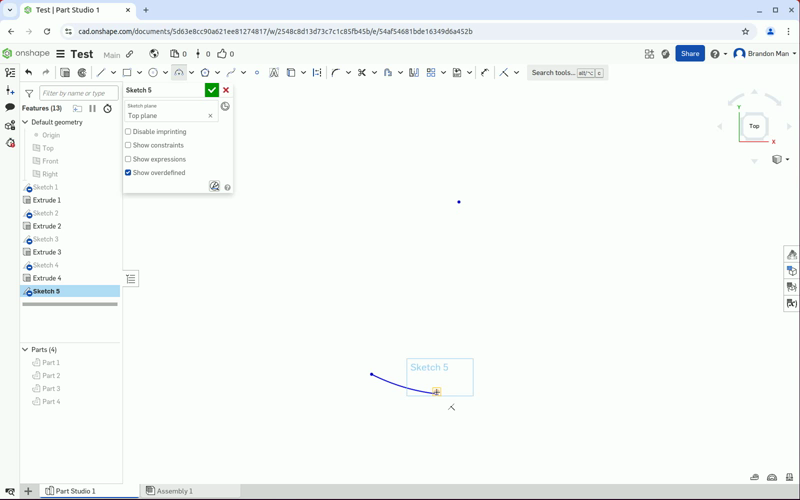
scroll(6)
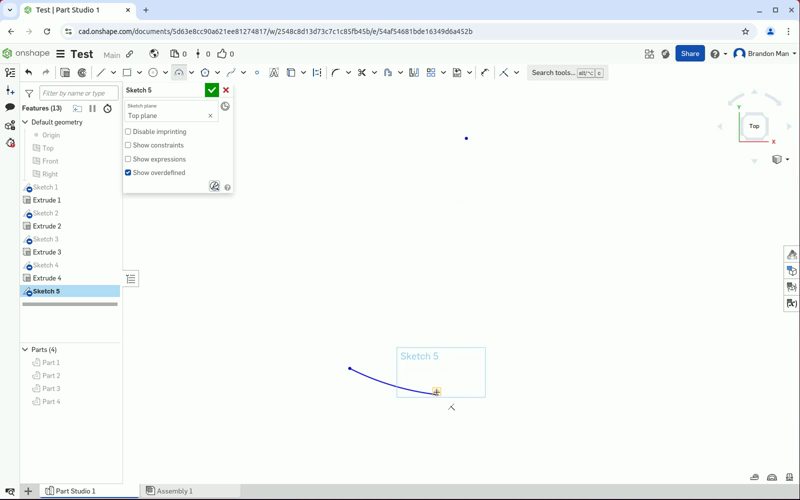
scroll(6)
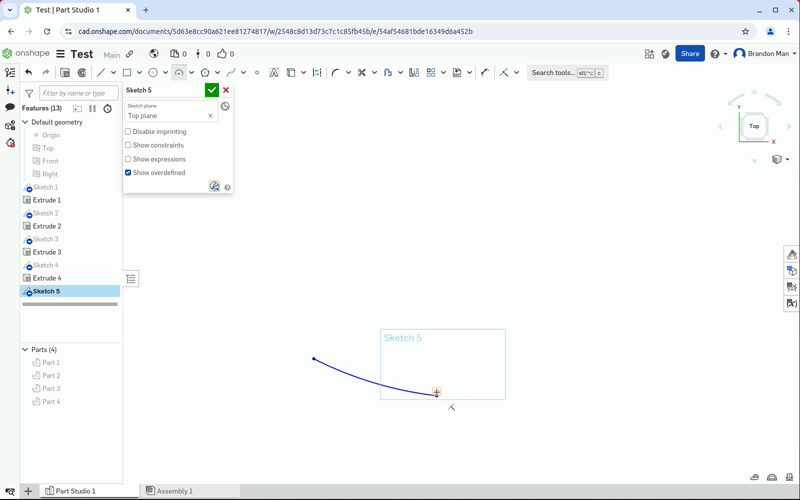
scroll(6)
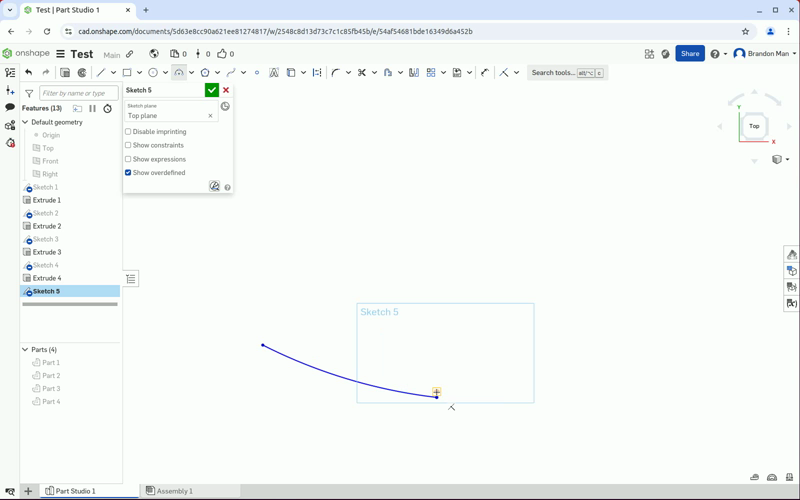
scroll(6)
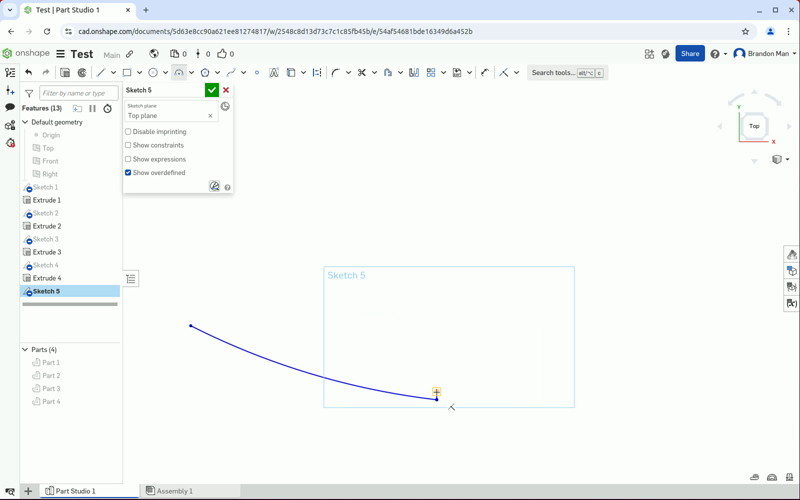
scroll(6)
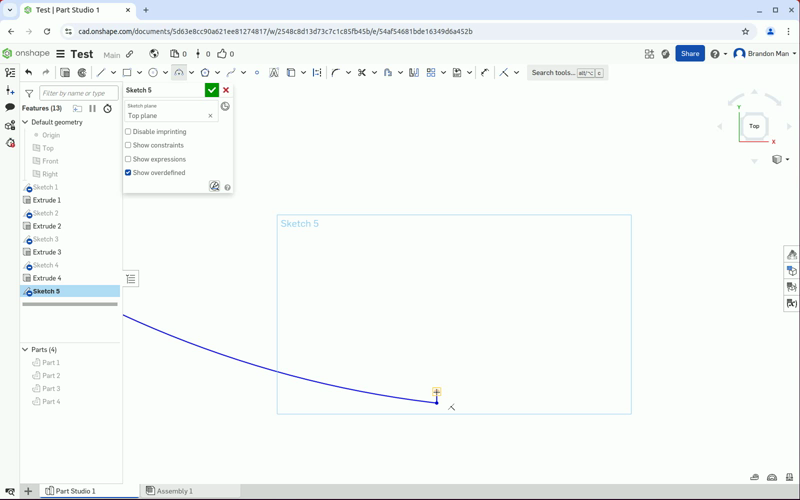
scroll(6)
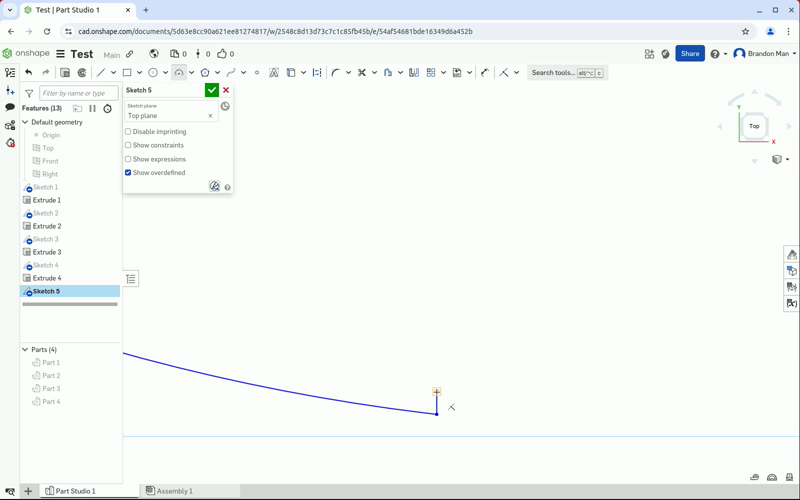
click(436, 391)
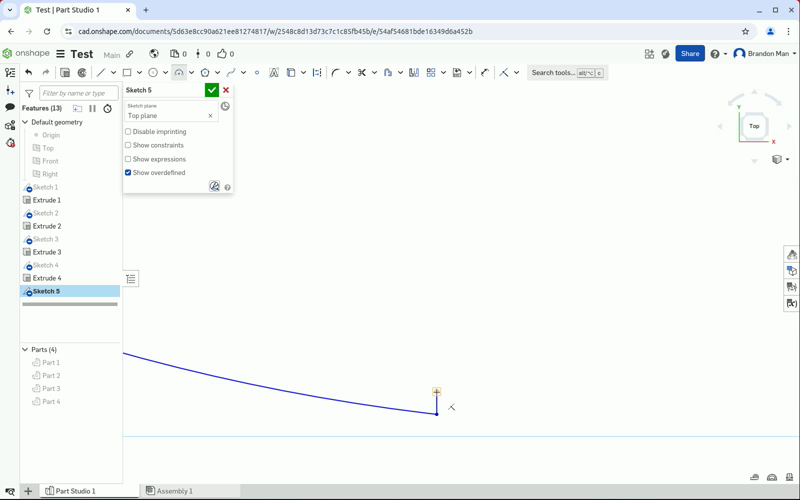
scroll(-6)
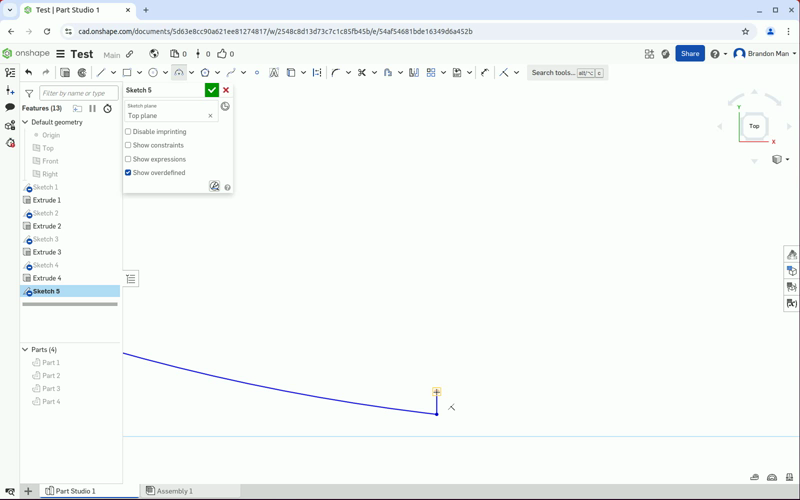
scroll(-6)
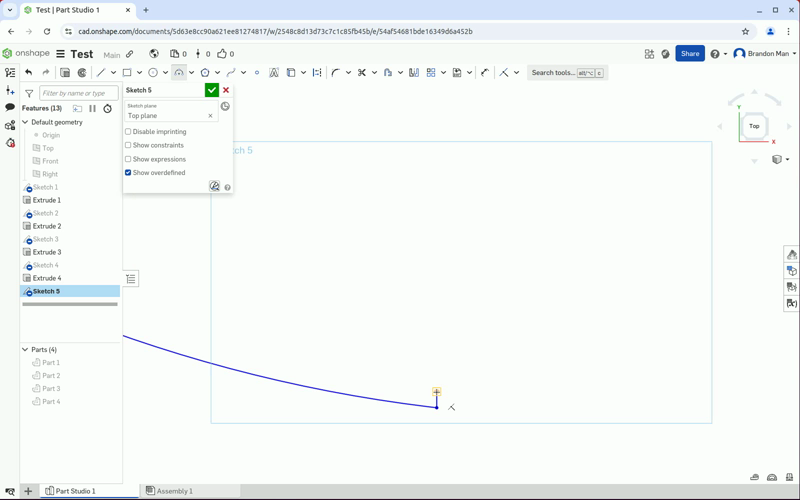
scroll(-6)
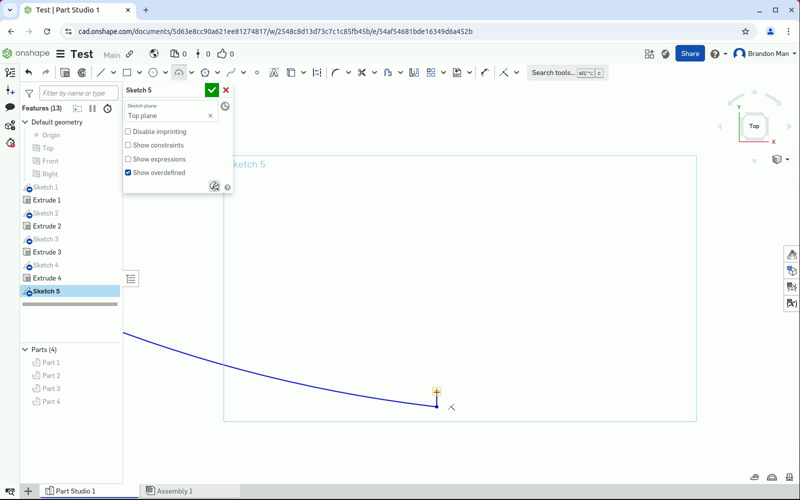
scroll(-6)
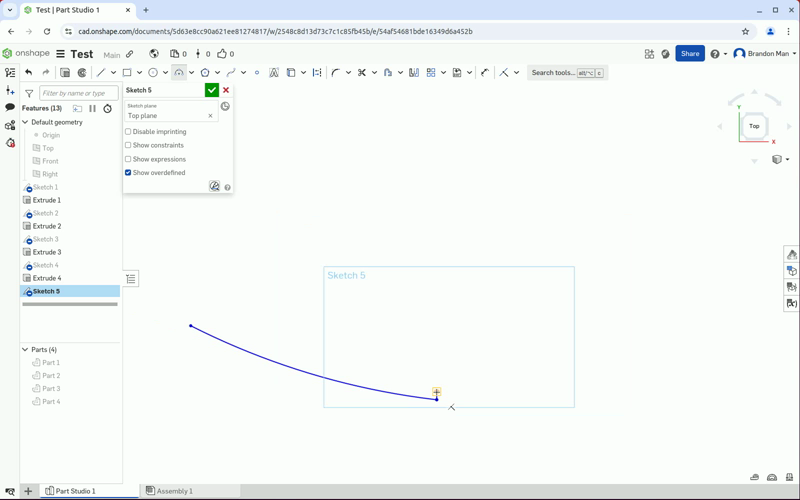
scroll(-6)
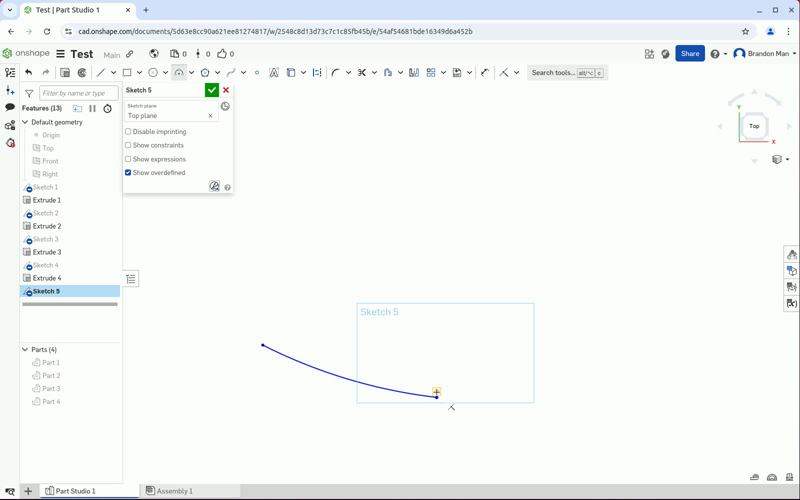
scroll(-6)
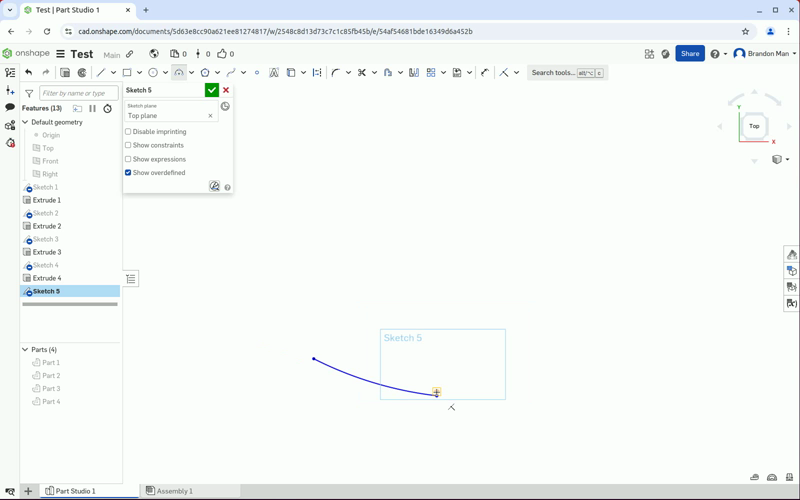
scroll(-6)
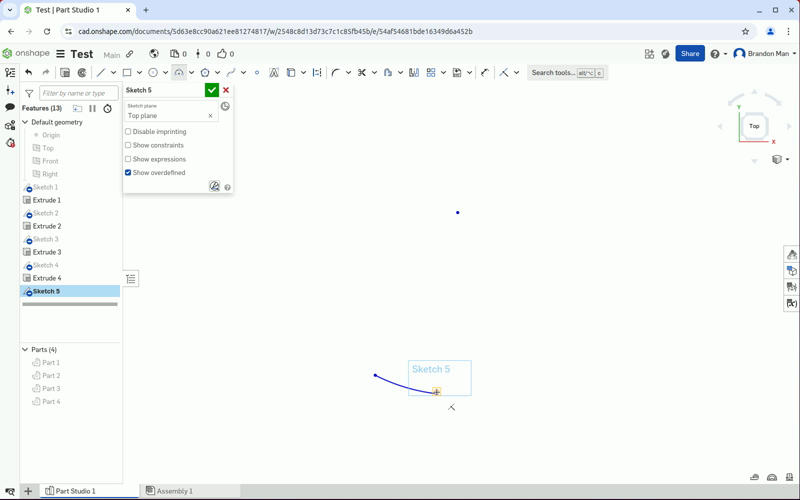
key_down(shift)
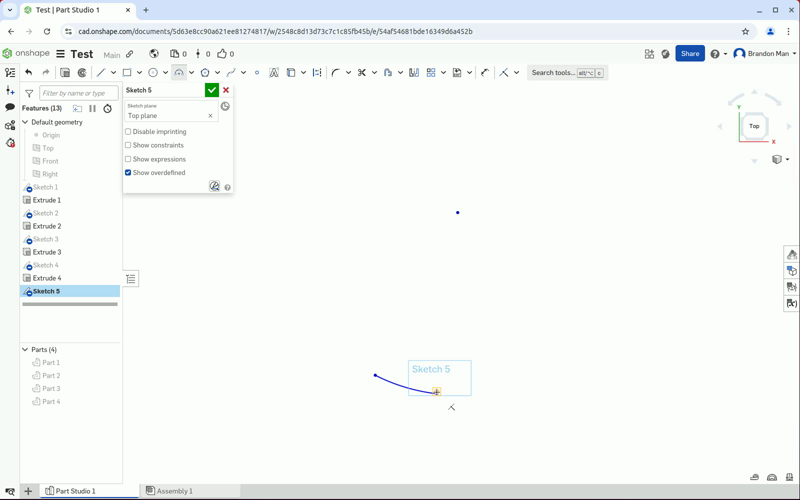
mouse_move(375, 373)
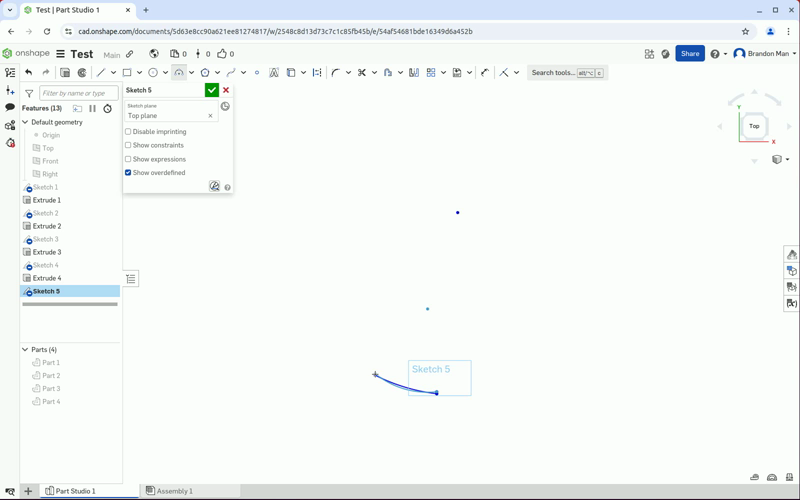
scroll(6)
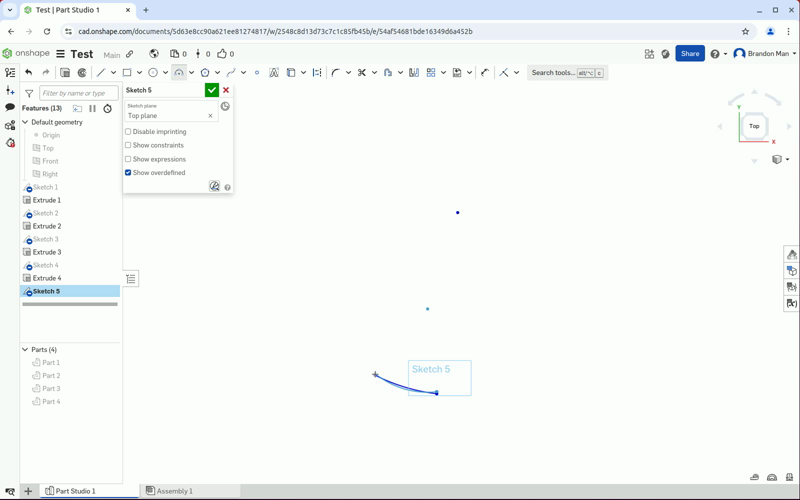
scroll(6)
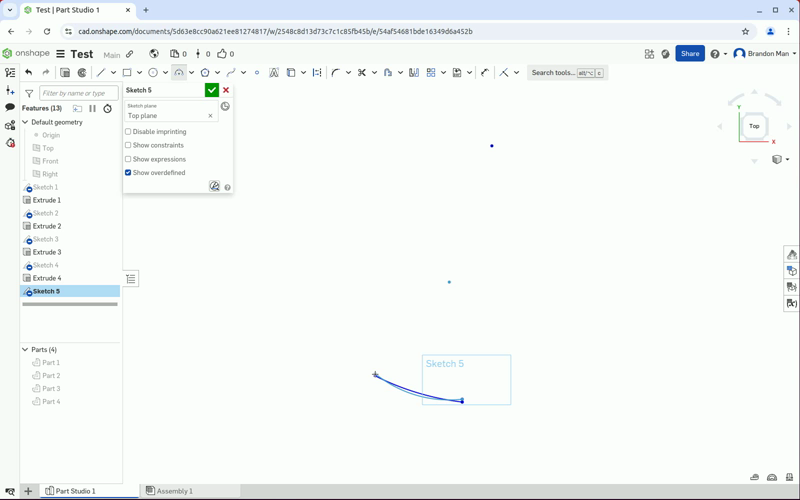
scroll(6)
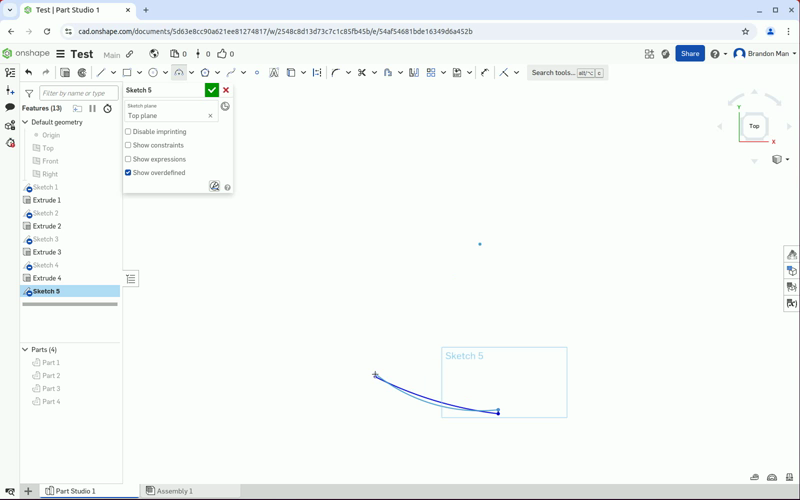
scroll(6)
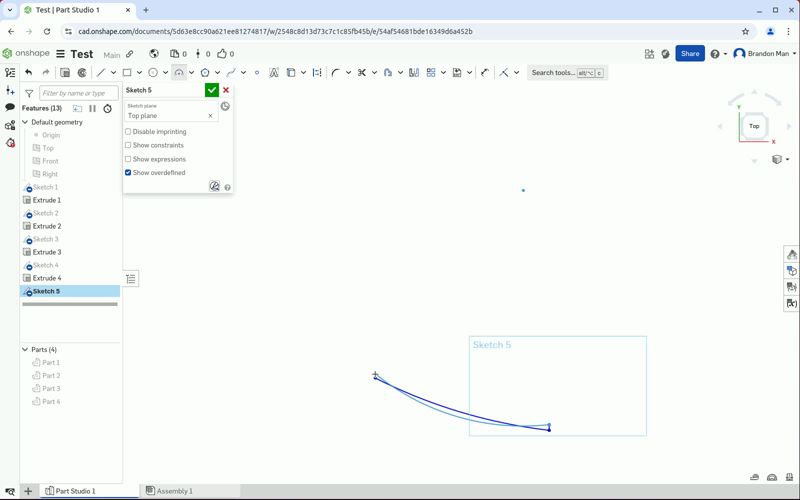
scroll(6)
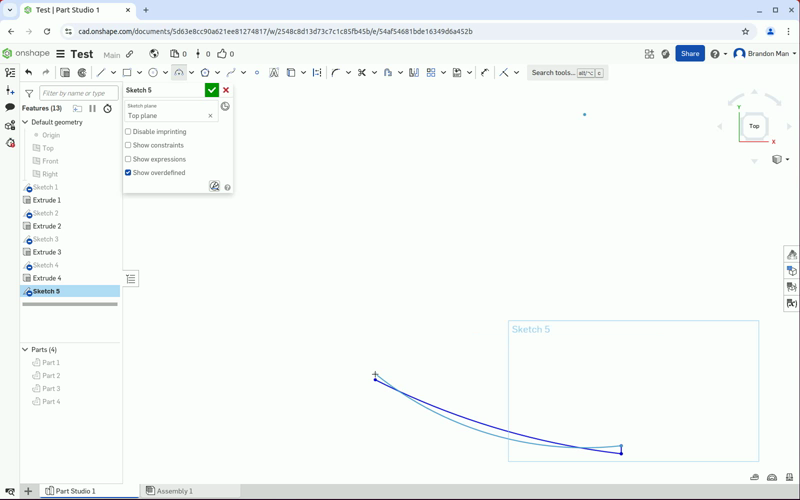
scroll(6)
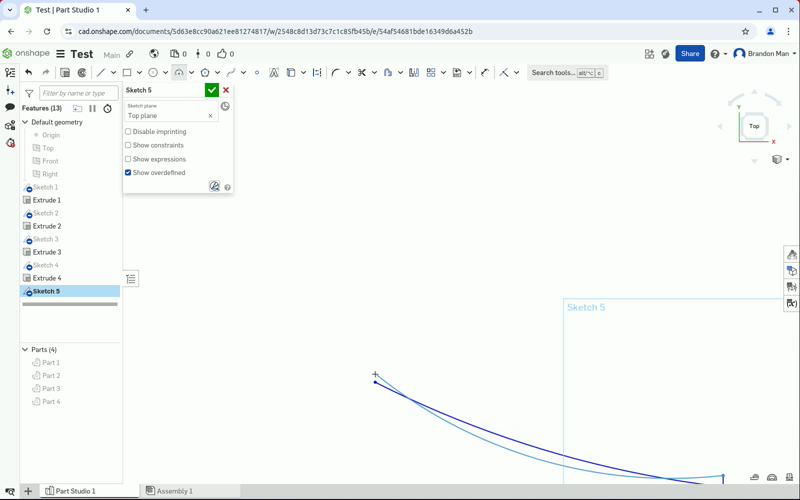
scroll(6)
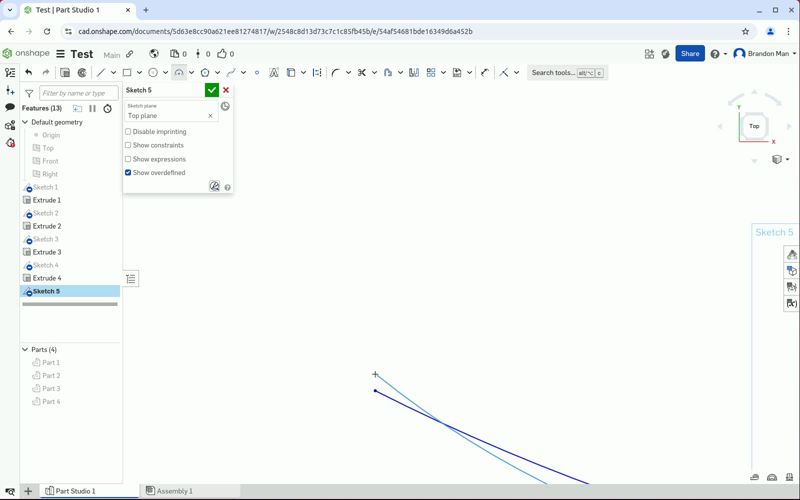
click(375, 373)
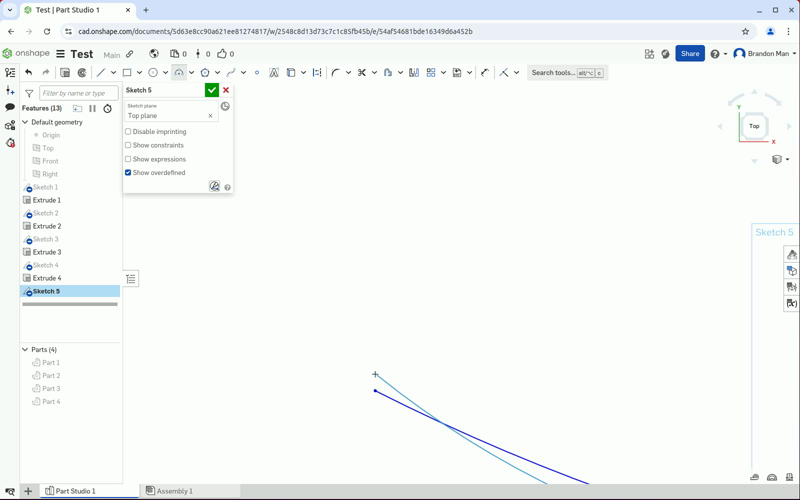
scroll(-6)
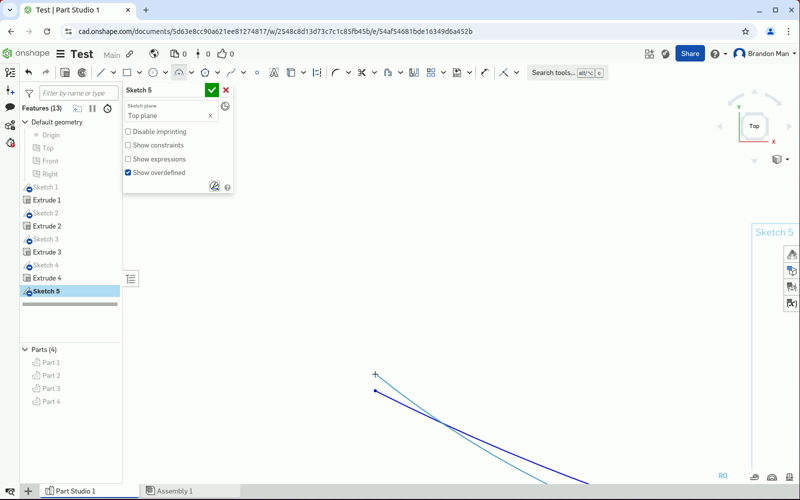
scroll(-6)
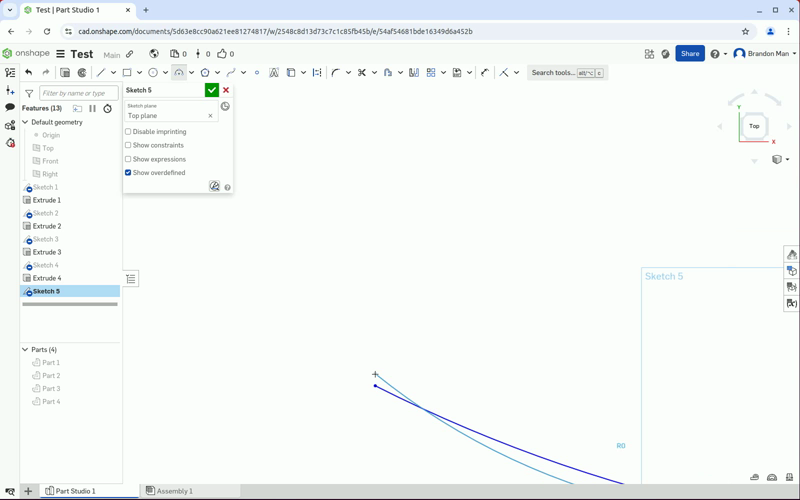
scroll(-6)
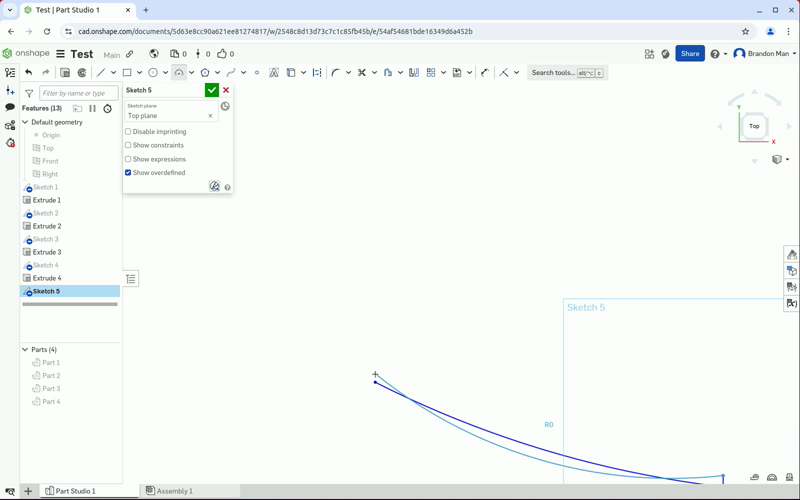
scroll(-6)
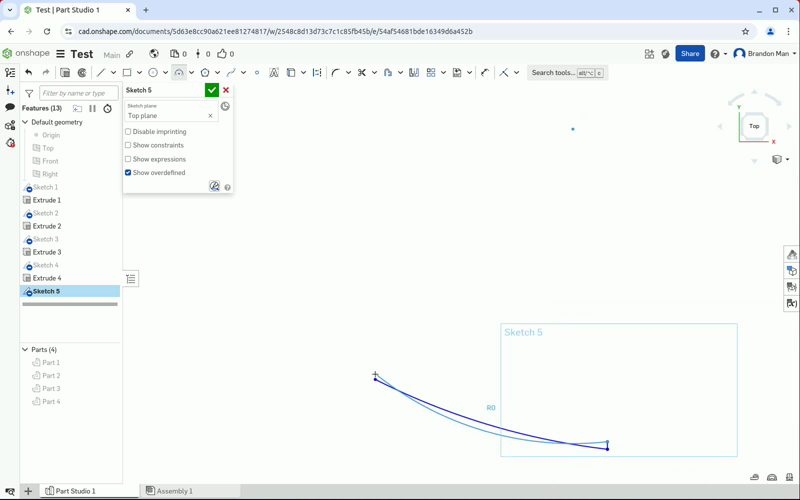
scroll(-6)
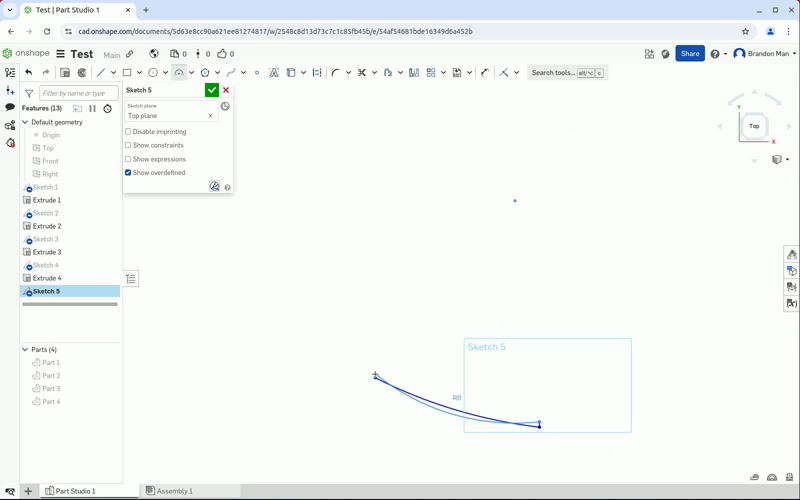
scroll(-6)
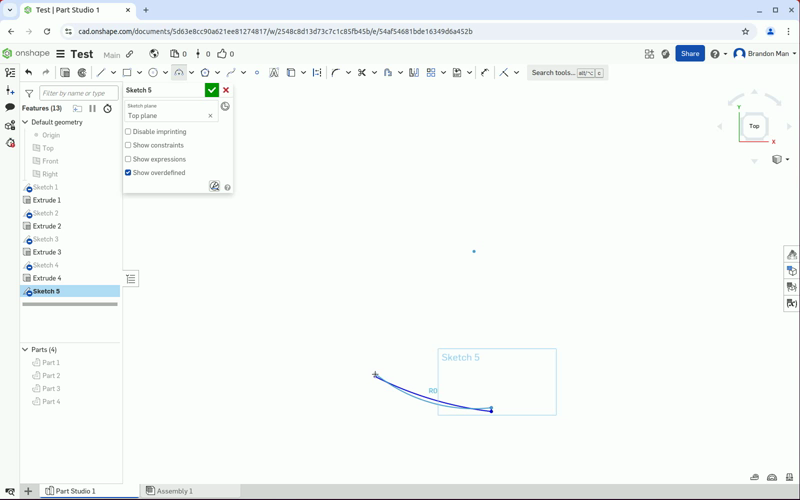
scroll(-6)
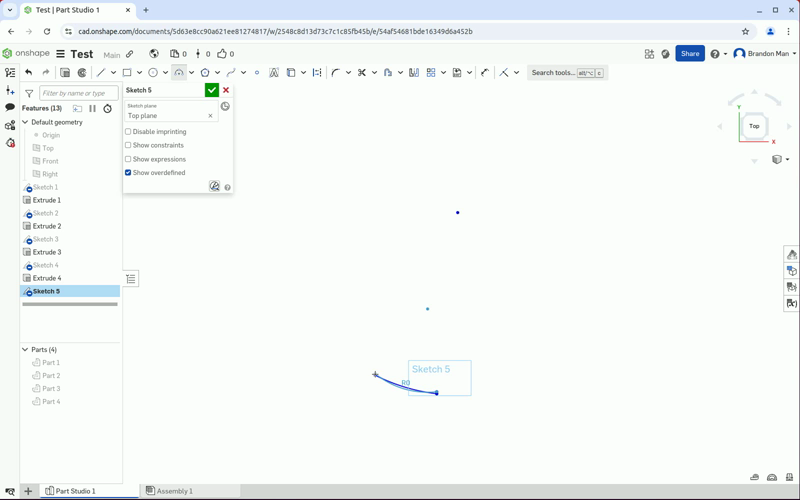
mouse_move(405, 384)
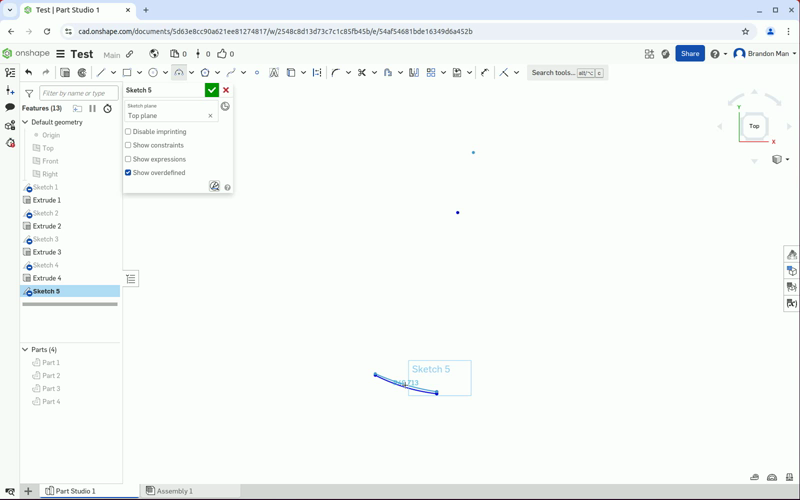
scroll(6)
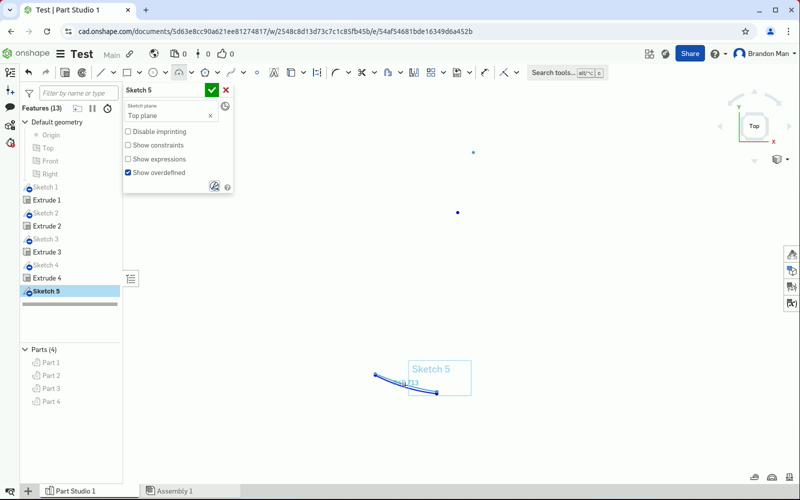
scroll(6)
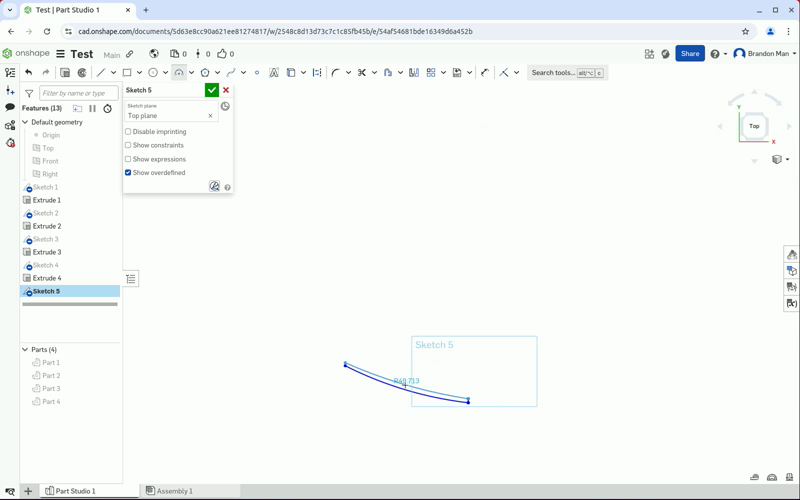
scroll(6)
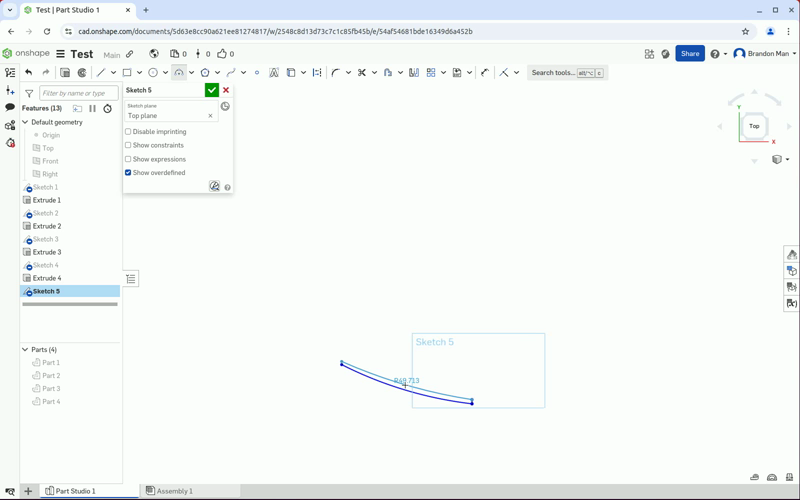
scroll(6)
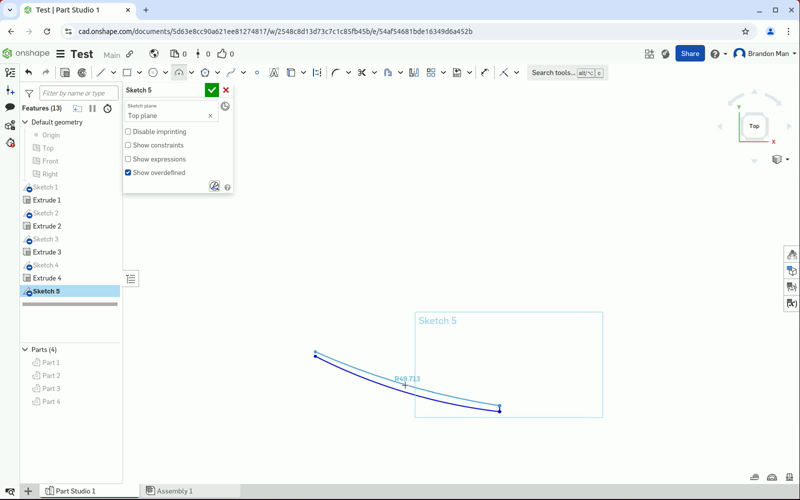
scroll(6)
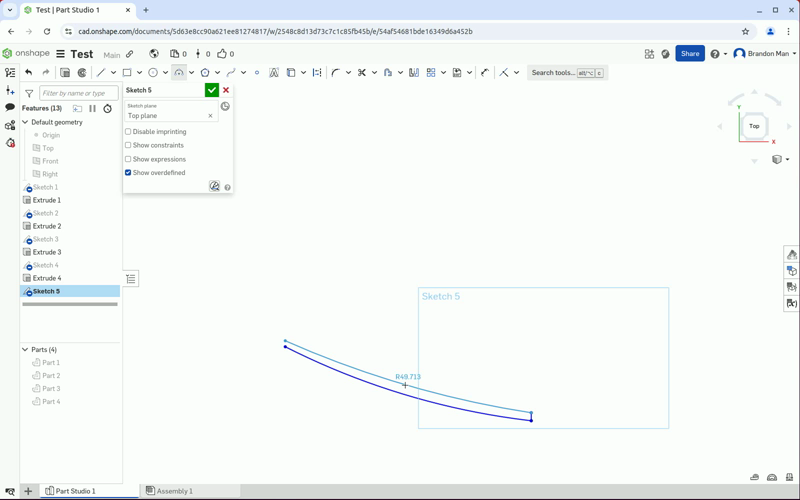
scroll(6)
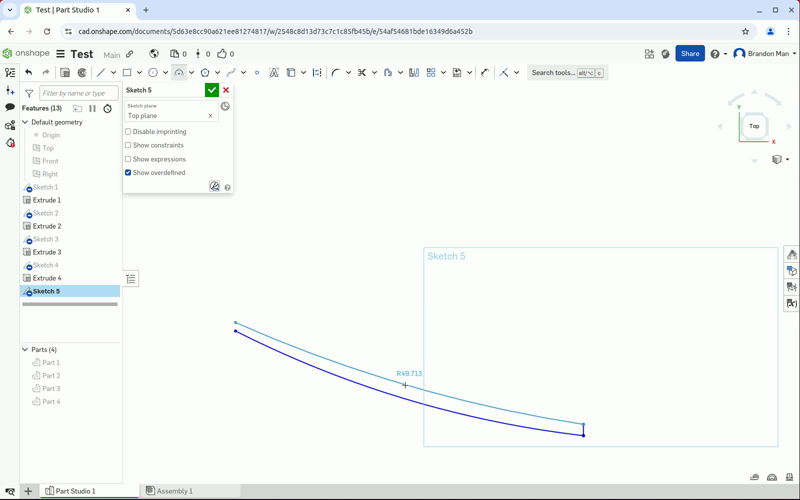
scroll(6)
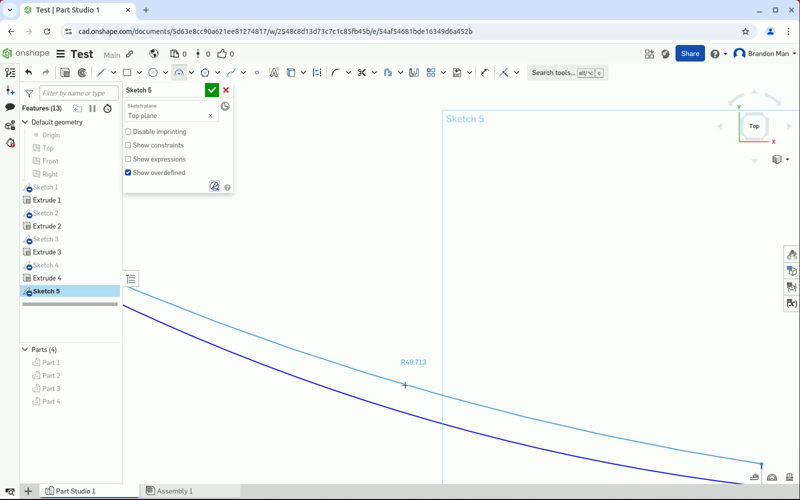
click(405, 384)
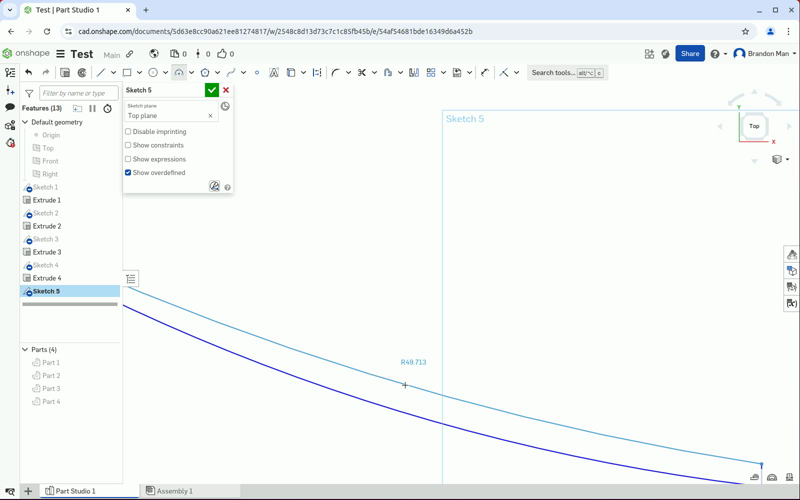
scroll(-6)
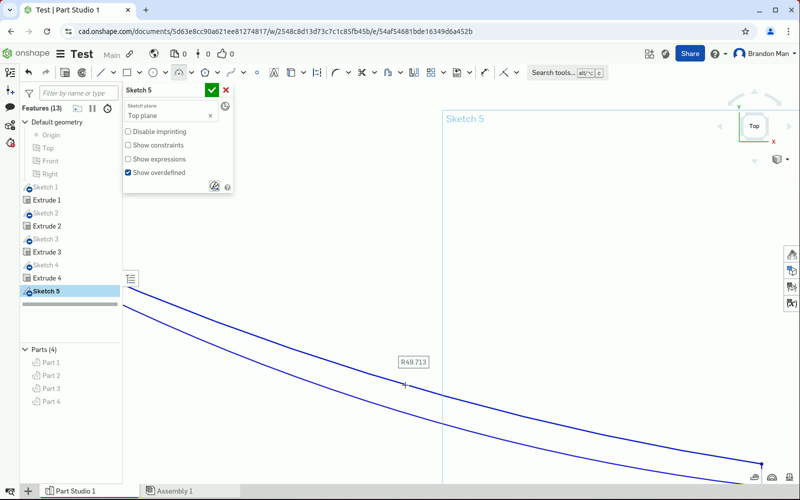
scroll(-6)
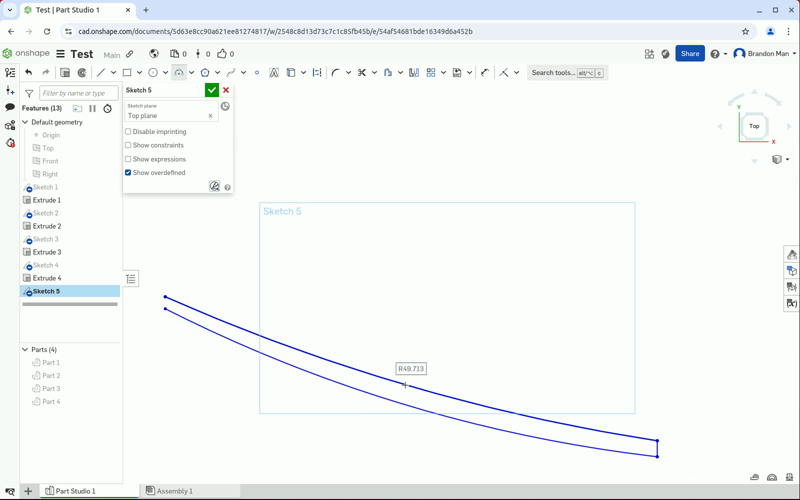
scroll(-6)
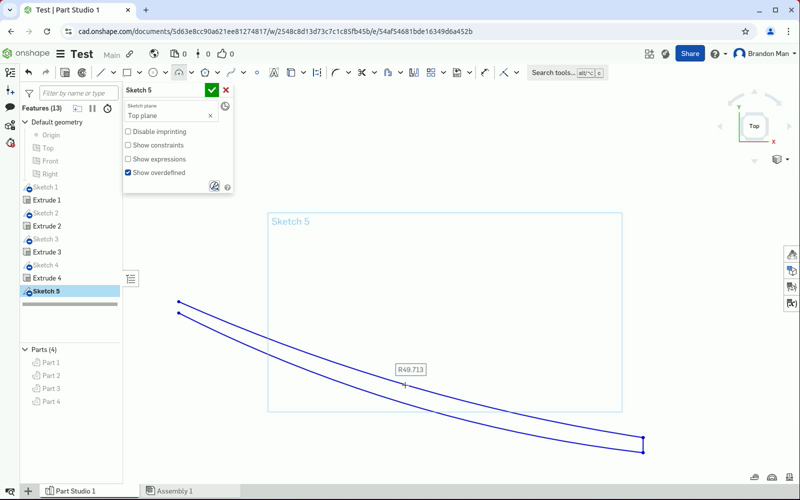
scroll(-6)
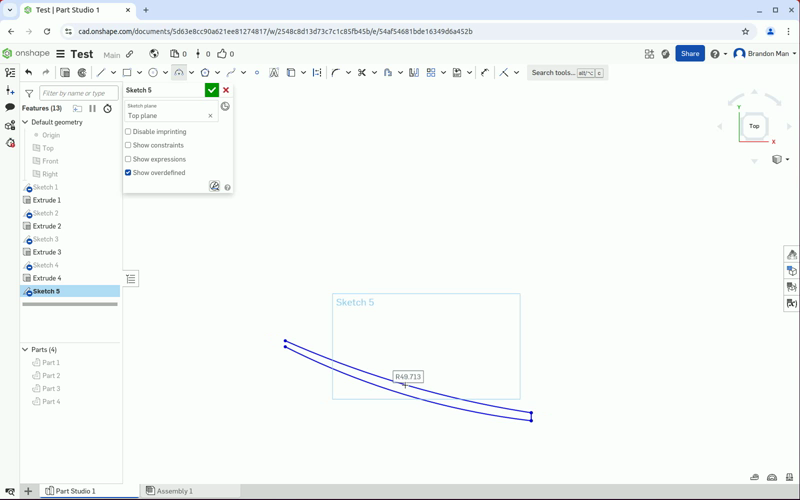
scroll(-6)
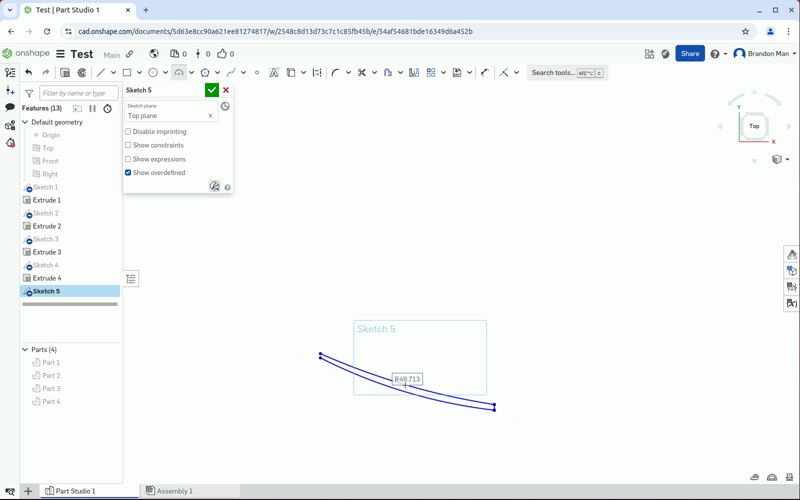
scroll(-6)
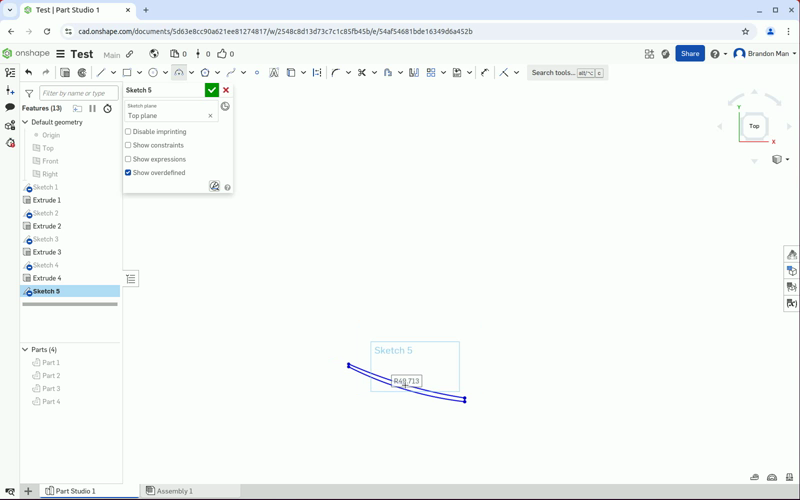
scroll(-6)
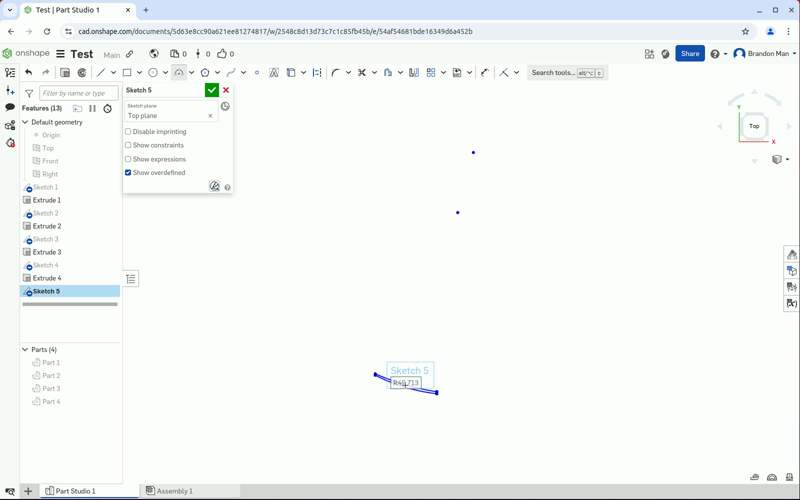
key_up(shift)
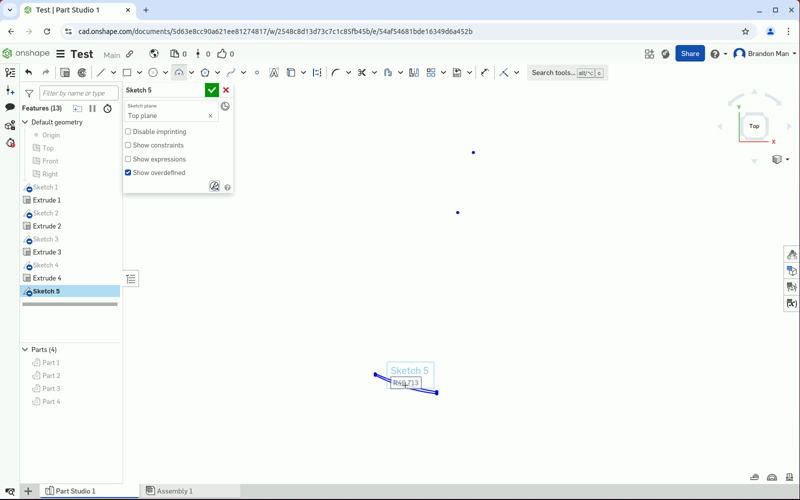
key(esc)
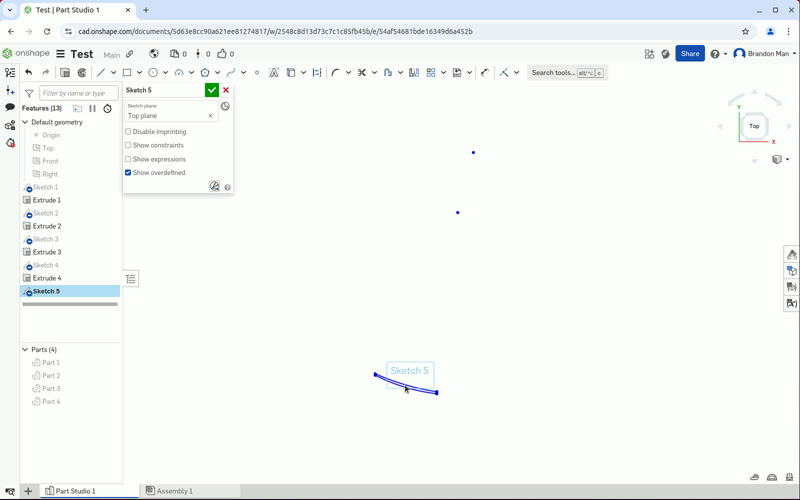
key(l)
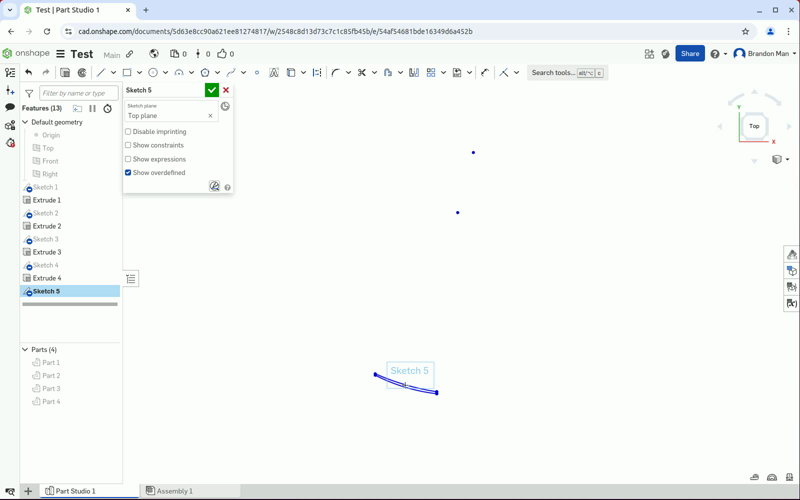
mouse_move(375, 373)
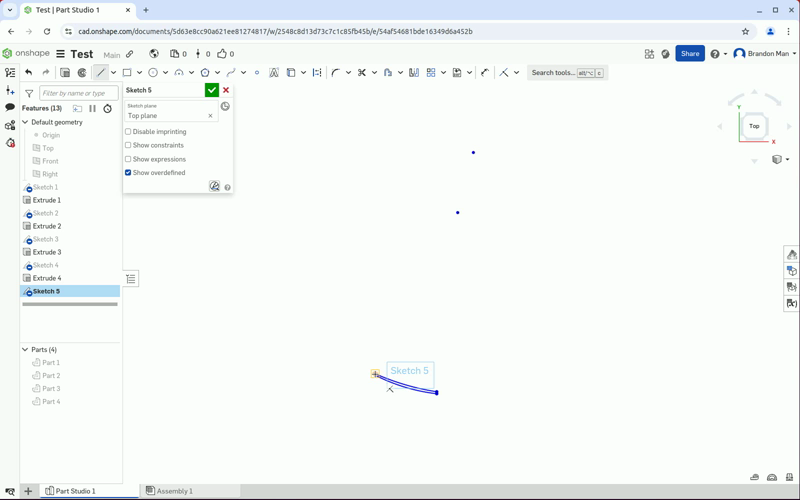
scroll(6)
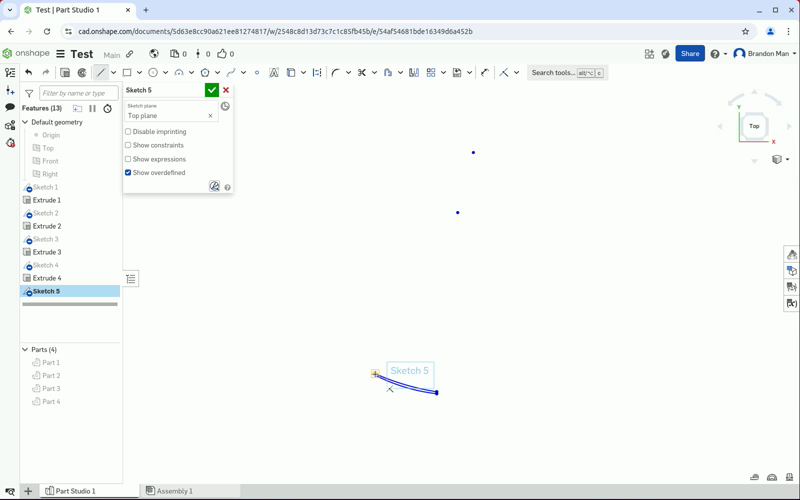
scroll(6)
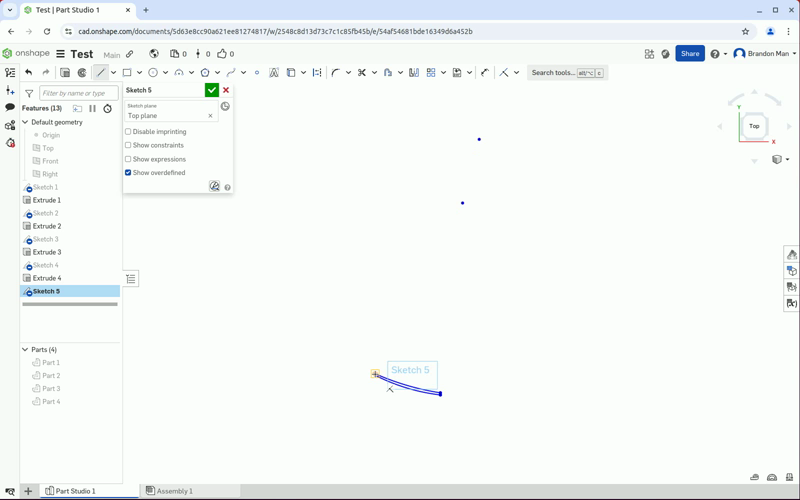
scroll(6)
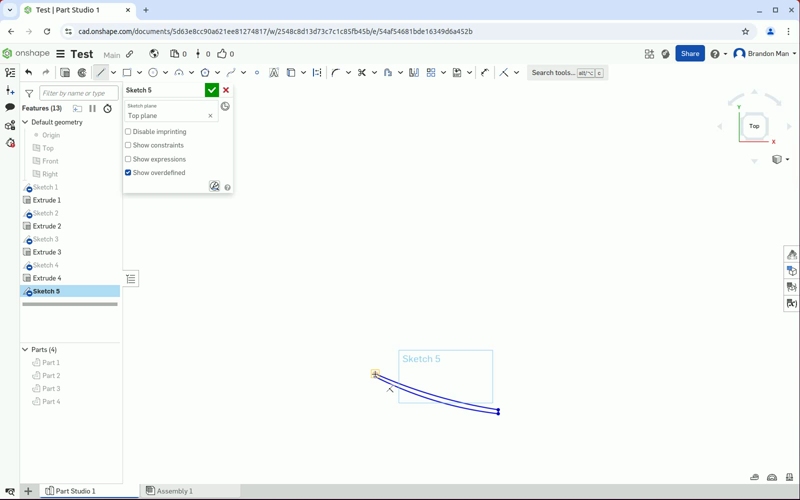
scroll(6)
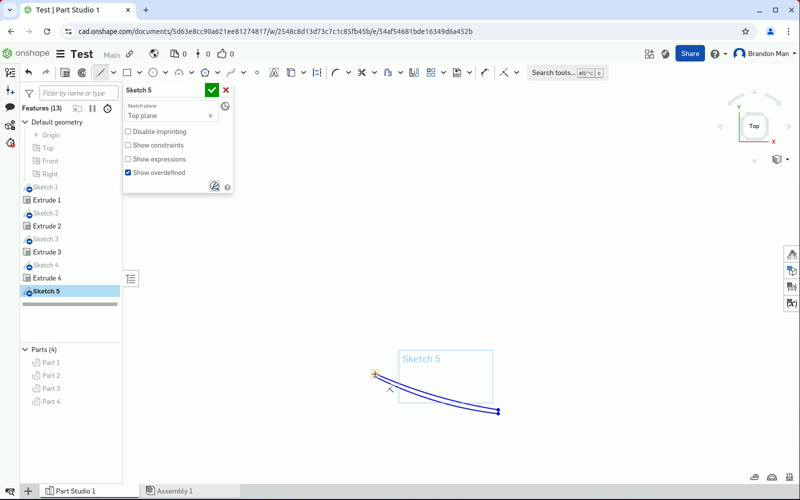
scroll(6)
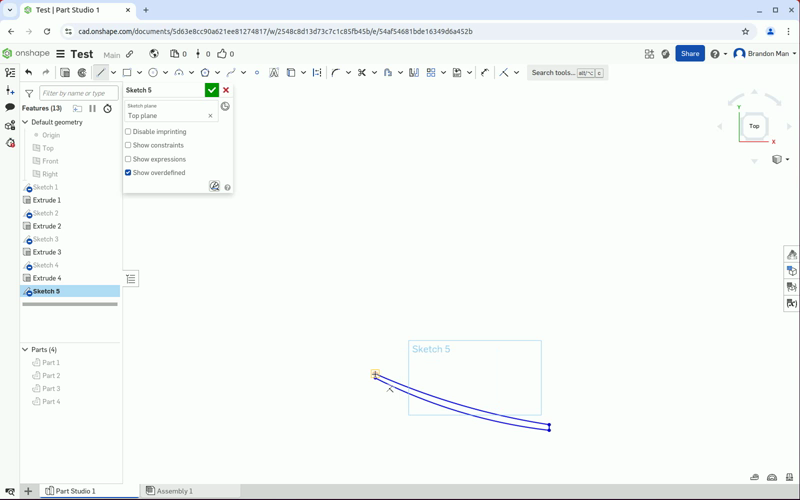
scroll(6)
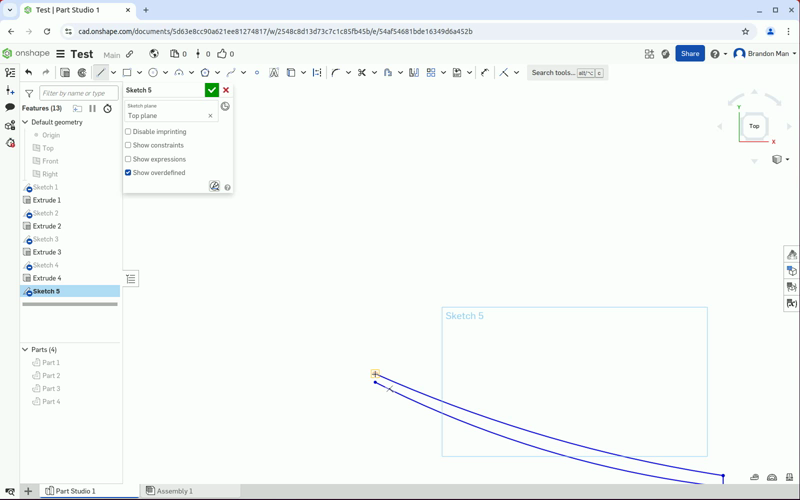
scroll(6)
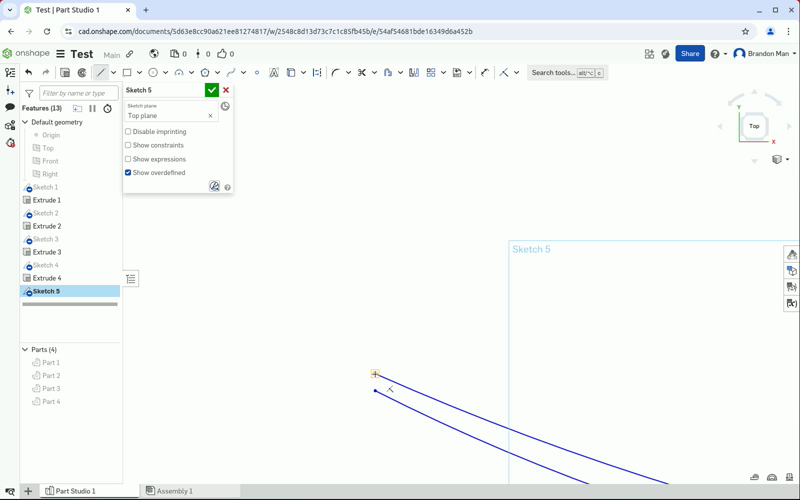
click(375, 373)
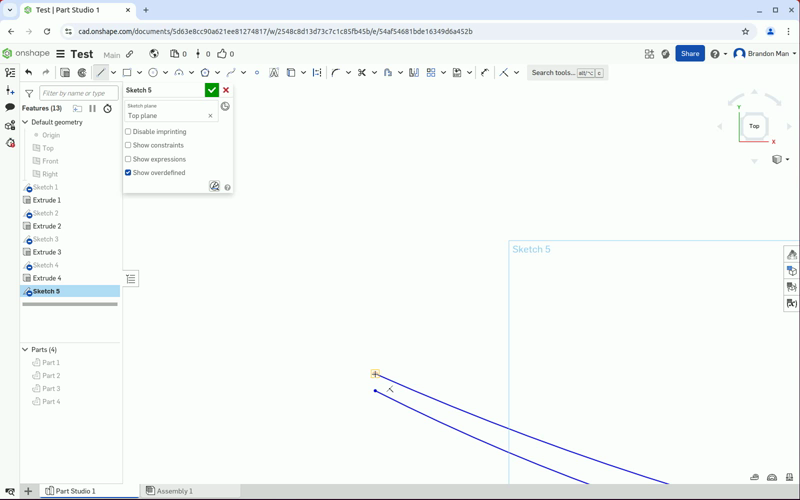
scroll(-6)
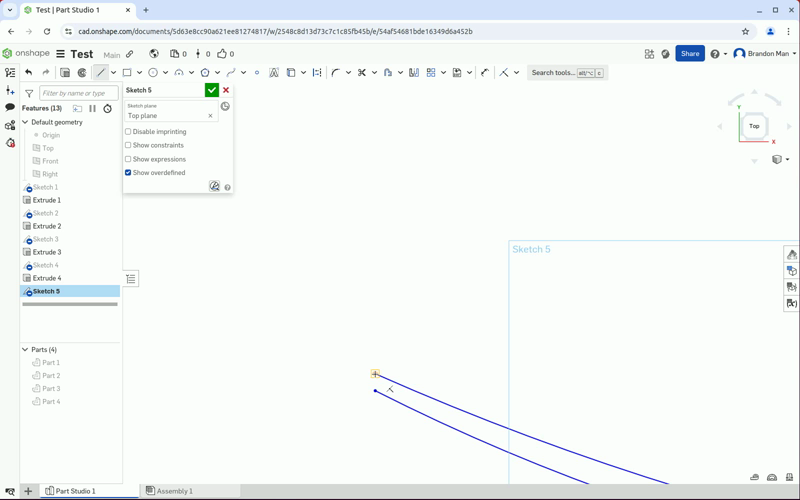
scroll(-6)
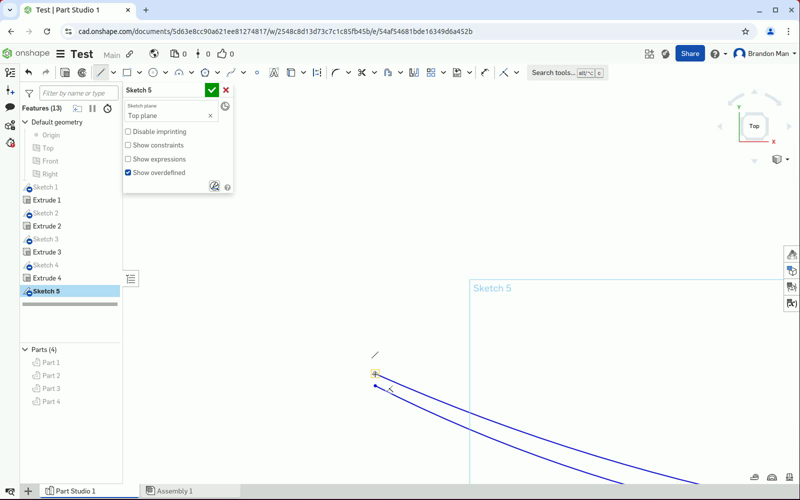
scroll(-6)
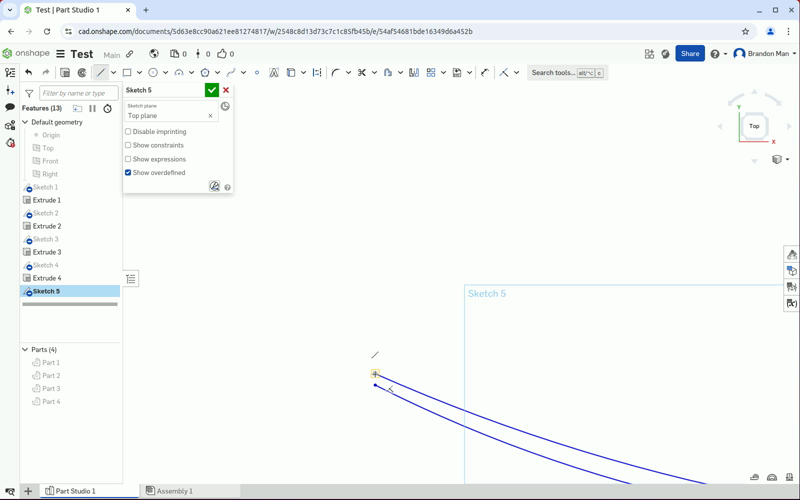
scroll(-6)
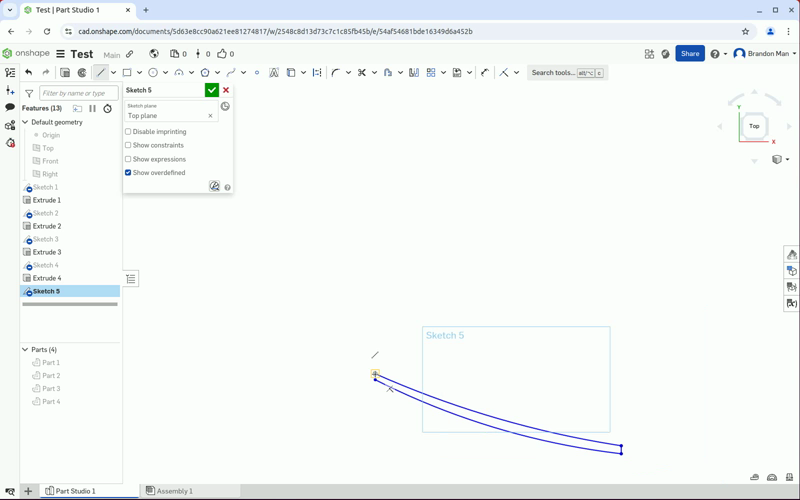
scroll(-6)
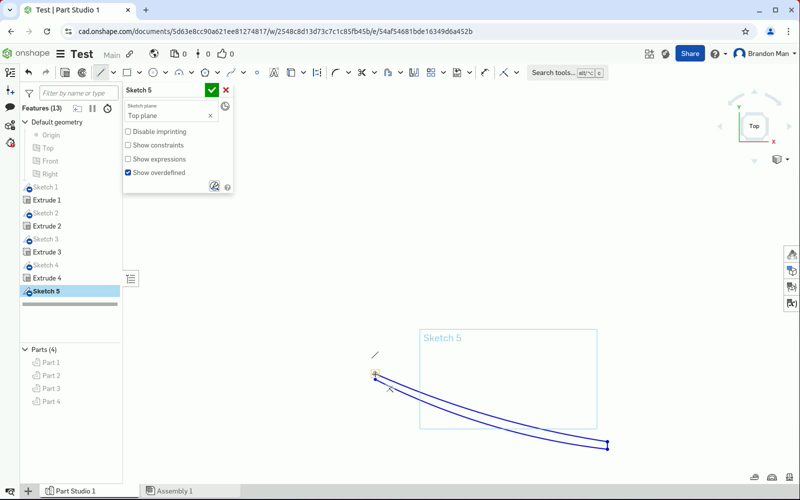
scroll(-6)
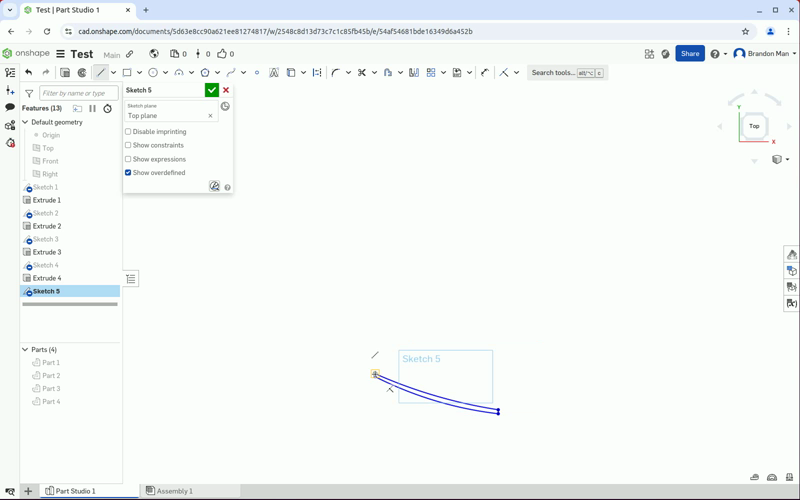
scroll(-6)
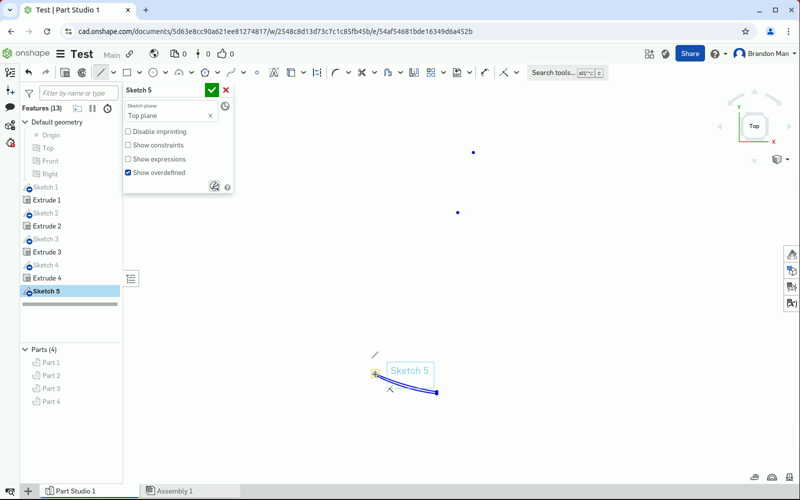
mouse_move(405, 373)
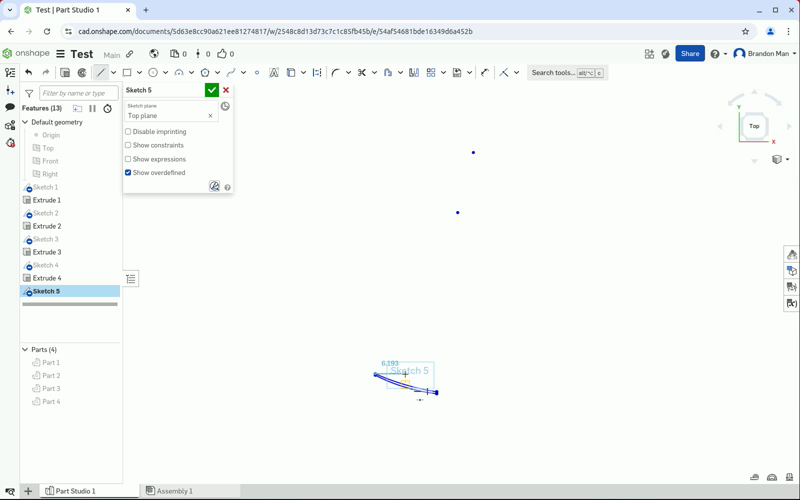
key_down(shift)
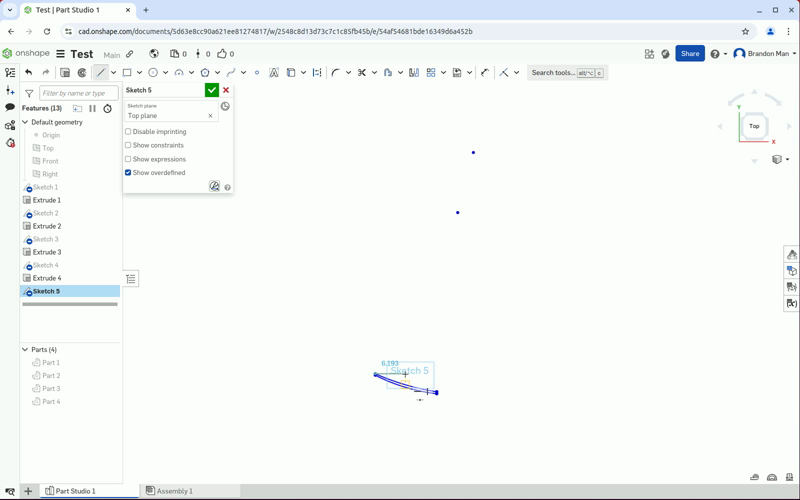
mouse_move(375, 375)
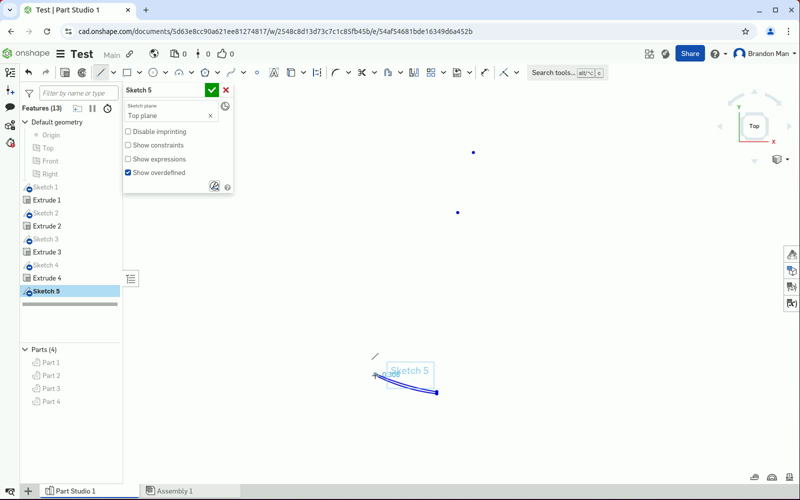
scroll(6)
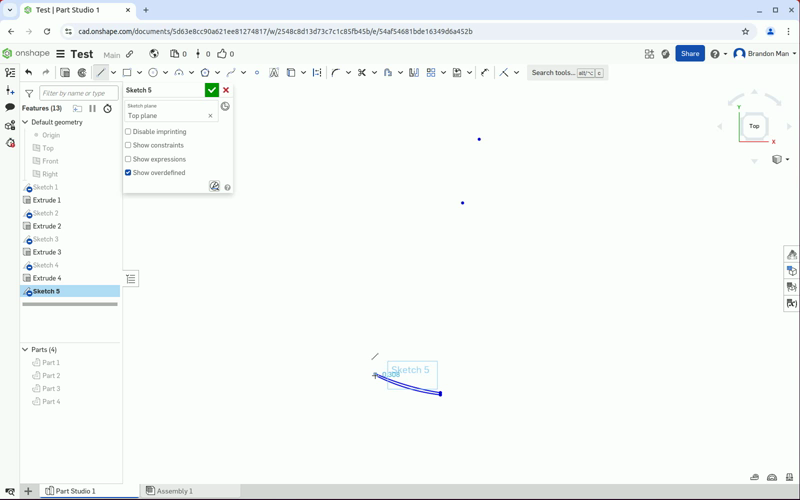
scroll(6)
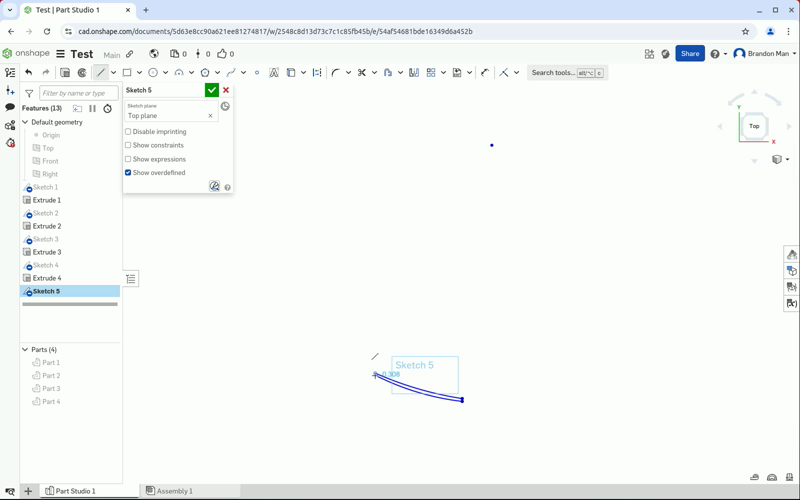
scroll(6)
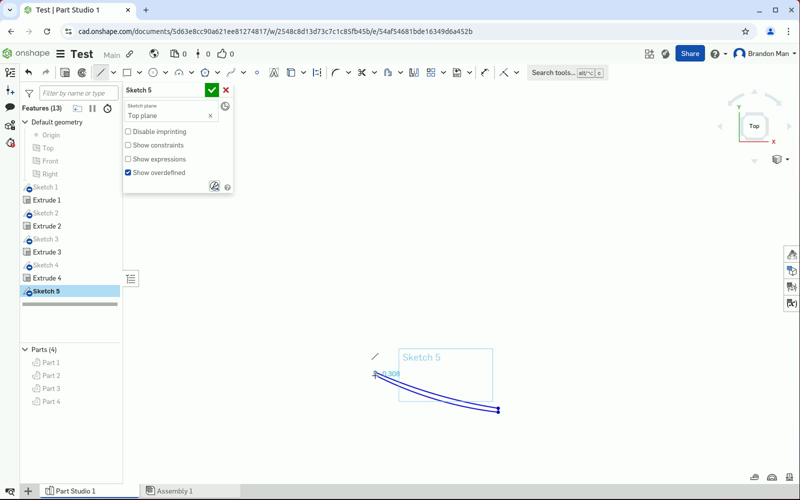
scroll(6)
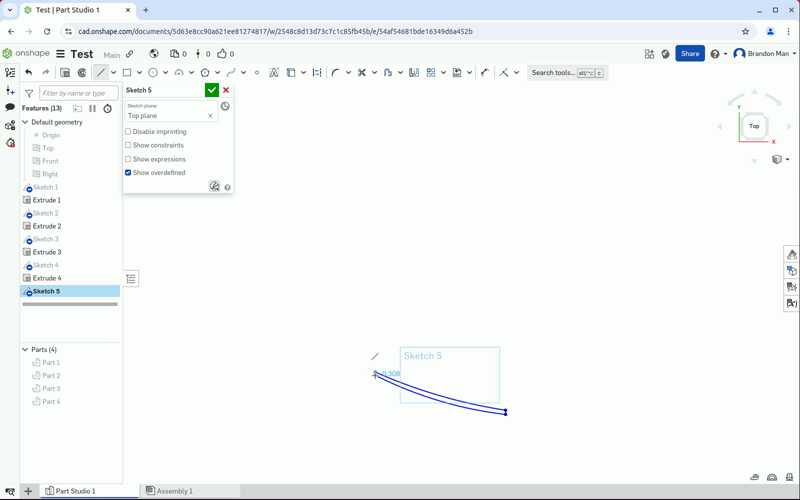
scroll(6)
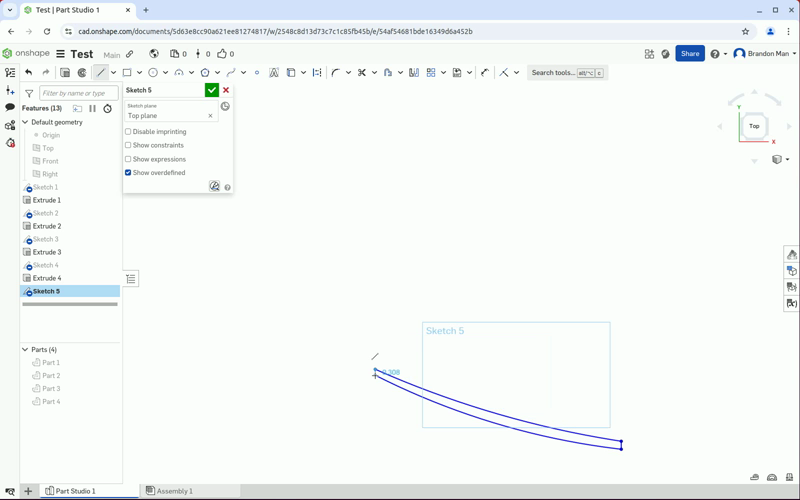
scroll(6)
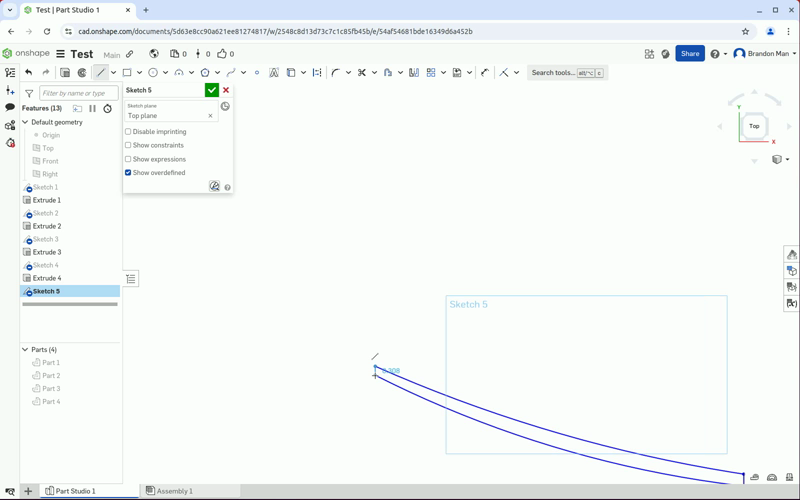
scroll(6)
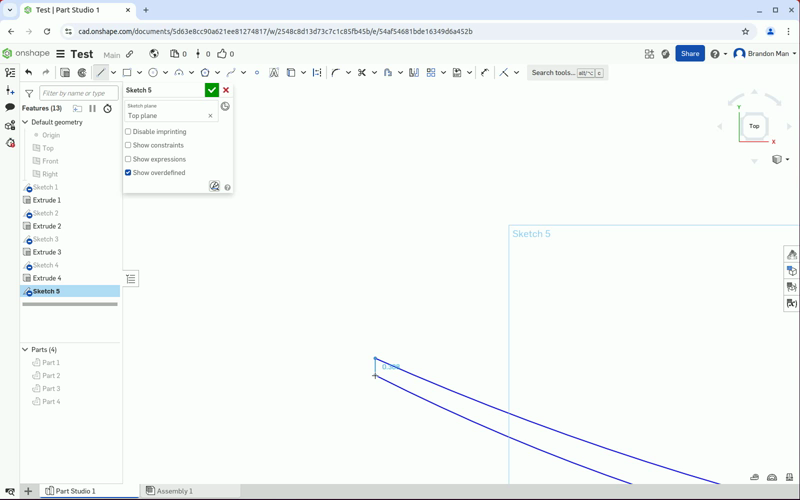
key_up(shift)
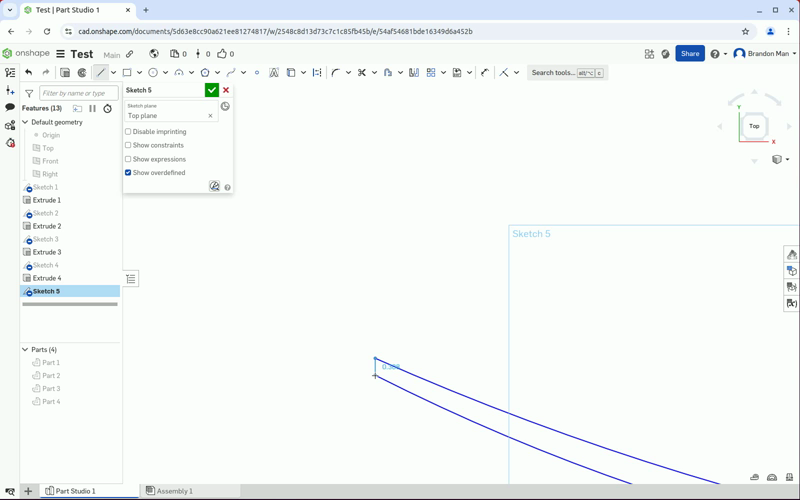
click(375, 375)
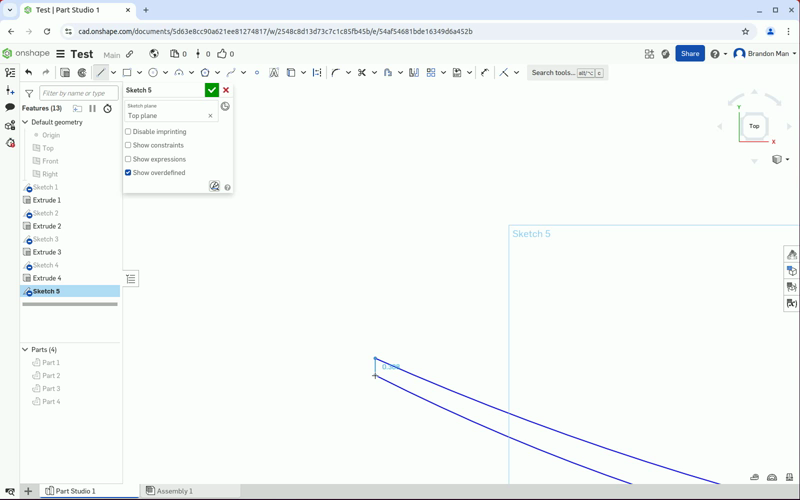
scroll(-6)
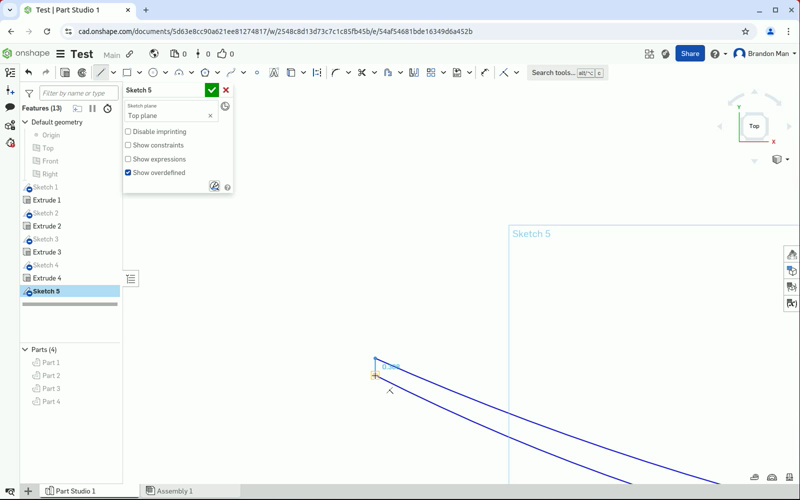
scroll(-6)
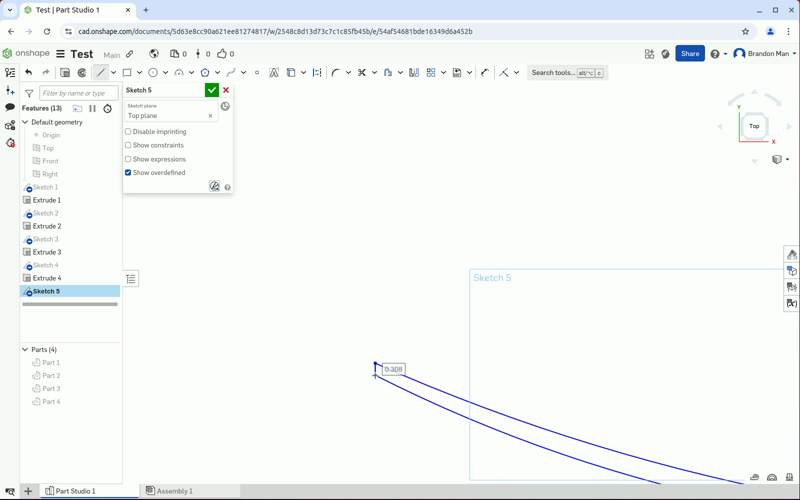
scroll(-6)
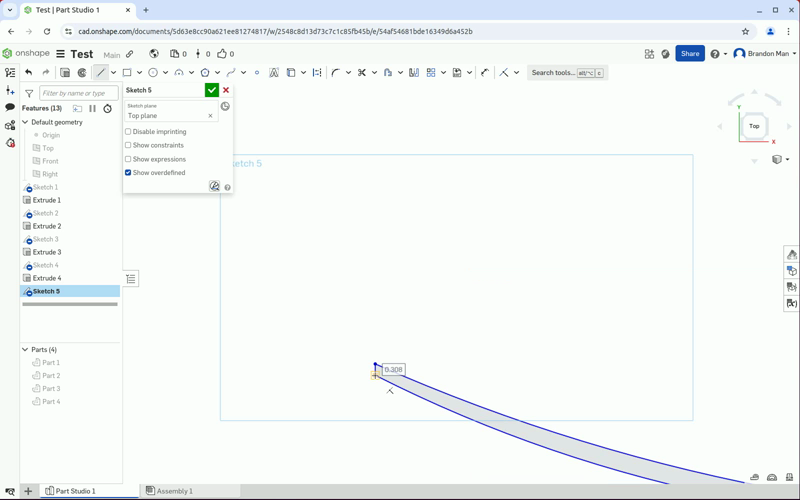
scroll(-6)
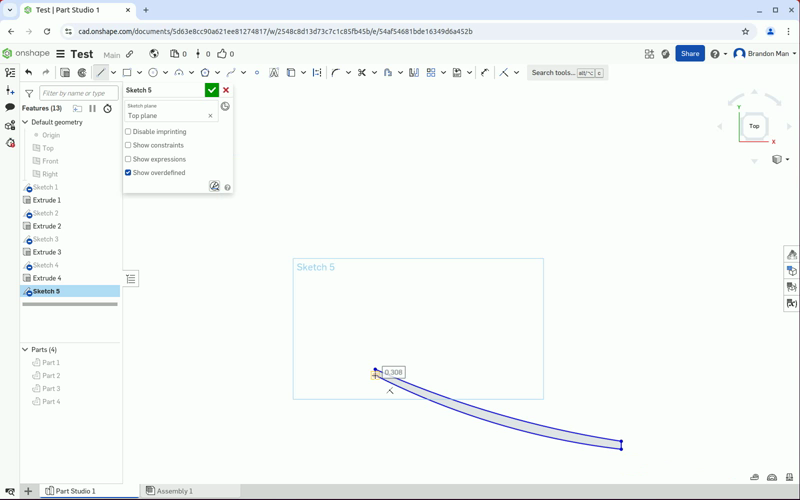
scroll(-6)
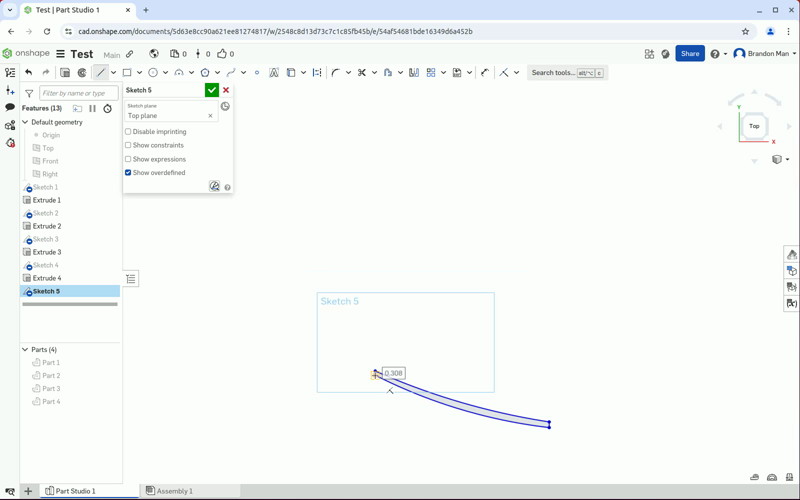
scroll(-6)
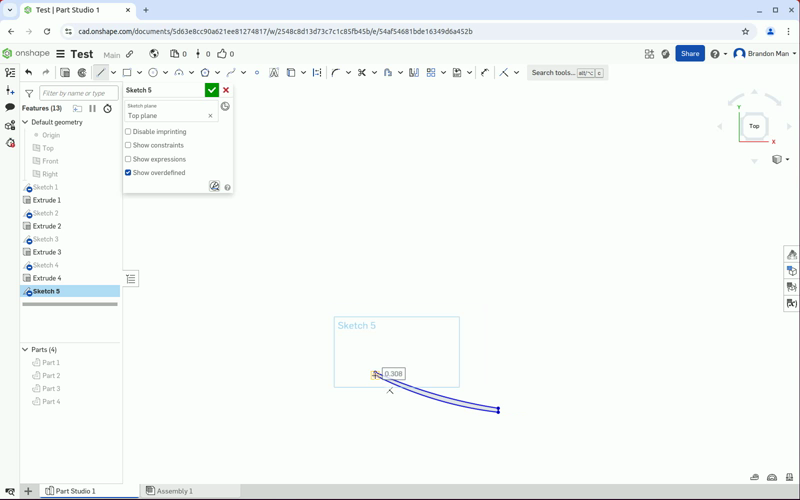
scroll(-6)
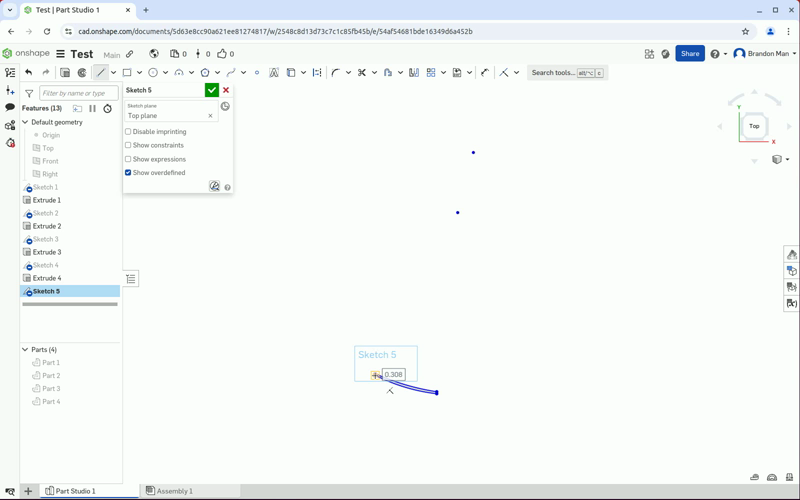
key(esc)
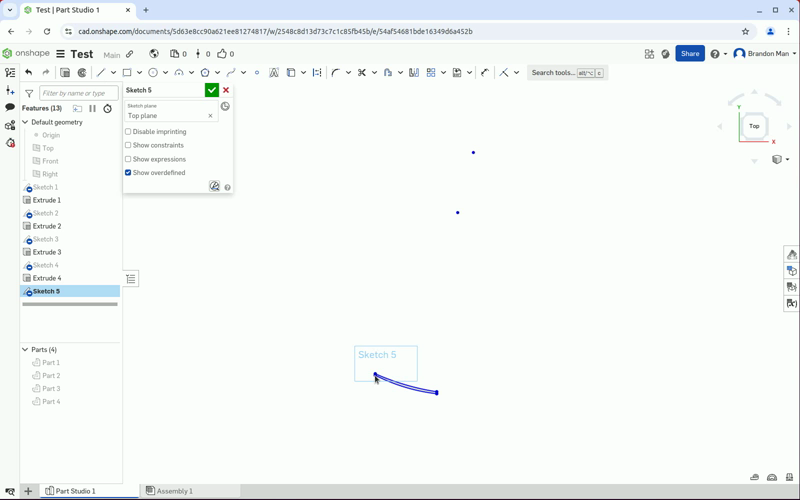
mouse_move(414, 388)
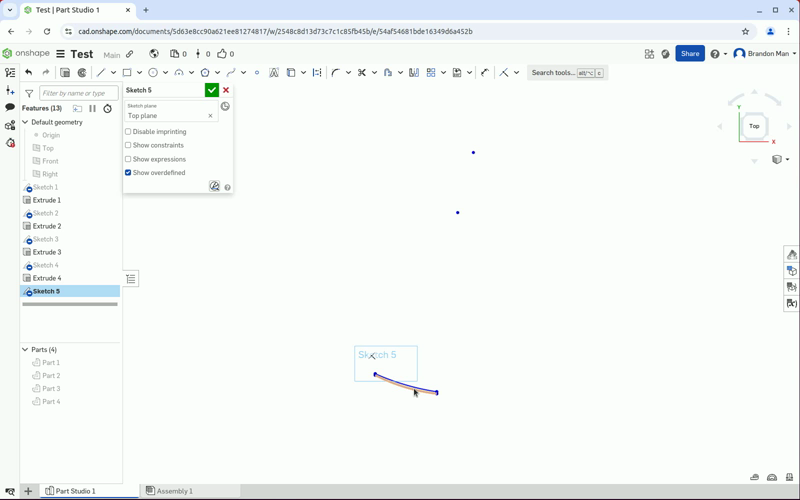
scroll(6)
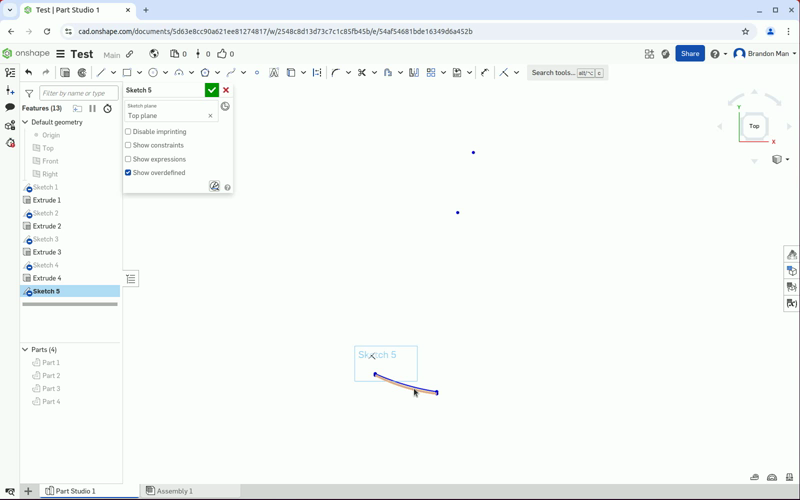
scroll(6)
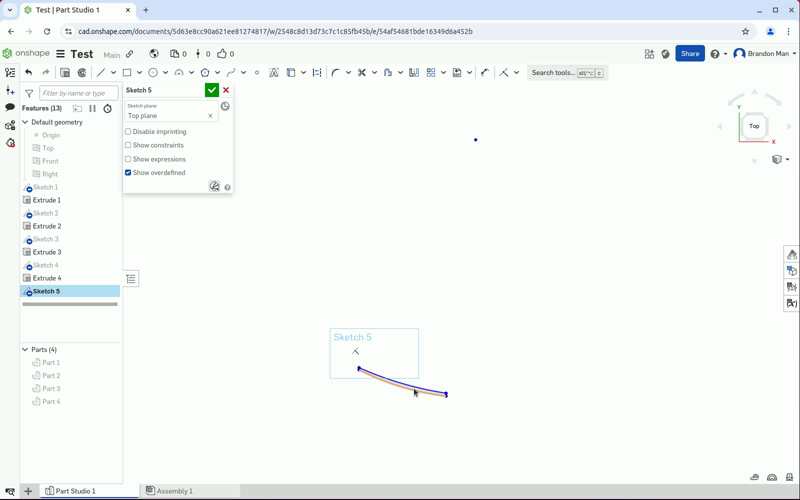
scroll(6)
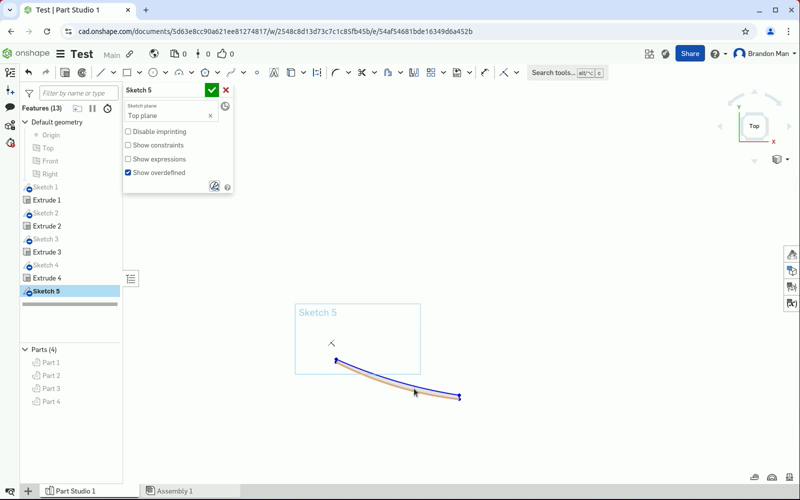
scroll(6)
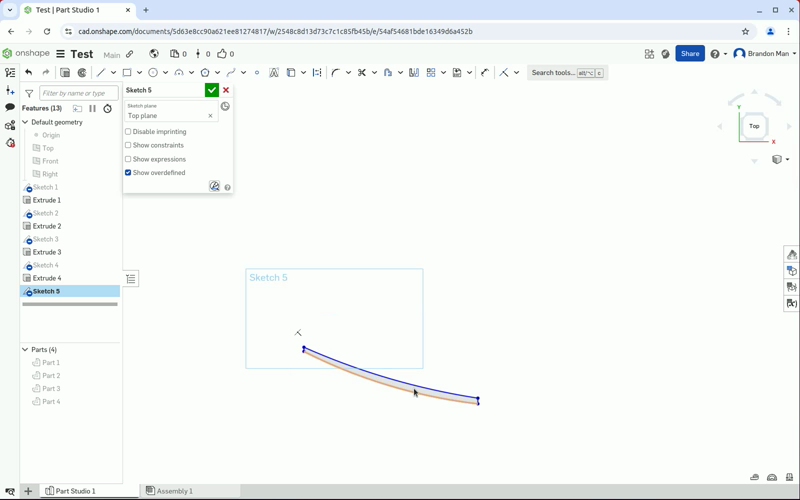
scroll(6)
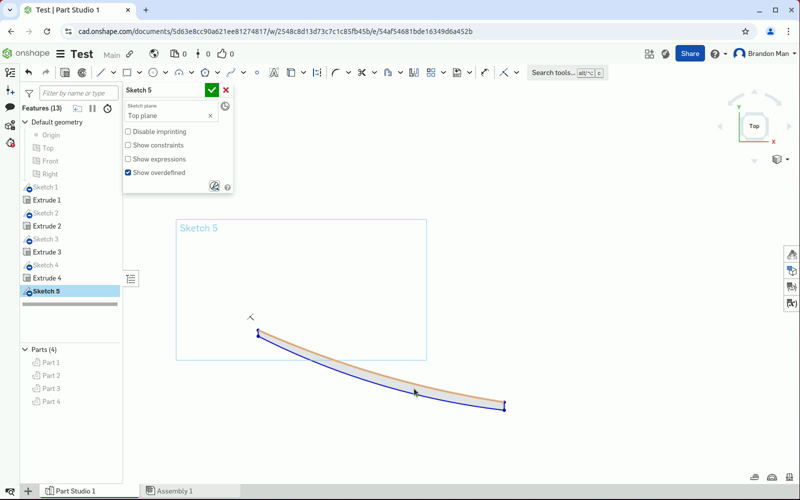
scroll(6)
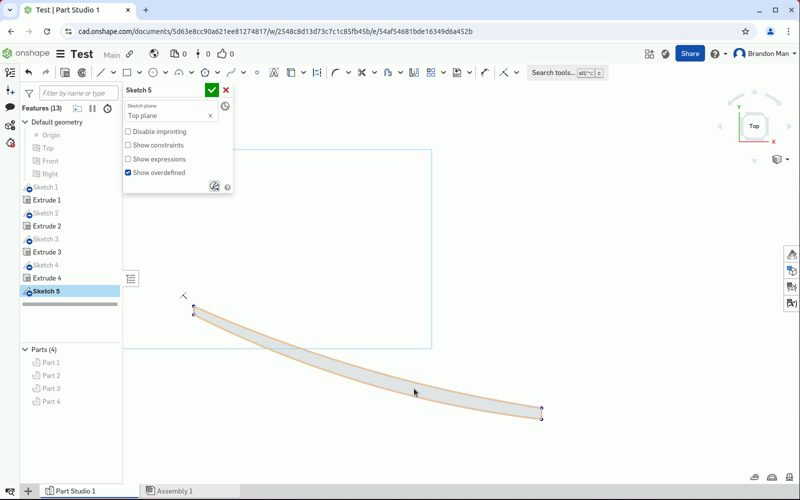
scroll(6)
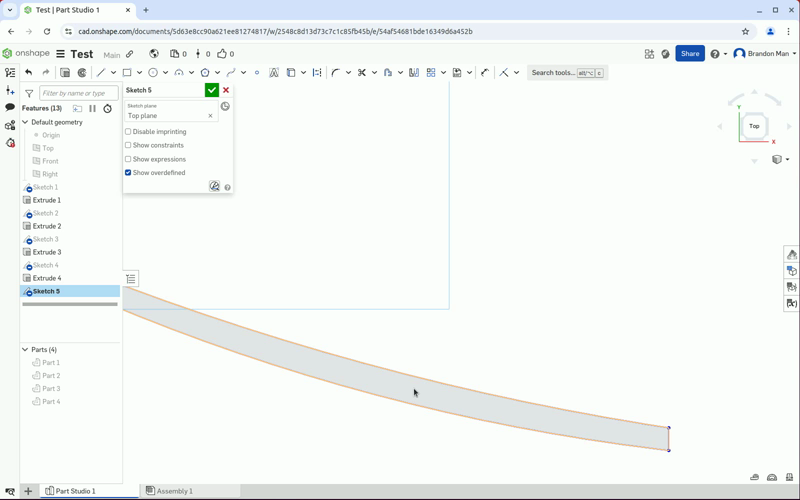
click(414, 388)
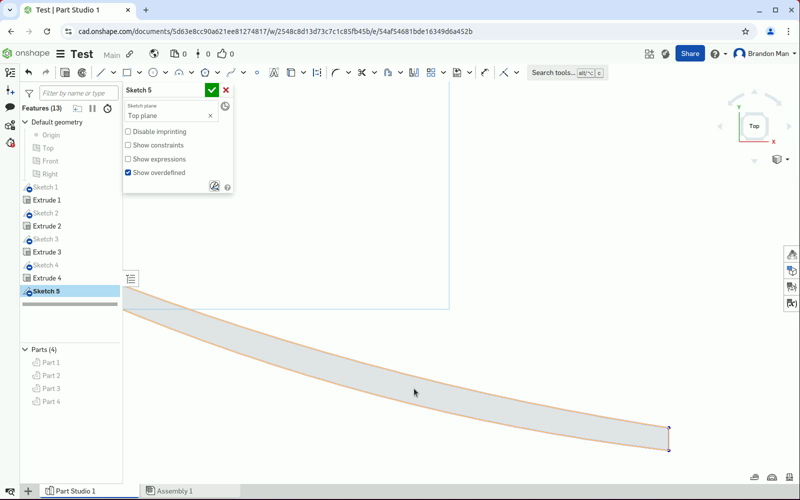
scroll(-6)
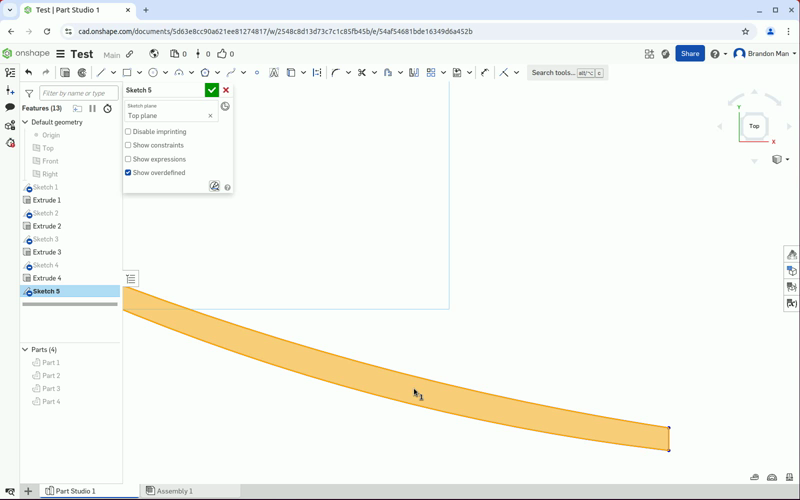
scroll(-6)
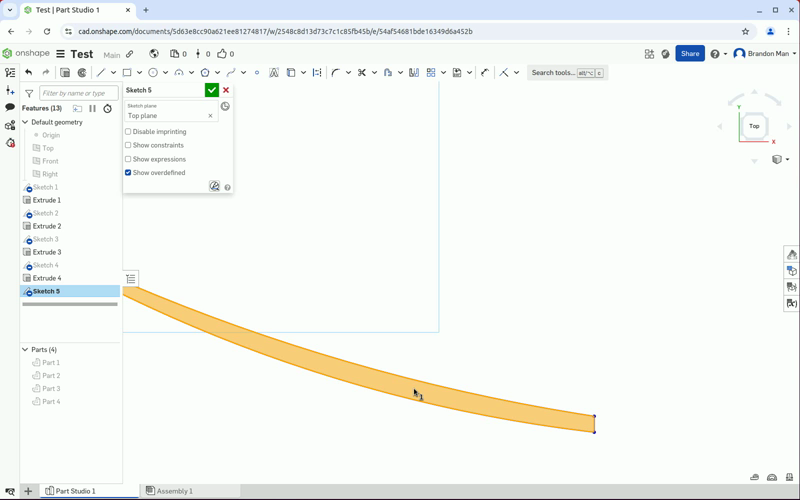
scroll(-6)
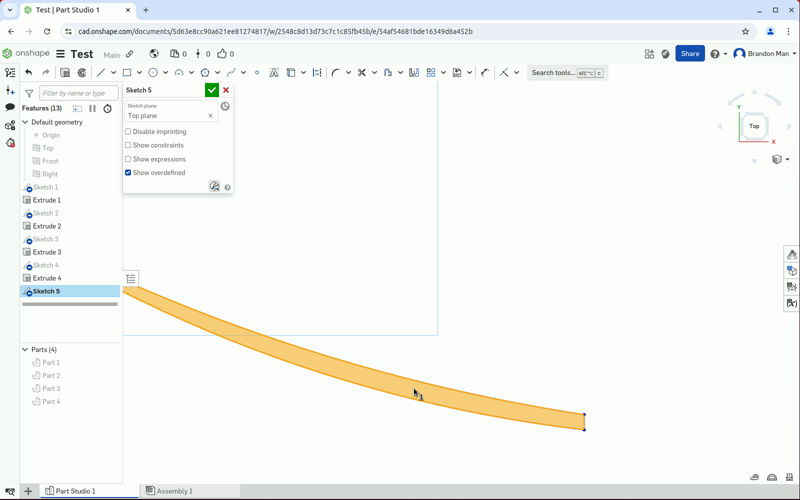
scroll(-6)
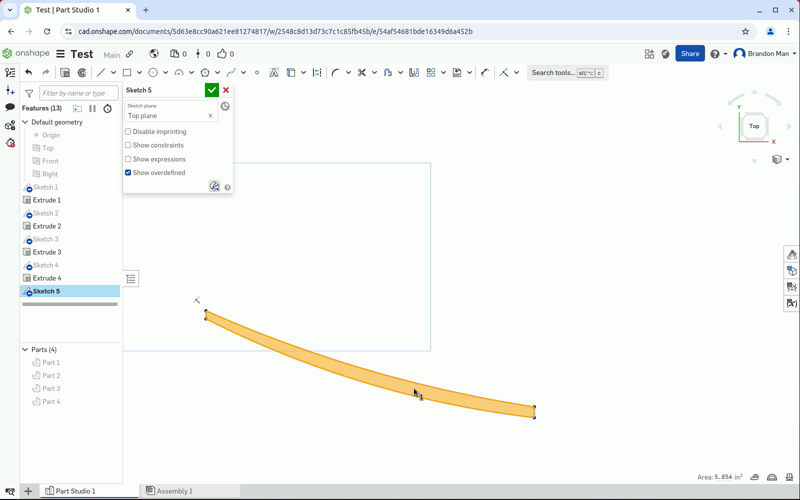
scroll(-6)
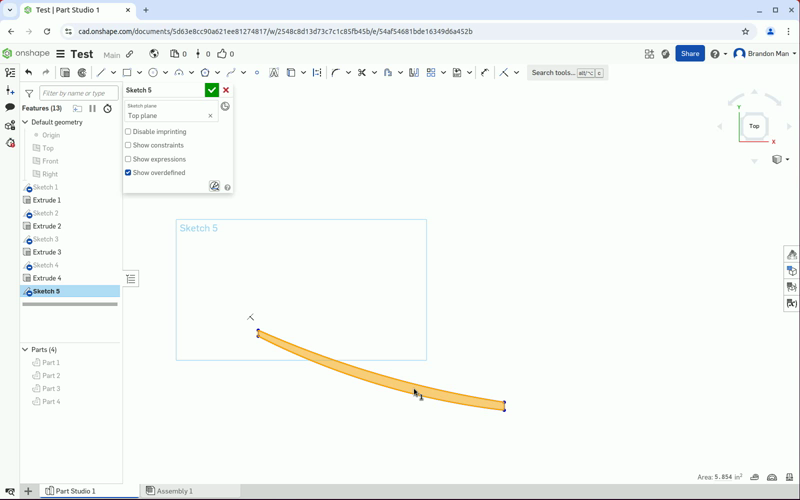
scroll(-6)
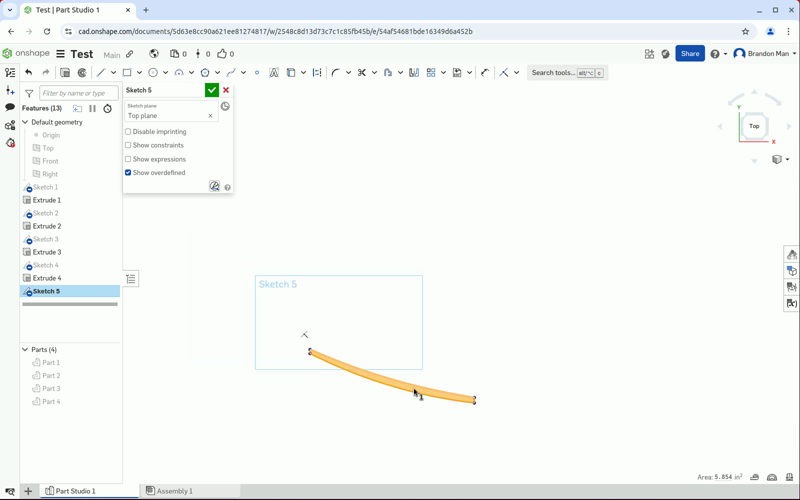
scroll(-6)
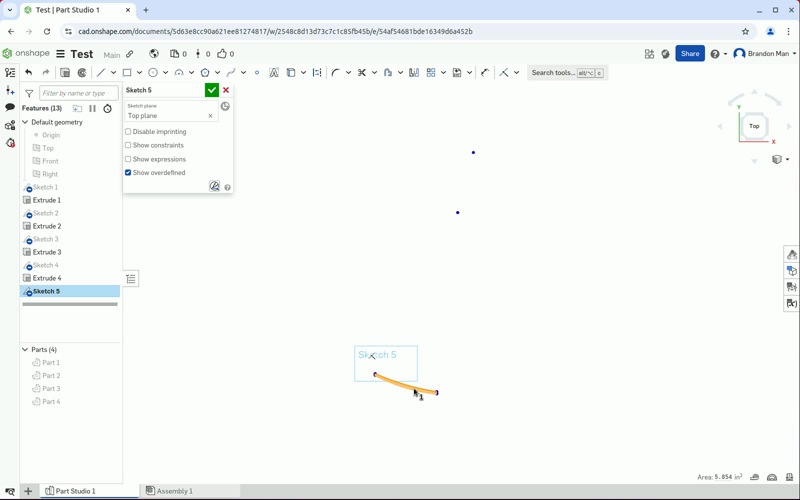
mouse_move(73, 352)
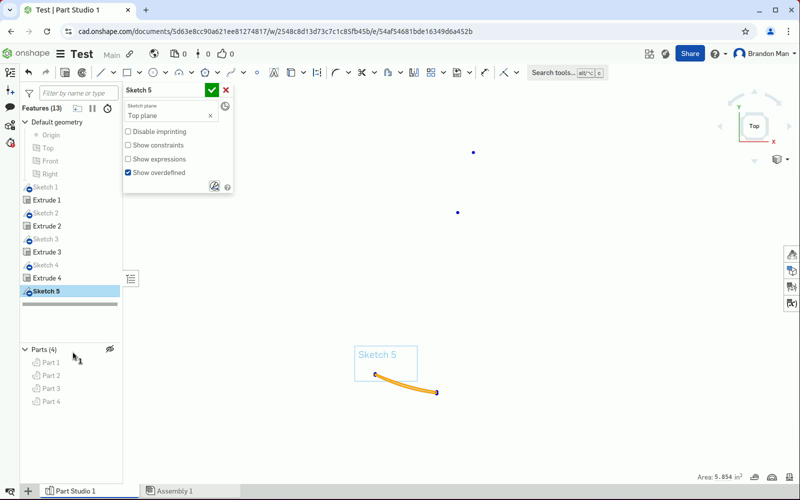
key(shift+y)
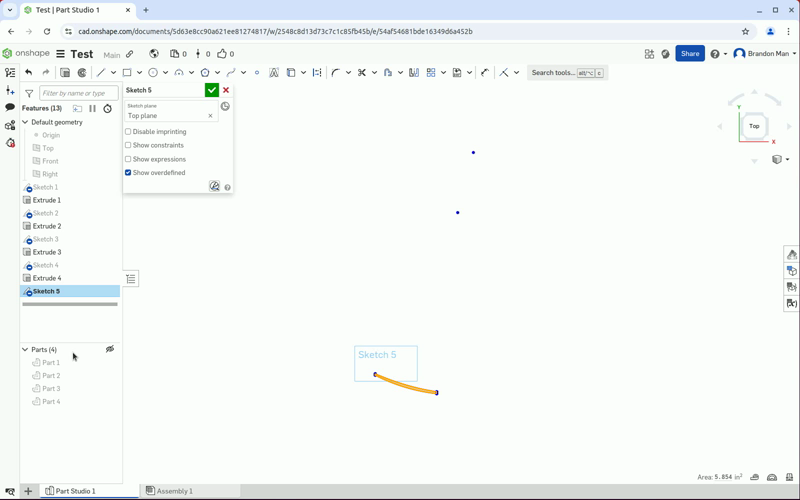
key(shift+e)
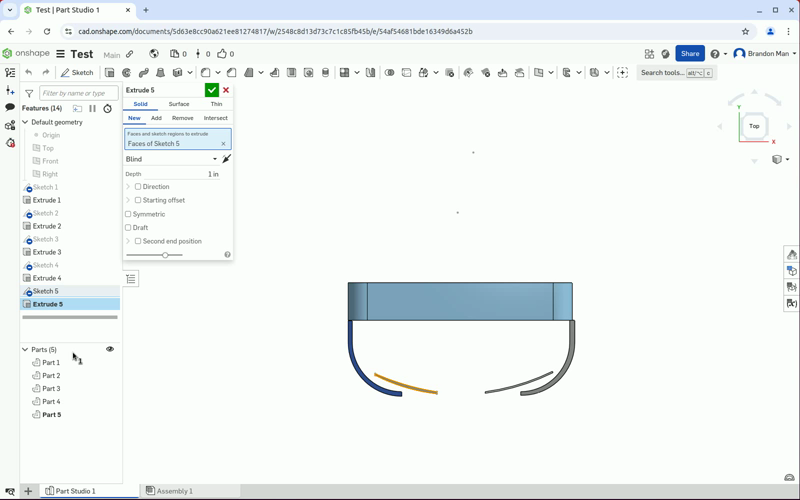
mouse_move(143, 106)
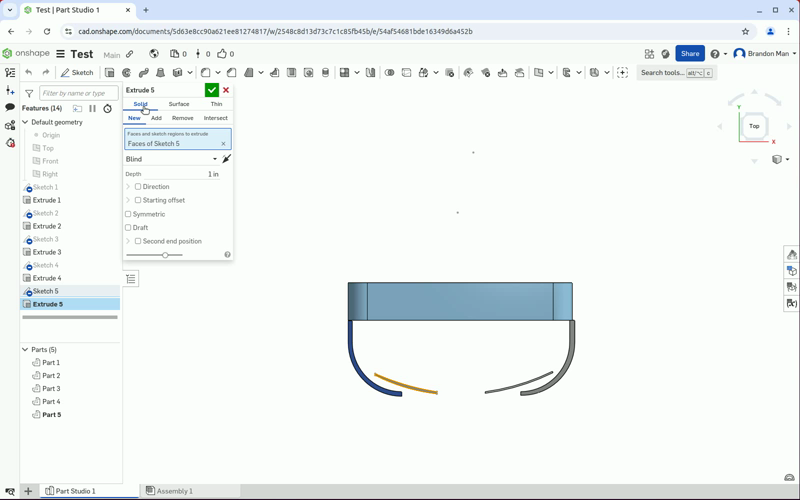
click(143, 106)
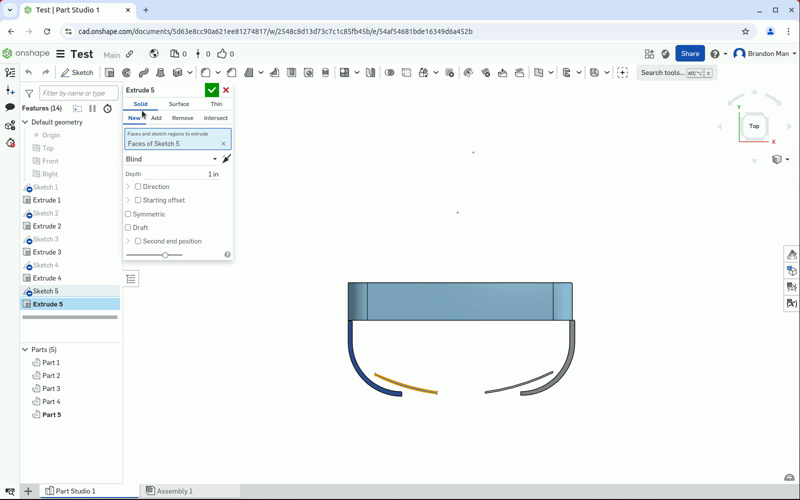
mouse_move(137, 120)
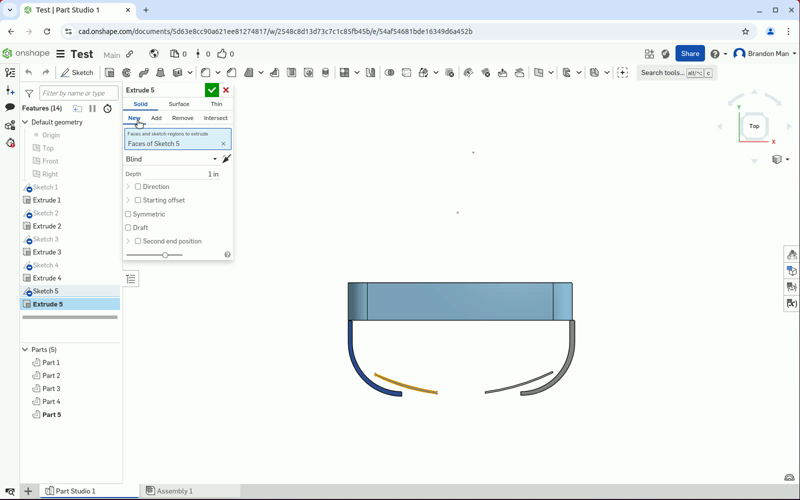
click(137, 120)
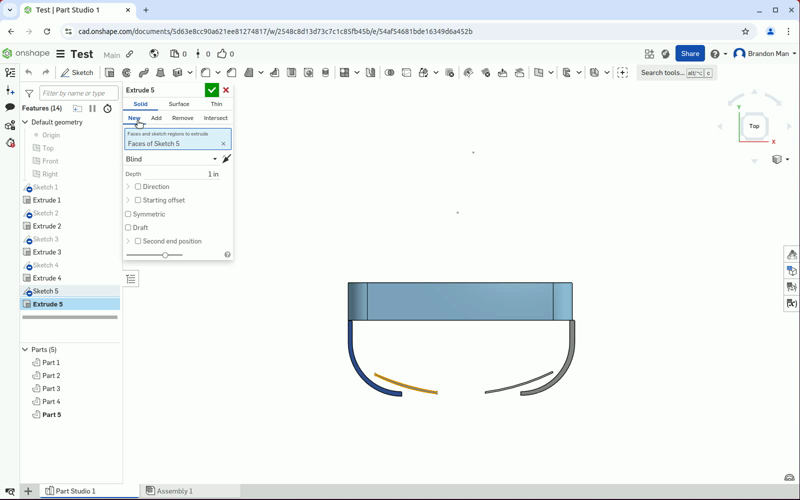
key(tab, 4)
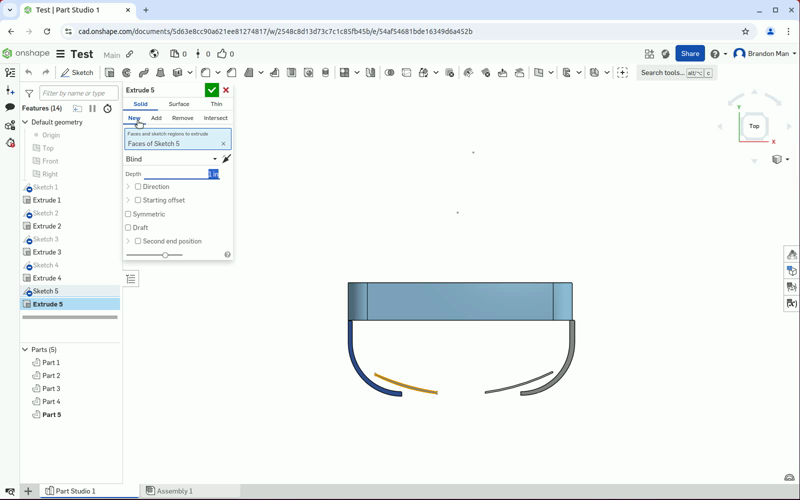
text(11.554)
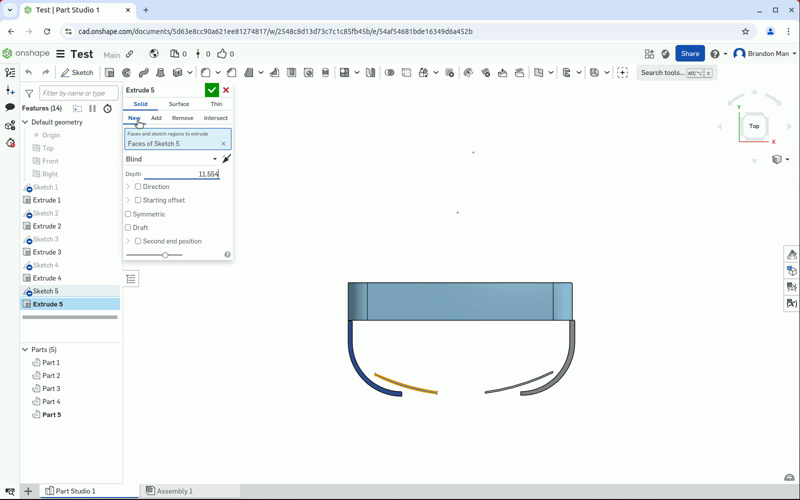
key(tab, 3)
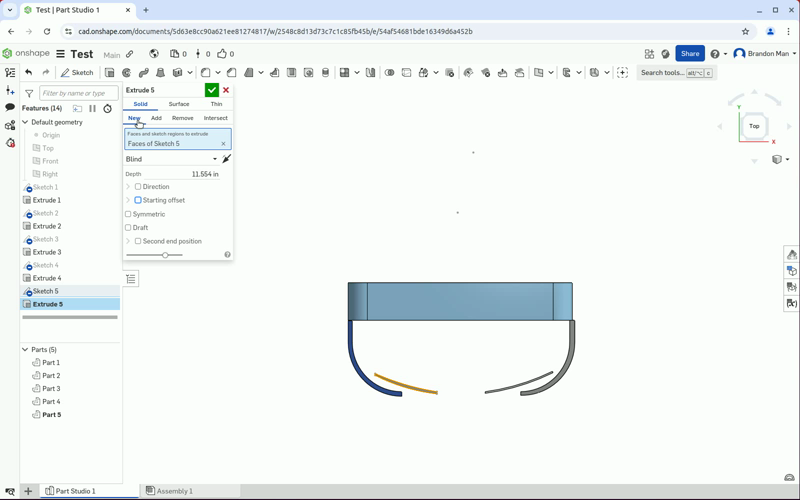
key(tab, 2)
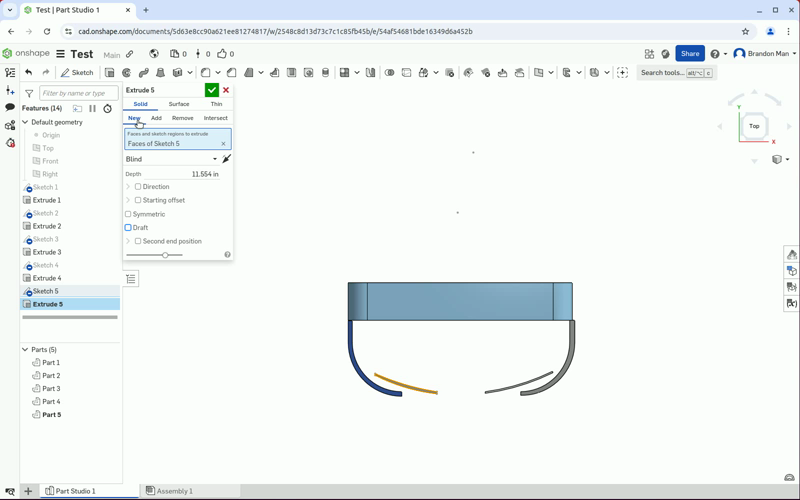
key(space)
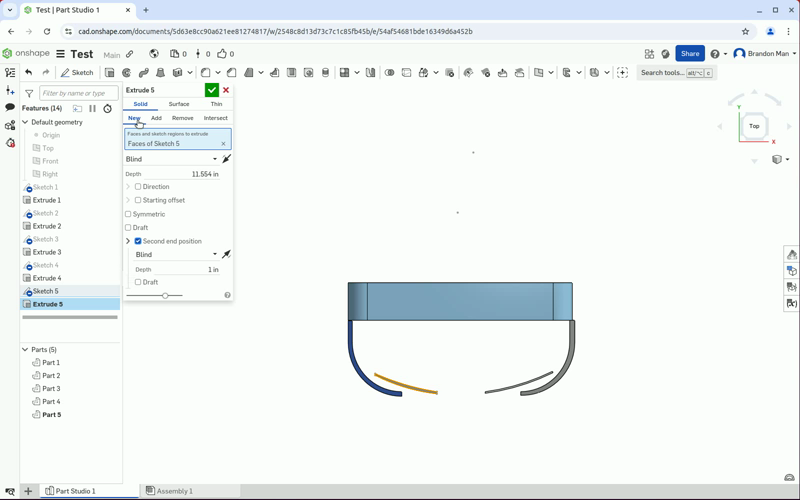
key(tab, 3)
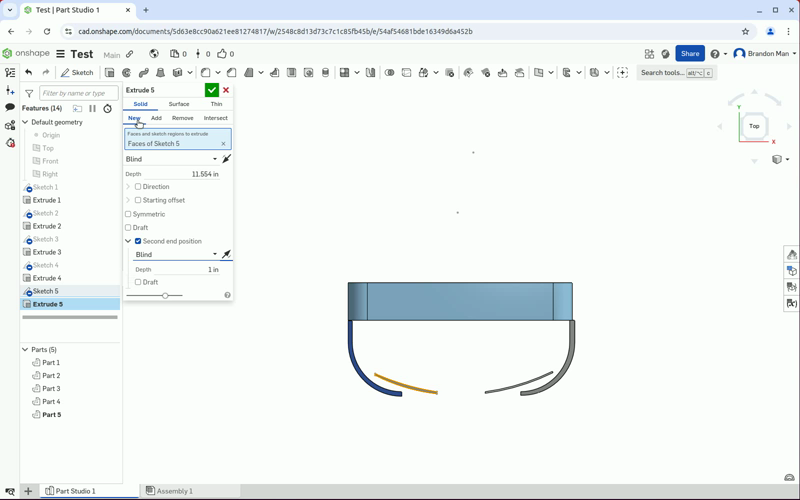
text(1.444)
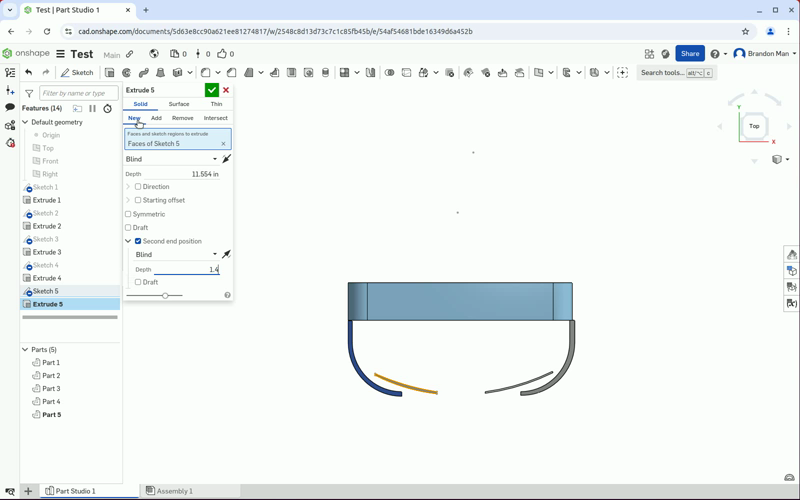
key(enter)
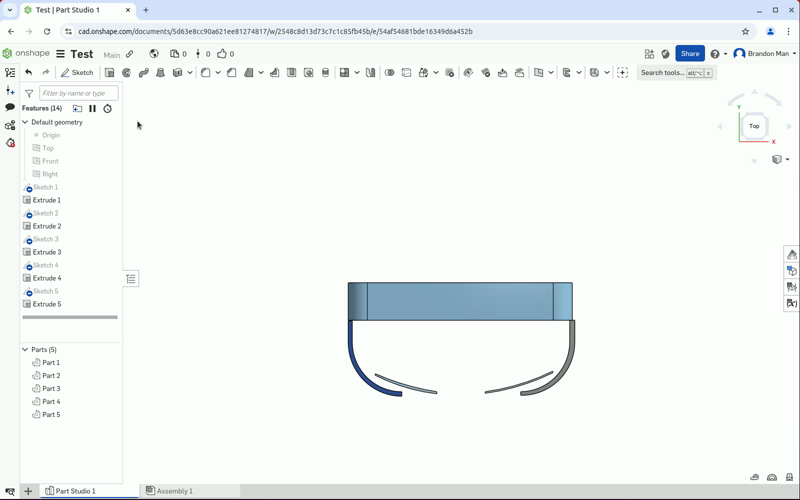
key(shift+h)
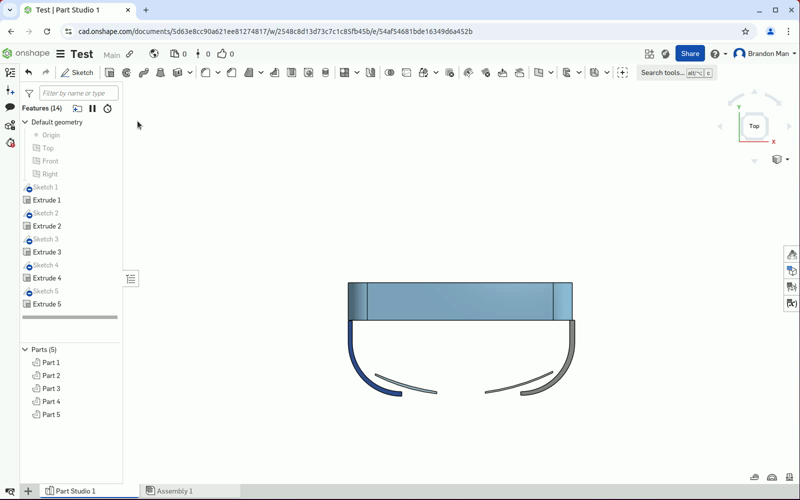
key(shift+h)
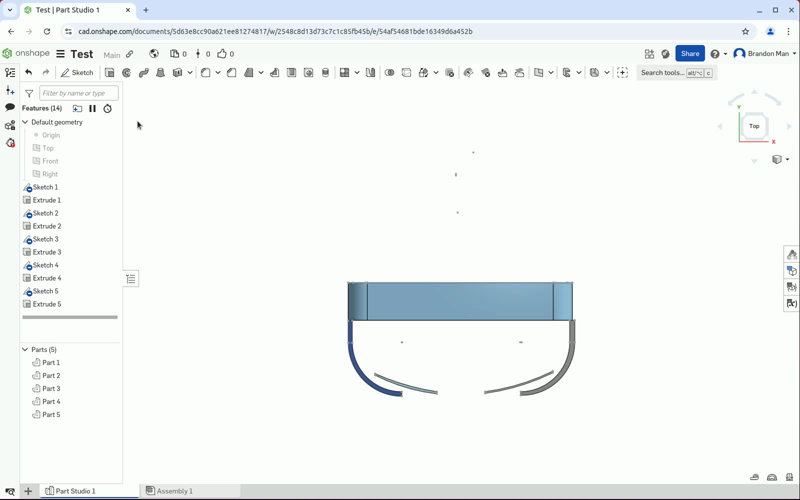
key(shift+7)
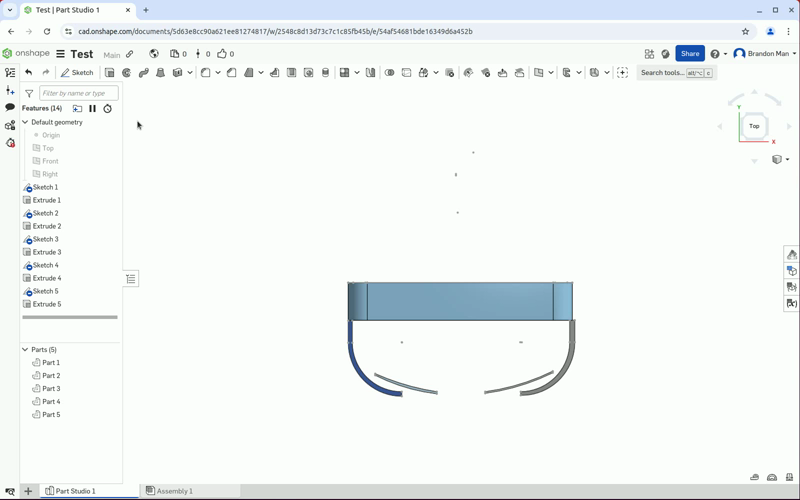
key(up, 3)
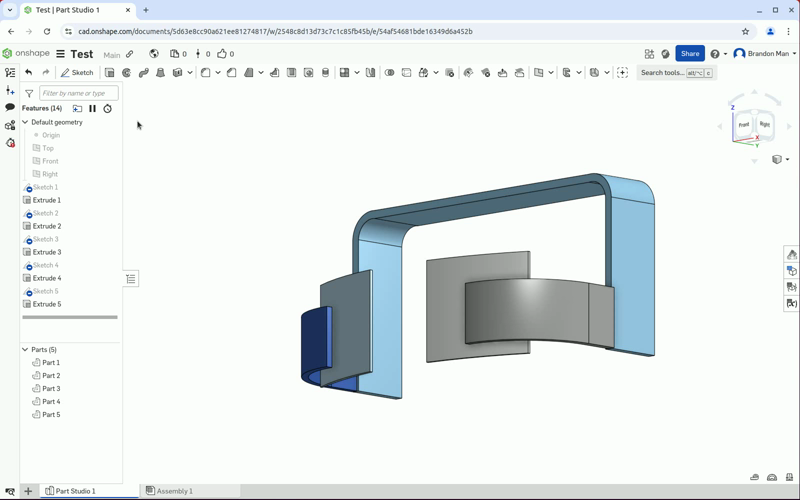
key(left, 3)
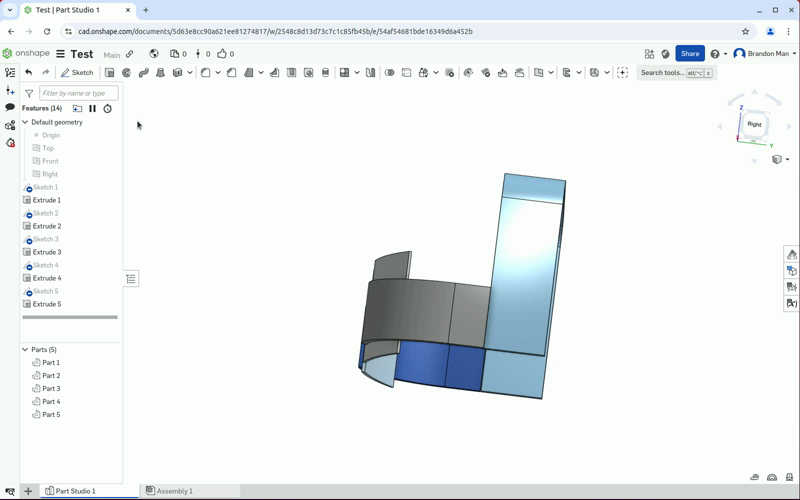
key(right, 3)
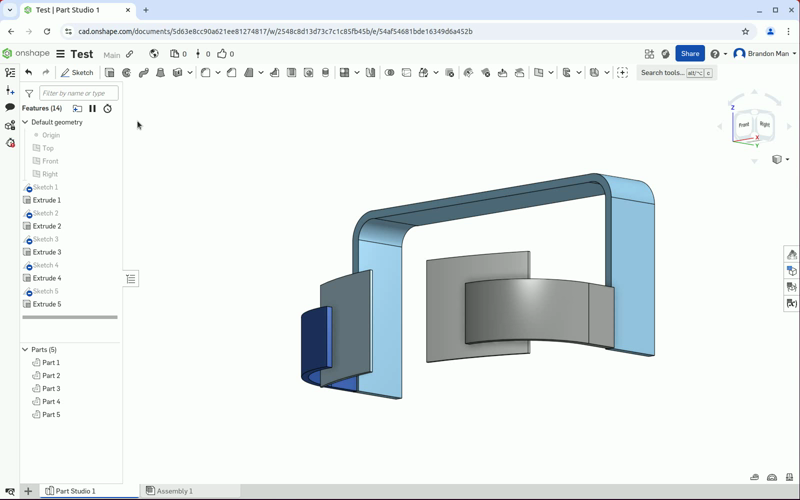
key(down, 3)
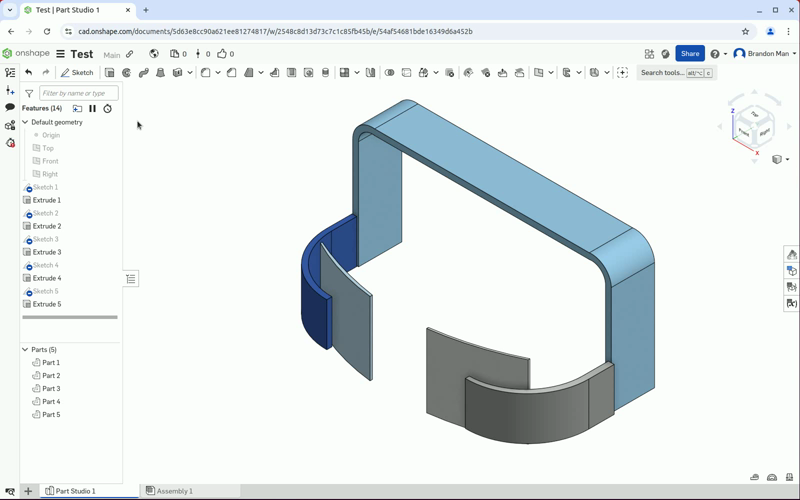
mouse_move(73, 189)
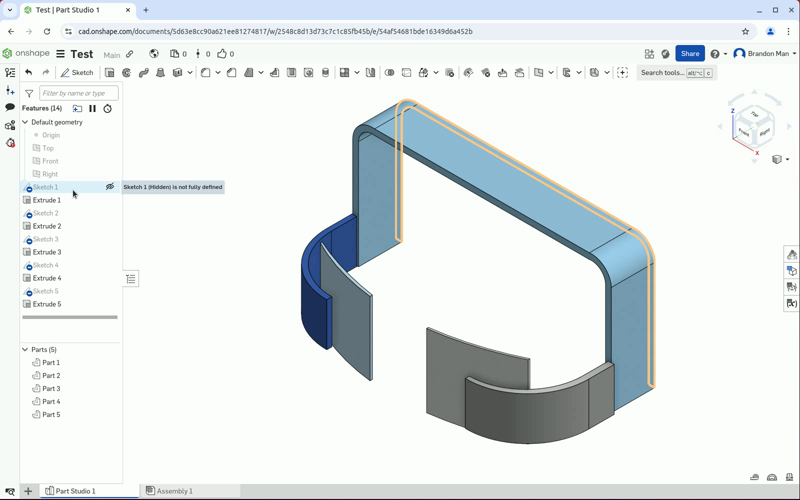
click(73, 189)